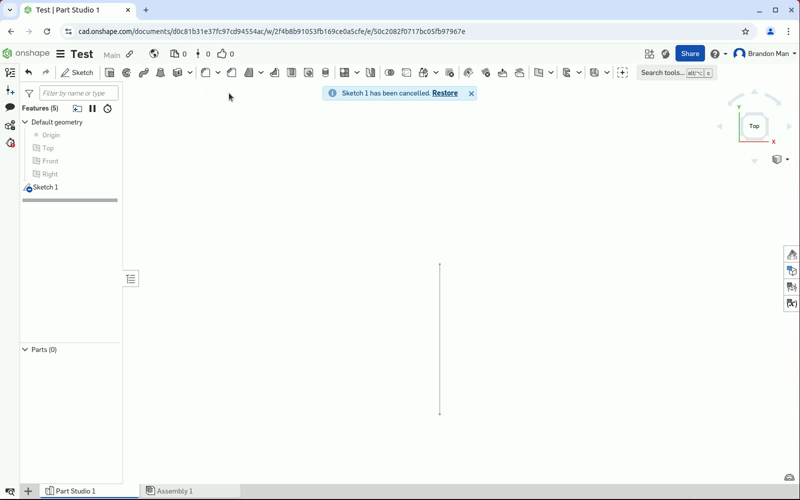
key(shift+h)
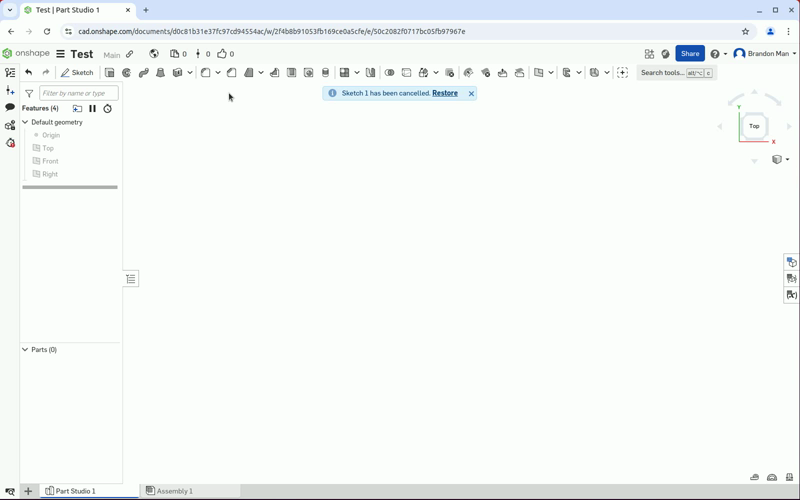
mouse_move(73, 352)
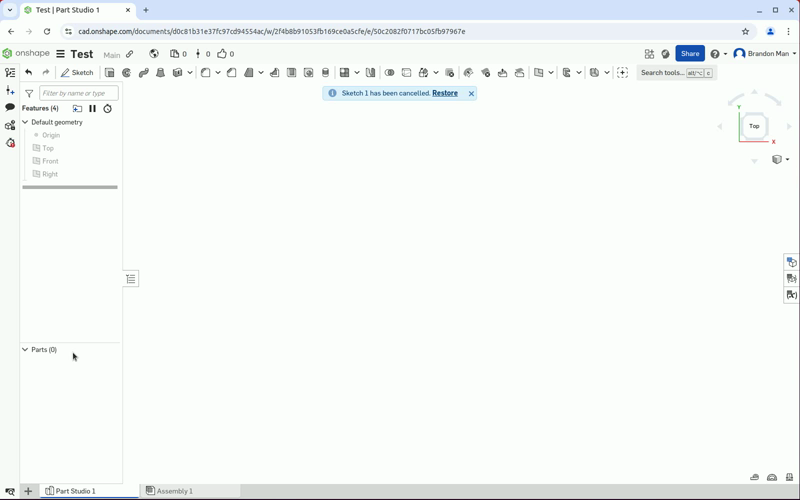
key(y)
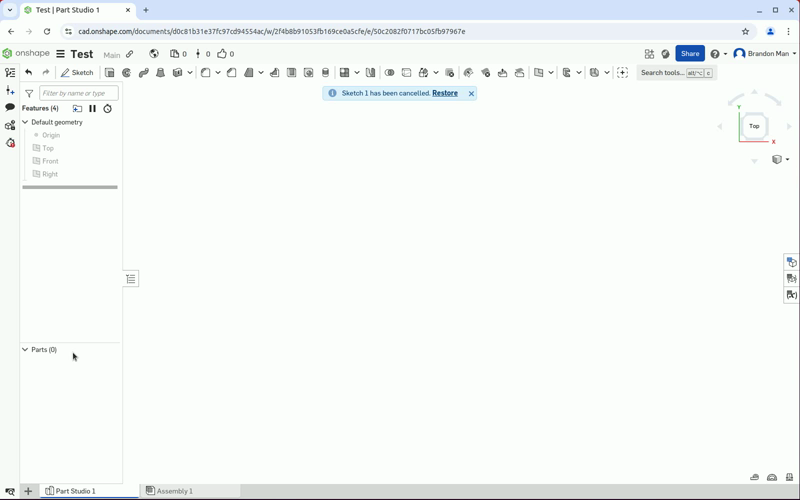
key(shift+p)
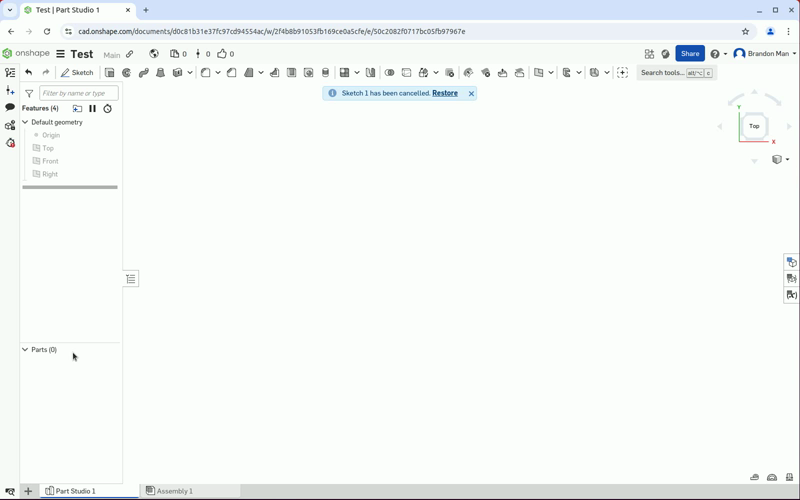
key(space)
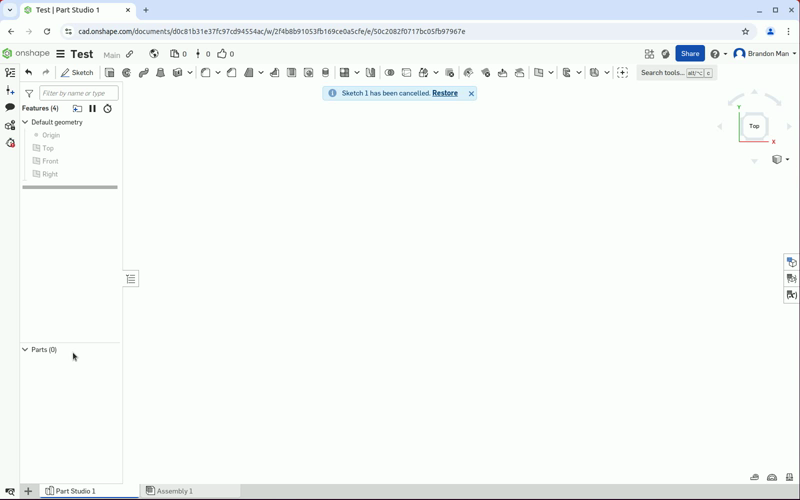
key_down(shift)
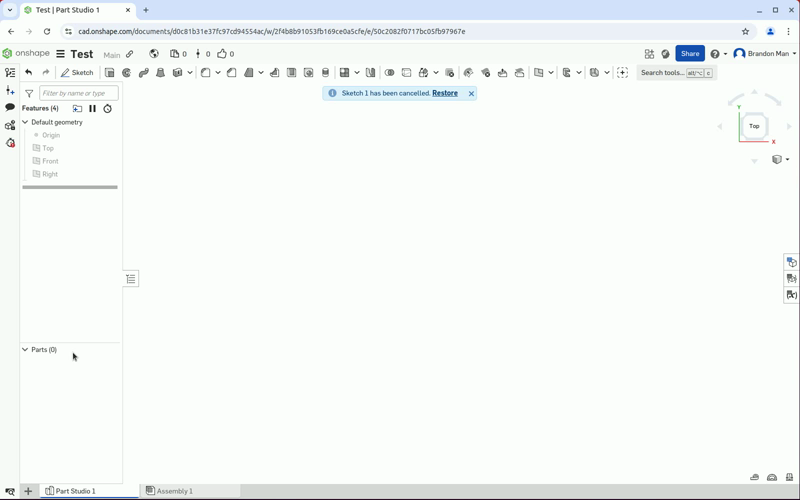
key(up)
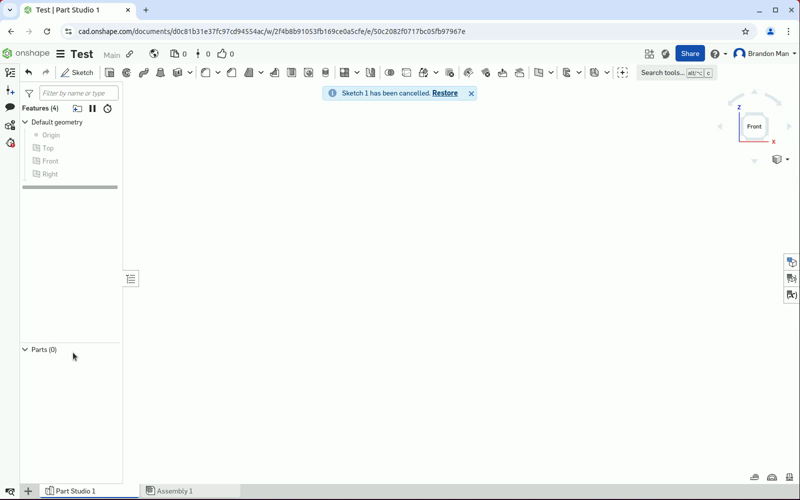
key_up(shift)
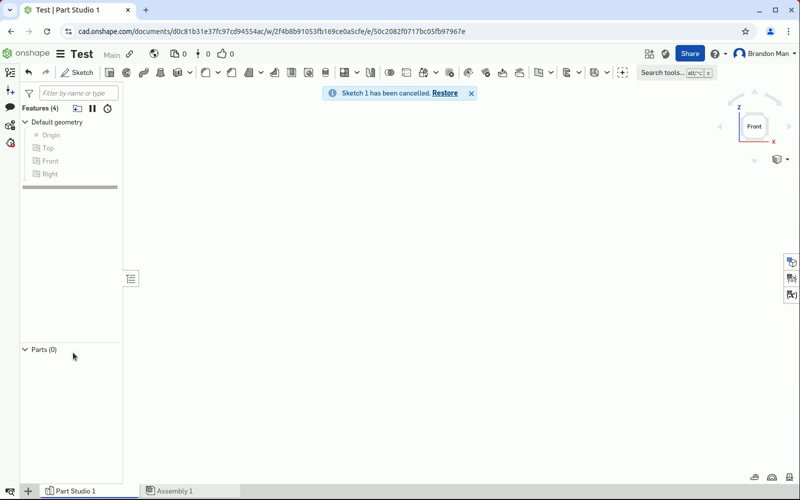
mouse_move(73, 352)
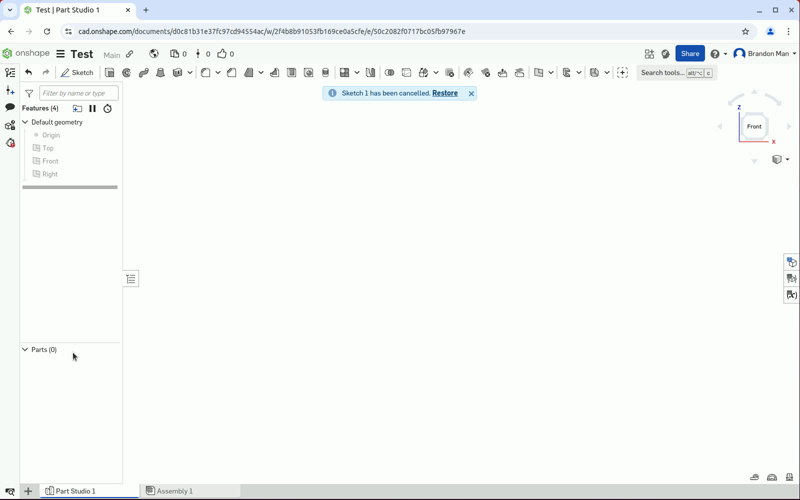
key(shift+y)
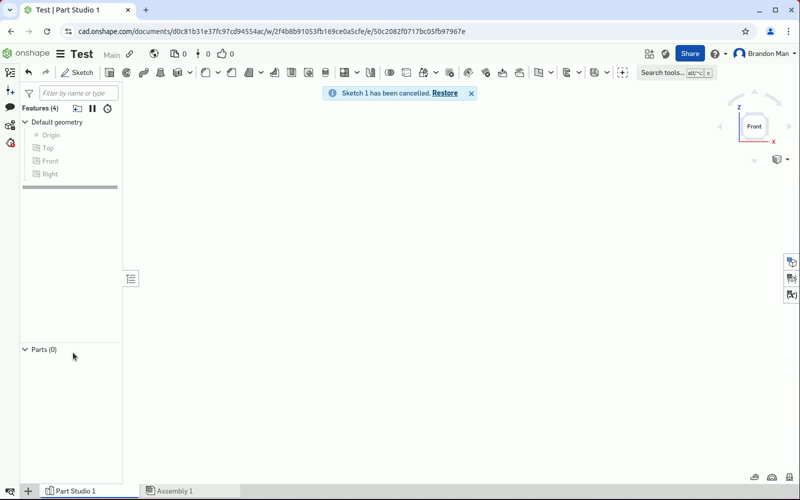
key(shift+s)
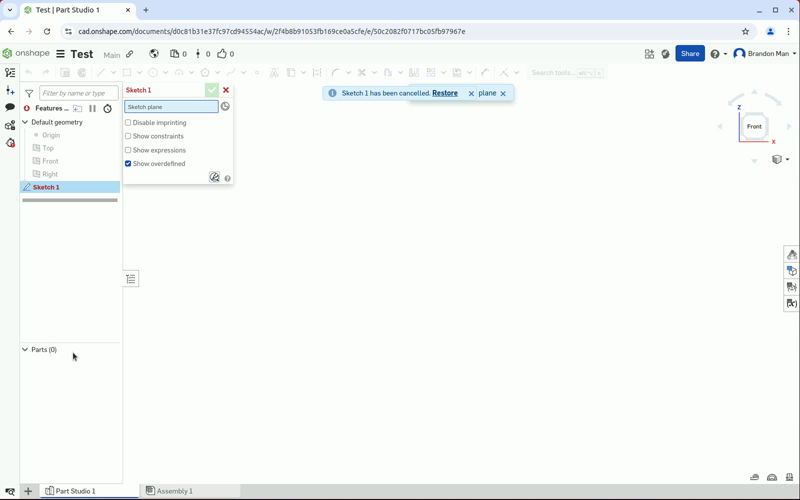
mouse_move(73, 163)
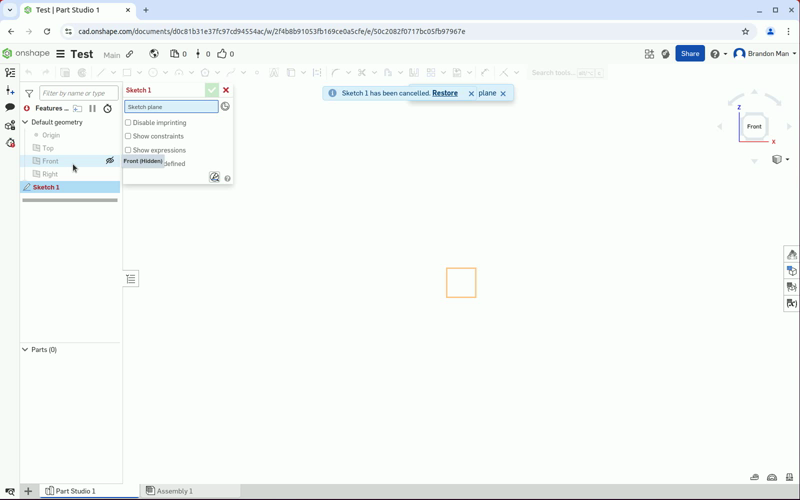
click(73, 163)
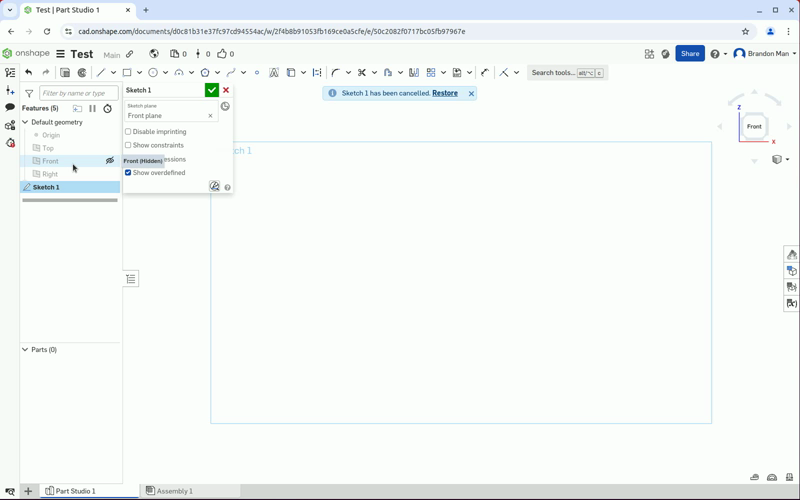
mouse_move(73, 352)
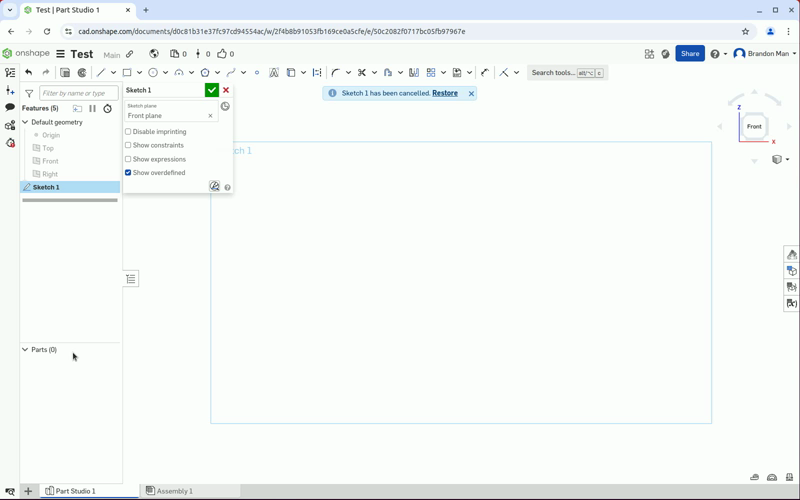
key(y)
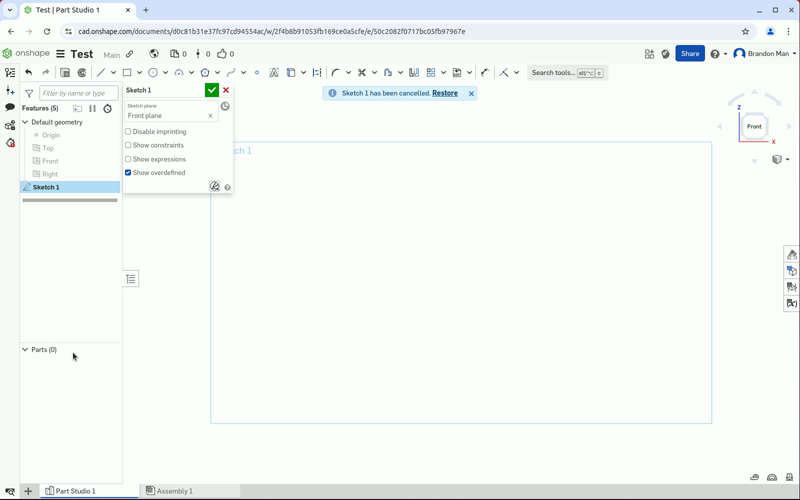
key(l)
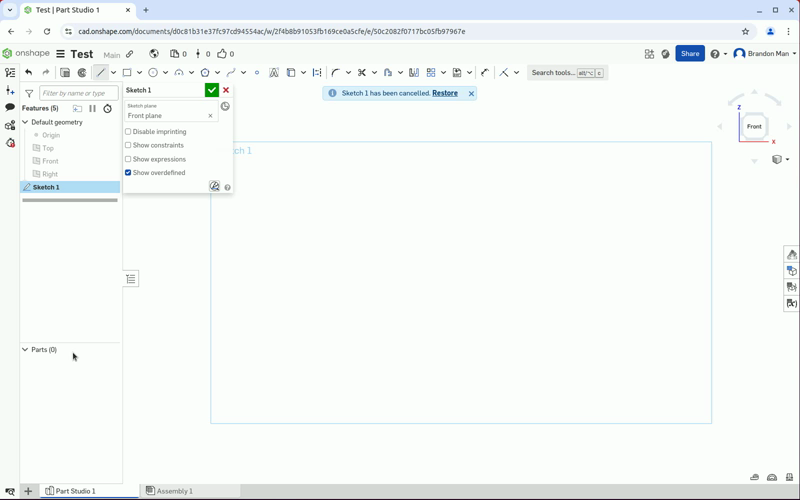
key_down(shift)
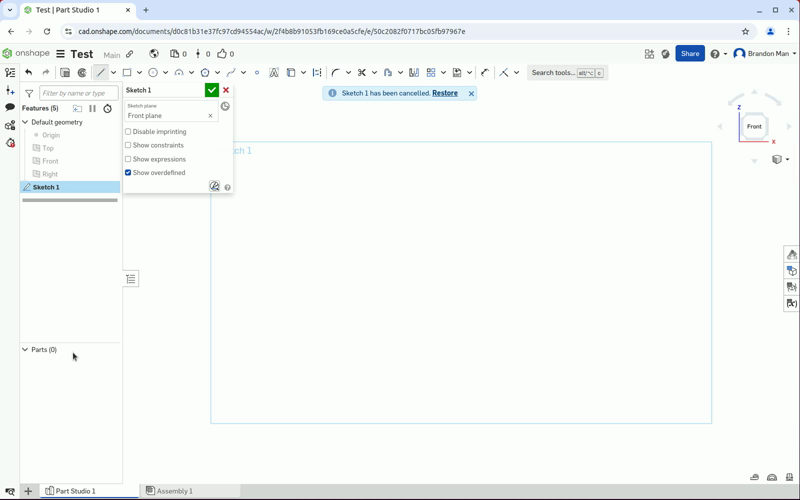
mouse_move(410, 282)
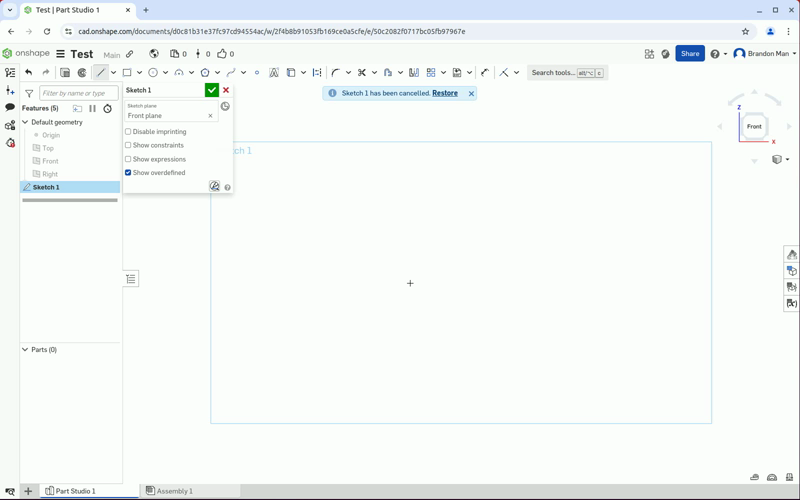
click(410, 282)
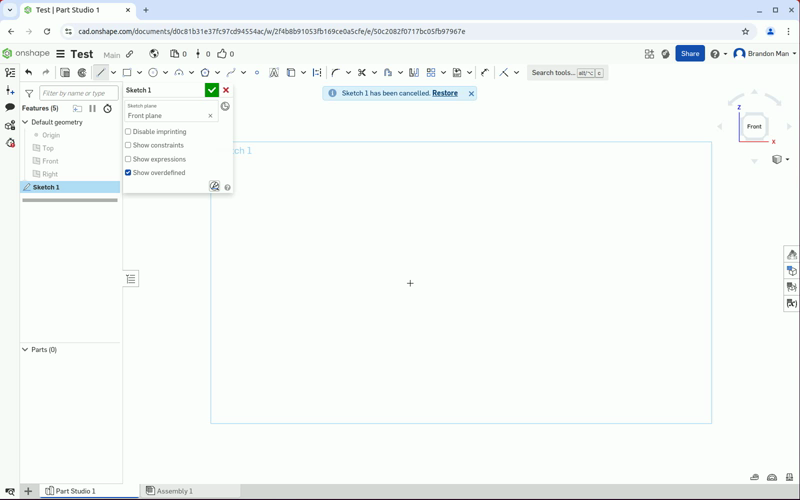
key_up(shift)
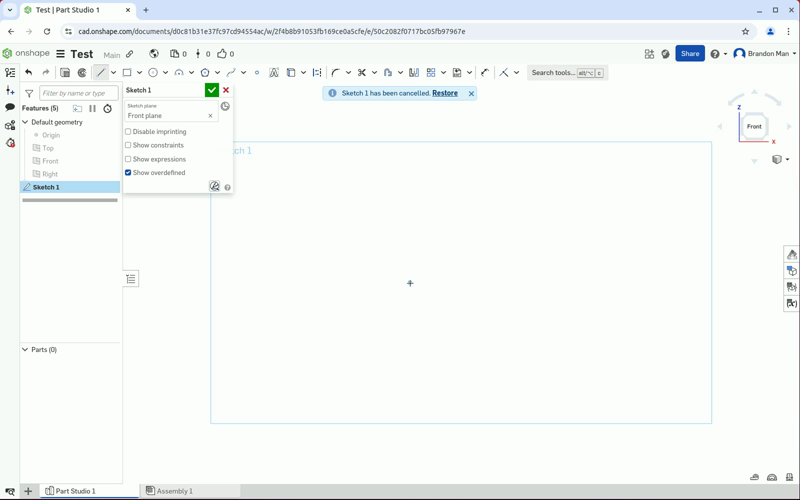
key_down(shift)
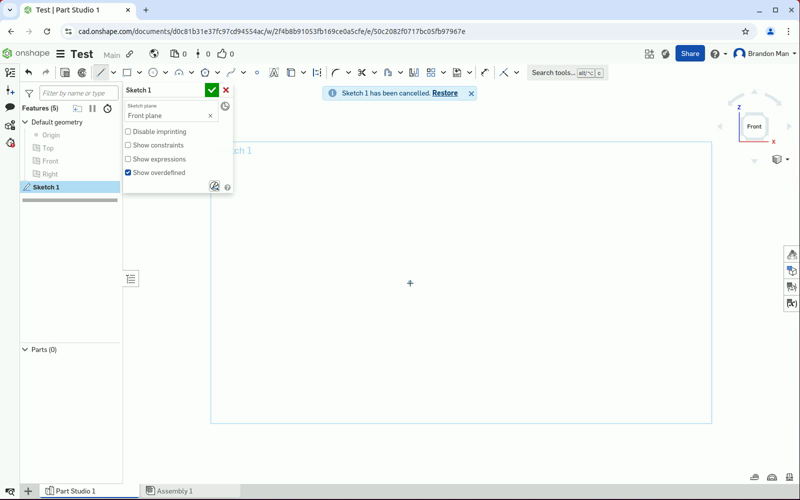
mouse_move(440, 282)
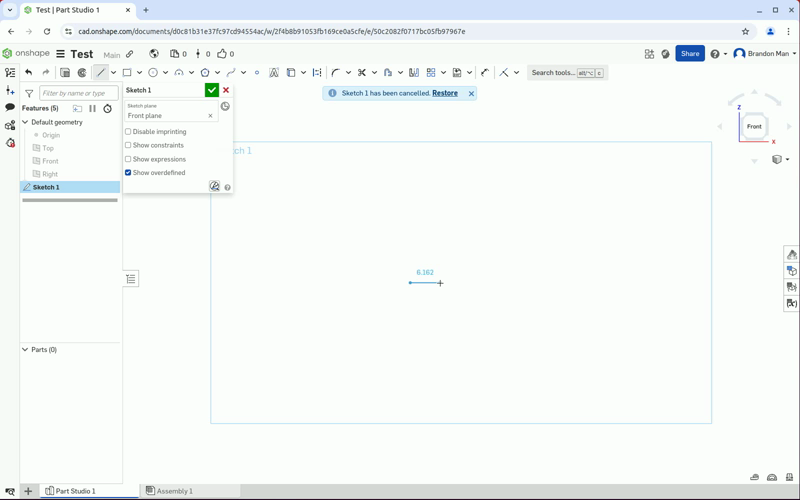
mouse_move(460, 282)
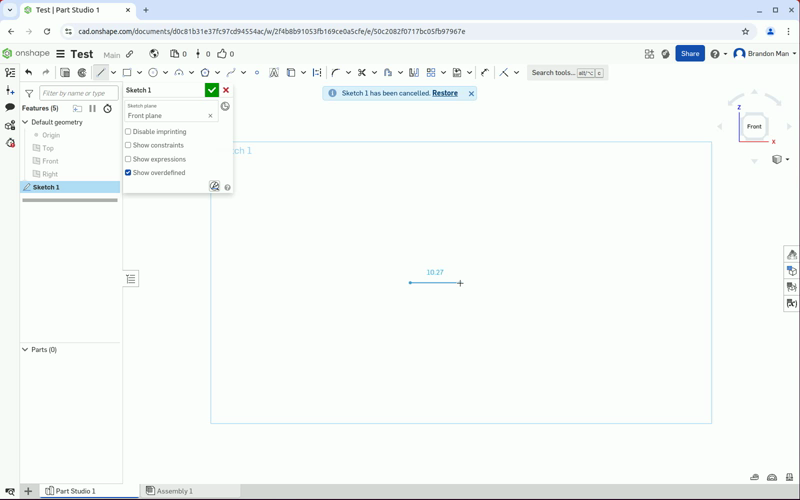
click(460, 282)
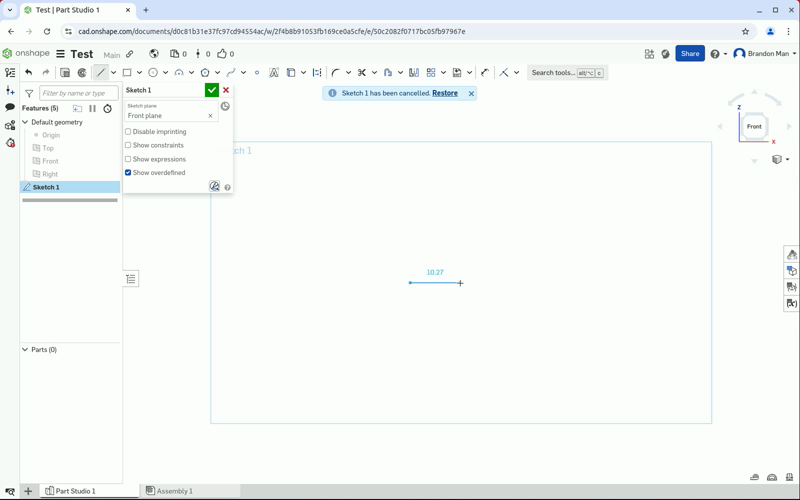
key_up(shift)
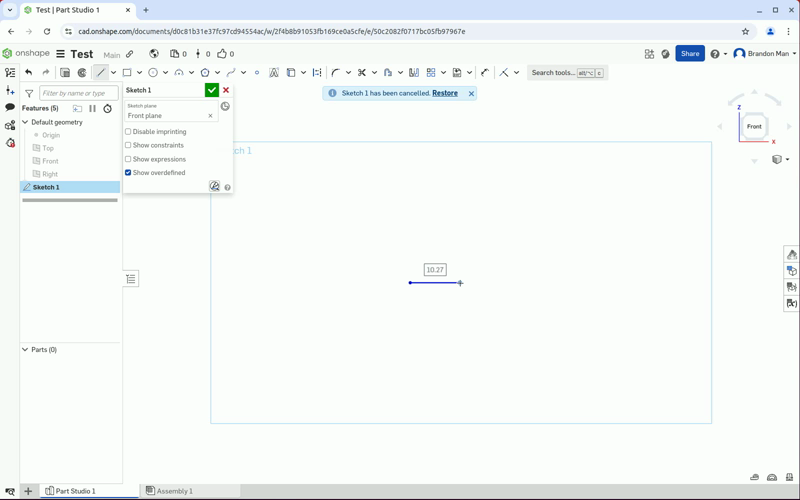
key_down(shift)
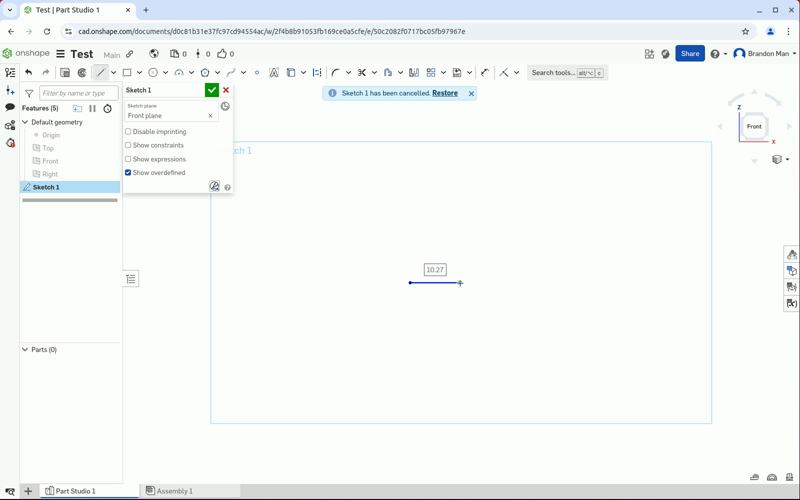
mouse_move(460, 170)
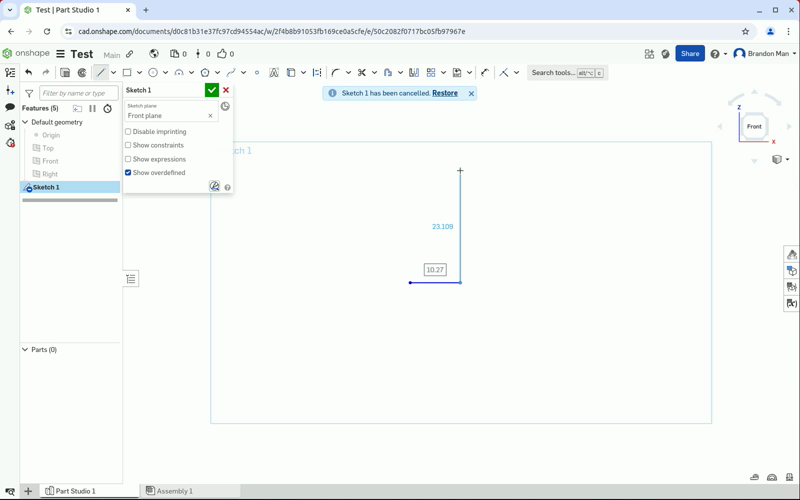
click(460, 170)
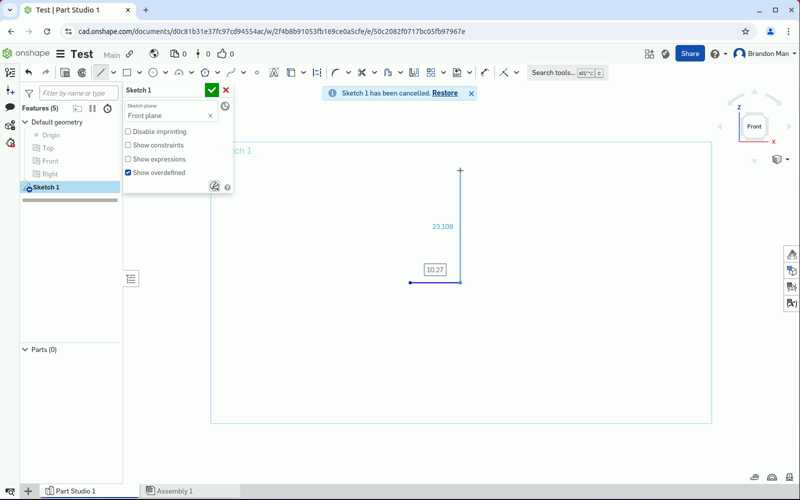
key_up(shift)
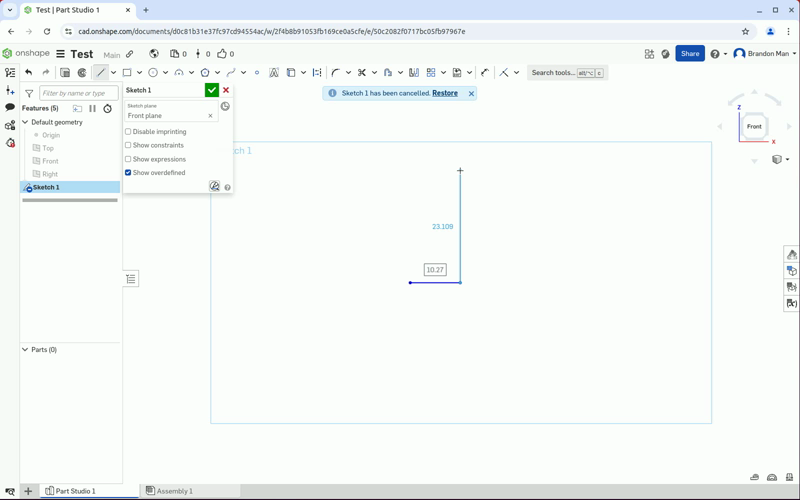
key_down(shift)
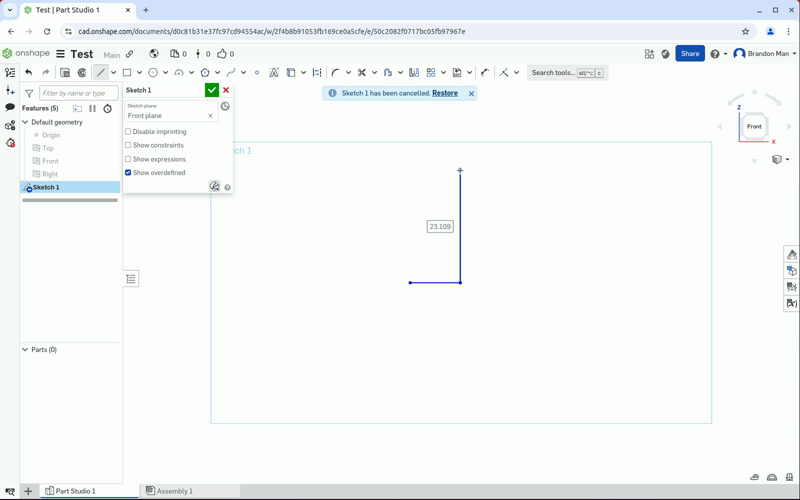
mouse_move(490, 170)
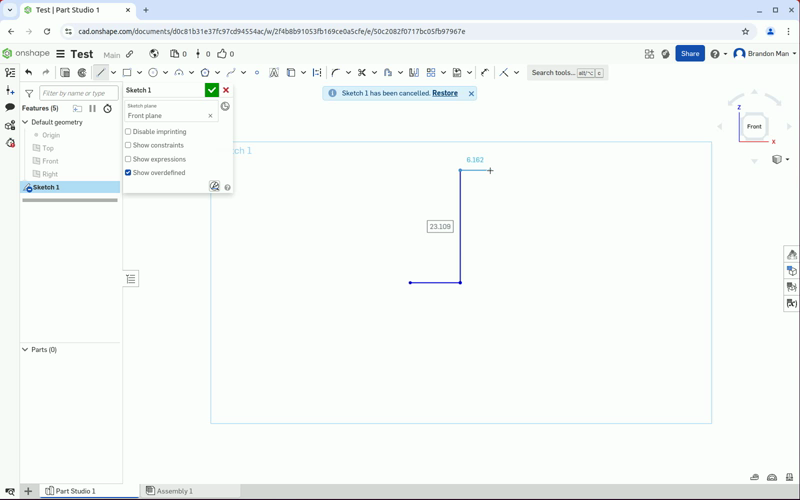
mouse_move(410, 170)
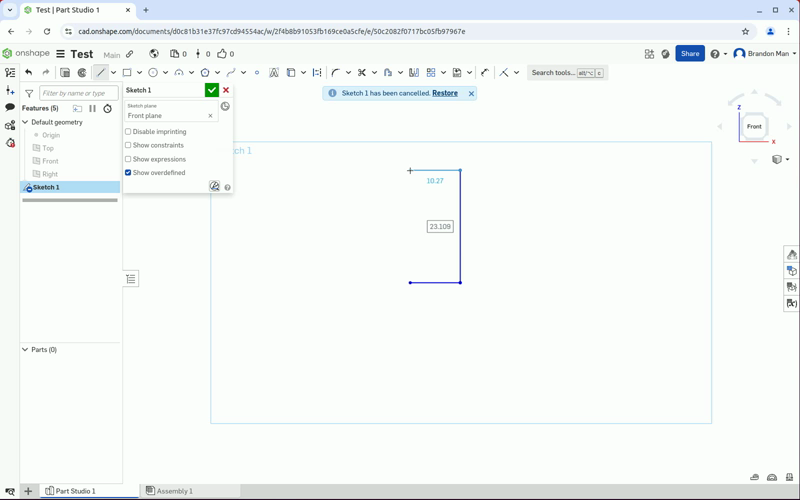
click(410, 170)
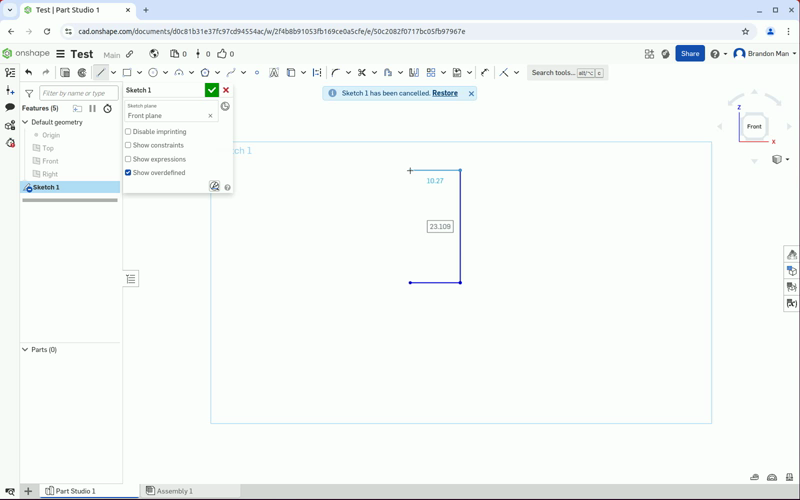
key_up(shift)
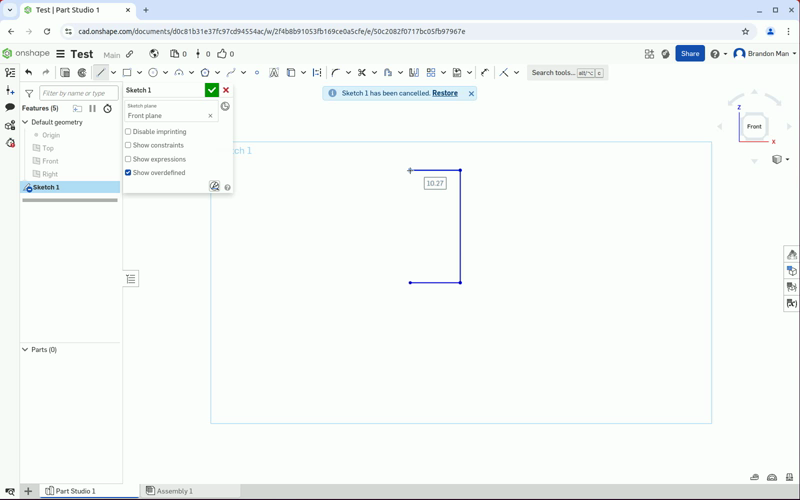
key_down(shift)
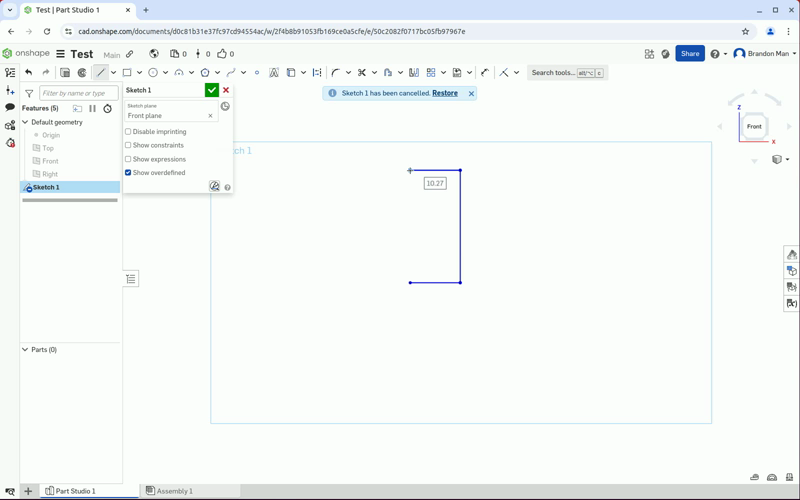
mouse_move(440, 170)
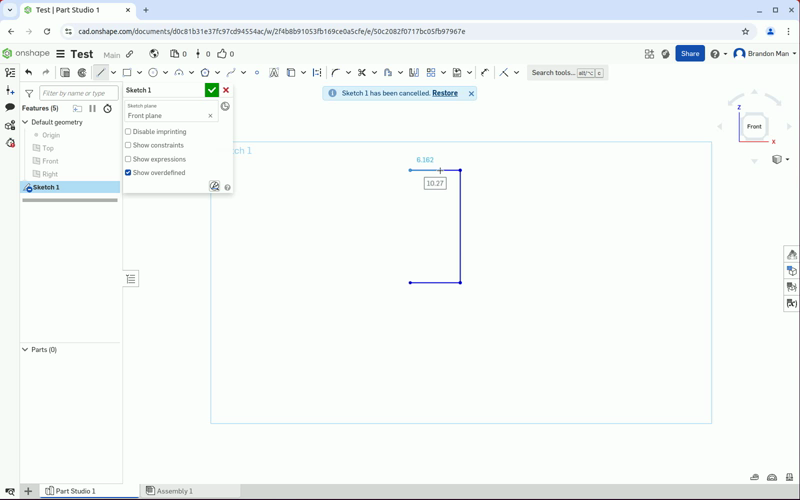
mouse_move(410, 220)
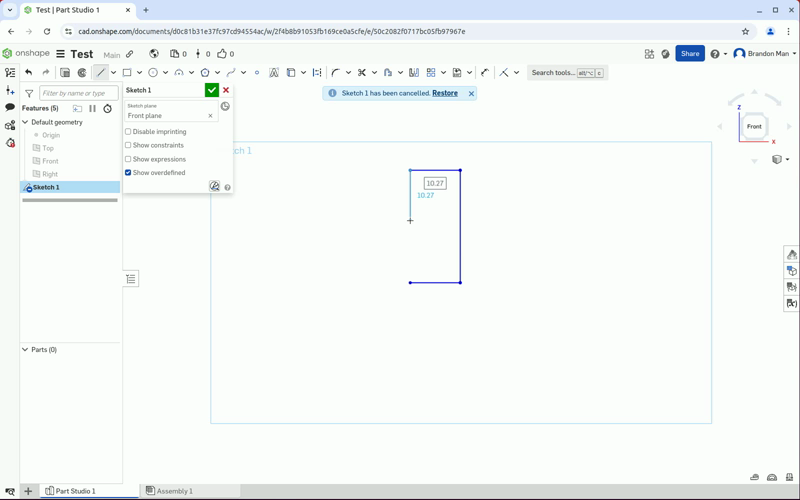
click(410, 220)
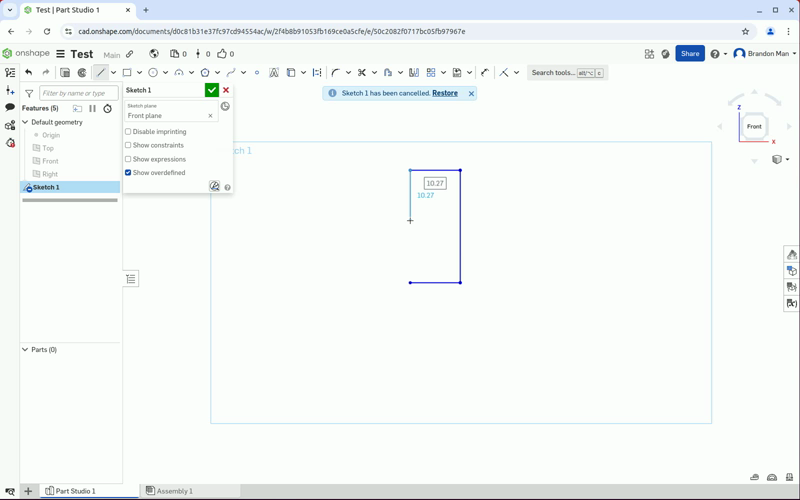
key_up(shift)
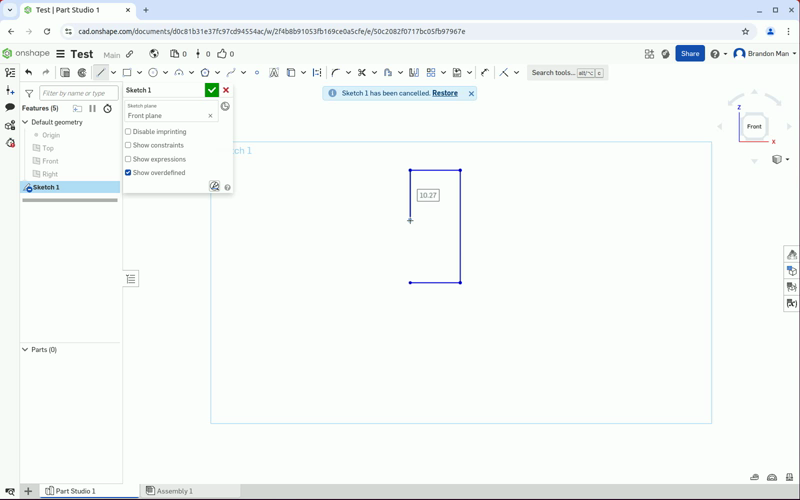
key_down(shift)
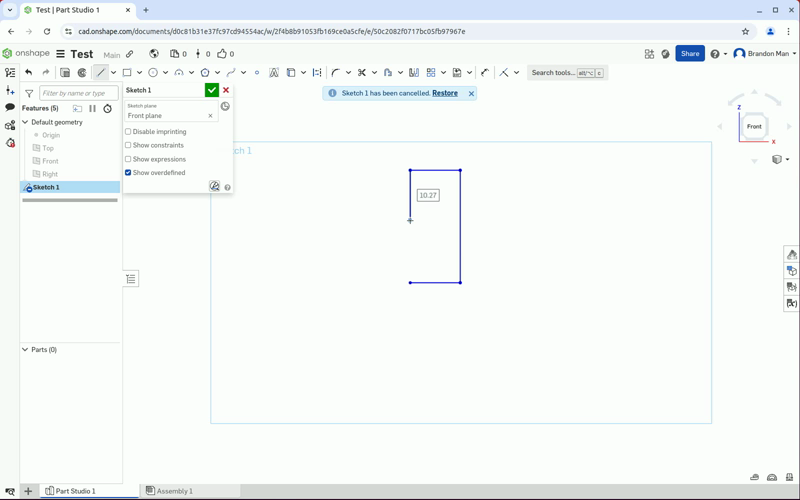
mouse_move(440, 220)
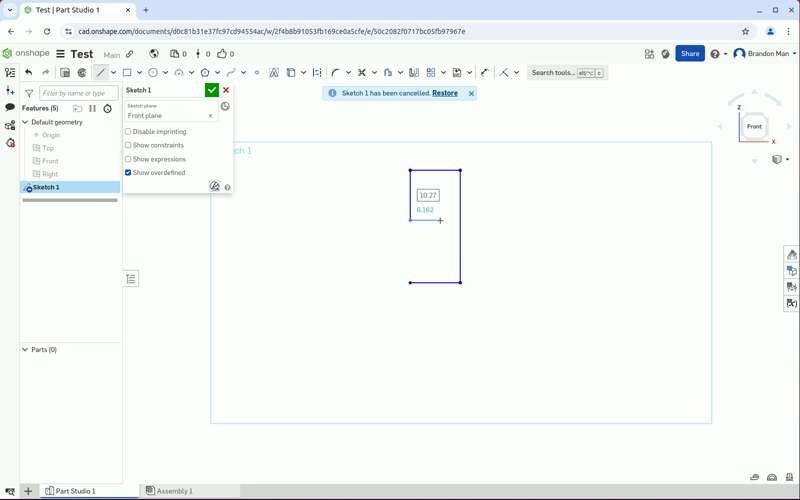
mouse_move(418, 220)
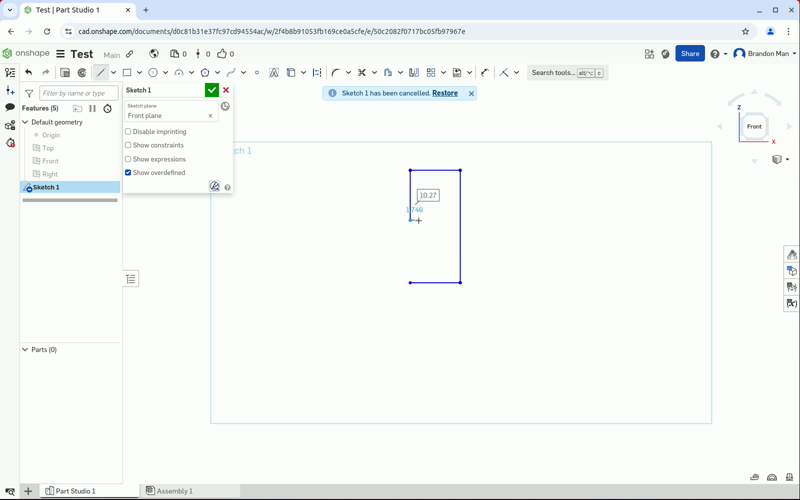
click(418, 220)
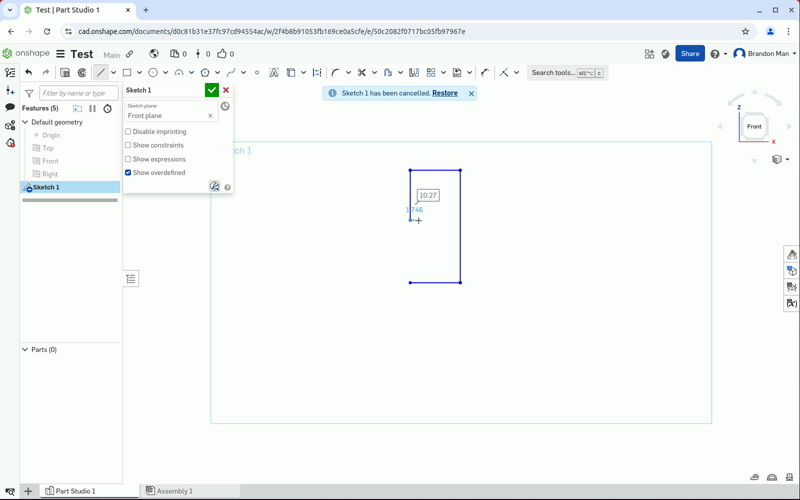
key_up(shift)
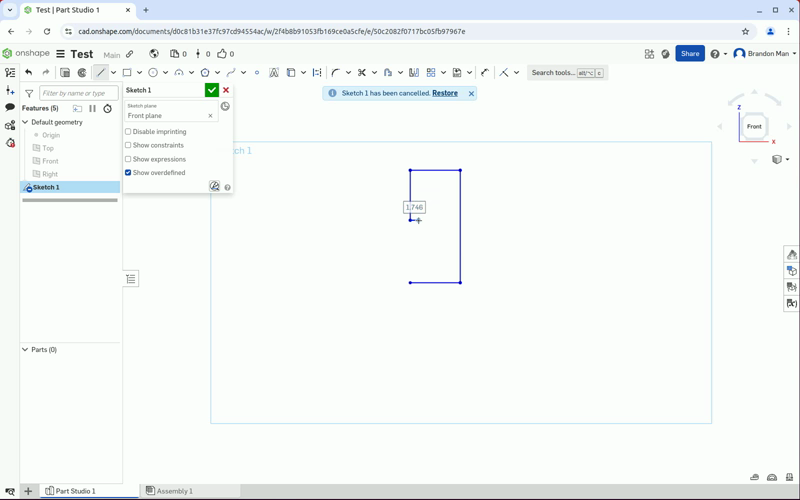
key_down(shift)
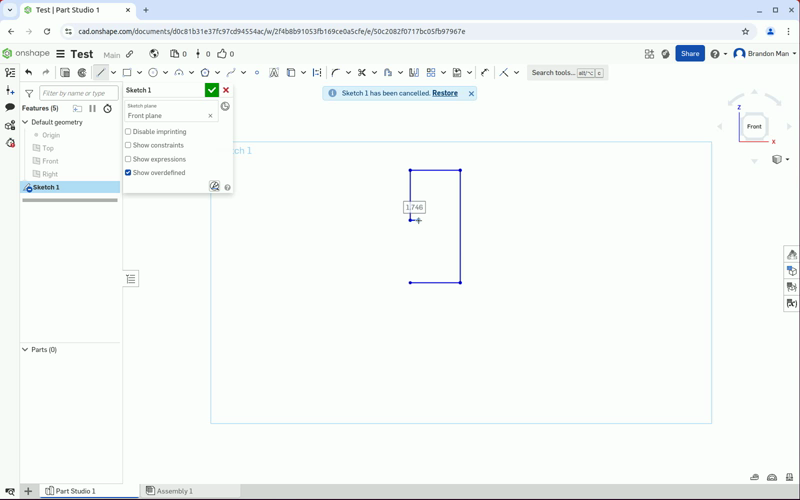
mouse_move(448, 220)
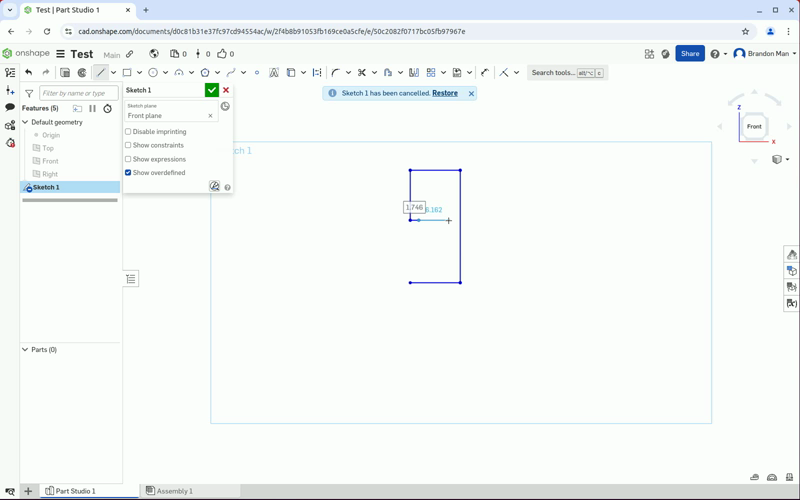
mouse_move(418, 233)
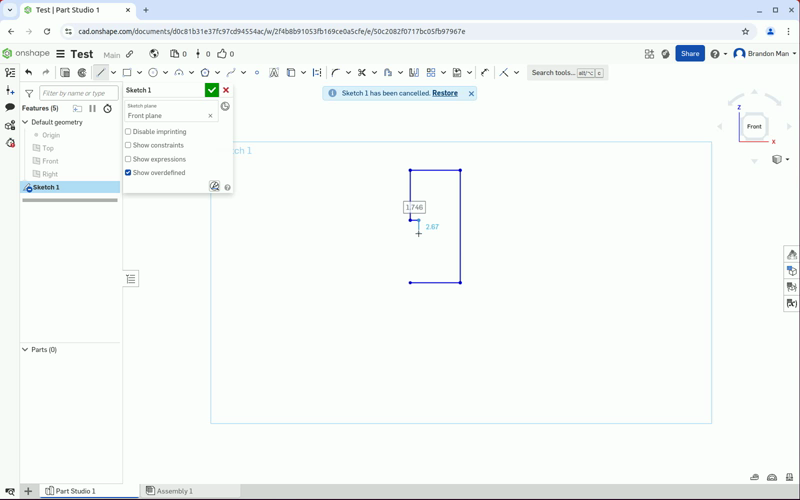
click(418, 233)
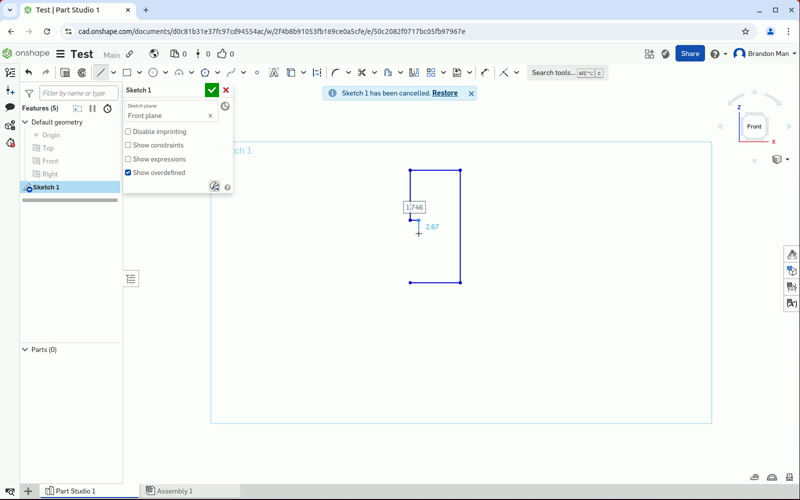
key_up(shift)
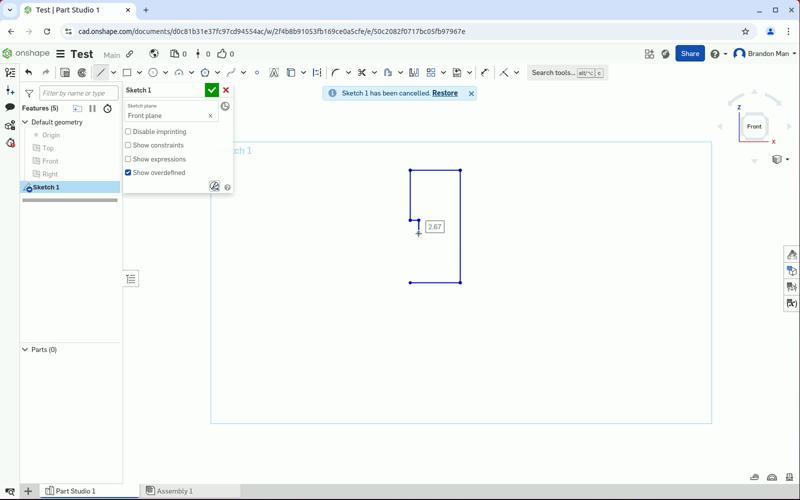
key_down(shift)
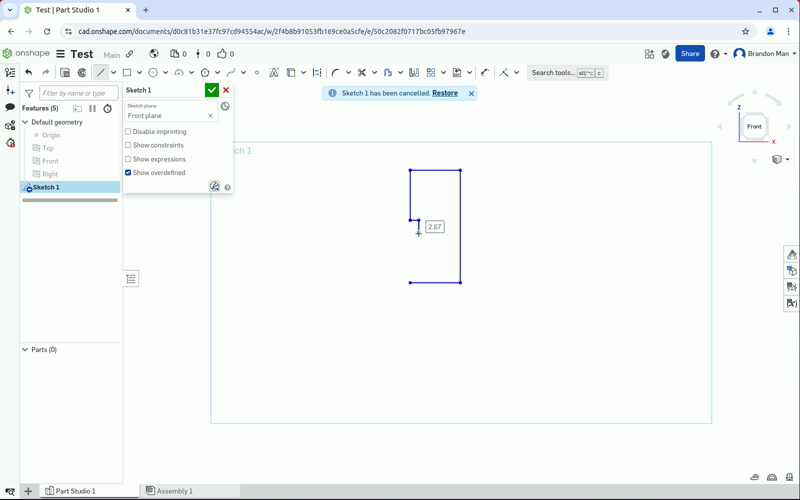
mouse_move(448, 233)
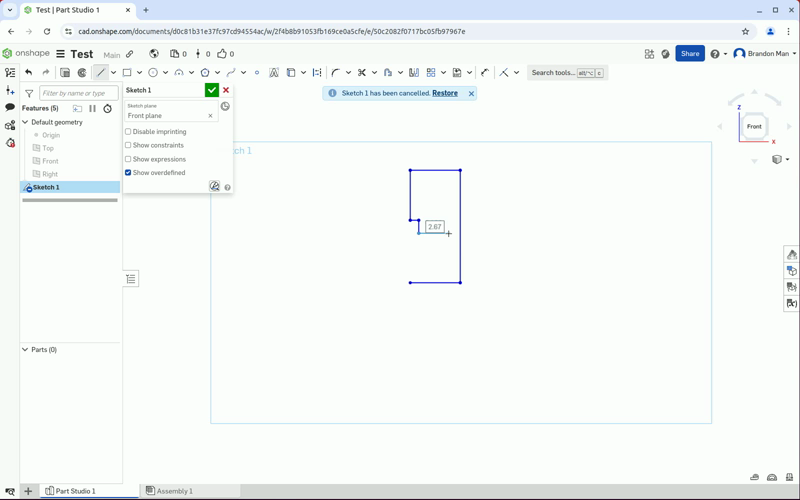
mouse_move(410, 233)
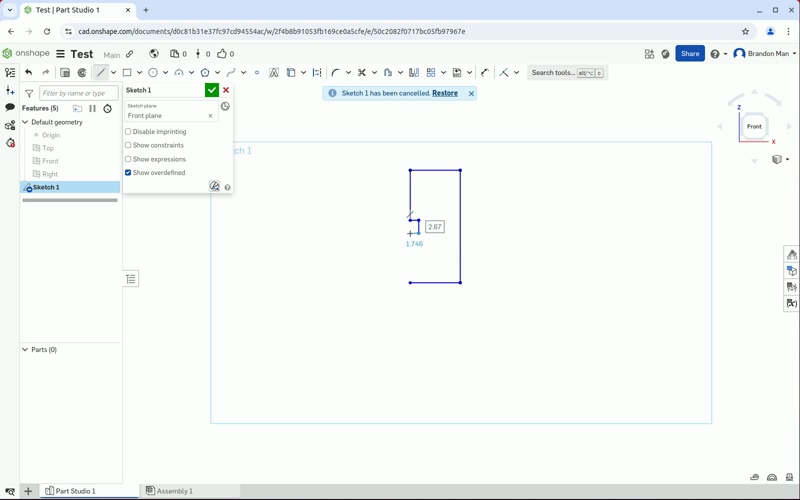
click(410, 233)
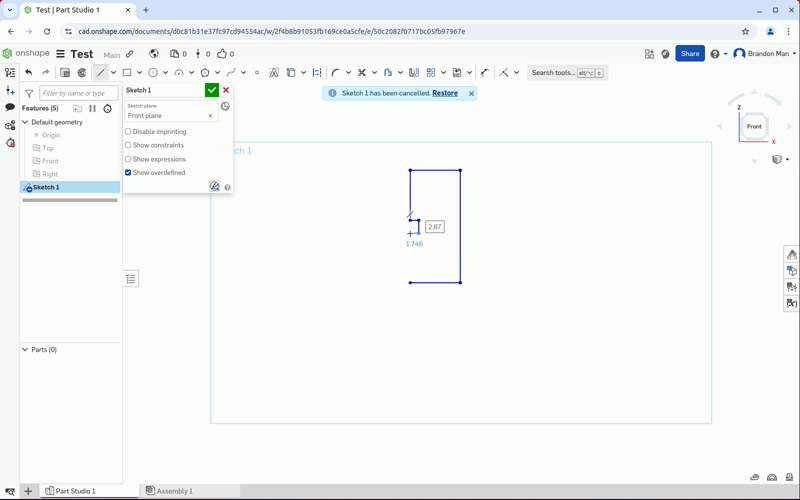
key_up(shift)
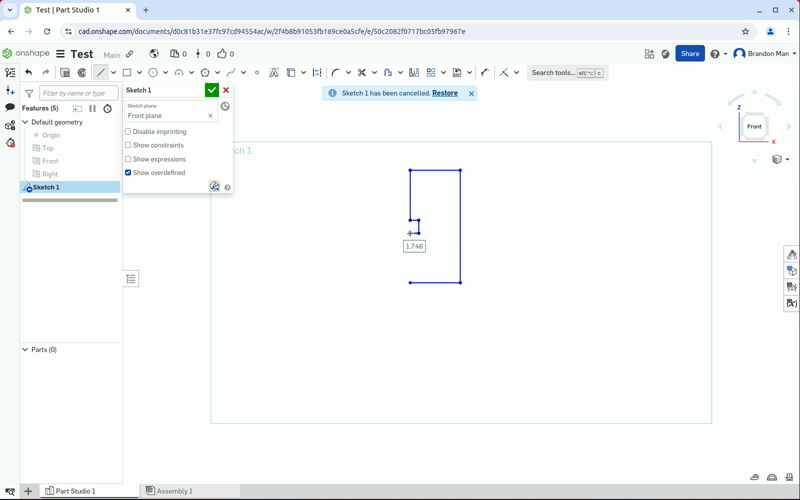
mouse_move(440, 233)
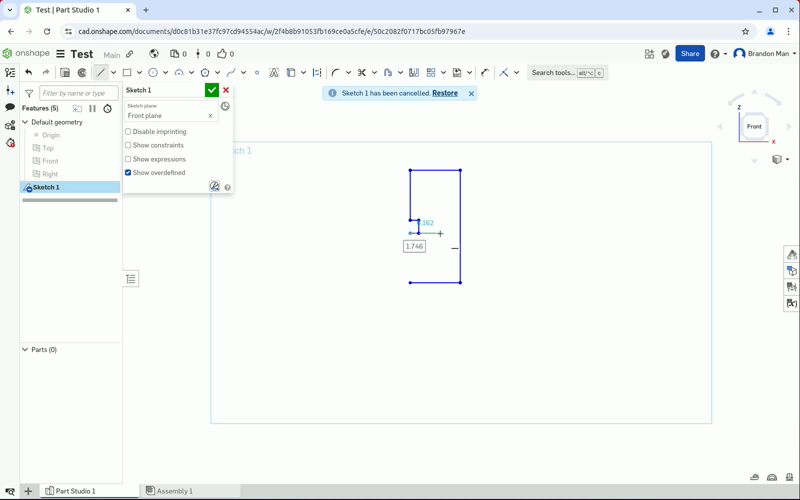
key_down(shift)
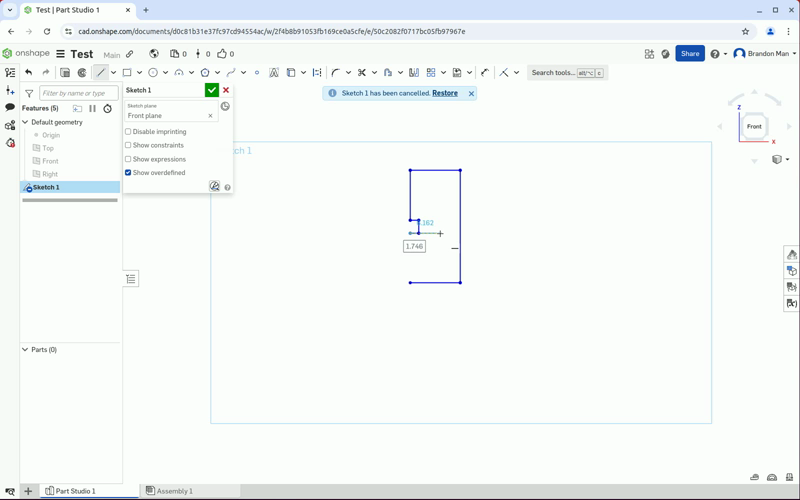
mouse_move(410, 282)
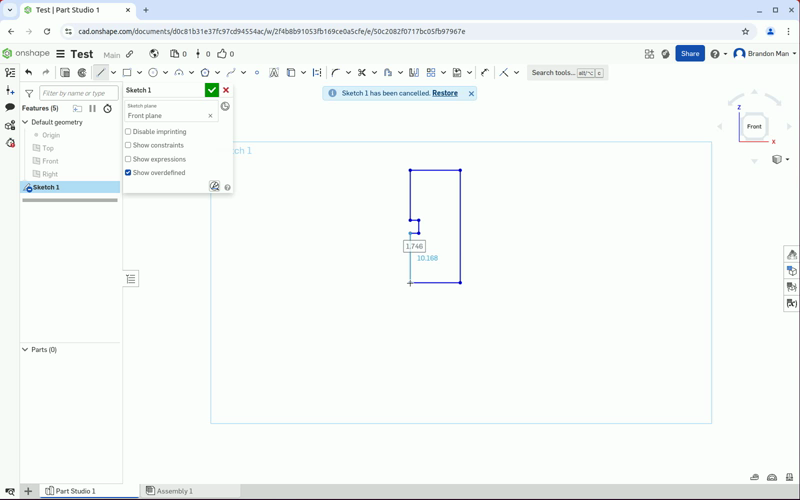
key_up(shift)
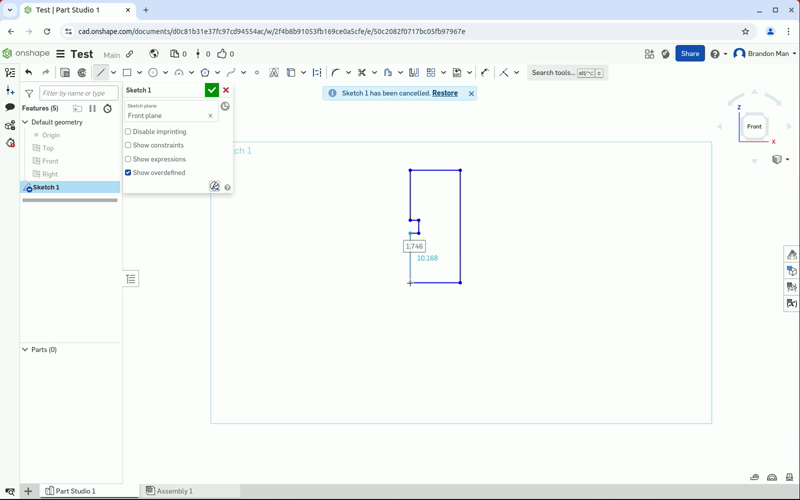
click(410, 282)
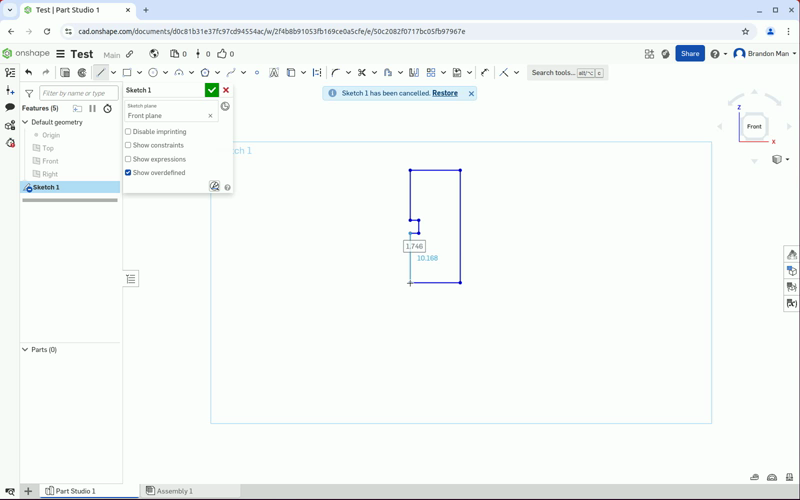
key(esc)
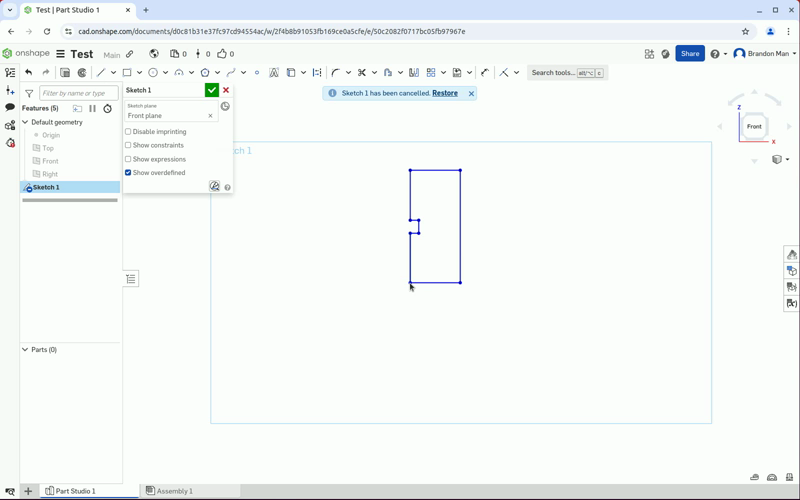
key(l)
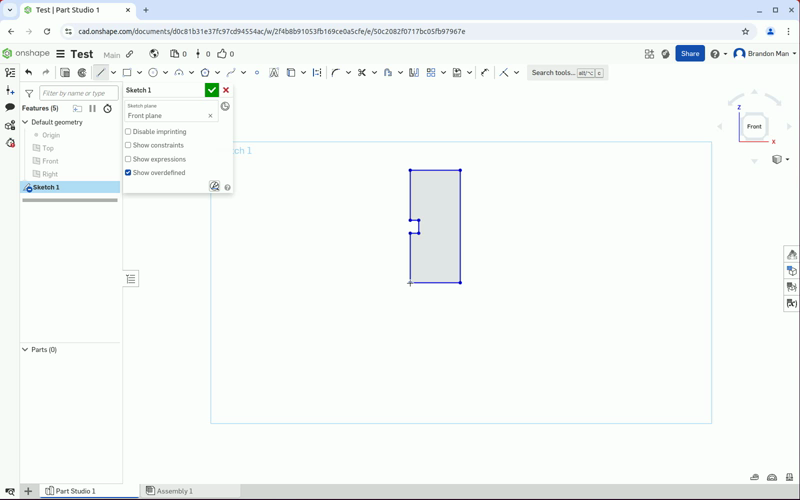
key_down(shift)
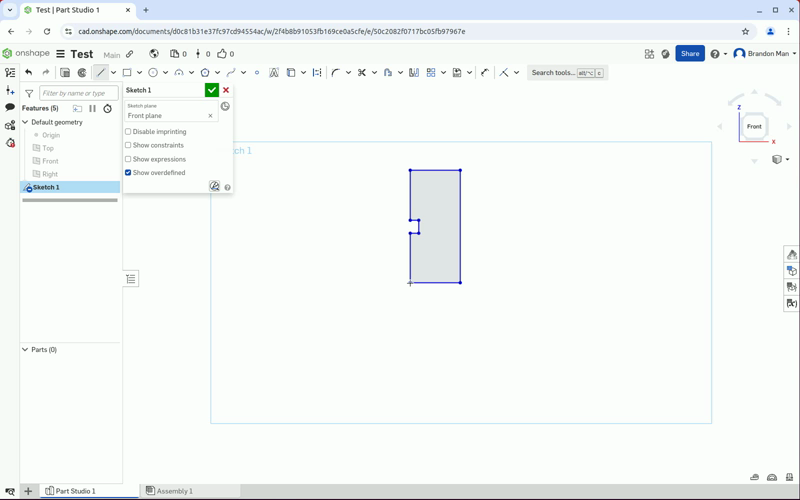
mouse_move(411, 281)
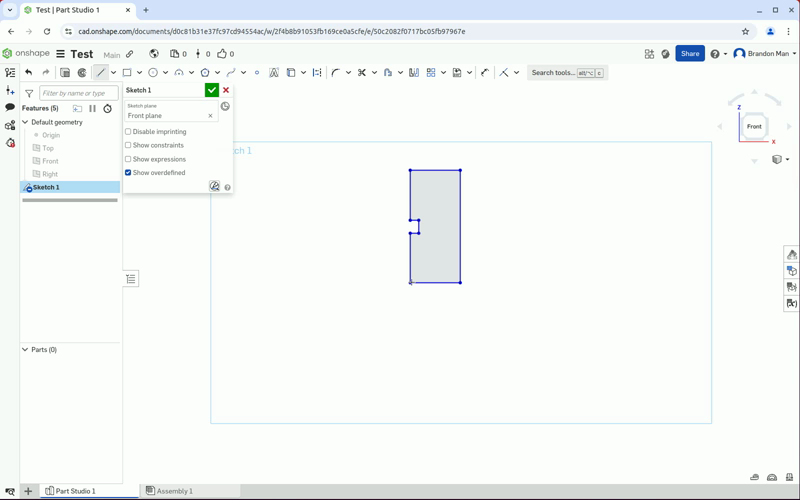
scroll(6)
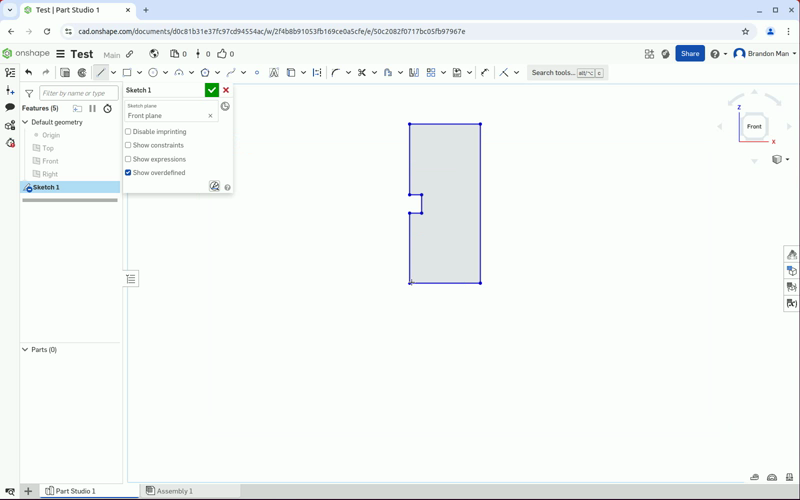
scroll(6)
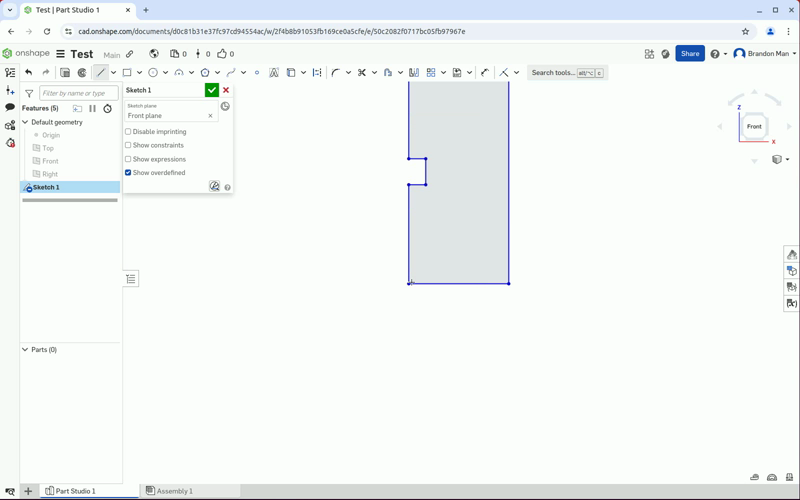
scroll(6)
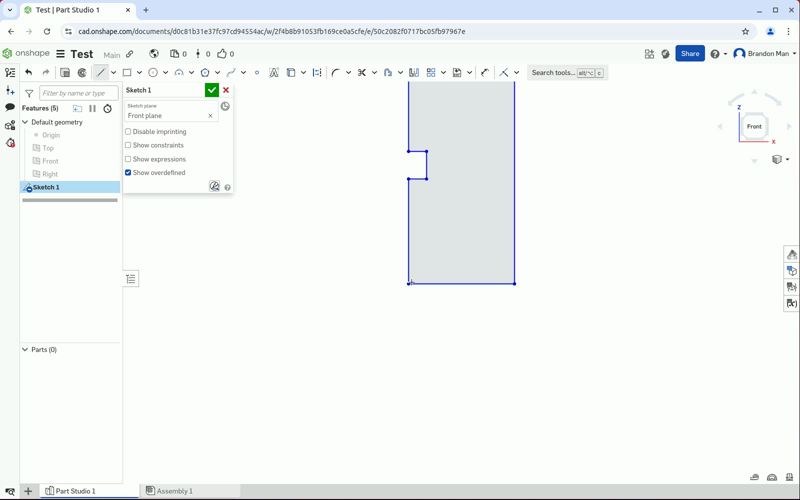
scroll(6)
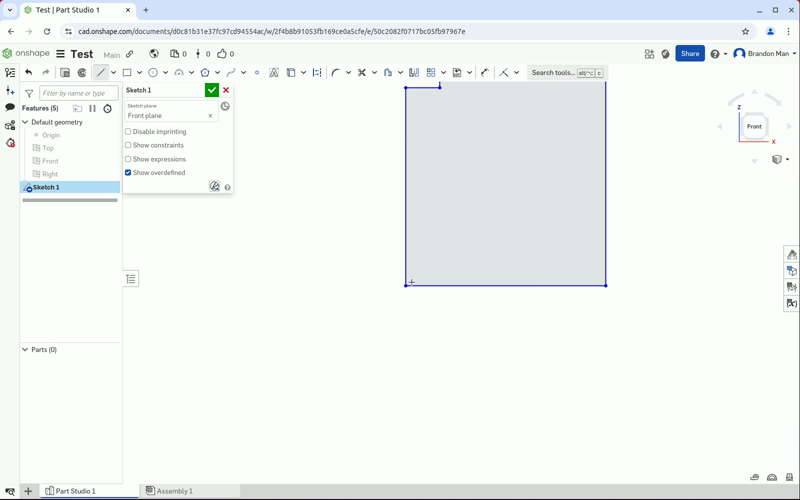
scroll(6)
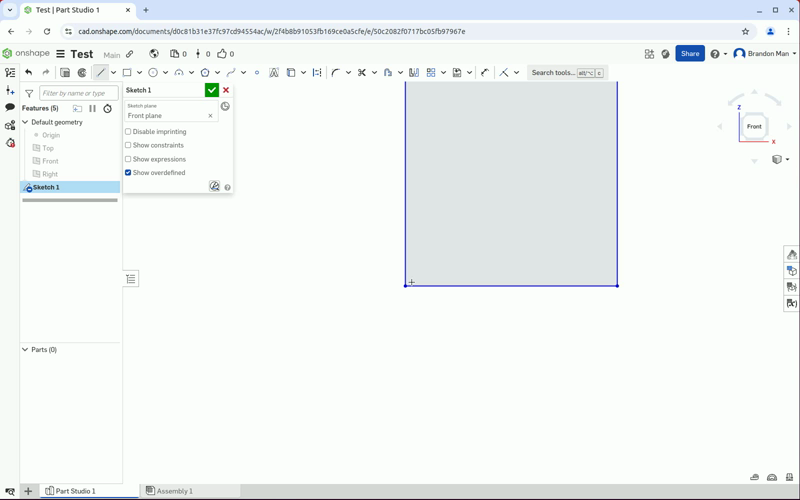
scroll(6)
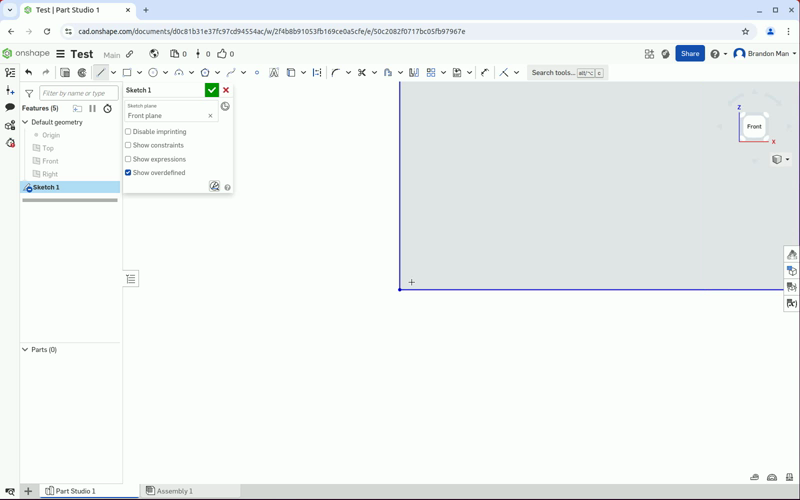
scroll(6)
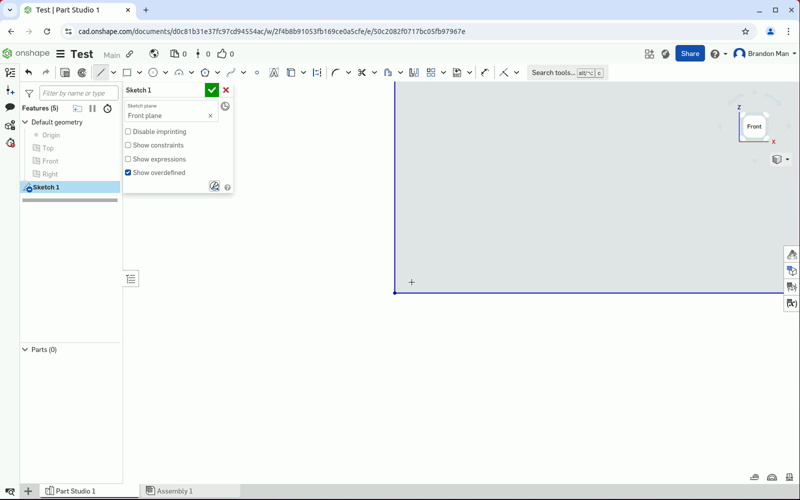
click(411, 281)
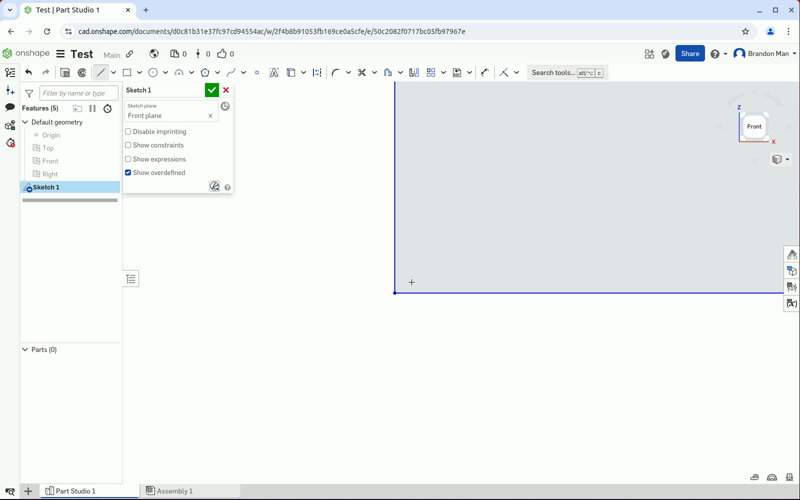
scroll(-6)
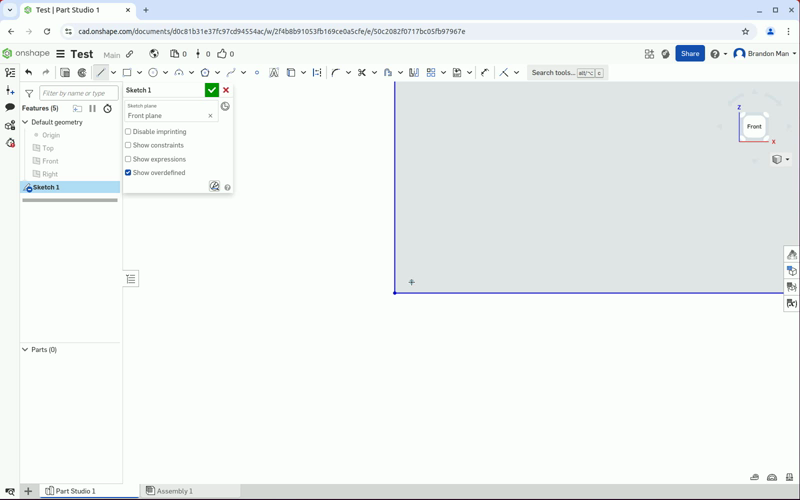
scroll(-6)
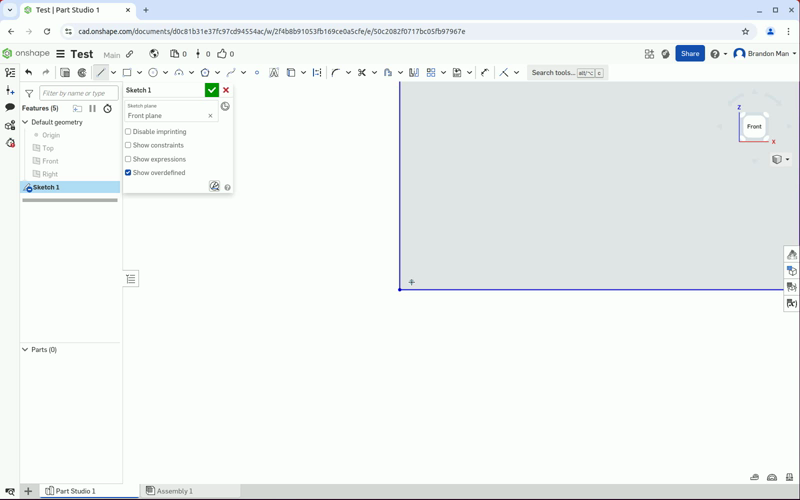
scroll(-6)
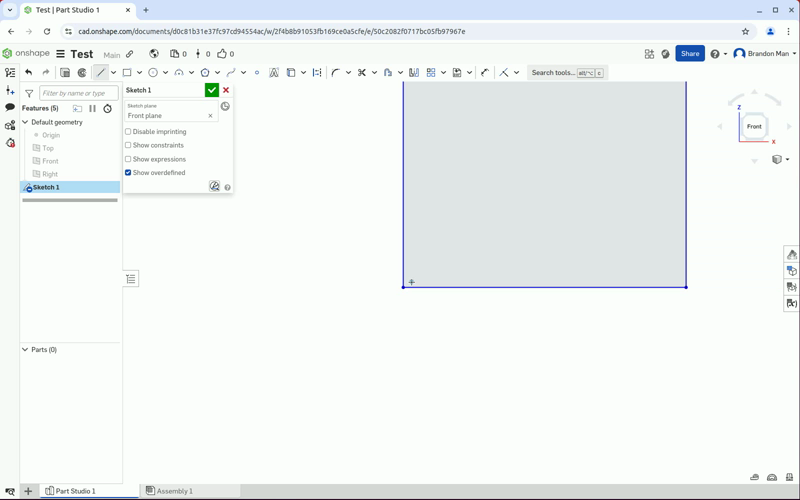
scroll(-6)
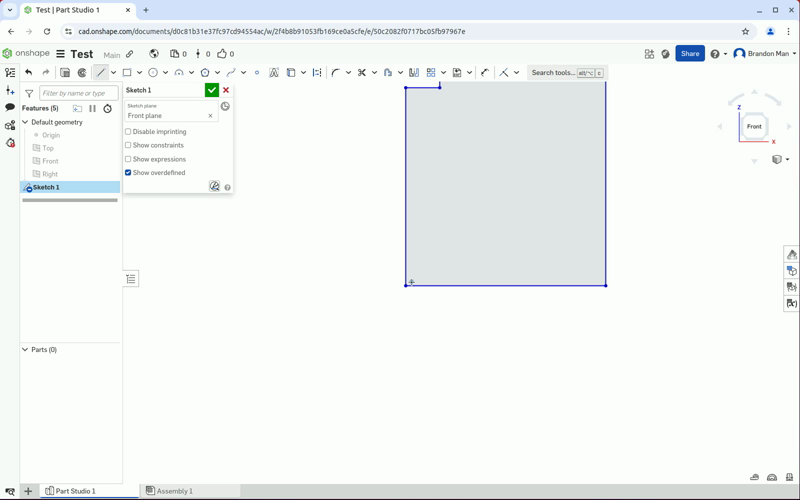
scroll(-6)
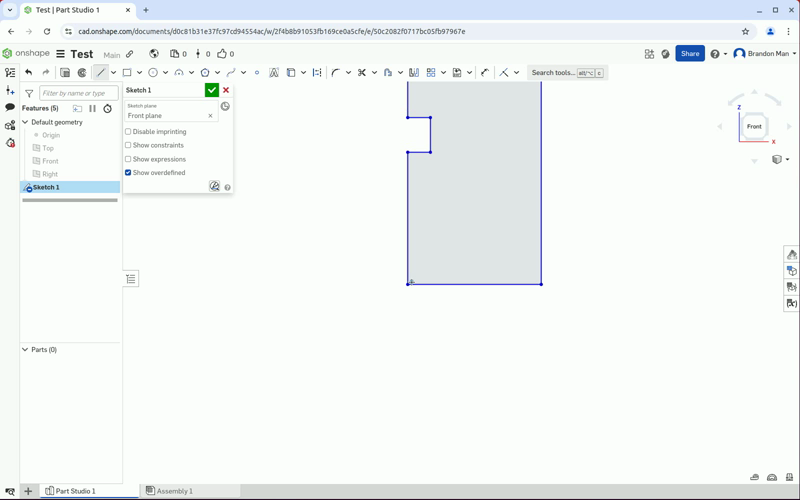
scroll(-6)
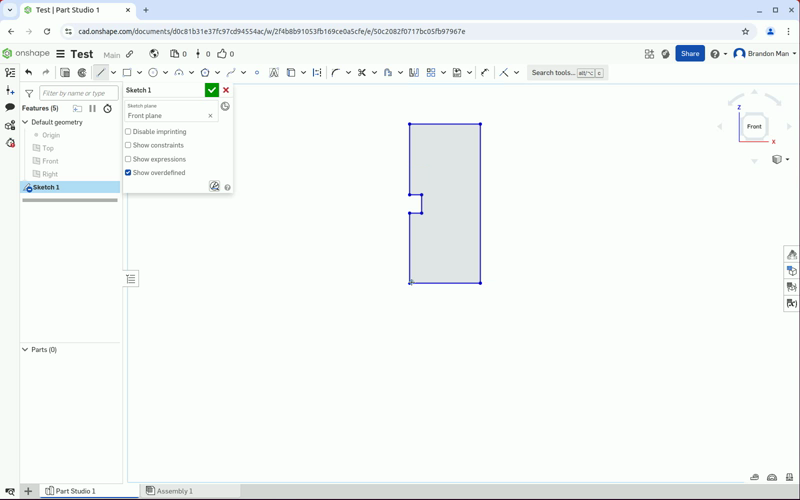
scroll(-6)
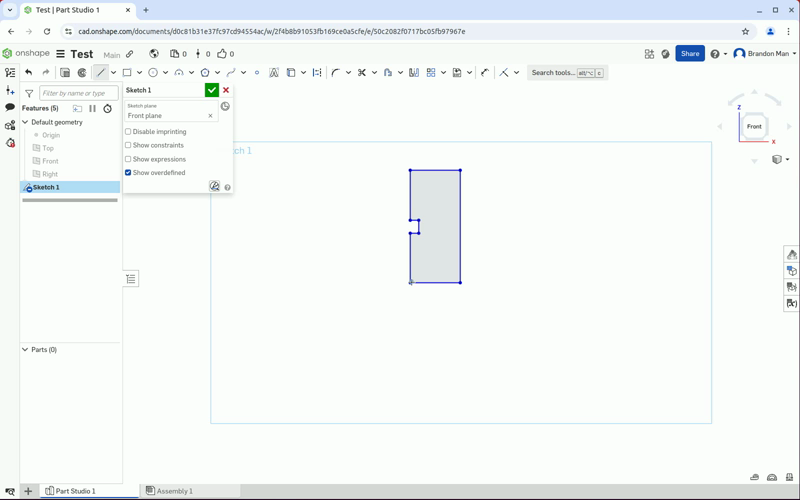
key_up(shift)
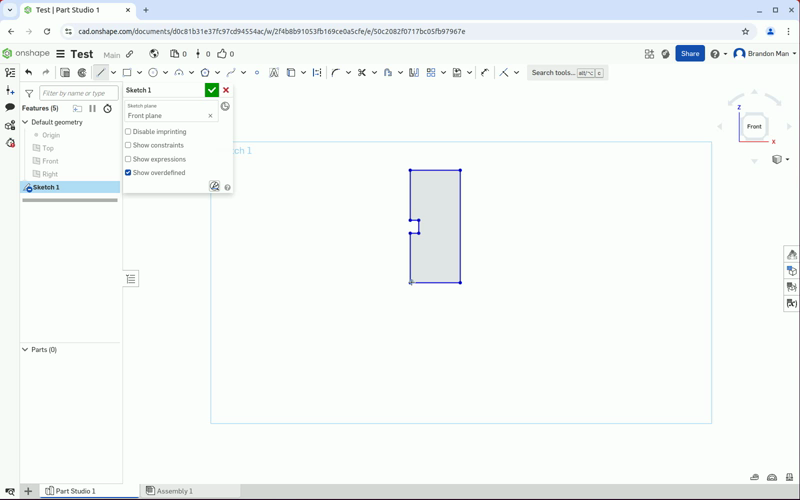
key_down(shift)
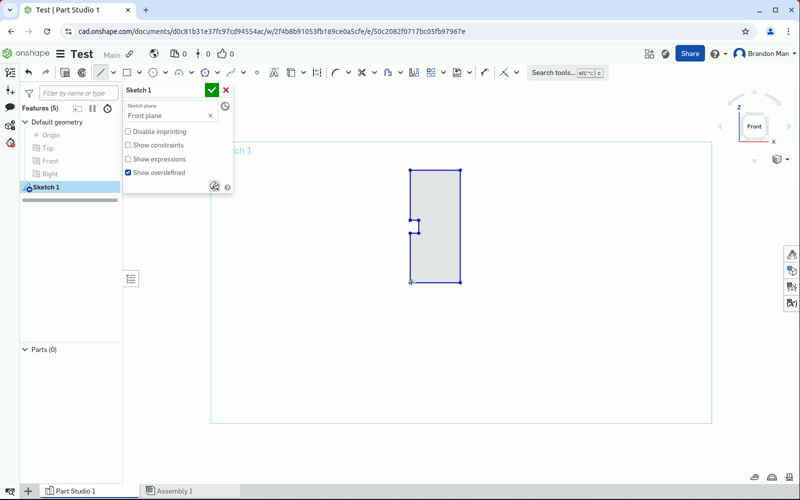
mouse_move(441, 281)
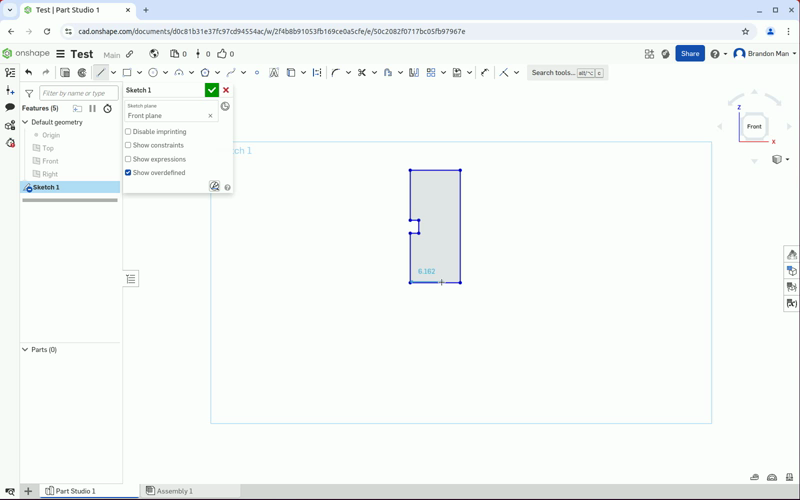
mouse_move(418, 281)
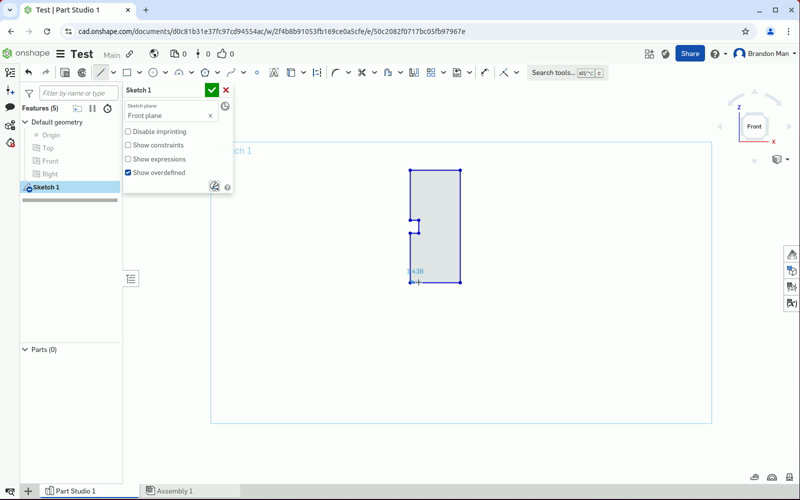
scroll(6)
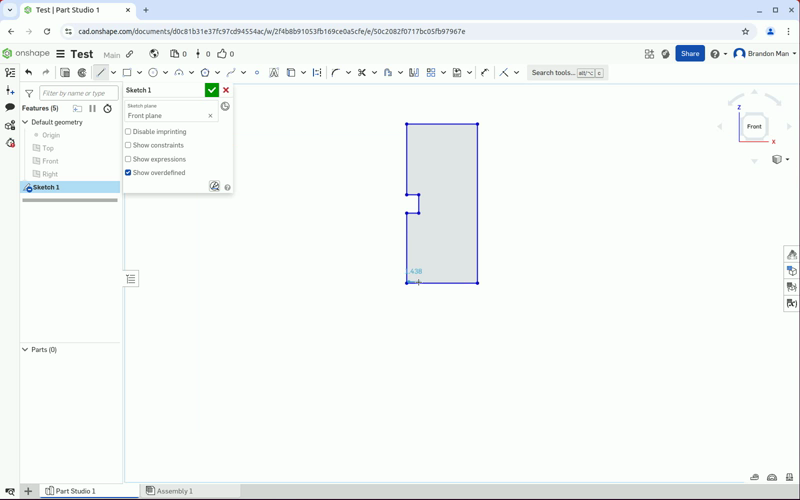
scroll(6)
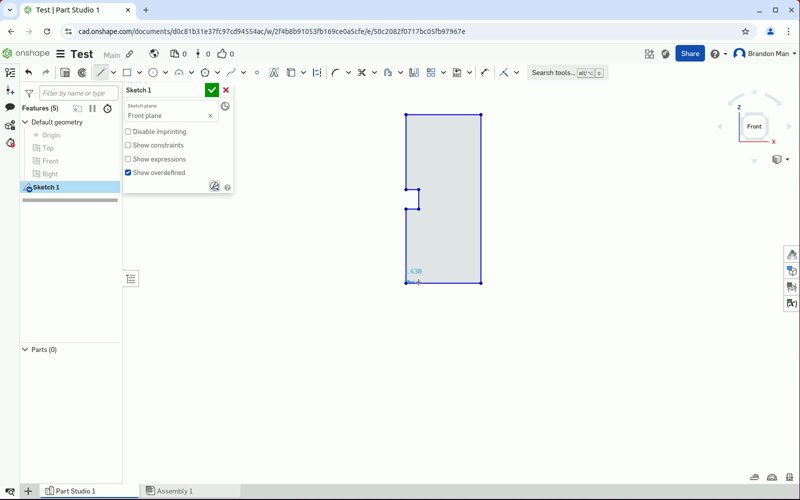
scroll(6)
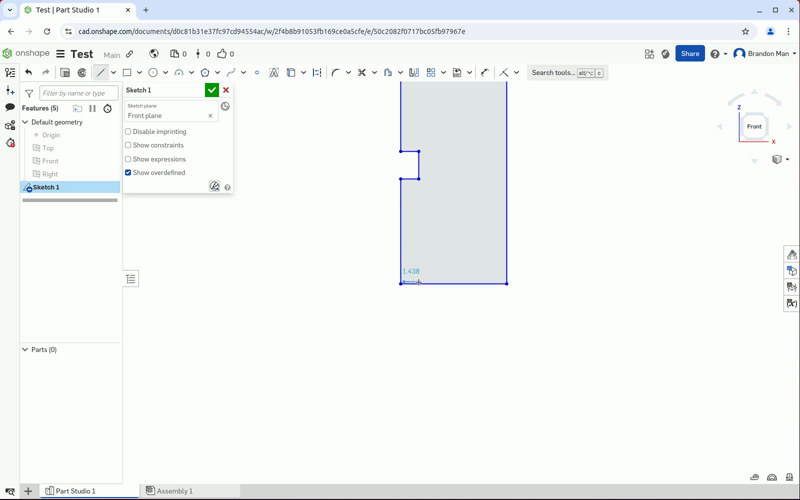
scroll(6)
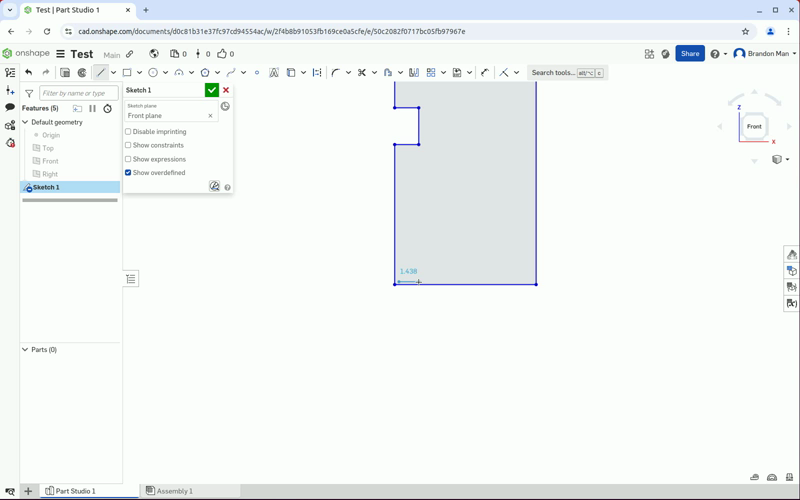
scroll(6)
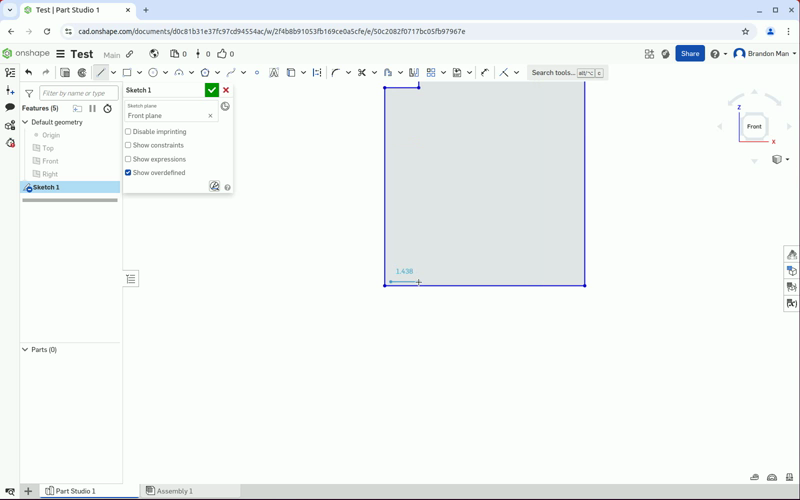
scroll(6)
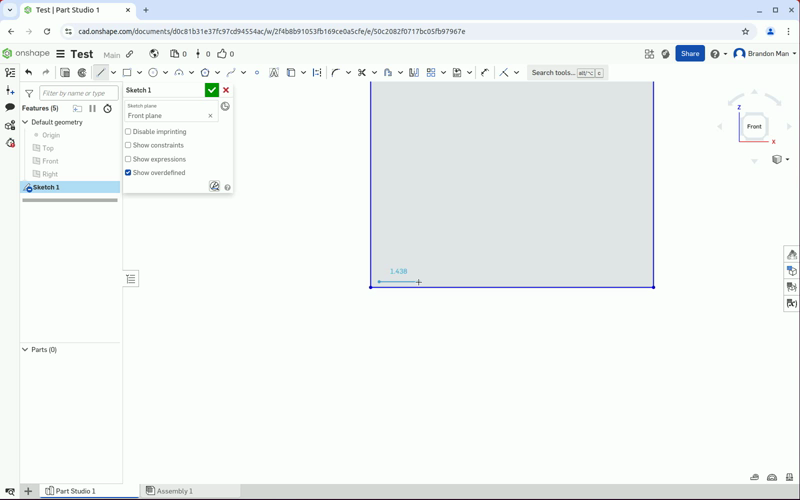
scroll(6)
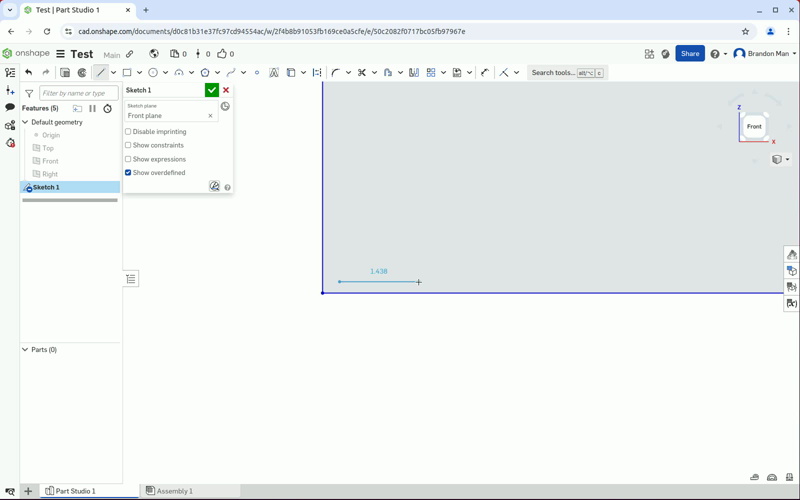
click(418, 281)
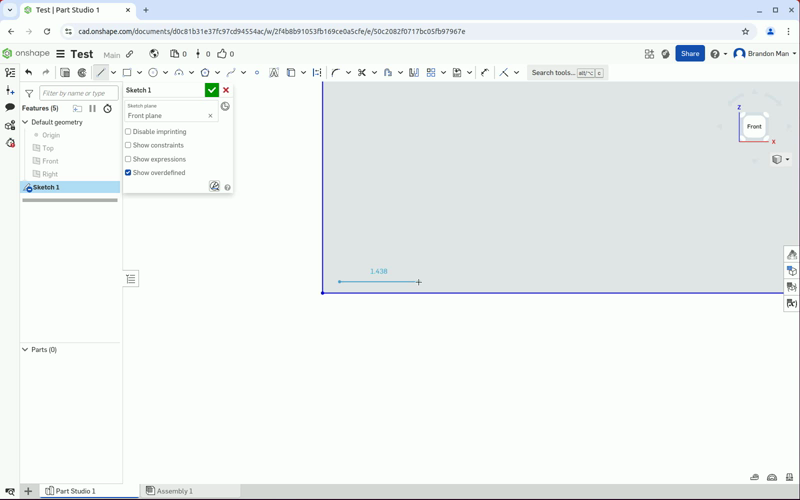
scroll(-6)
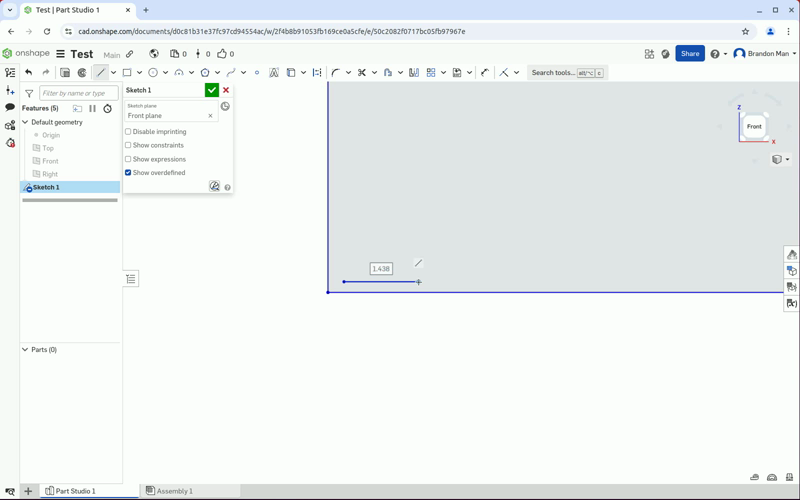
scroll(-6)
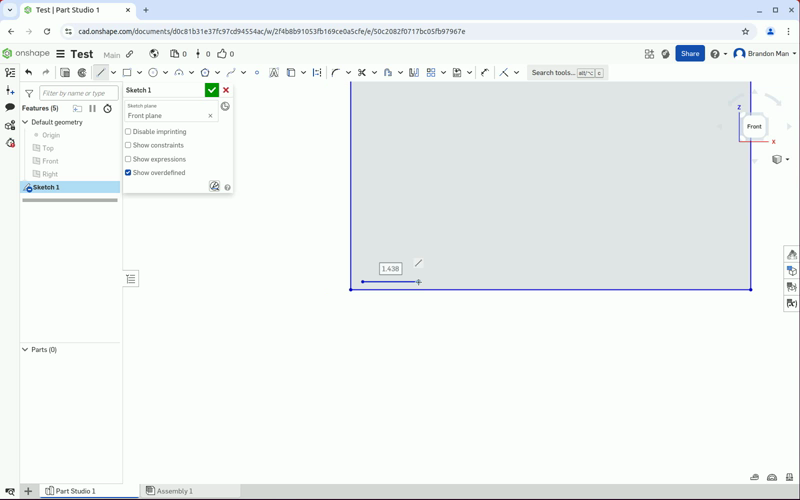
scroll(-6)
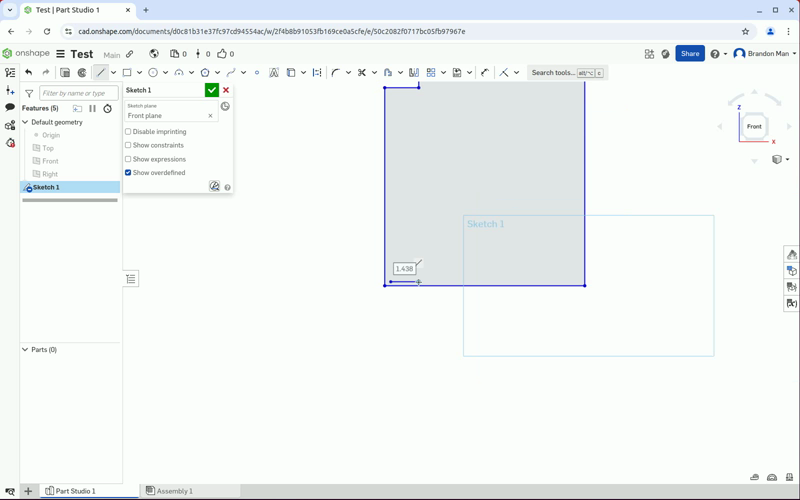
scroll(-6)
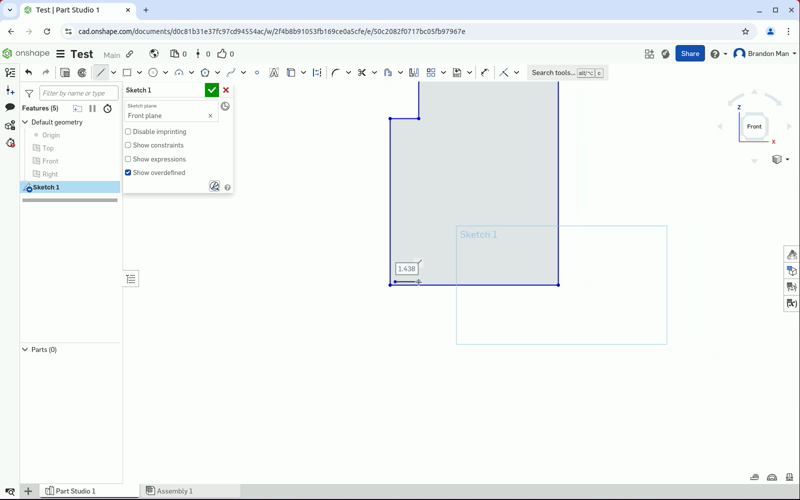
scroll(-6)
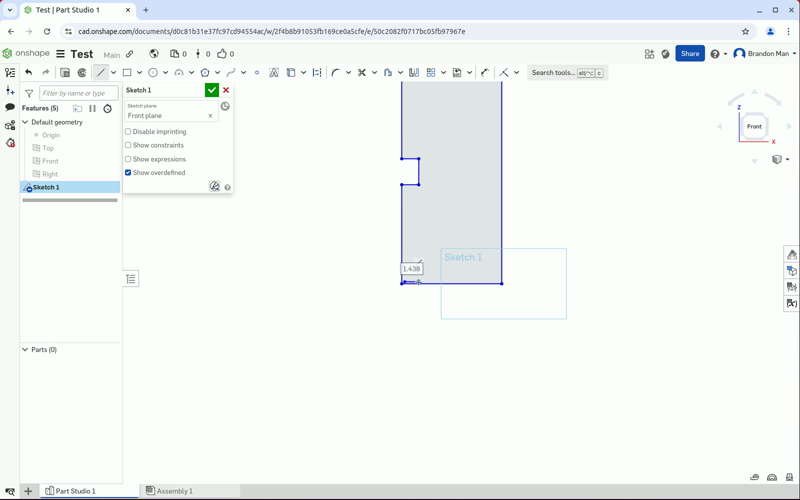
scroll(-6)
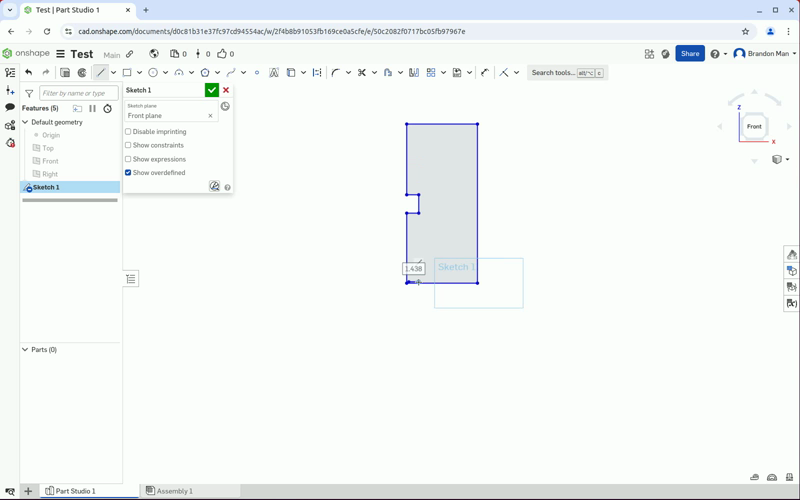
scroll(-6)
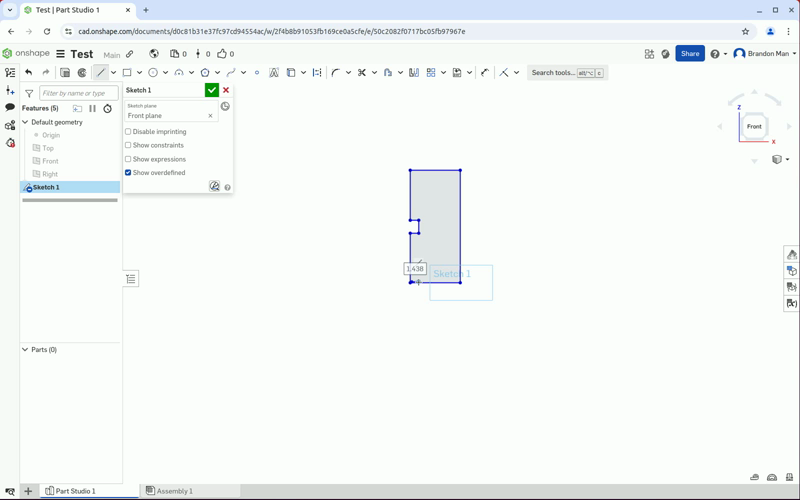
key_up(shift)
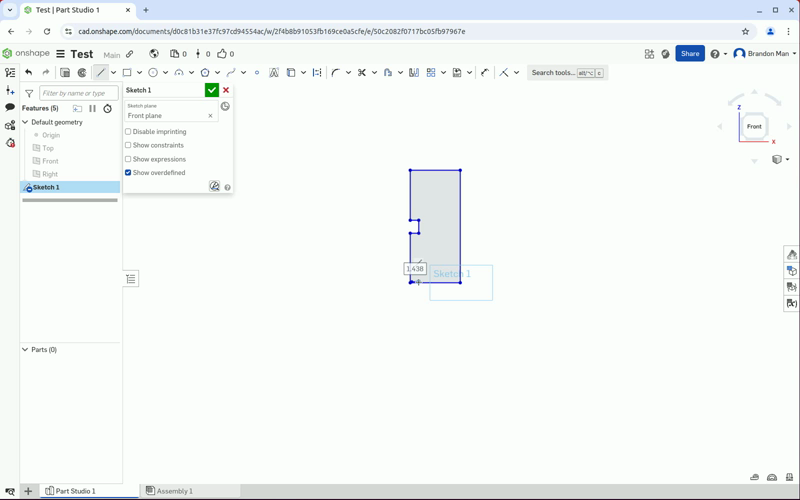
key_down(shift)
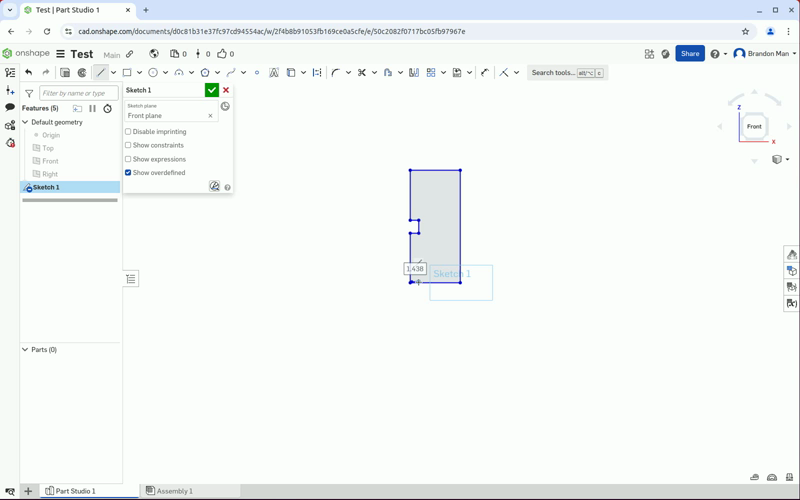
mouse_move(448, 281)
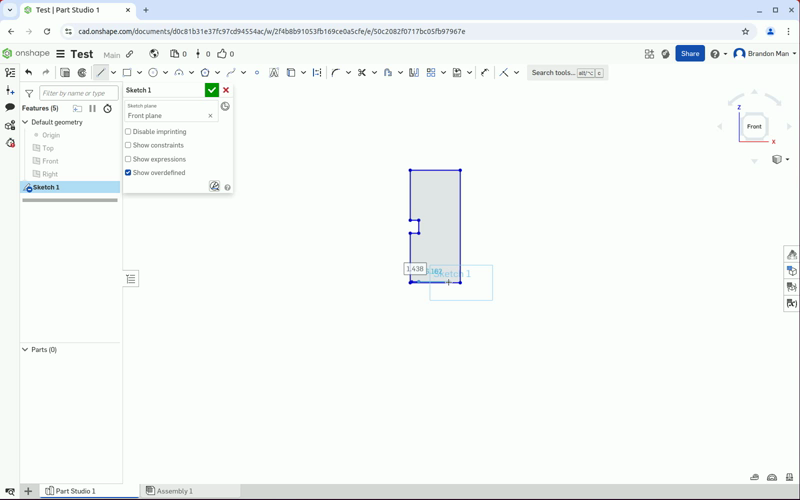
mouse_move(418, 234)
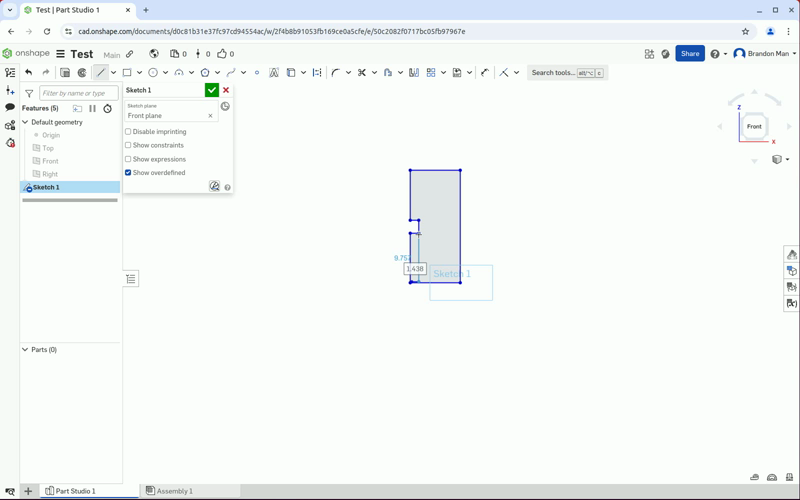
scroll(6)
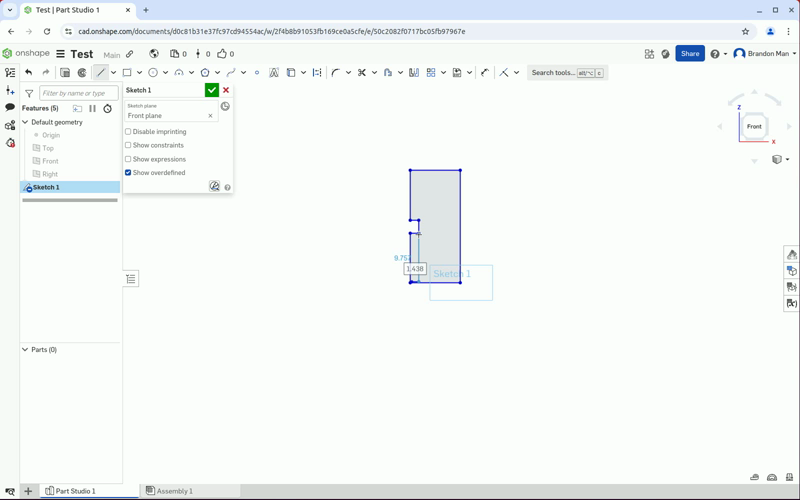
scroll(6)
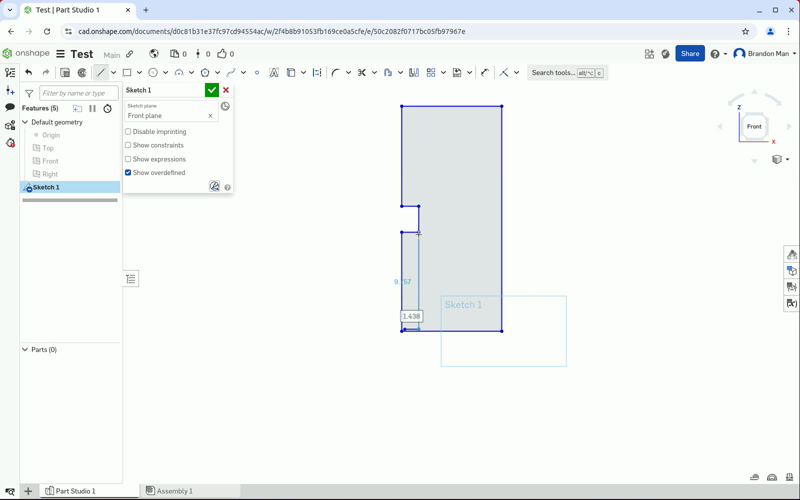
scroll(6)
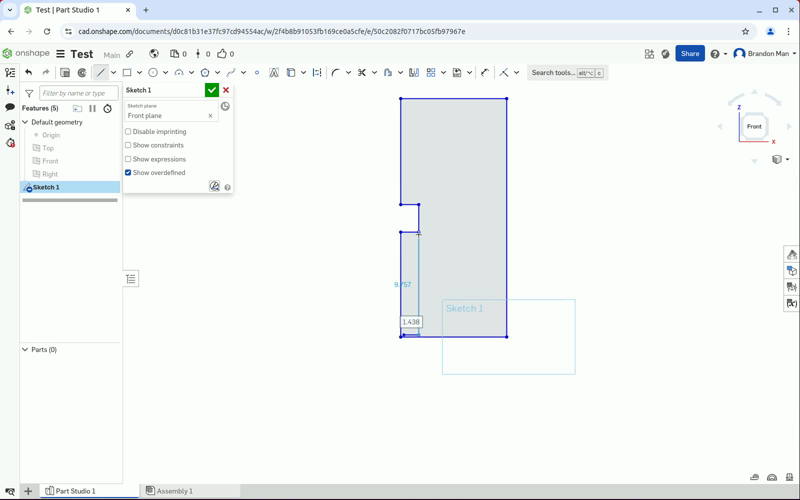
scroll(6)
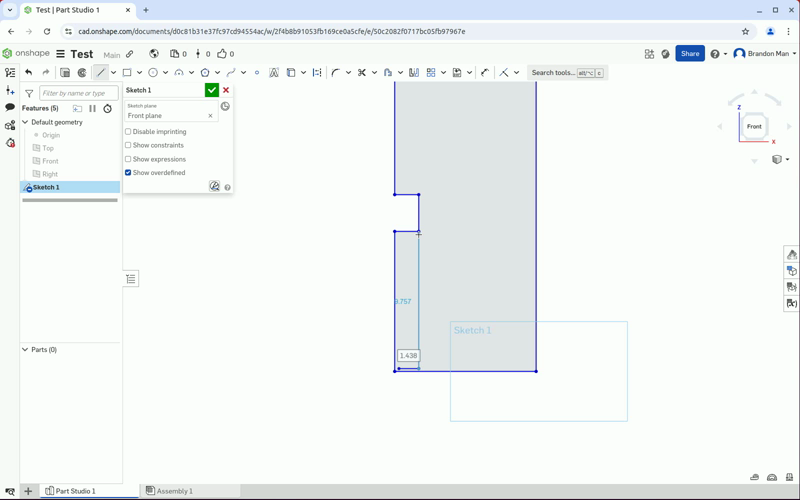
scroll(6)
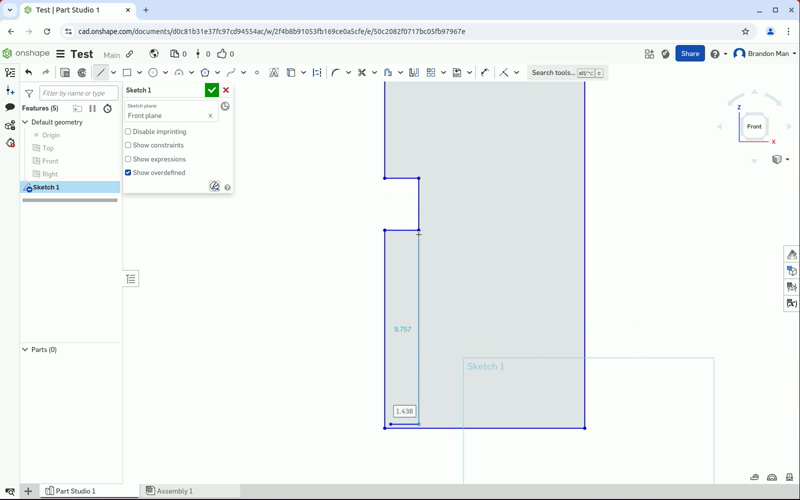
scroll(6)
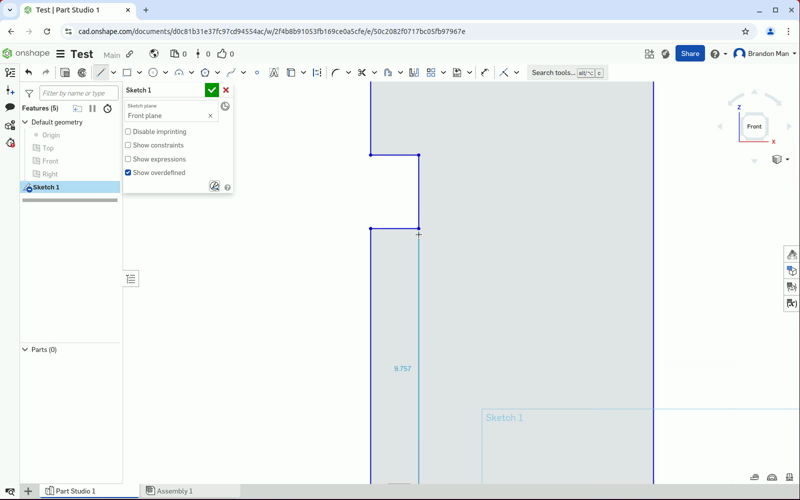
scroll(6)
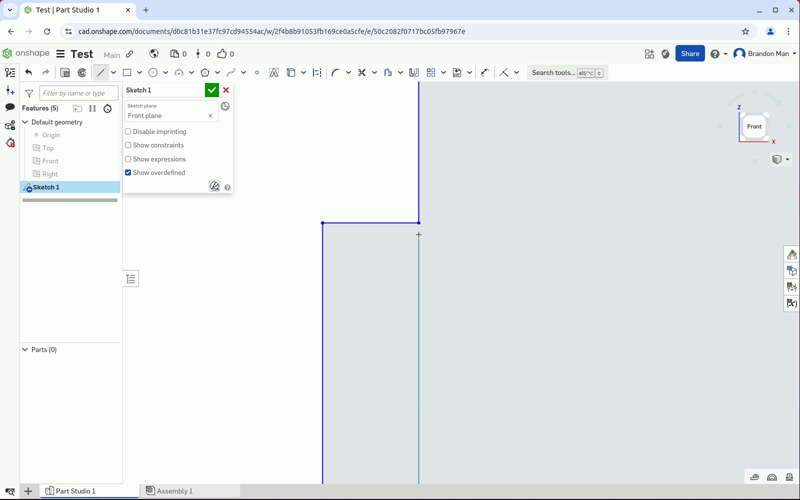
click(418, 234)
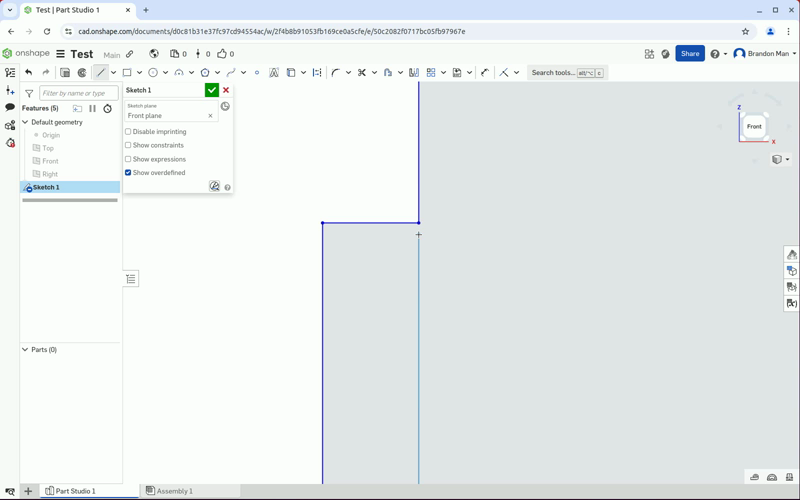
scroll(-6)
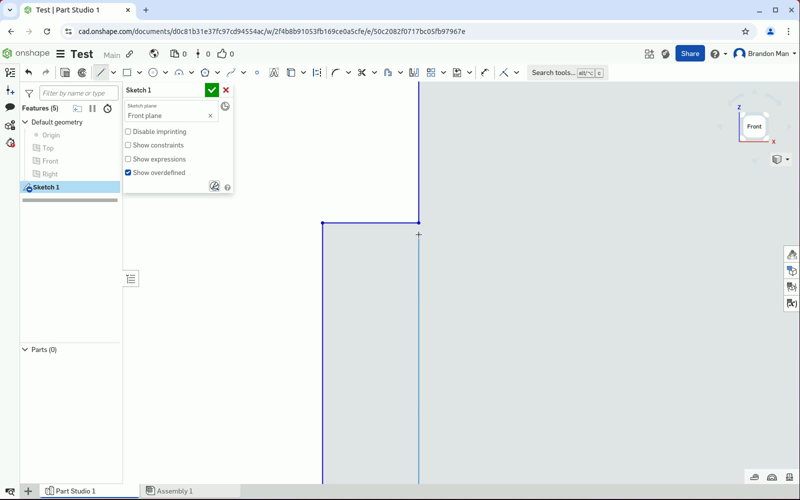
scroll(-6)
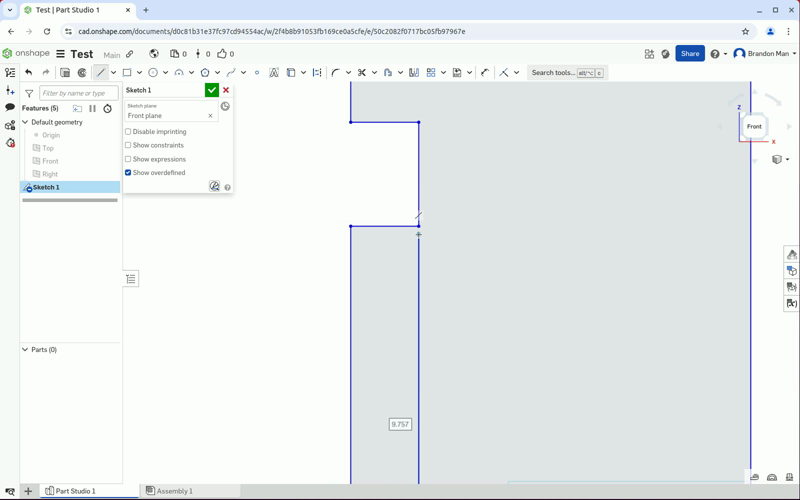
scroll(-6)
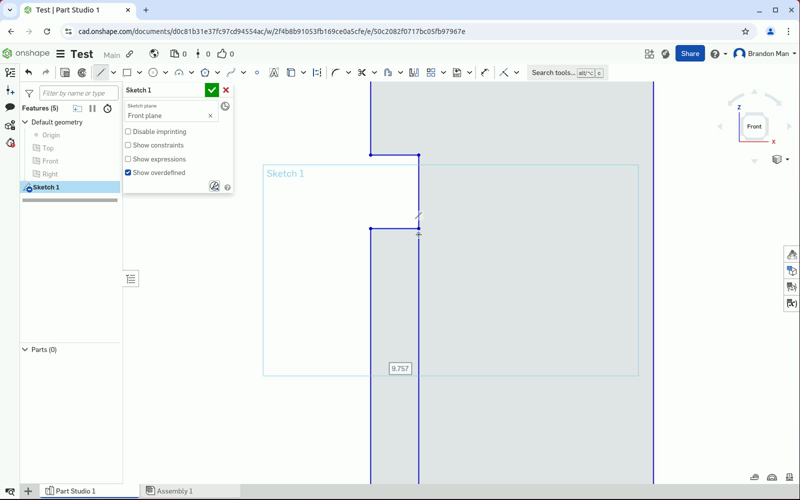
scroll(-6)
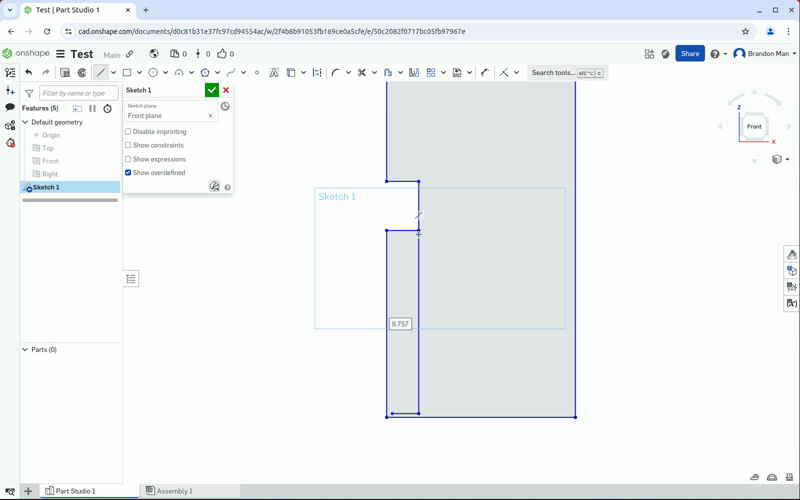
scroll(-6)
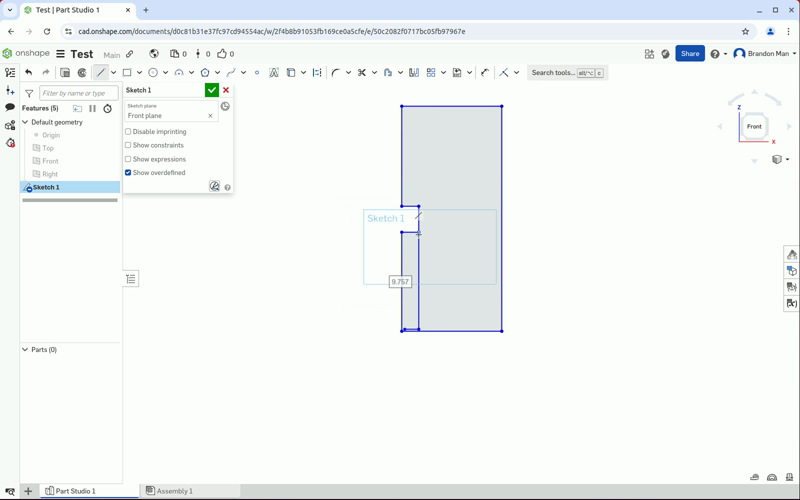
scroll(-6)
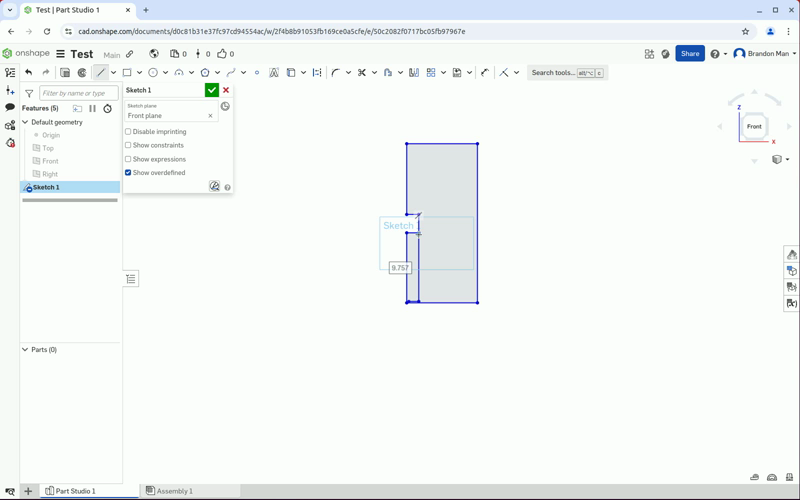
scroll(-6)
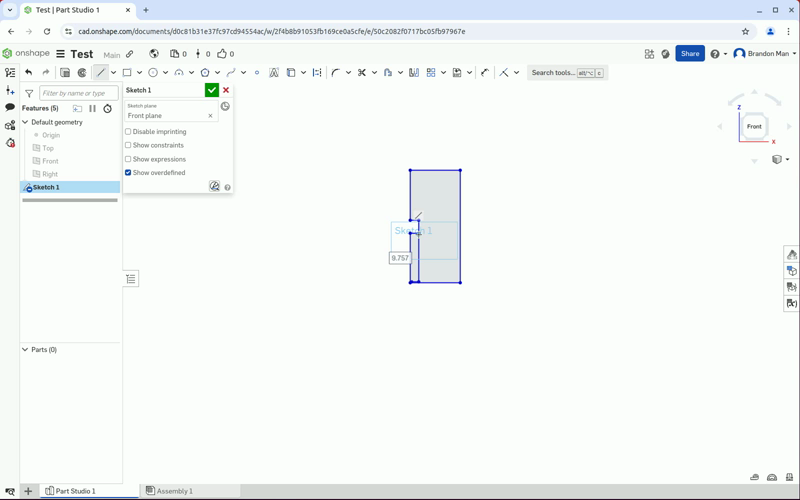
key_up(shift)
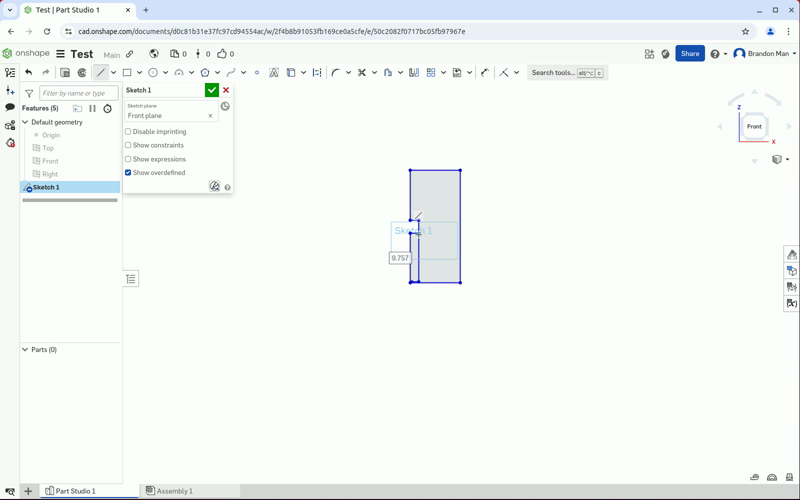
key_down(shift)
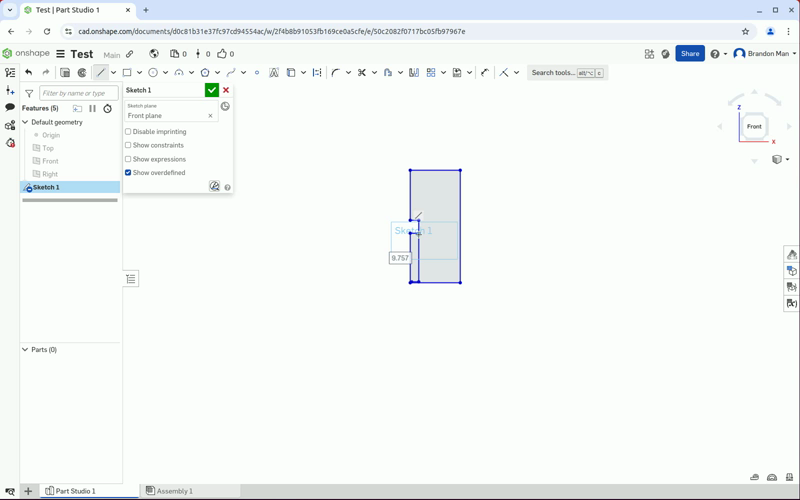
mouse_move(448, 234)
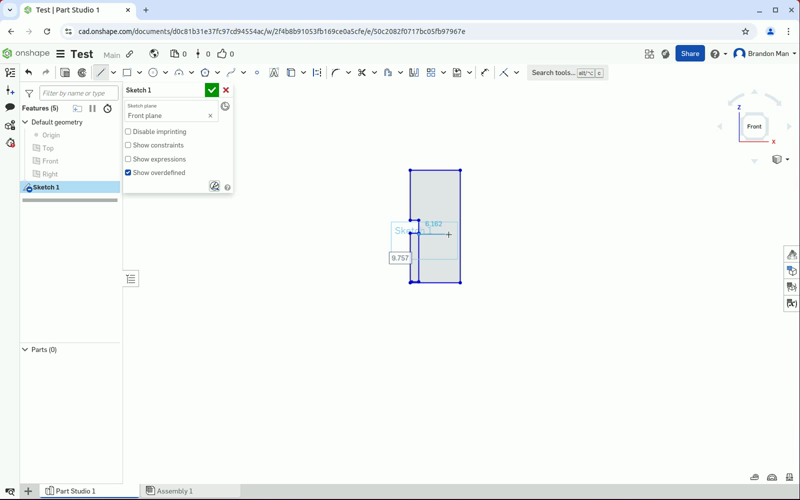
mouse_move(411, 234)
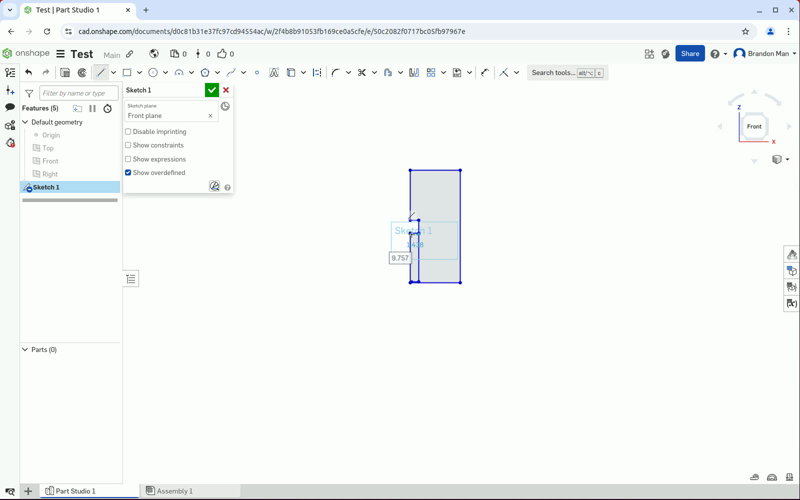
scroll(6)
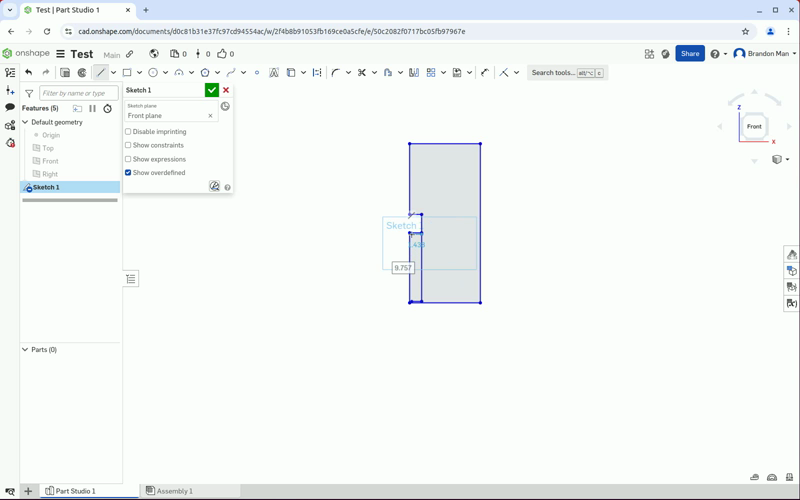
scroll(6)
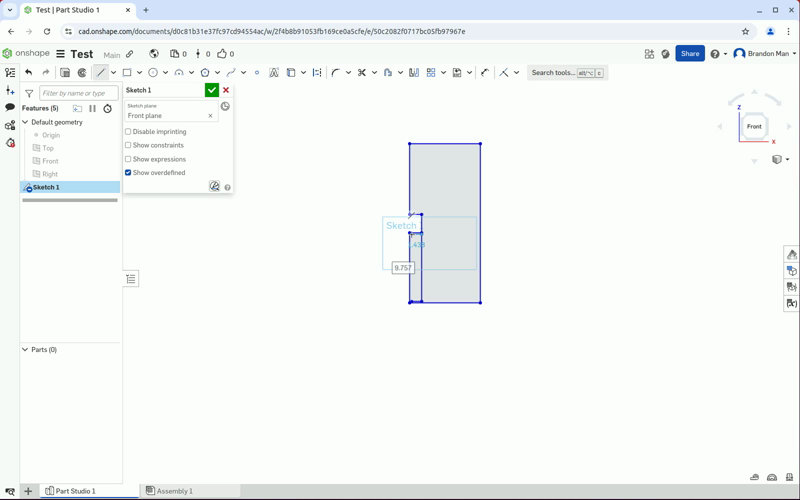
scroll(6)
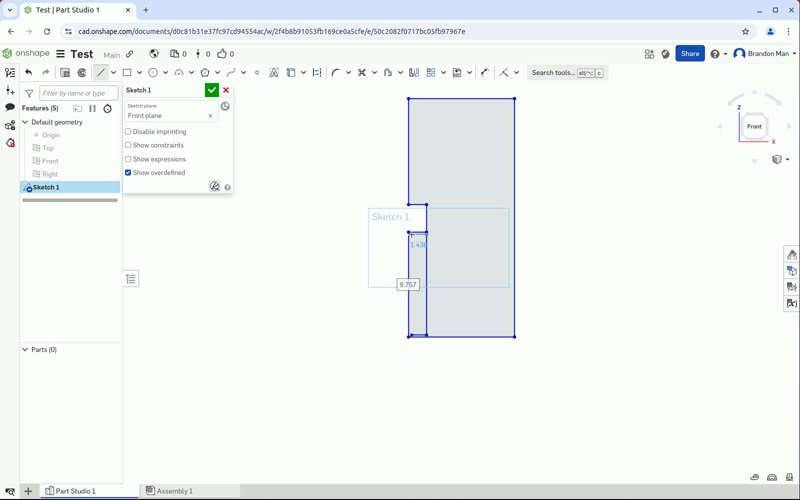
scroll(6)
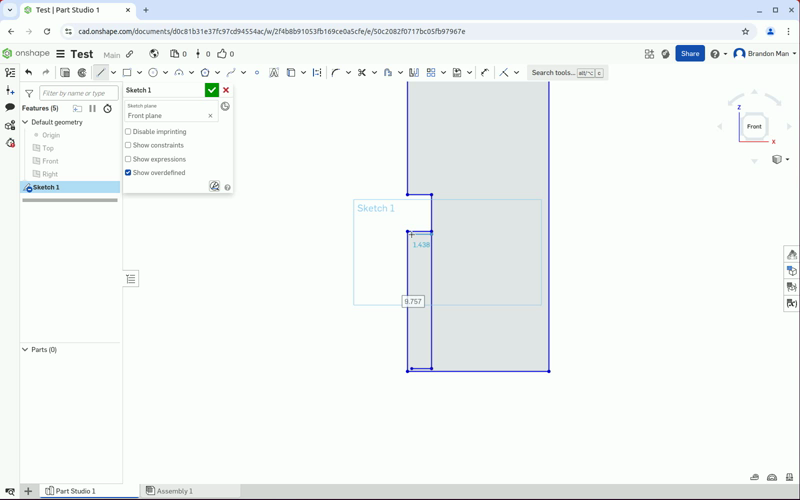
scroll(6)
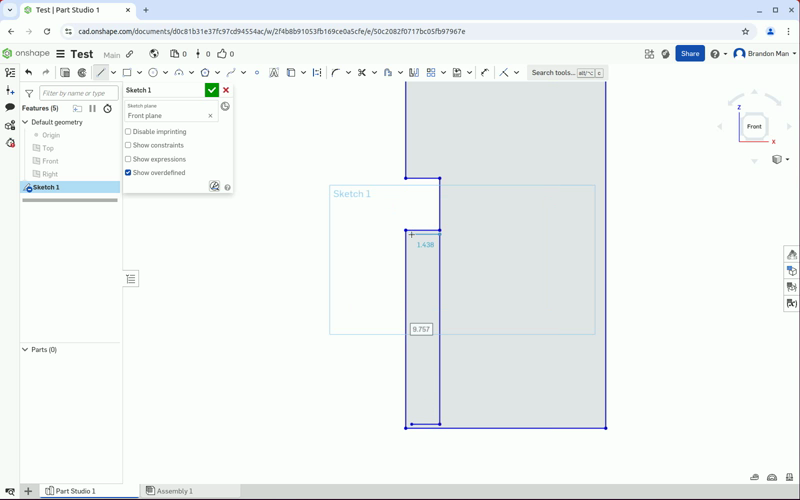
scroll(6)
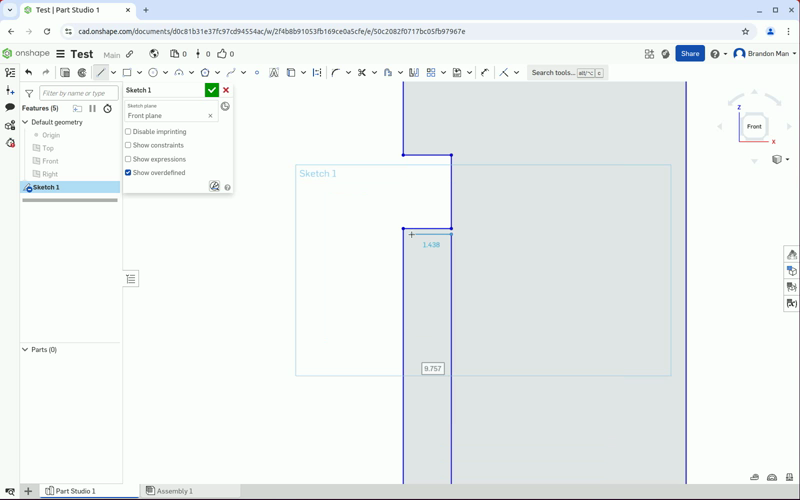
scroll(6)
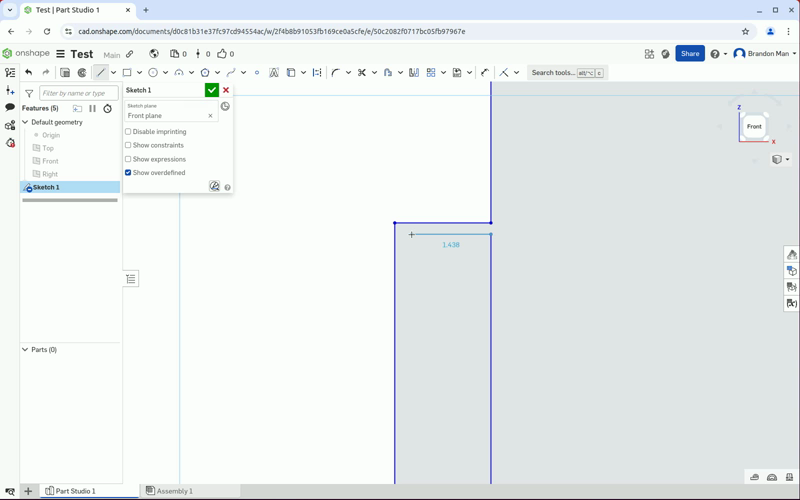
click(411, 234)
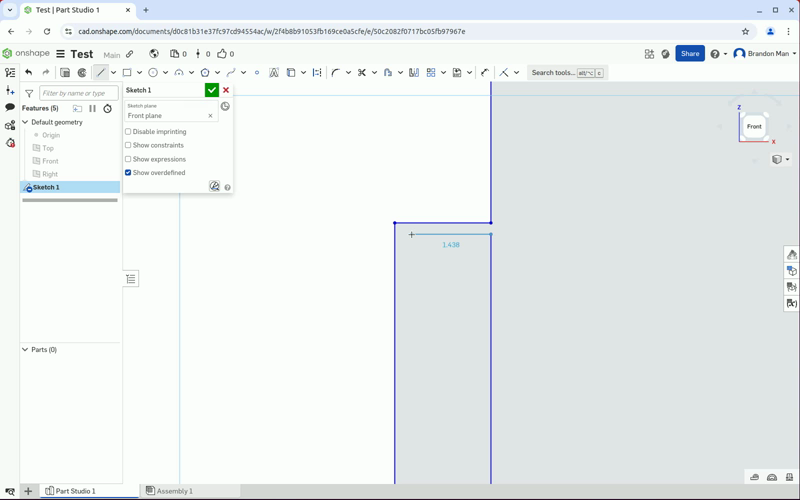
scroll(-6)
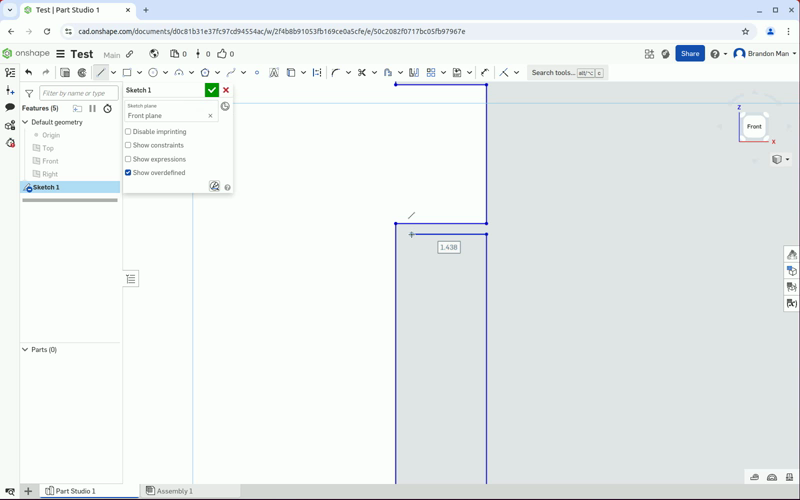
scroll(-6)
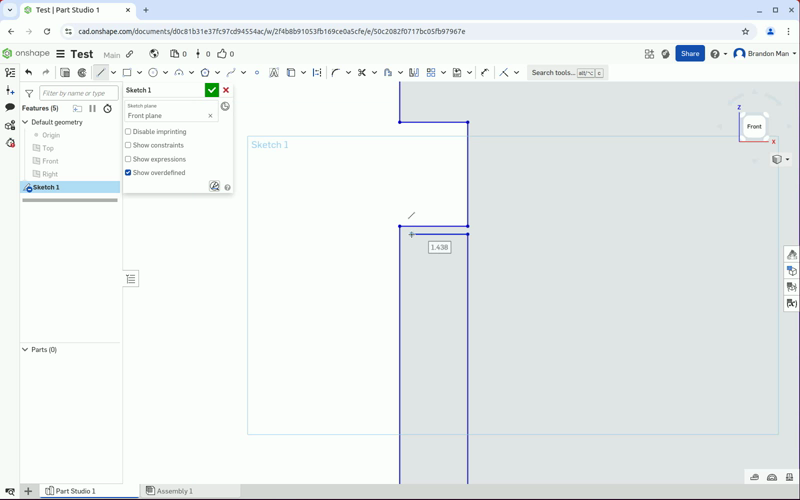
scroll(-6)
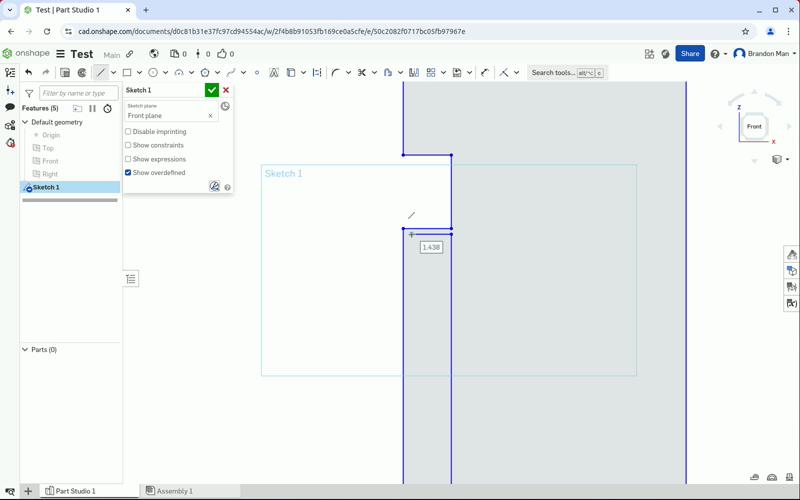
scroll(-6)
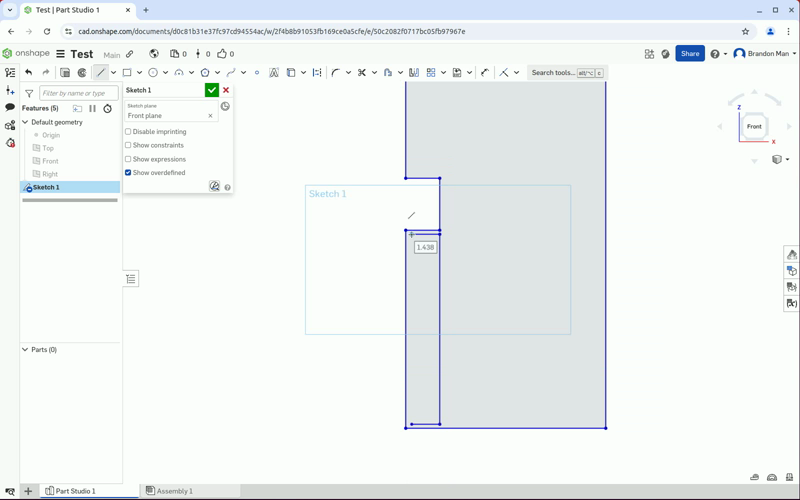
scroll(-6)
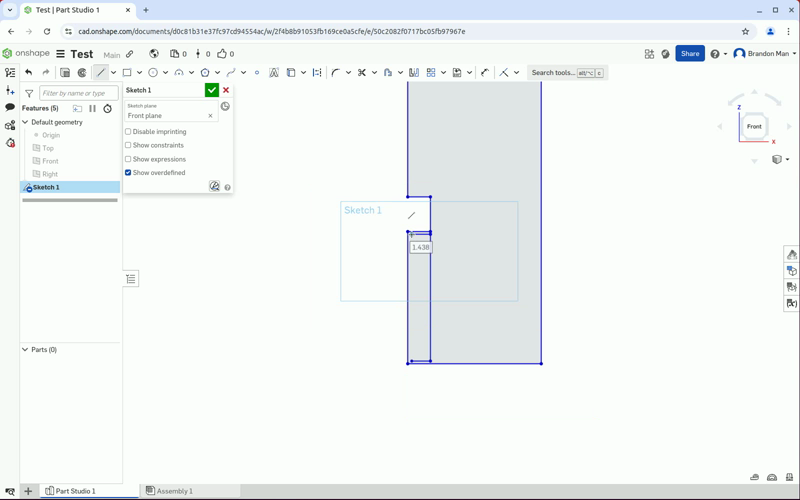
scroll(-6)
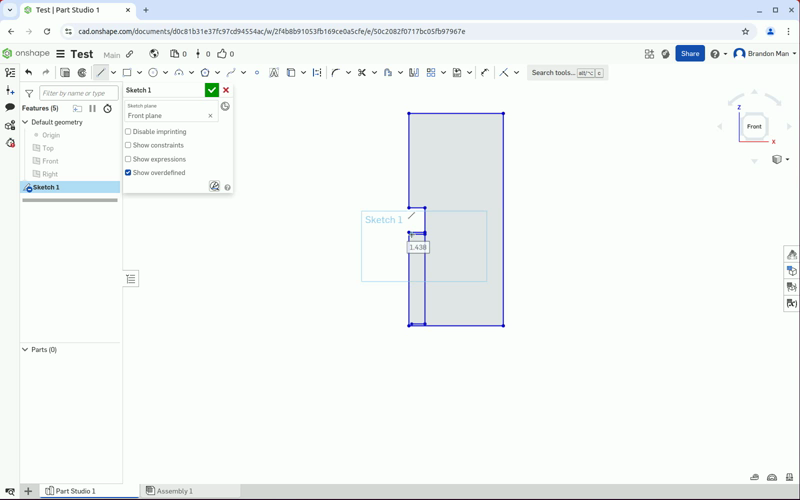
scroll(-6)
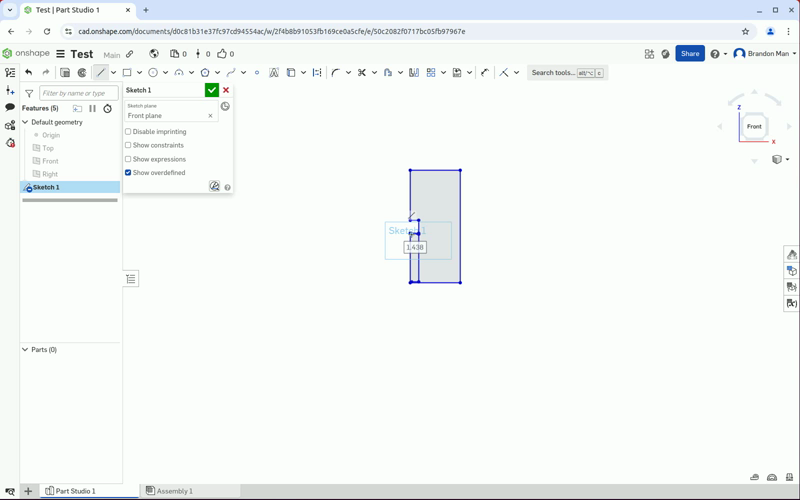
key_up(shift)
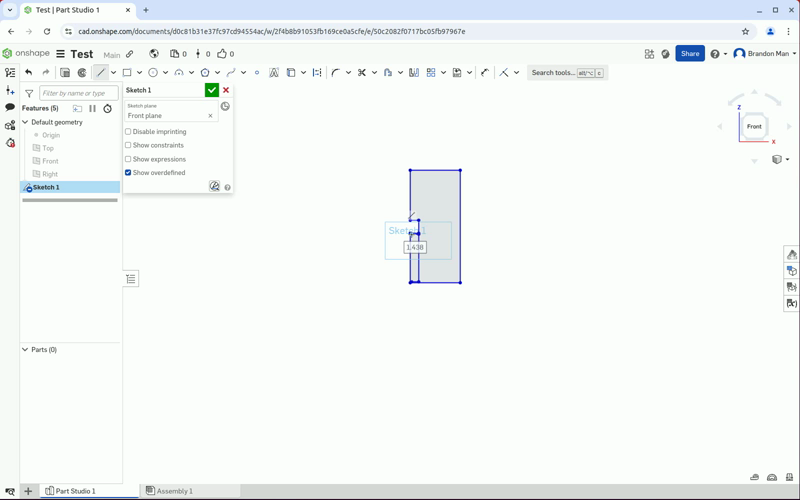
mouse_move(441, 234)
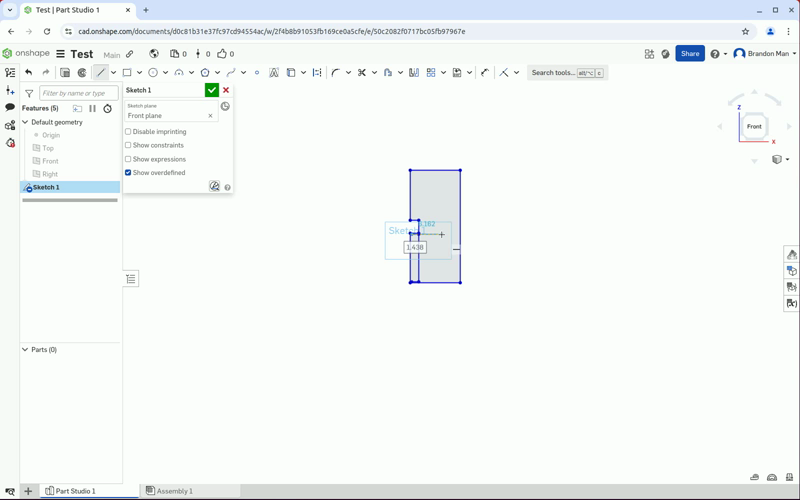
key_down(shift)
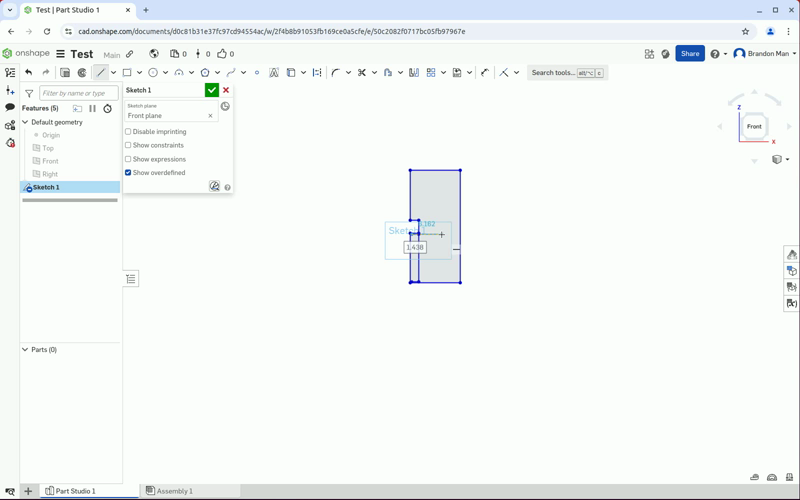
mouse_move(411, 281)
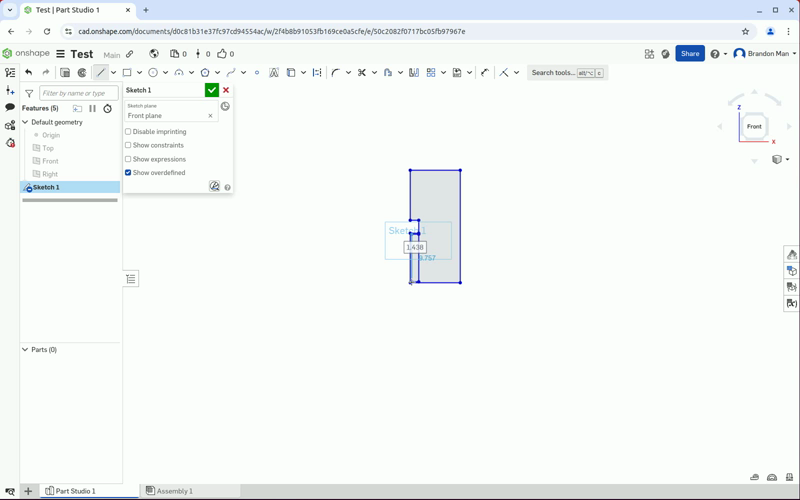
scroll(6)
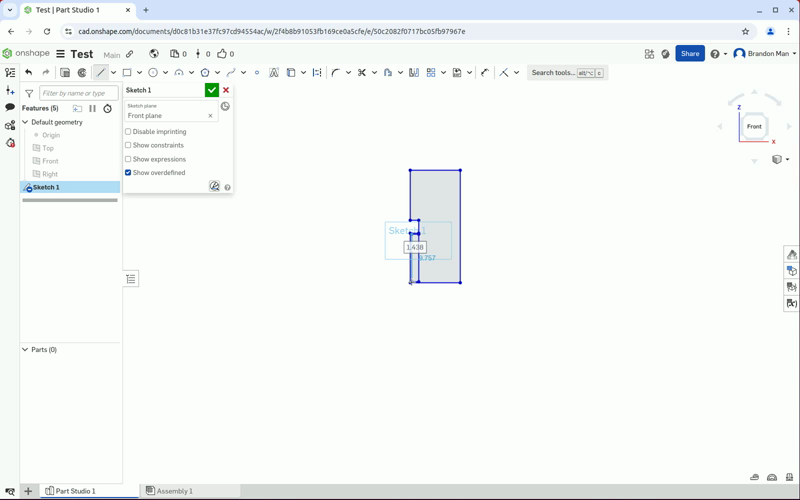
scroll(6)
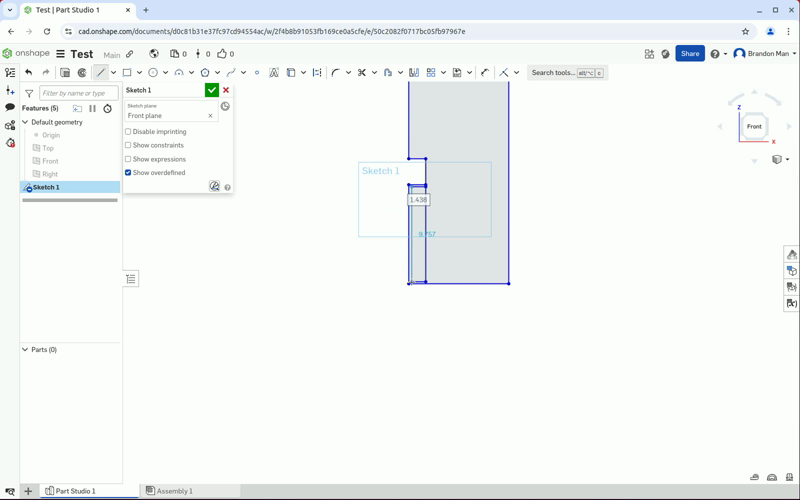
scroll(6)
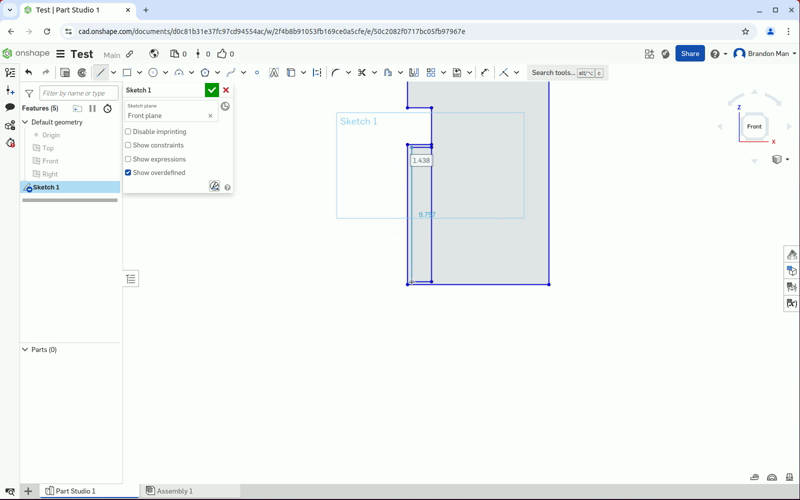
scroll(6)
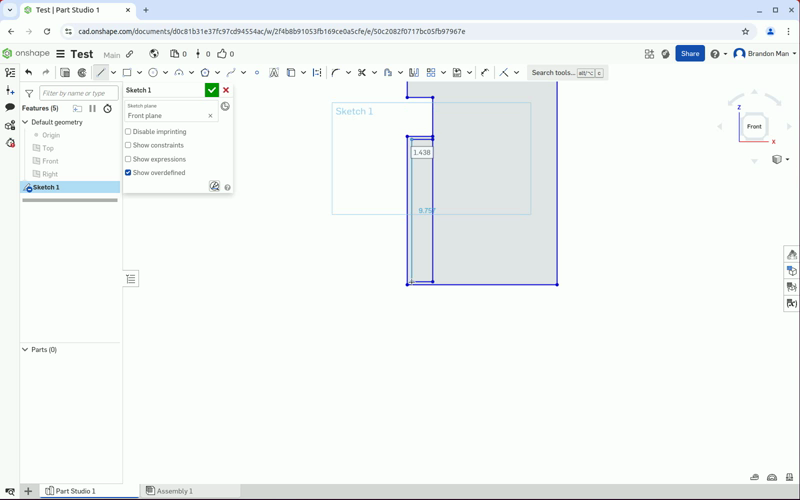
scroll(6)
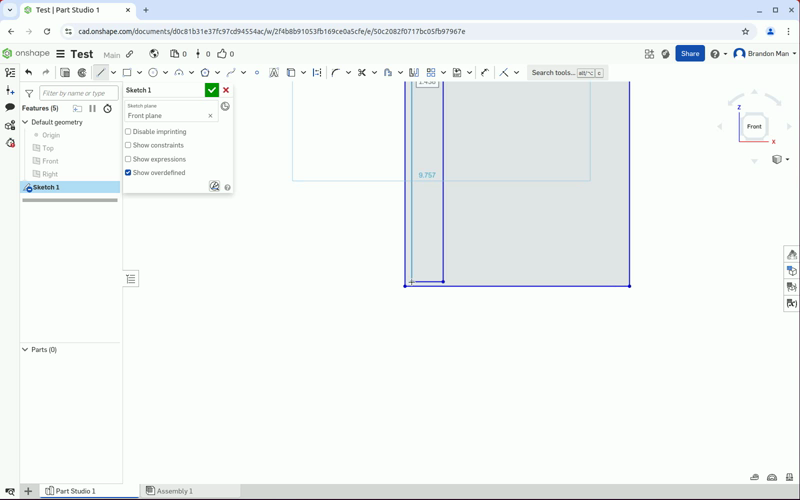
scroll(6)
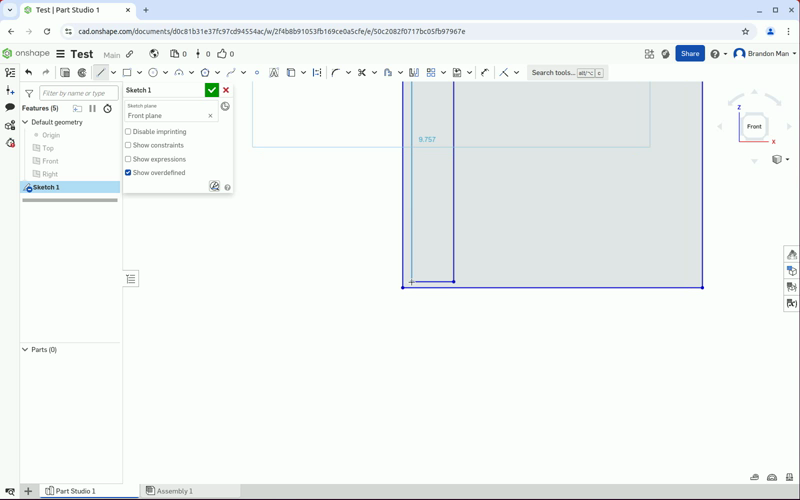
scroll(6)
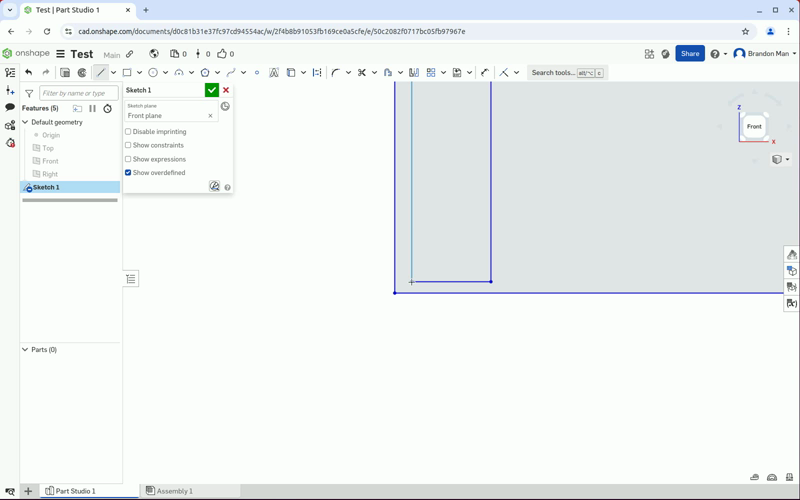
key_up(shift)
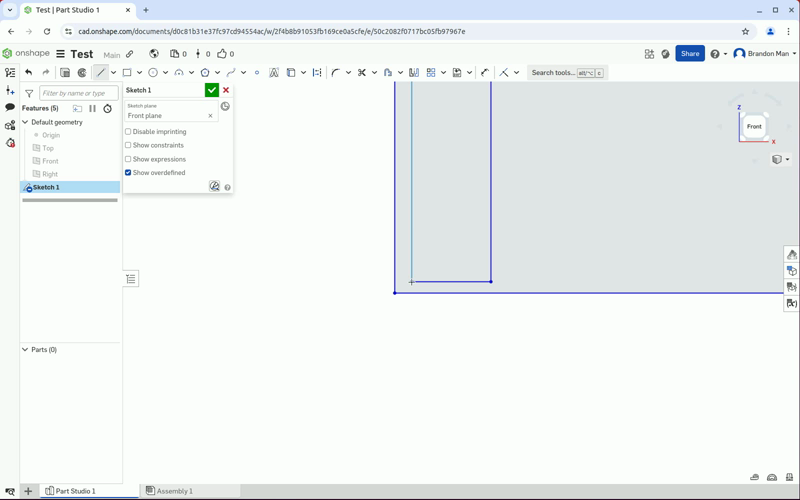
click(411, 281)
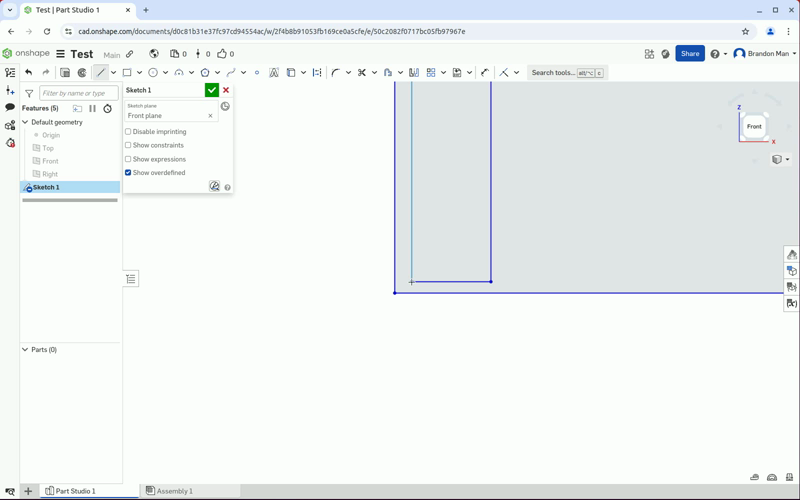
scroll(-6)
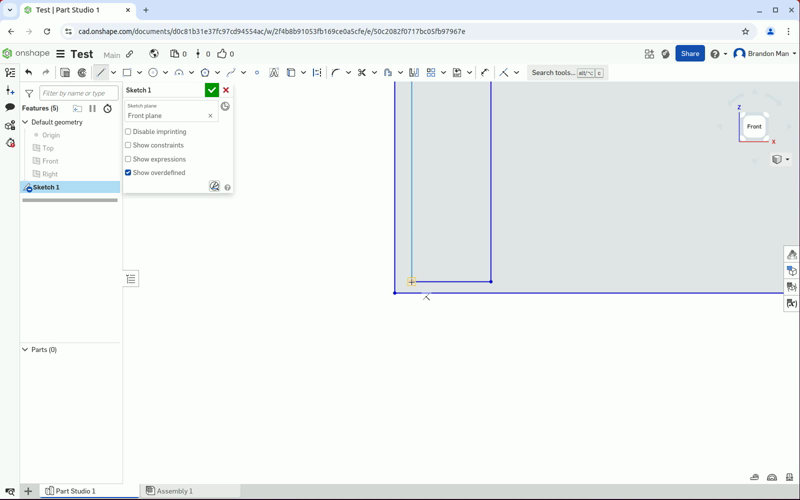
scroll(-6)
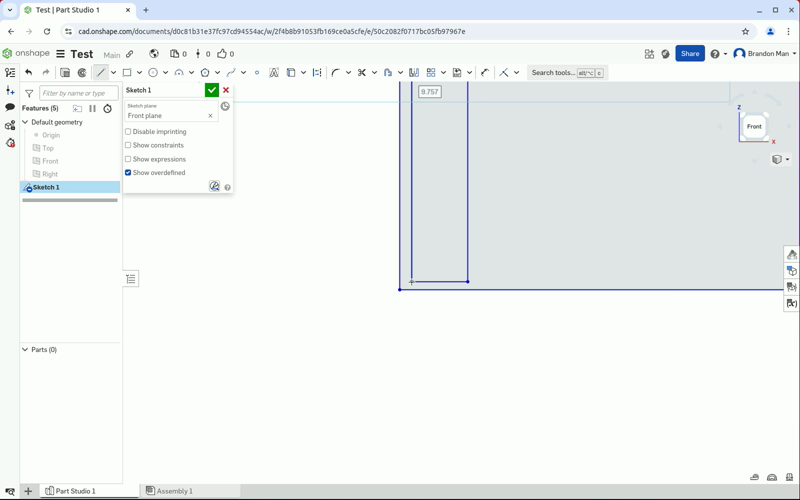
scroll(-6)
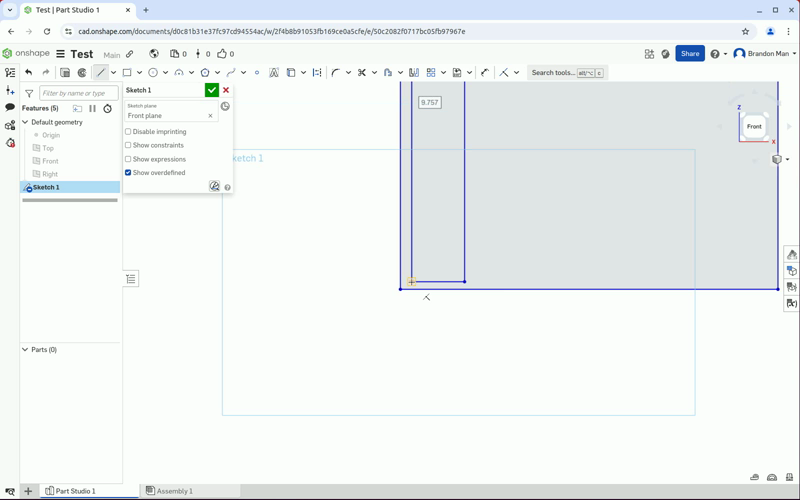
scroll(-6)
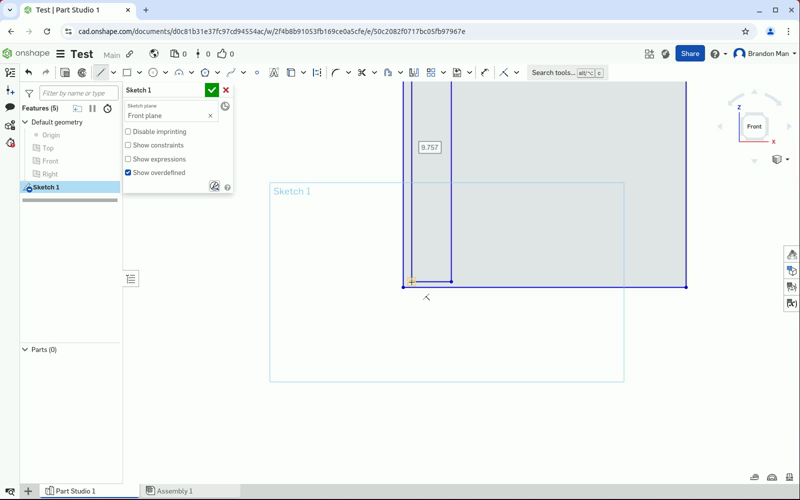
scroll(-6)
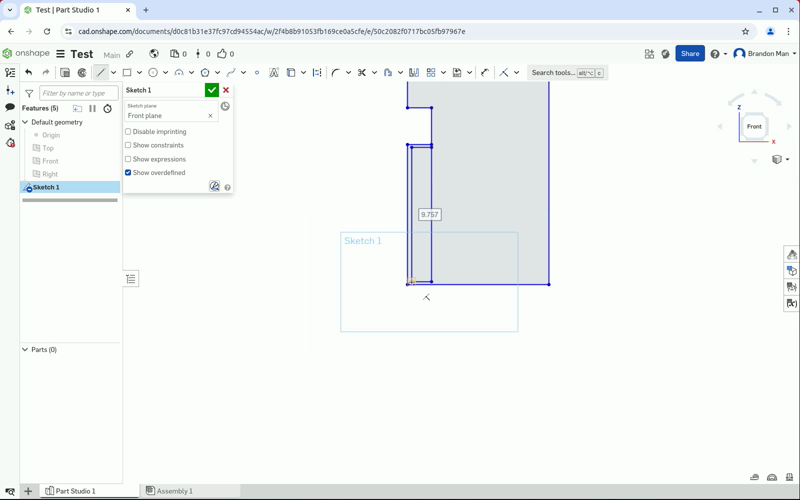
scroll(-6)
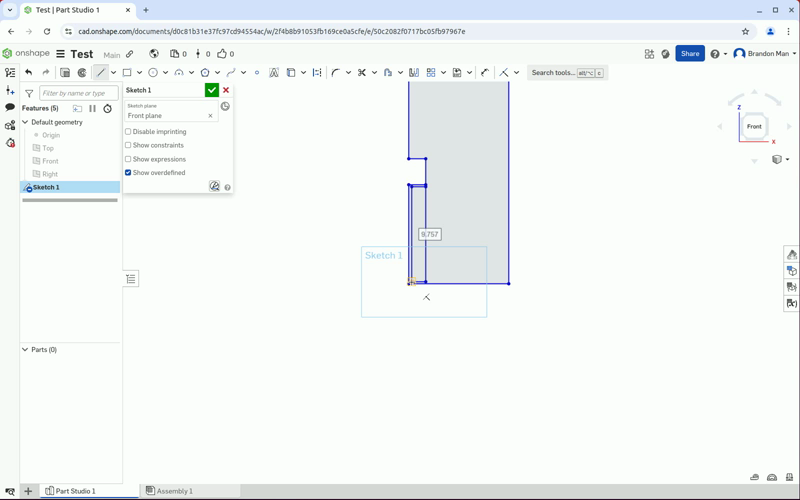
scroll(-6)
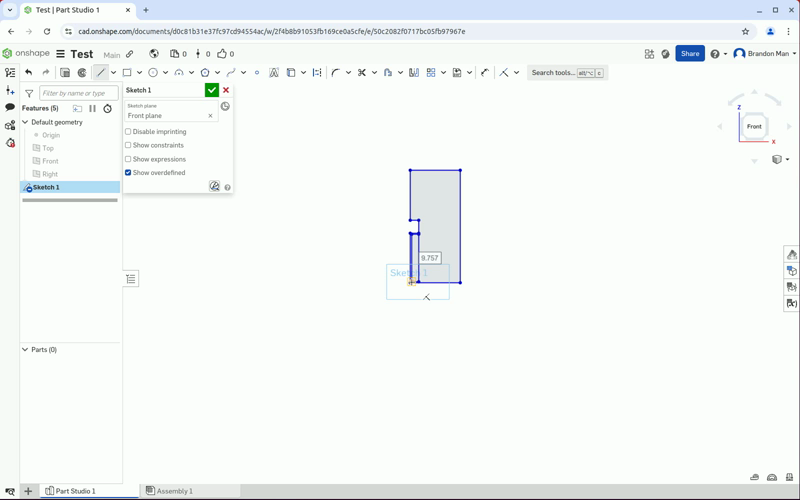
key(esc)
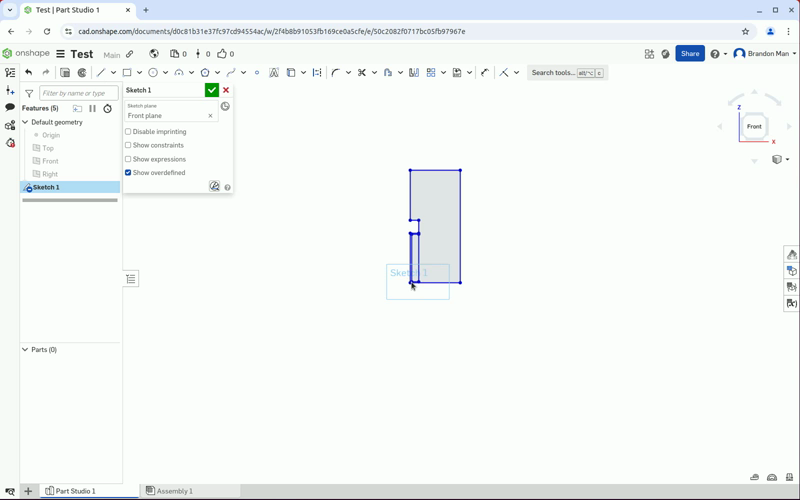
key(l)
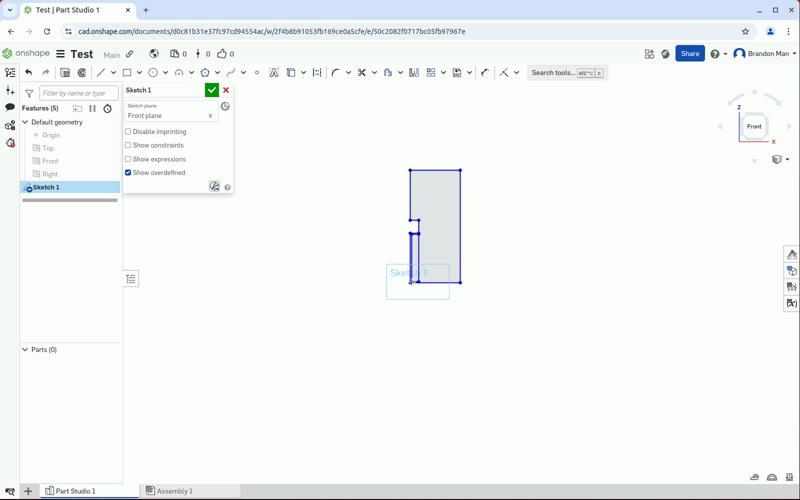
key_down(shift)
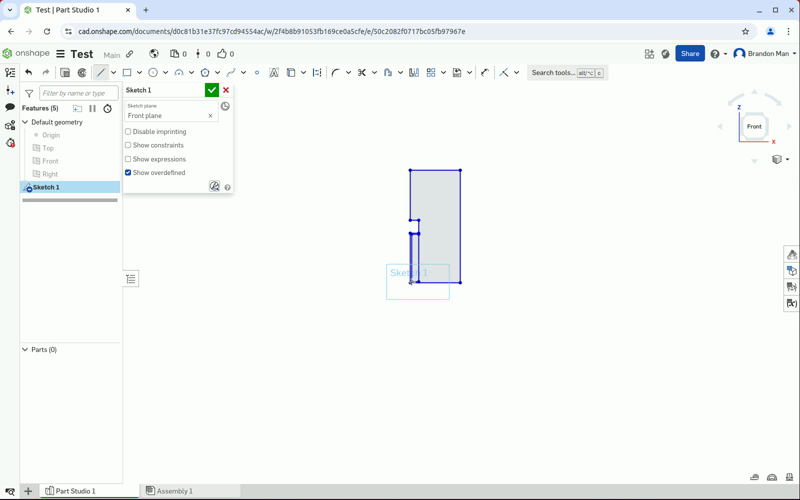
mouse_move(411, 219)
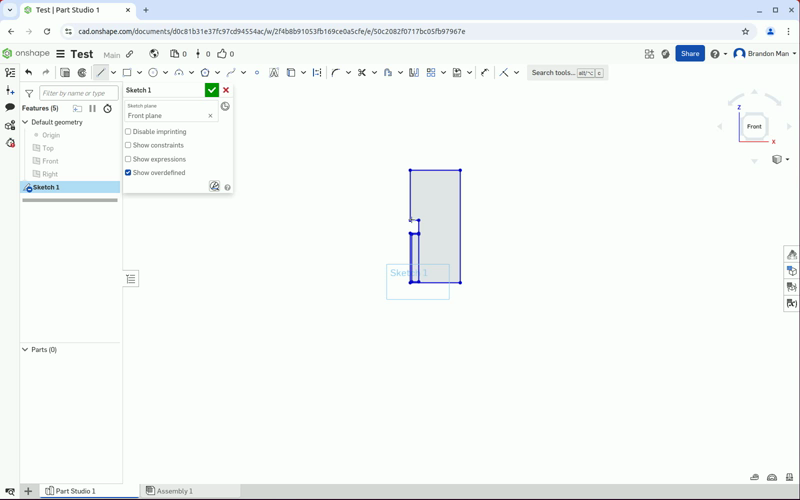
scroll(6)
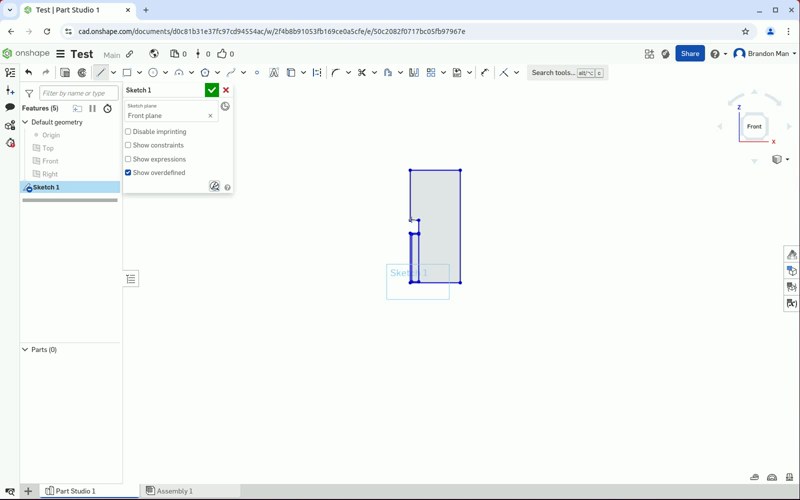
scroll(6)
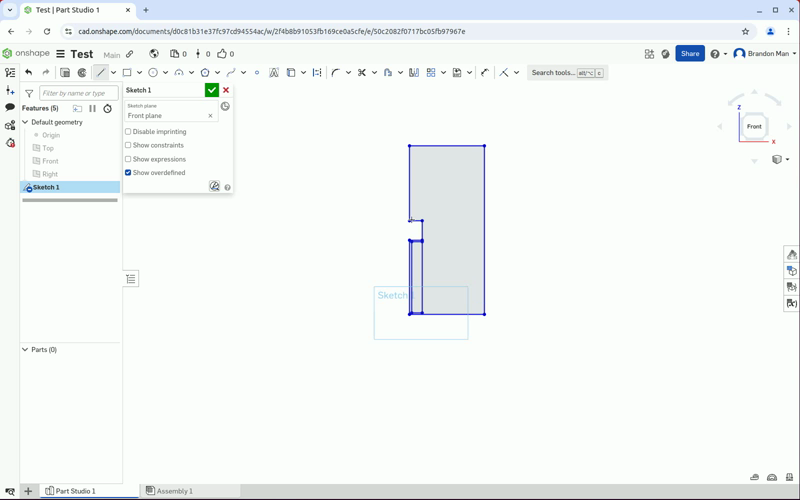
scroll(6)
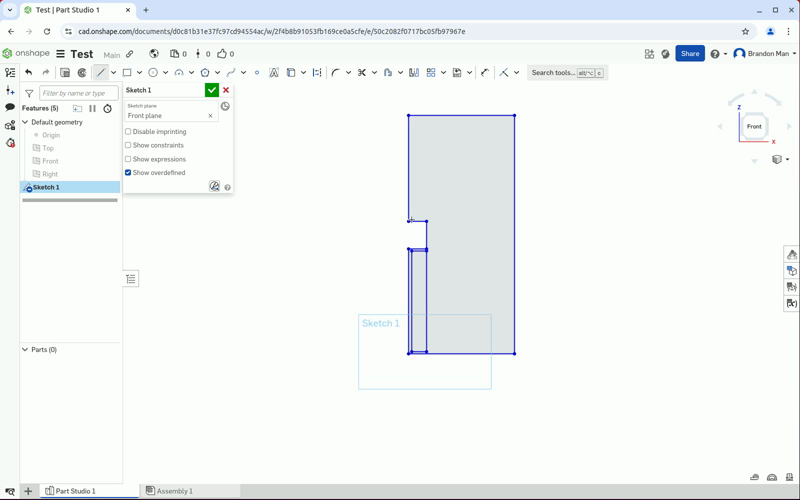
scroll(6)
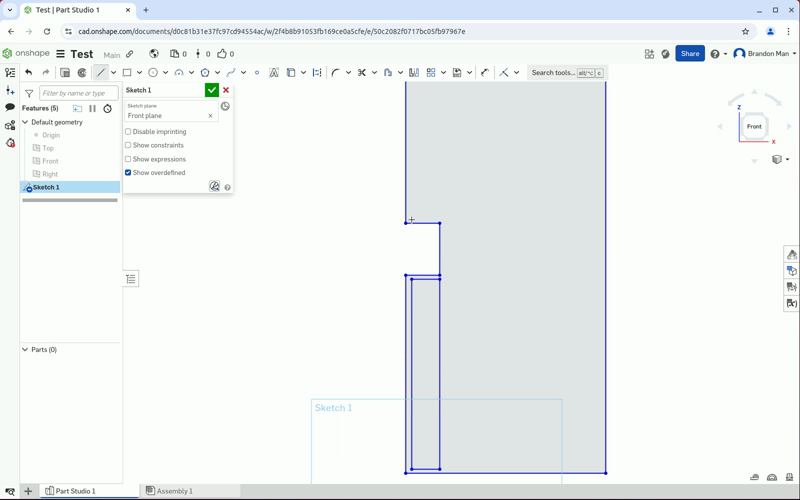
scroll(6)
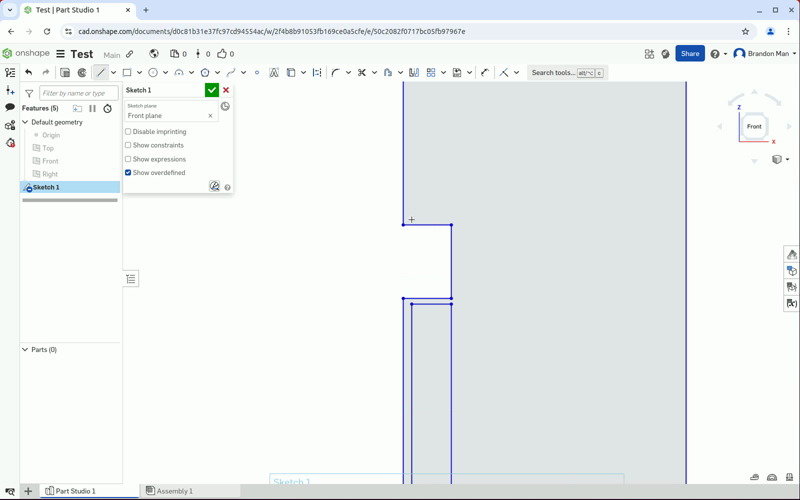
scroll(6)
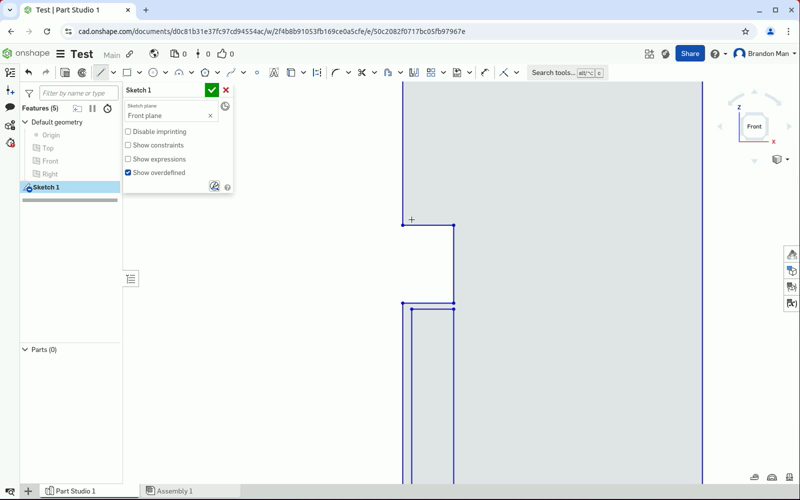
scroll(6)
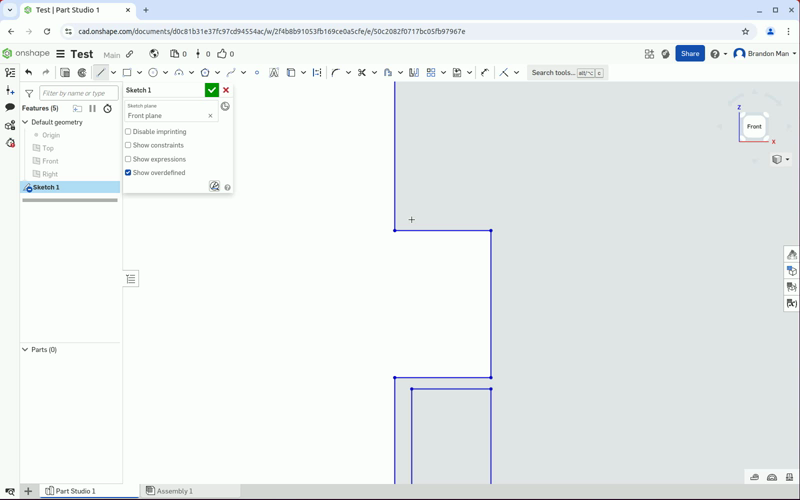
click(411, 219)
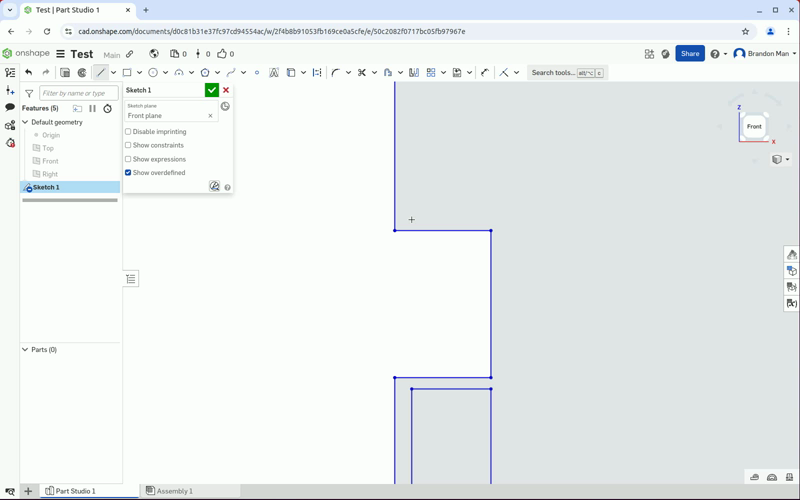
scroll(-6)
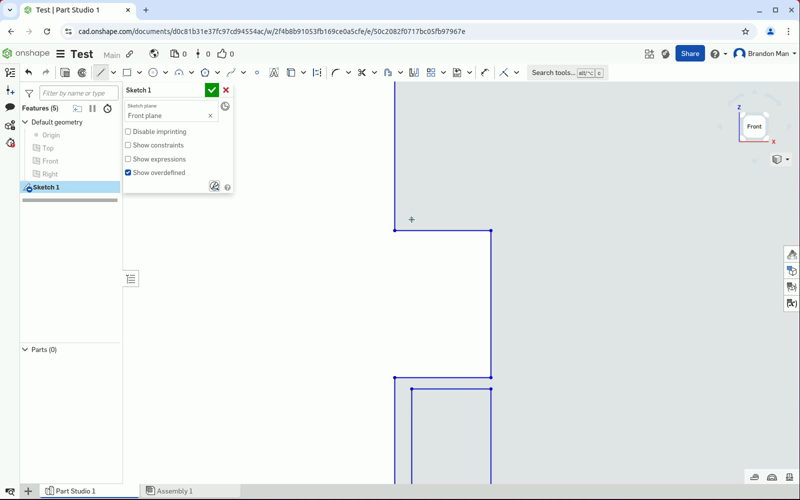
scroll(-6)
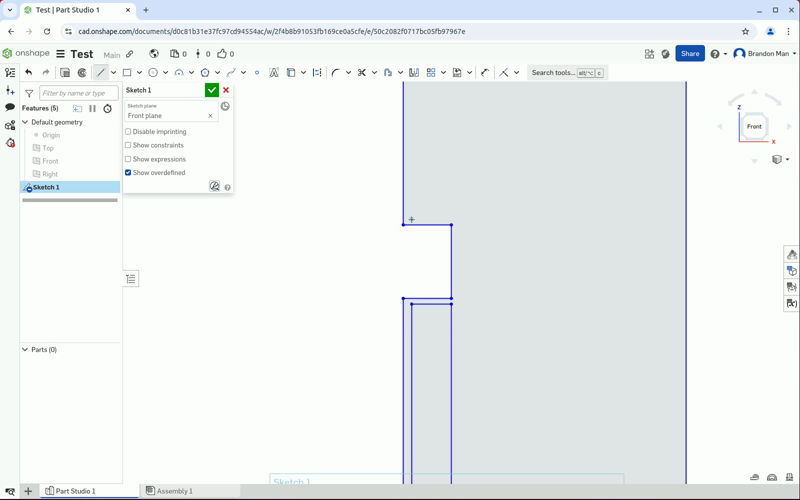
scroll(-6)
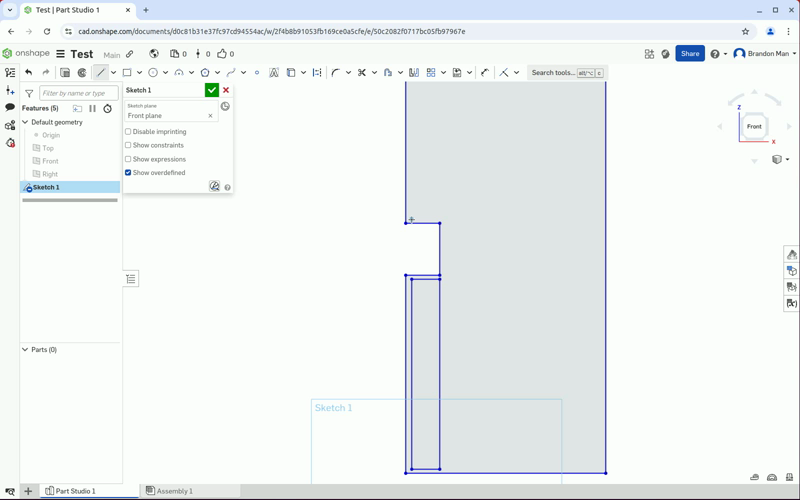
scroll(-6)
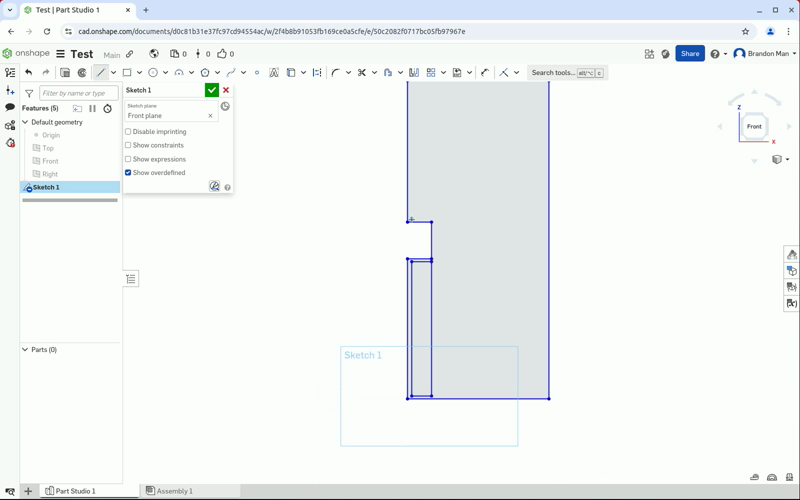
scroll(-6)
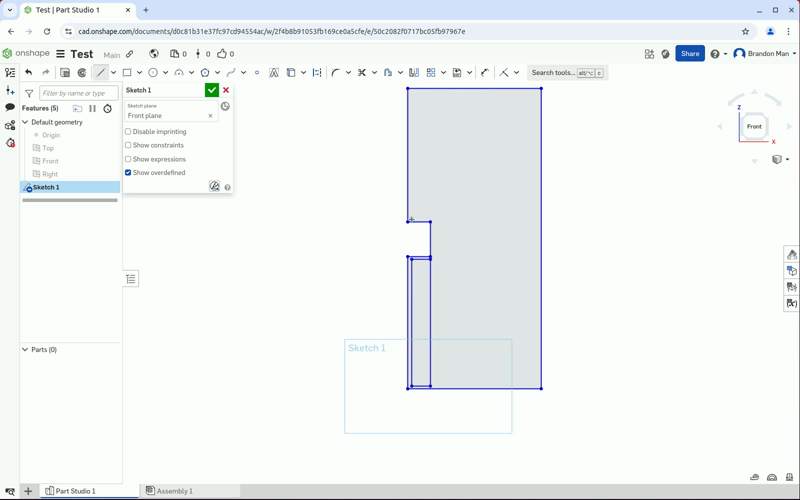
scroll(-6)
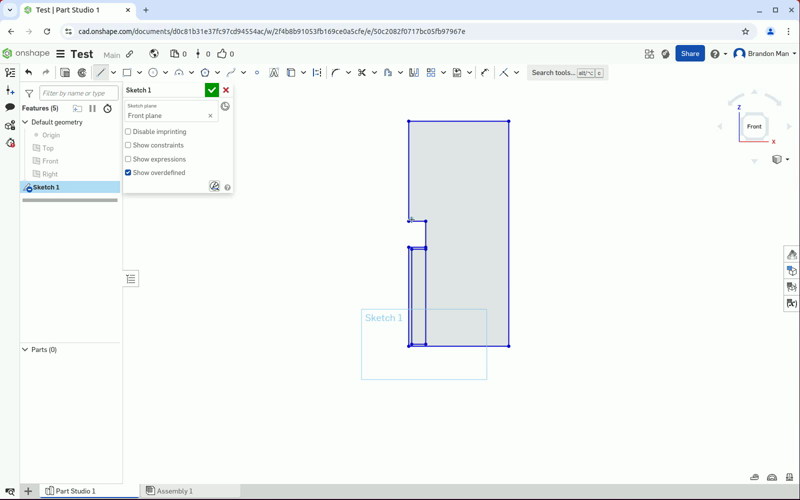
scroll(-6)
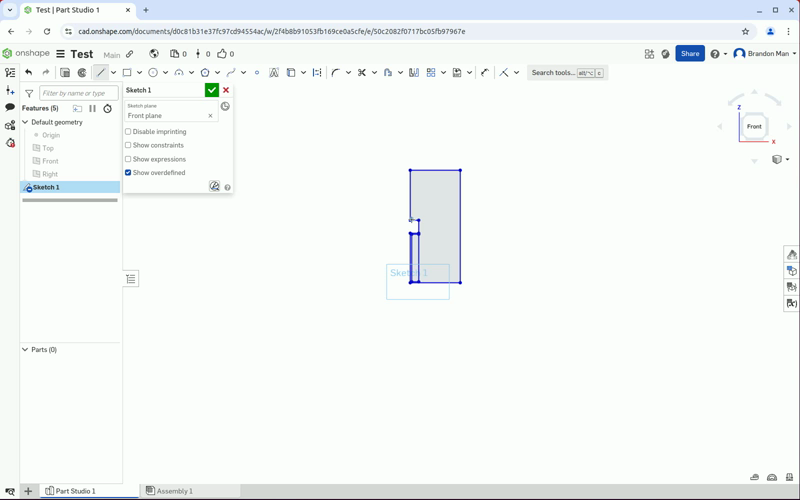
key_up(shift)
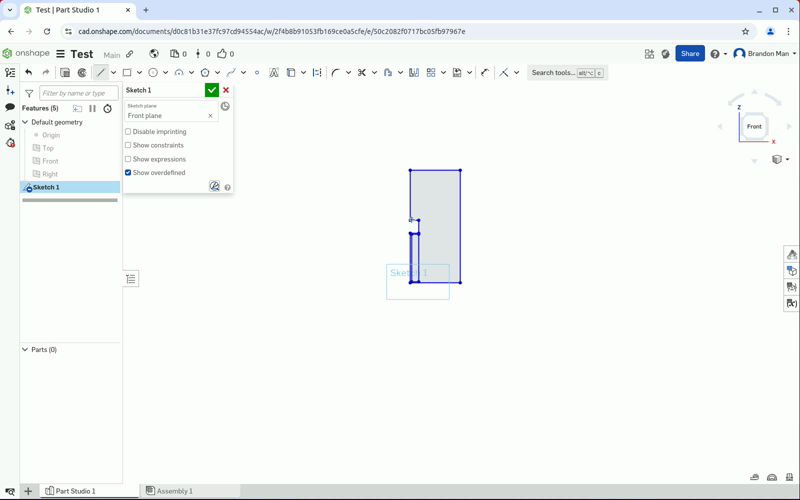
key_down(shift)
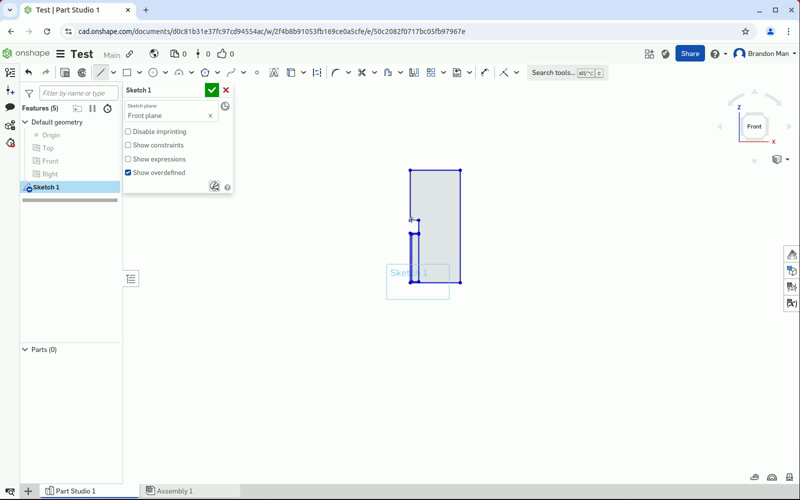
mouse_move(441, 219)
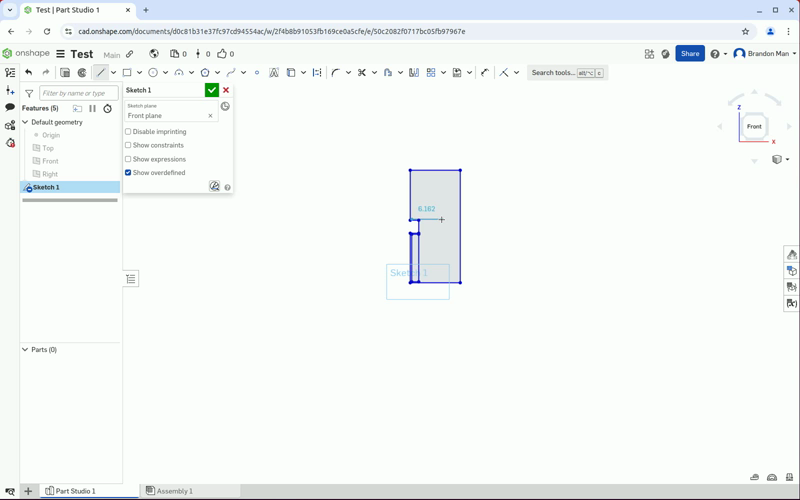
mouse_move(418, 219)
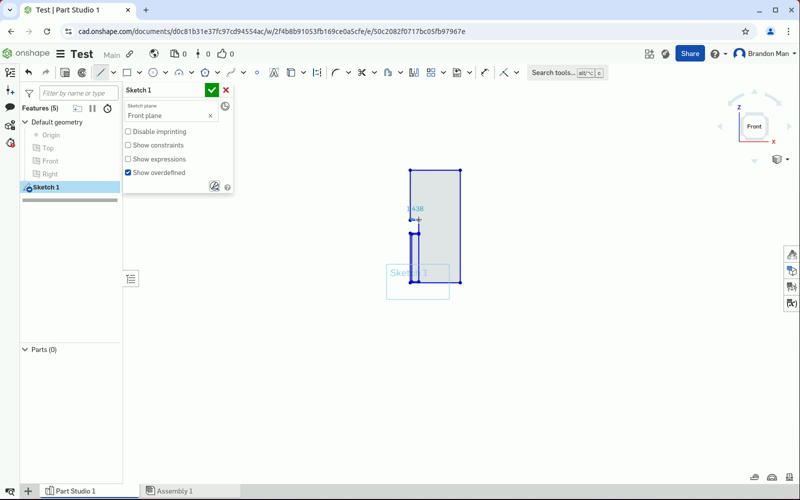
scroll(6)
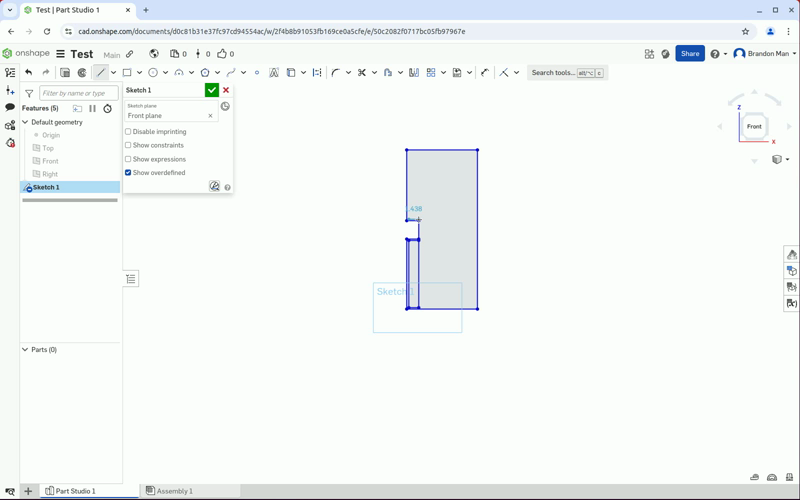
scroll(6)
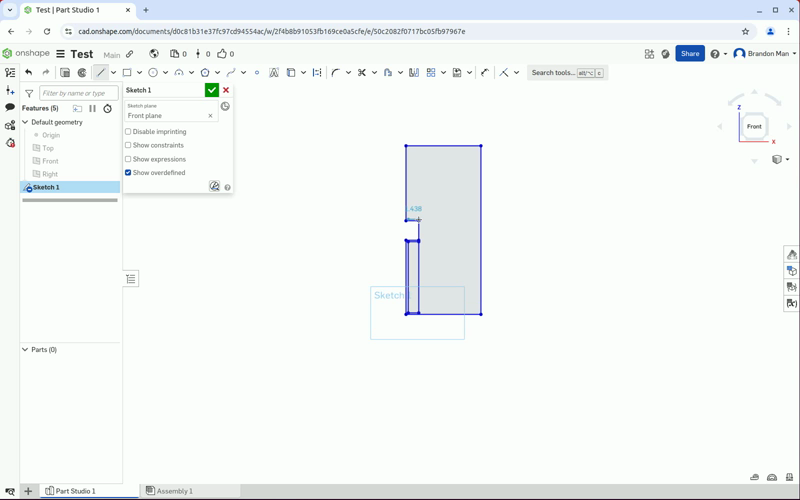
scroll(6)
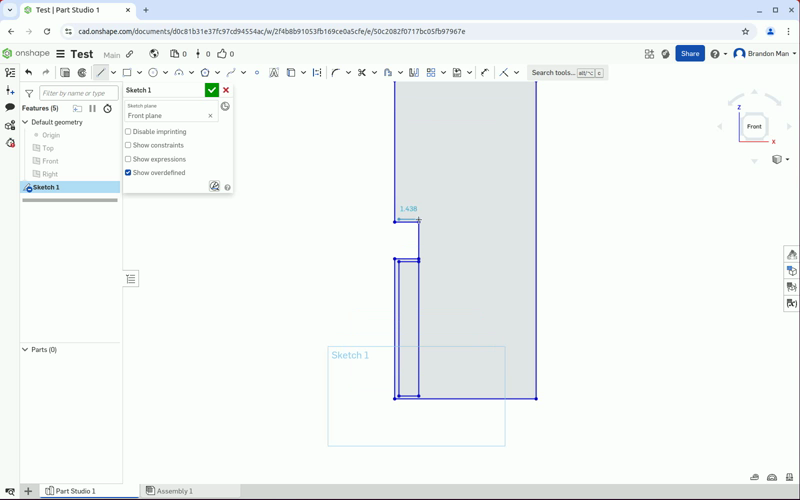
scroll(6)
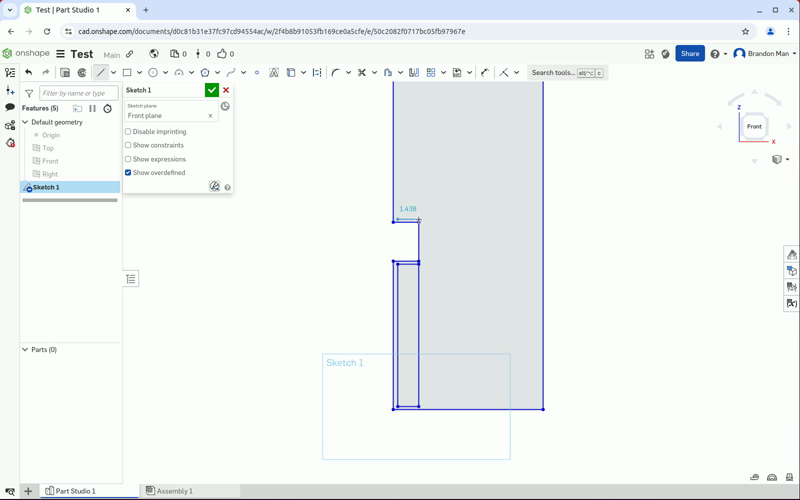
scroll(6)
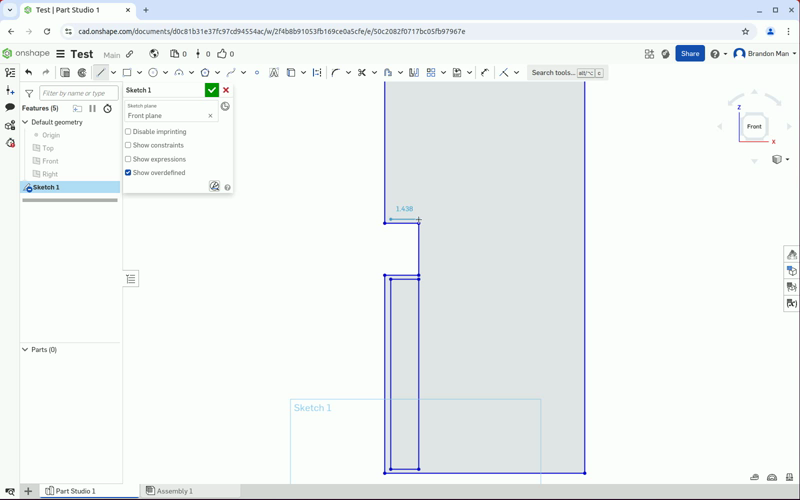
scroll(6)
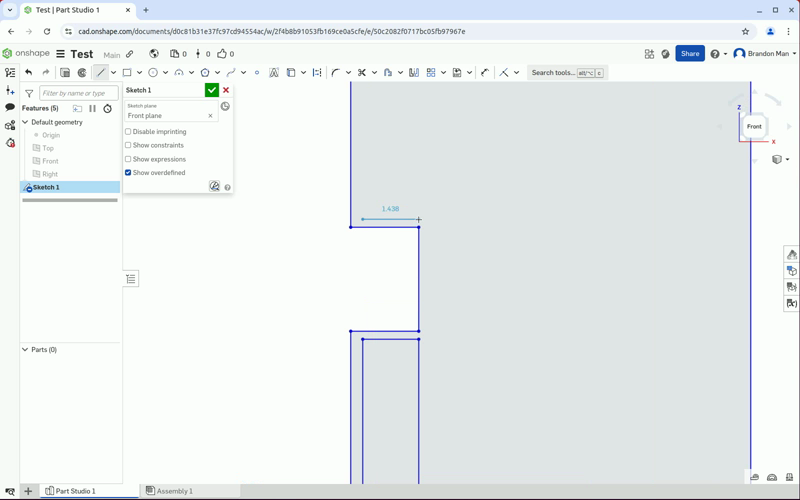
scroll(6)
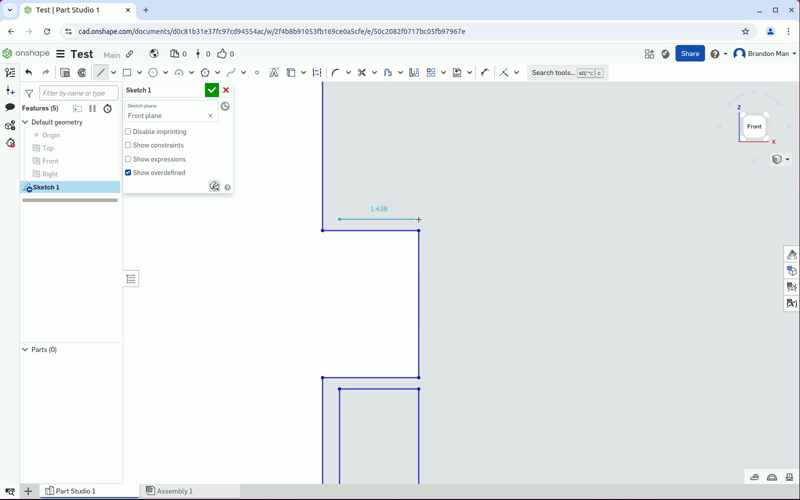
click(418, 219)
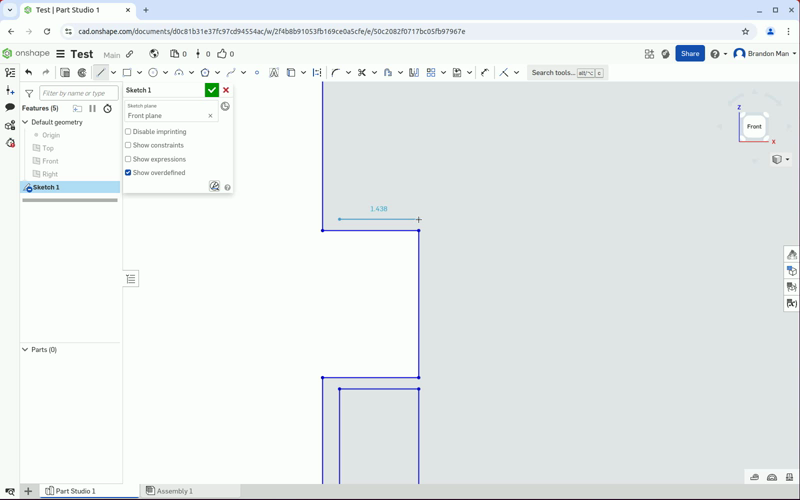
scroll(-6)
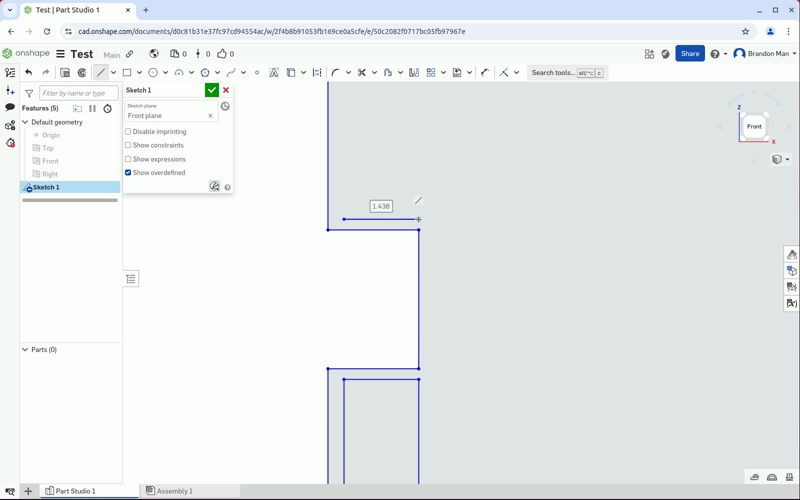
scroll(-6)
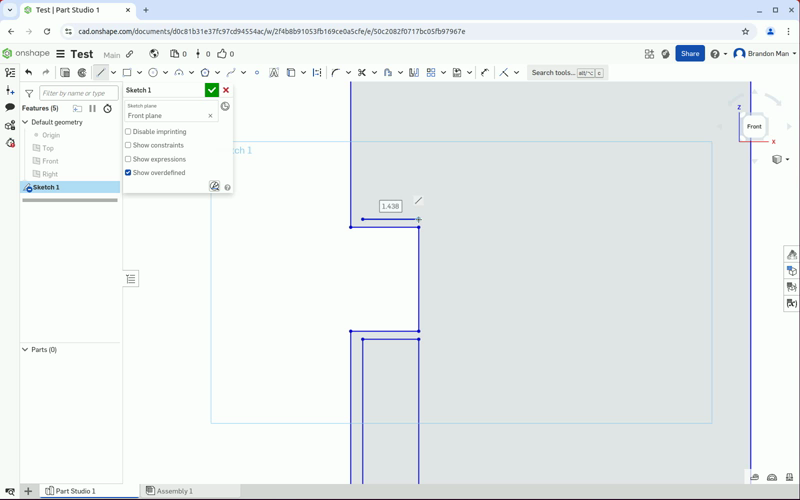
scroll(-6)
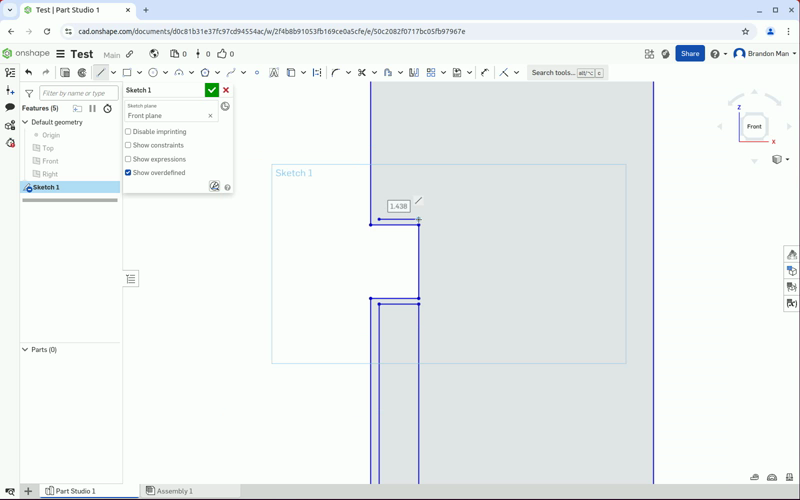
scroll(-6)
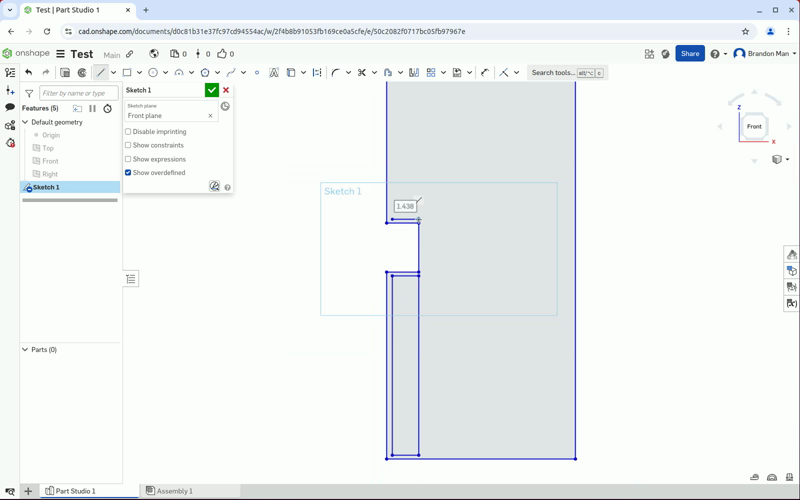
scroll(-6)
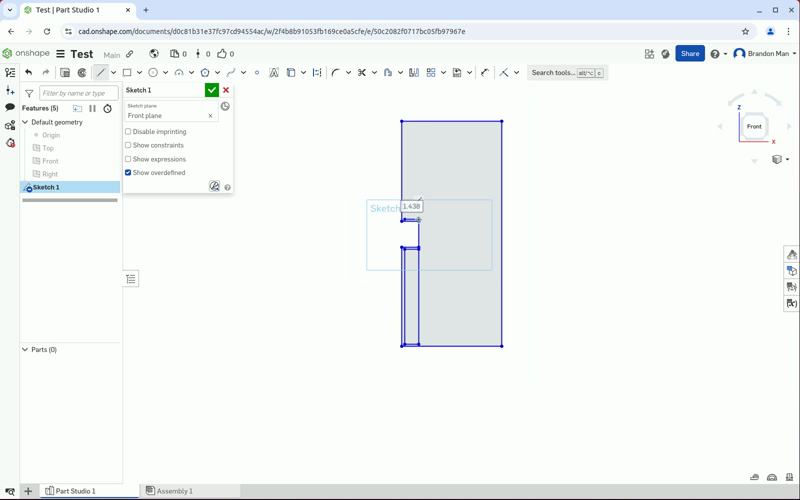
scroll(-6)
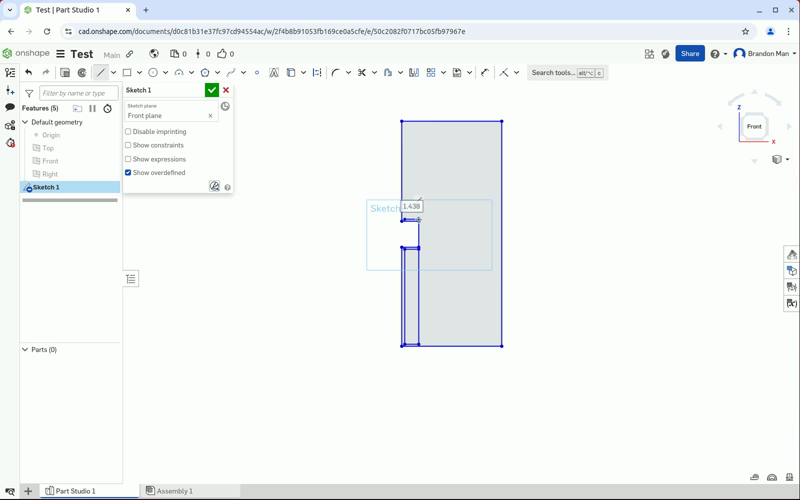
scroll(-6)
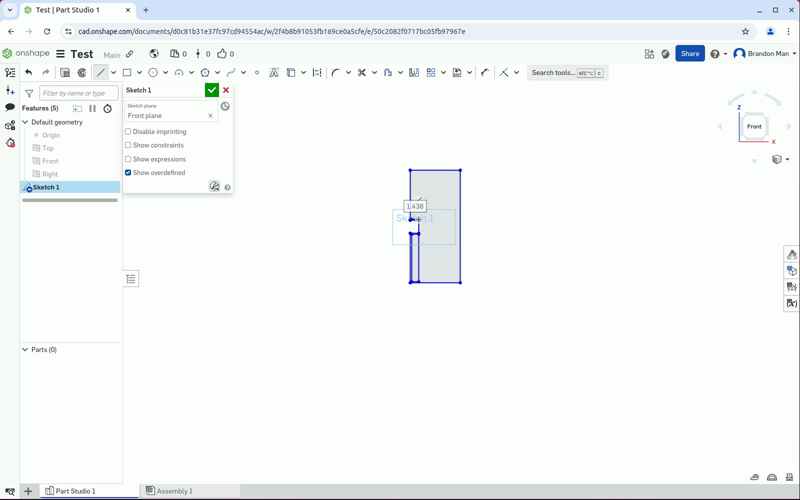
key_up(shift)
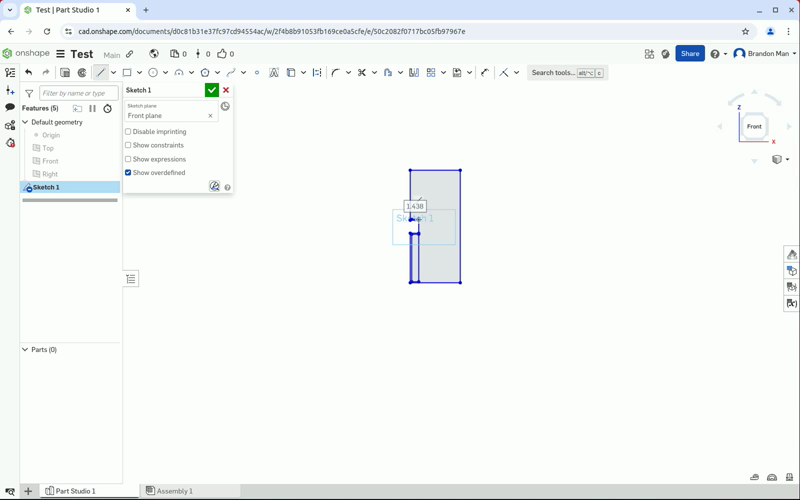
key_down(shift)
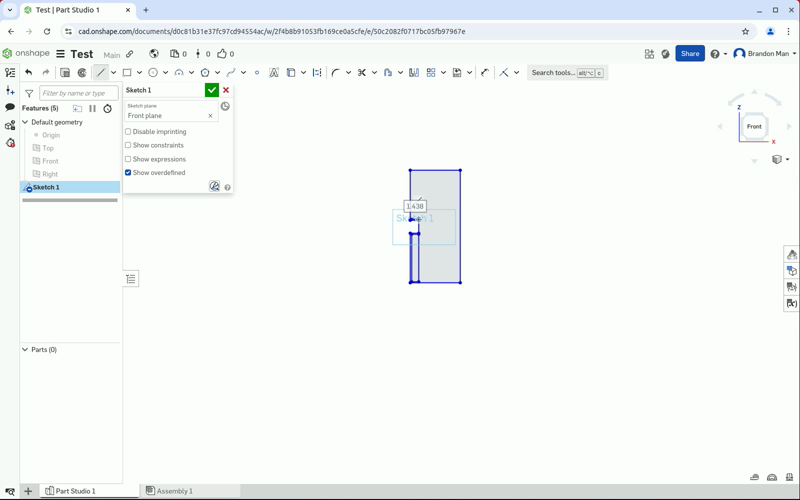
mouse_move(448, 219)
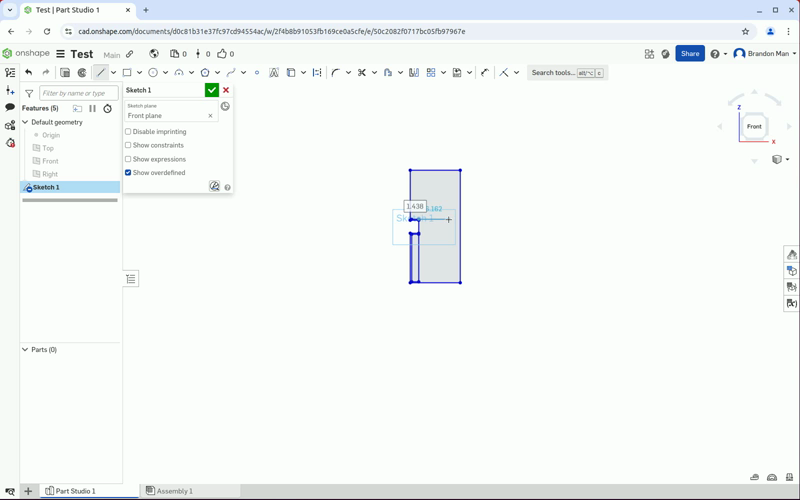
mouse_move(418, 171)
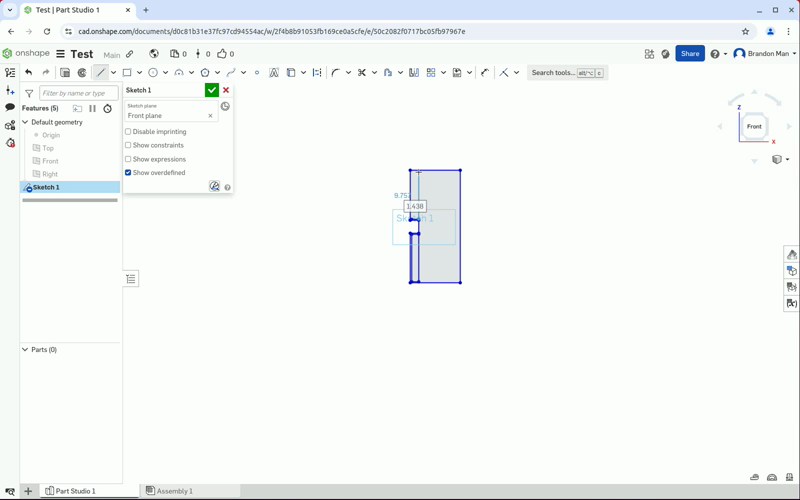
click(418, 171)
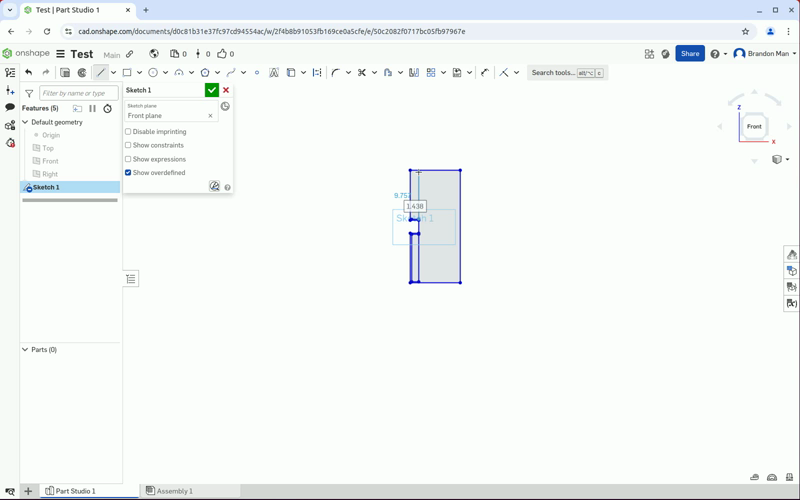
key_up(shift)
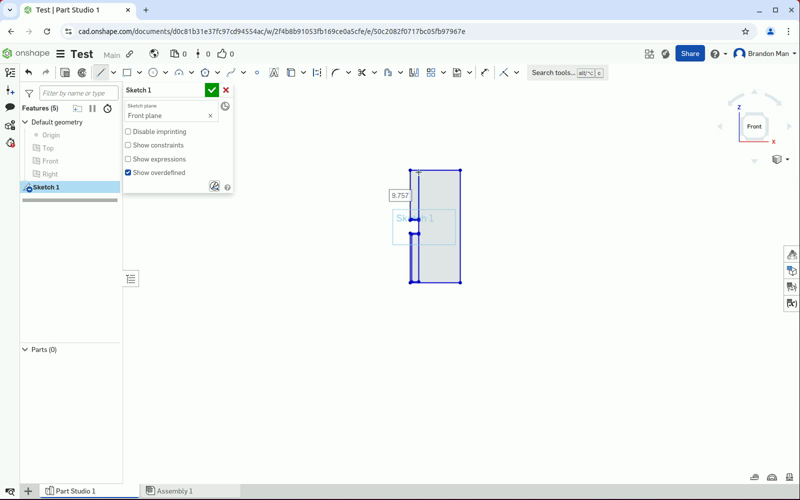
key_down(shift)
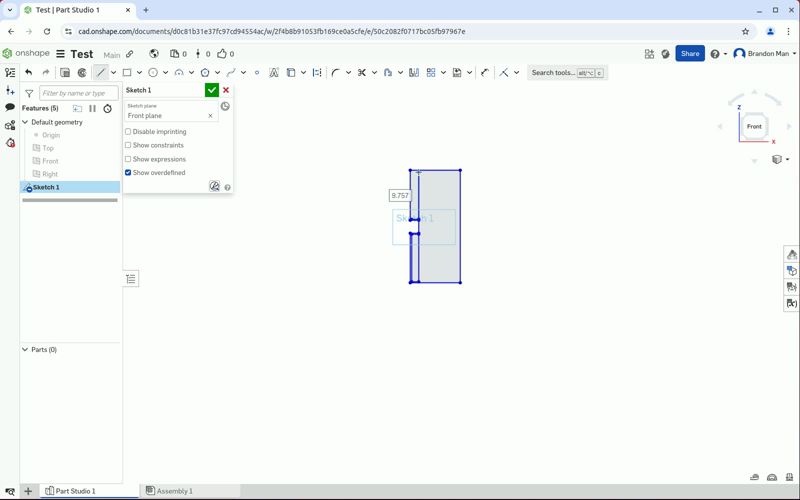
mouse_move(448, 171)
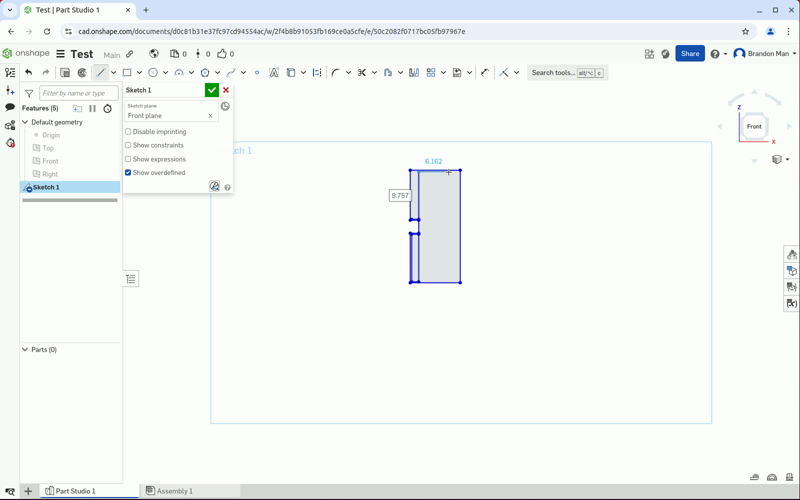
mouse_move(411, 171)
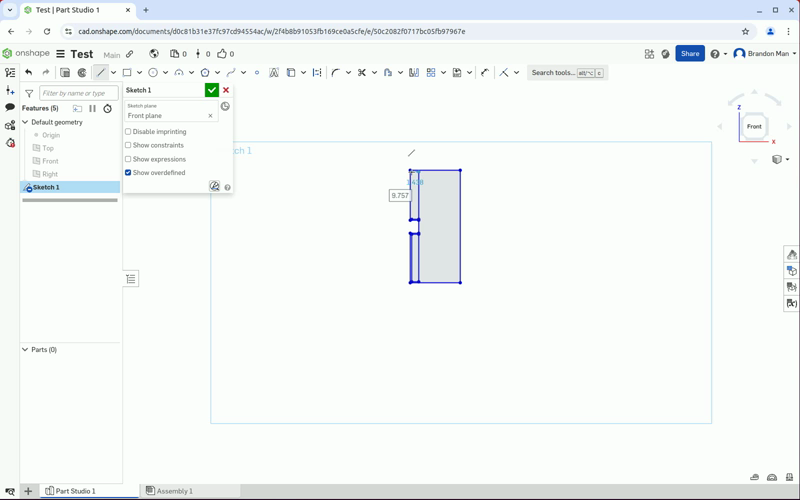
scroll(6)
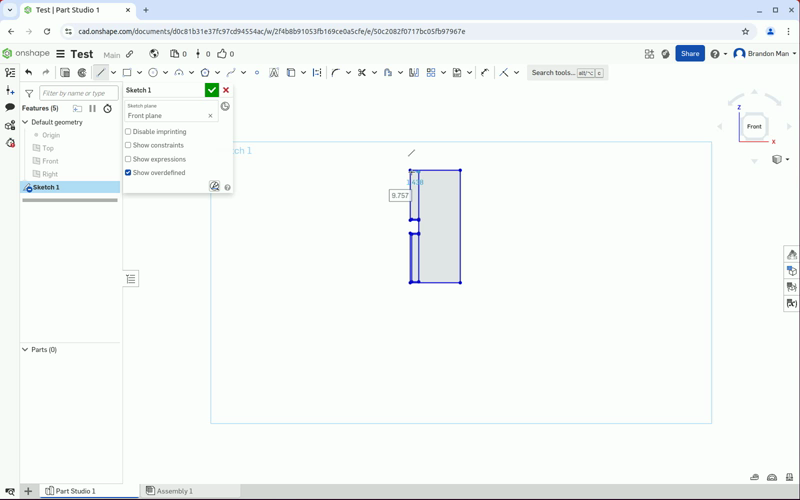
scroll(6)
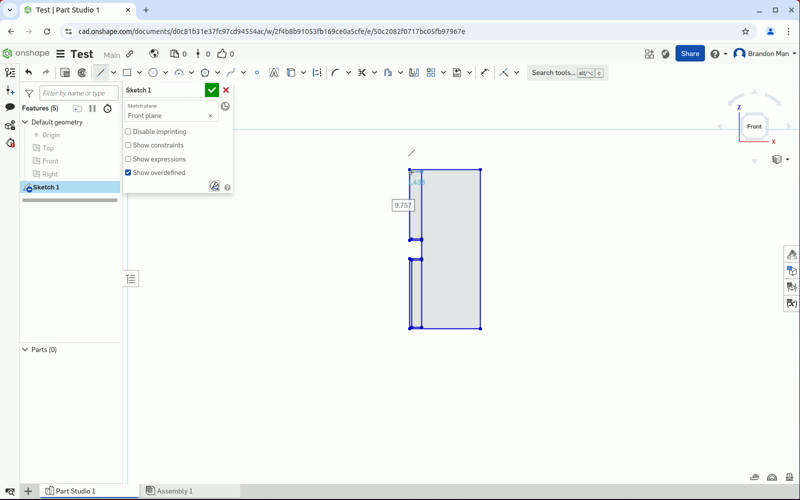
scroll(6)
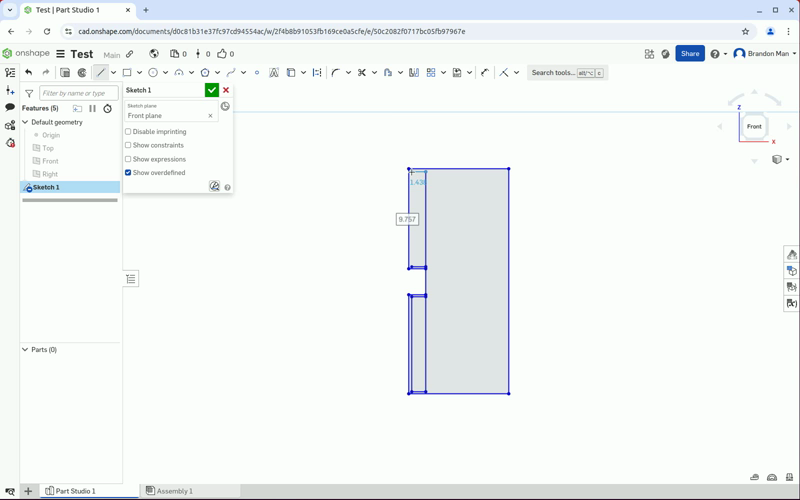
scroll(6)
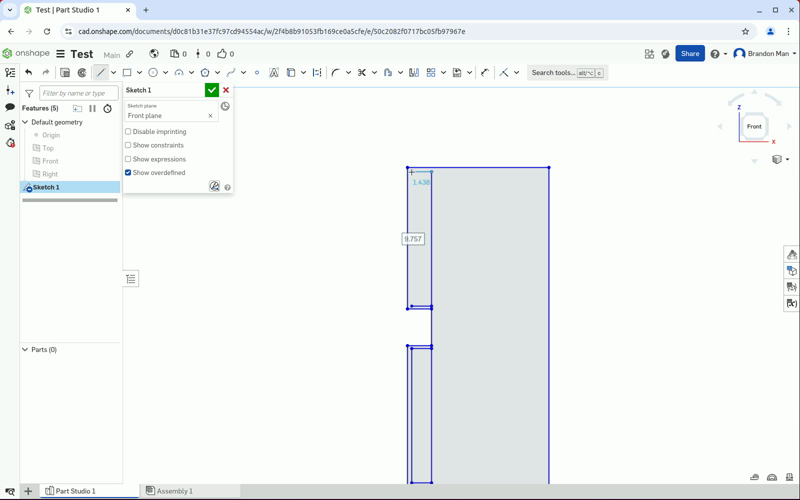
scroll(6)
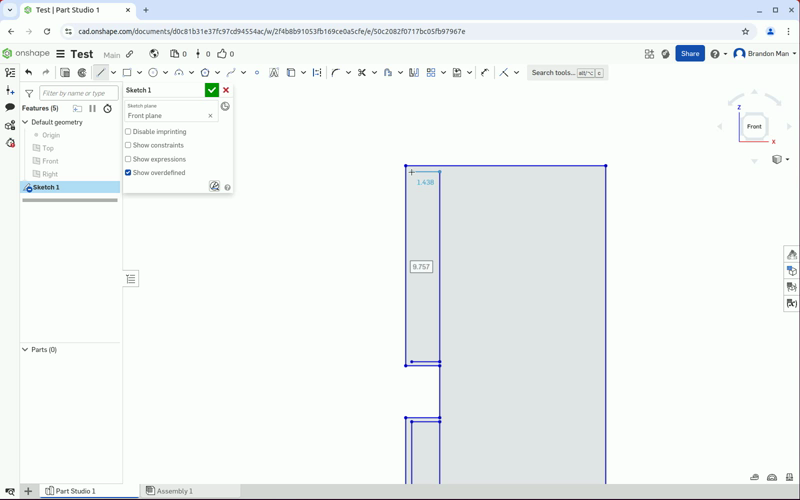
scroll(6)
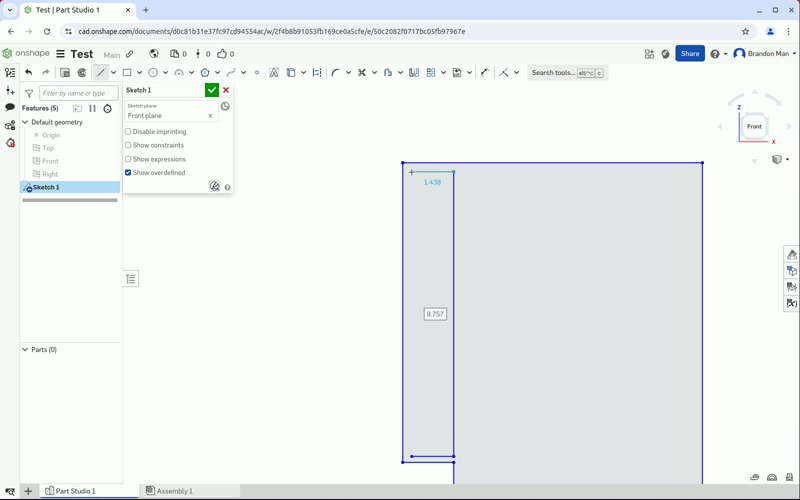
scroll(6)
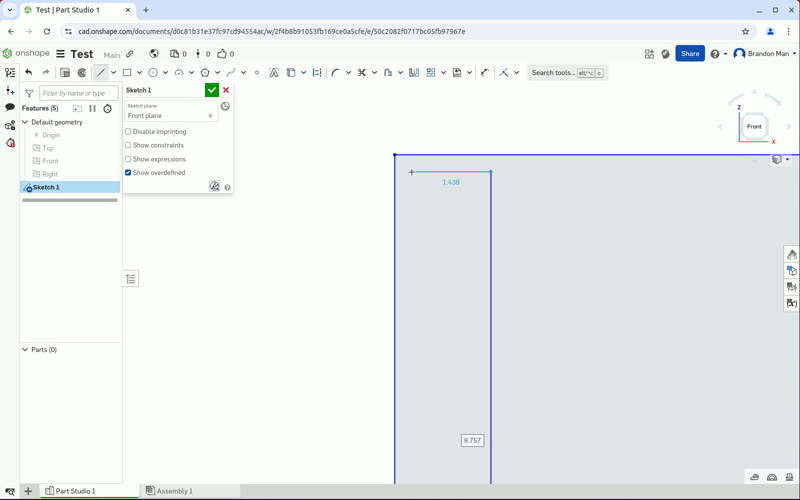
click(411, 171)
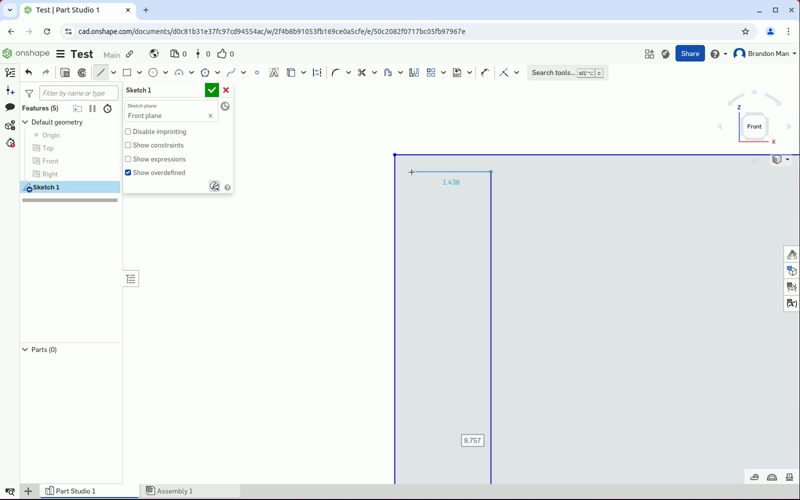
scroll(-6)
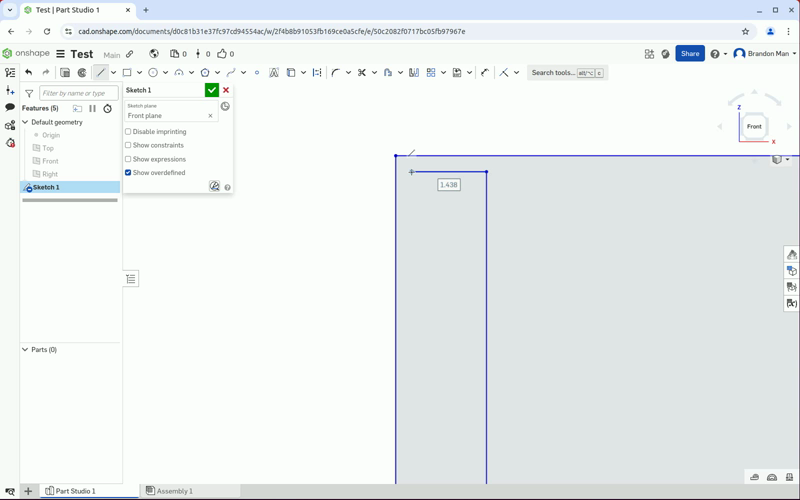
scroll(-6)
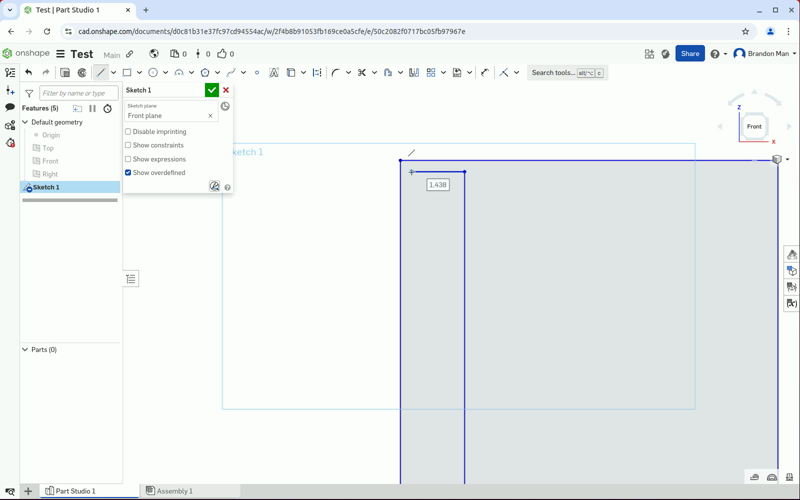
scroll(-6)
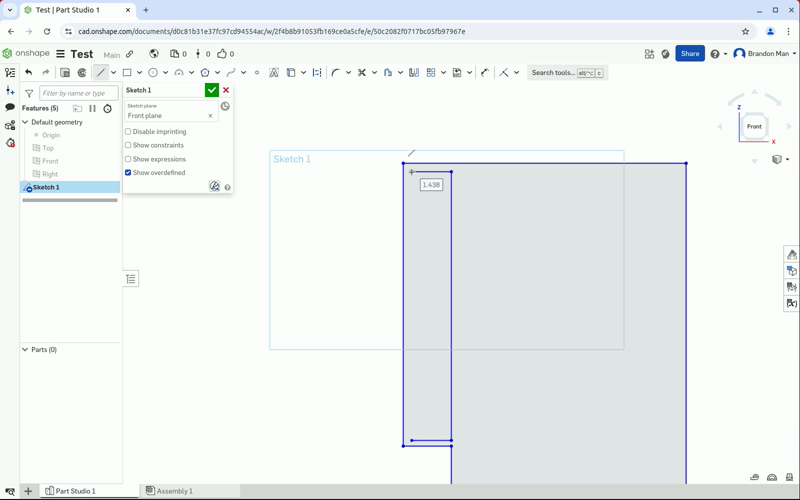
scroll(-6)
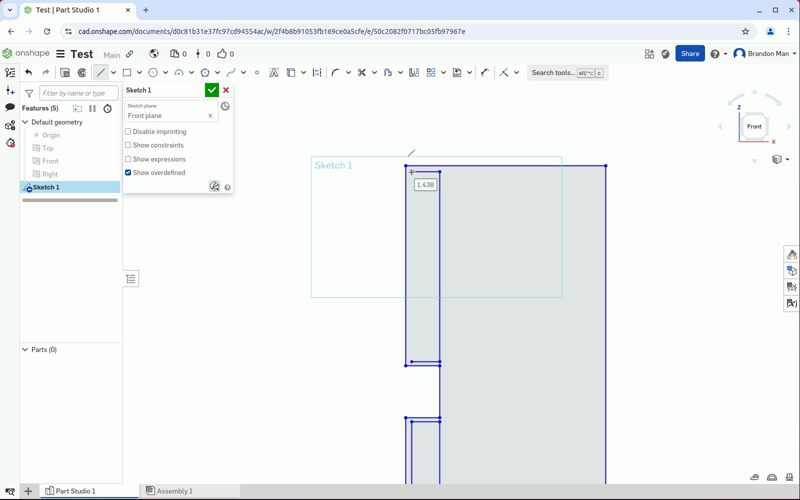
scroll(-6)
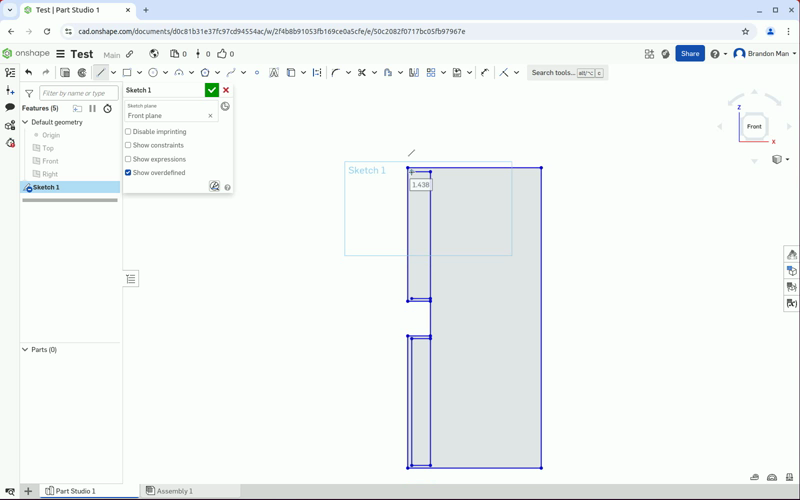
scroll(-6)
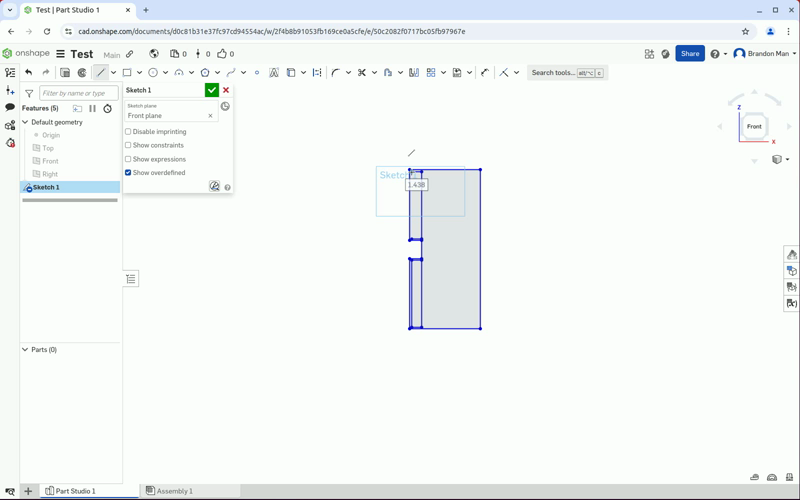
scroll(-6)
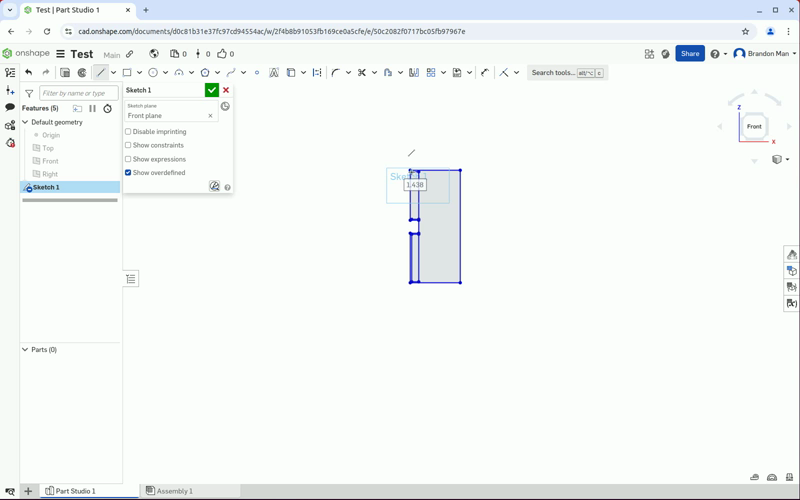
key_up(shift)
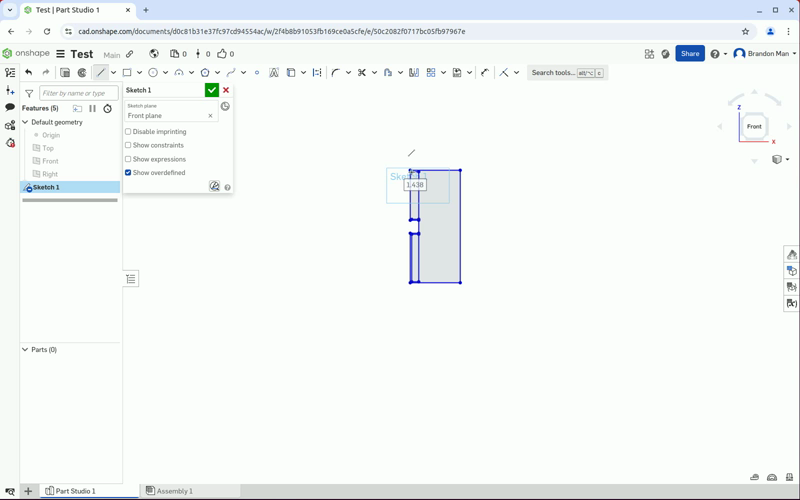
mouse_move(441, 171)
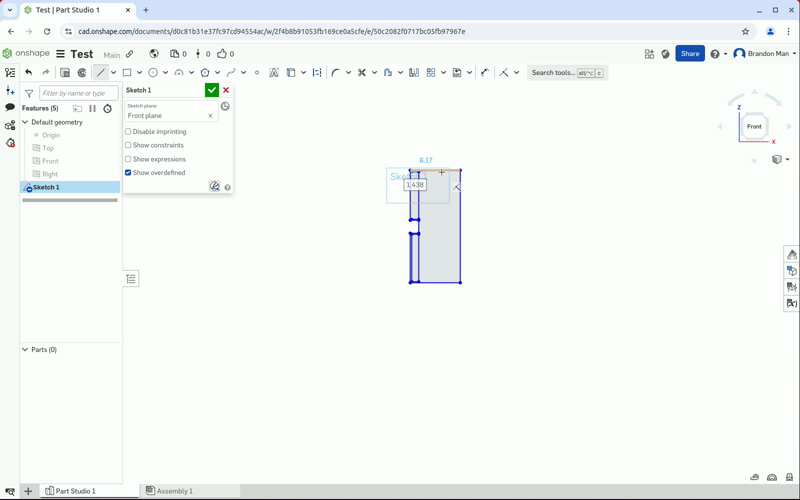
key_down(shift)
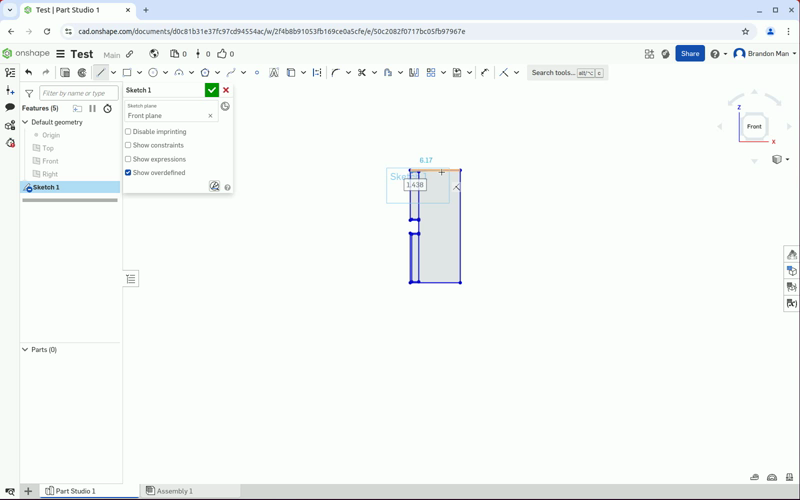
mouse_move(411, 219)
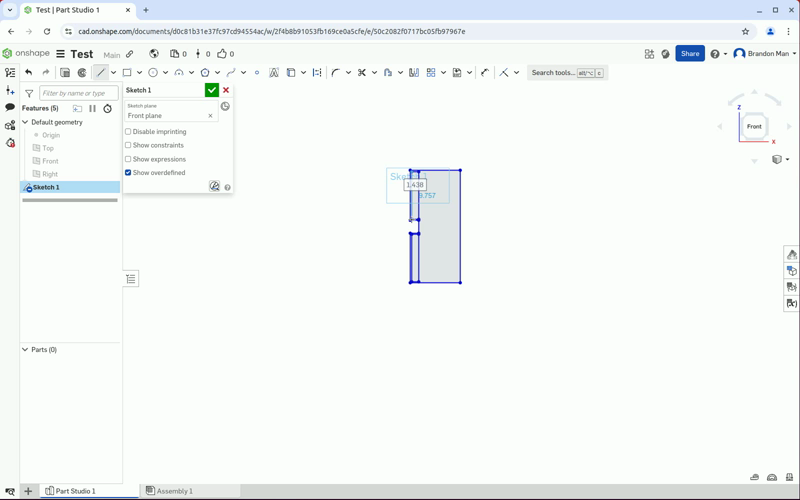
scroll(6)
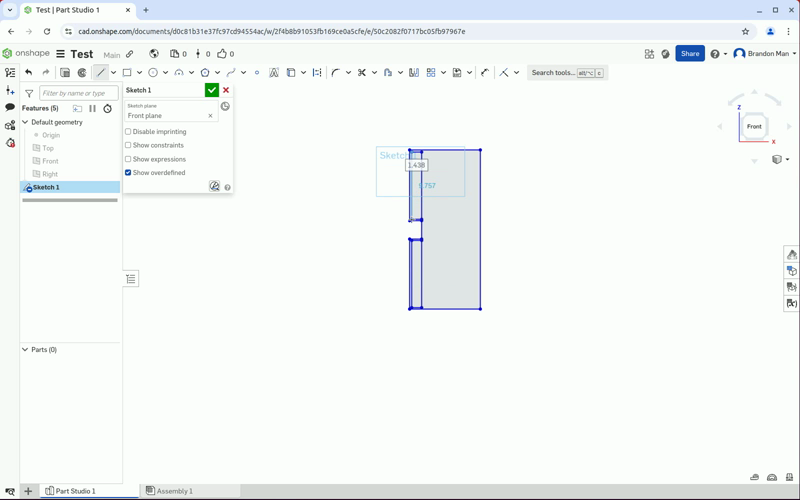
scroll(6)
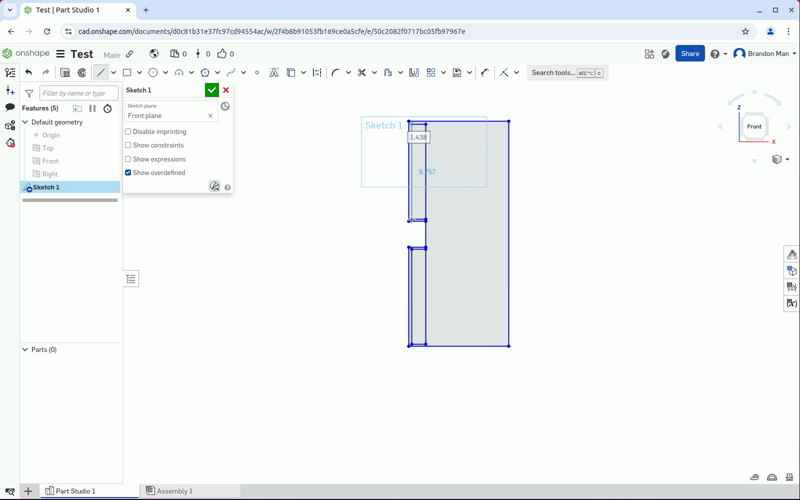
scroll(6)
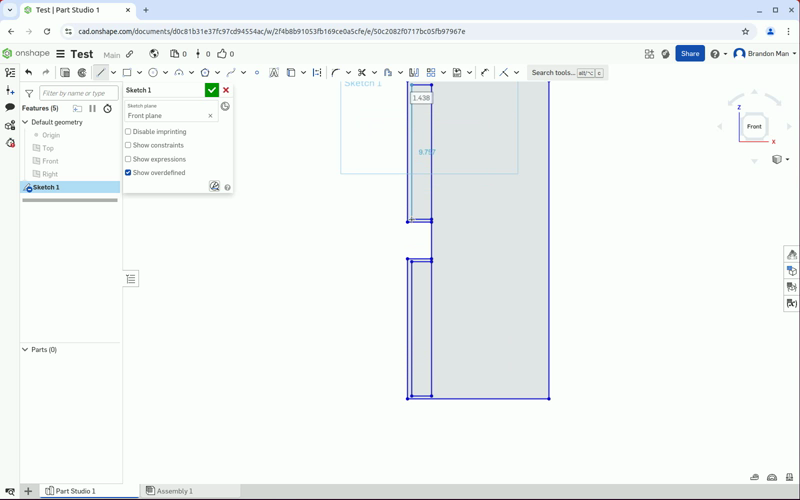
scroll(6)
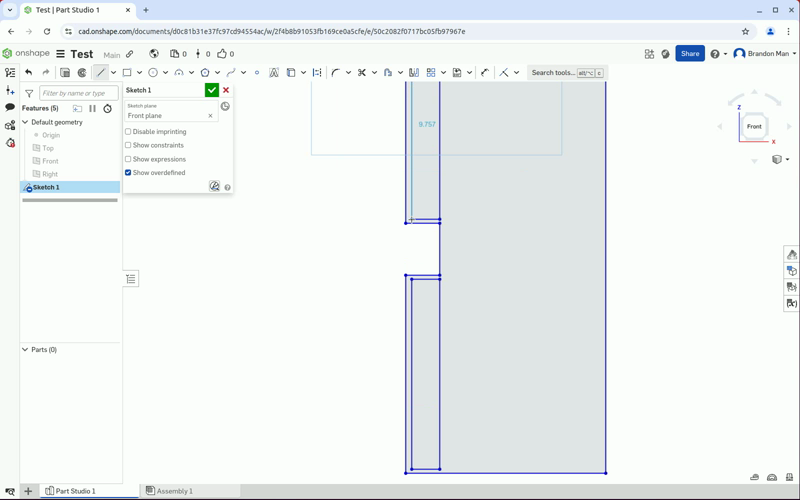
scroll(6)
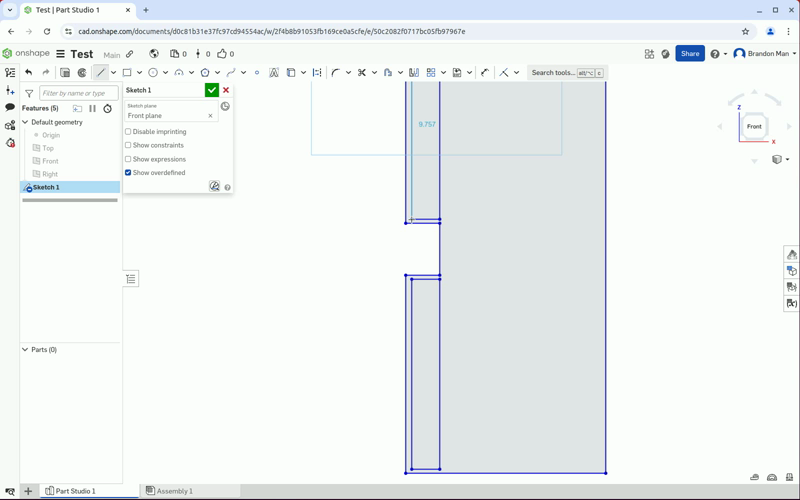
scroll(6)
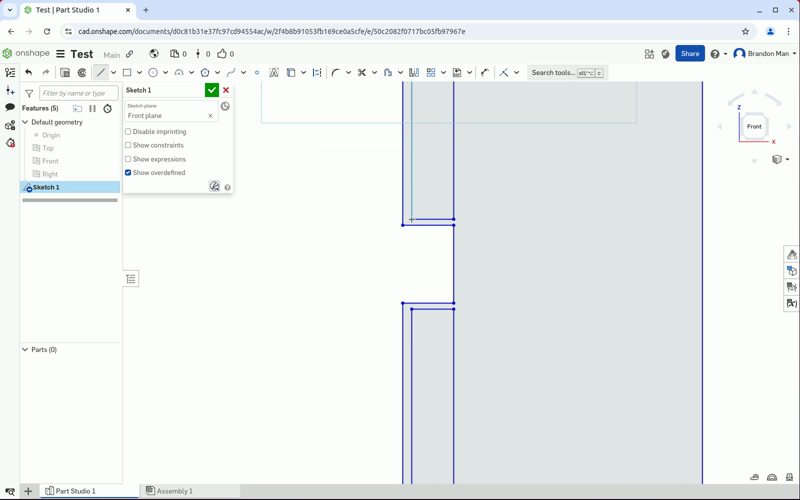
scroll(6)
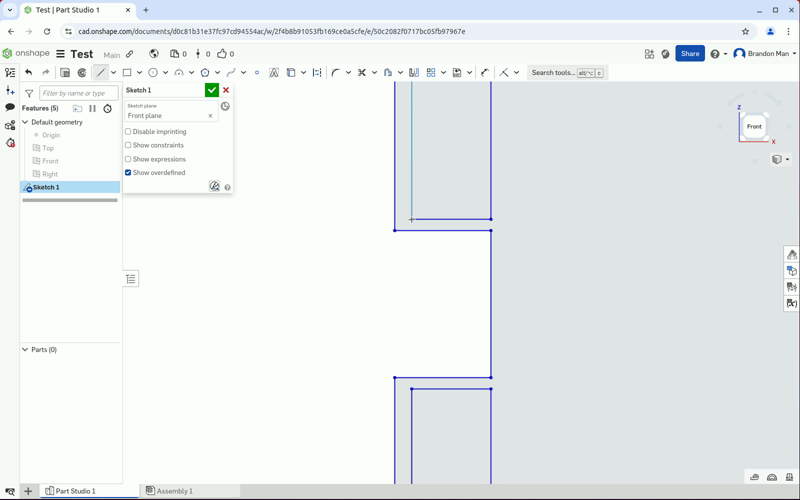
key_up(shift)
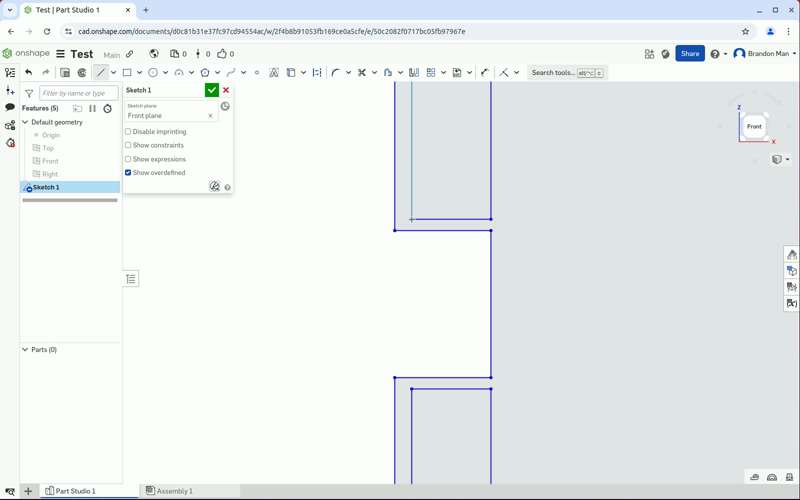
click(411, 219)
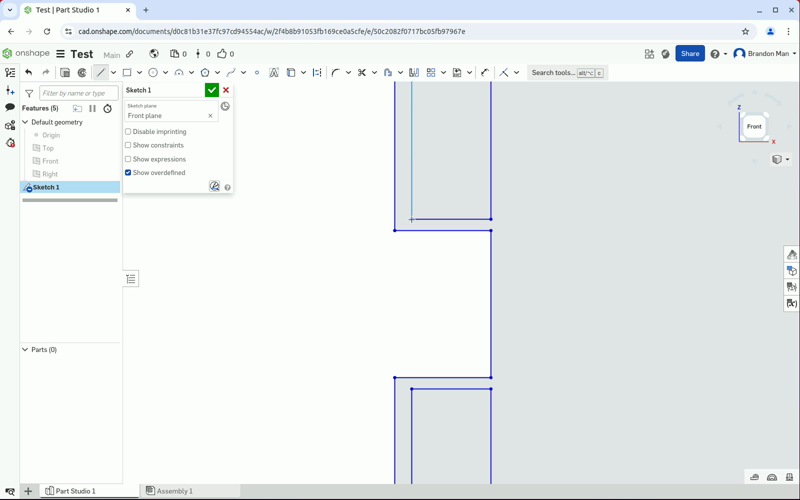
scroll(-6)
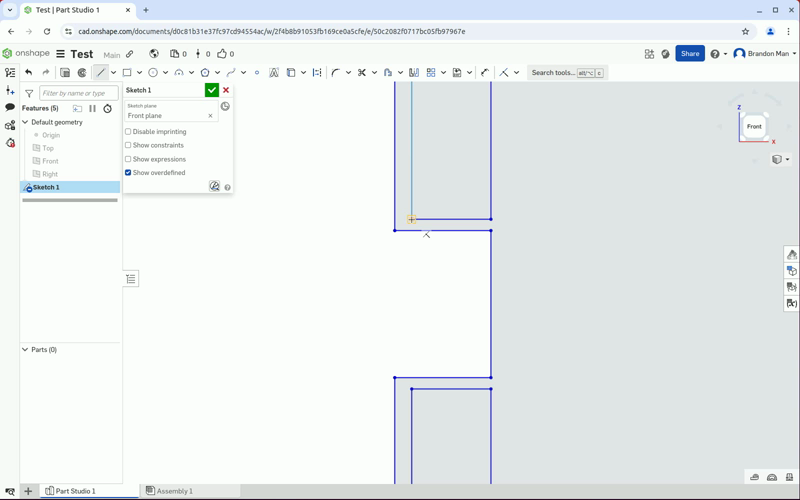
scroll(-6)
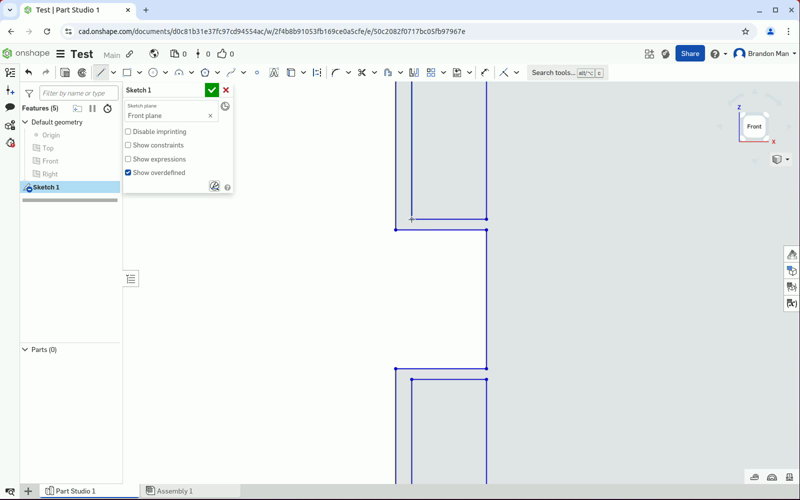
scroll(-6)
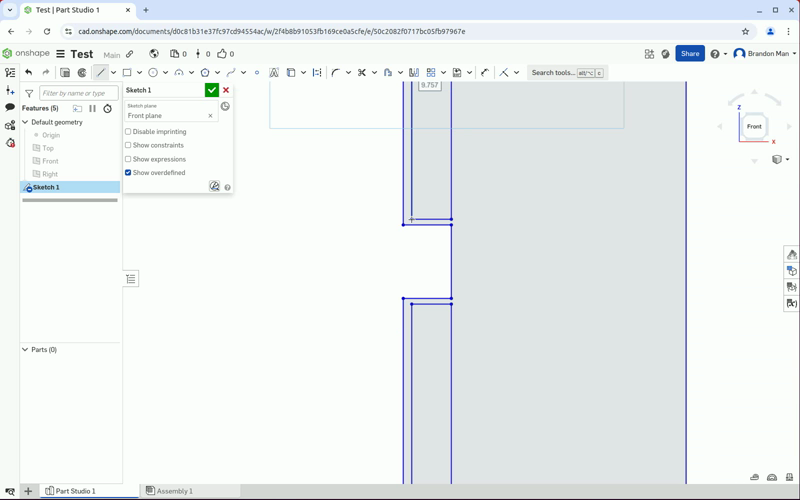
scroll(-6)
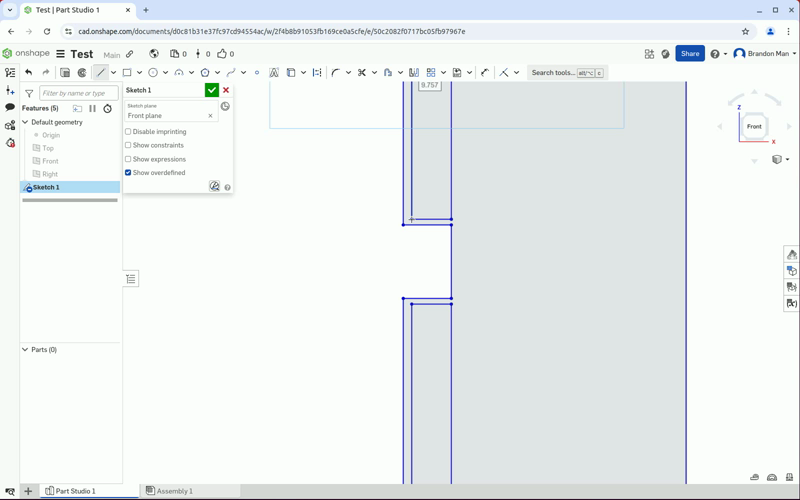
scroll(-6)
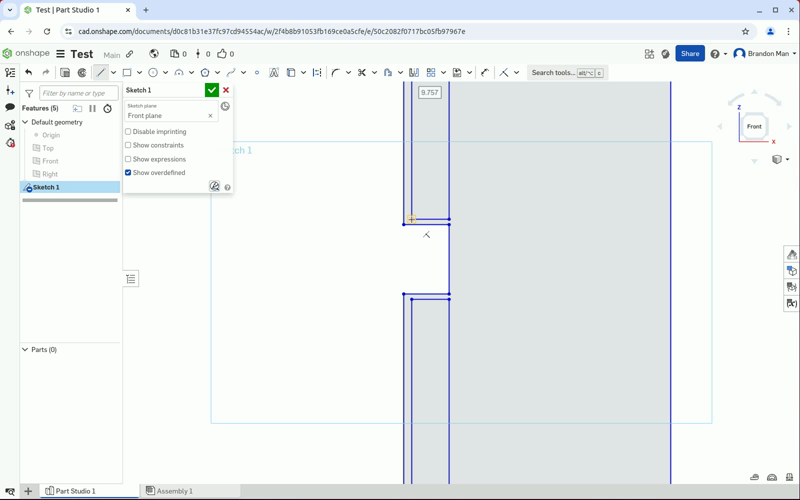
scroll(-6)
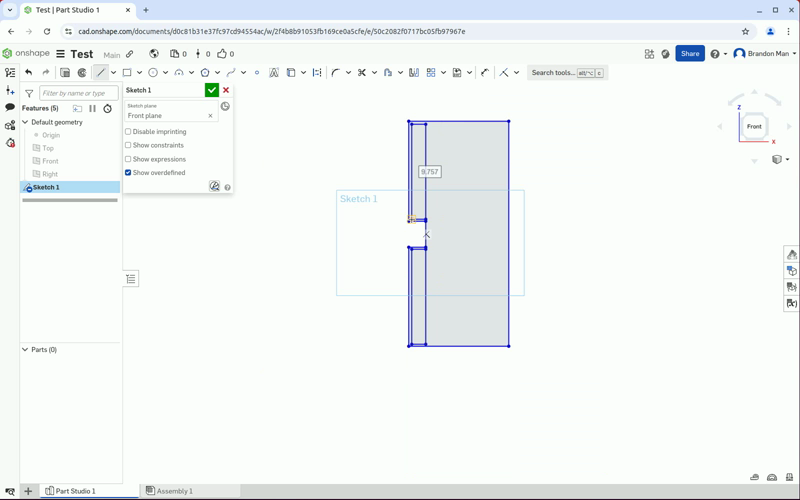
scroll(-6)
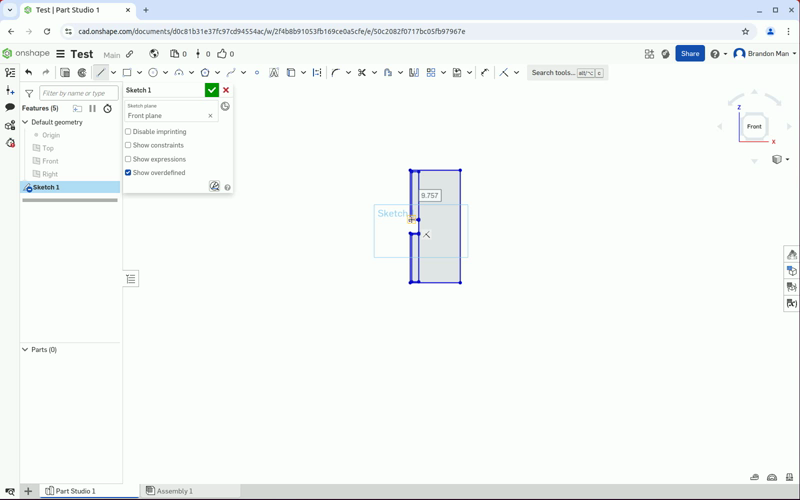
key(esc)
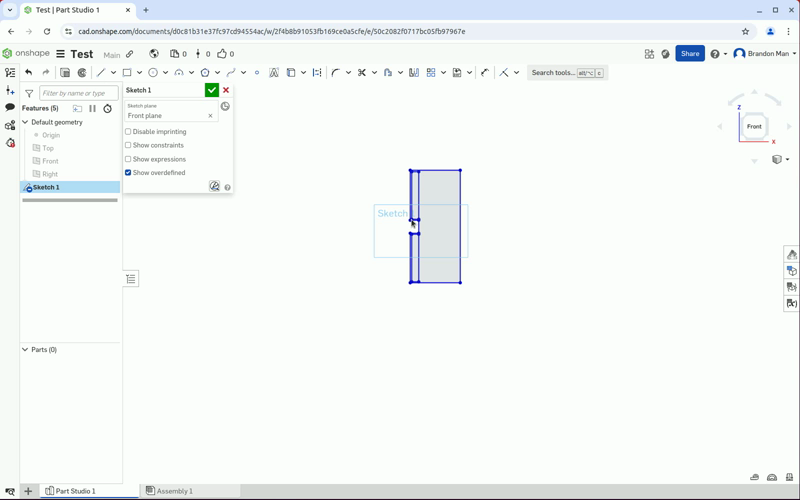
key(l)
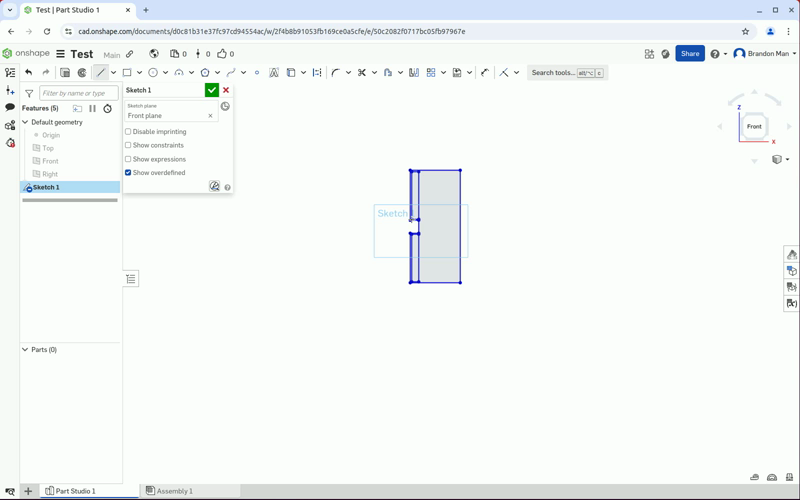
key_down(shift)
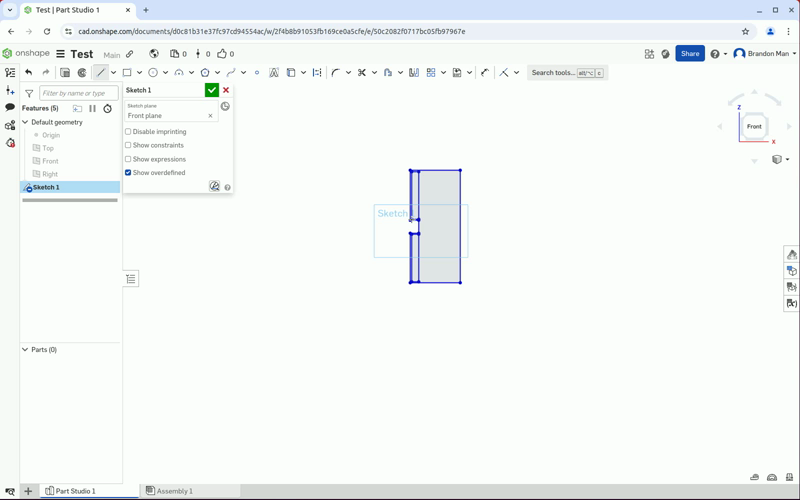
mouse_move(419, 281)
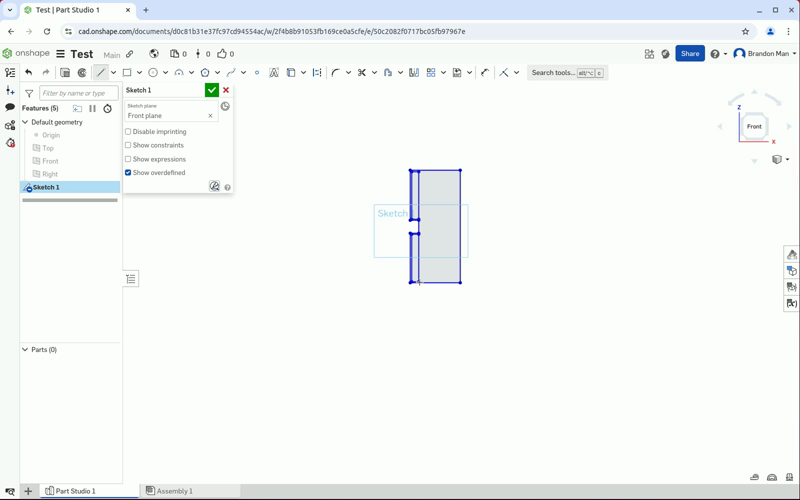
scroll(6)
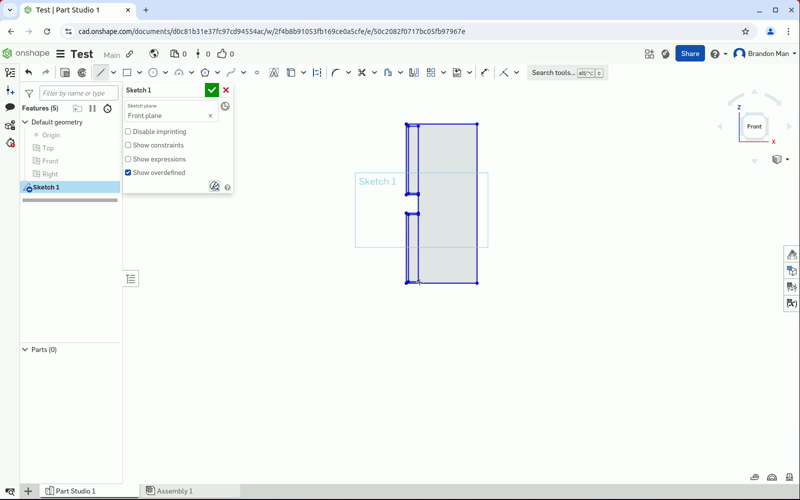
scroll(6)
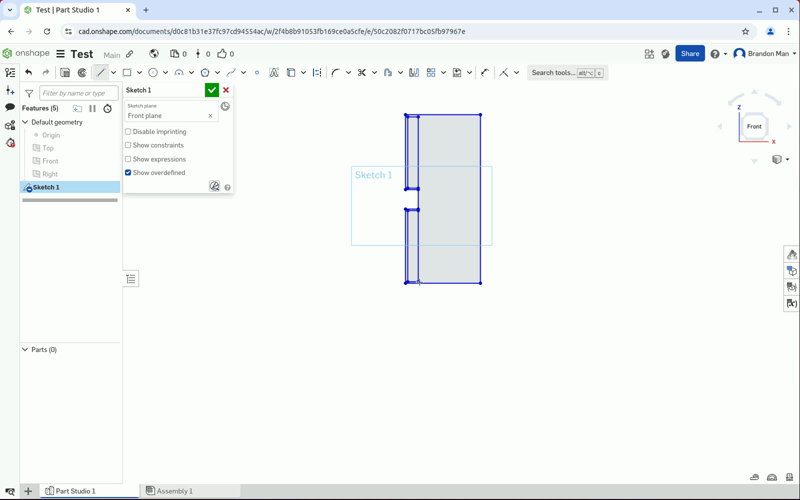
scroll(6)
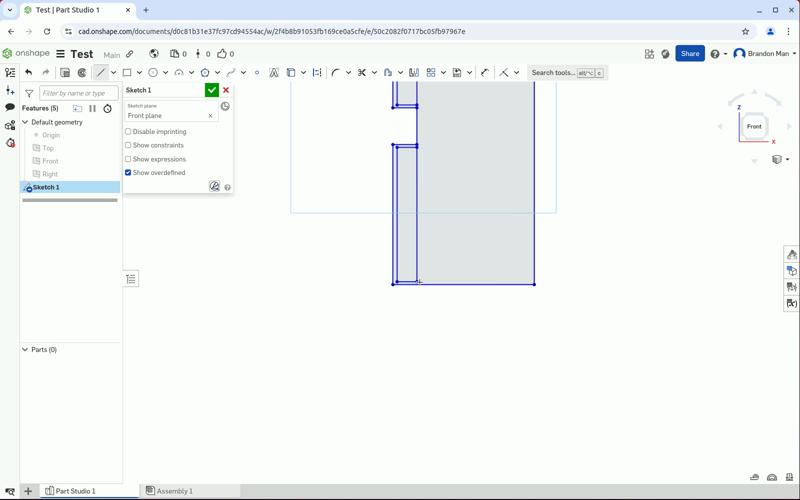
scroll(6)
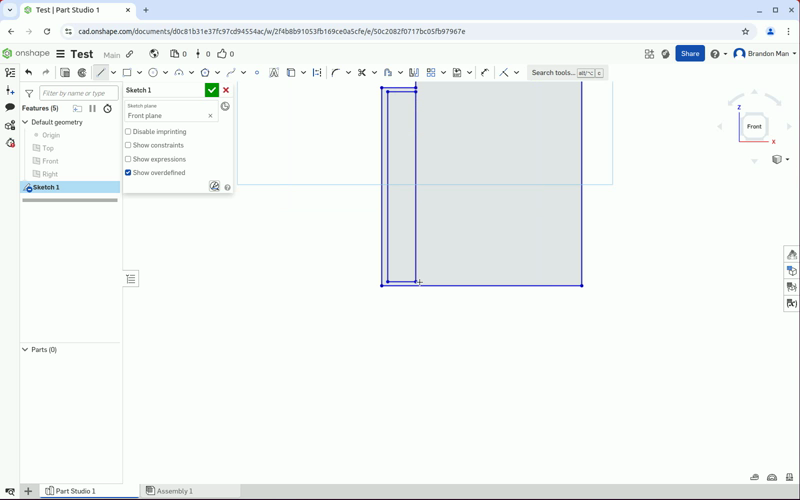
scroll(6)
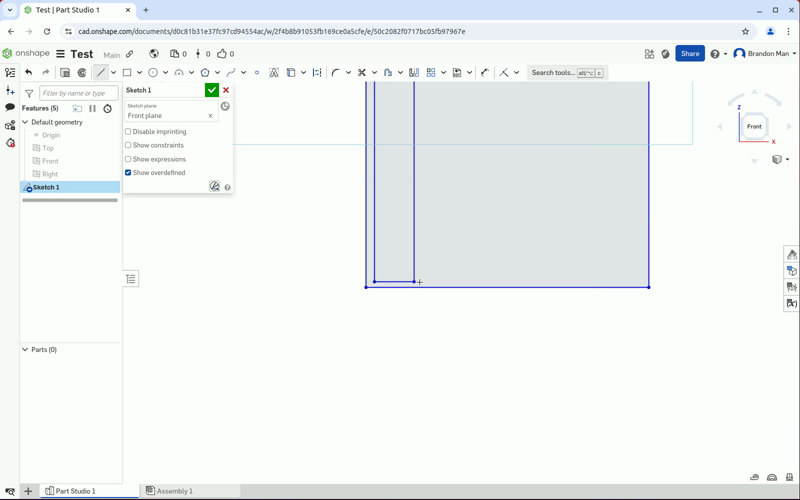
scroll(6)
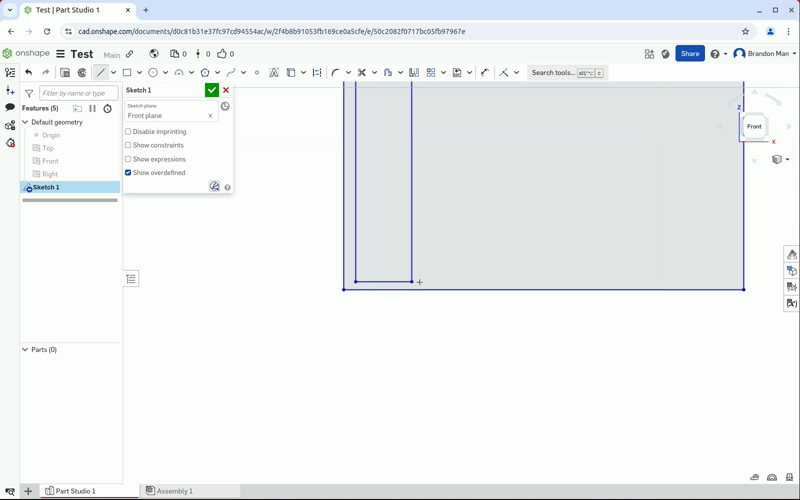
scroll(6)
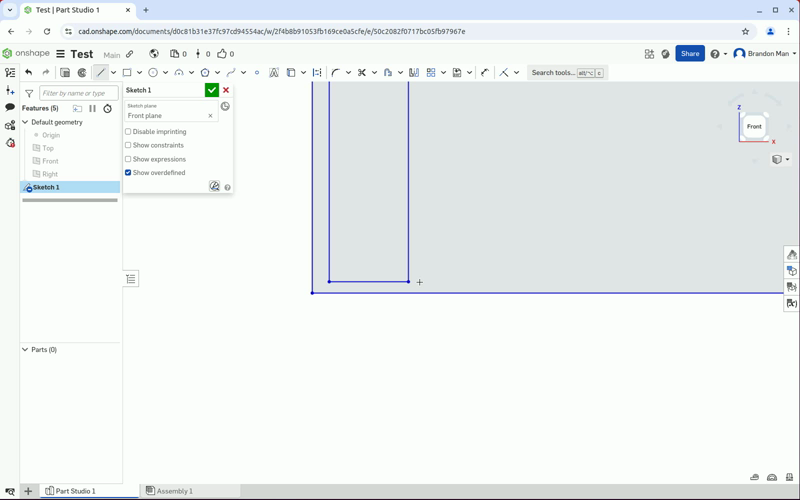
click(419, 281)
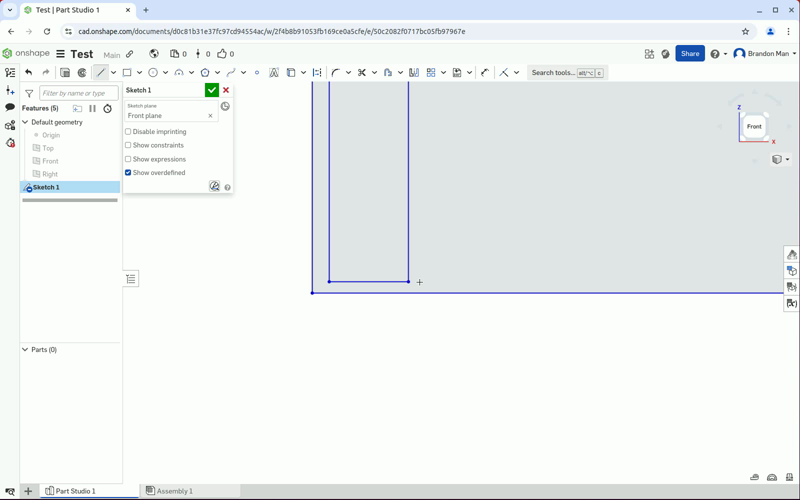
scroll(-6)
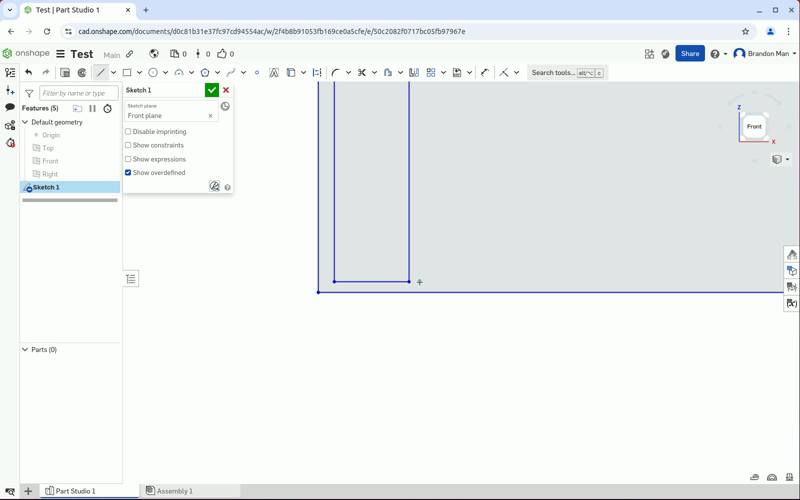
scroll(-6)
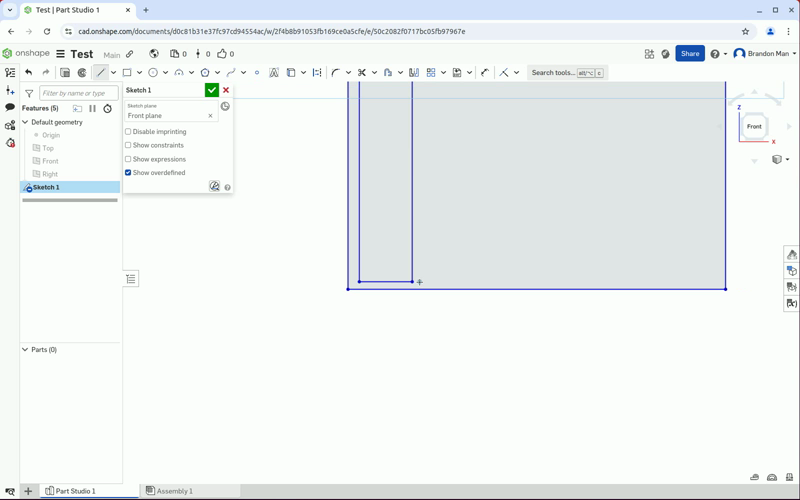
scroll(-6)
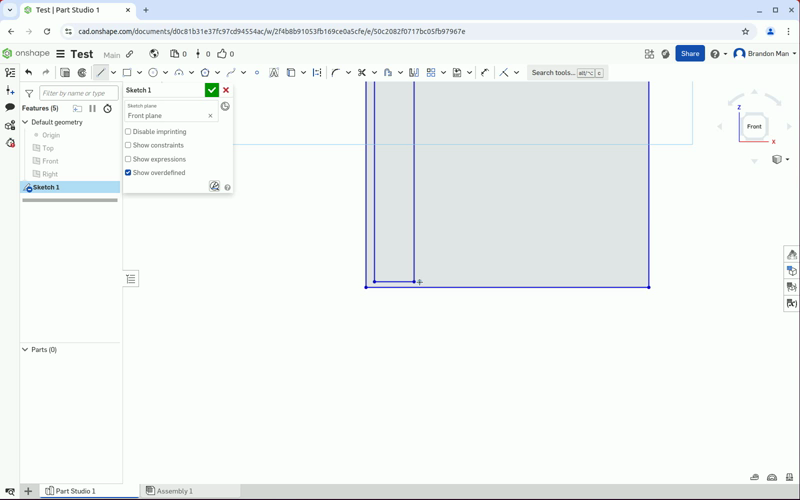
scroll(-6)
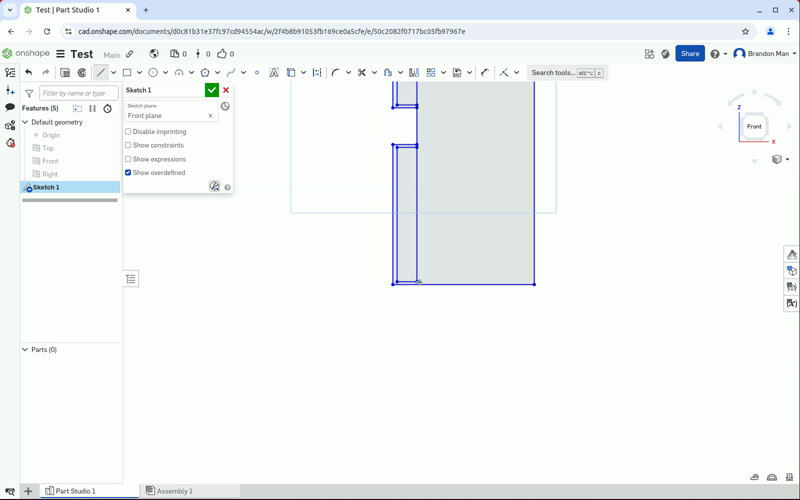
scroll(-6)
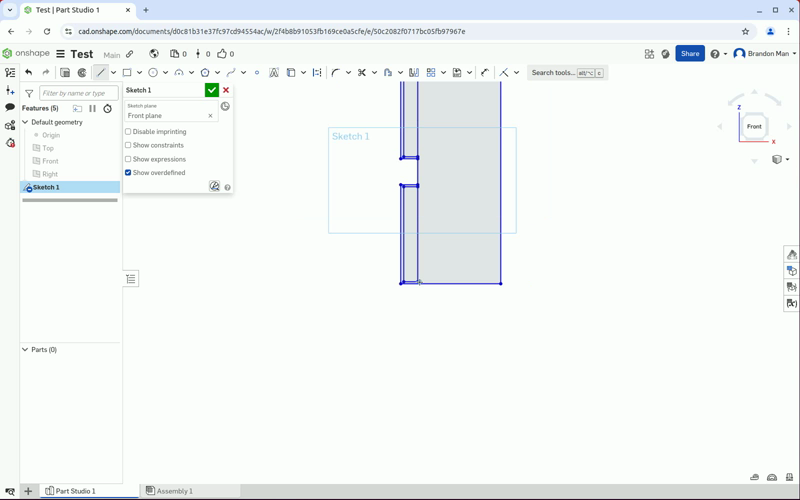
scroll(-6)
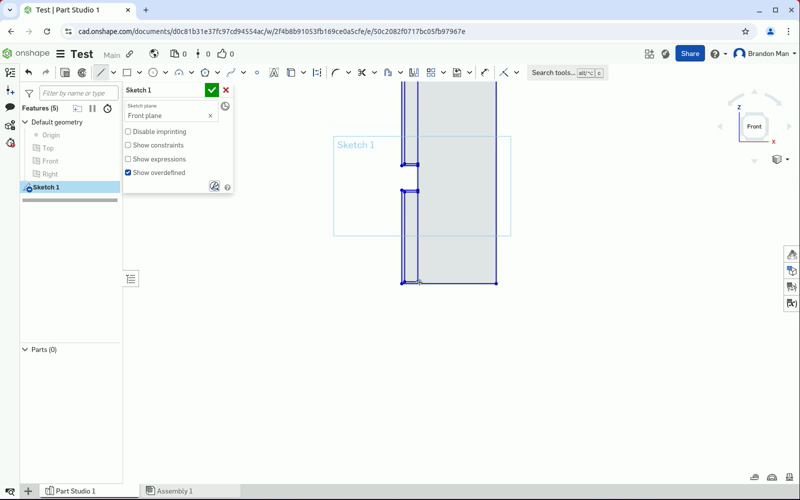
scroll(-6)
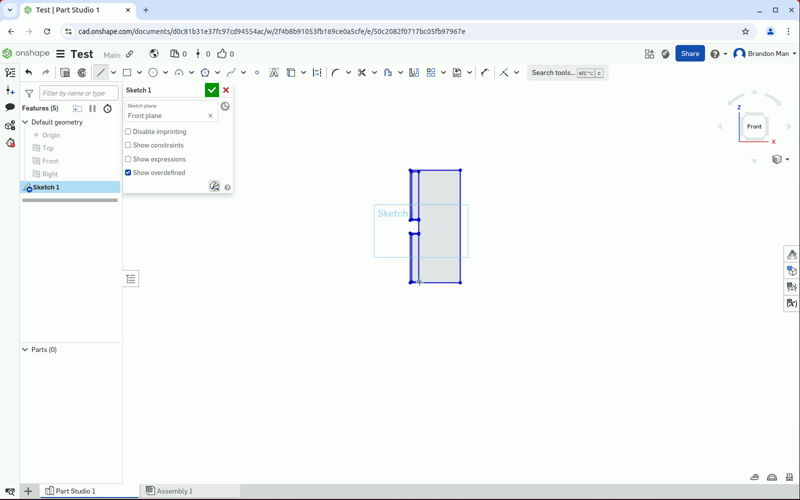
key_up(shift)
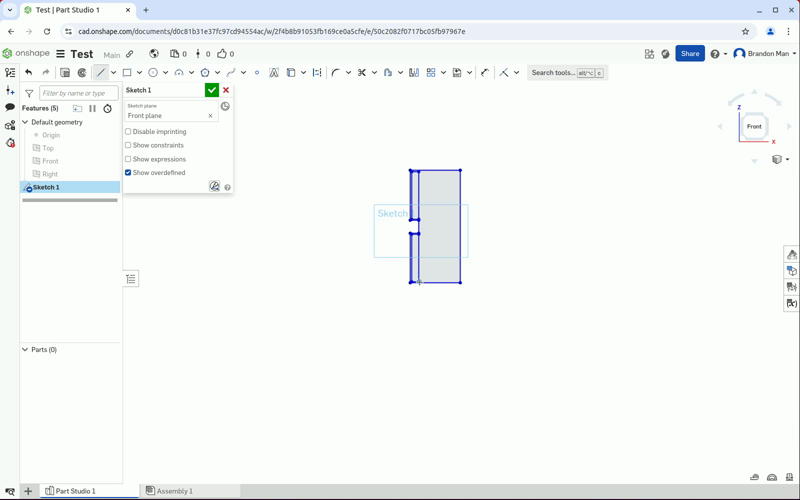
key_down(shift)
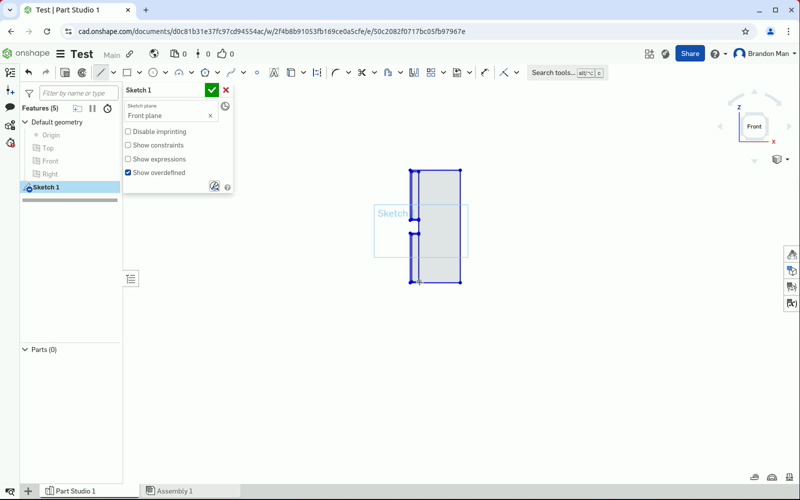
mouse_move(450, 281)
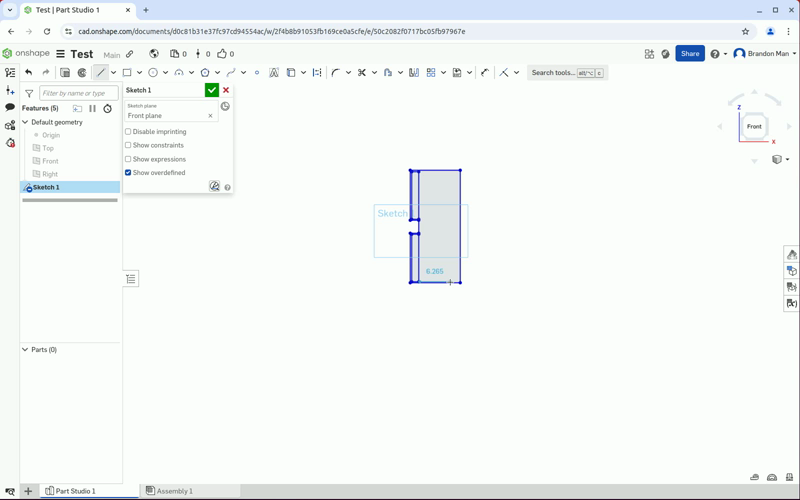
mouse_move(451, 281)
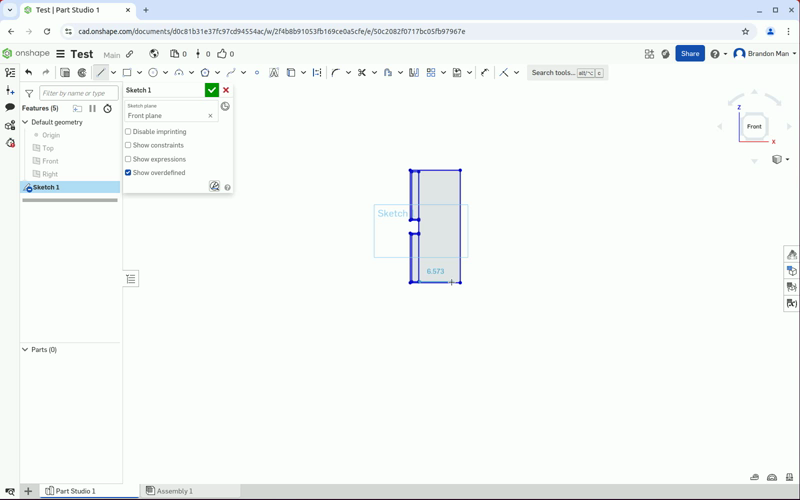
click(451, 281)
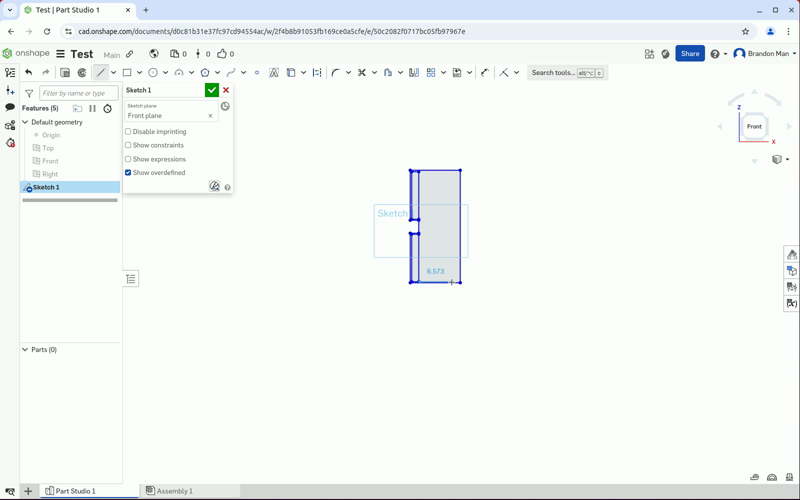
key_up(shift)
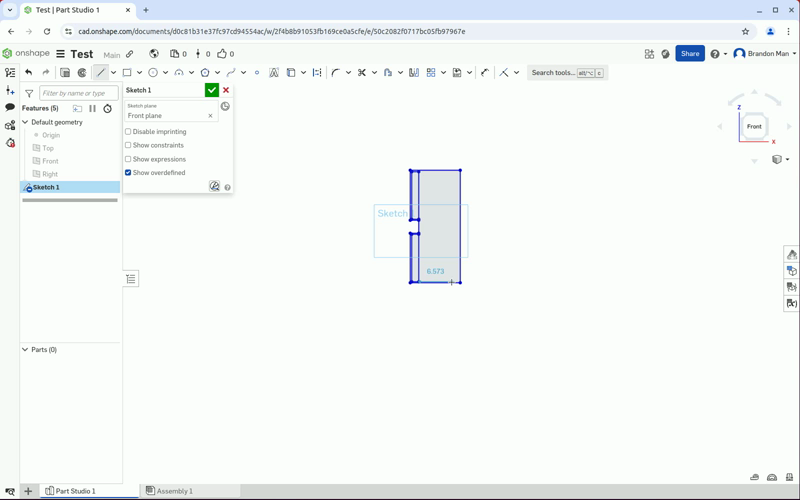
key_down(shift)
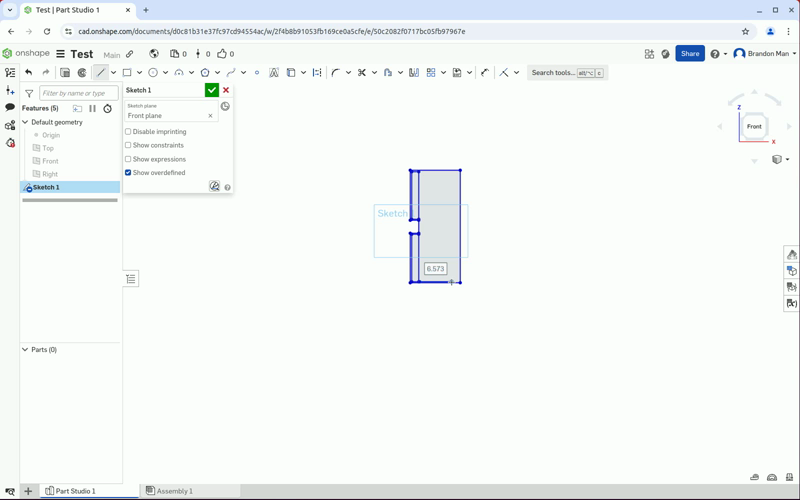
mouse_move(481, 281)
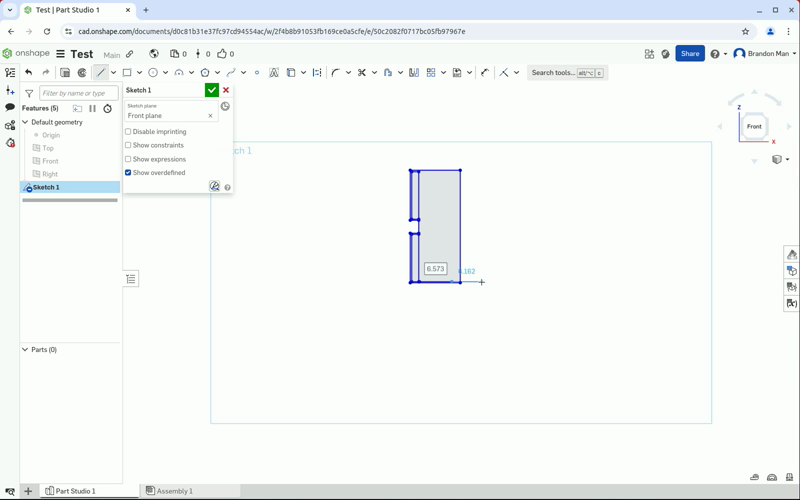
mouse_move(451, 246)
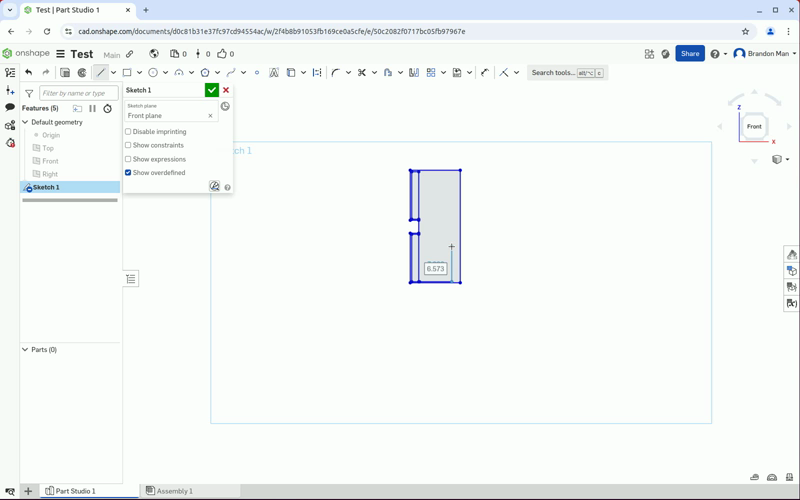
click(451, 246)
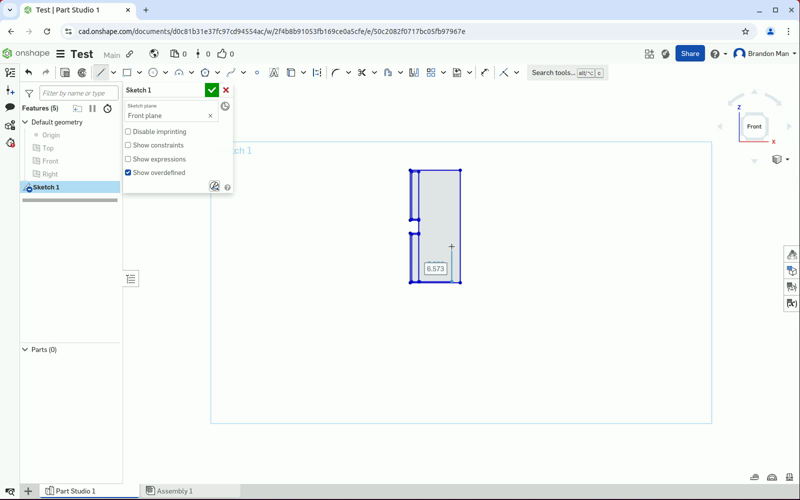
key_up(shift)
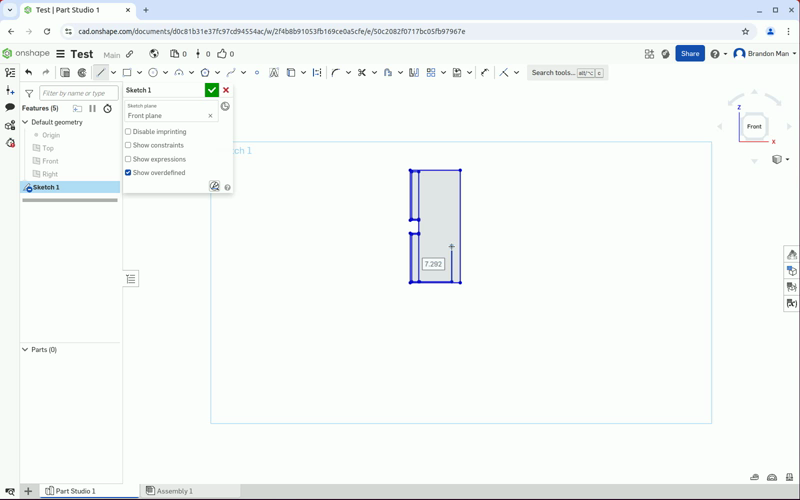
key_down(shift)
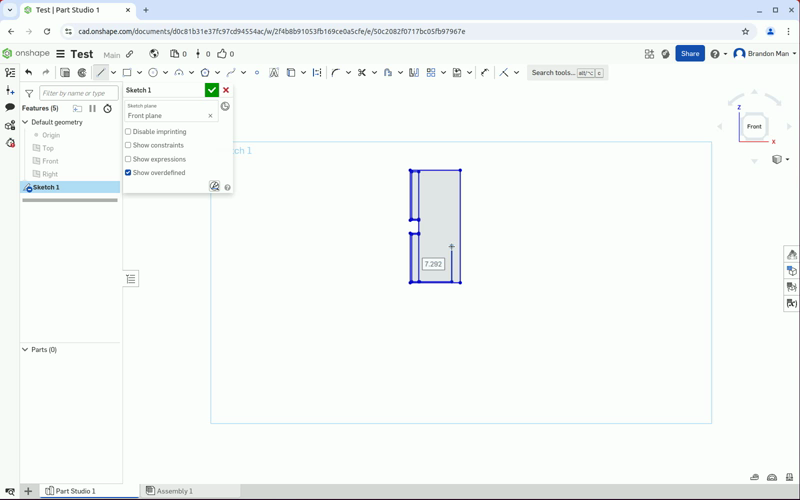
mouse_move(481, 246)
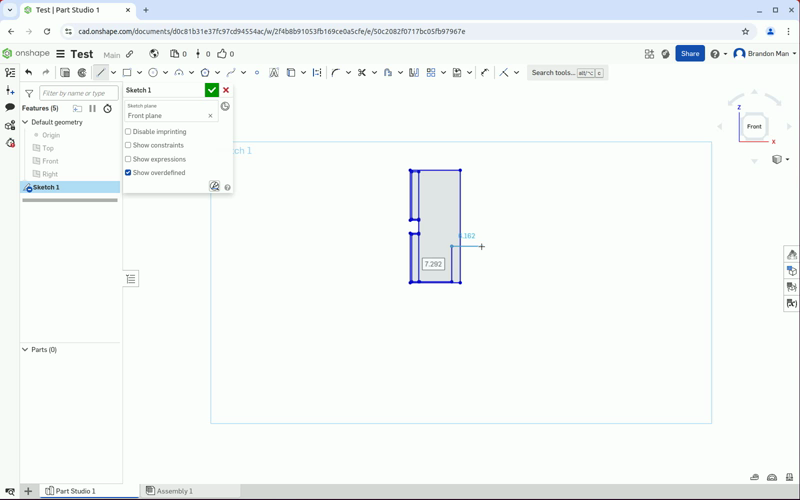
mouse_move(451, 245)
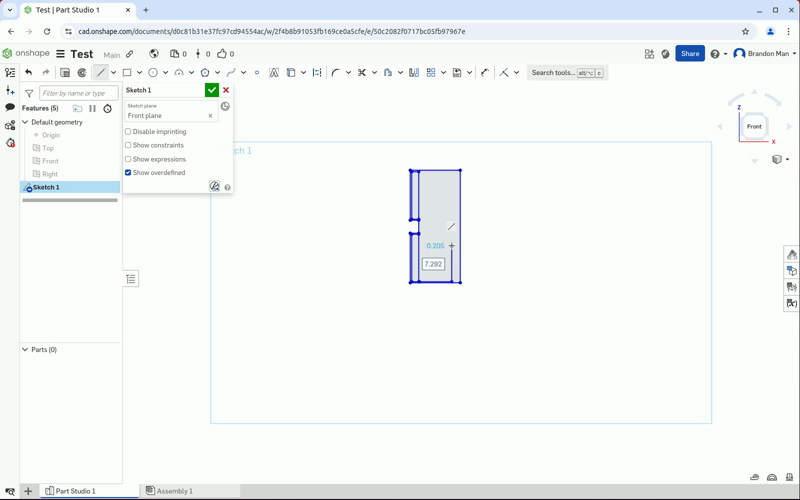
scroll(6)
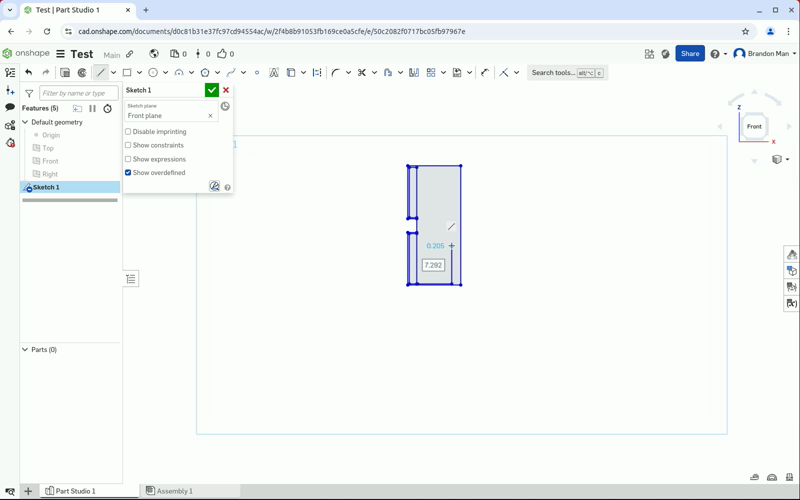
scroll(6)
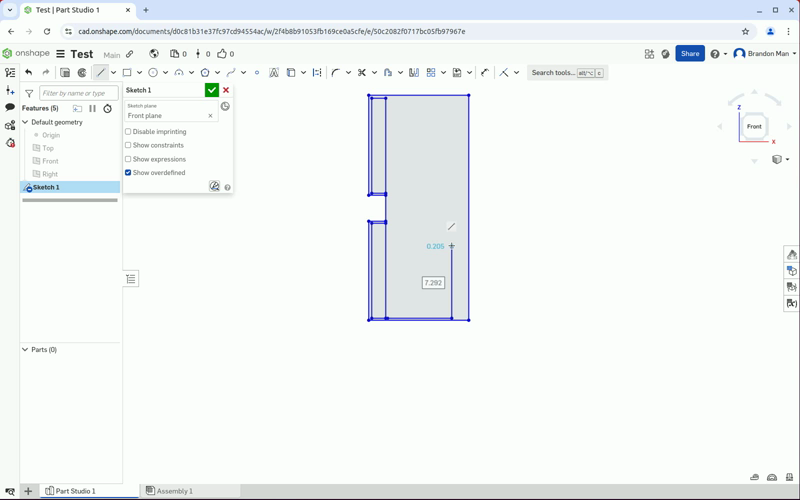
scroll(6)
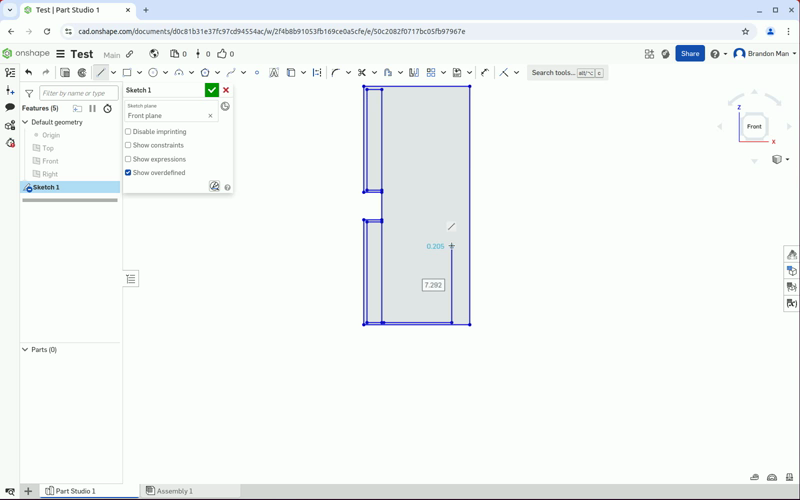
scroll(6)
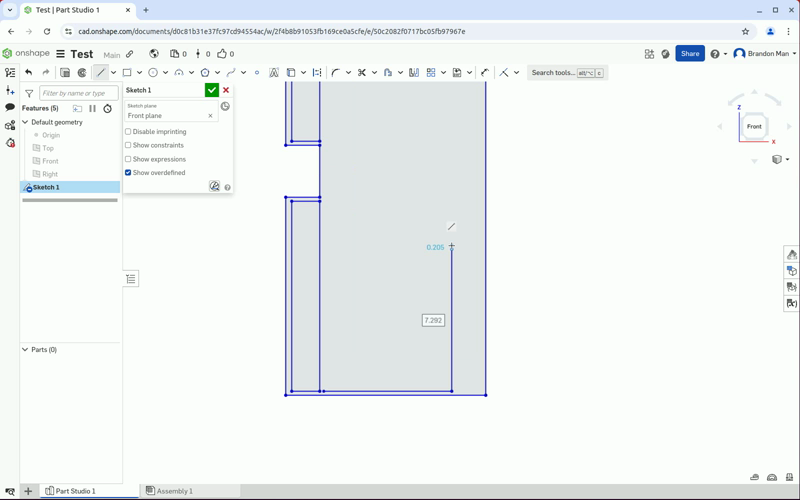
scroll(6)
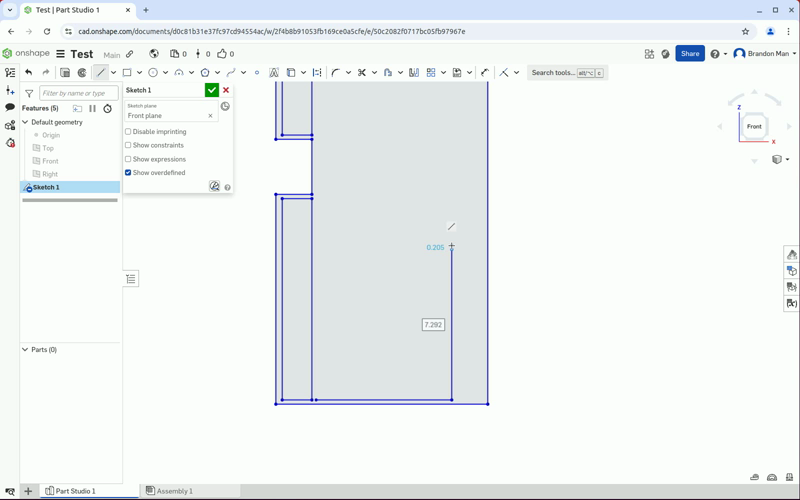
scroll(6)
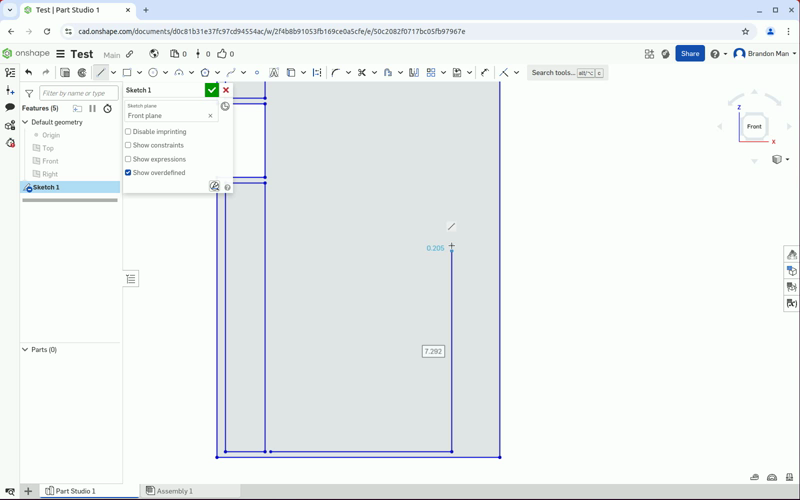
scroll(6)
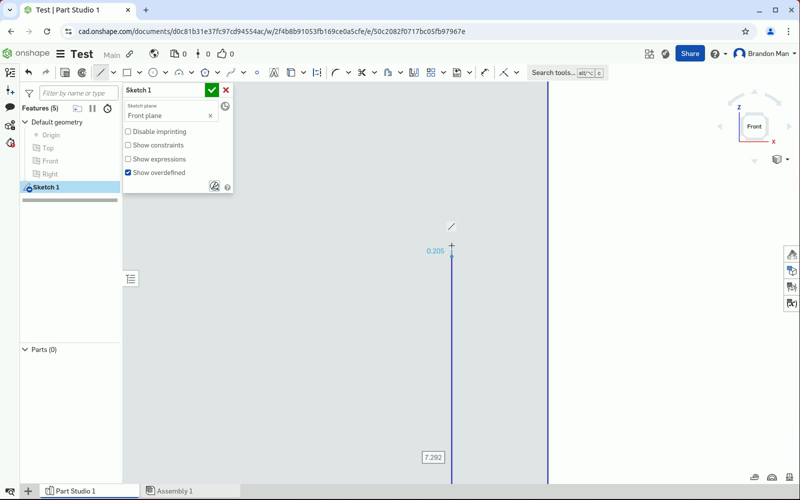
click(451, 245)
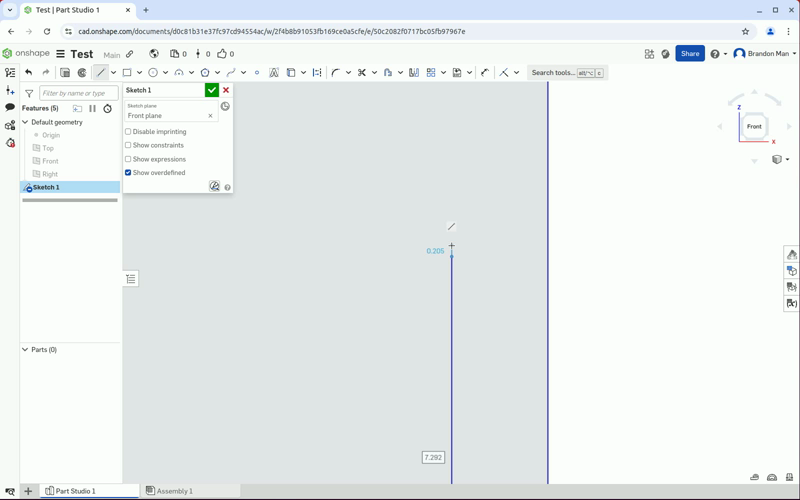
scroll(-6)
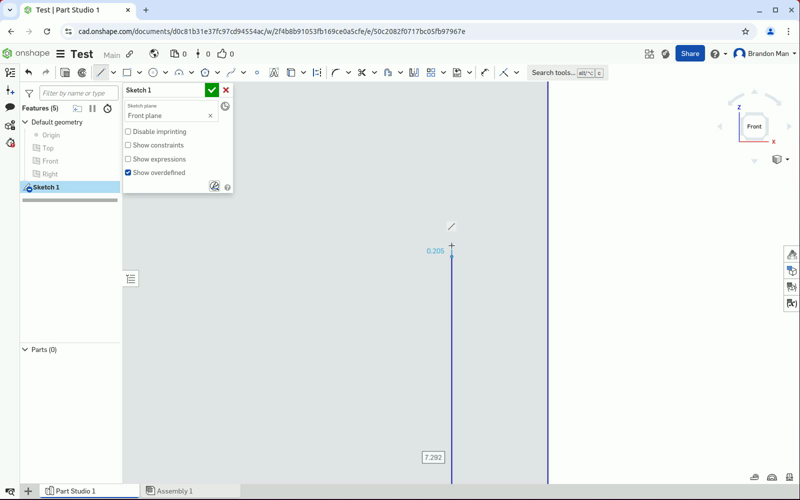
scroll(-6)
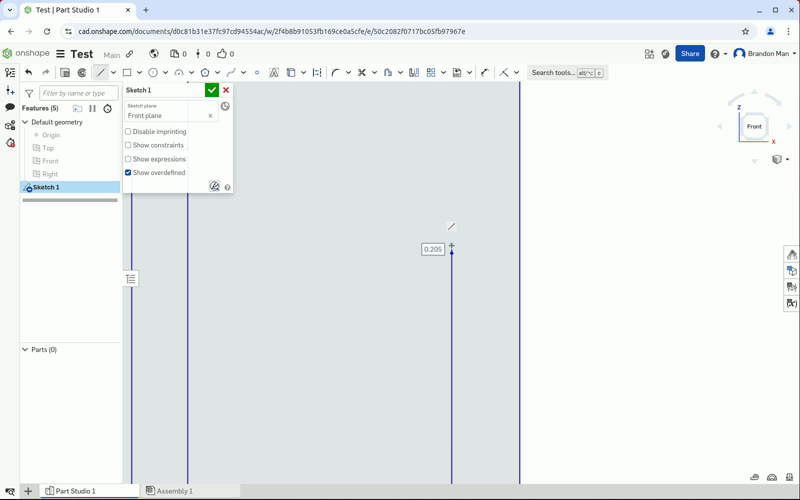
scroll(-6)
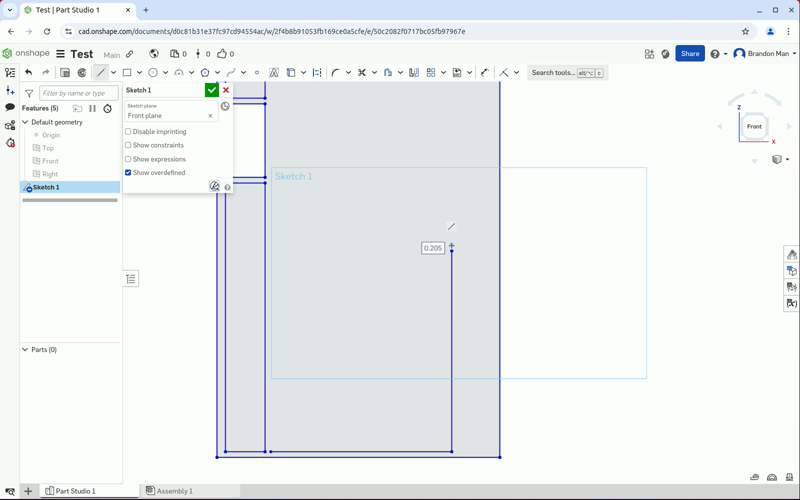
scroll(-6)
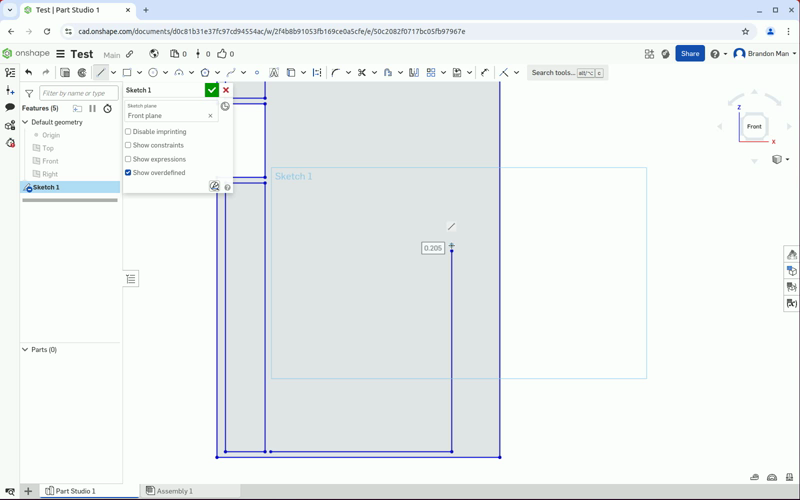
scroll(-6)
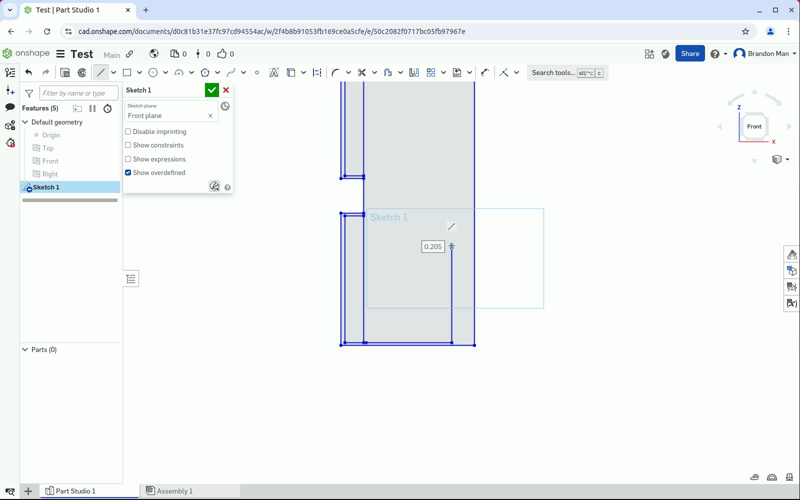
scroll(-6)
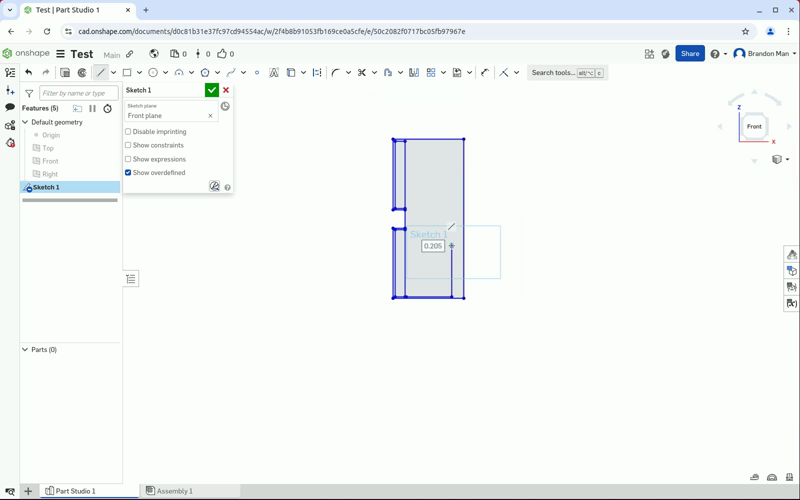
scroll(-6)
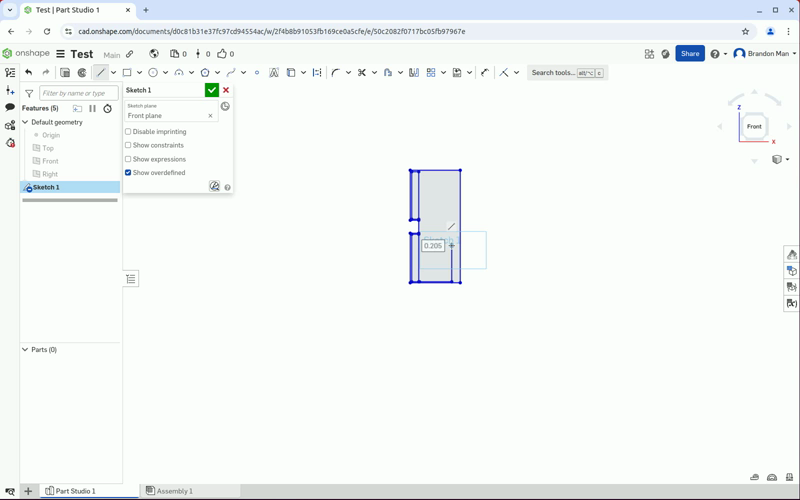
key_up(shift)
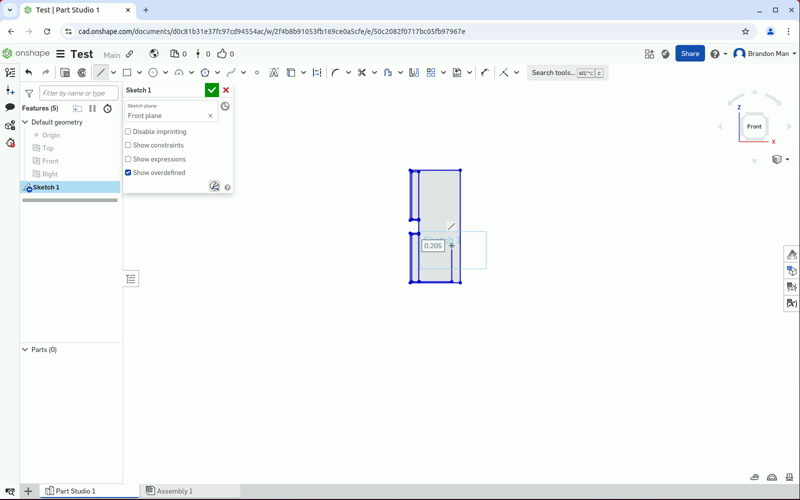
key_down(shift)
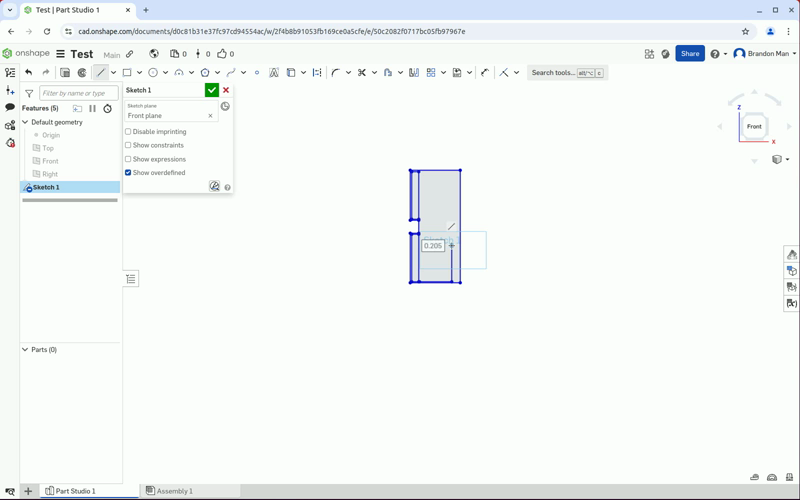
mouse_move(481, 245)
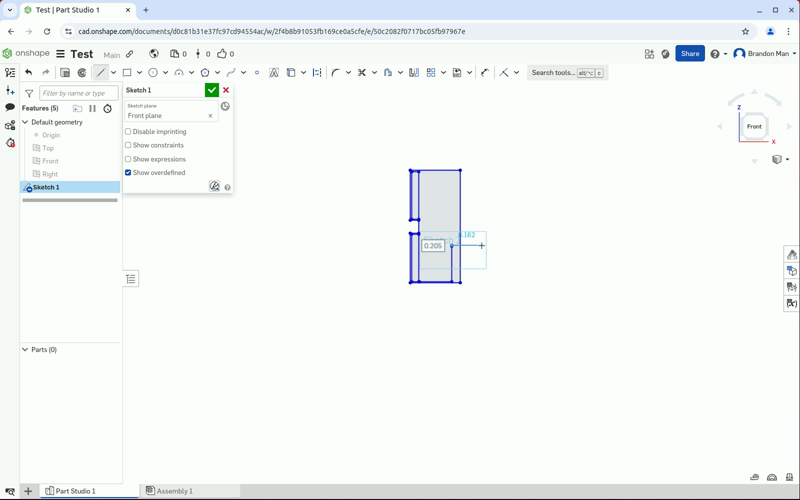
mouse_move(451, 208)
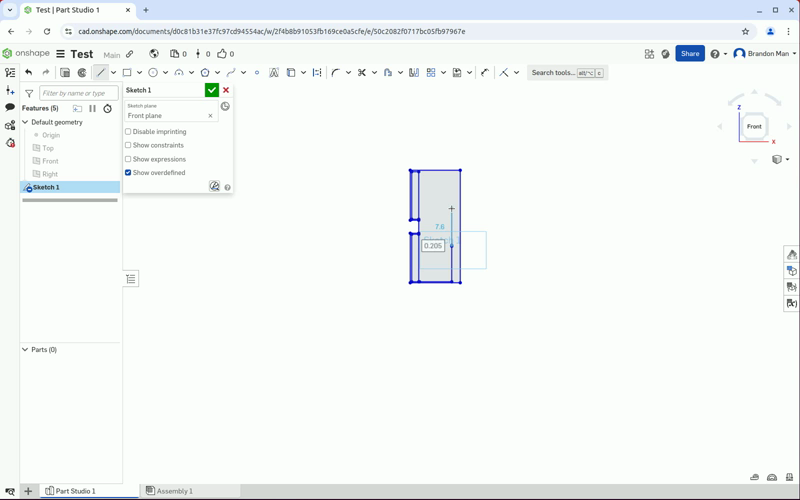
click(451, 208)
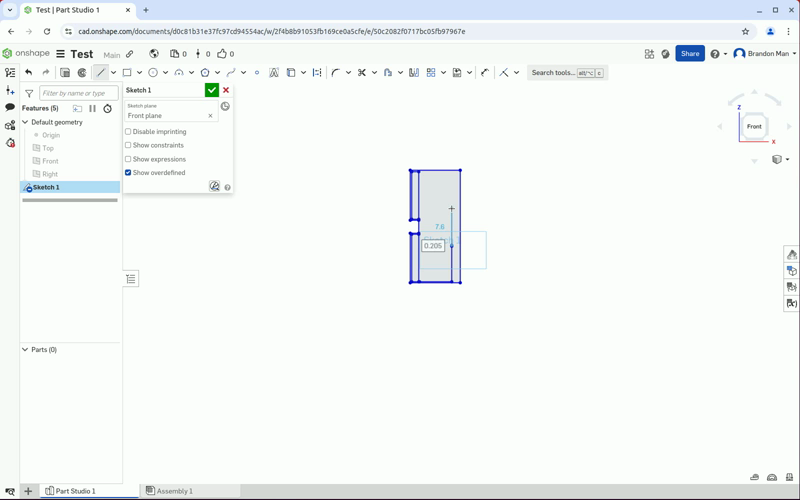
key_up(shift)
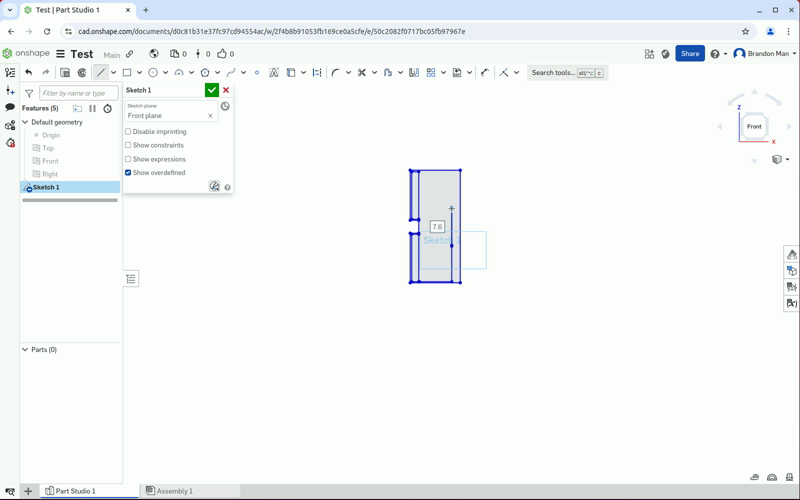
key_down(shift)
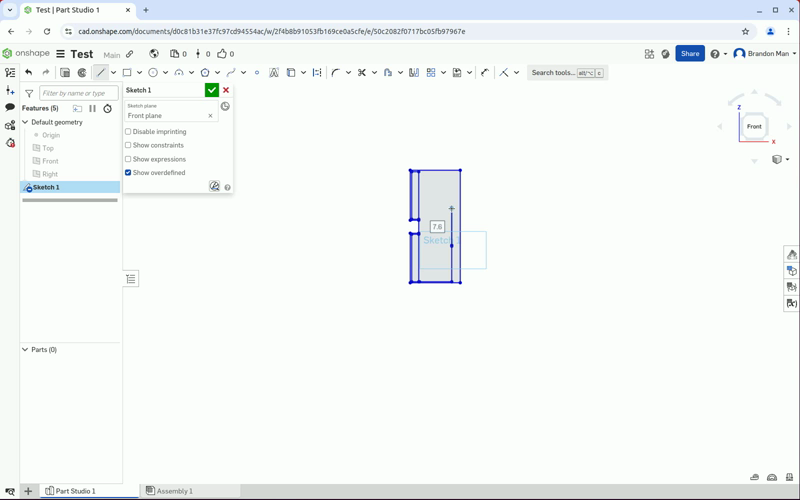
mouse_move(481, 208)
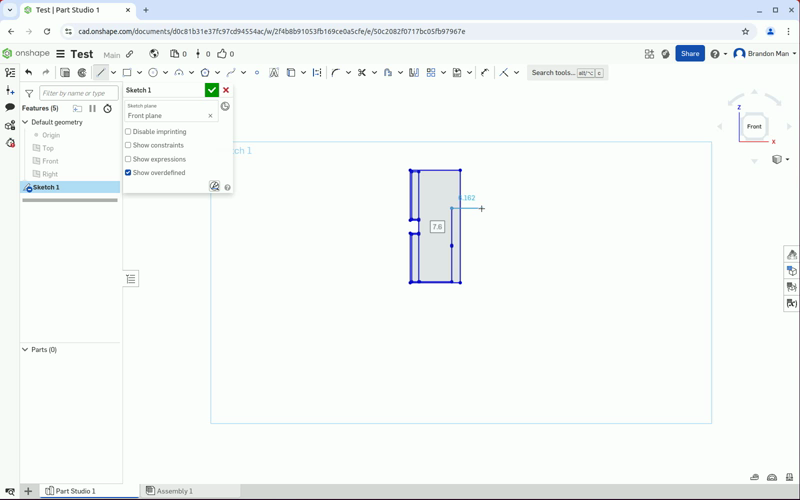
mouse_move(451, 207)
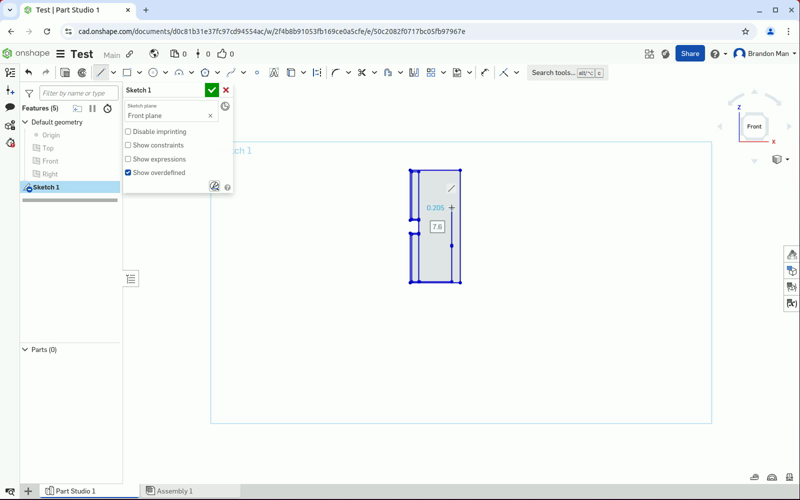
scroll(6)
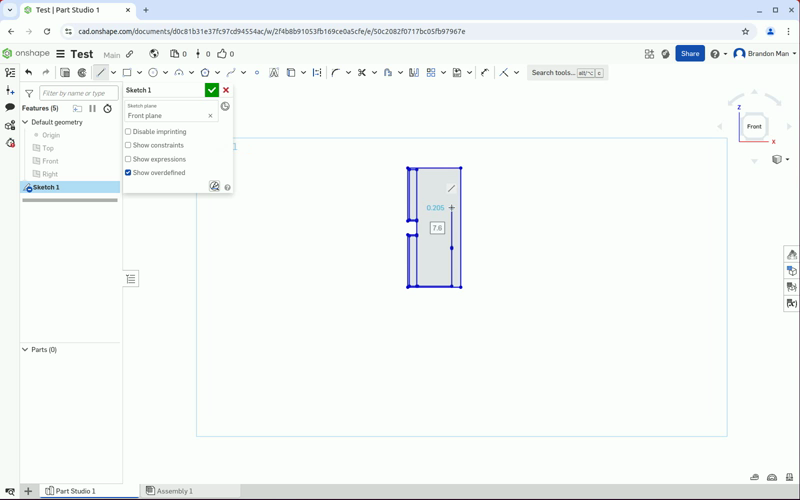
scroll(6)
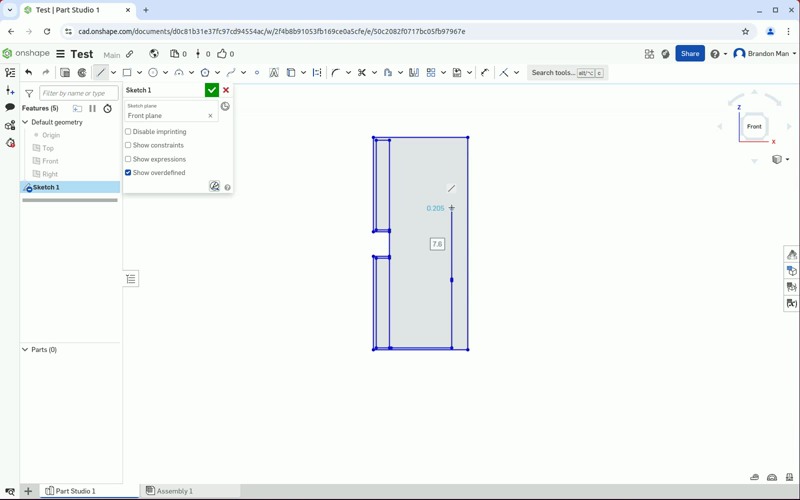
scroll(6)
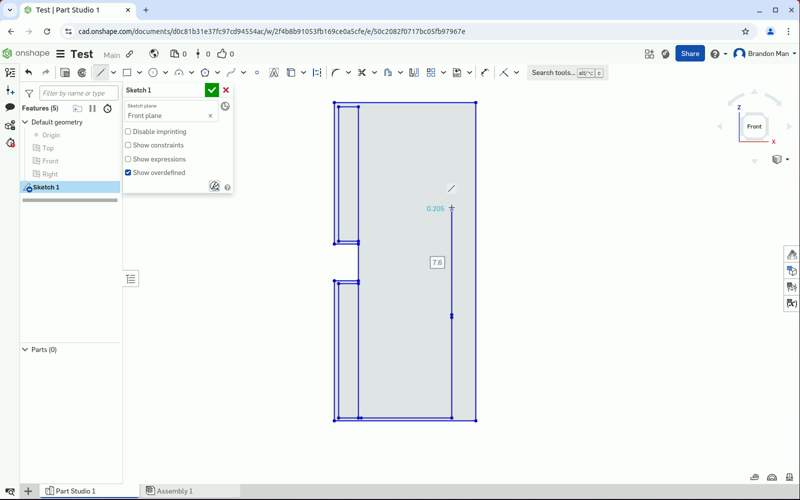
scroll(6)
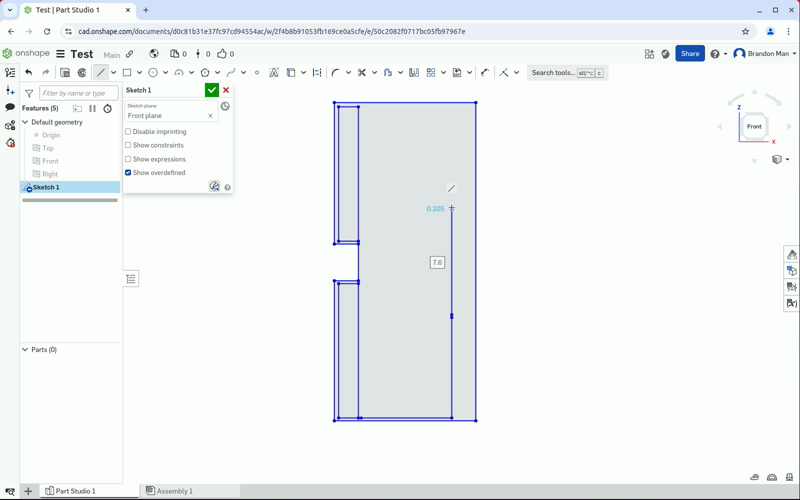
scroll(6)
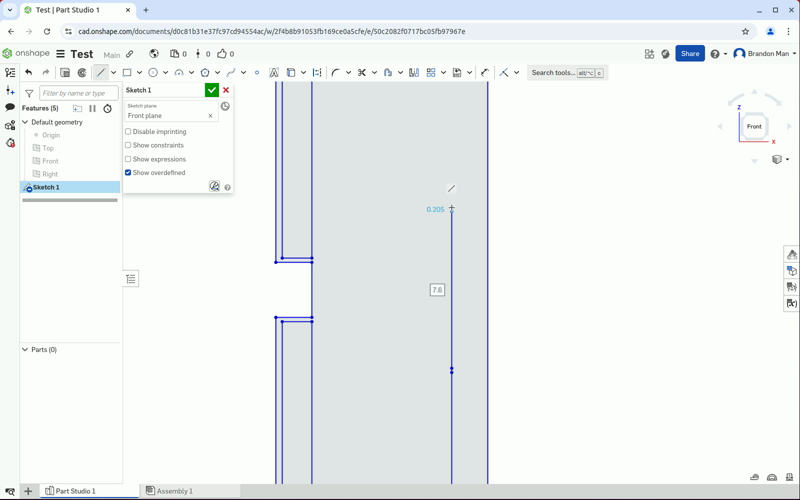
scroll(6)
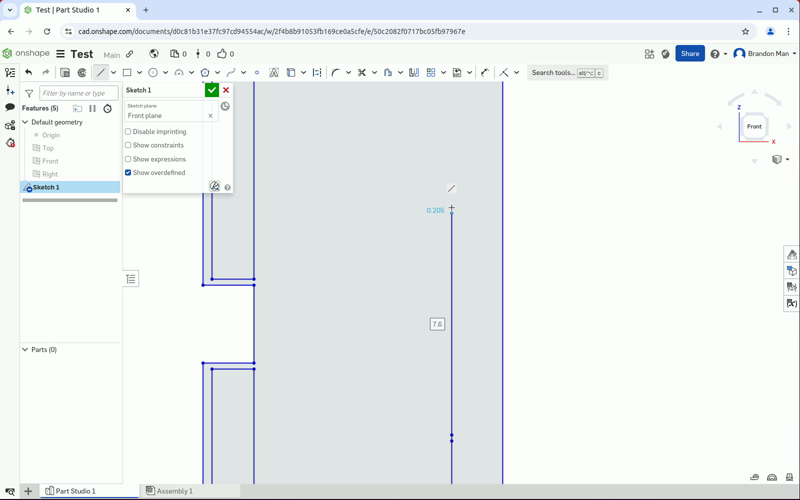
scroll(6)
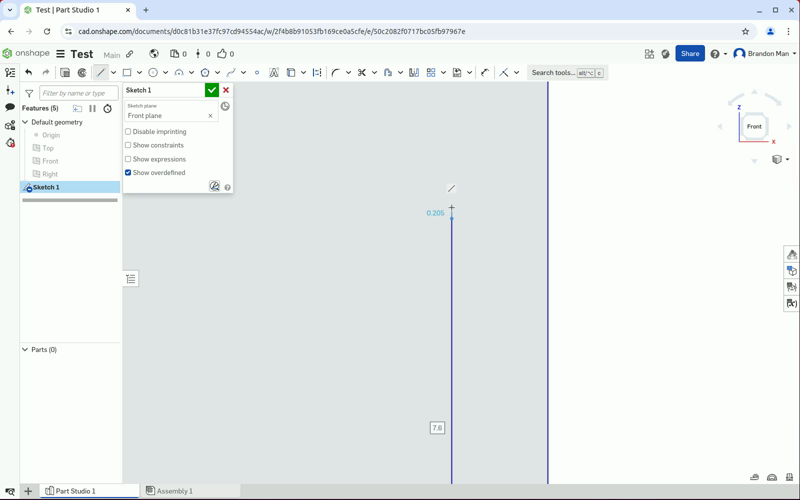
click(451, 207)
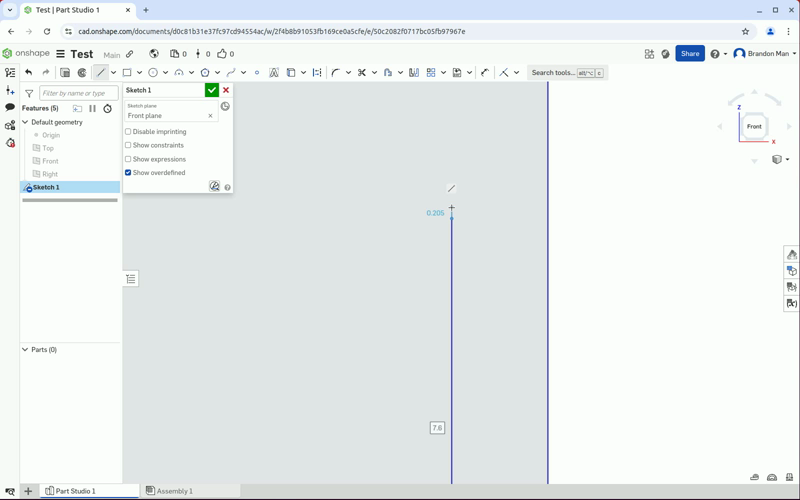
scroll(-6)
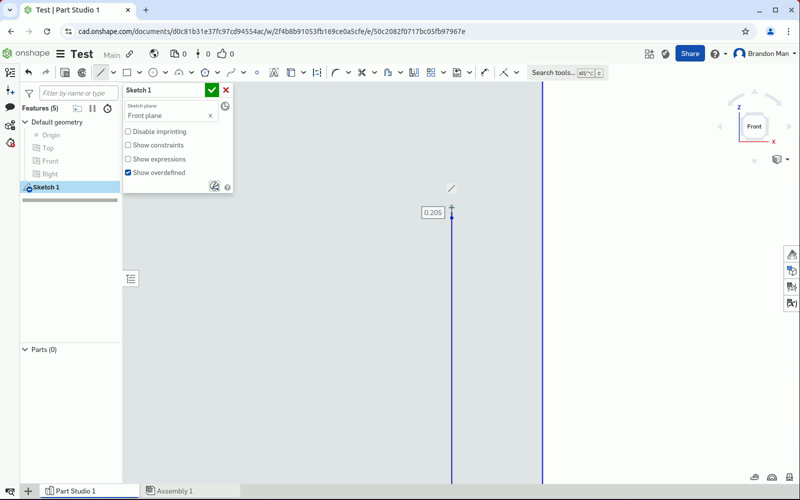
scroll(-6)
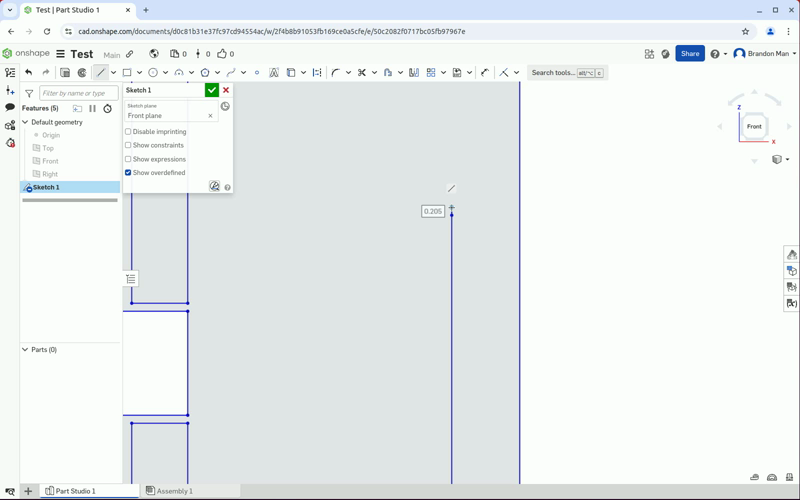
scroll(-6)
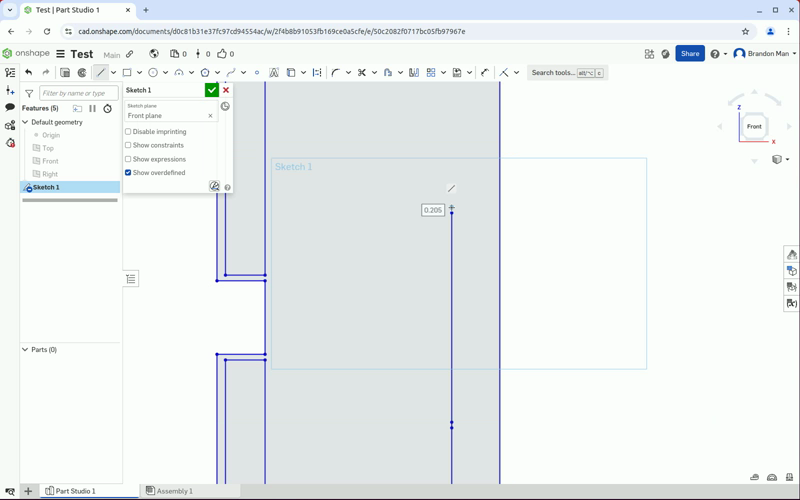
scroll(-6)
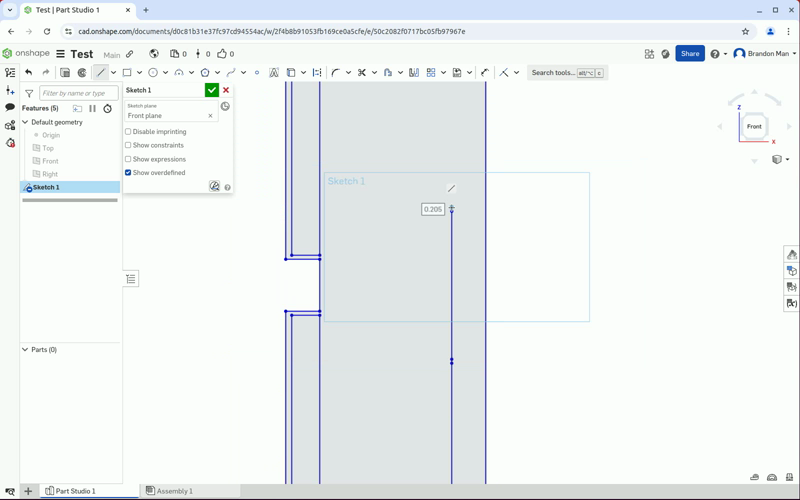
scroll(-6)
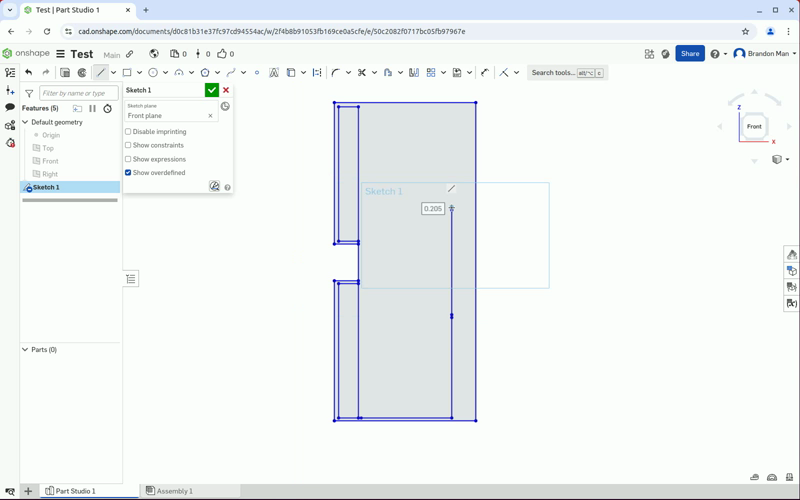
scroll(-6)
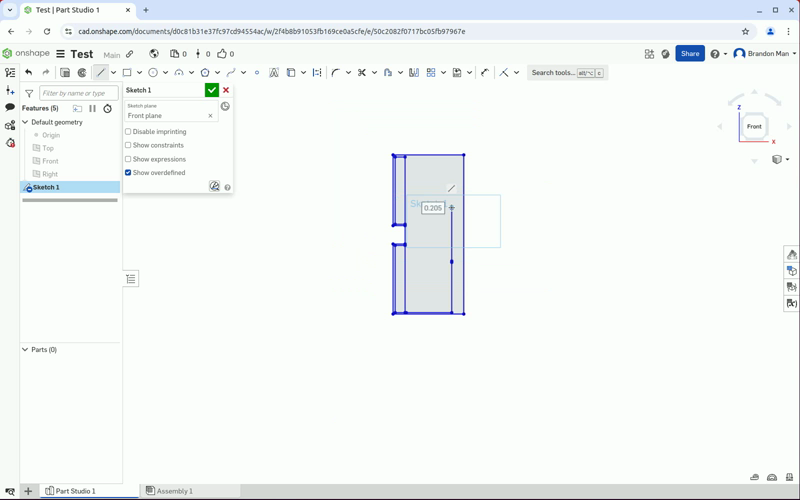
scroll(-6)
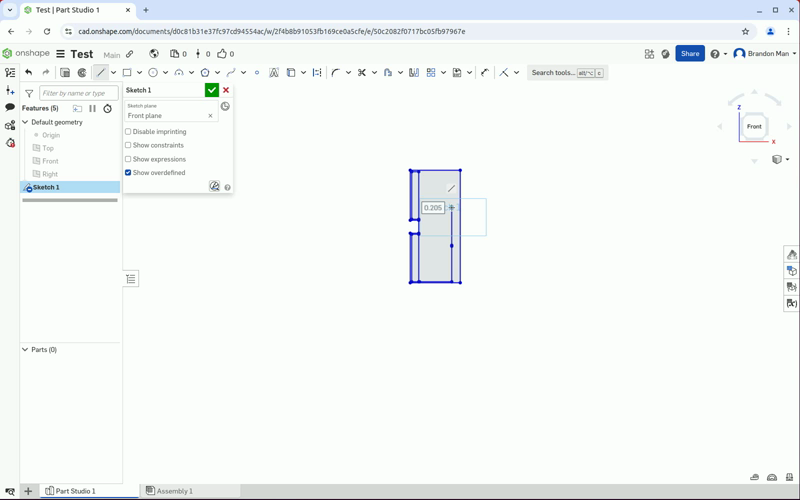
key_up(shift)
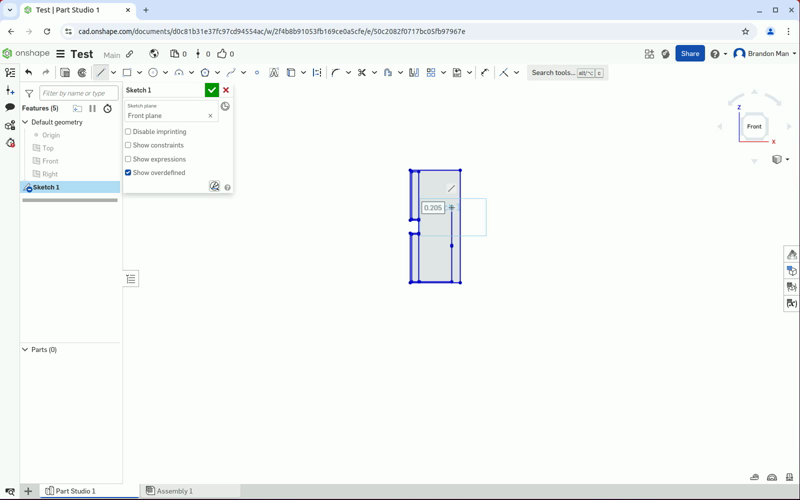
key_down(shift)
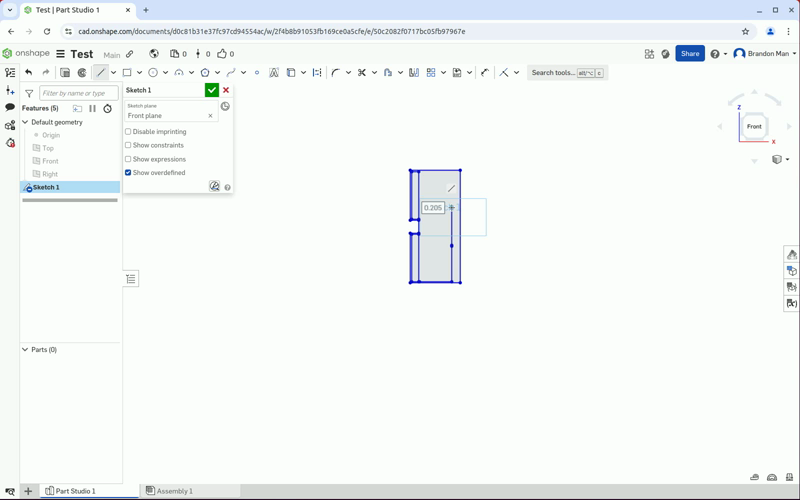
mouse_move(481, 207)
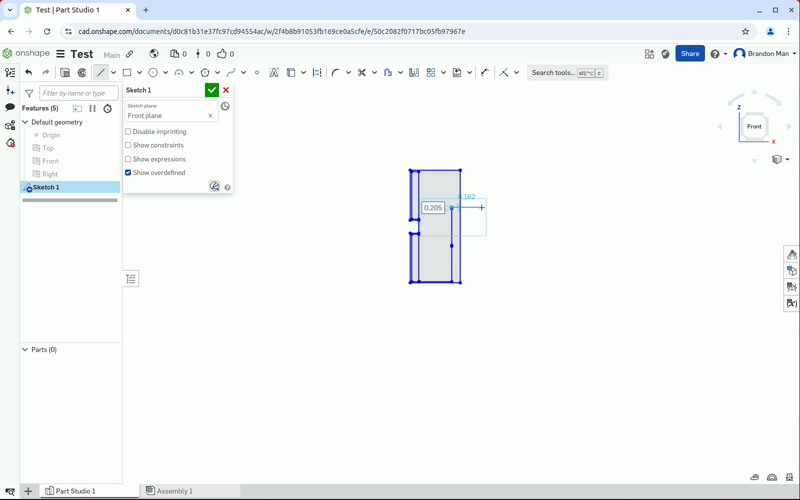
mouse_move(451, 171)
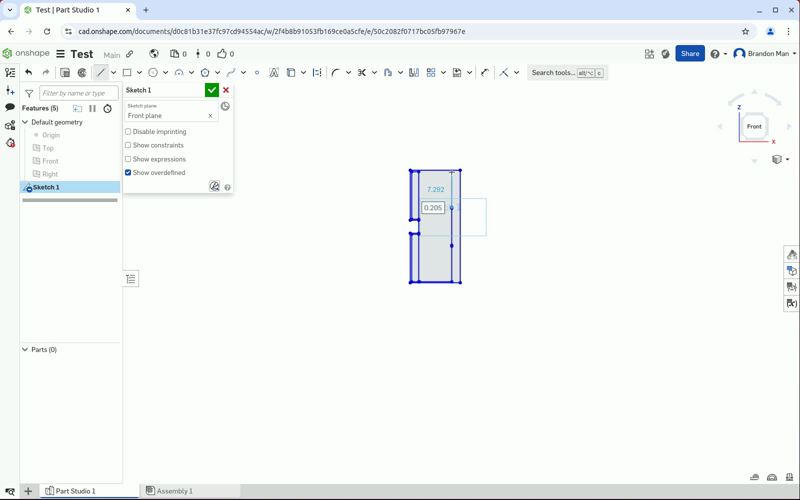
click(451, 171)
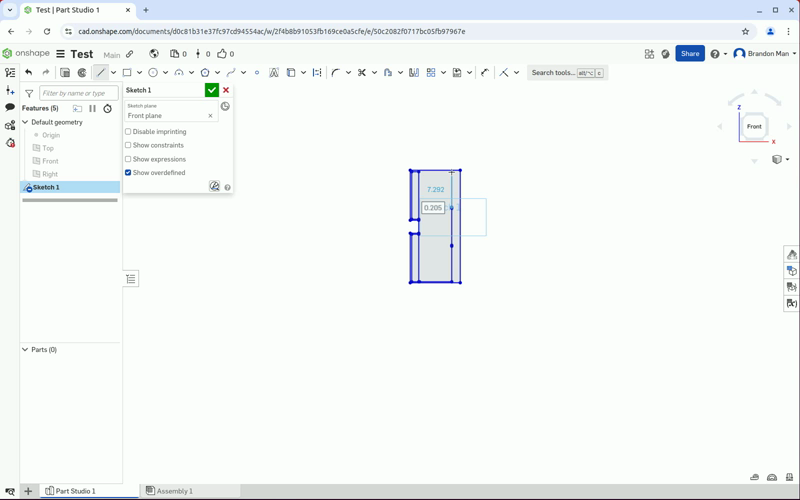
key_up(shift)
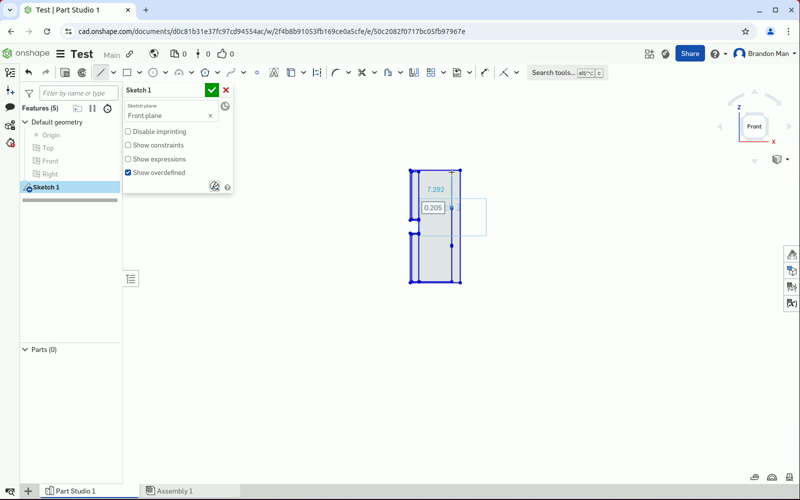
key_down(shift)
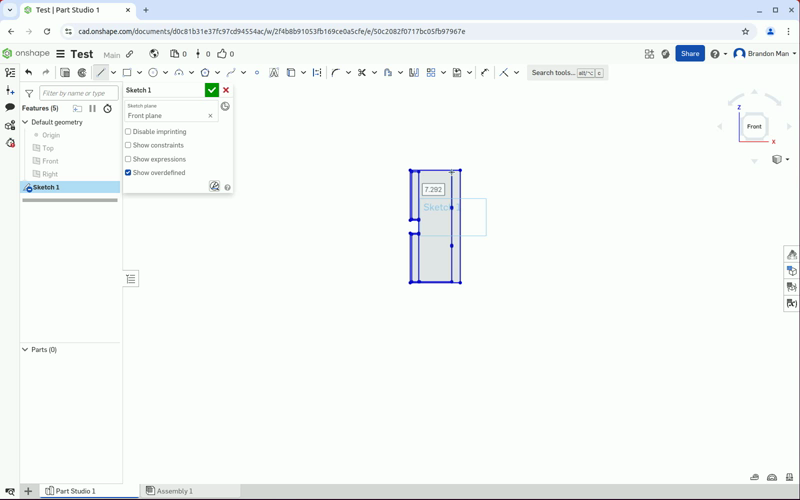
mouse_move(481, 171)
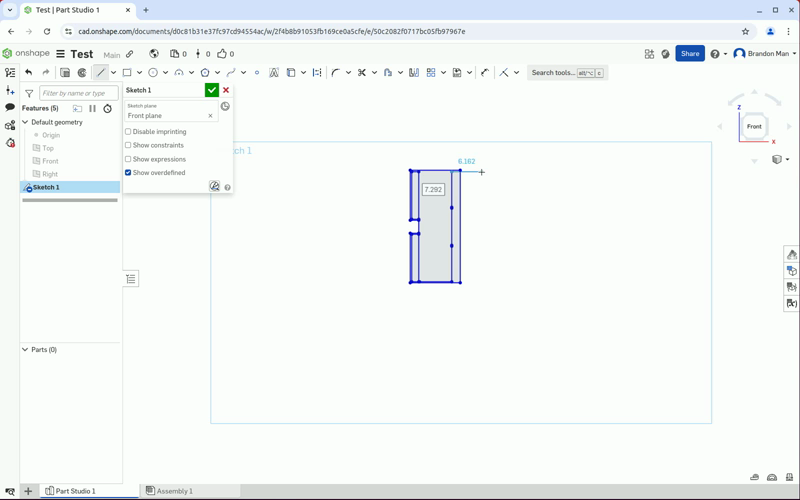
mouse_move(419, 171)
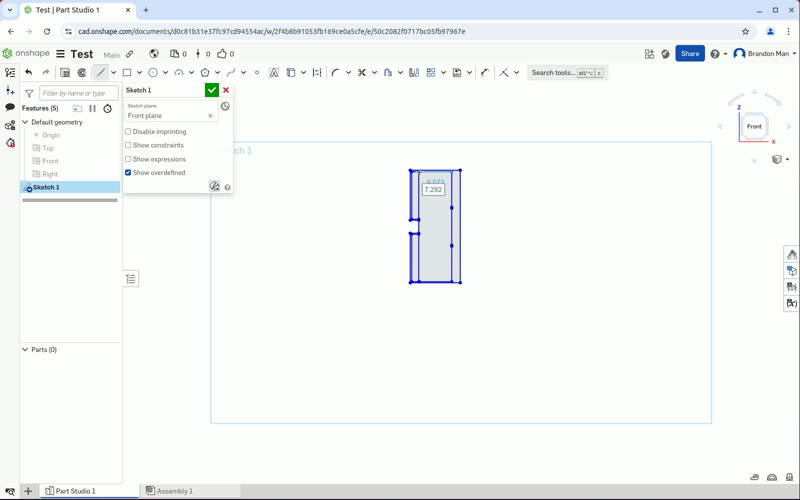
scroll(6)
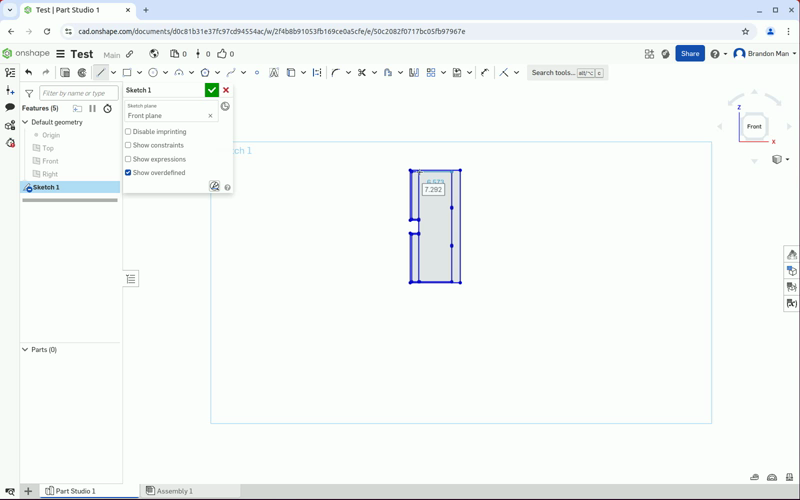
scroll(6)
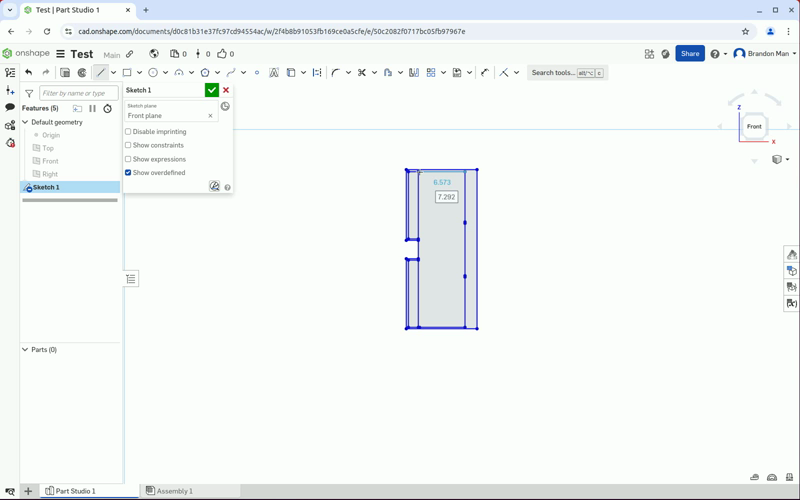
scroll(6)
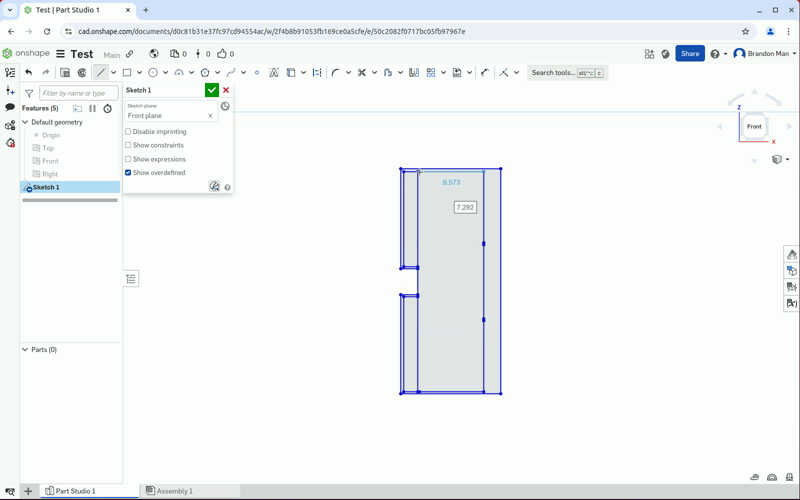
scroll(6)
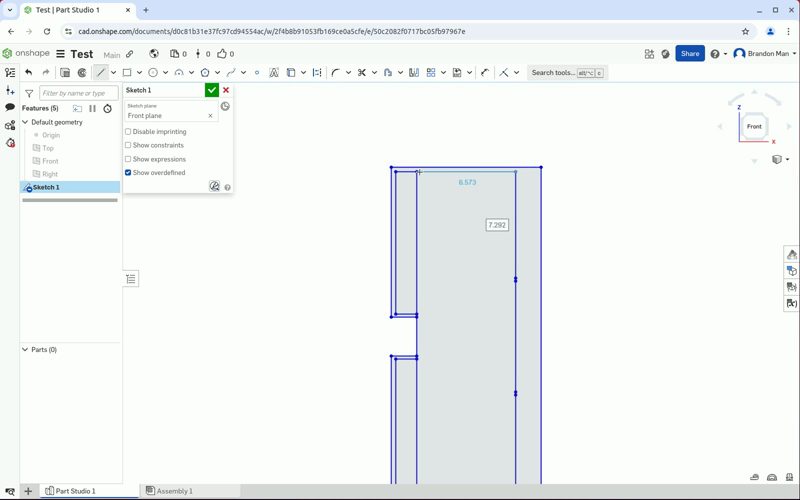
scroll(6)
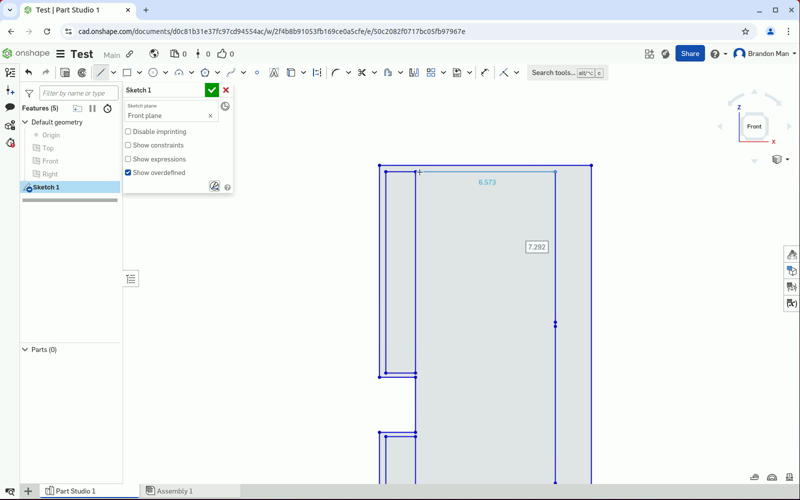
scroll(6)
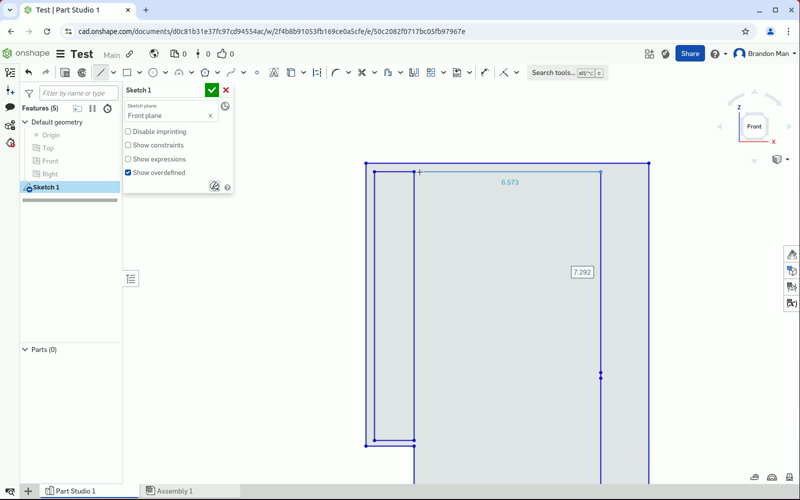
scroll(6)
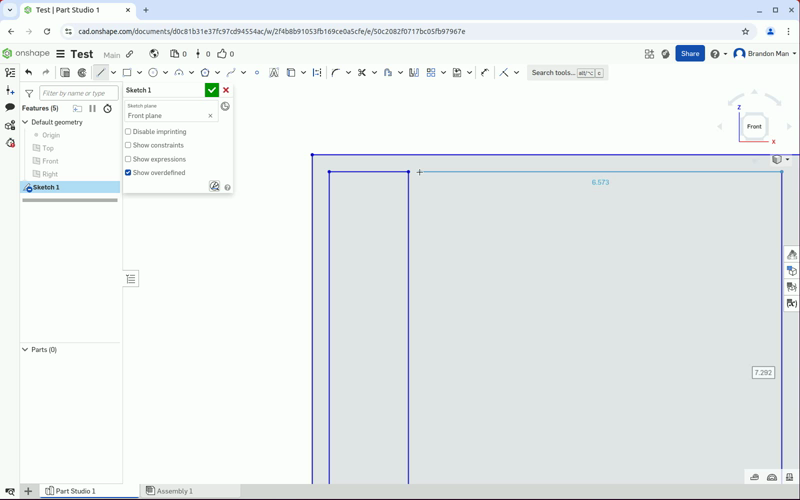
click(419, 171)
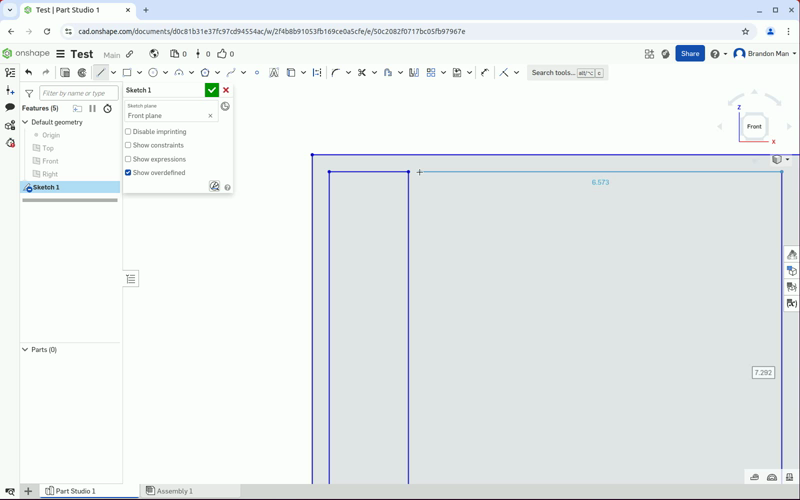
scroll(-6)
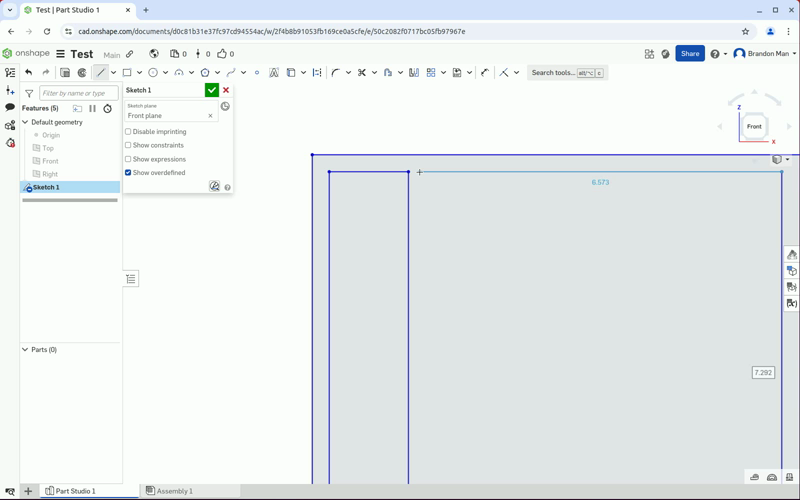
scroll(-6)
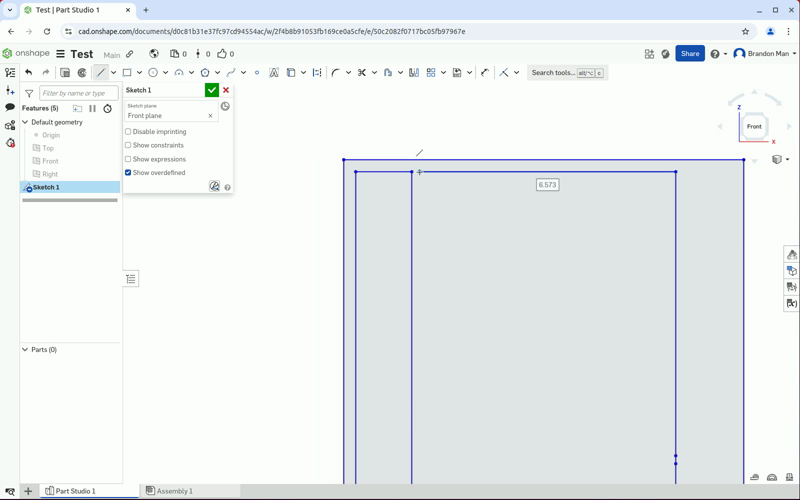
scroll(-6)
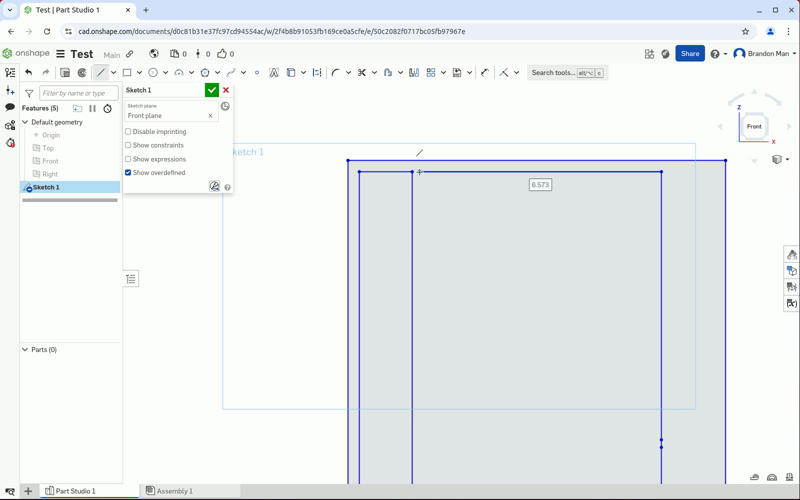
scroll(-6)
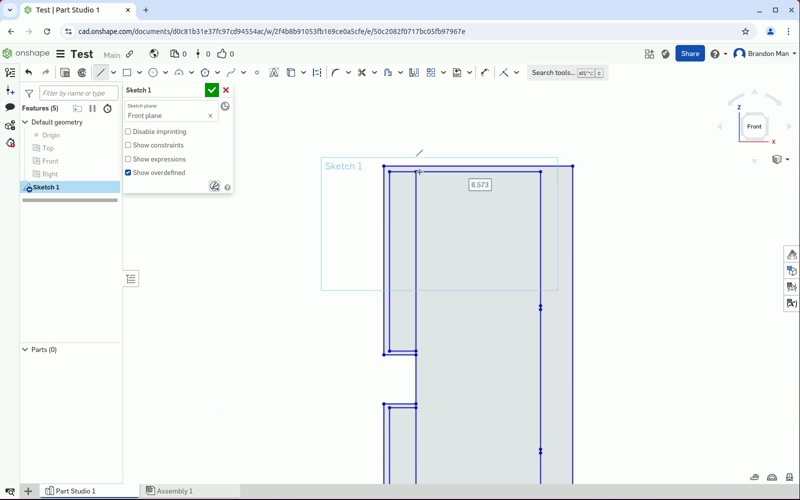
scroll(-6)
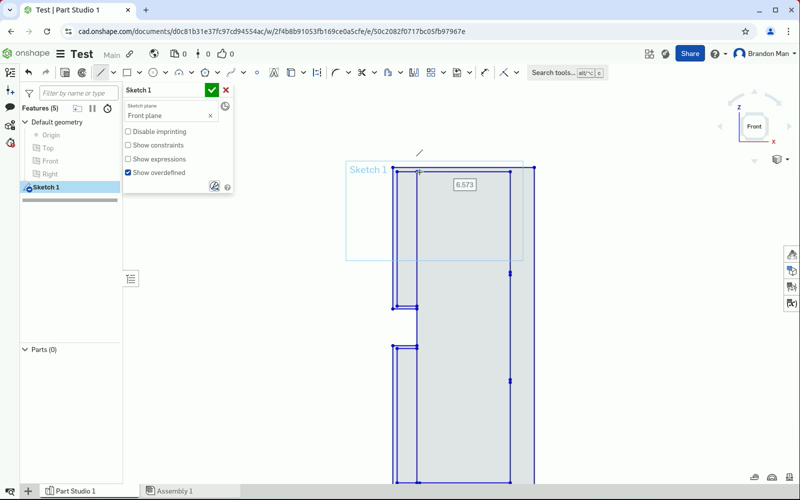
scroll(-6)
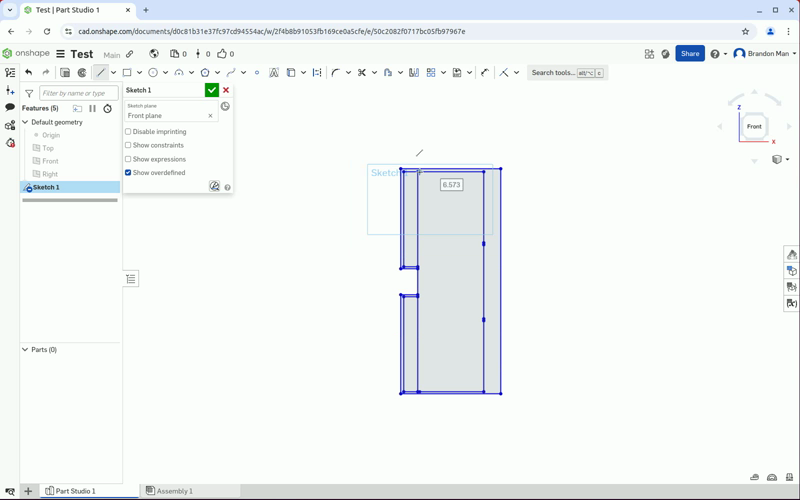
scroll(-6)
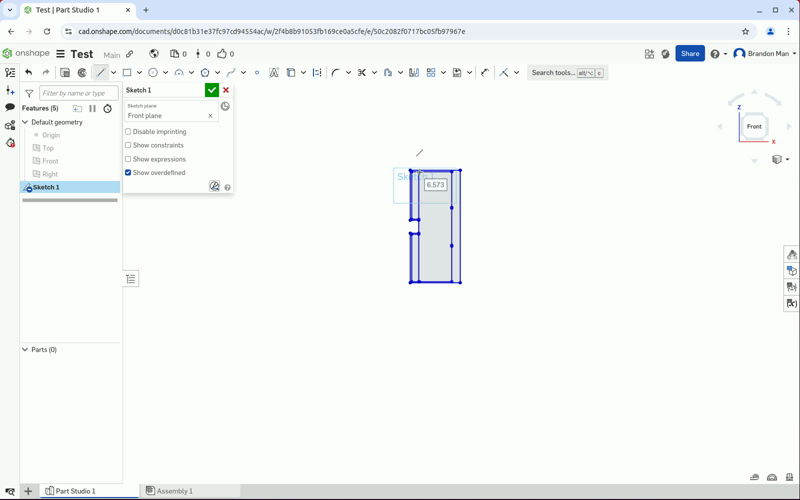
key_up(shift)
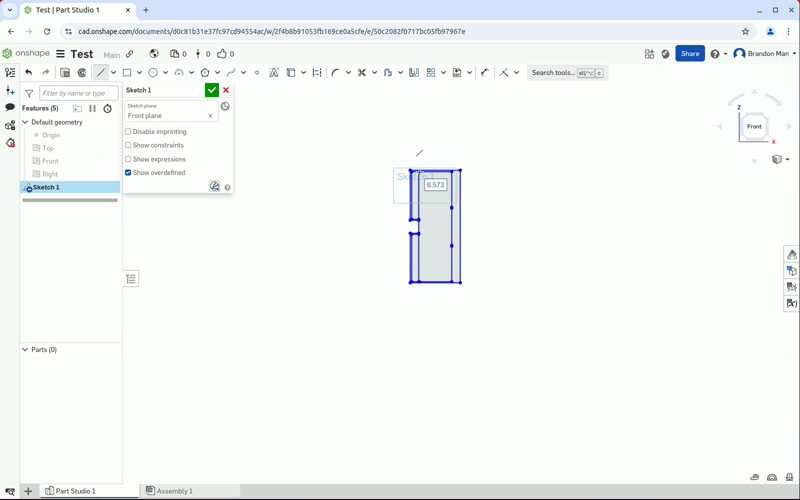
key_down(shift)
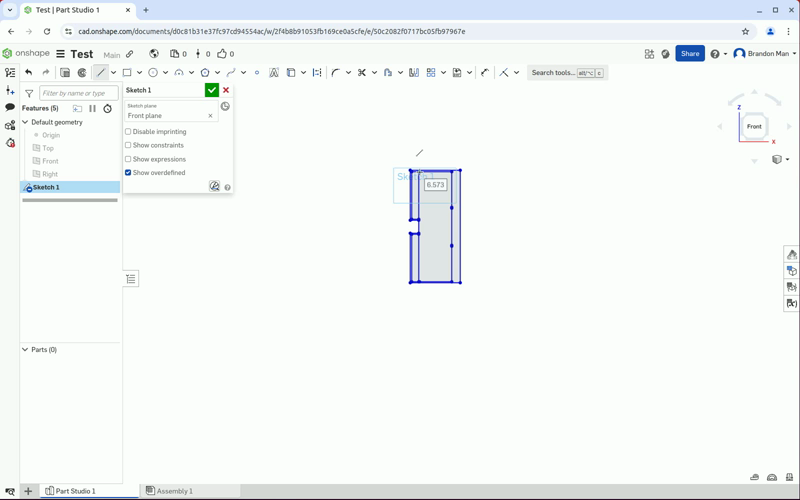
mouse_move(450, 171)
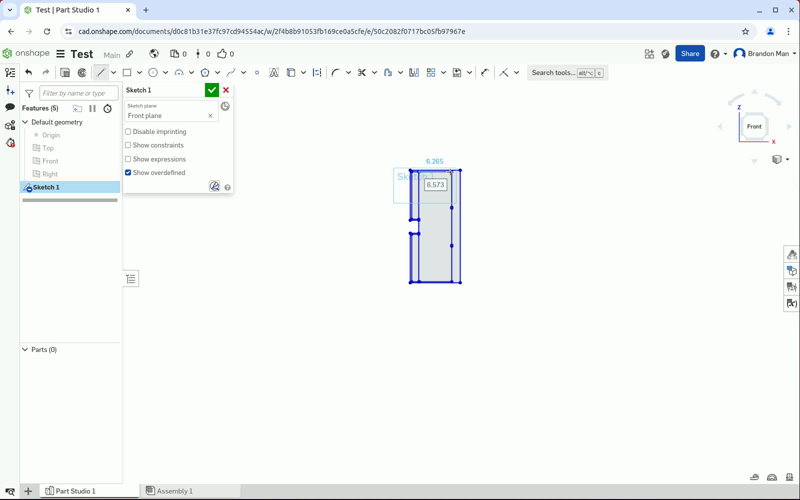
mouse_move(419, 207)
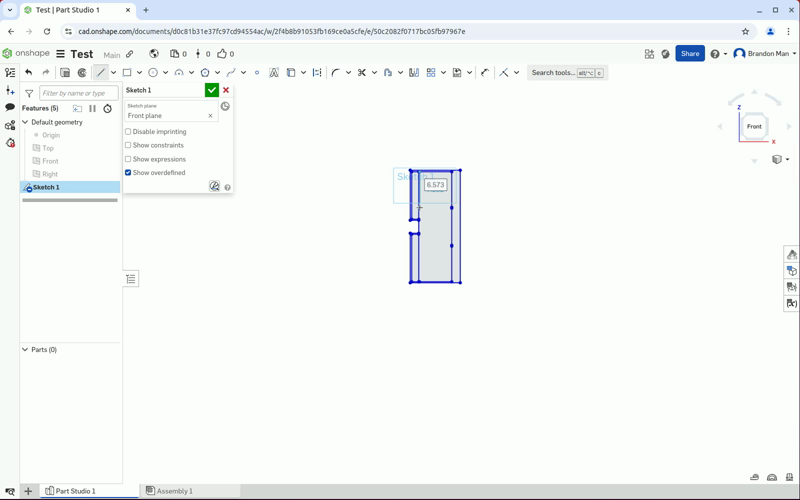
click(419, 207)
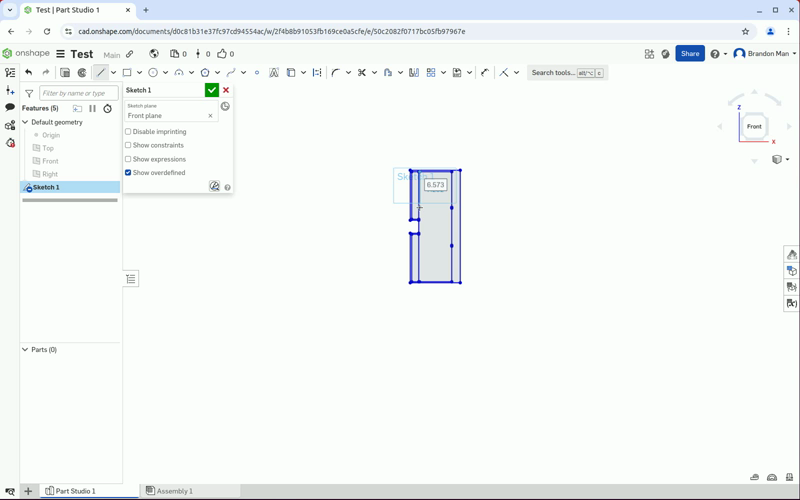
key_up(shift)
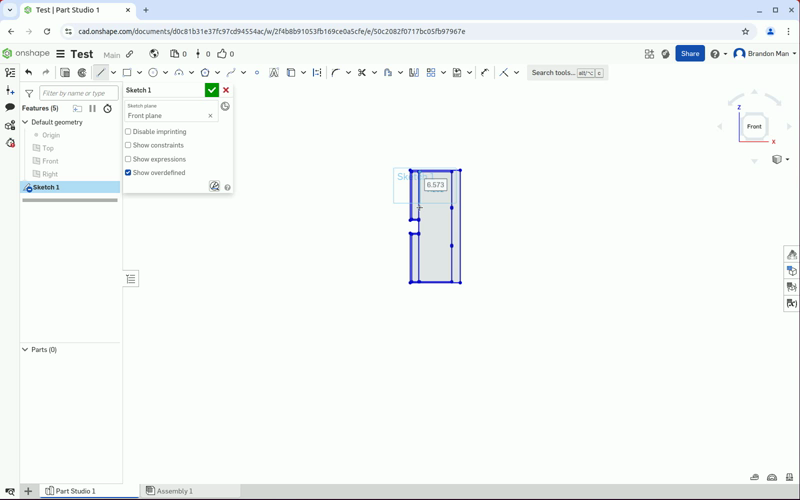
key_down(shift)
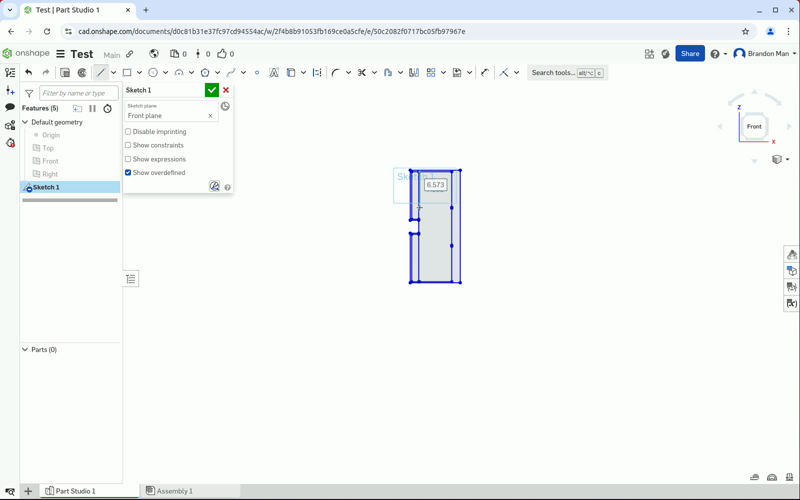
mouse_move(450, 207)
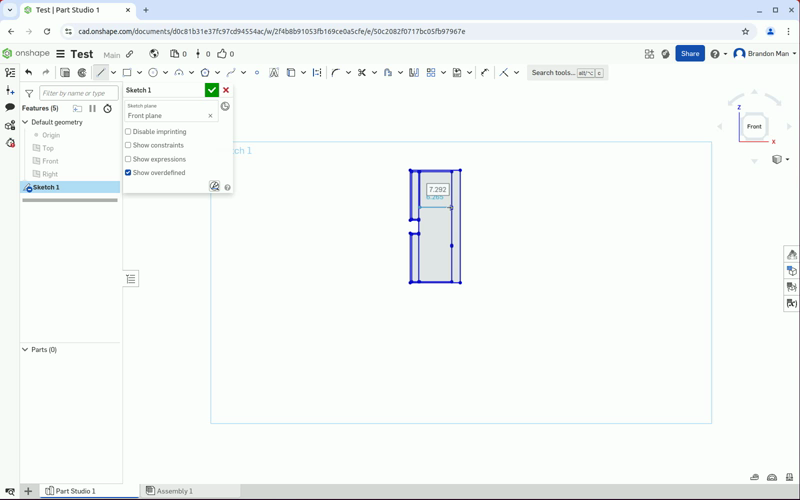
mouse_move(419, 208)
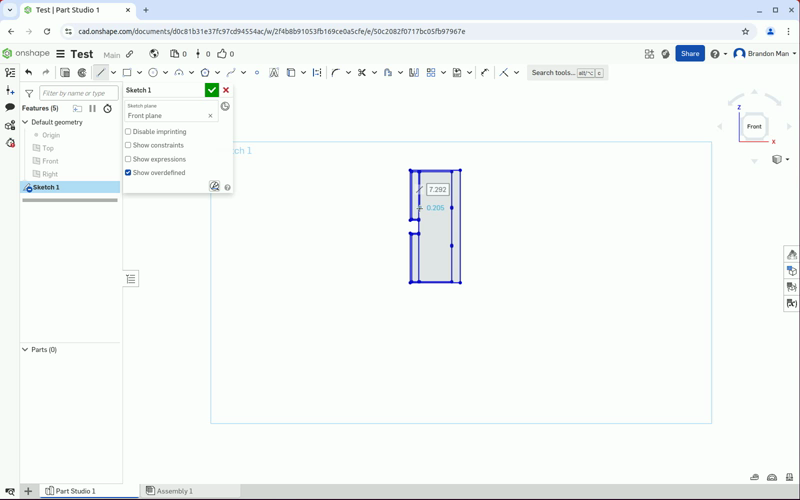
scroll(6)
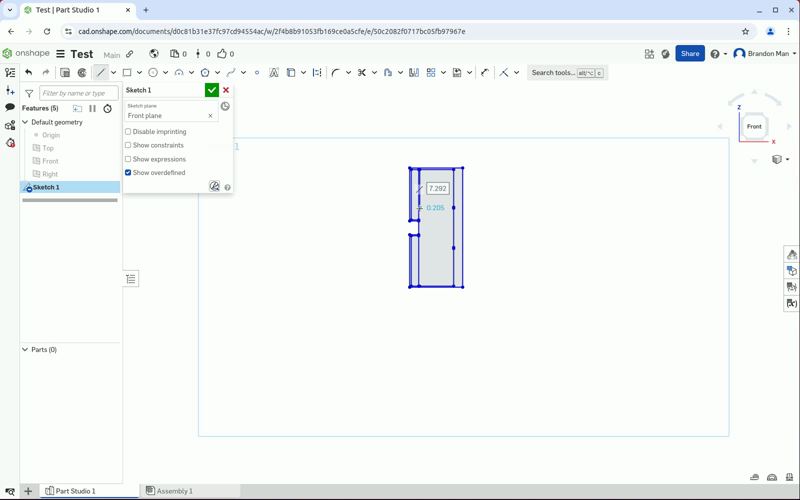
scroll(6)
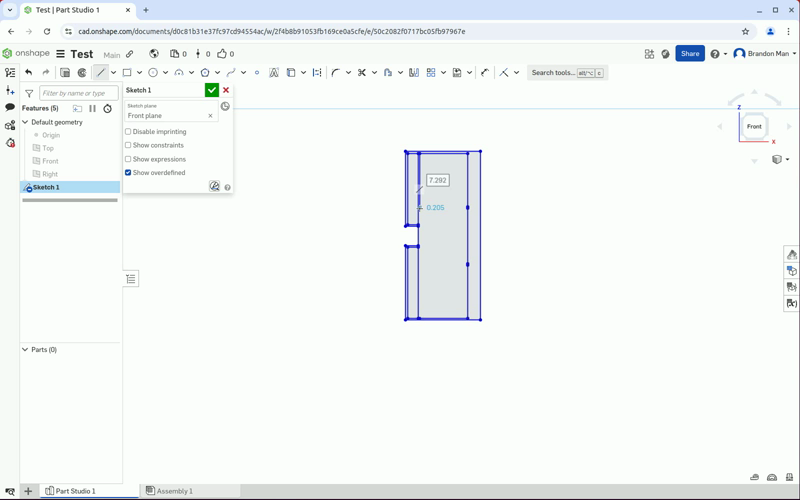
scroll(6)
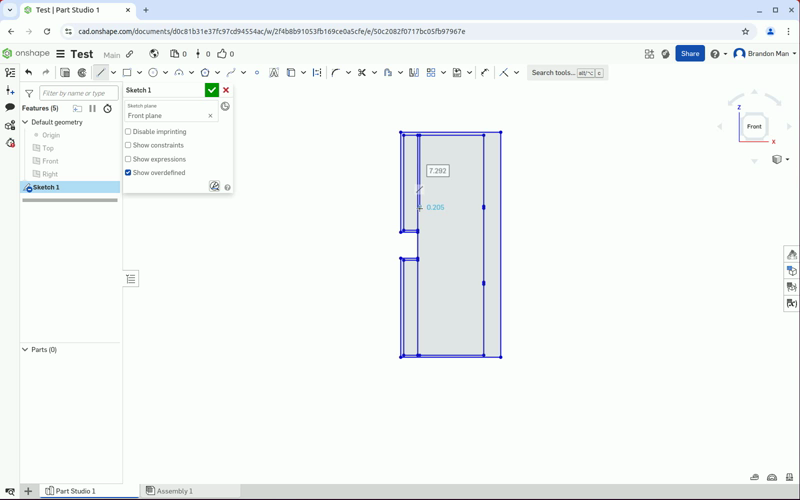
scroll(6)
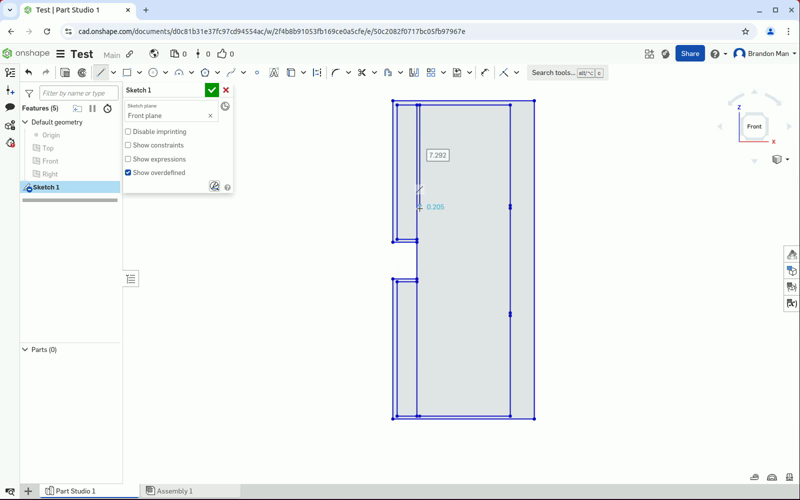
scroll(6)
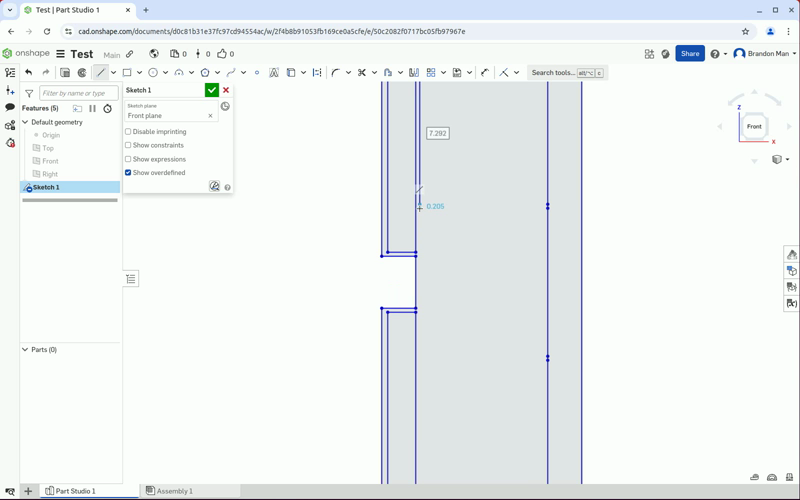
scroll(6)
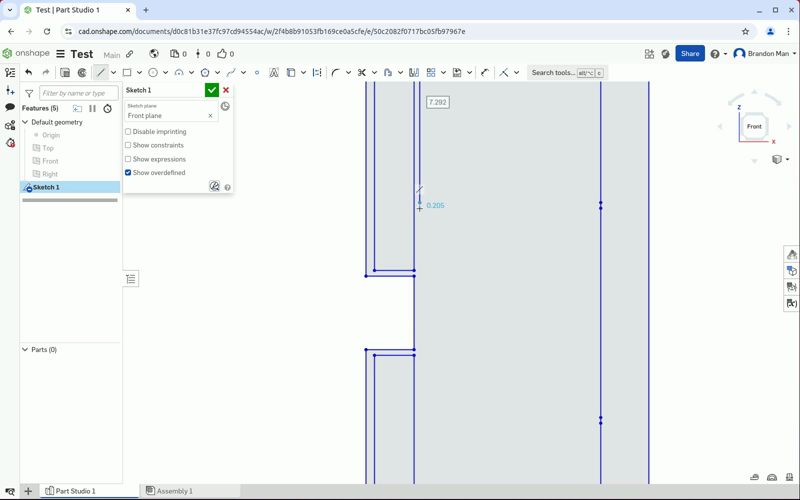
scroll(6)
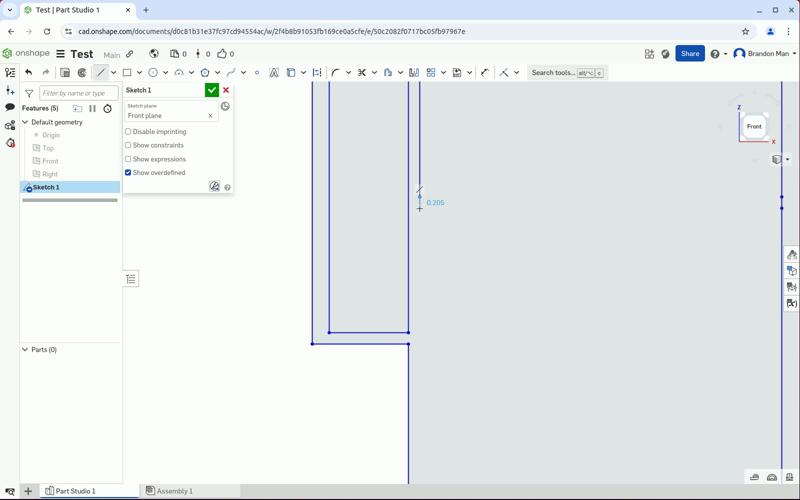
click(419, 208)
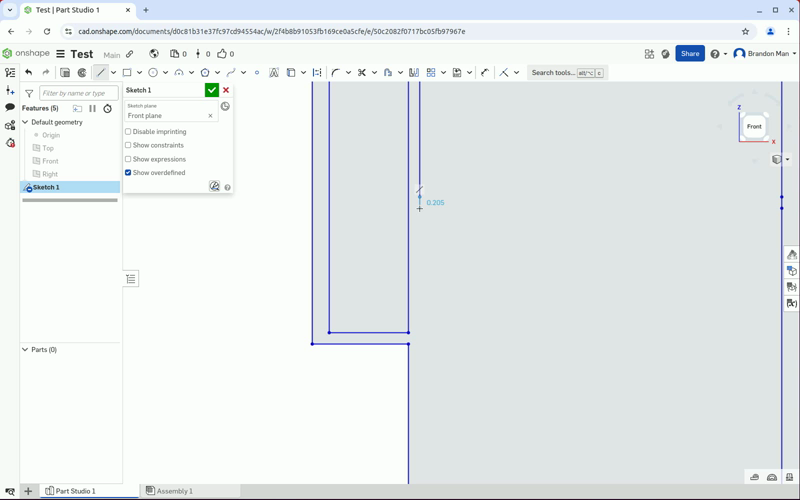
scroll(-6)
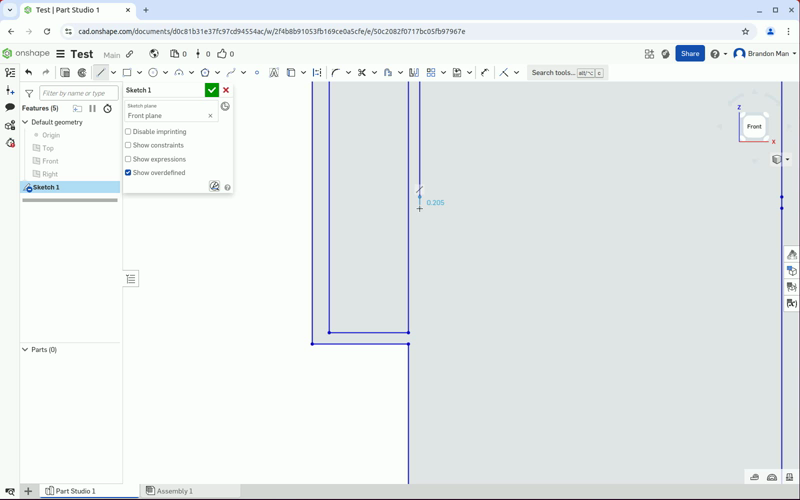
scroll(-6)
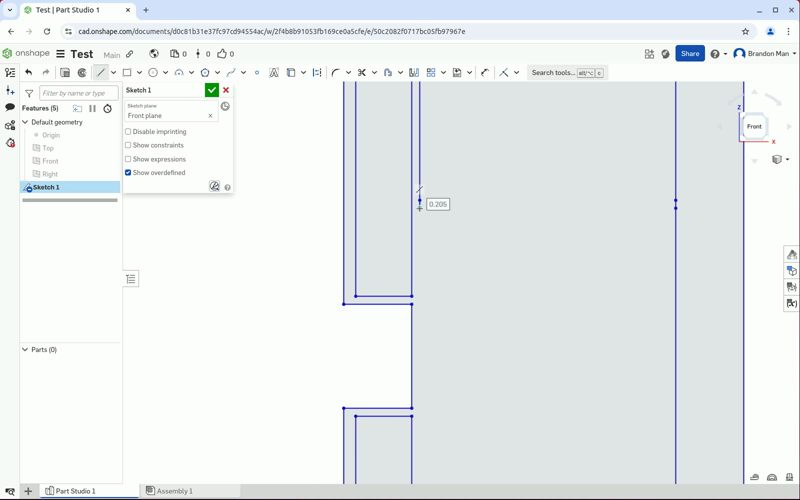
scroll(-6)
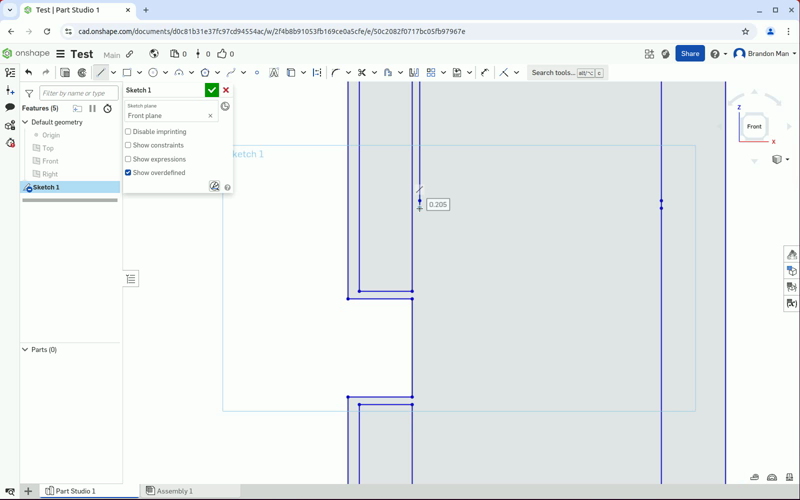
scroll(-6)
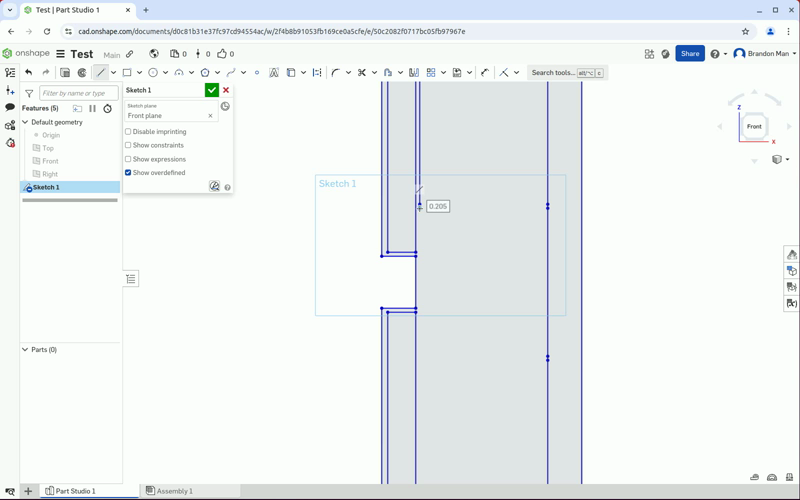
scroll(-6)
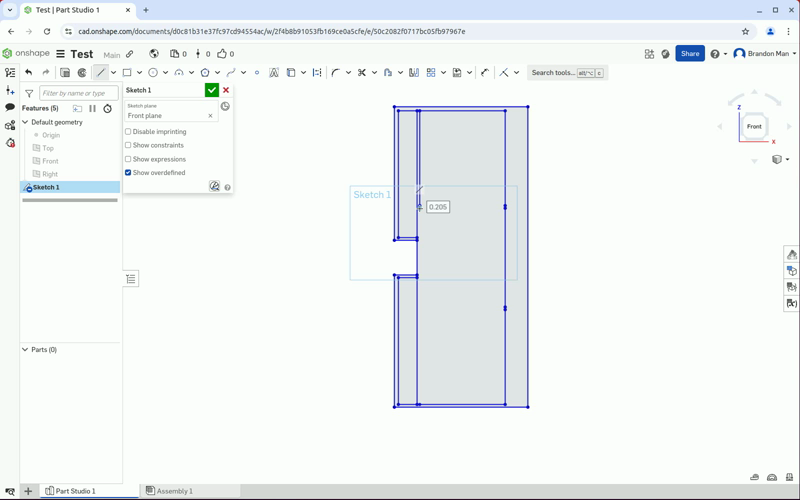
scroll(-6)
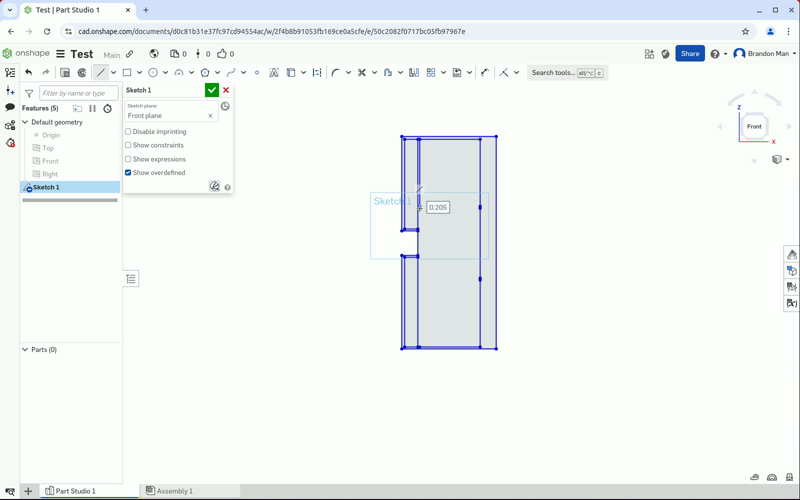
scroll(-6)
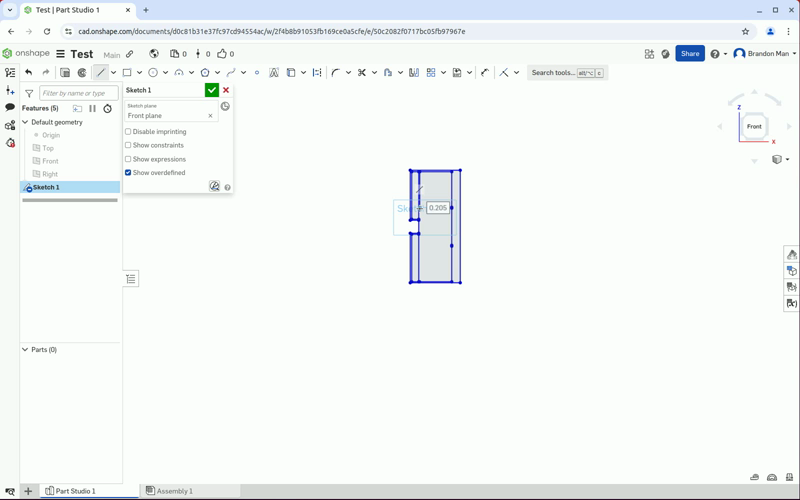
key_up(shift)
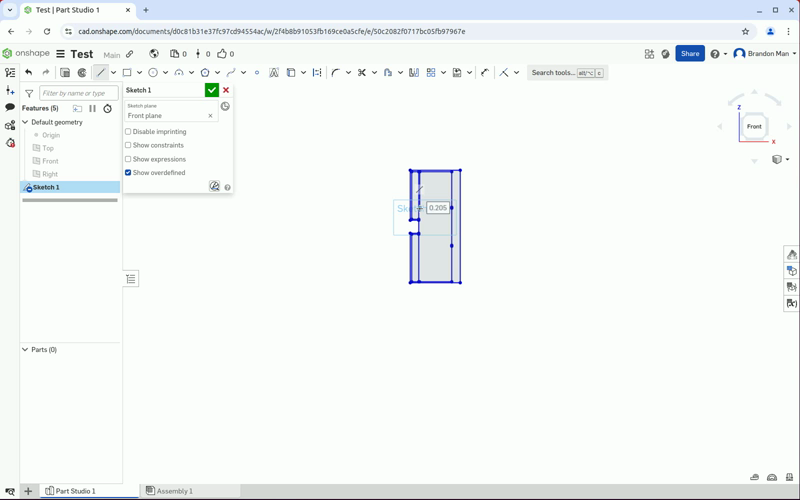
key_down(shift)
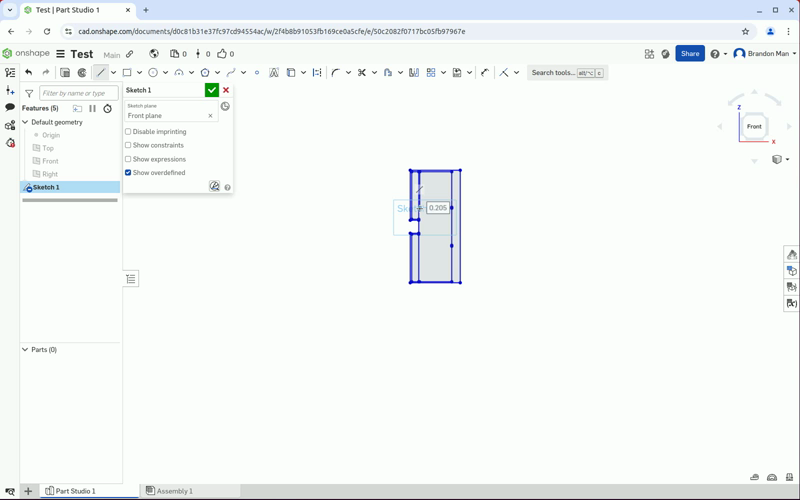
mouse_move(450, 208)
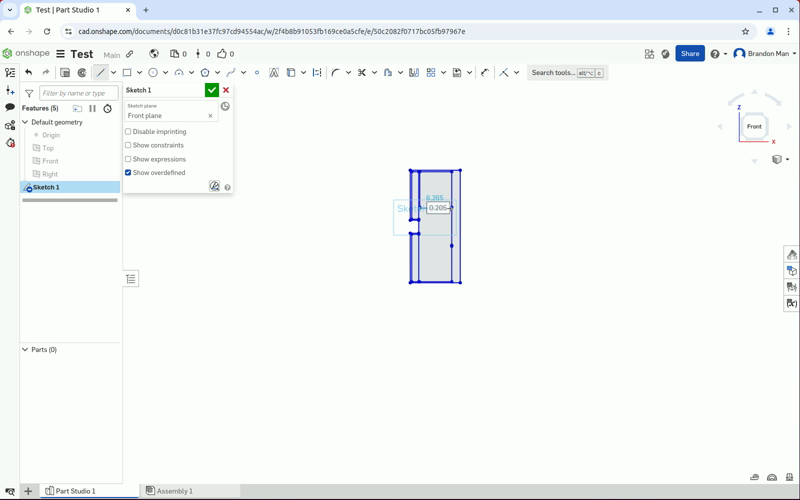
mouse_move(419, 245)
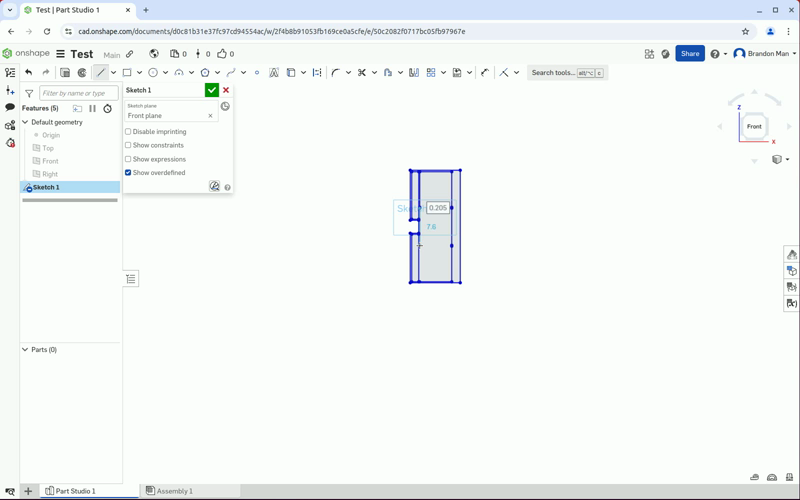
click(419, 245)
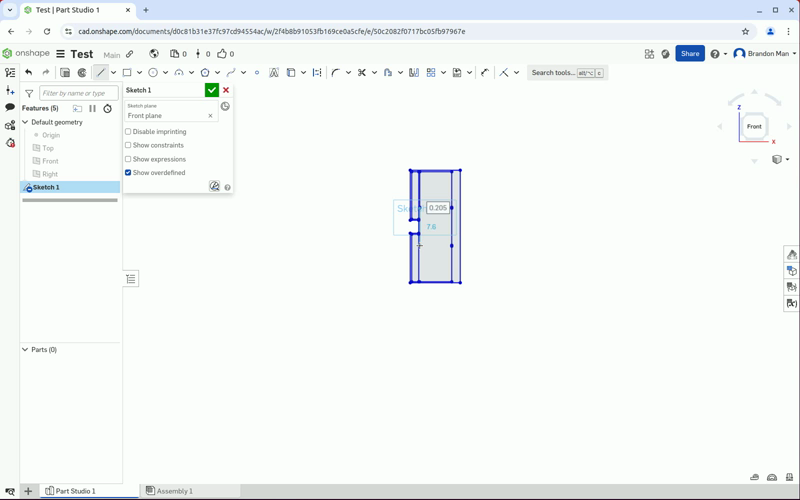
key_up(shift)
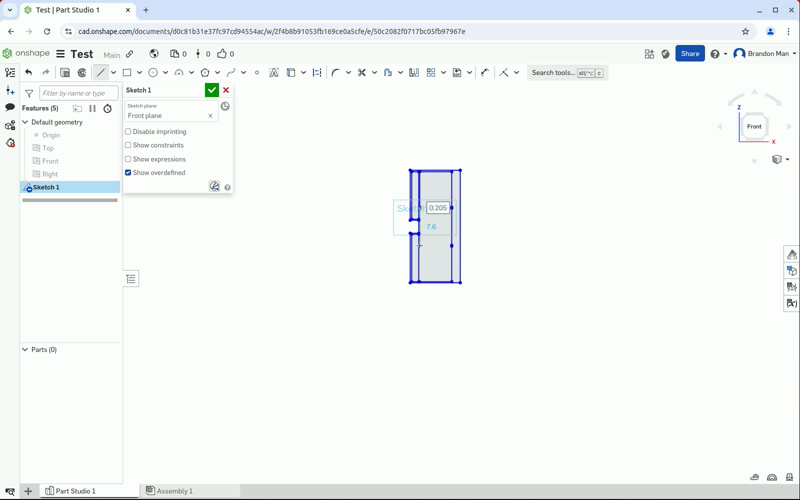
key_down(shift)
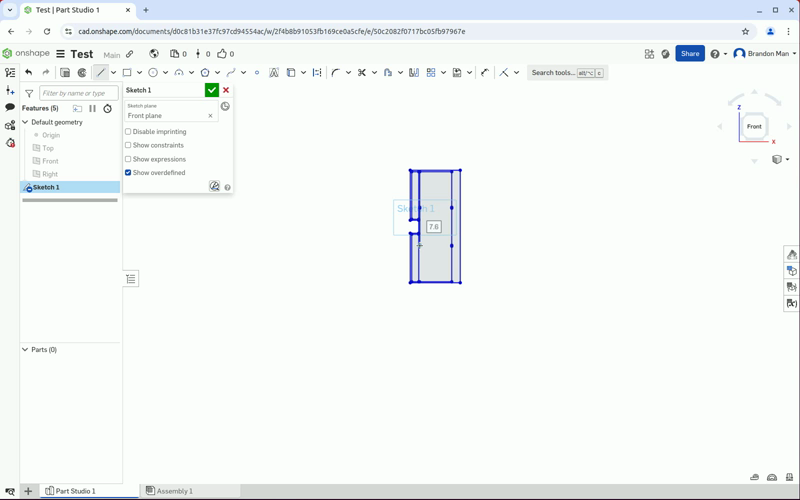
mouse_move(450, 245)
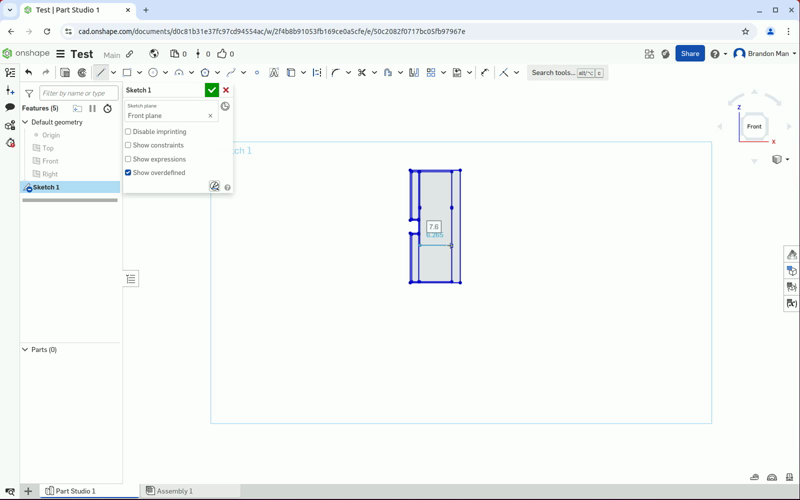
mouse_move(419, 246)
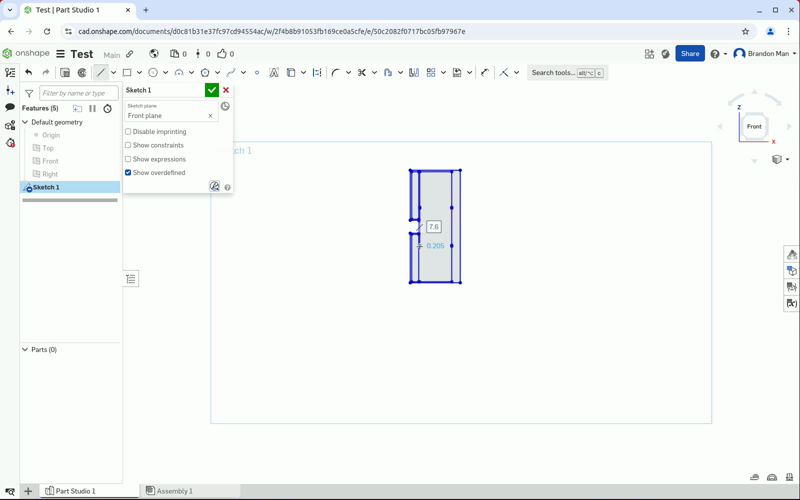
scroll(6)
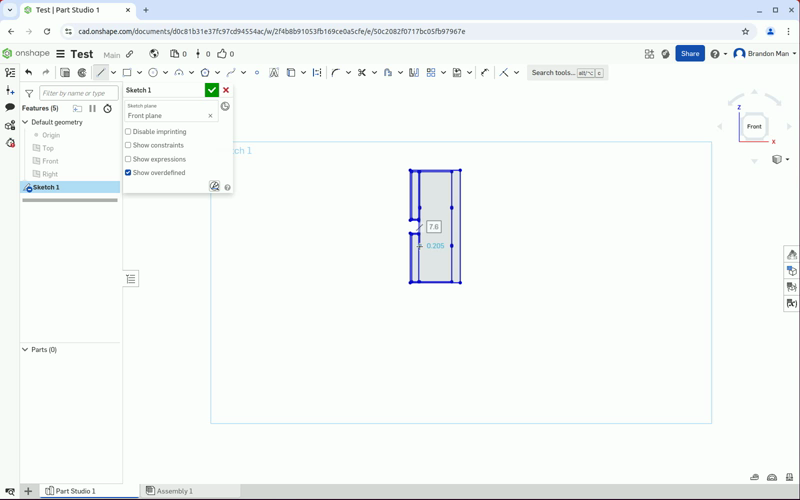
scroll(6)
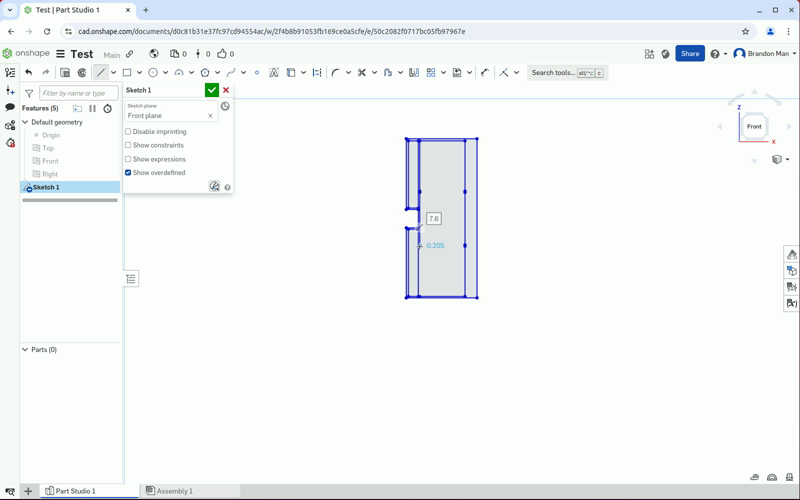
scroll(6)
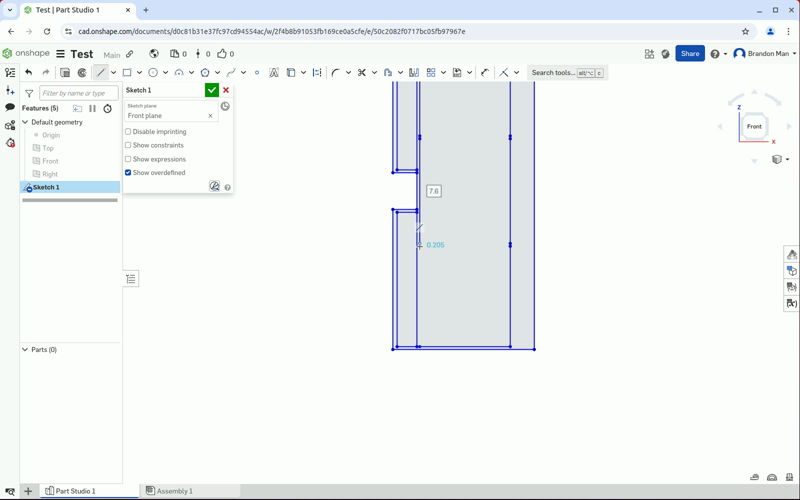
scroll(6)
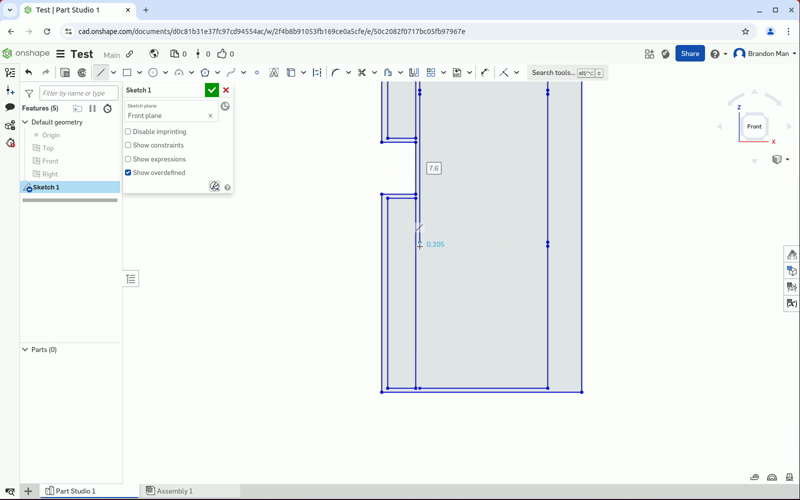
scroll(6)
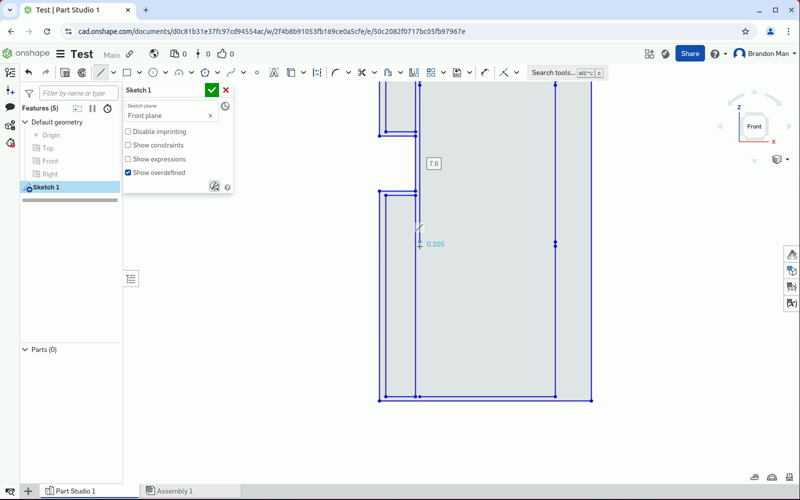
scroll(6)
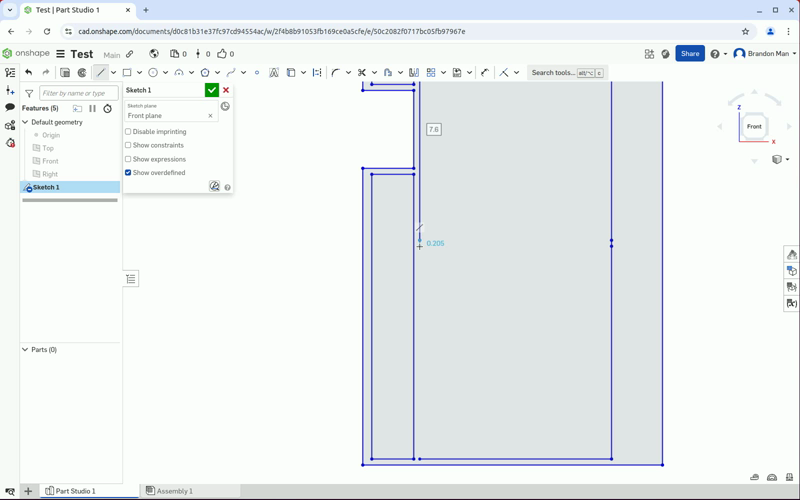
scroll(6)
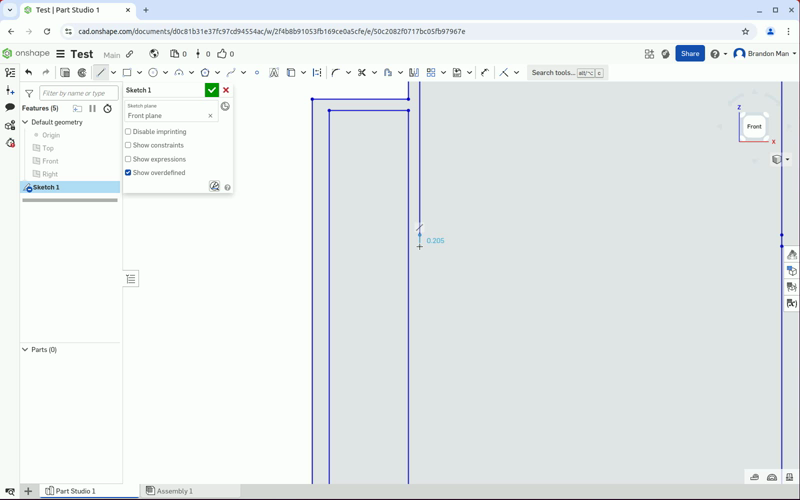
click(419, 246)
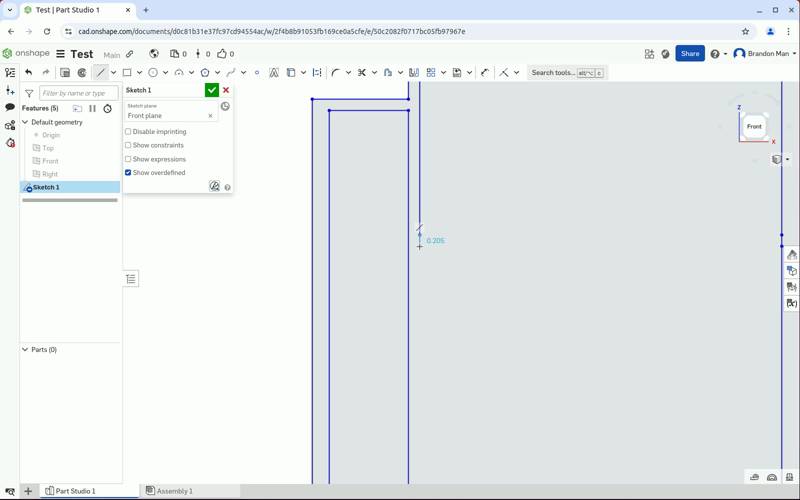
scroll(-6)
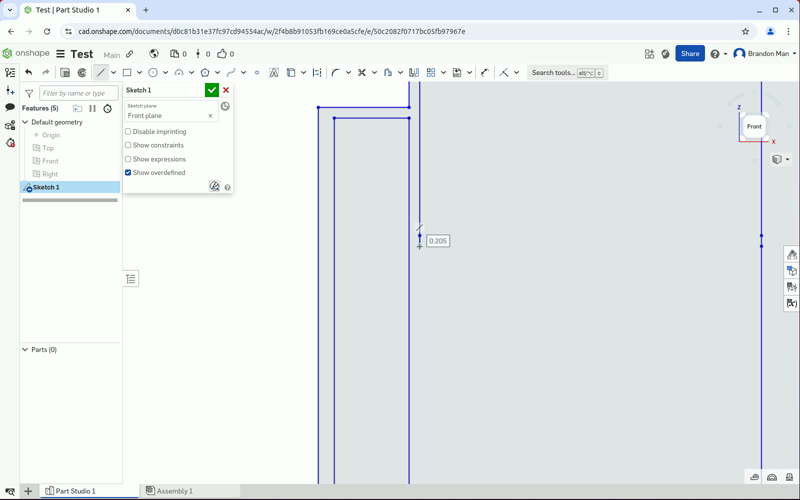
scroll(-6)
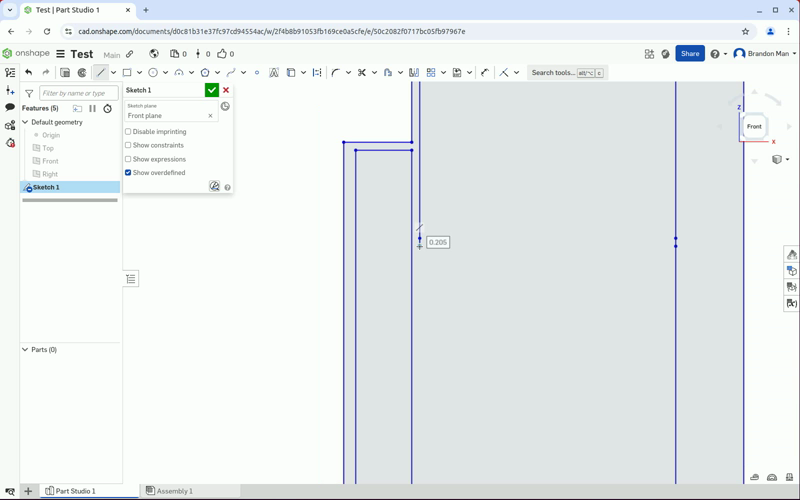
scroll(-6)
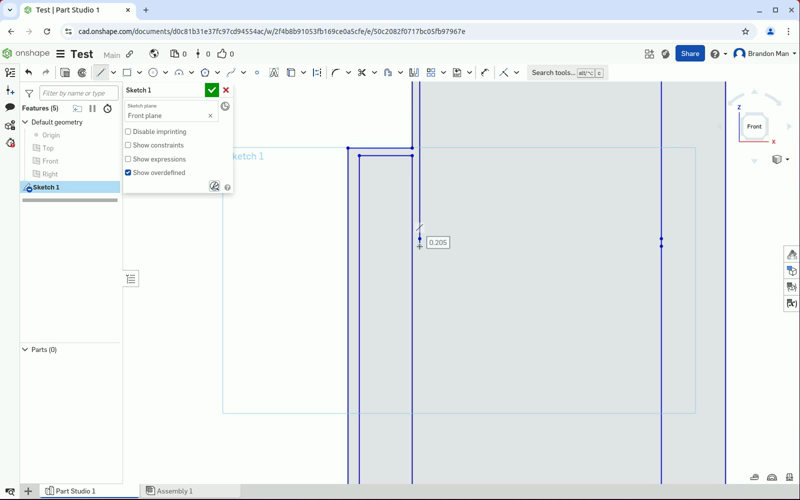
scroll(-6)
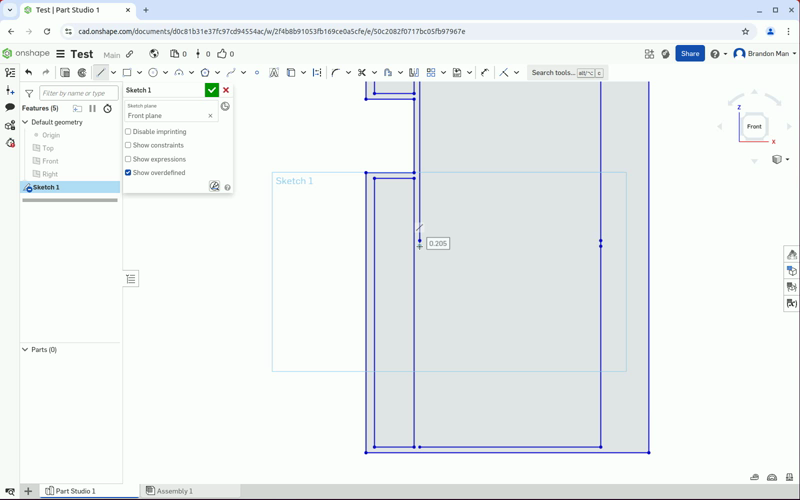
scroll(-6)
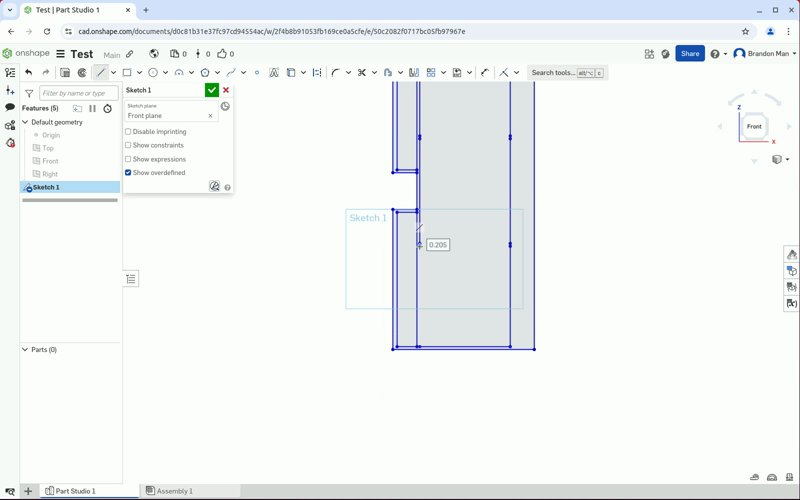
scroll(-6)
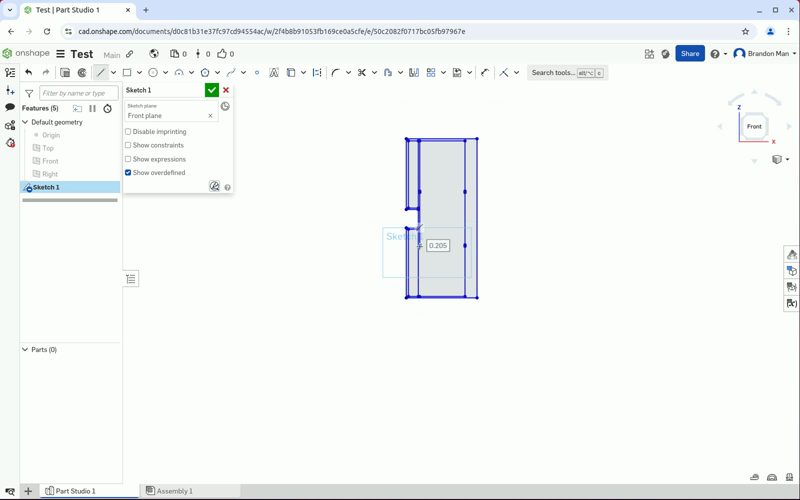
scroll(-6)
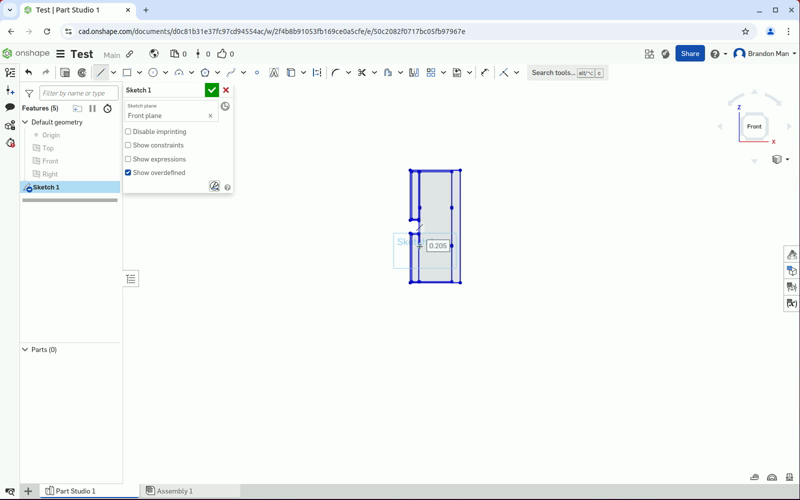
key_up(shift)
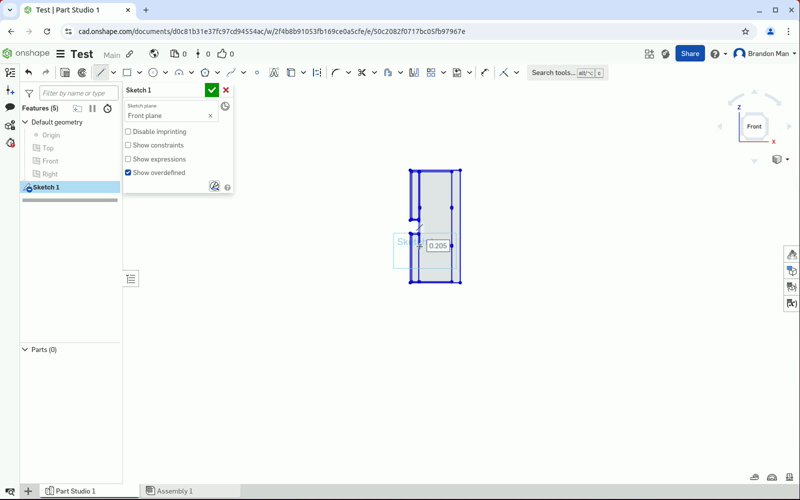
mouse_move(450, 246)
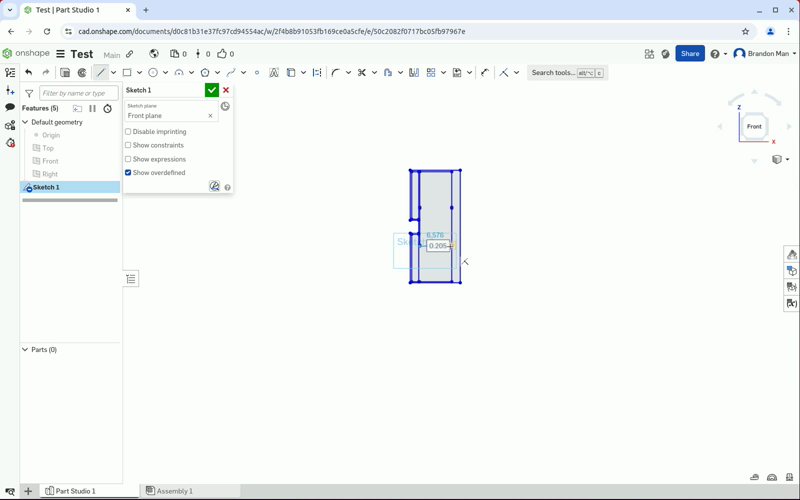
key_down(shift)
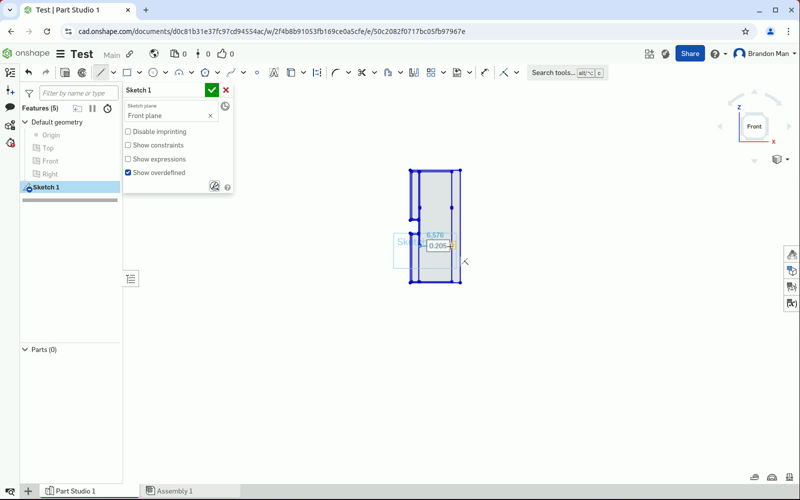
mouse_move(419, 281)
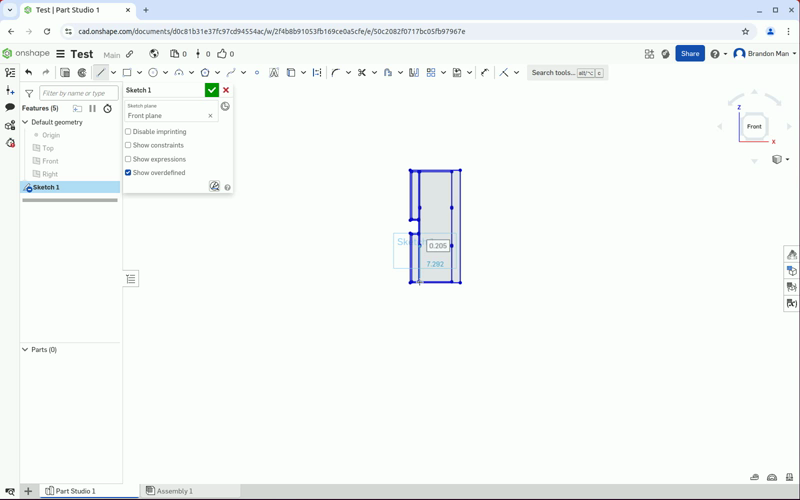
scroll(6)
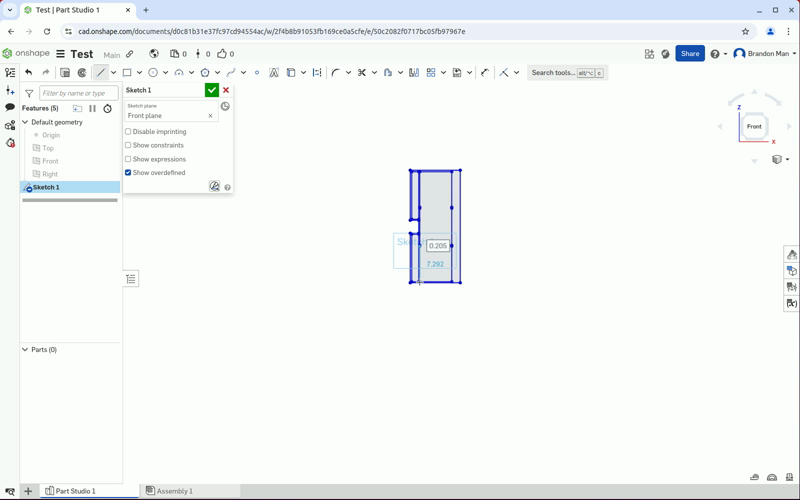
scroll(6)
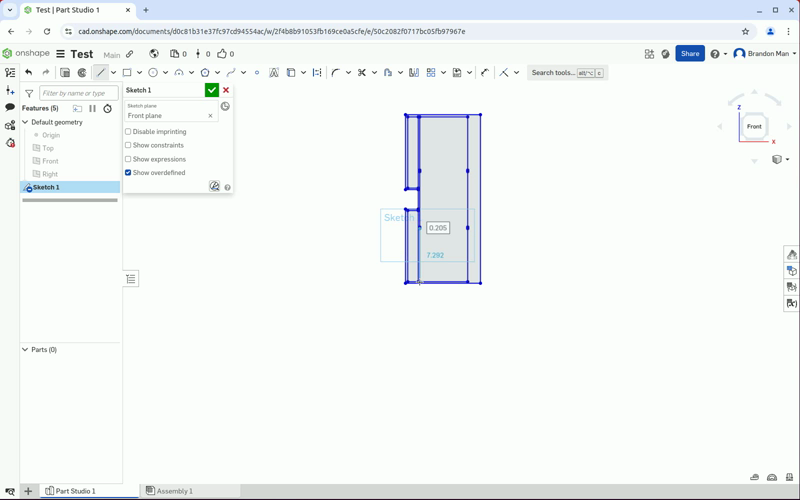
scroll(6)
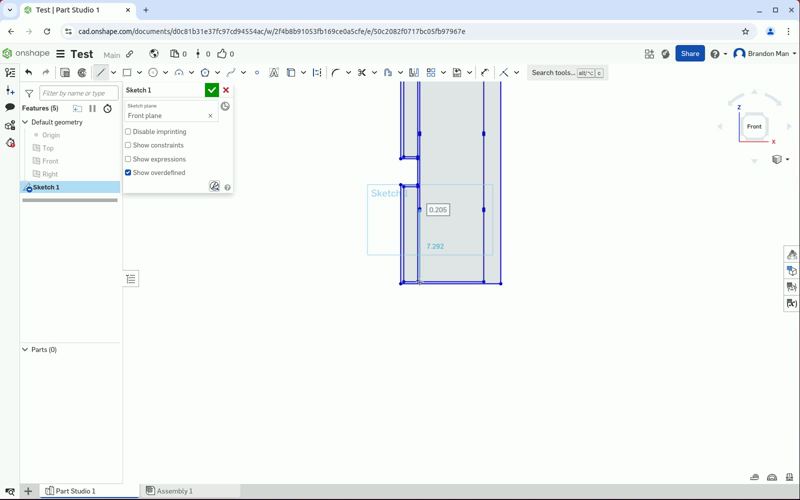
scroll(6)
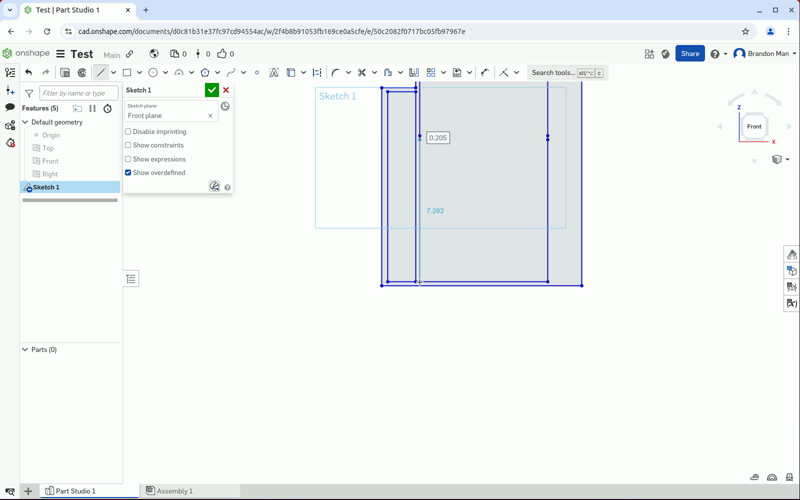
scroll(6)
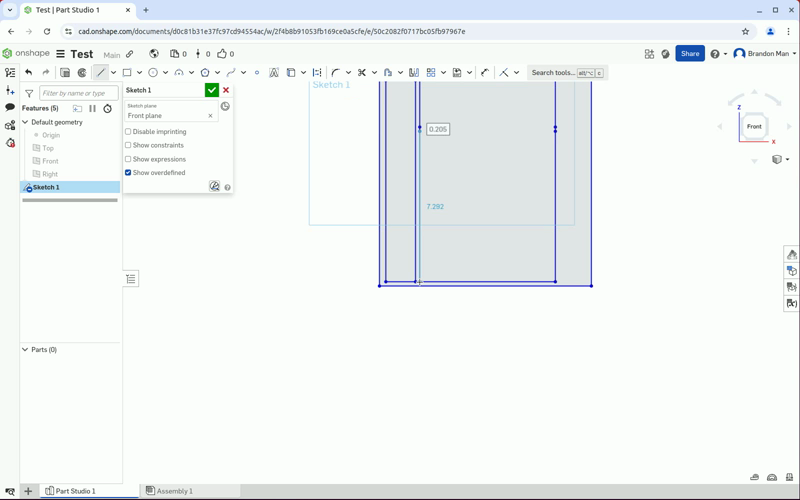
scroll(6)
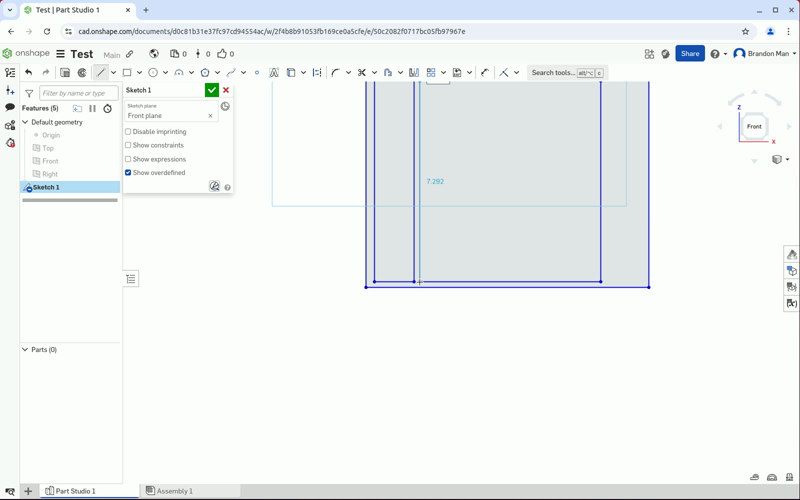
scroll(6)
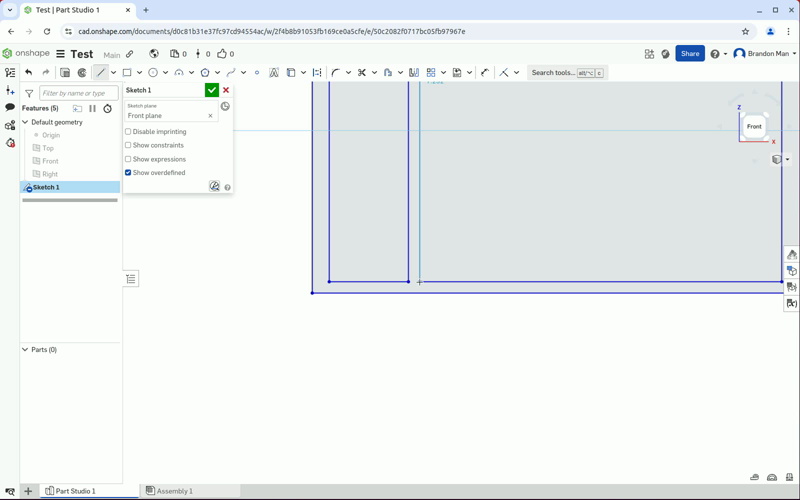
key_up(shift)
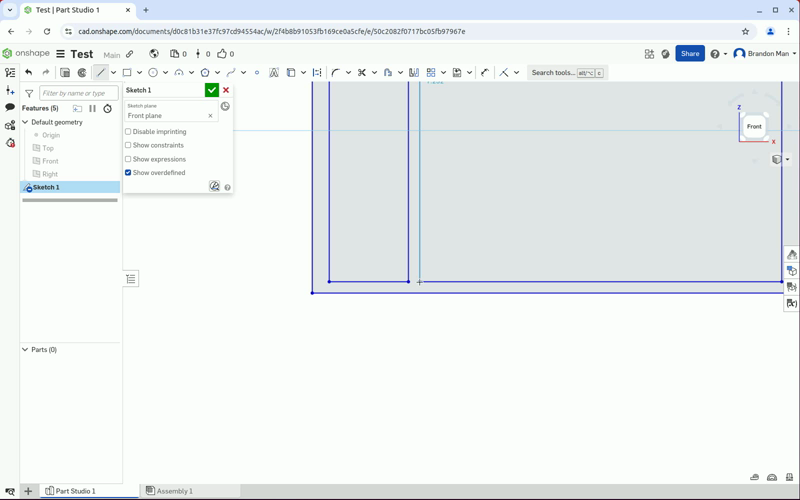
click(419, 281)
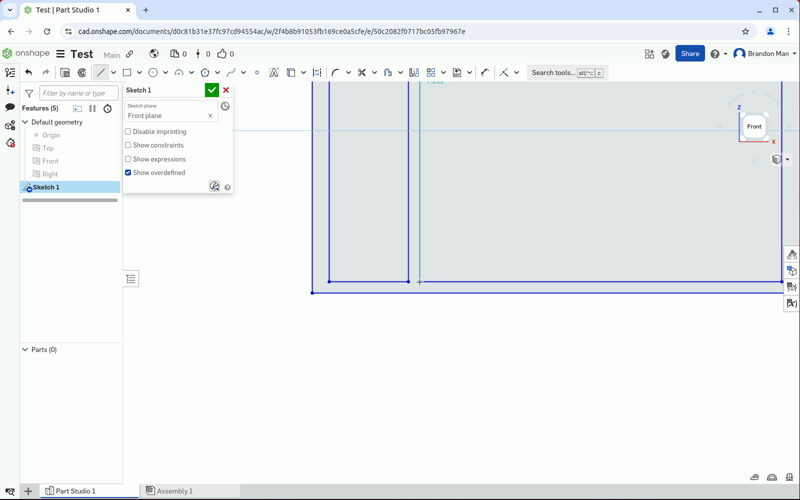
scroll(-6)
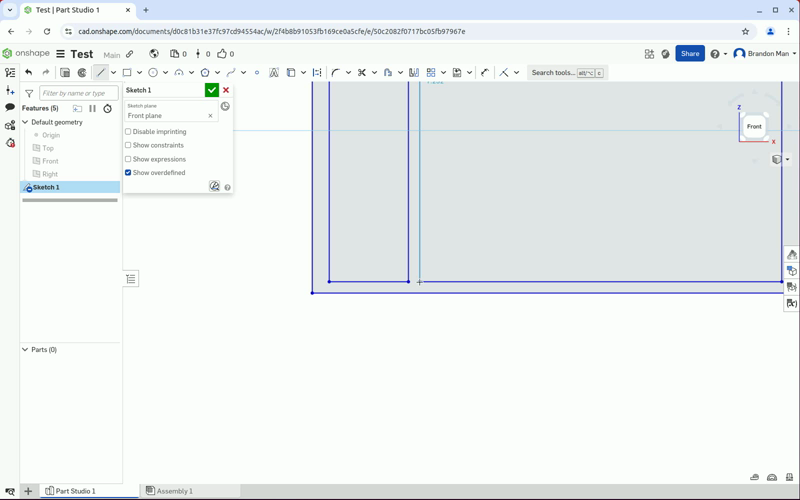
scroll(-6)
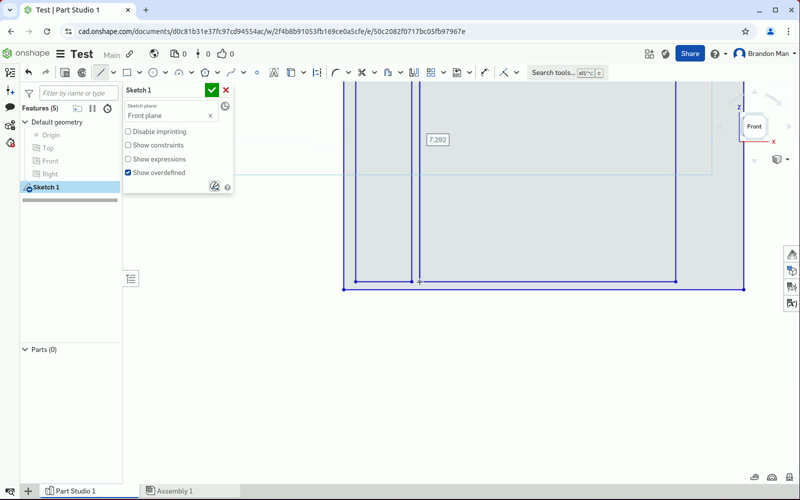
scroll(-6)
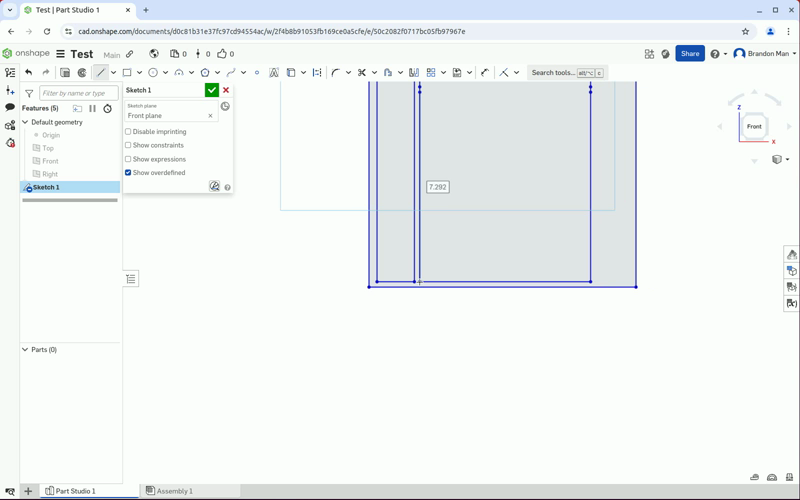
scroll(-6)
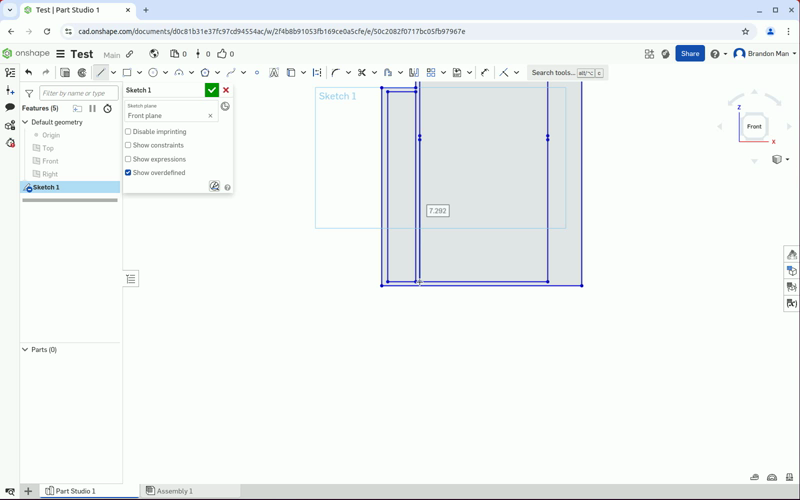
scroll(-6)
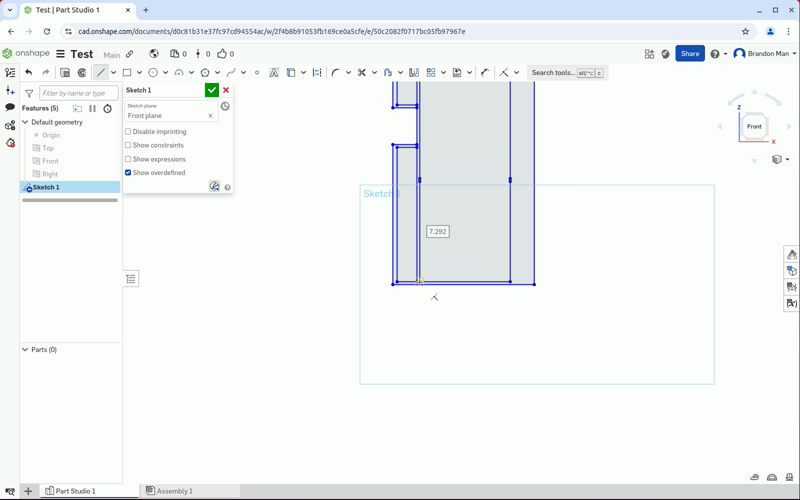
scroll(-6)
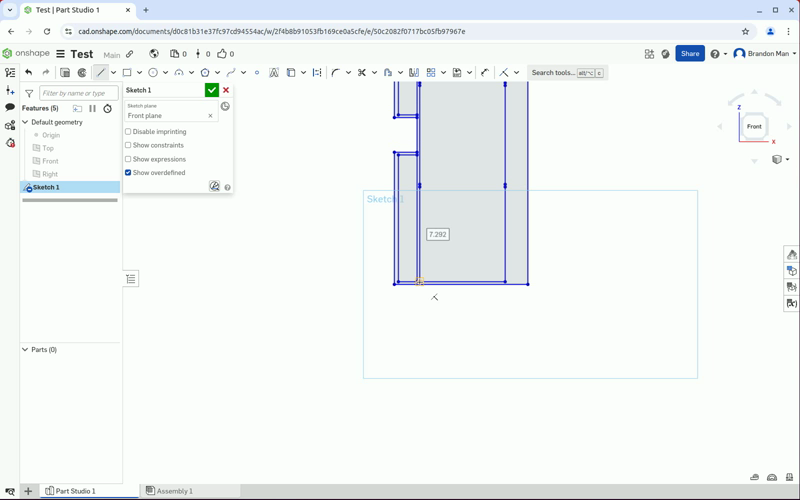
scroll(-6)
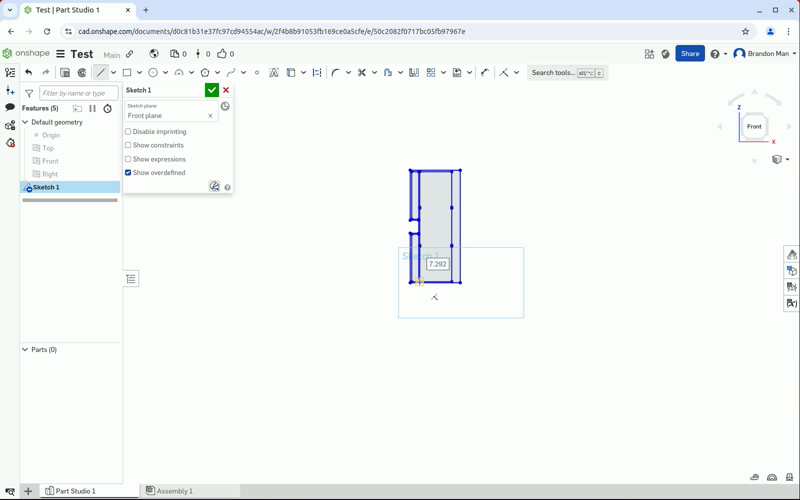
key(esc)
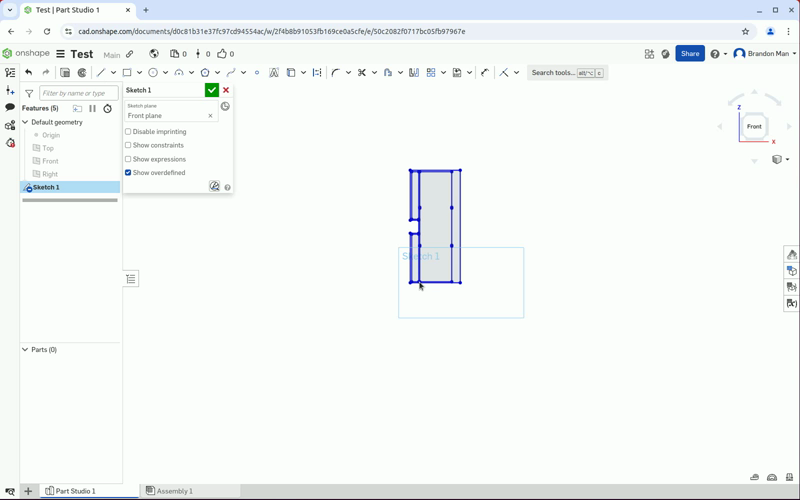
key(l)
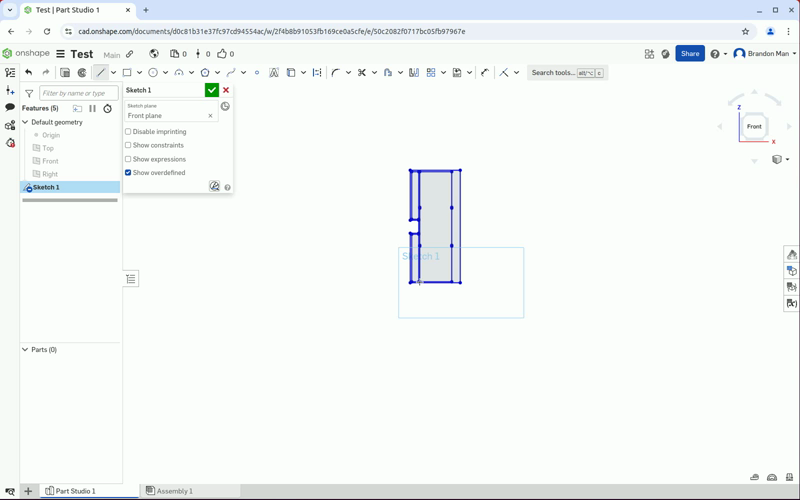
key_down(shift)
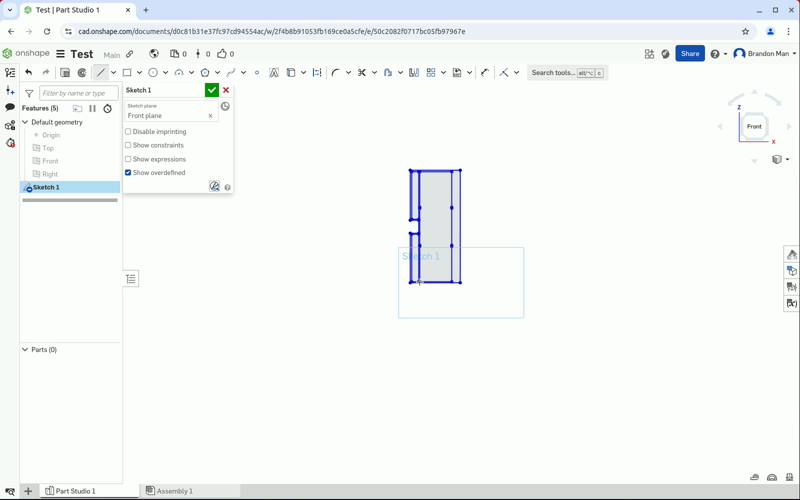
mouse_move(453, 281)
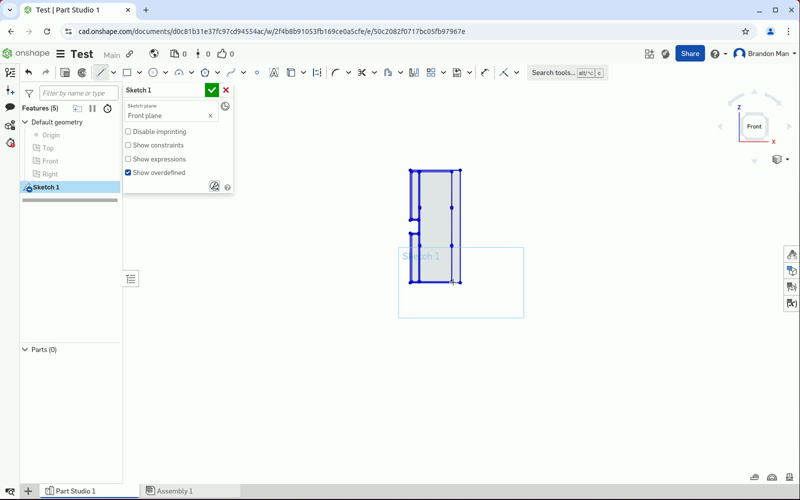
scroll(6)
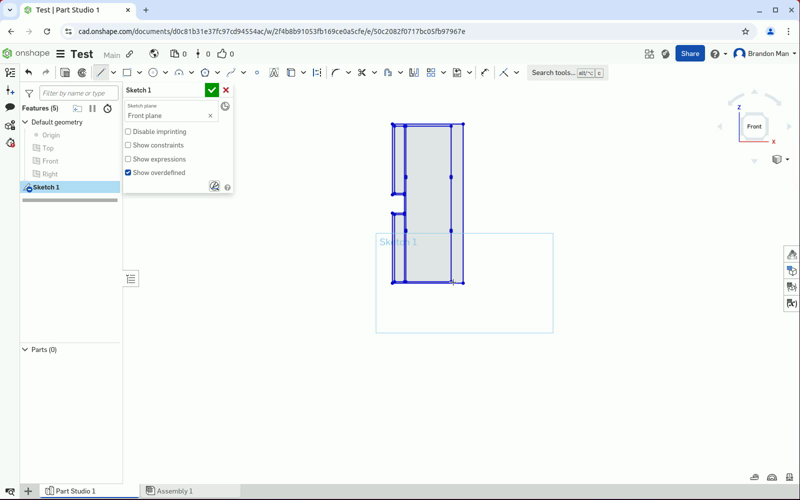
scroll(6)
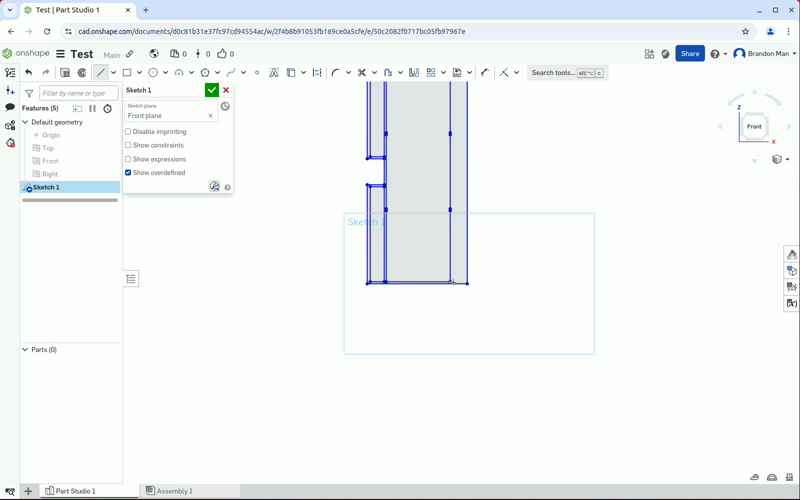
scroll(6)
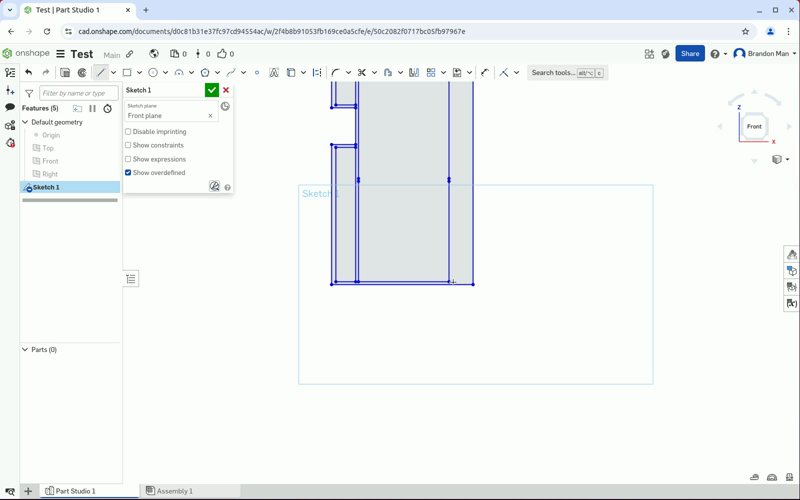
scroll(6)
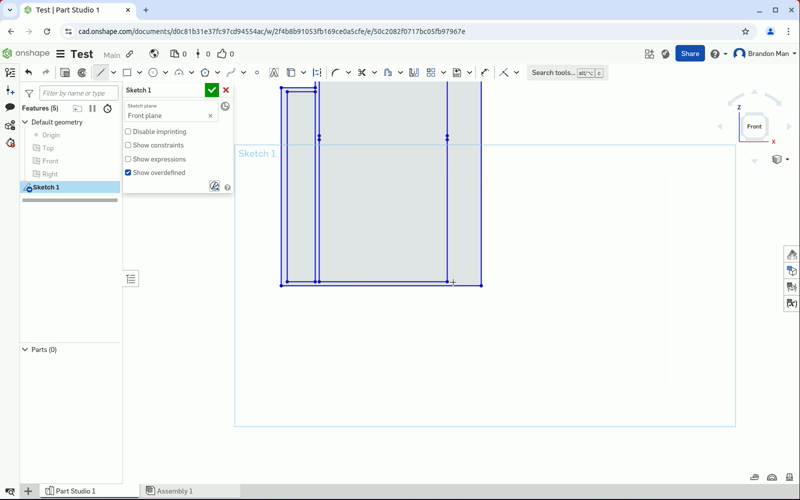
scroll(6)
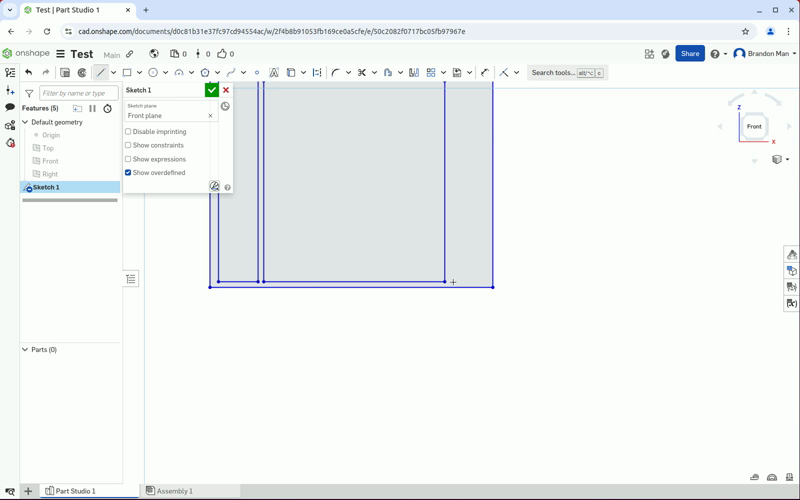
scroll(6)
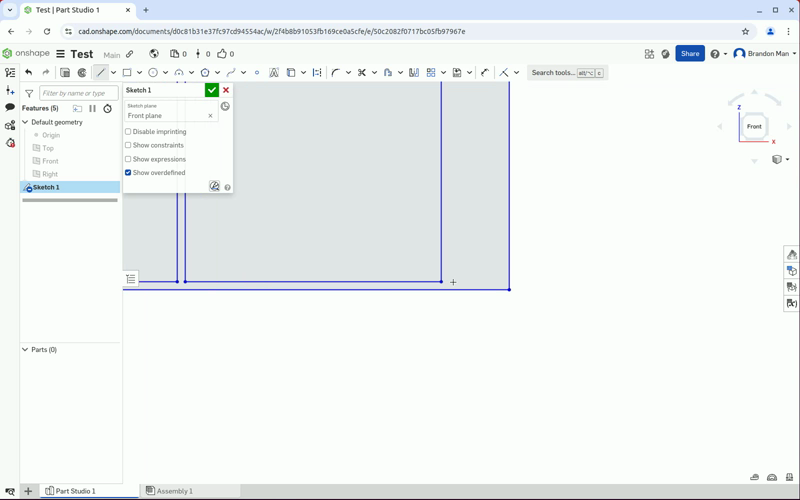
scroll(6)
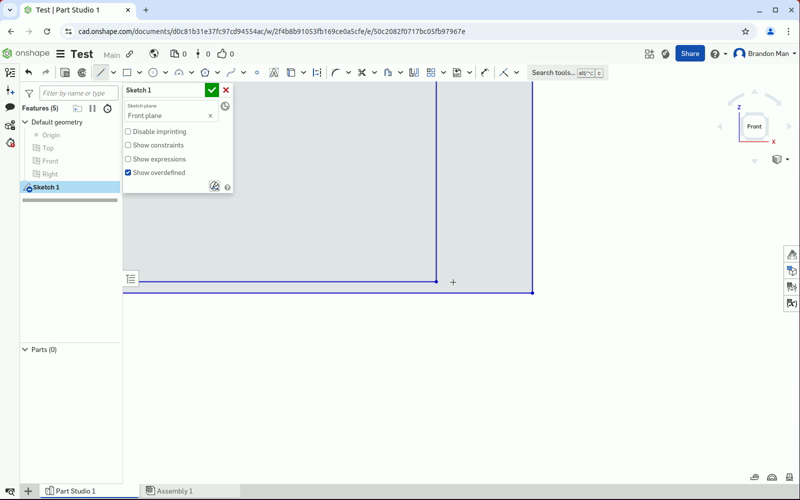
click(453, 281)
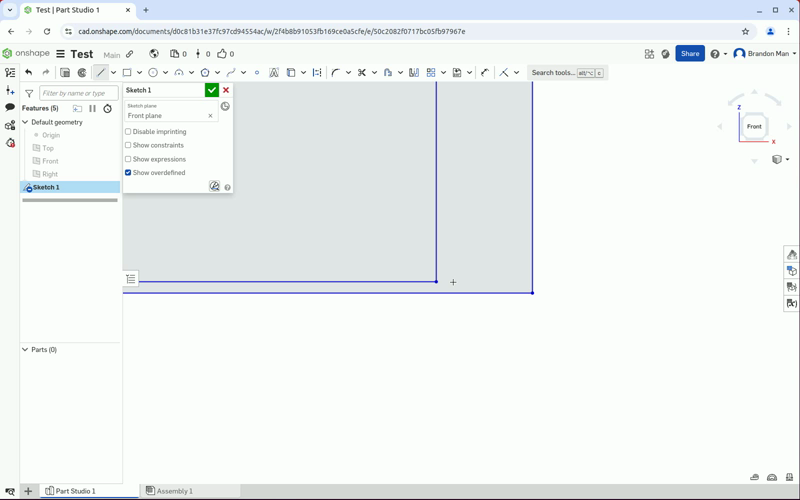
scroll(-6)
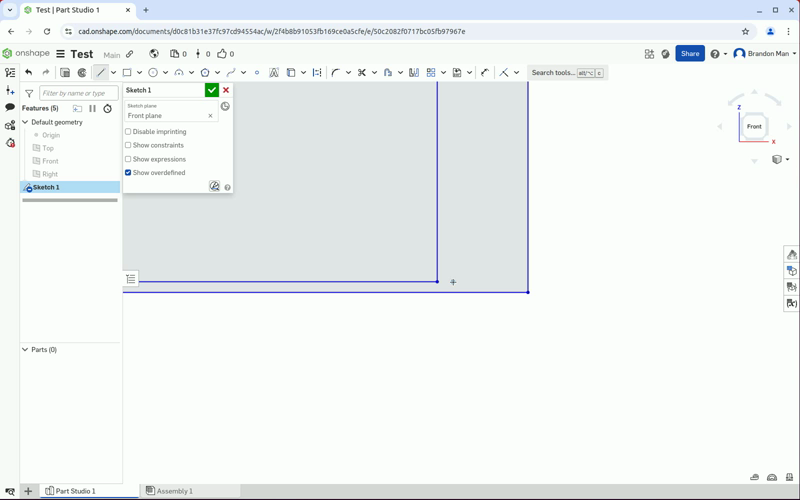
scroll(-6)
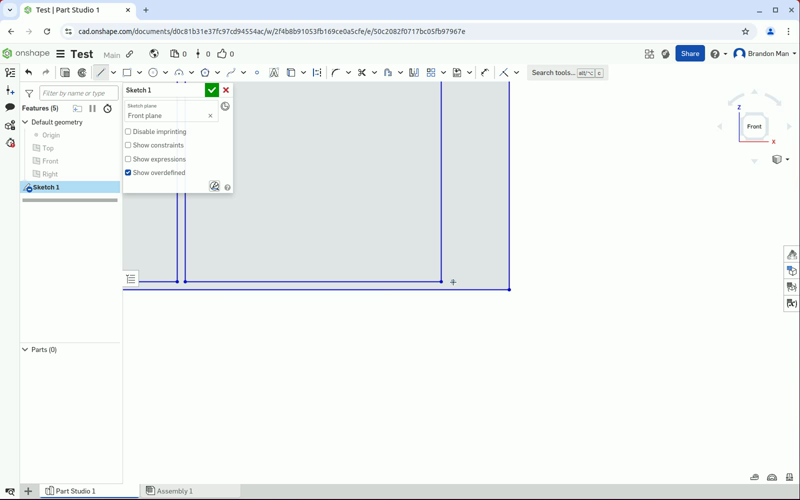
scroll(-6)
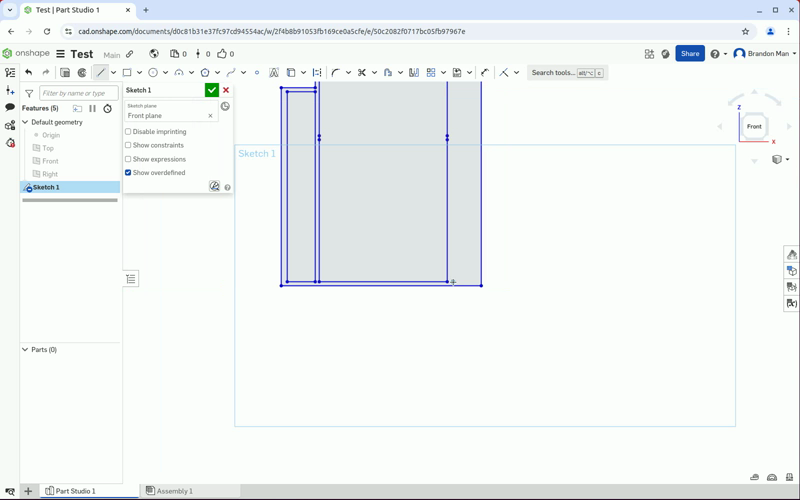
scroll(-6)
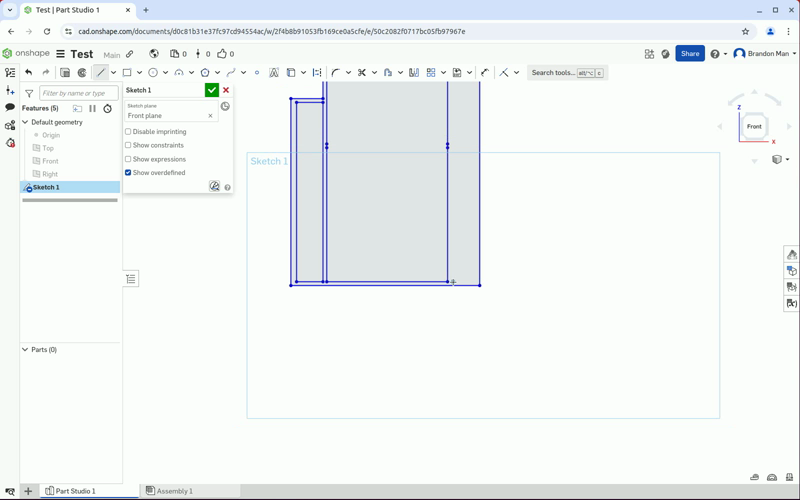
scroll(-6)
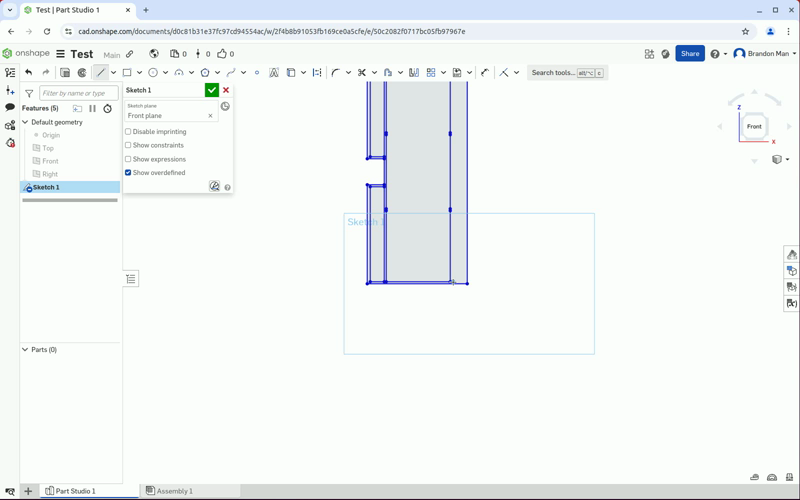
scroll(-6)
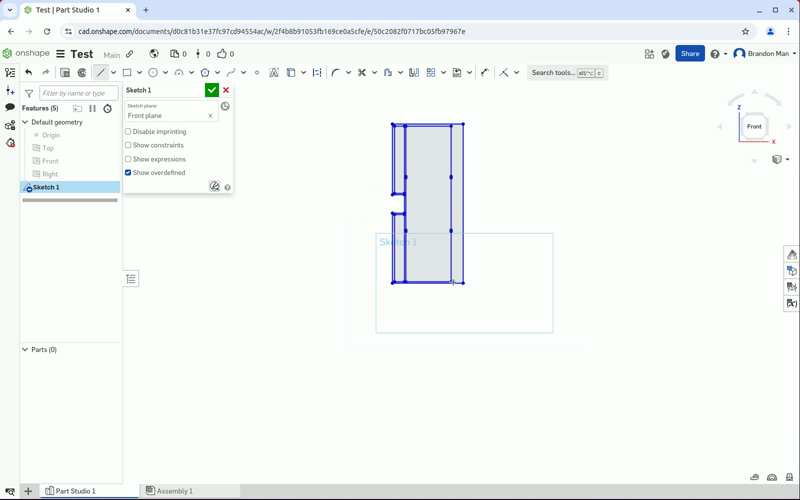
scroll(-6)
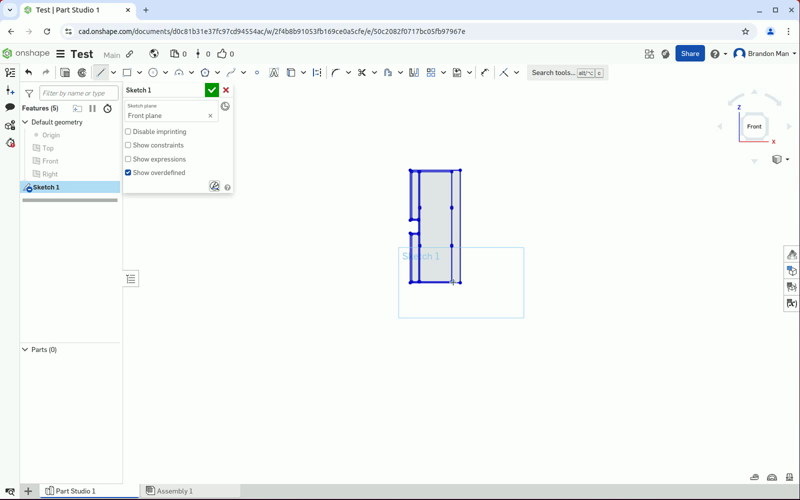
key_up(shift)
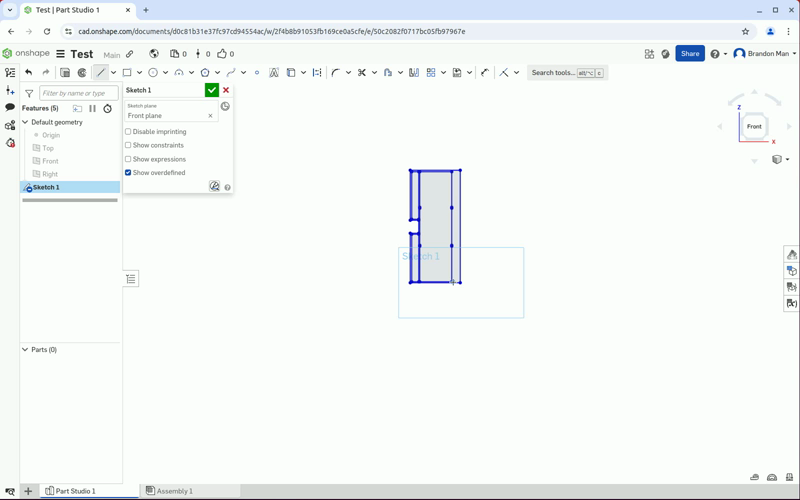
key_down(shift)
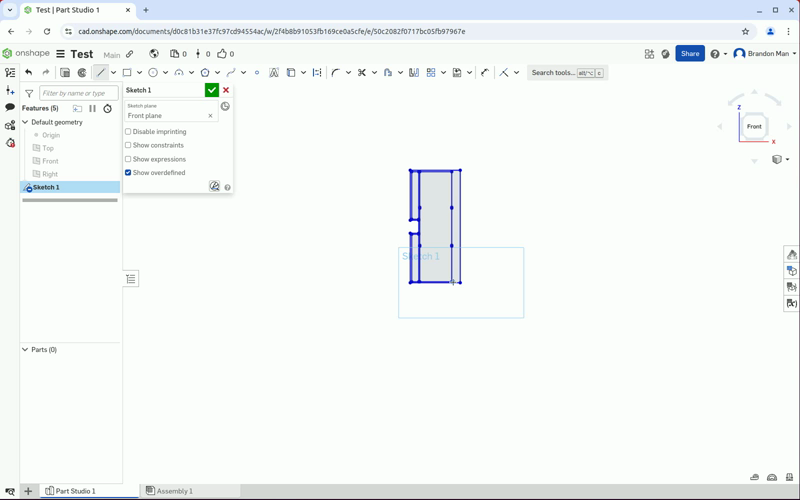
mouse_move(483, 281)
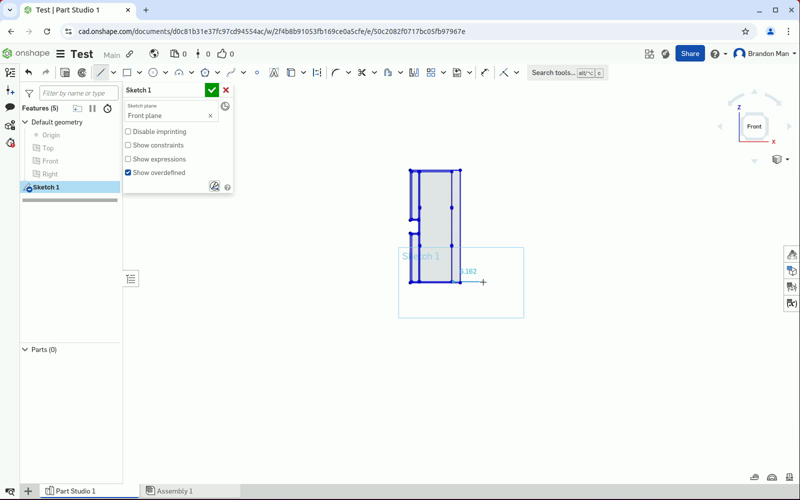
mouse_move(458, 281)
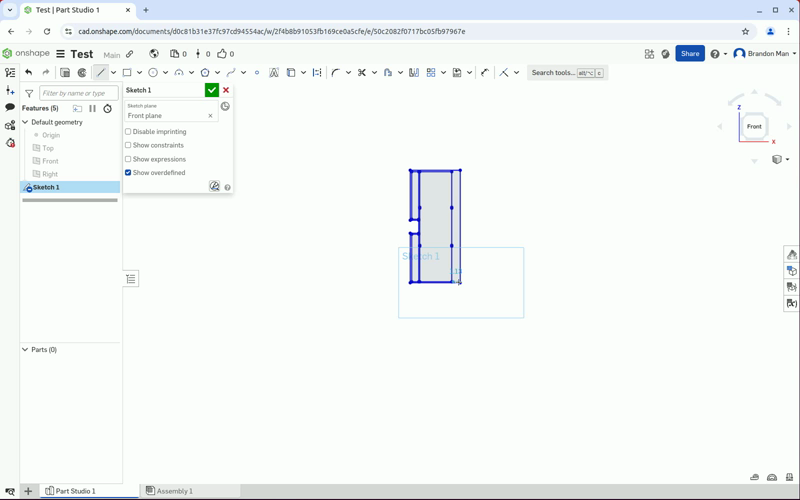
scroll(6)
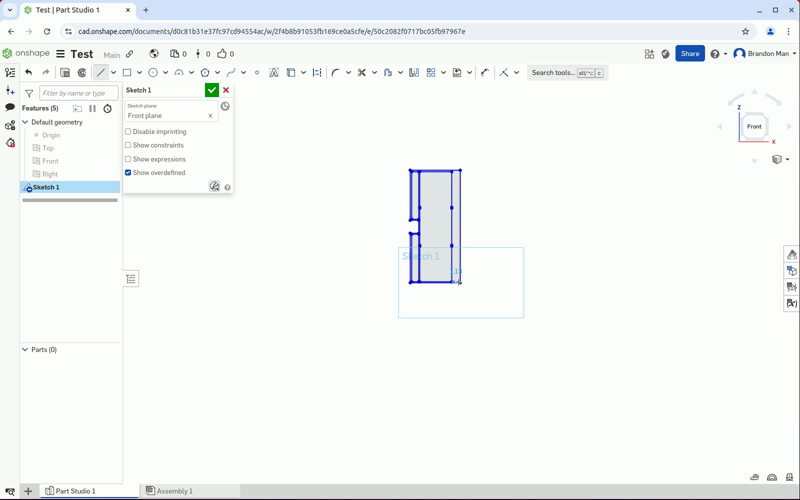
scroll(6)
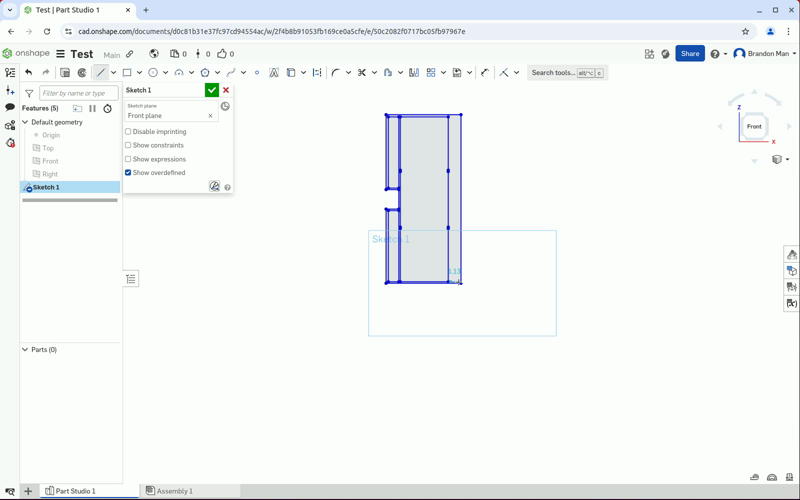
scroll(6)
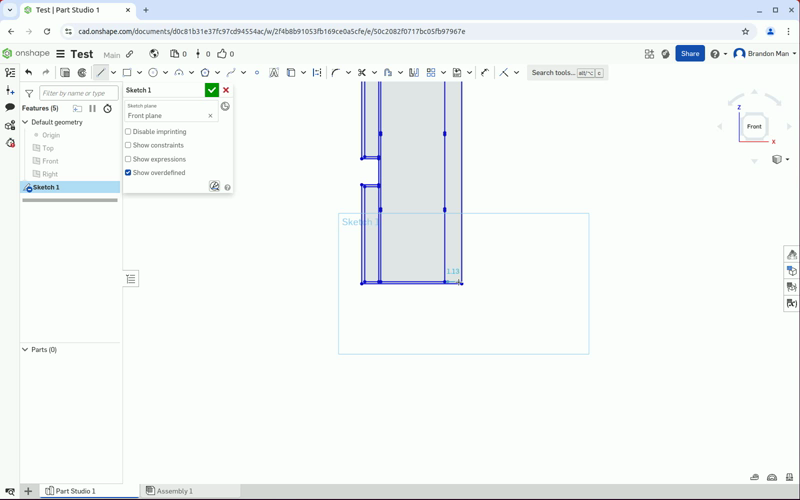
scroll(6)
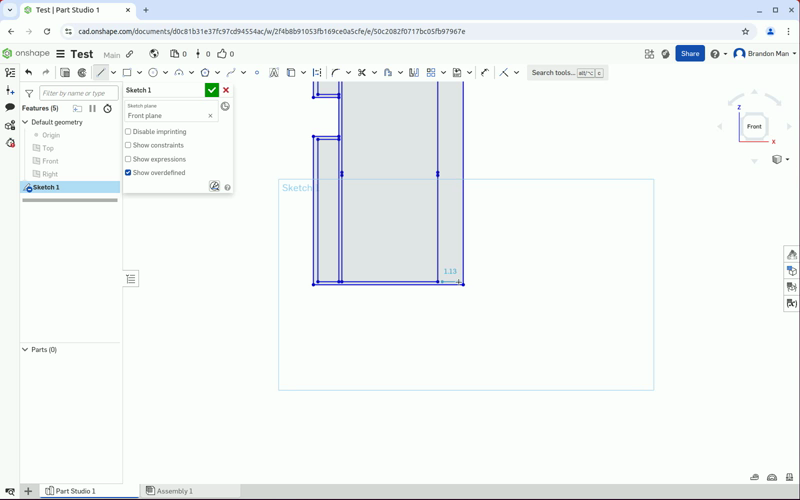
scroll(6)
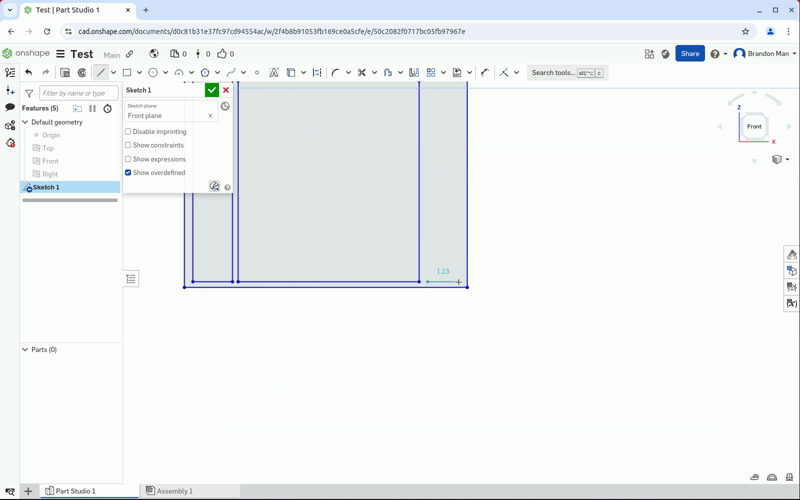
scroll(6)
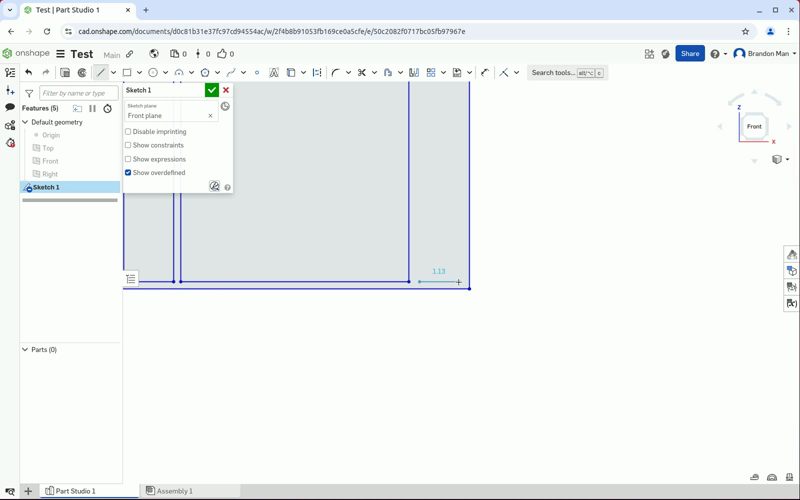
scroll(6)
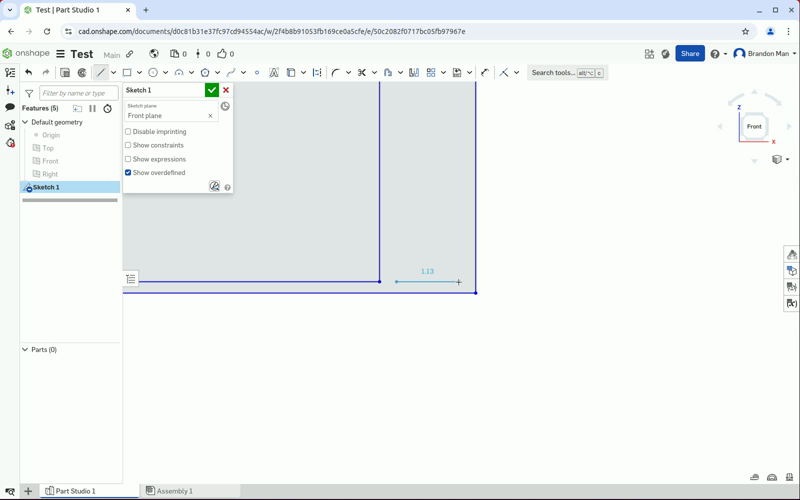
click(458, 281)
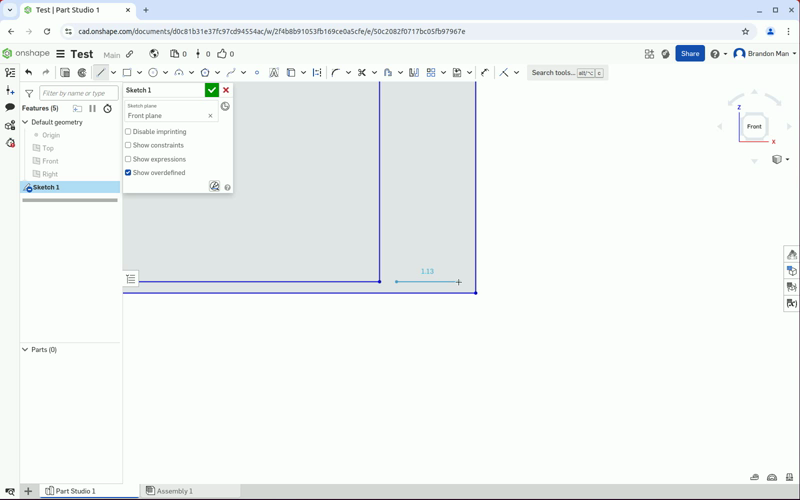
scroll(-6)
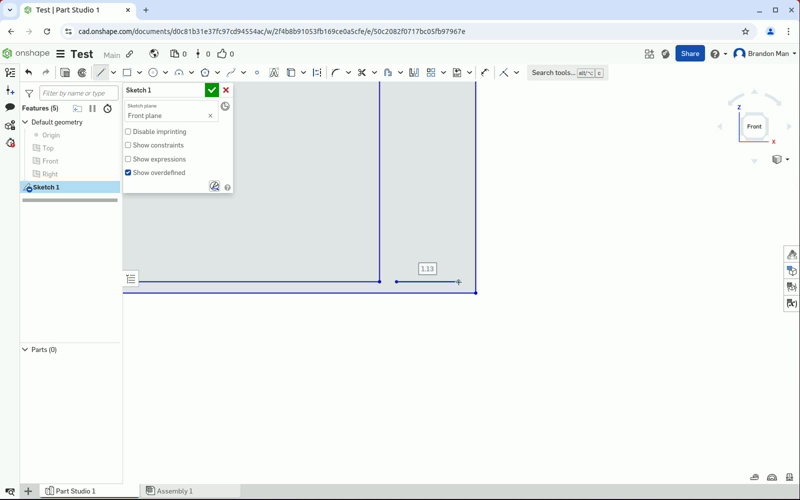
scroll(-6)
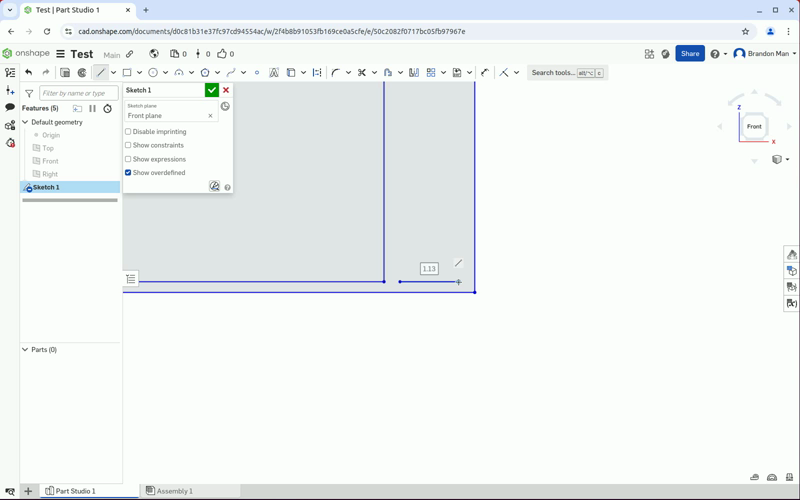
scroll(-6)
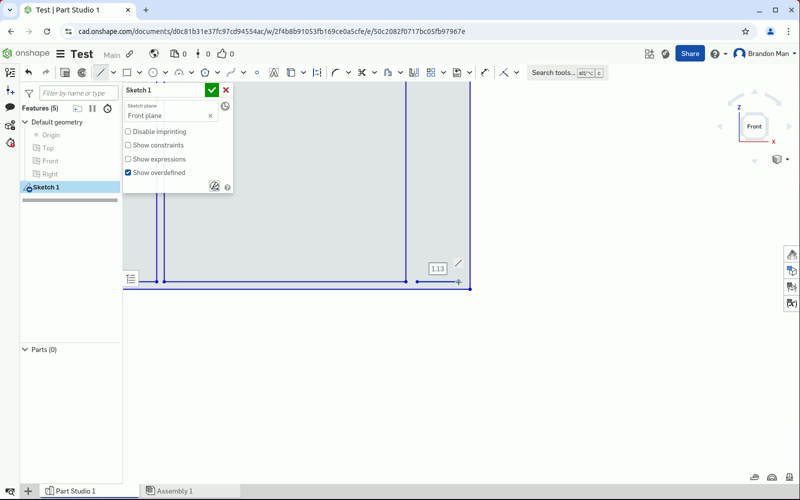
scroll(-6)
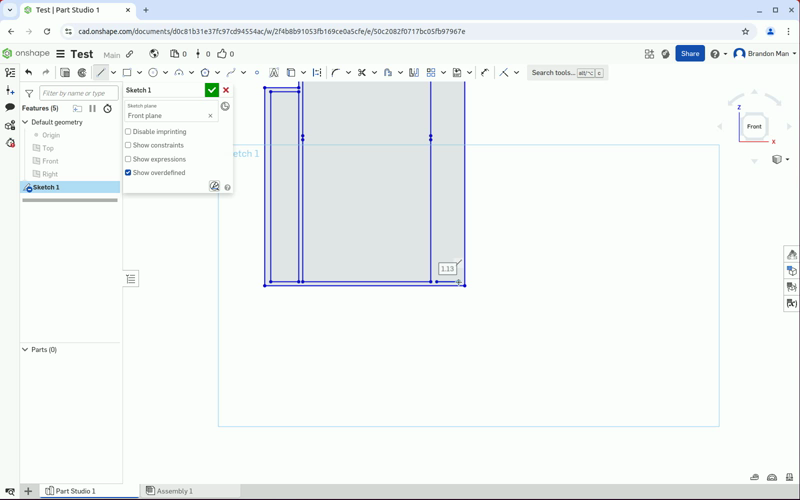
scroll(-6)
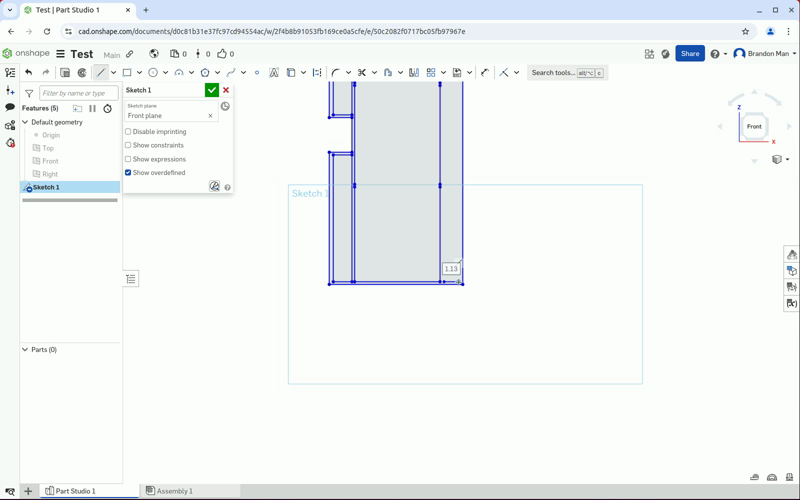
scroll(-6)
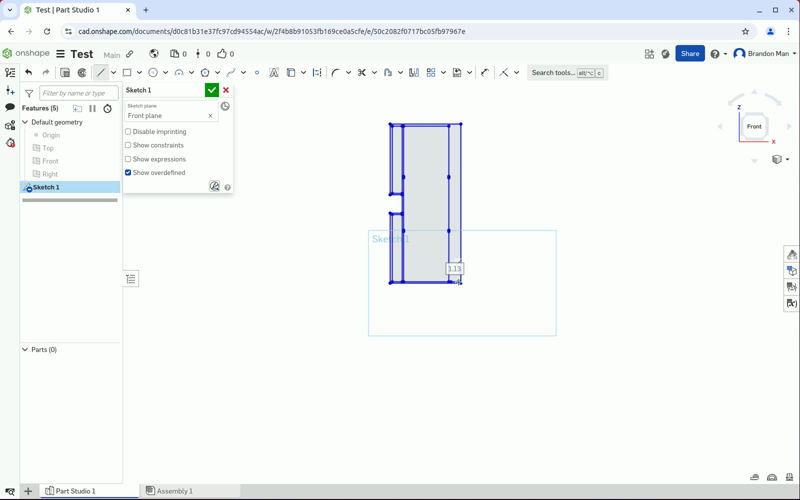
scroll(-6)
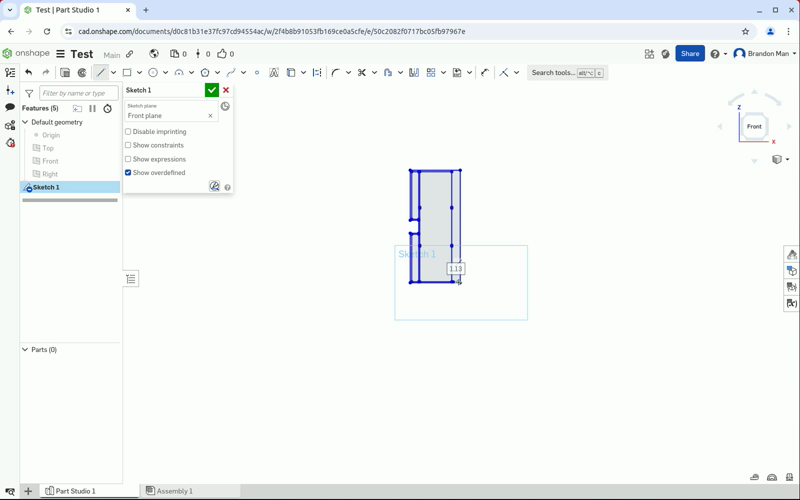
key_up(shift)
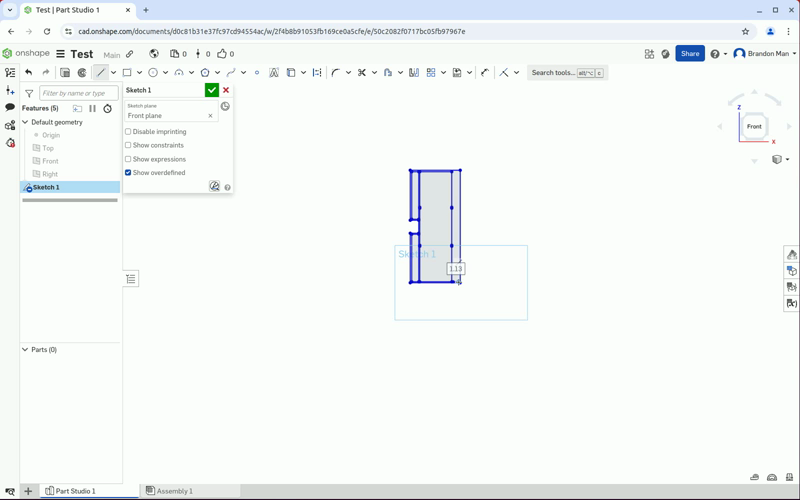
key_down(shift)
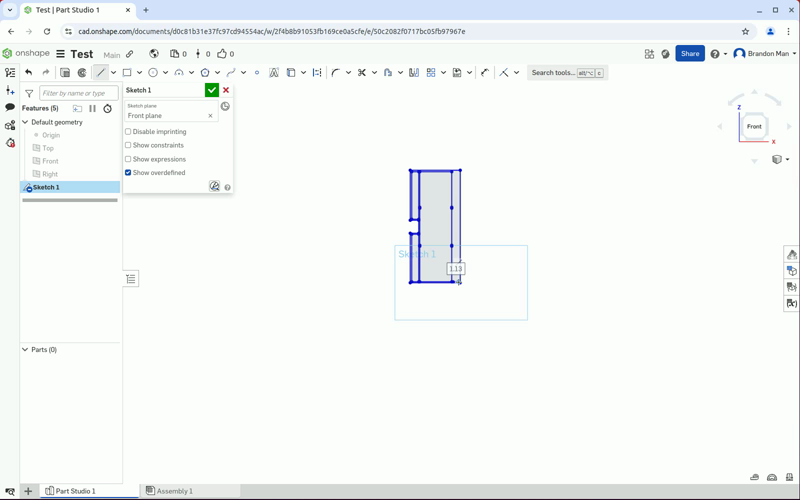
mouse_move(458, 171)
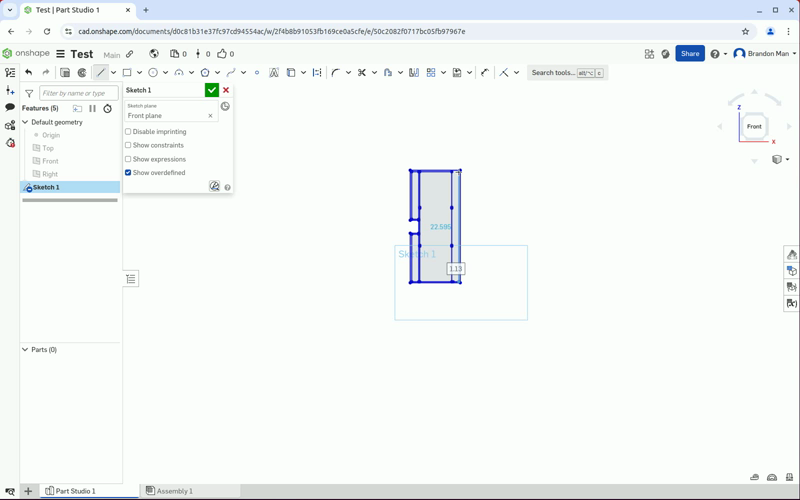
scroll(6)
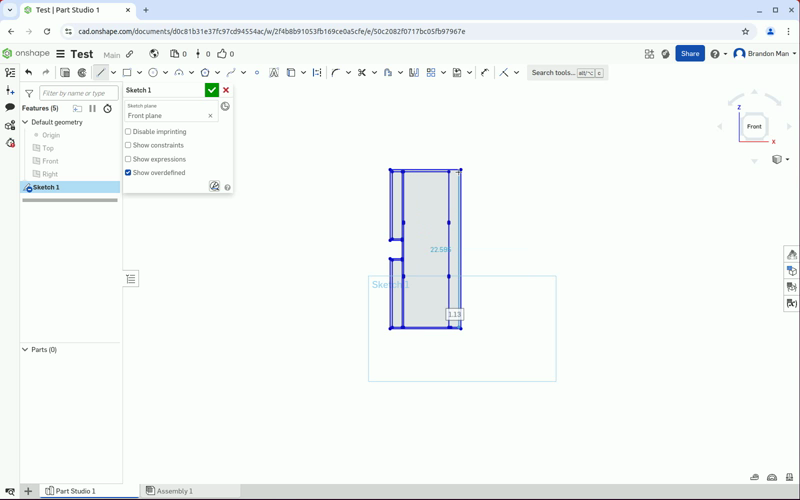
scroll(6)
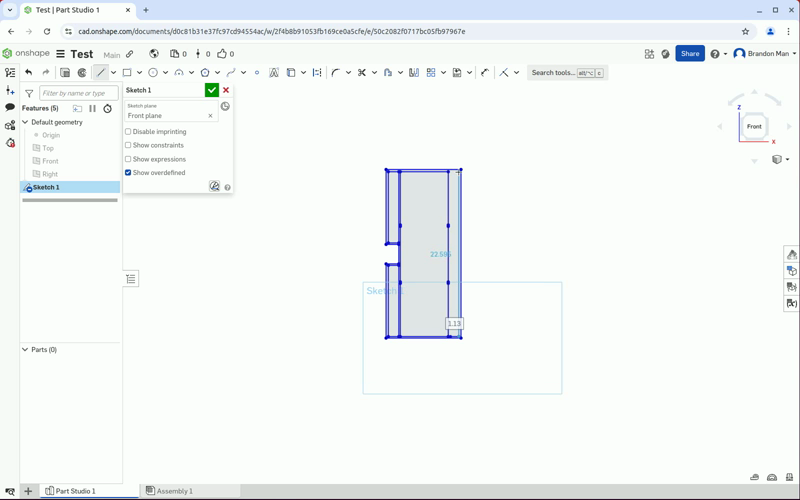
scroll(6)
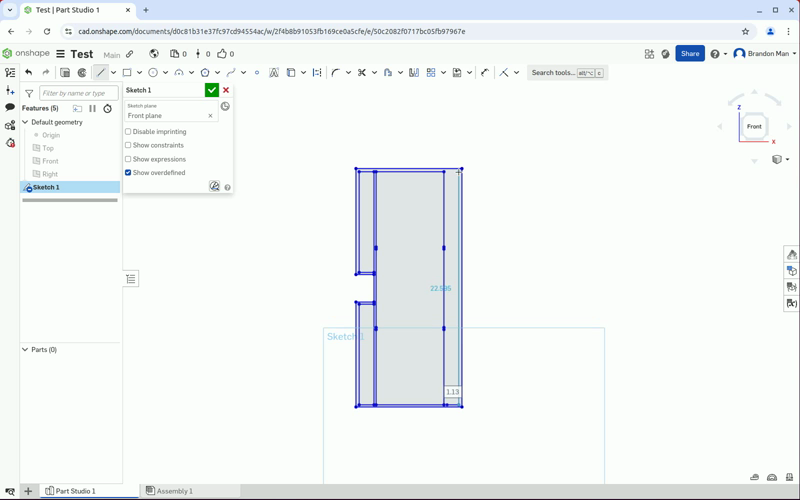
scroll(6)
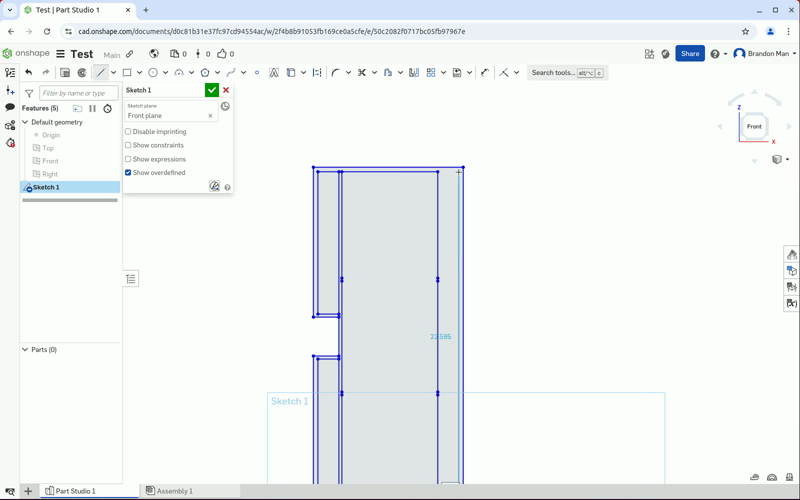
scroll(6)
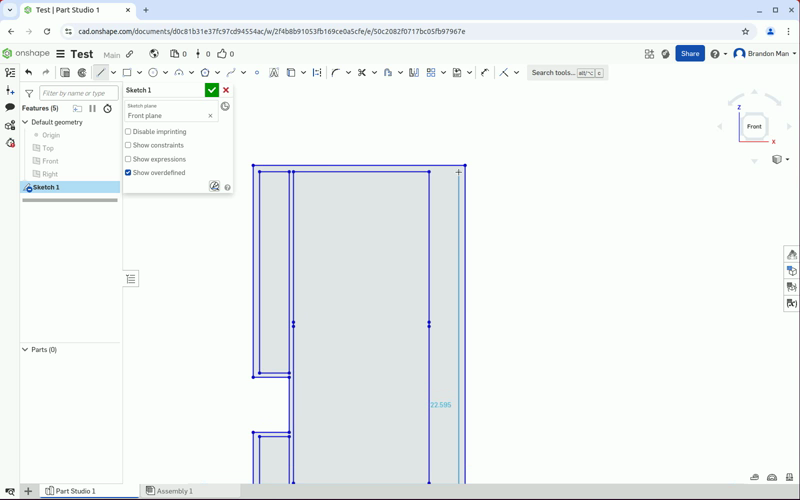
scroll(6)
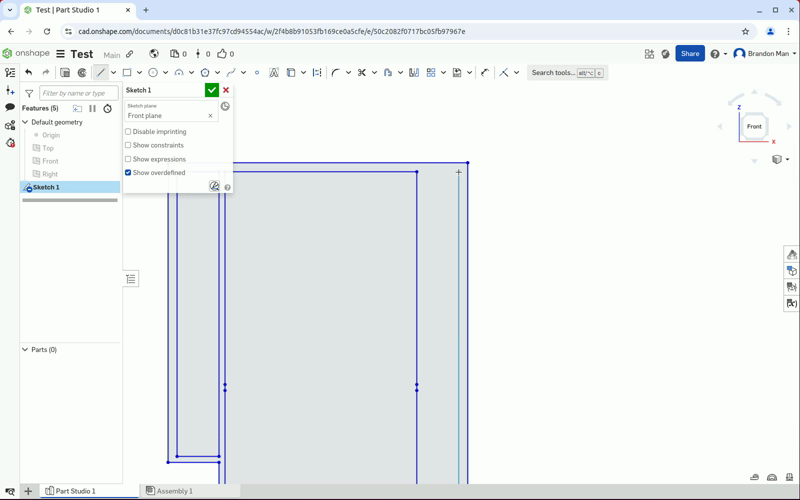
scroll(6)
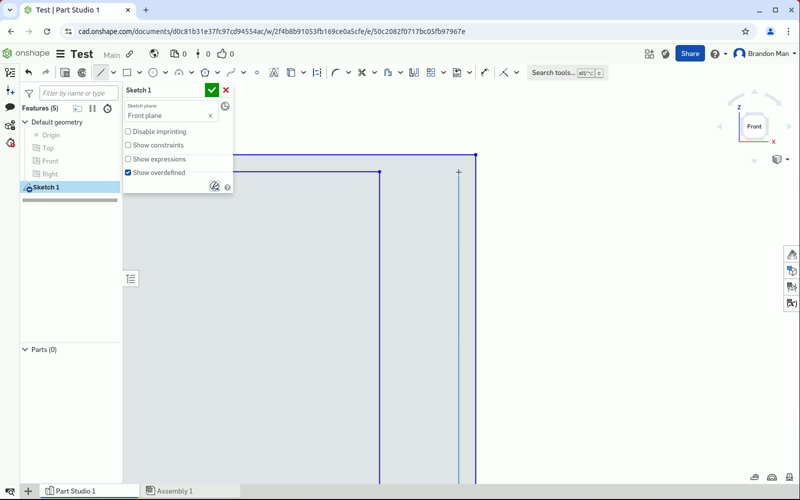
click(458, 171)
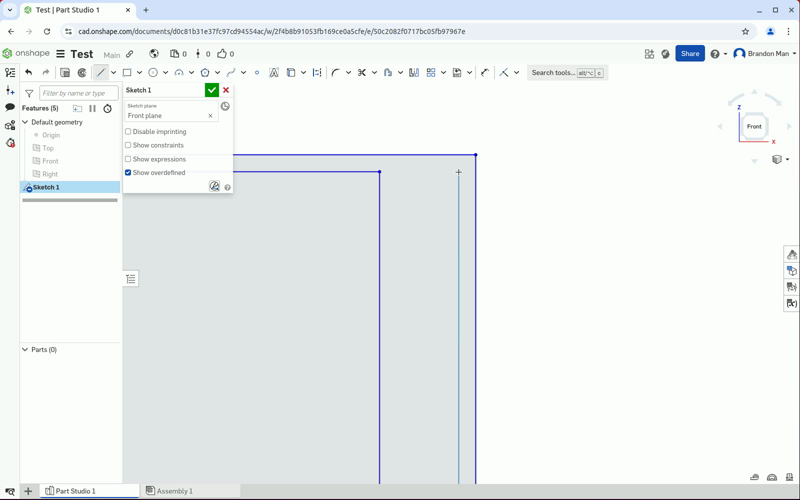
scroll(-6)
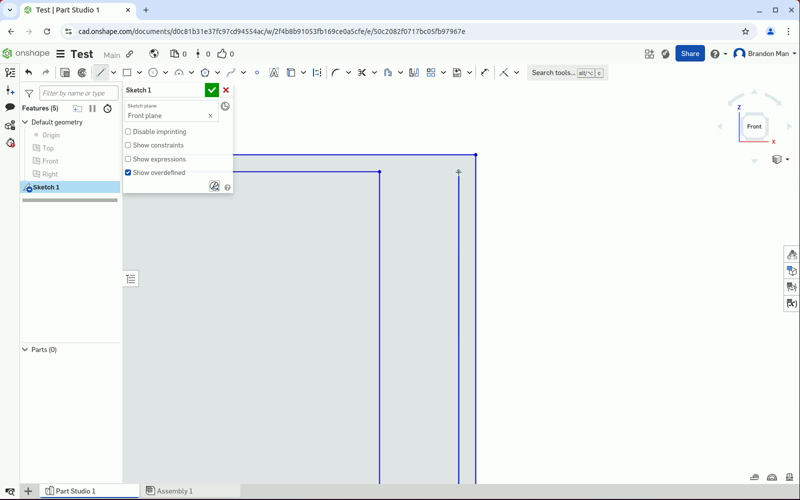
scroll(-6)
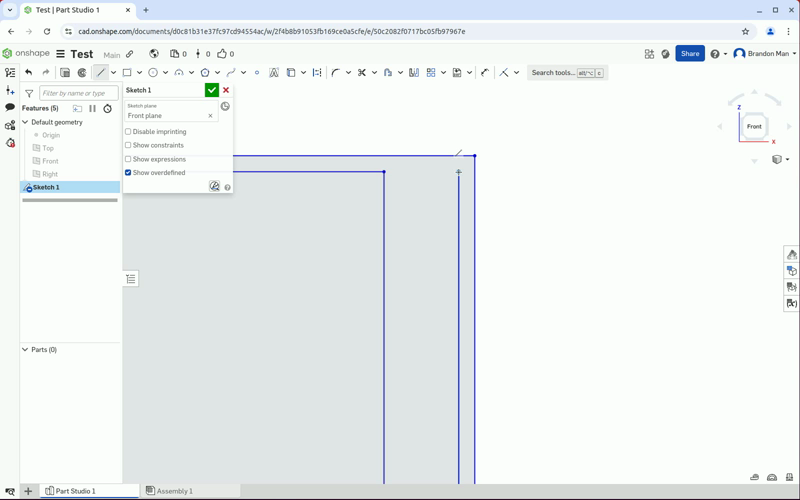
scroll(-6)
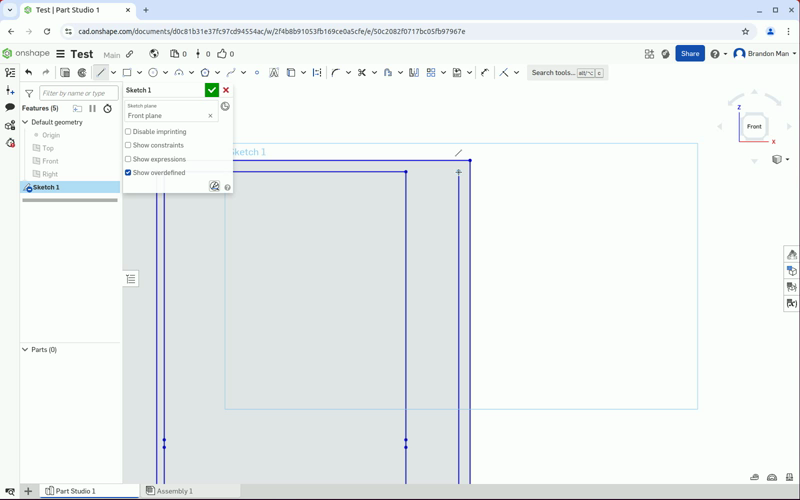
scroll(-6)
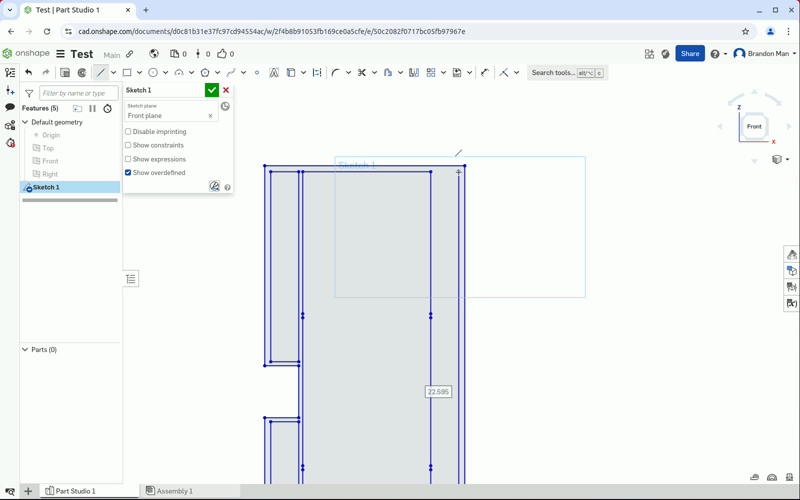
scroll(-6)
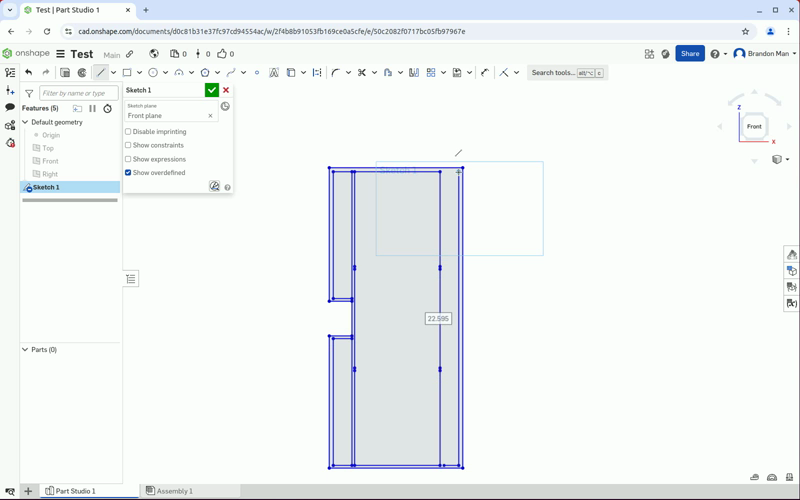
scroll(-6)
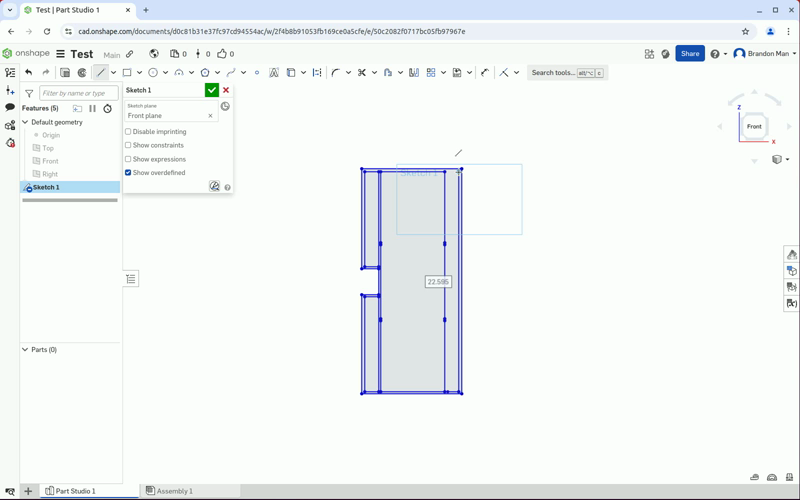
scroll(-6)
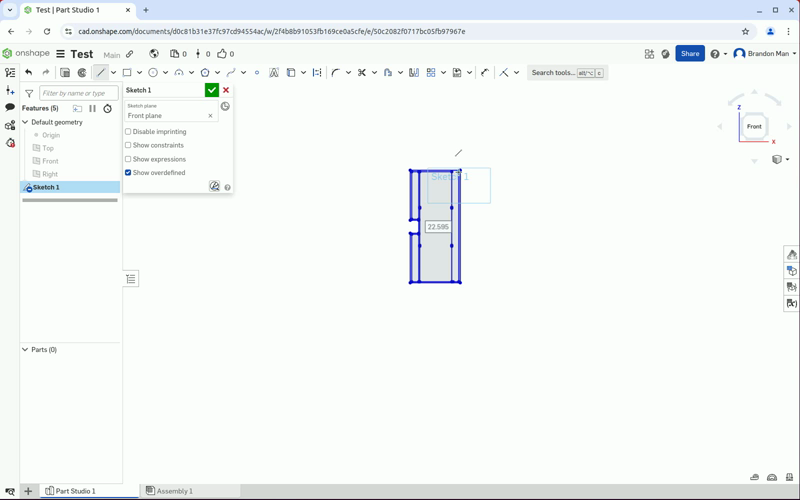
key_up(shift)
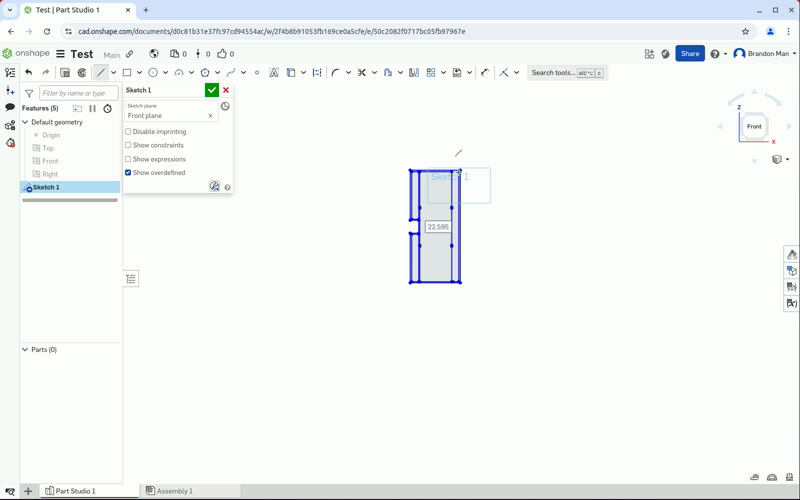
key_down(shift)
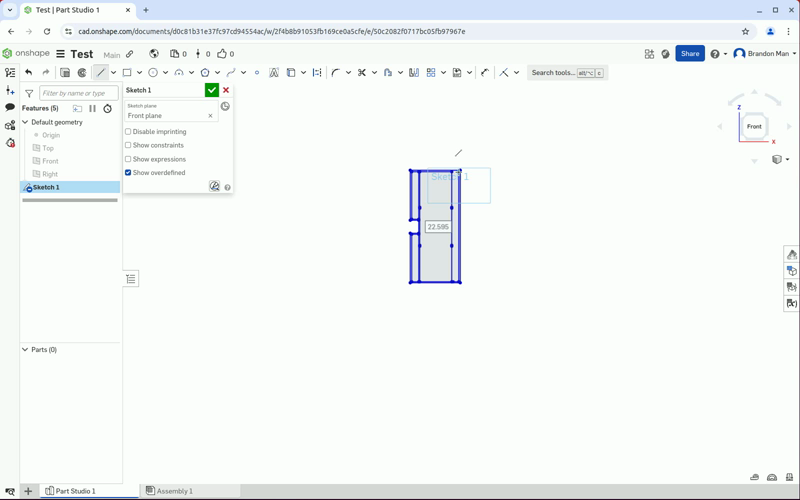
mouse_move(489, 171)
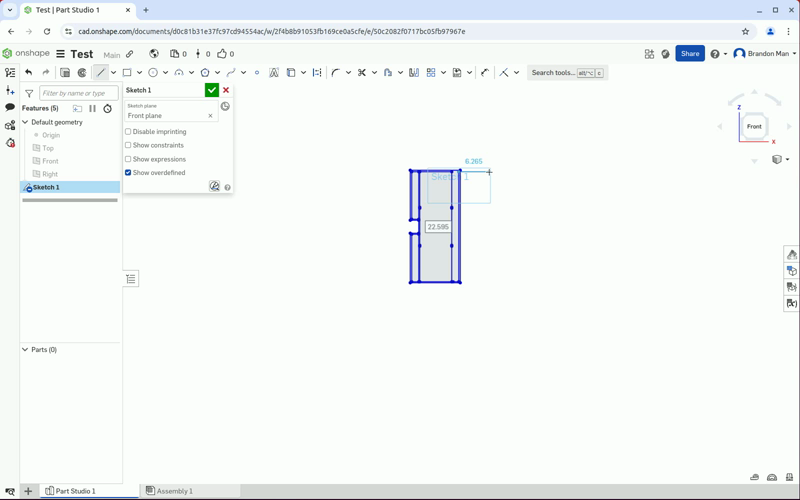
mouse_move(453, 171)
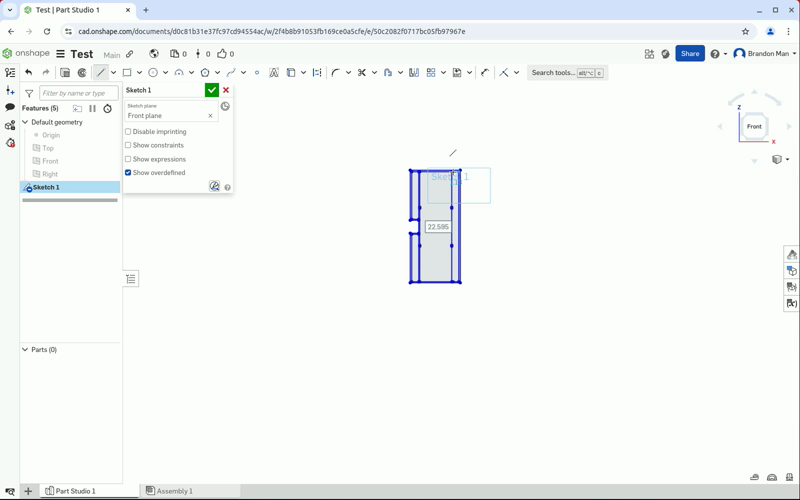
scroll(6)
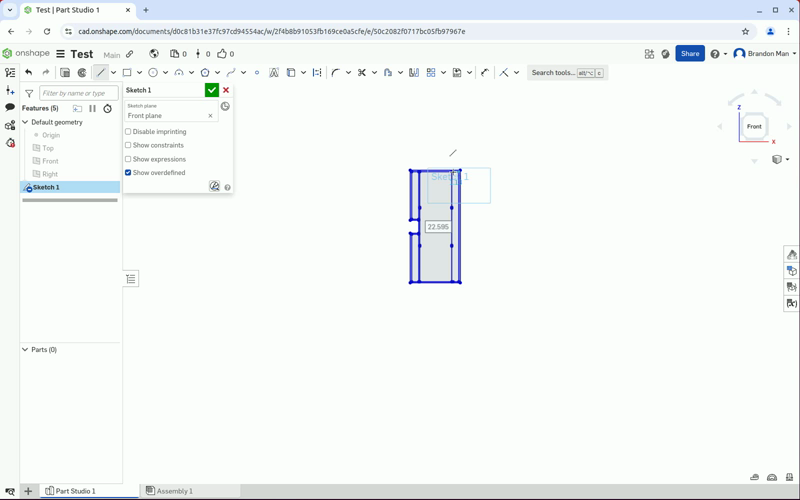
scroll(6)
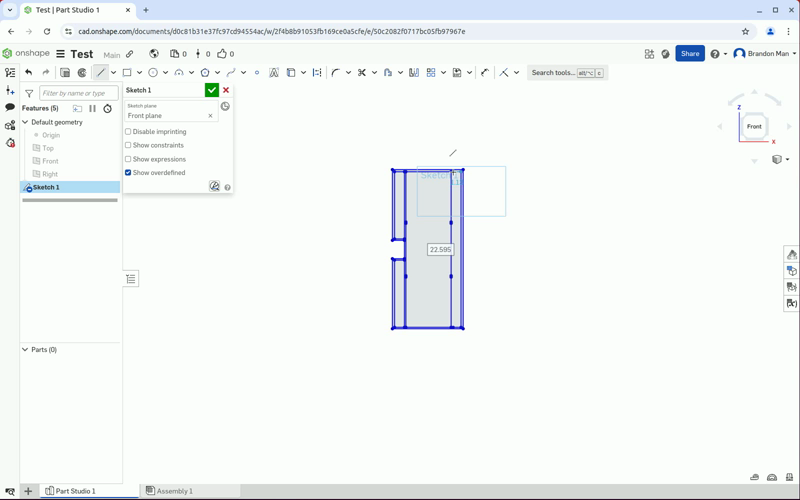
scroll(6)
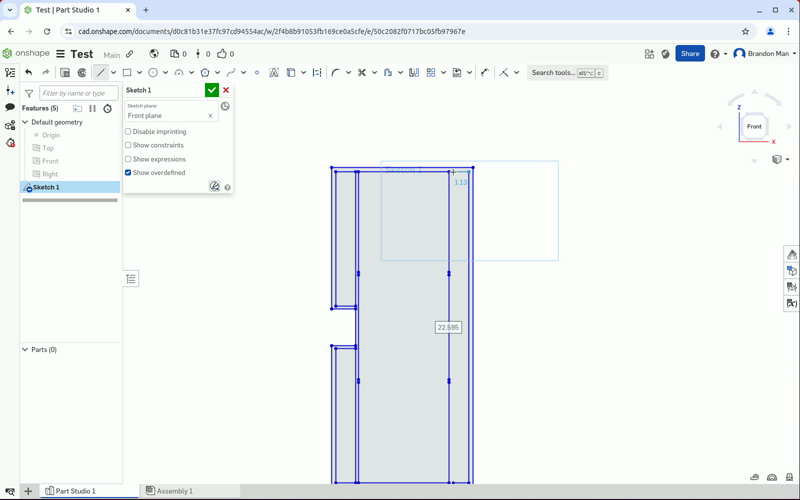
scroll(6)
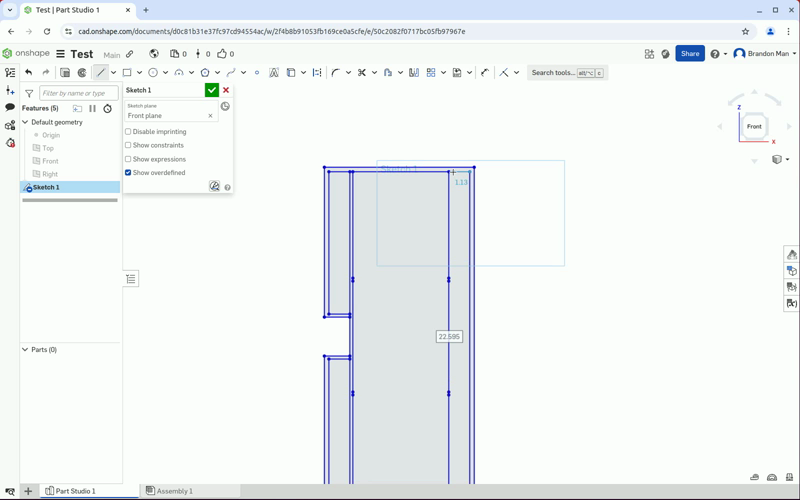
scroll(6)
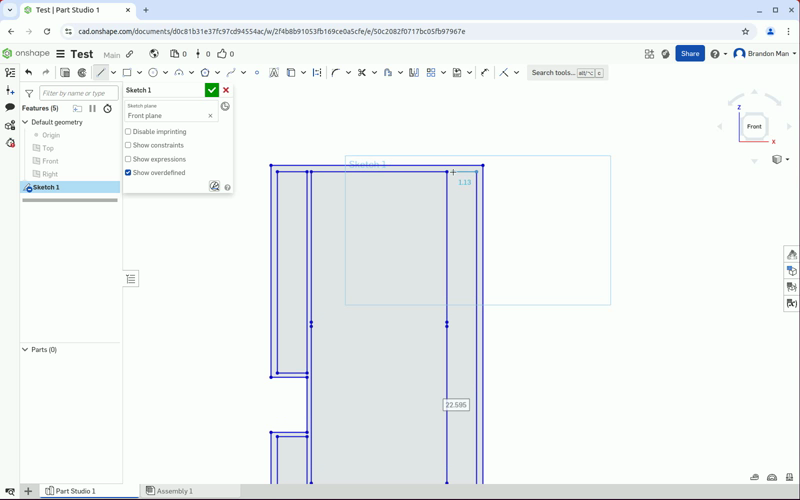
scroll(6)
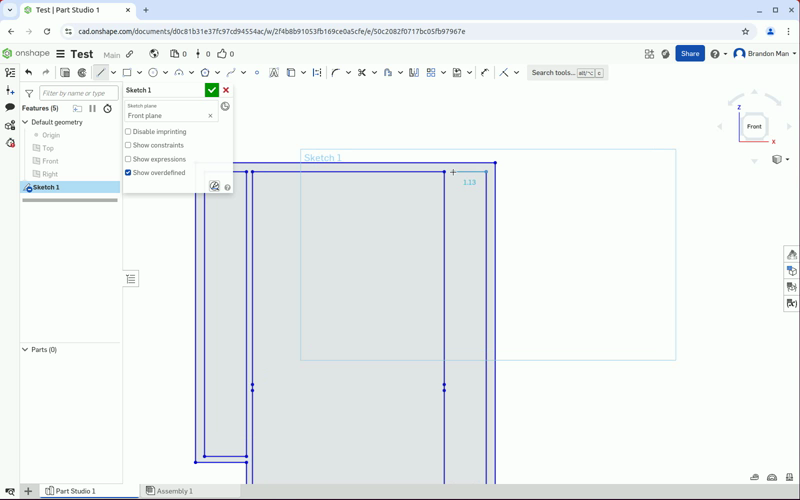
scroll(6)
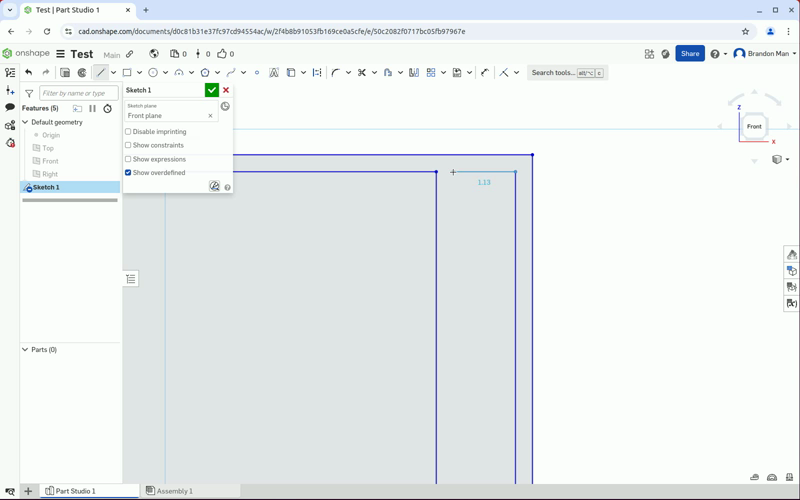
click(453, 171)
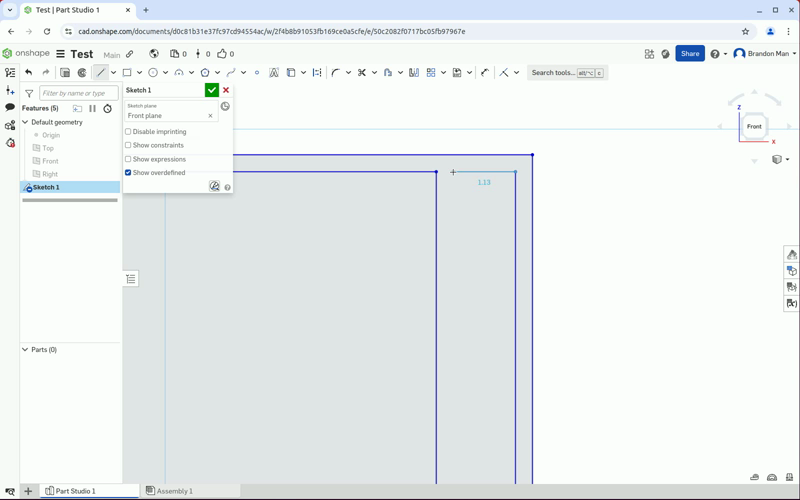
scroll(-6)
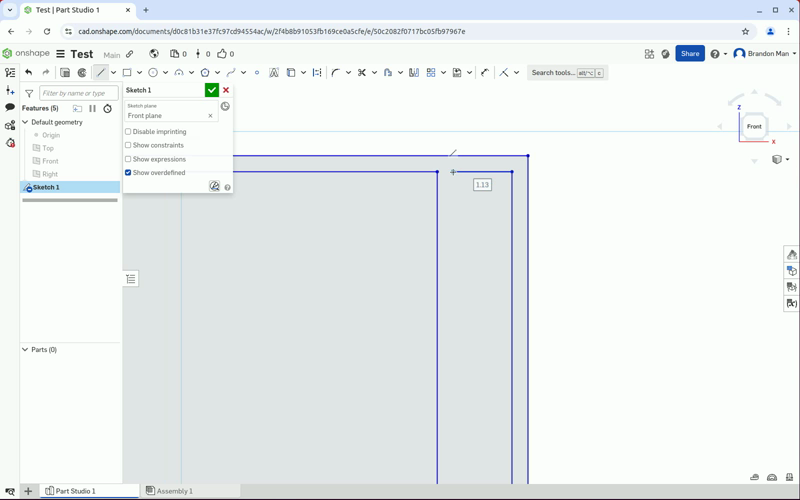
scroll(-6)
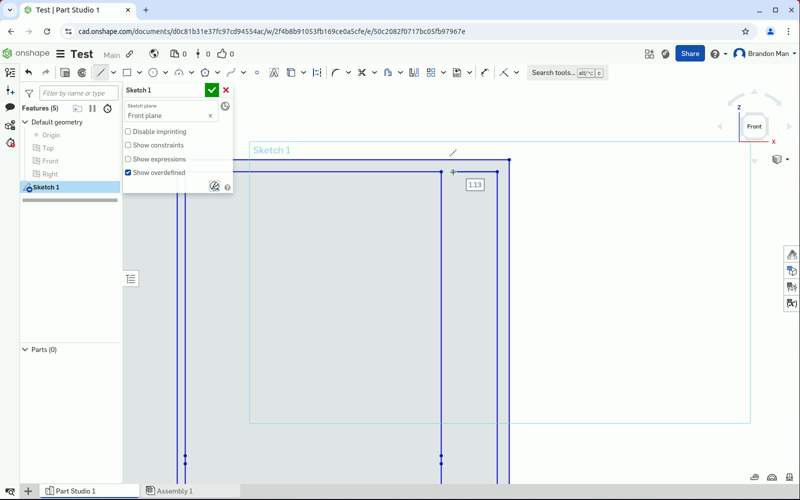
scroll(-6)
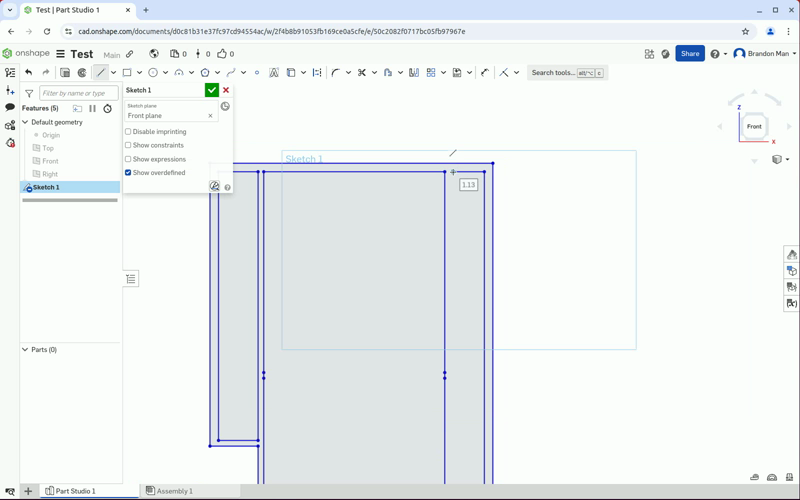
scroll(-6)
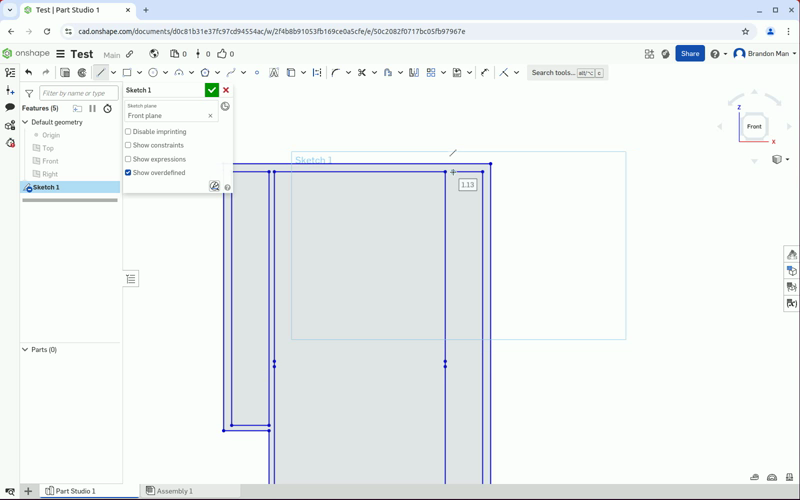
scroll(-6)
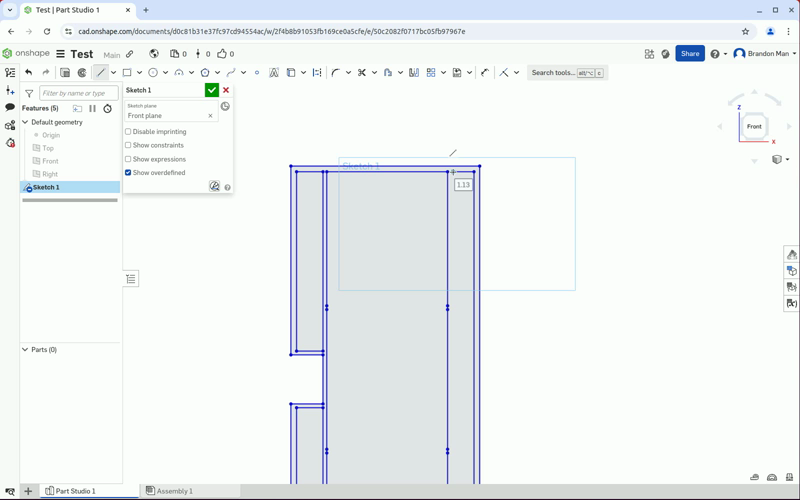
scroll(-6)
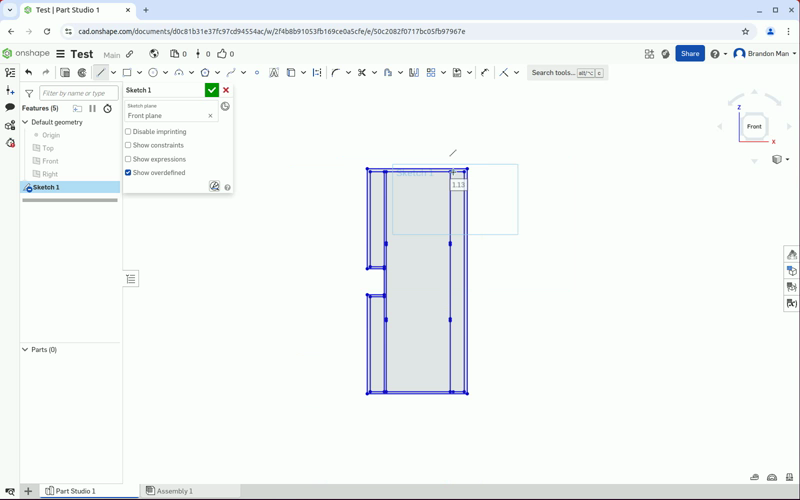
scroll(-6)
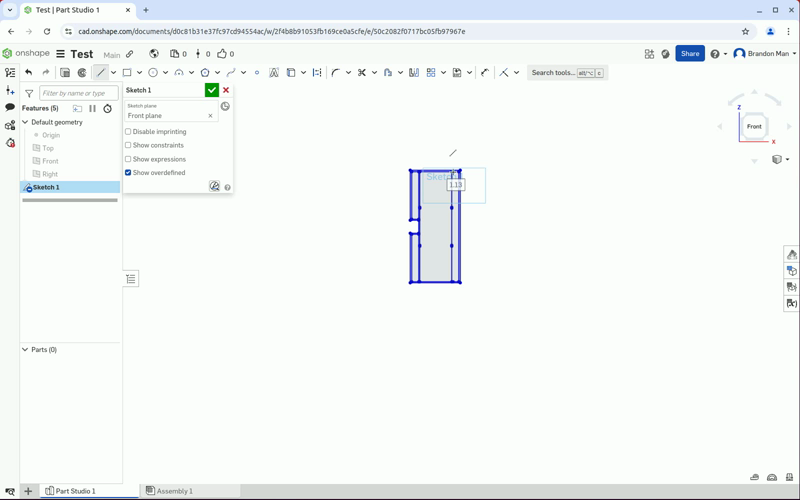
key_up(shift)
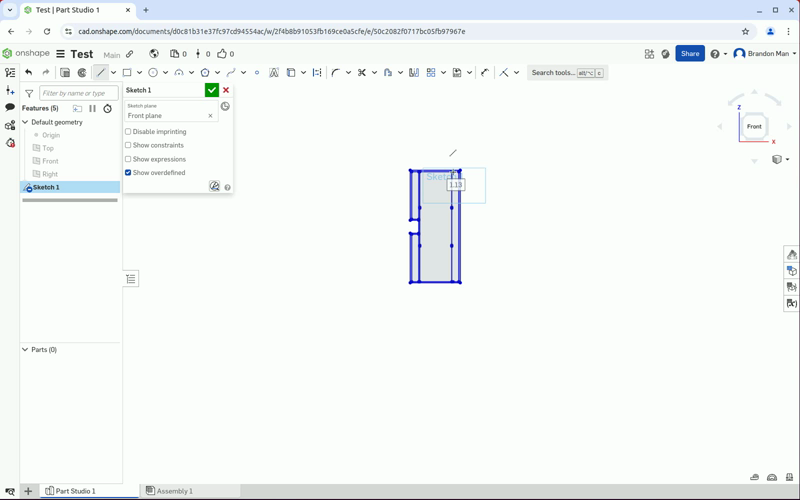
key_down(shift)
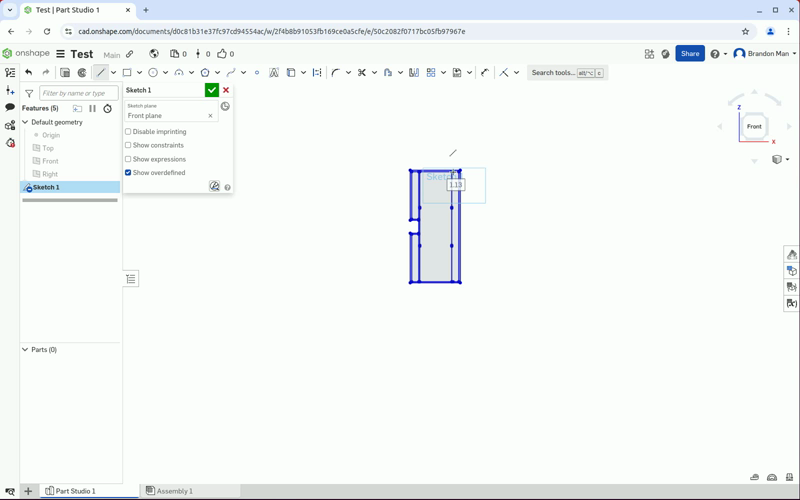
mouse_move(453, 281)
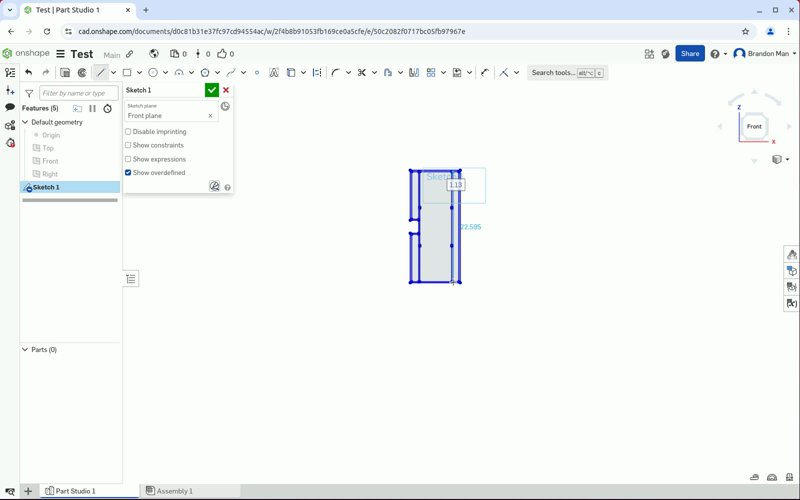
scroll(6)
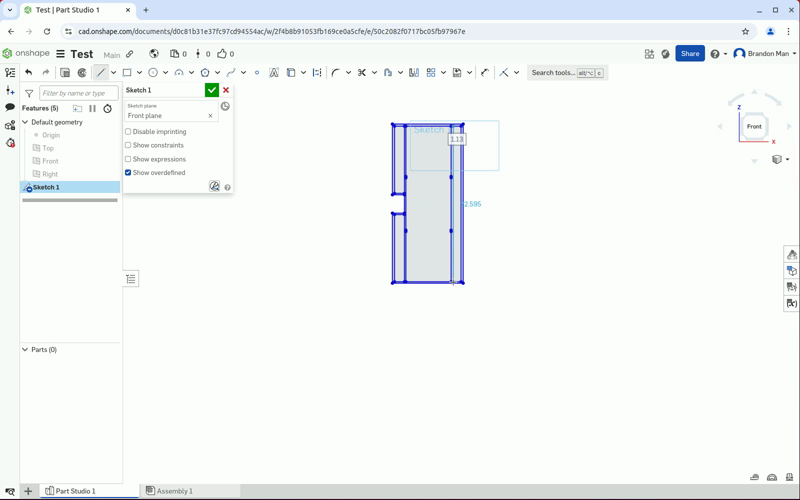
scroll(6)
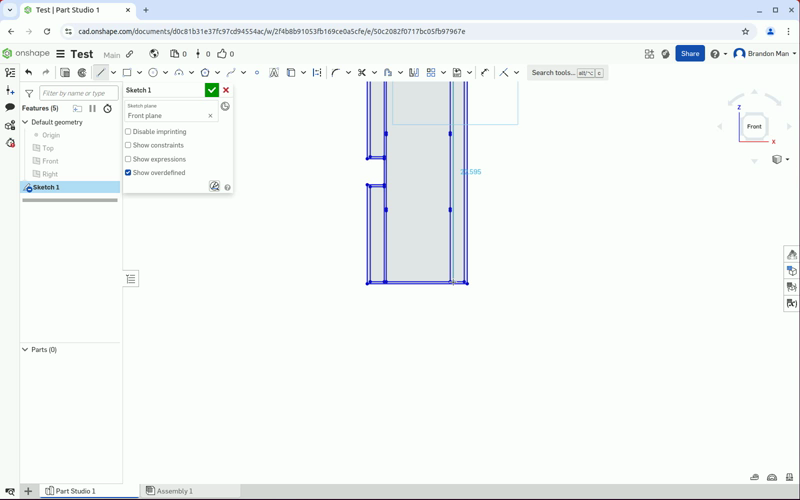
scroll(6)
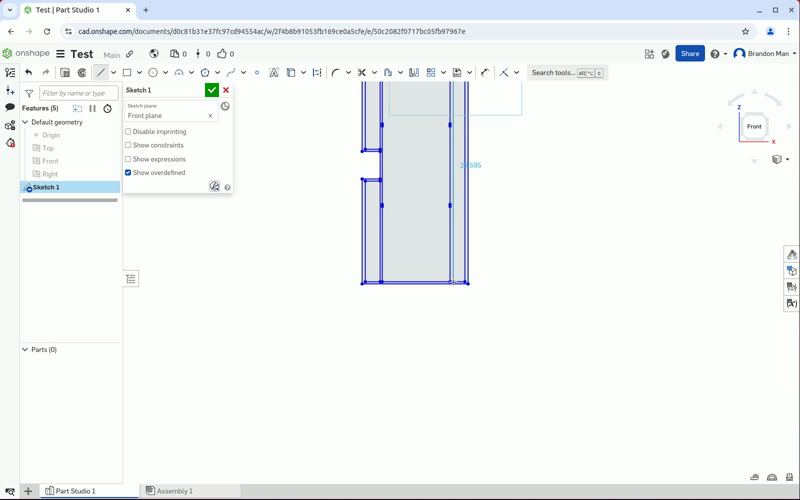
scroll(6)
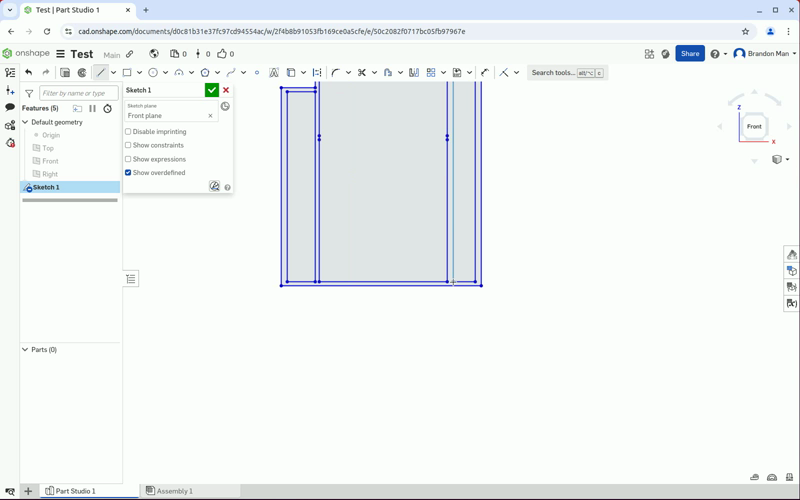
scroll(6)
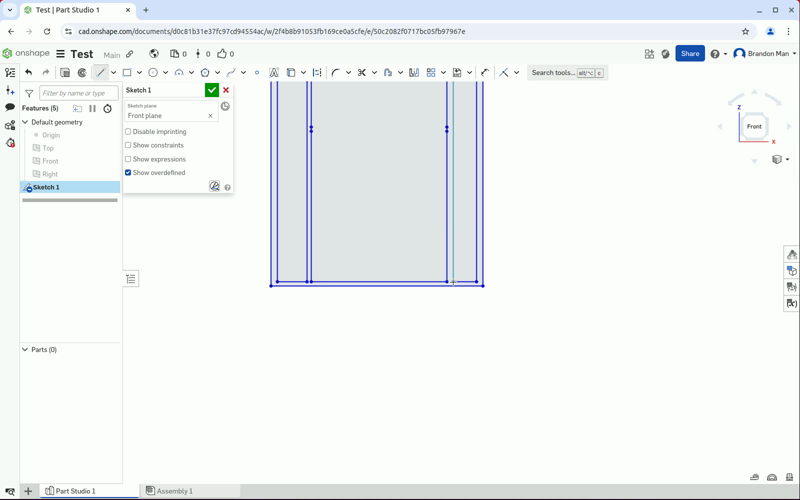
scroll(6)
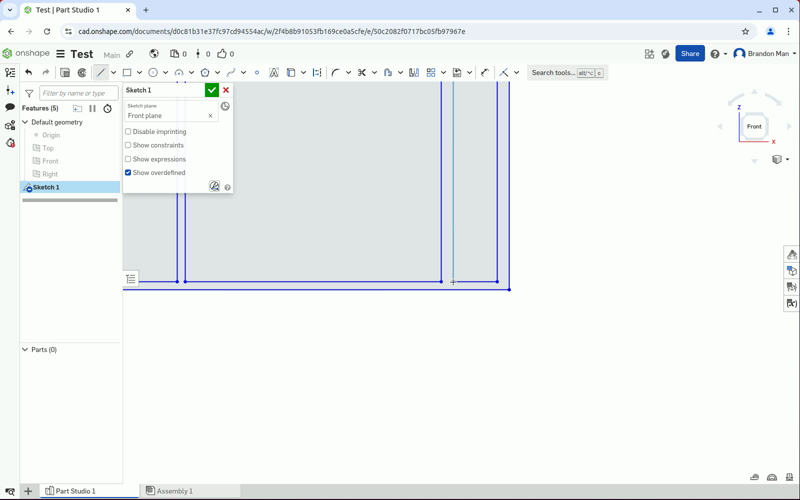
scroll(6)
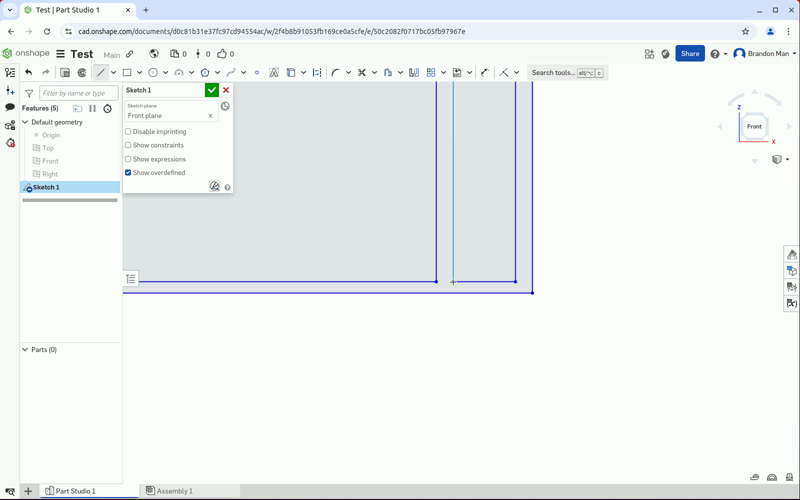
key_up(shift)
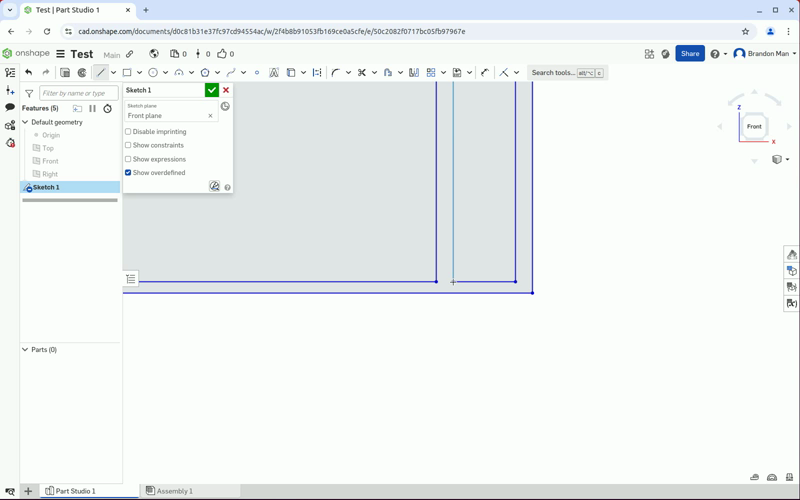
click(453, 281)
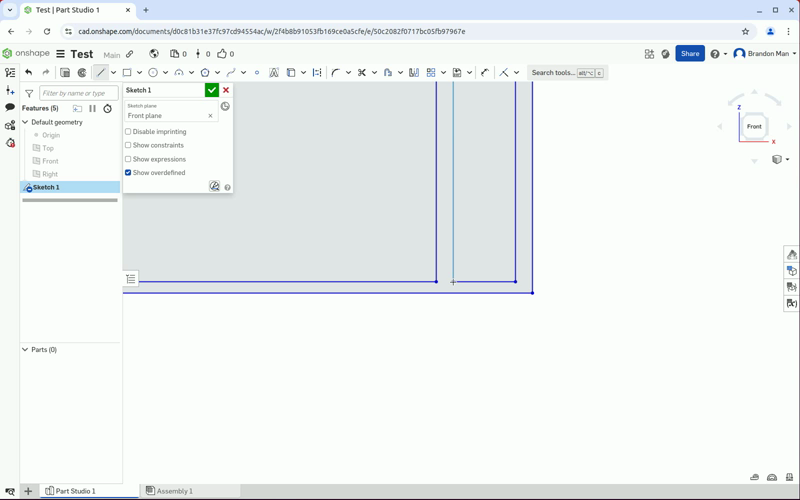
scroll(-6)
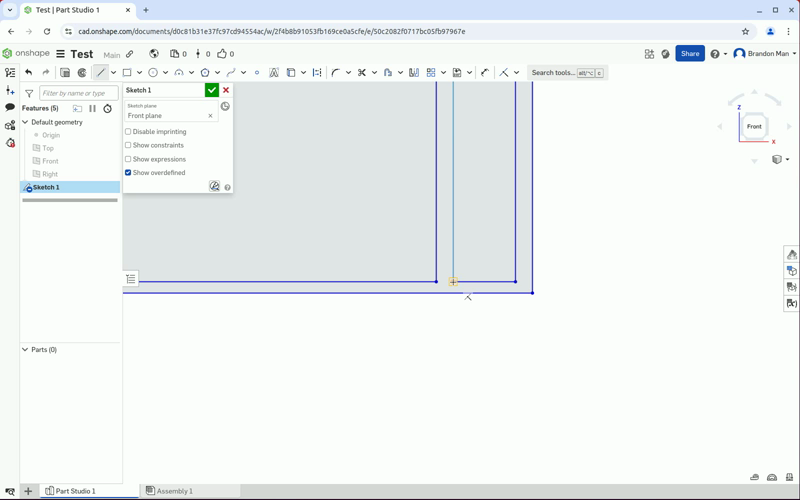
scroll(-6)
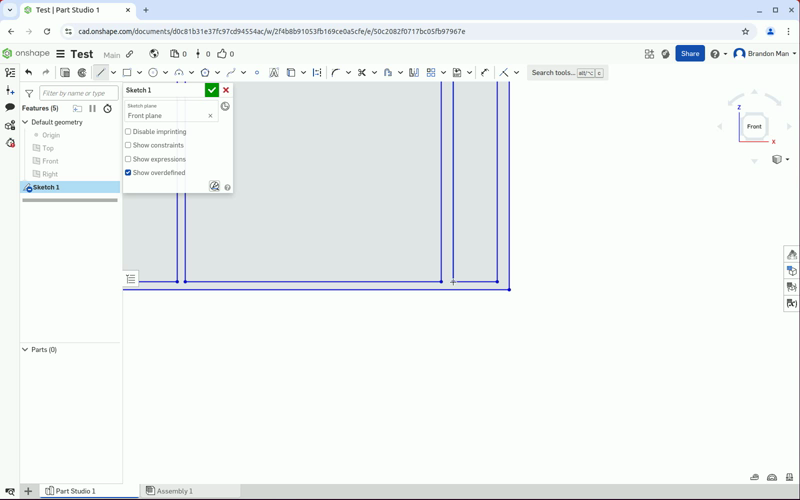
scroll(-6)
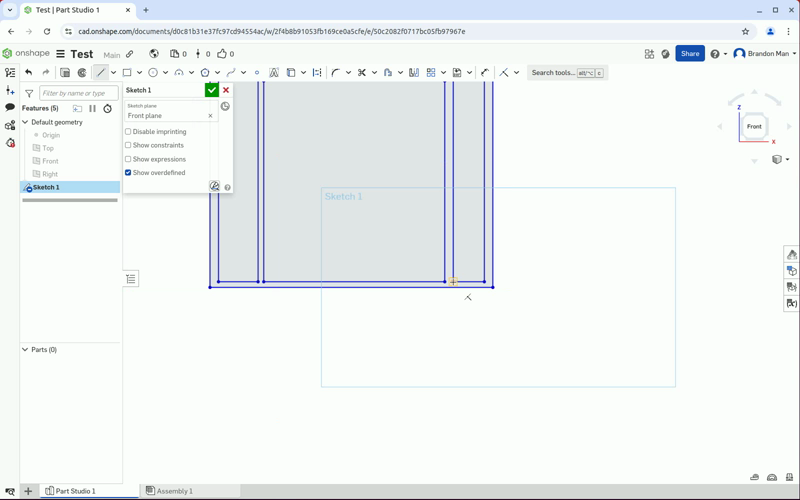
scroll(-6)
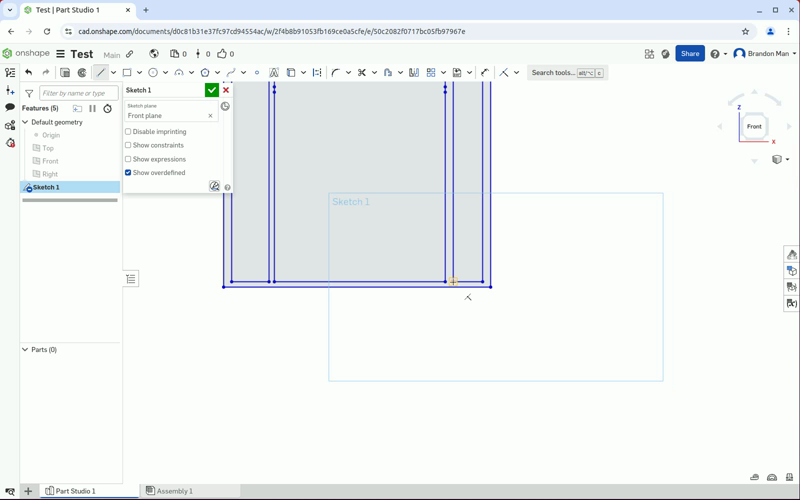
scroll(-6)
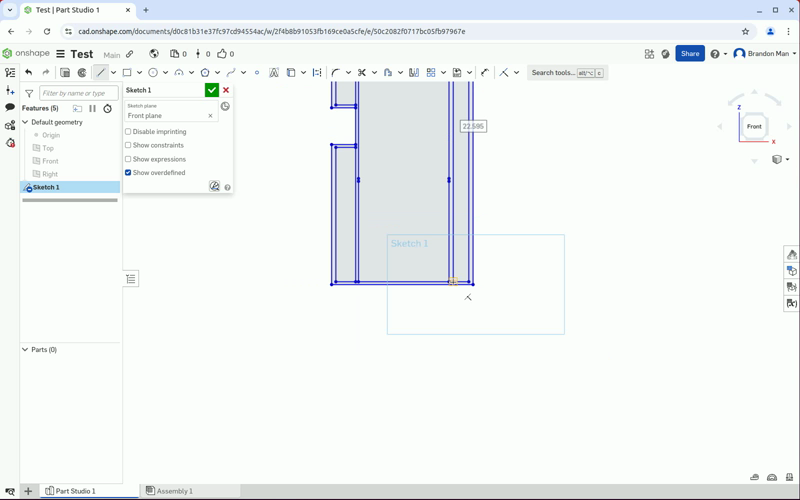
scroll(-6)
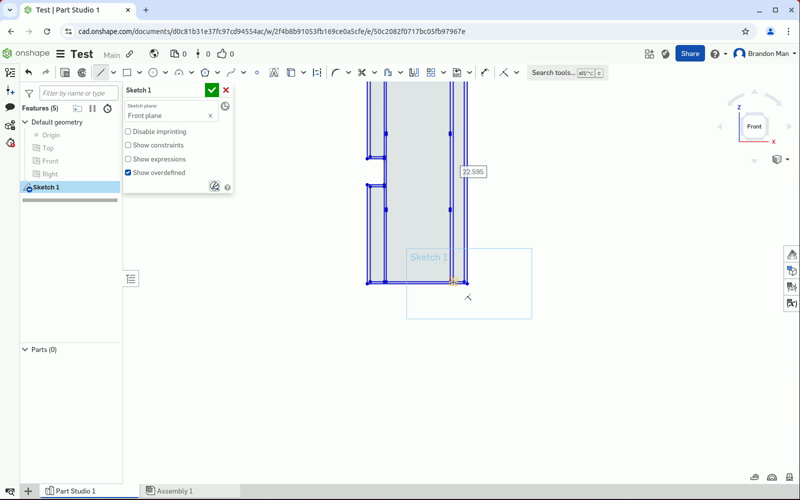
scroll(-6)
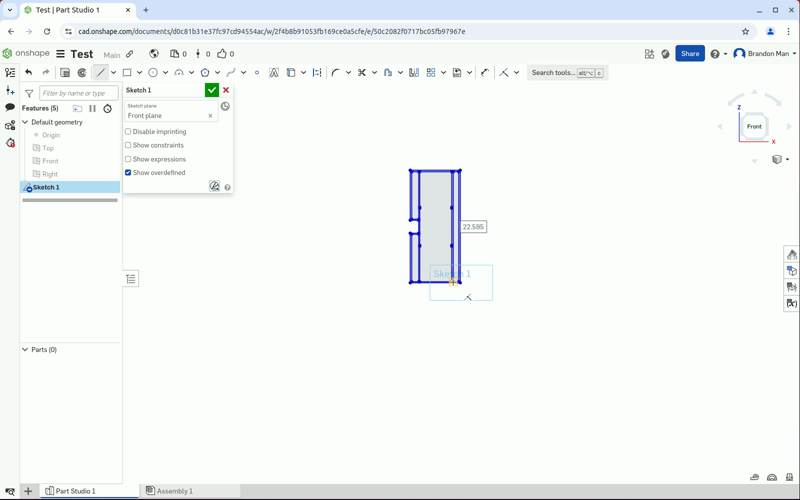
key(esc)
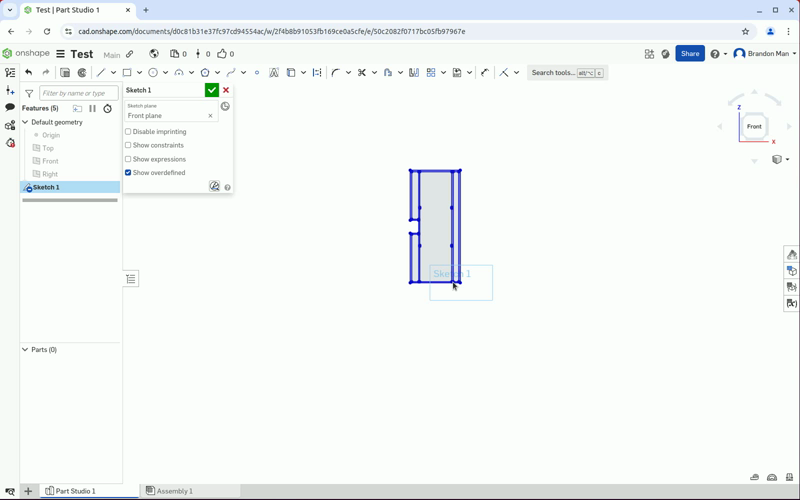
mouse_move(432, 171)
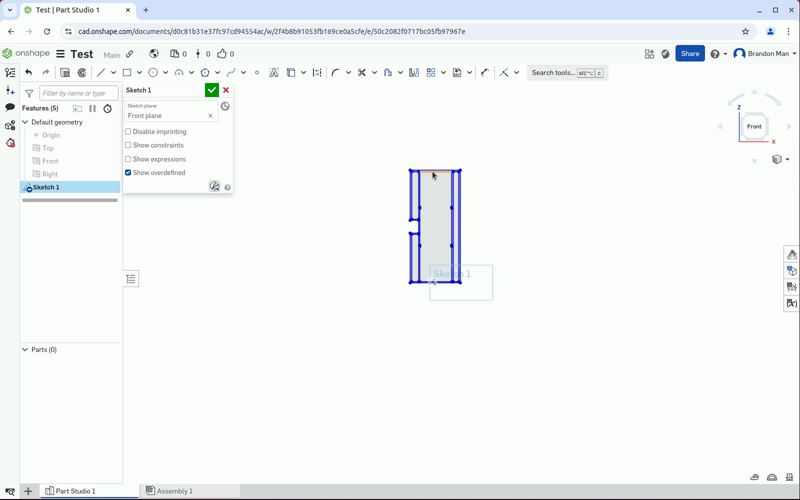
scroll(6)
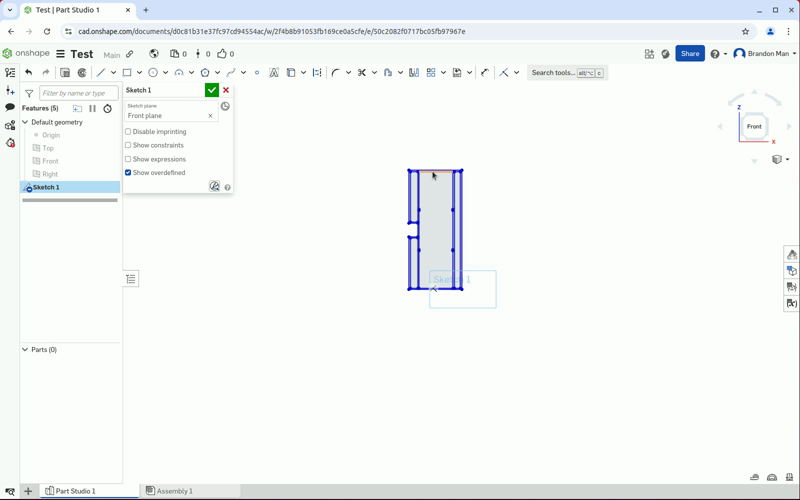
scroll(6)
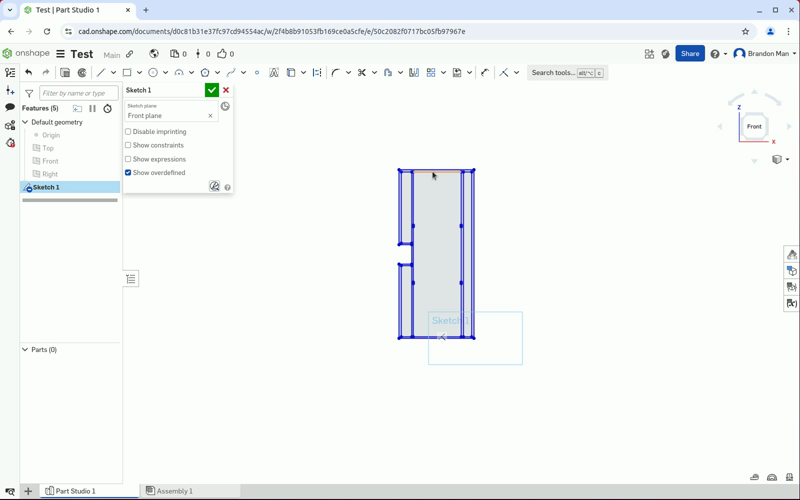
scroll(6)
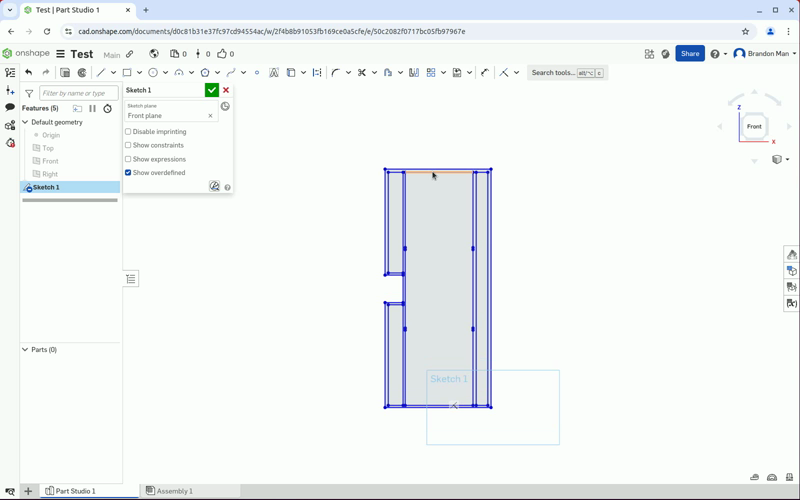
scroll(6)
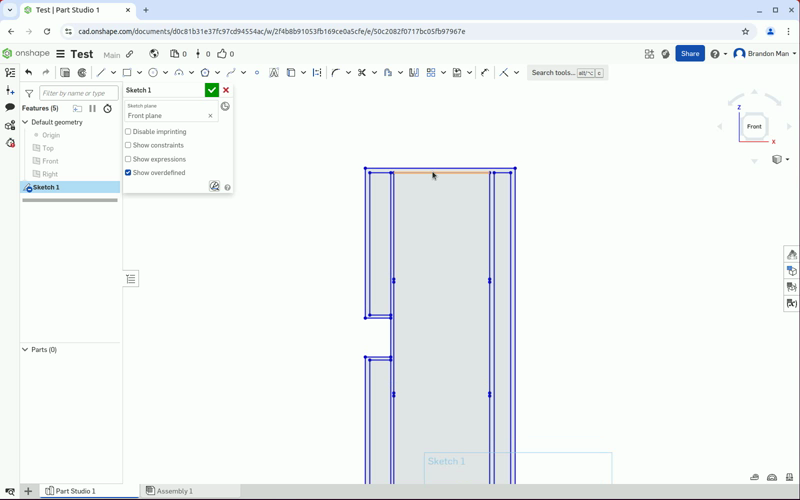
scroll(6)
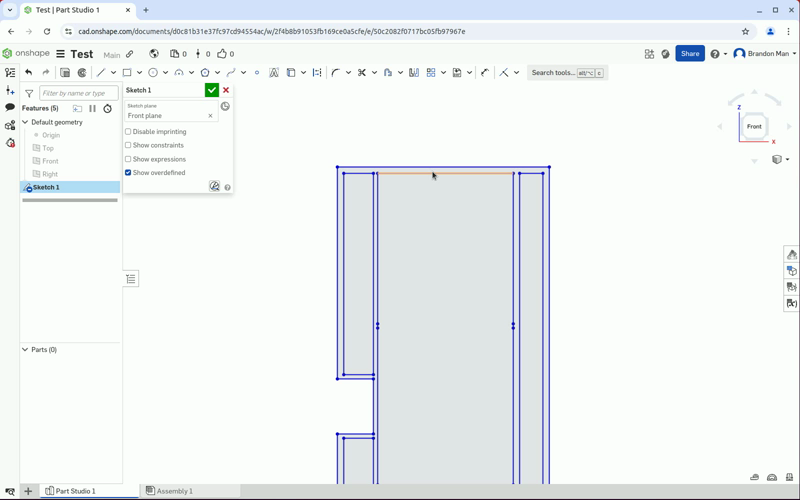
scroll(6)
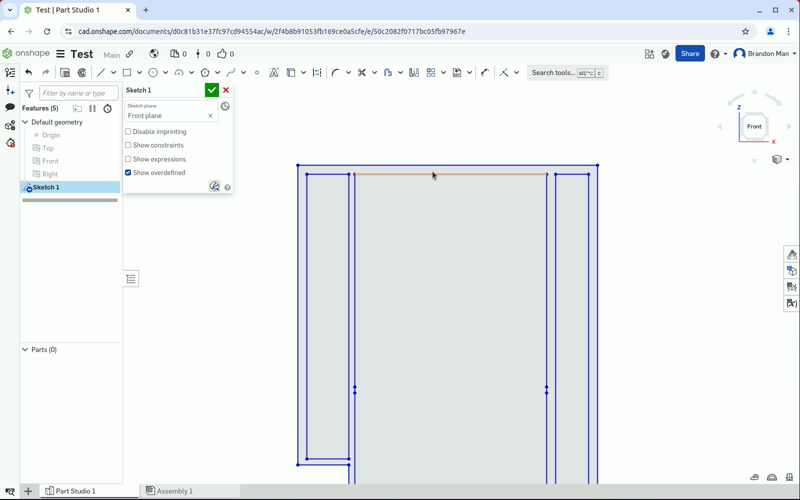
scroll(6)
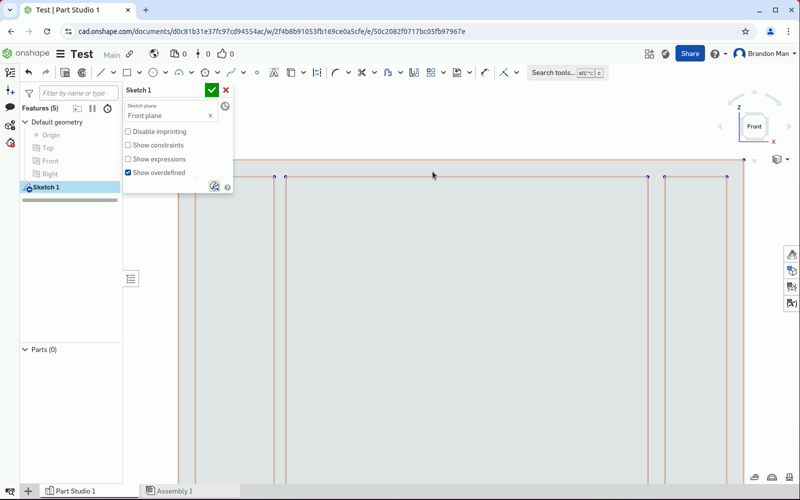
click(432, 171)
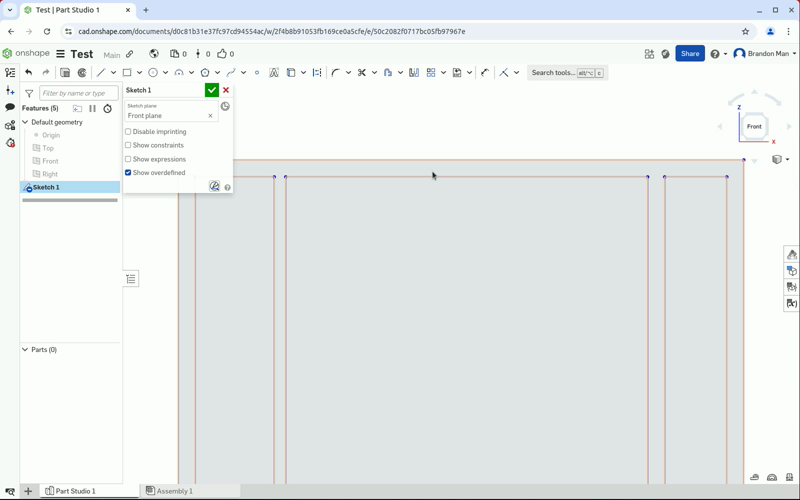
scroll(-6)
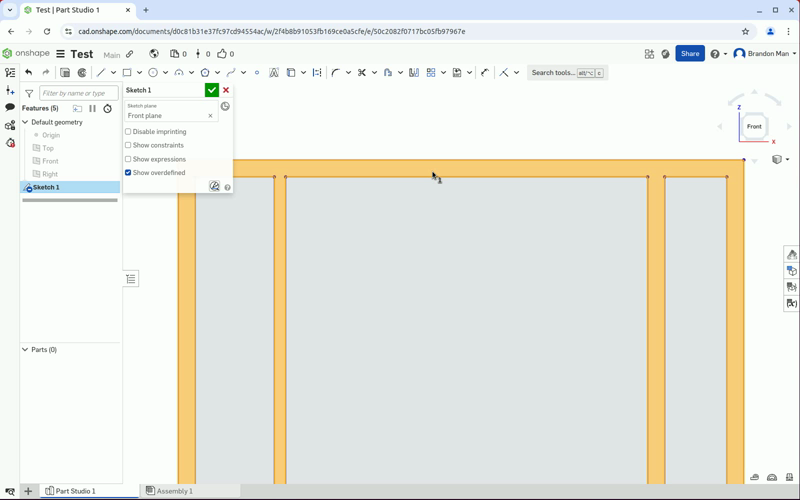
scroll(-6)
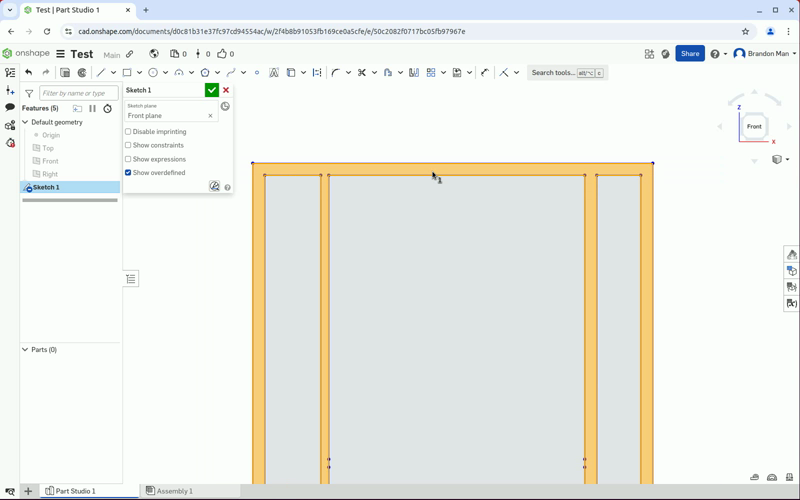
scroll(-6)
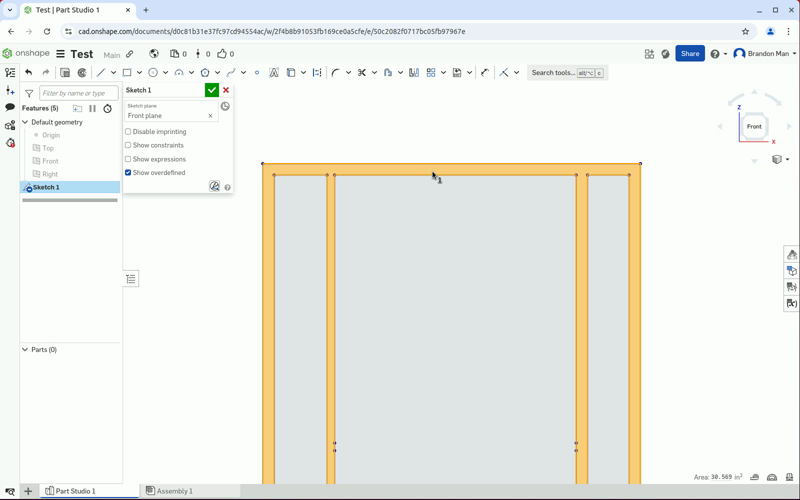
scroll(-6)
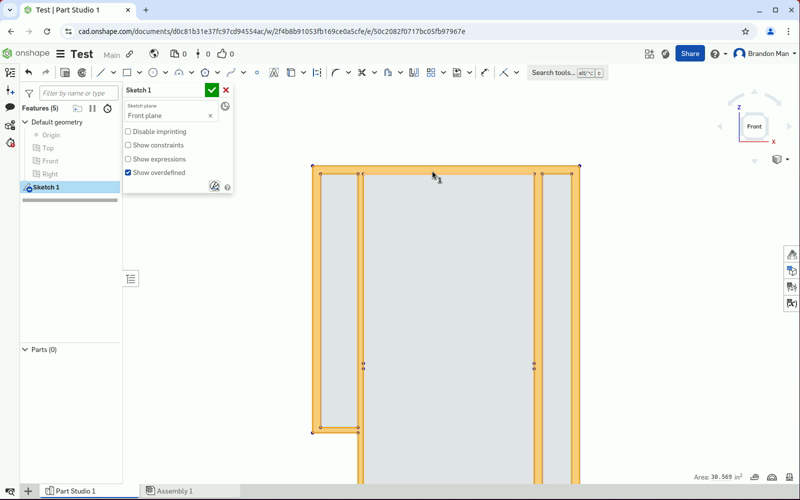
scroll(-6)
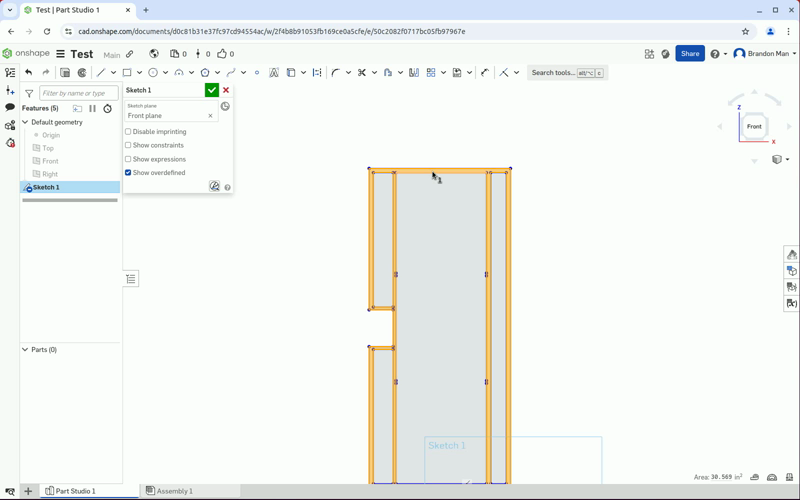
scroll(-6)
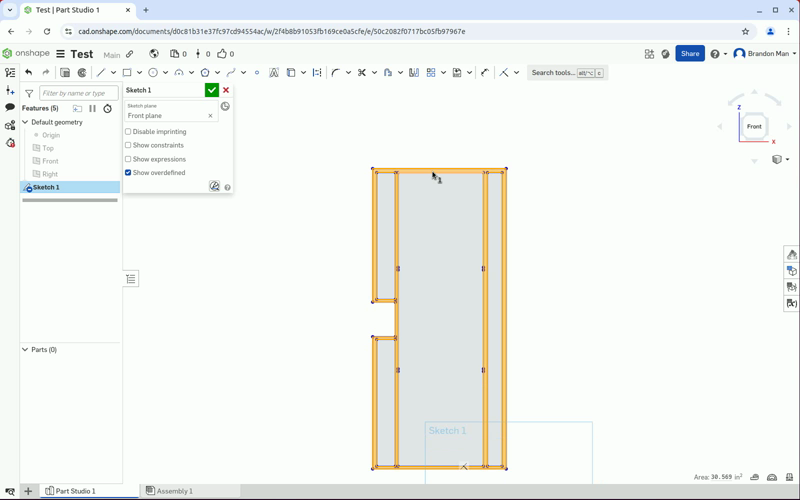
scroll(-6)
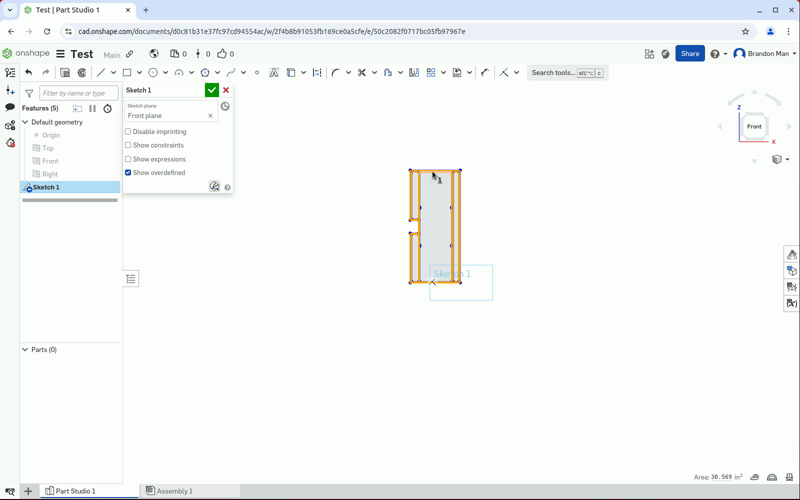
mouse_move(73, 352)
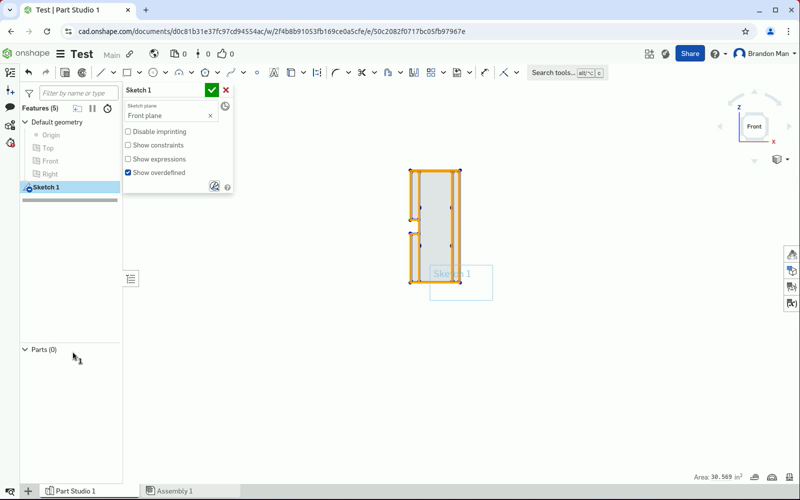
key(shift+y)
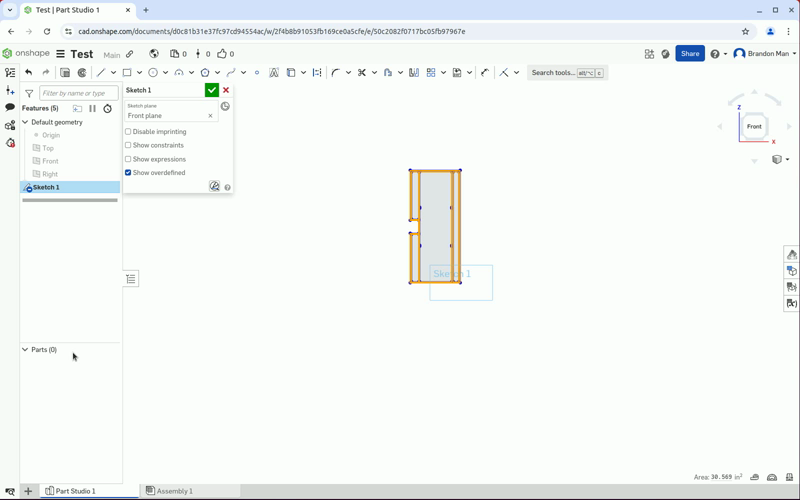
key(shift+e)
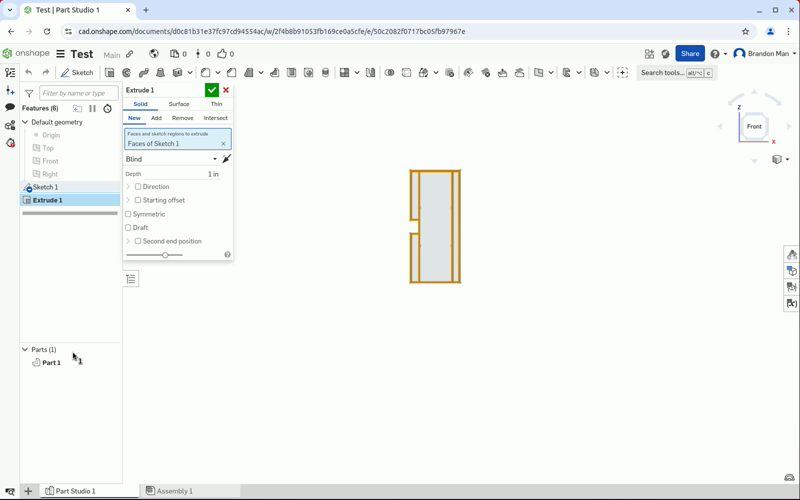
mouse_move(143, 106)
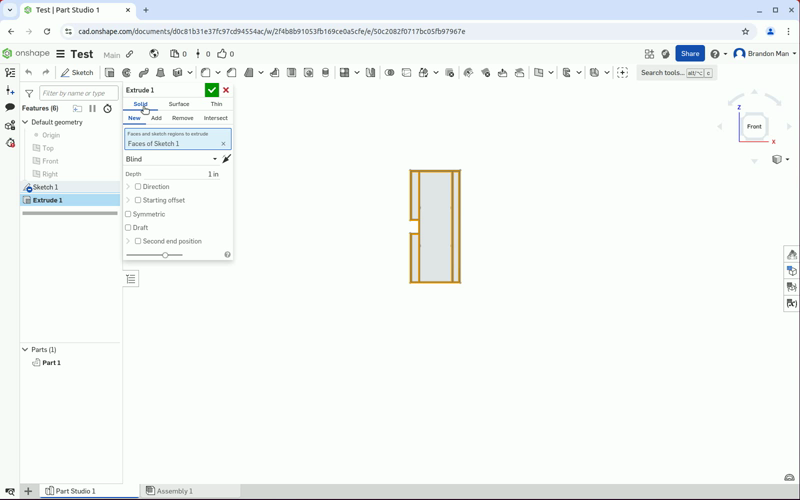
click(143, 106)
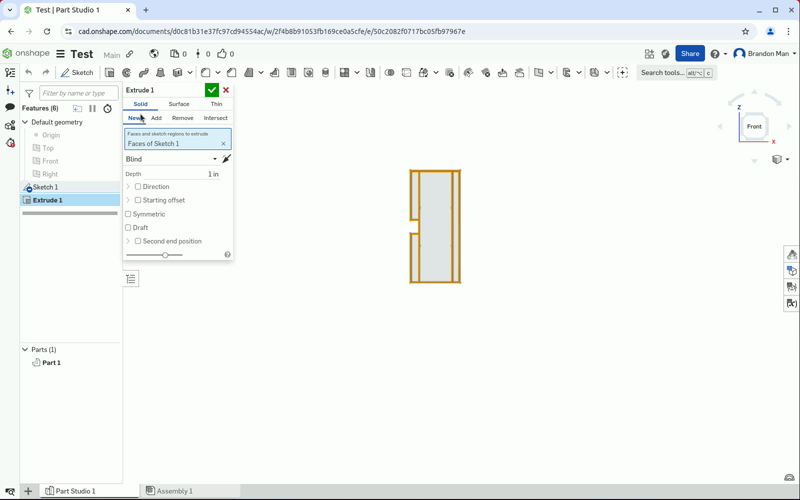
mouse_move(137, 120)
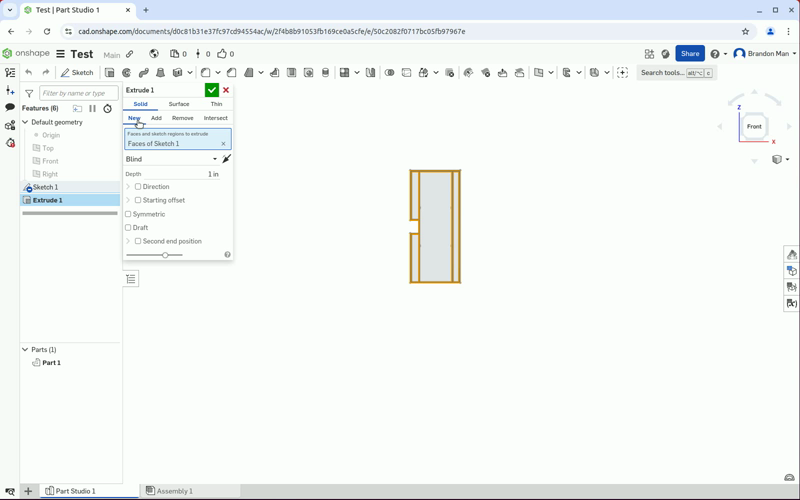
click(137, 120)
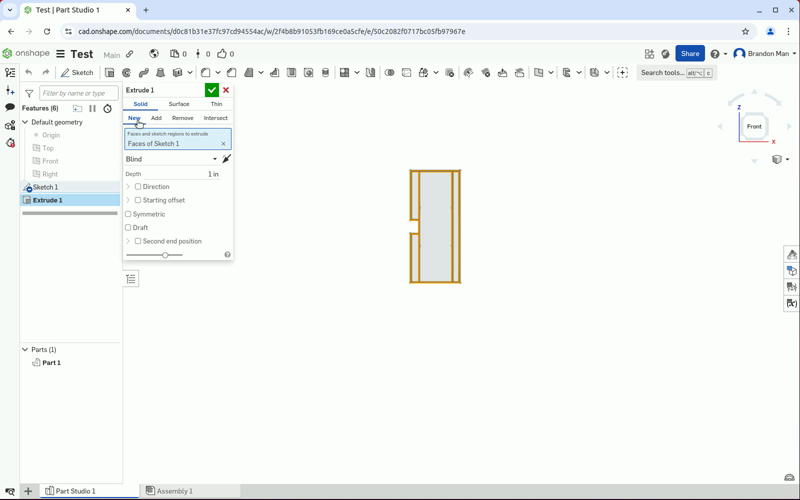
key(tab, 4)
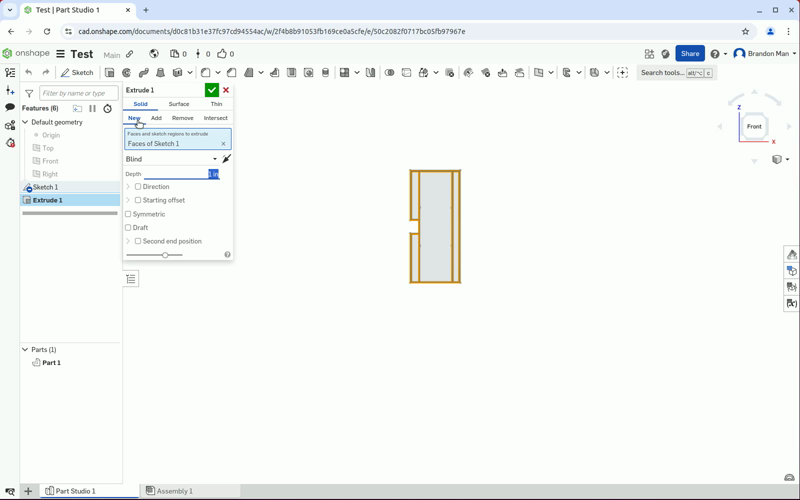
text(-0.241)
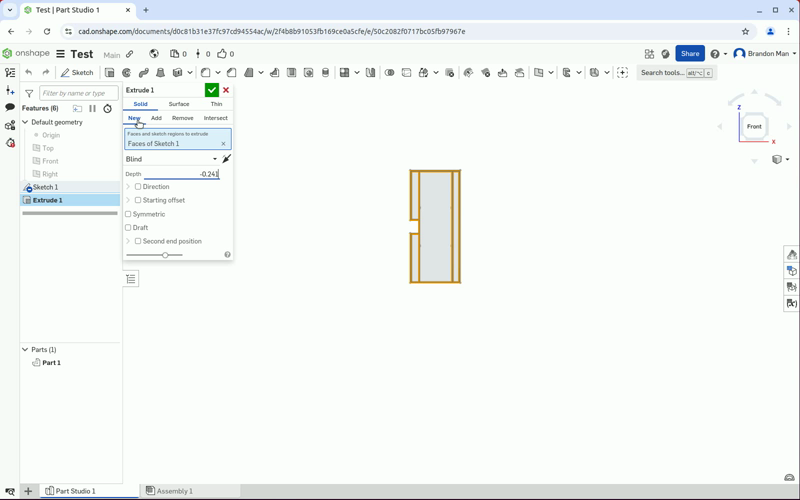
key(enter)
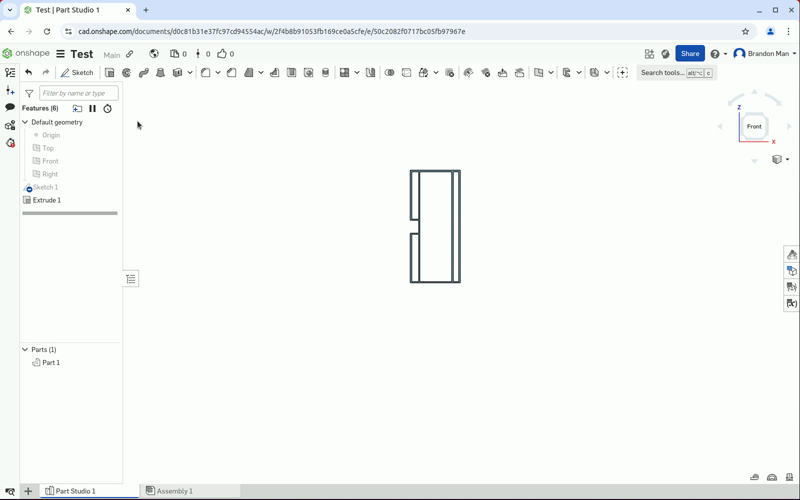
key(shift+h)
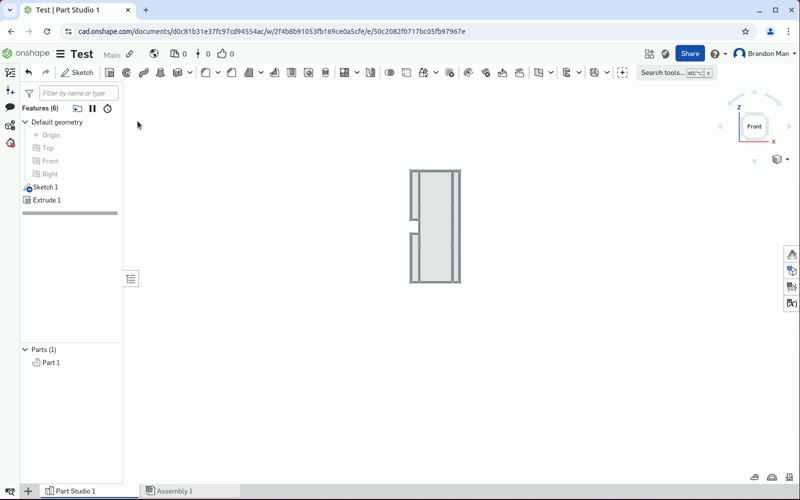
key(shift+h)
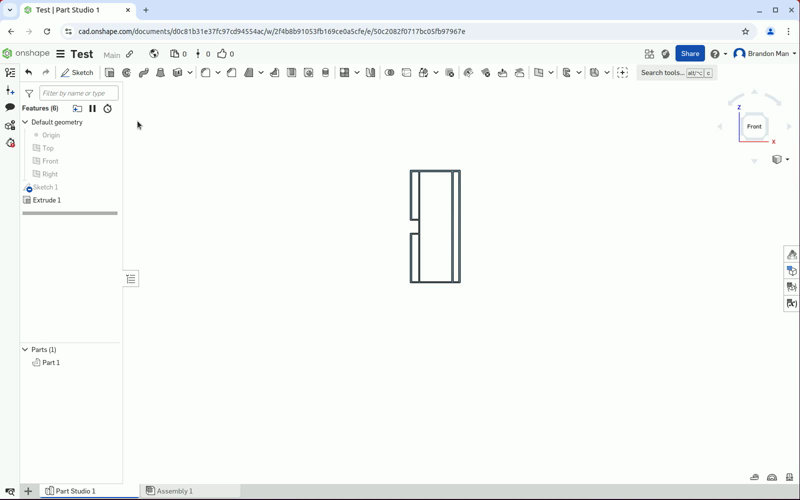
mouse_move(73, 189)
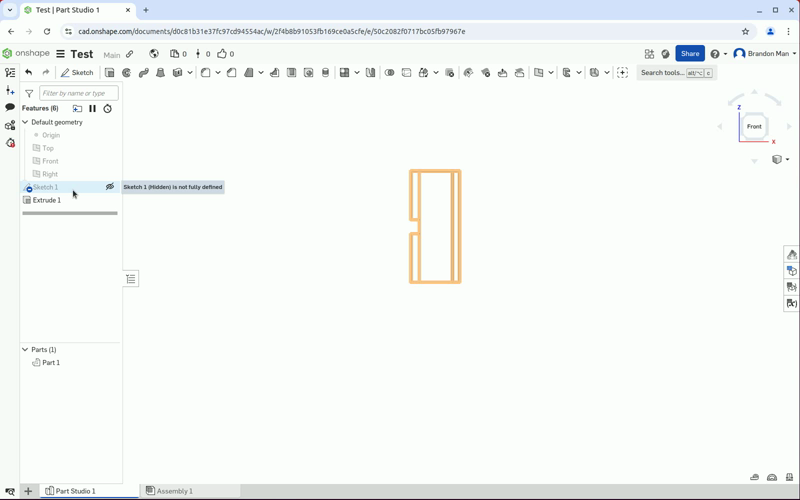
click(73, 189)
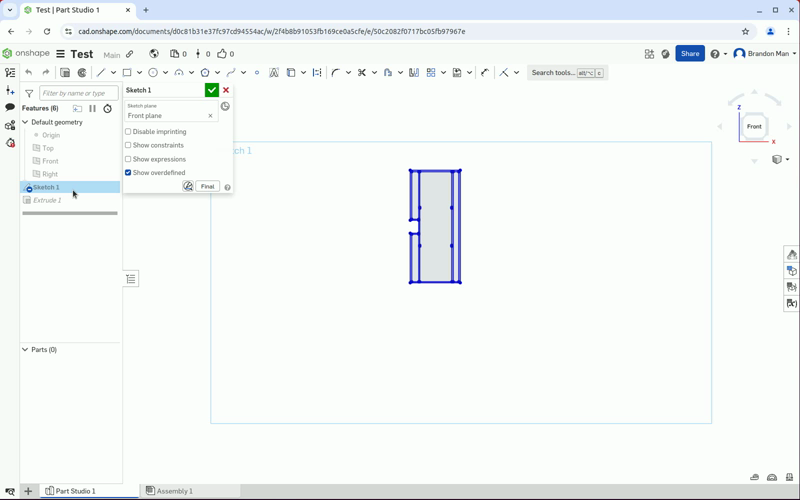
mouse_move(229, 92)
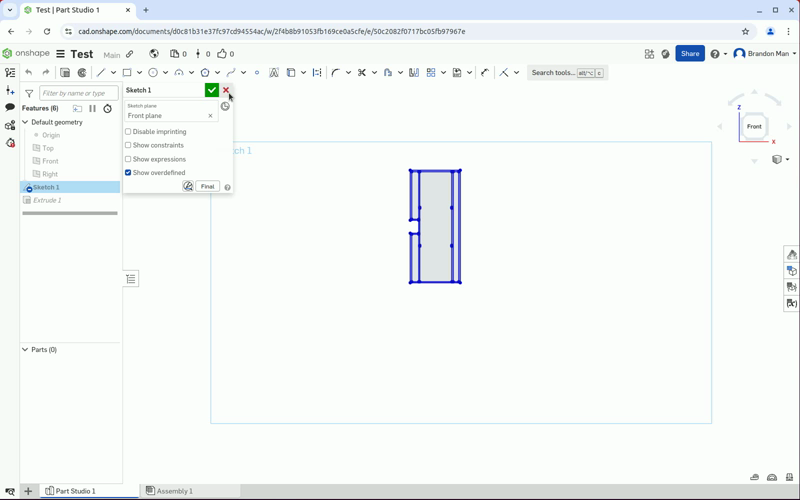
click(229, 92)
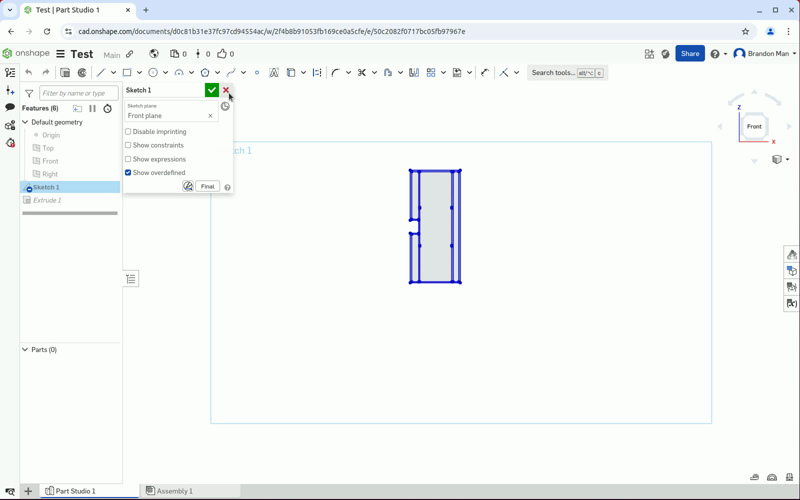
key(shift+s)
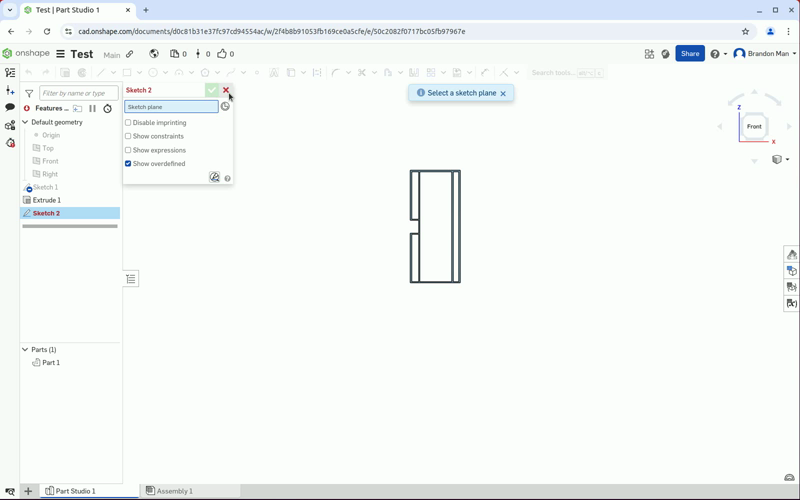
mouse_move(73, 163)
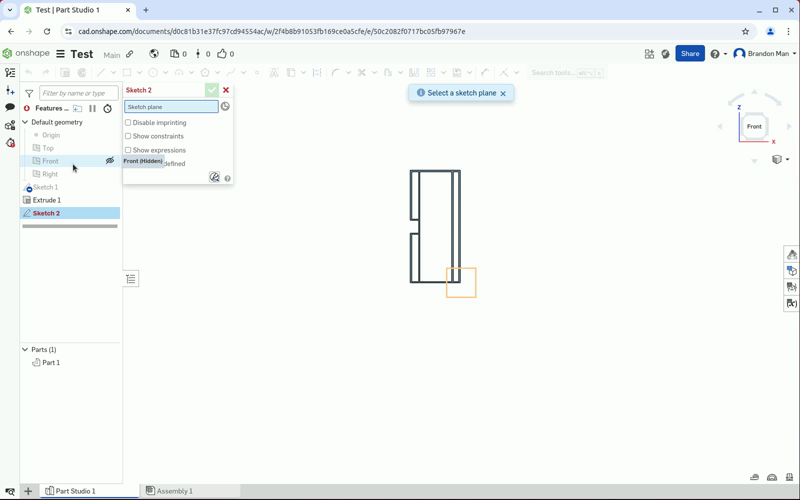
click(73, 163)
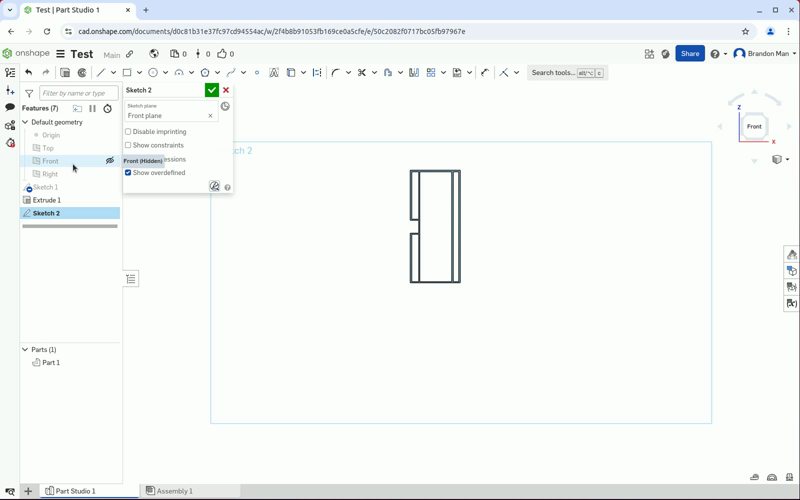
mouse_move(73, 352)
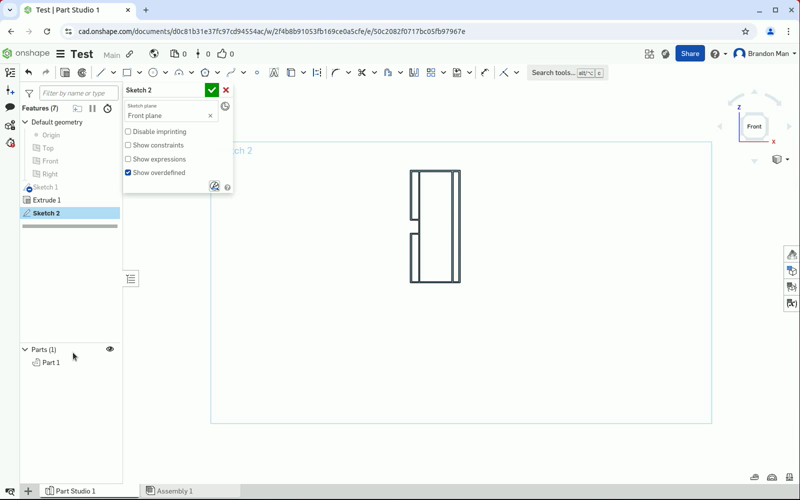
key(y)
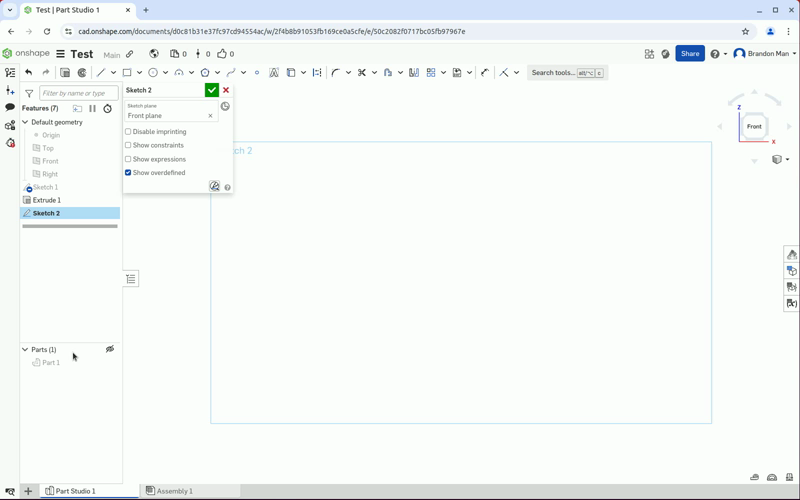
key(l)
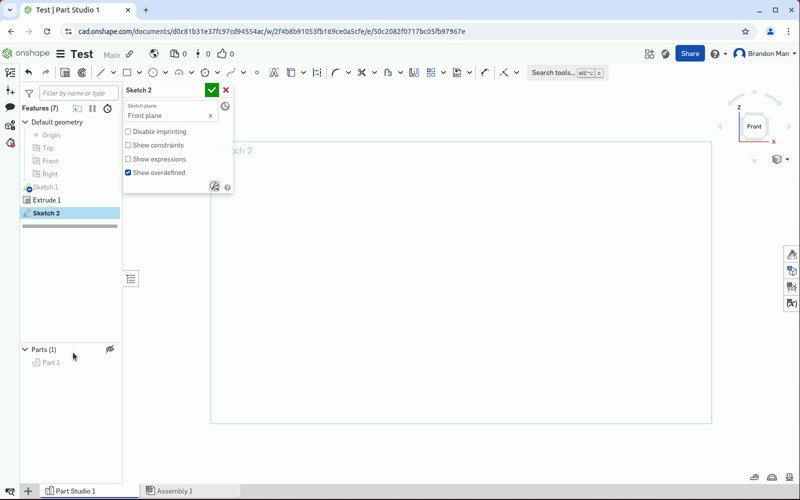
key_down(shift)
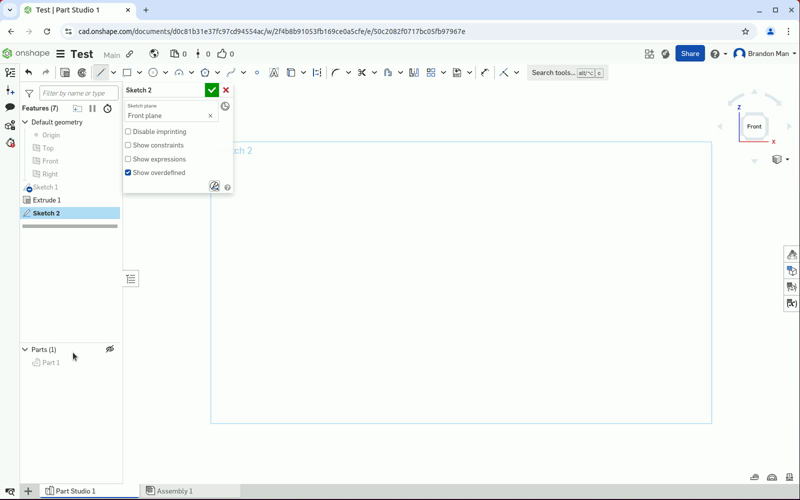
mouse_move(419, 209)
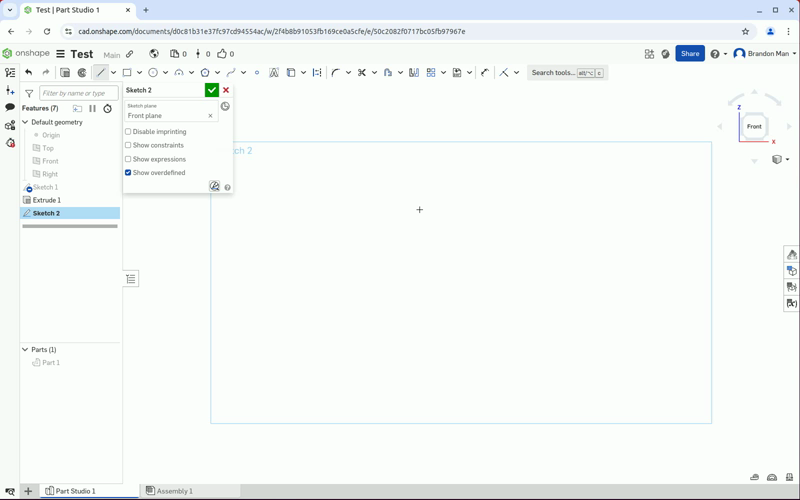
click(419, 209)
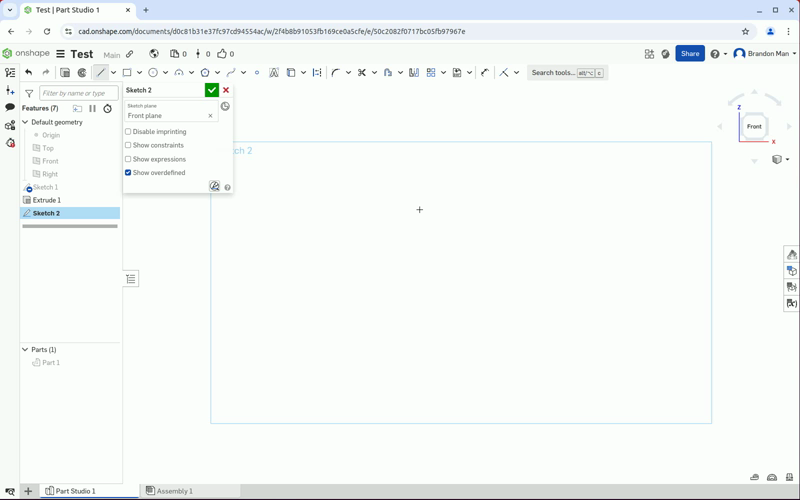
key_up(shift)
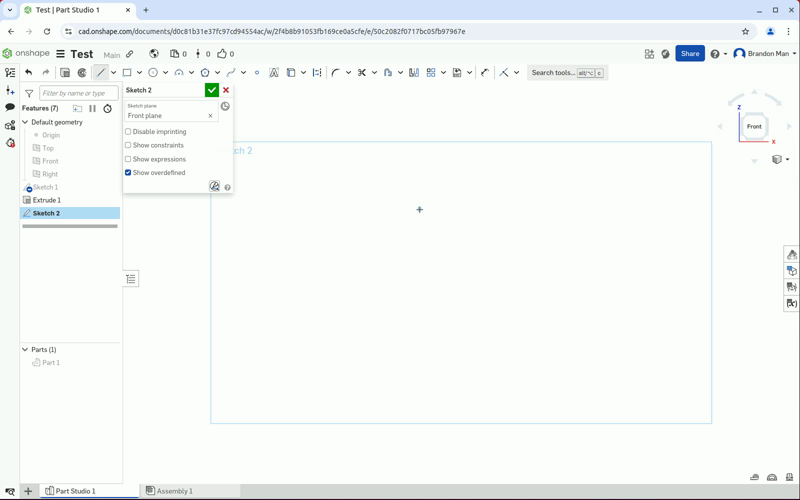
key_down(shift)
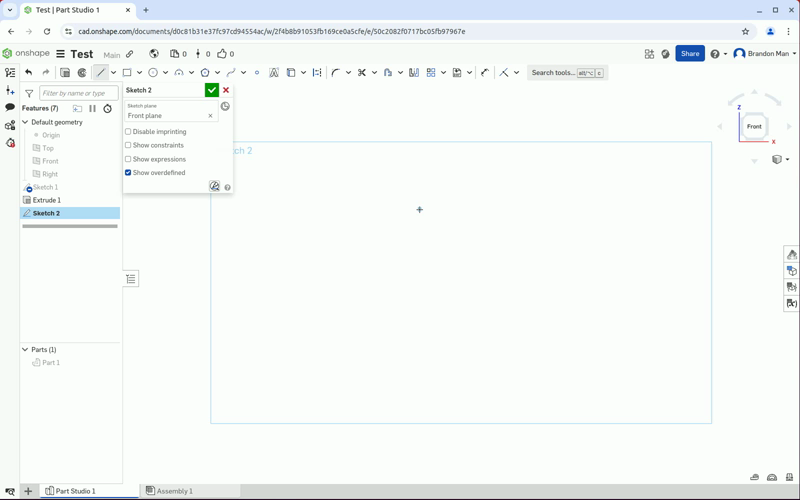
mouse_move(449, 209)
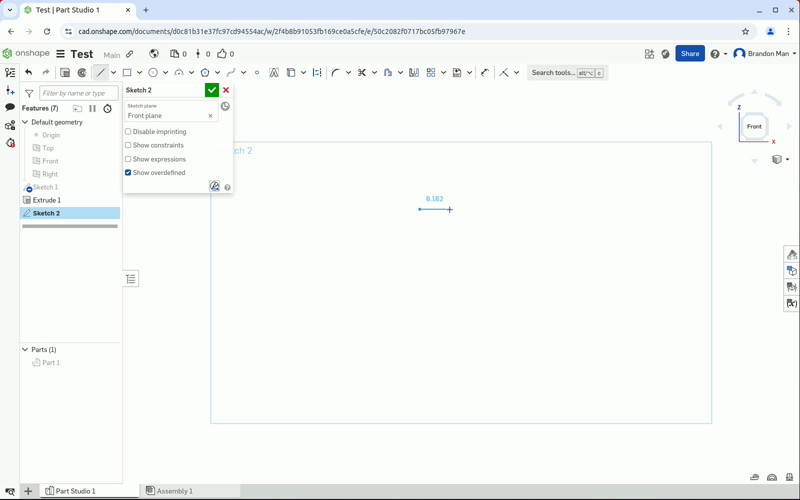
mouse_move(452, 209)
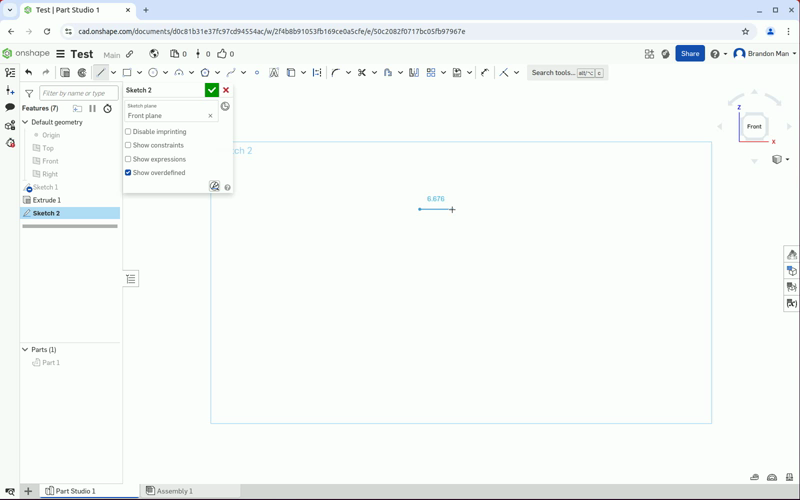
click(452, 209)
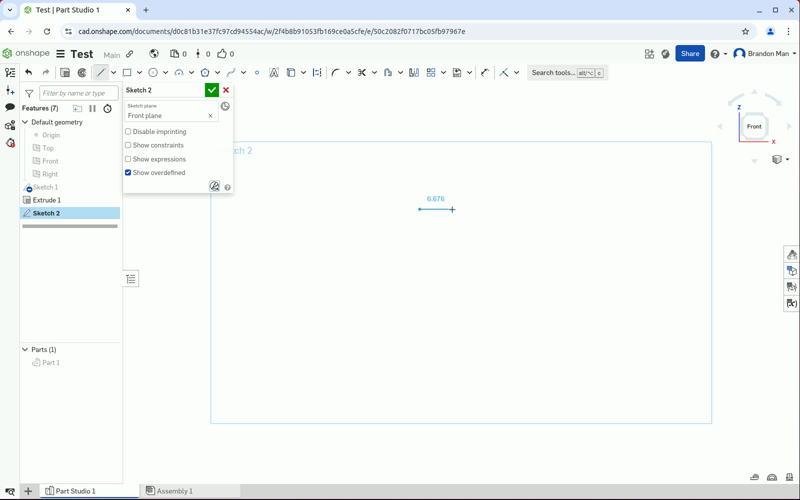
key_up(shift)
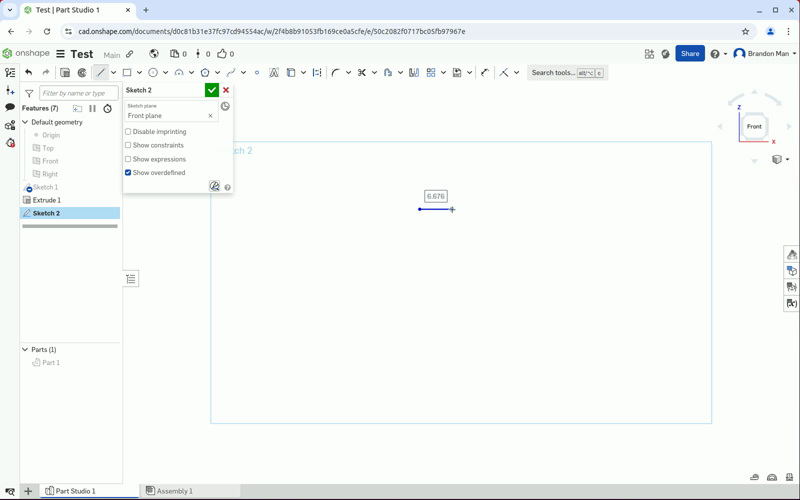
key_down(shift)
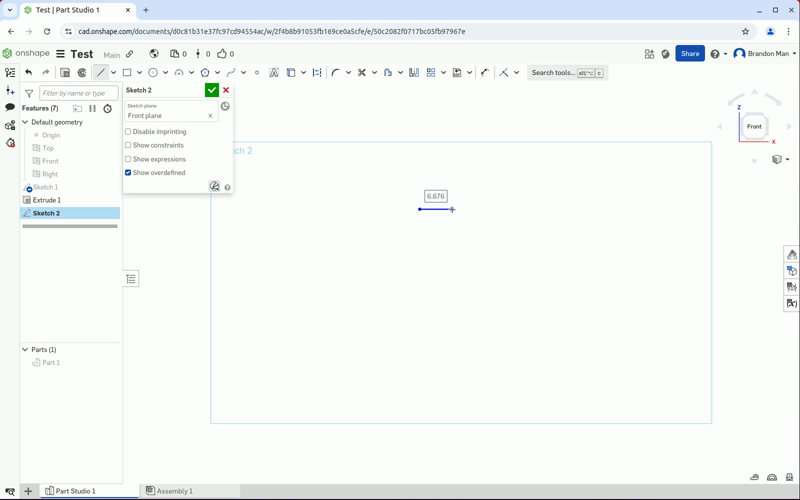
mouse_move(482, 209)
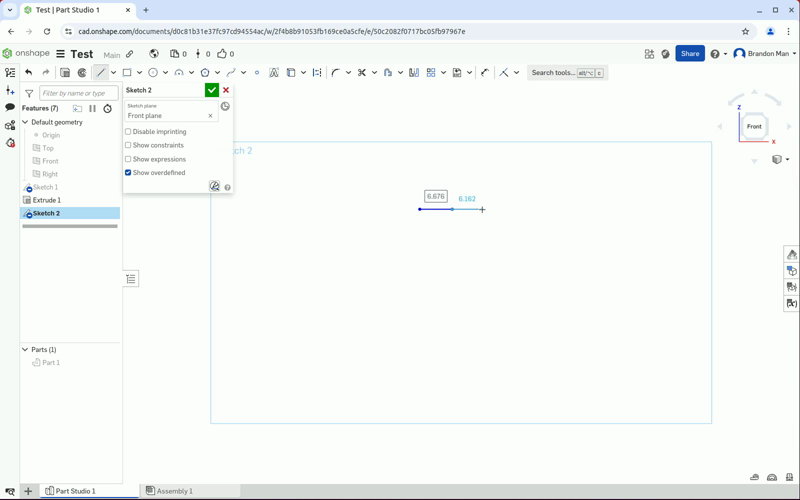
mouse_move(452, 207)
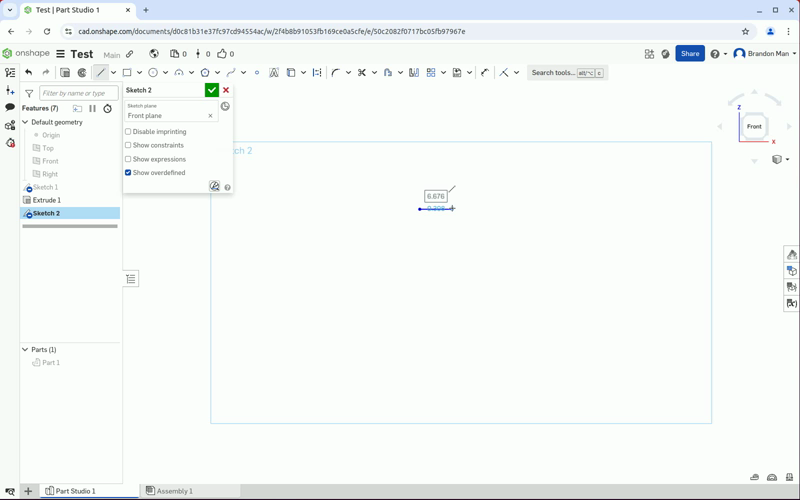
scroll(6)
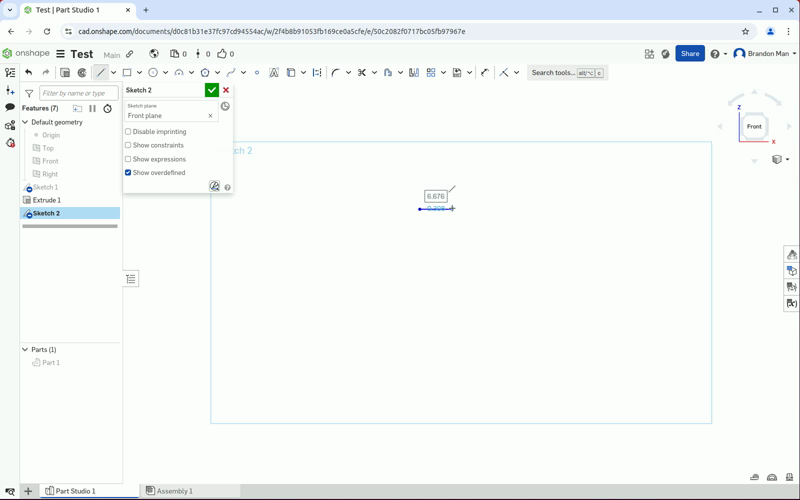
scroll(6)
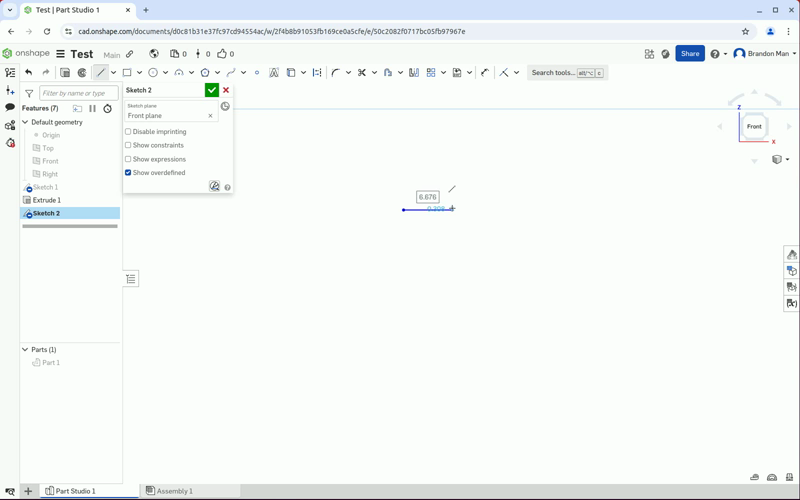
scroll(6)
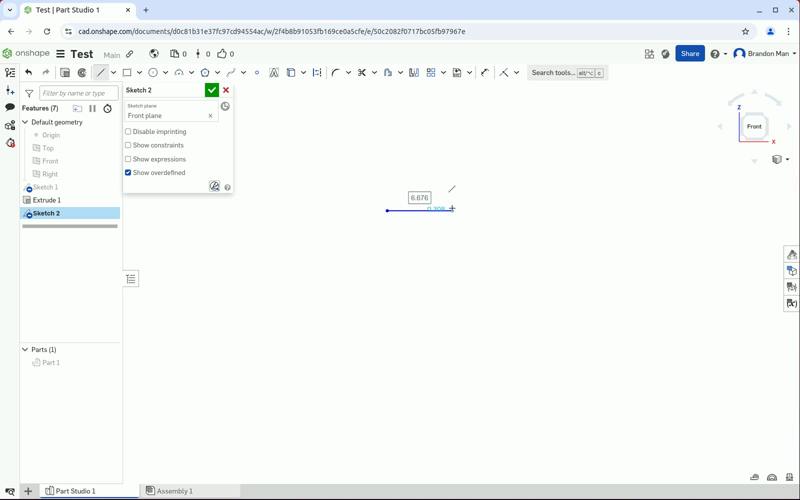
scroll(6)
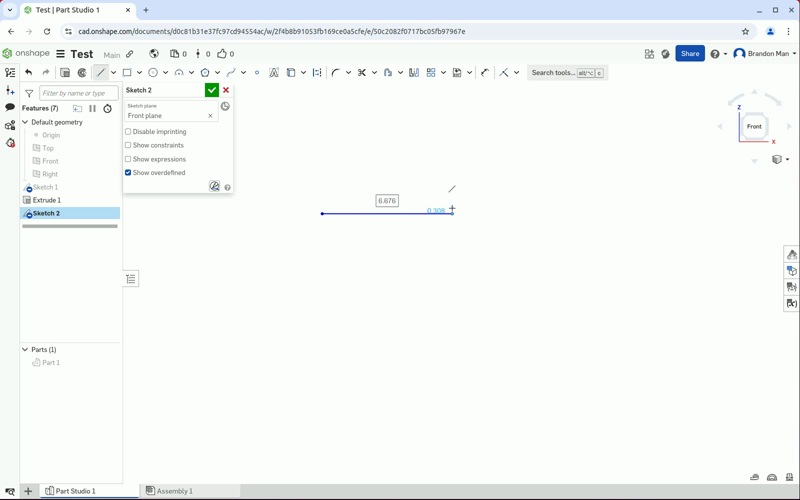
scroll(6)
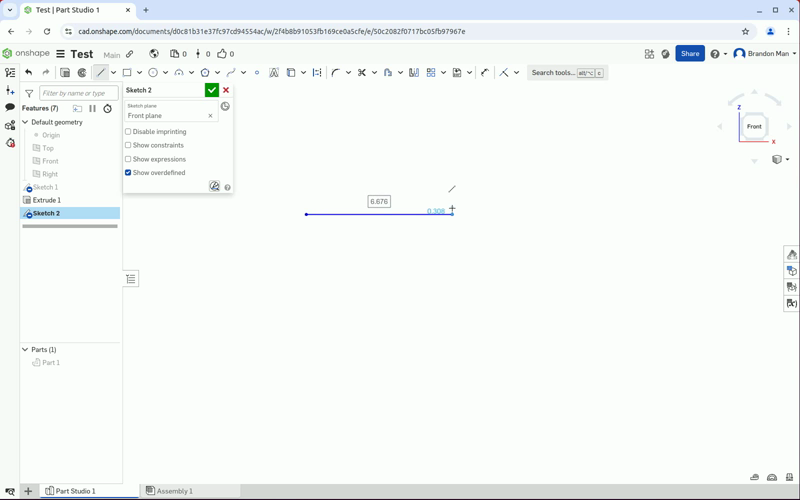
scroll(6)
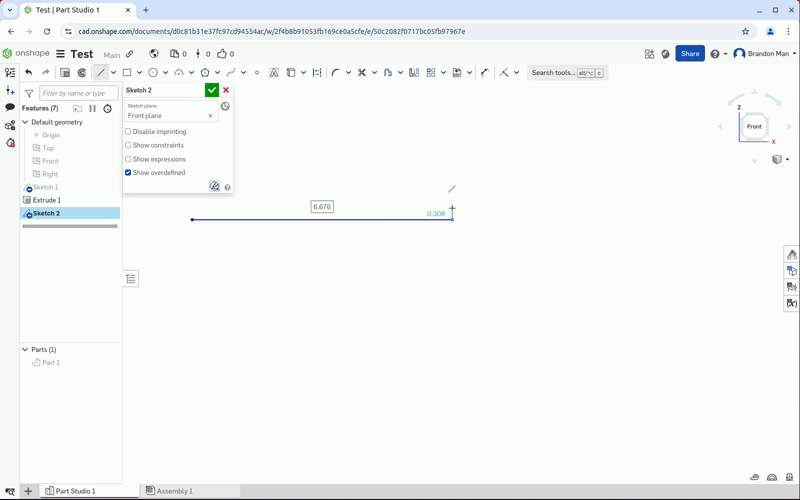
scroll(6)
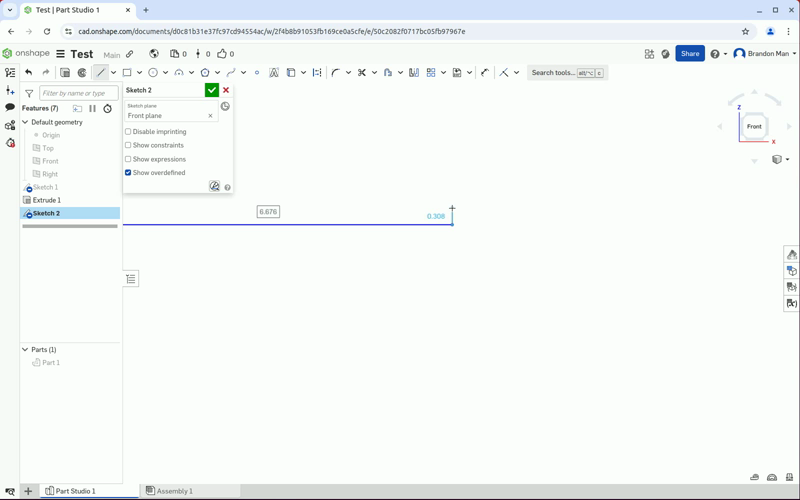
click(452, 207)
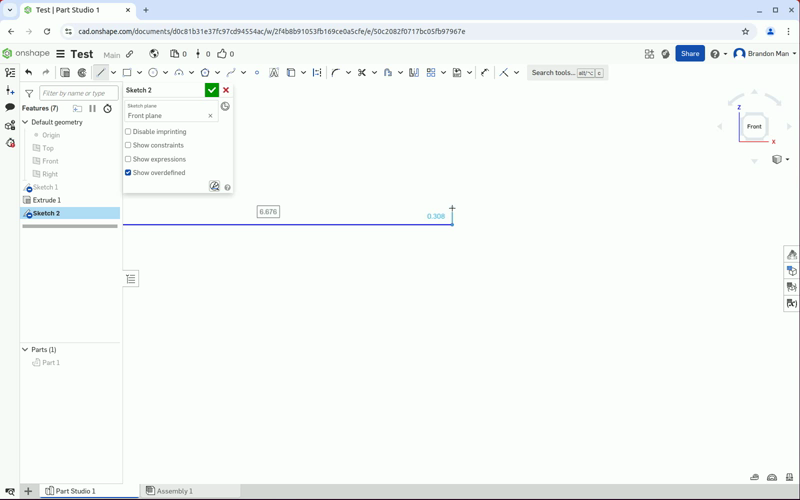
scroll(-6)
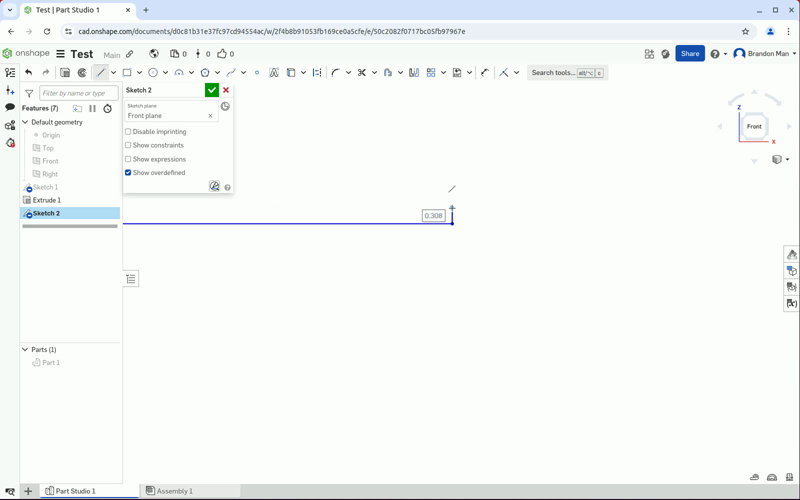
scroll(-6)
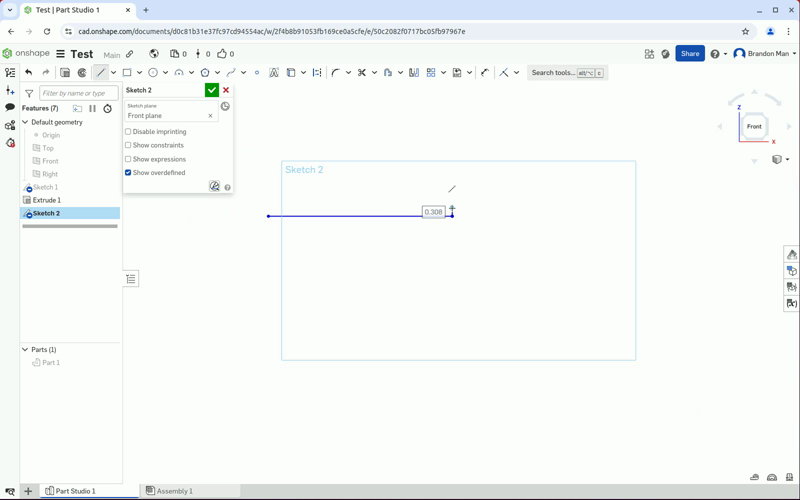
scroll(-6)
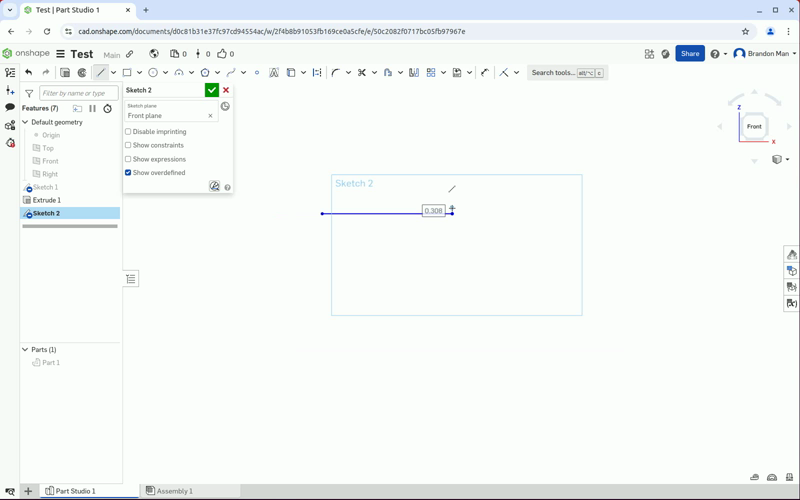
scroll(-6)
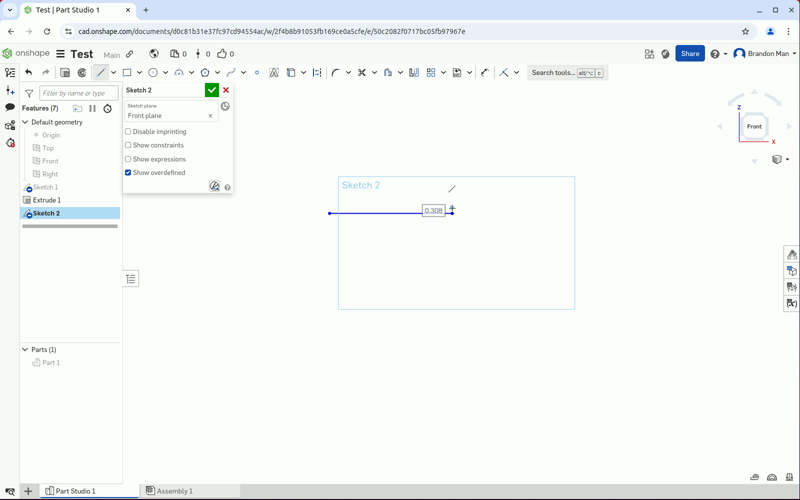
scroll(-6)
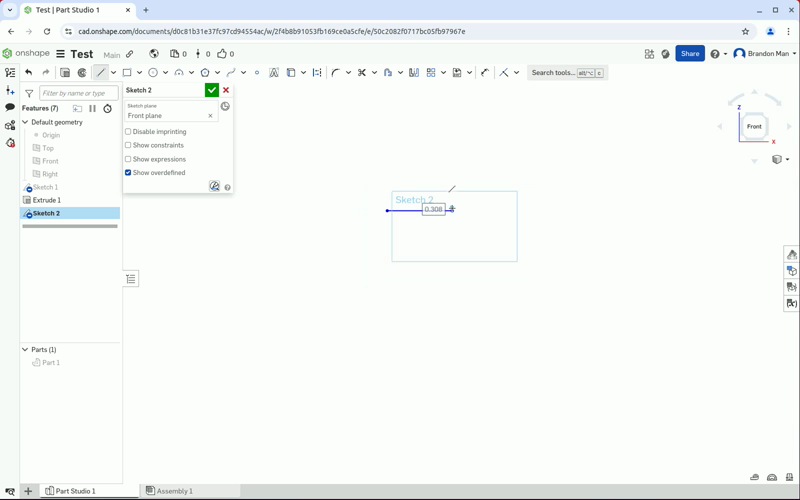
scroll(-6)
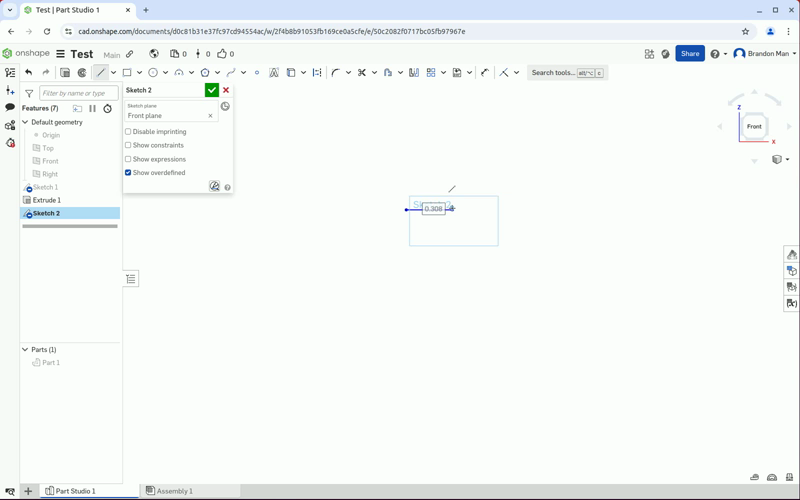
scroll(-6)
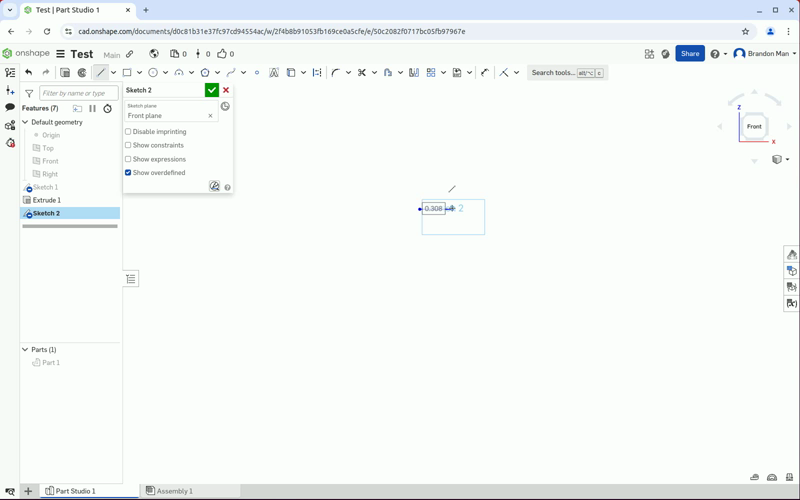
key_up(shift)
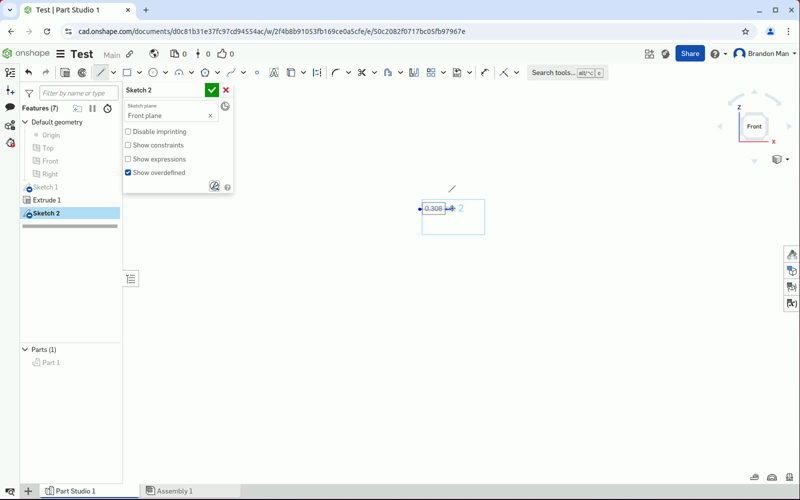
key_down(shift)
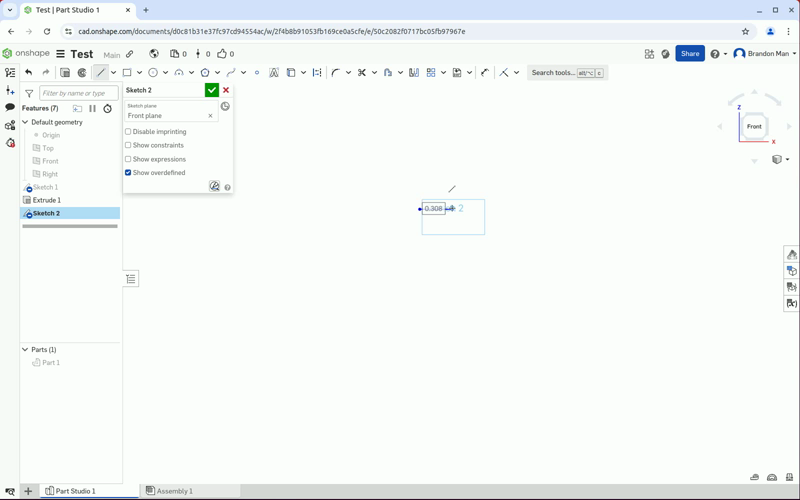
mouse_move(482, 207)
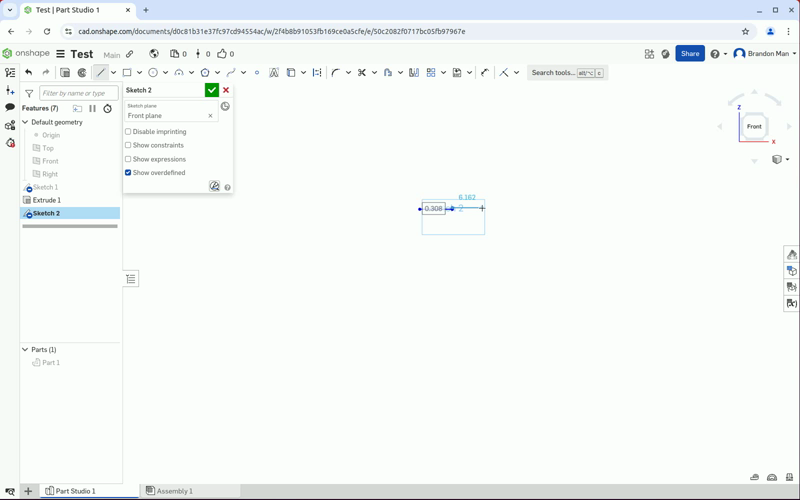
mouse_move(419, 207)
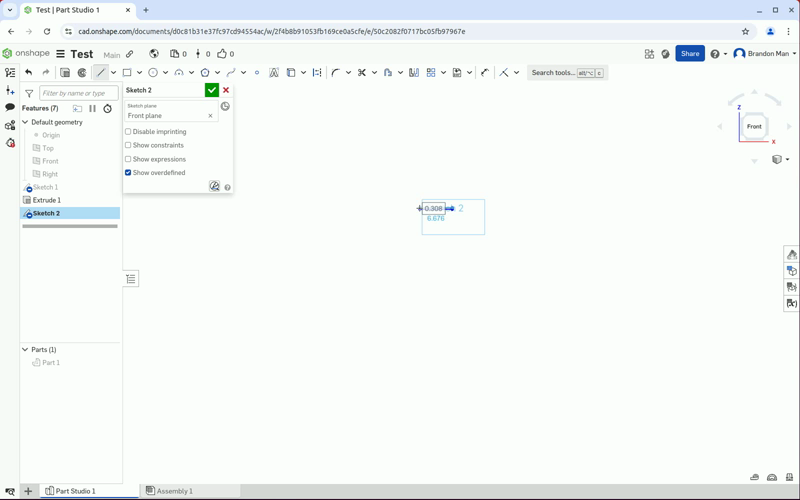
scroll(6)
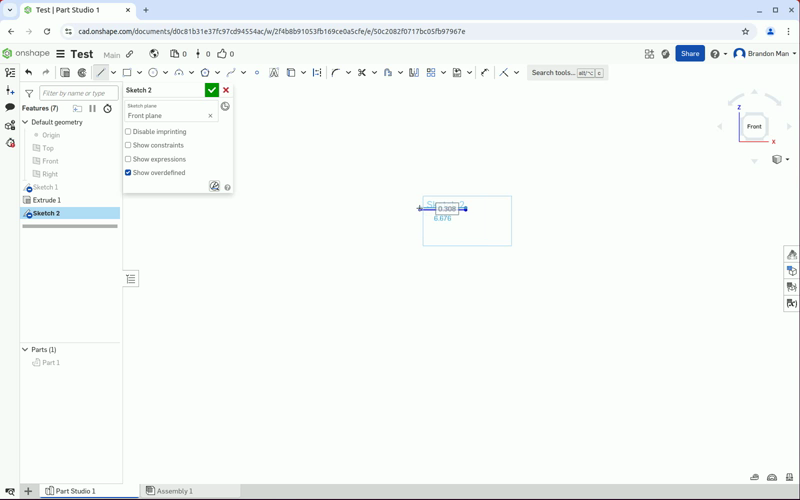
scroll(6)
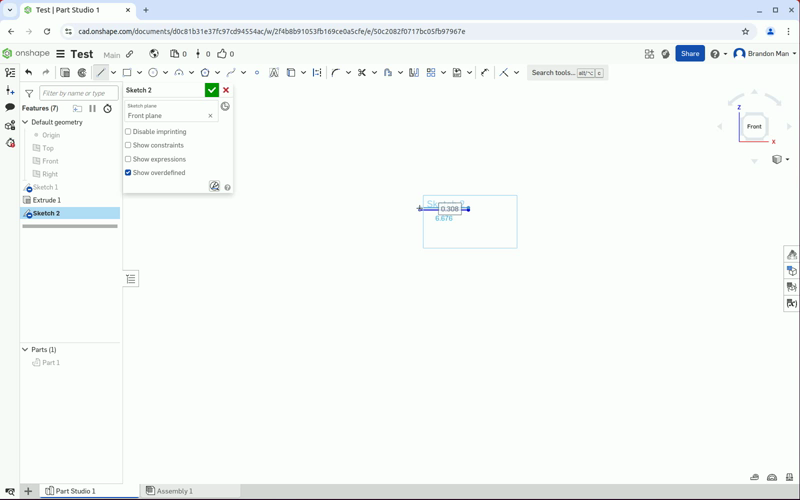
scroll(6)
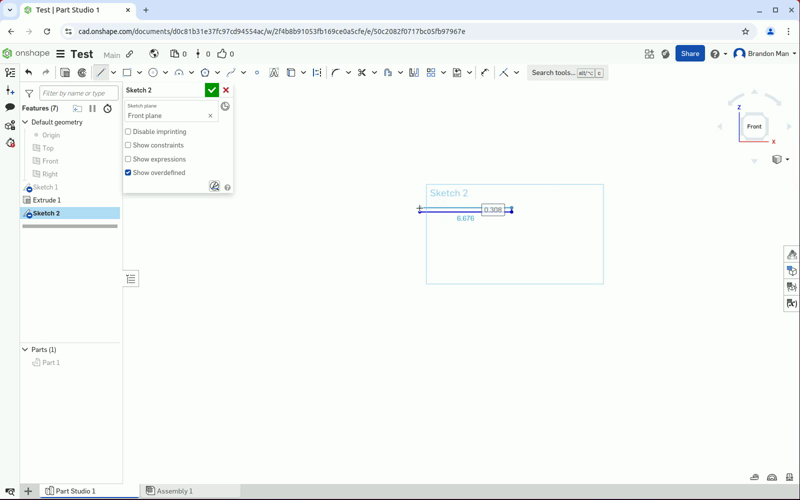
scroll(6)
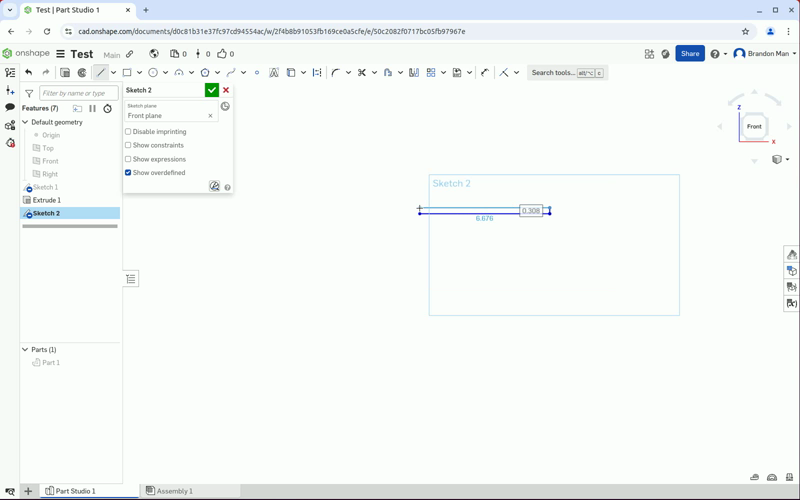
scroll(6)
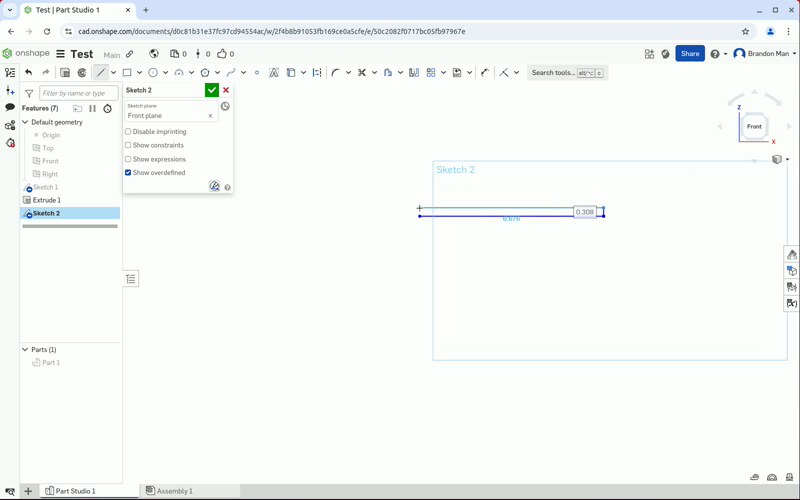
scroll(6)
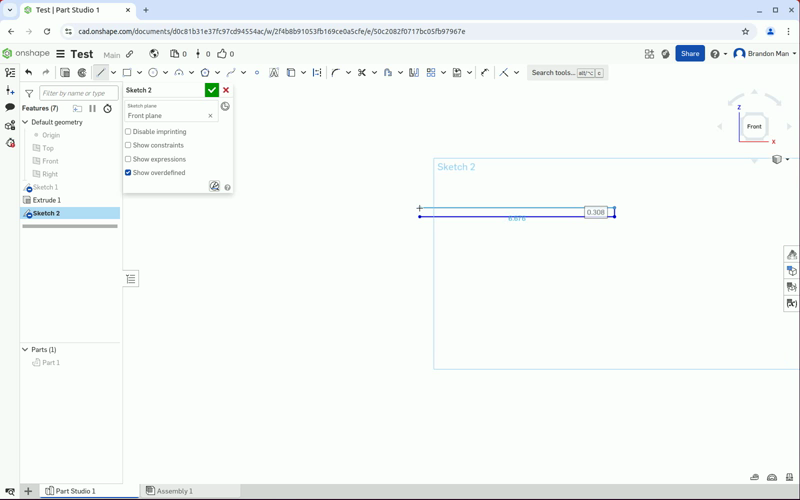
scroll(6)
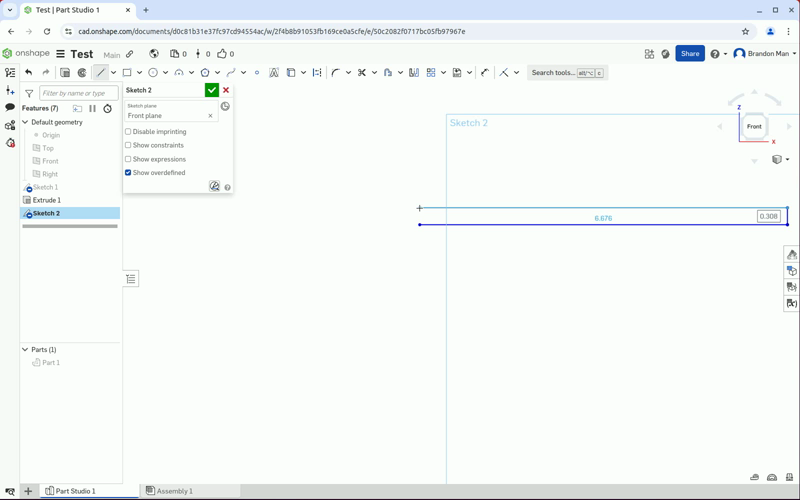
click(419, 207)
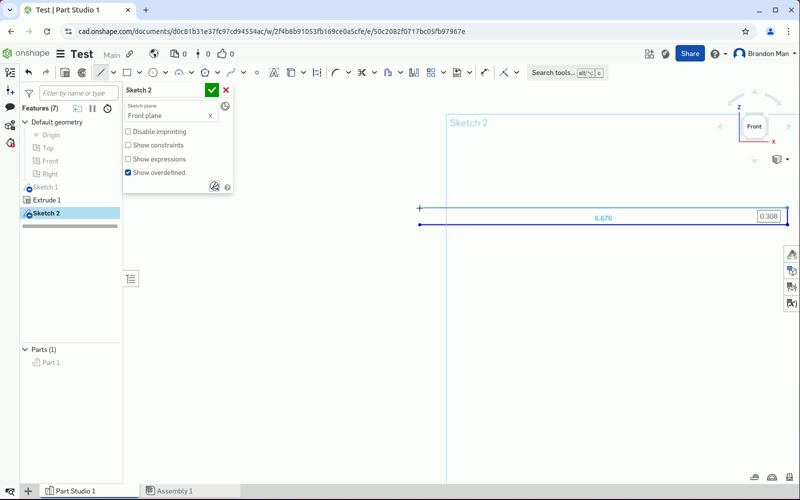
scroll(-6)
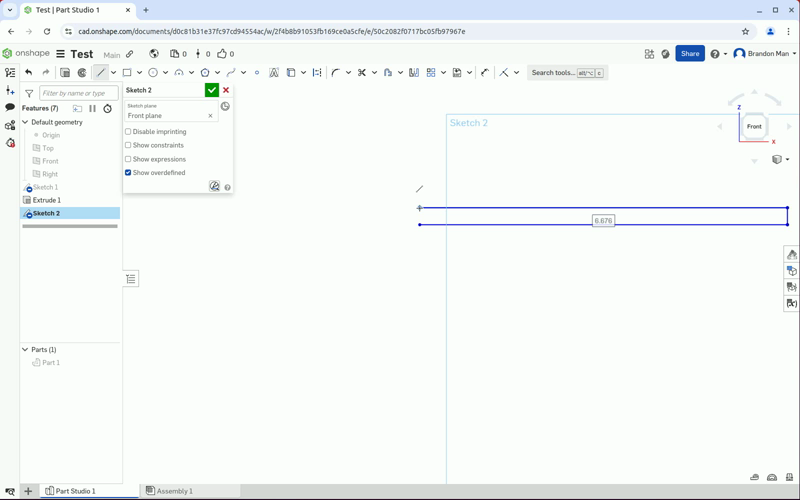
scroll(-6)
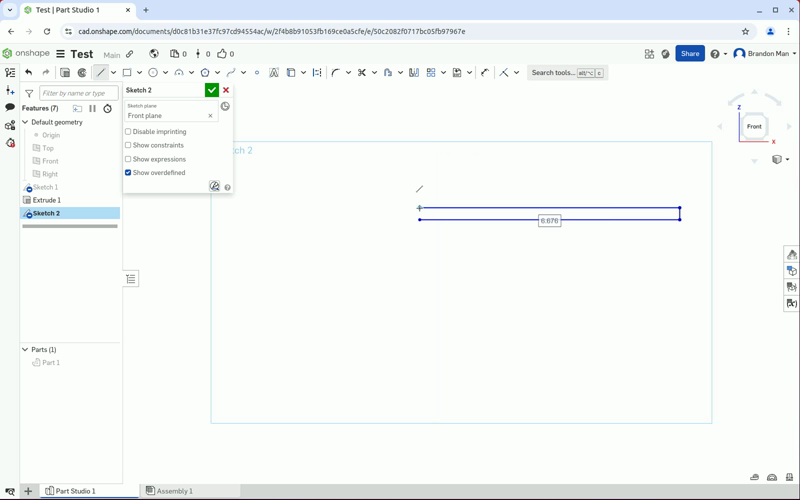
scroll(-6)
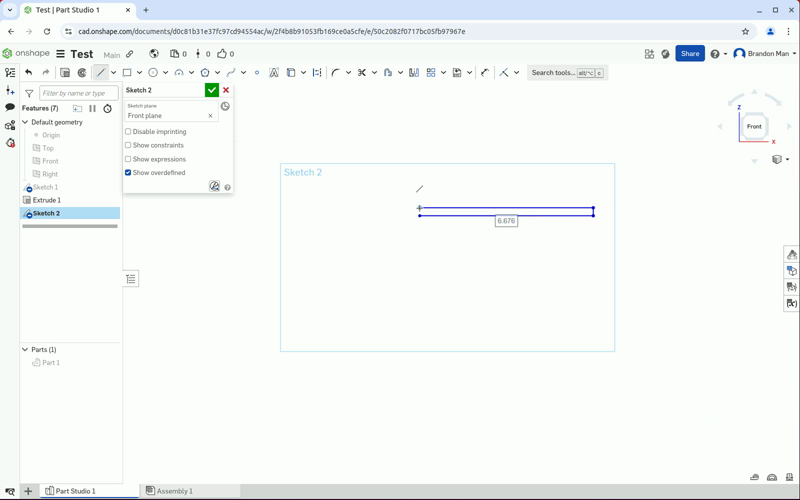
scroll(-6)
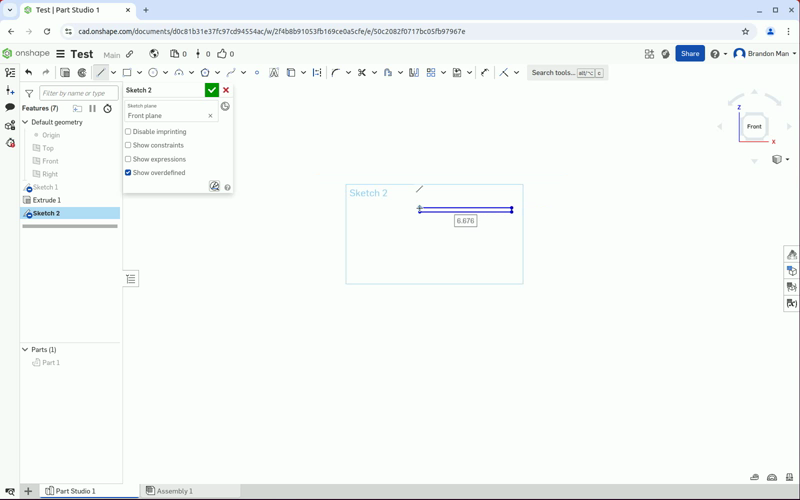
scroll(-6)
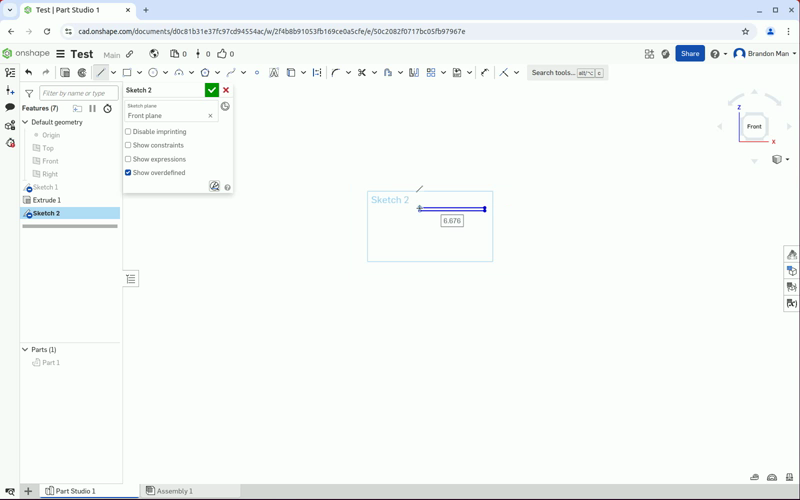
scroll(-6)
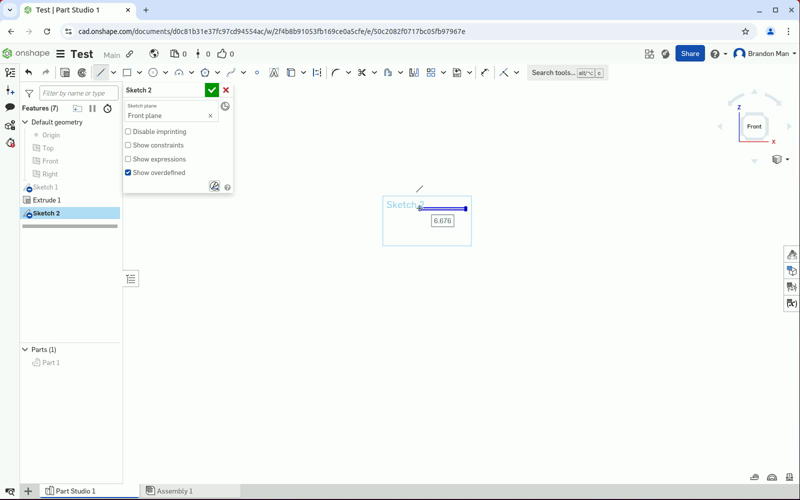
scroll(-6)
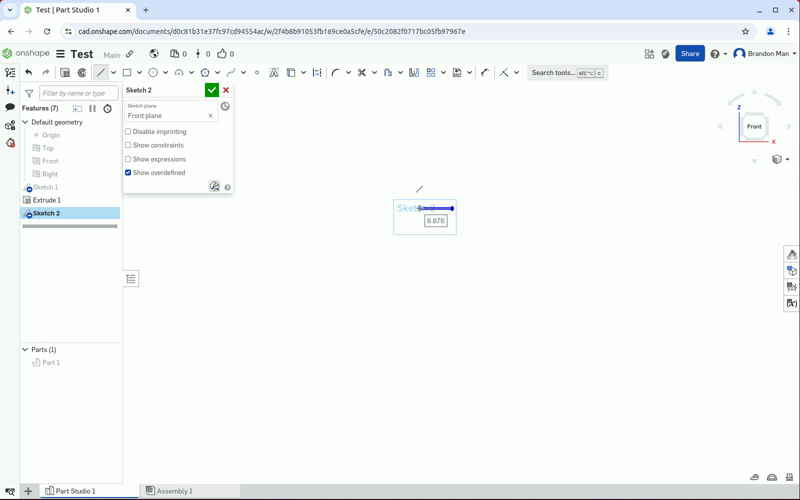
key_up(shift)
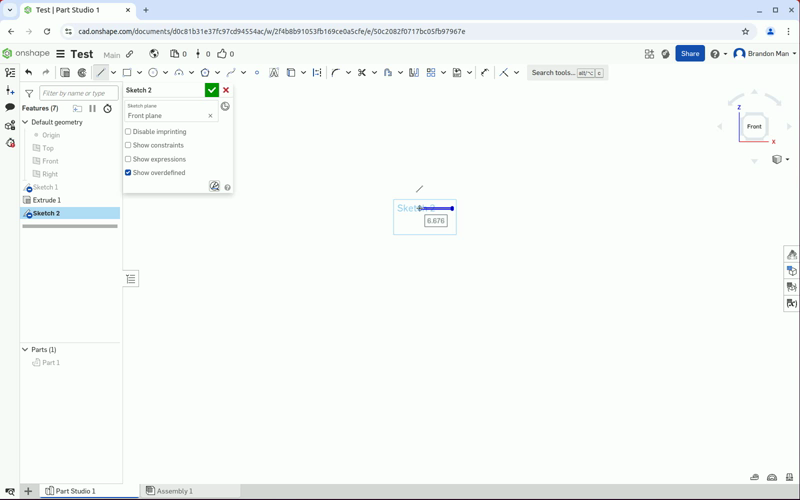
mouse_move(449, 207)
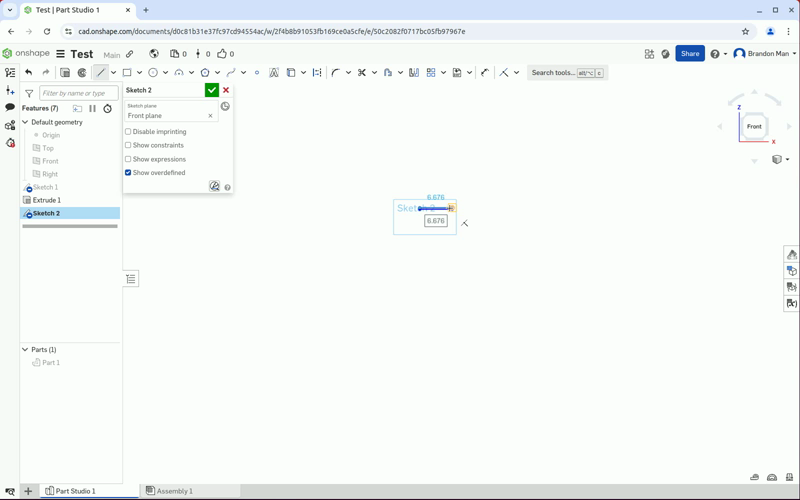
key_down(shift)
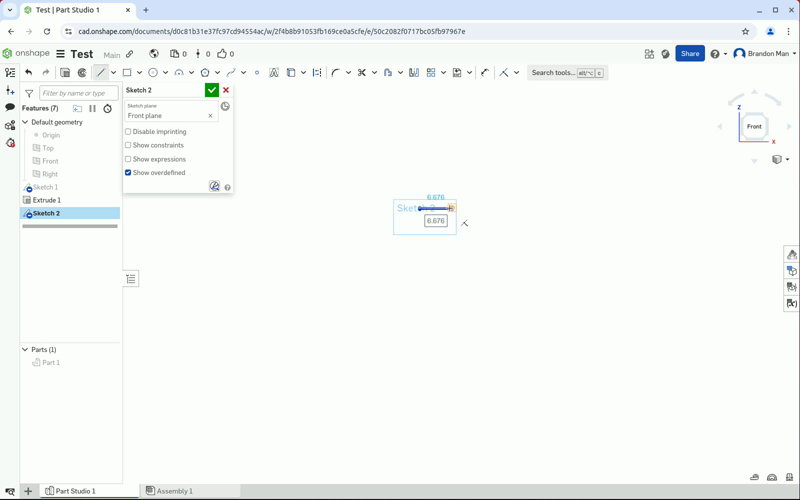
mouse_move(419, 209)
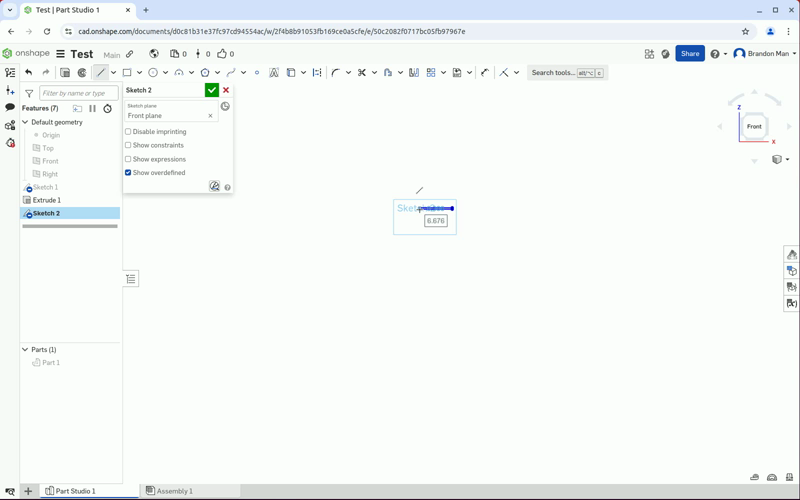
scroll(6)
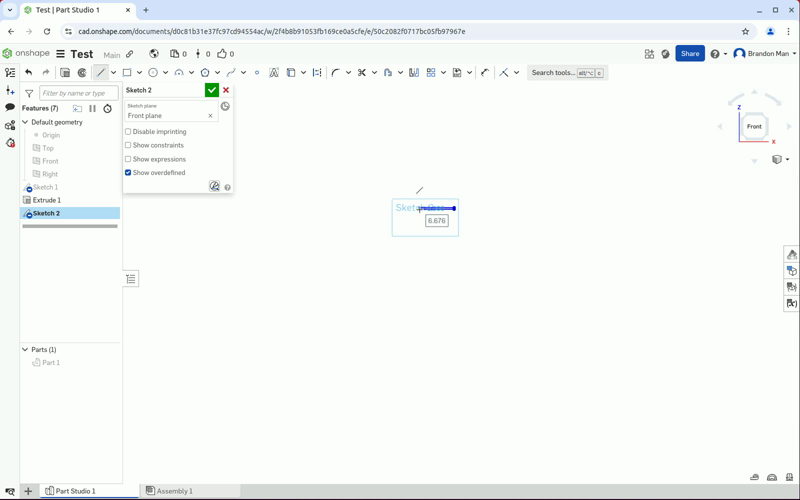
scroll(6)
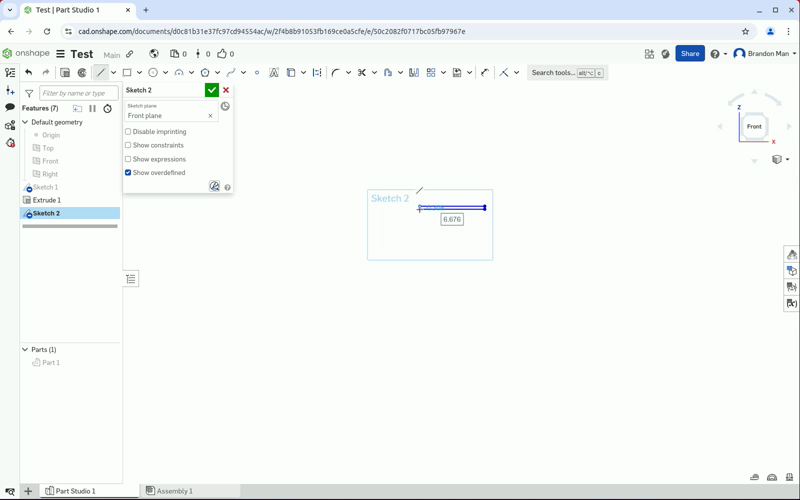
scroll(6)
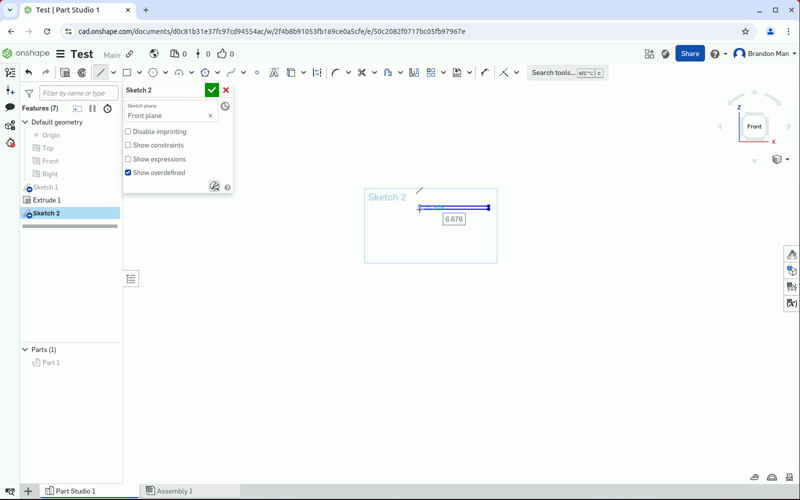
scroll(6)
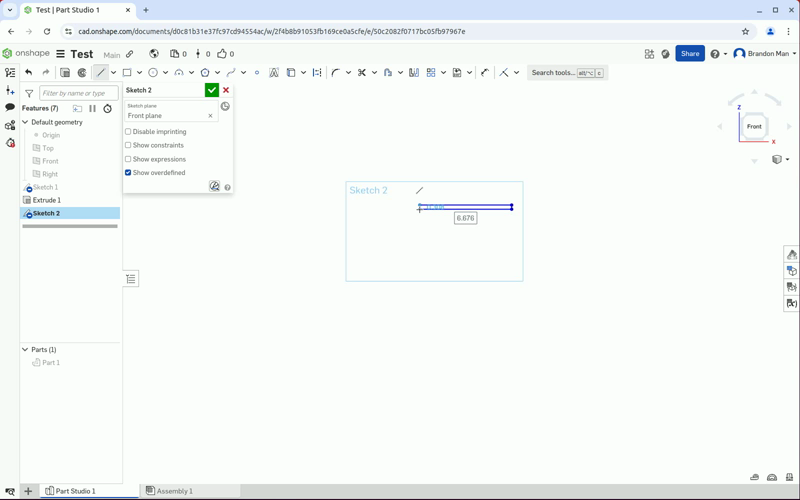
scroll(6)
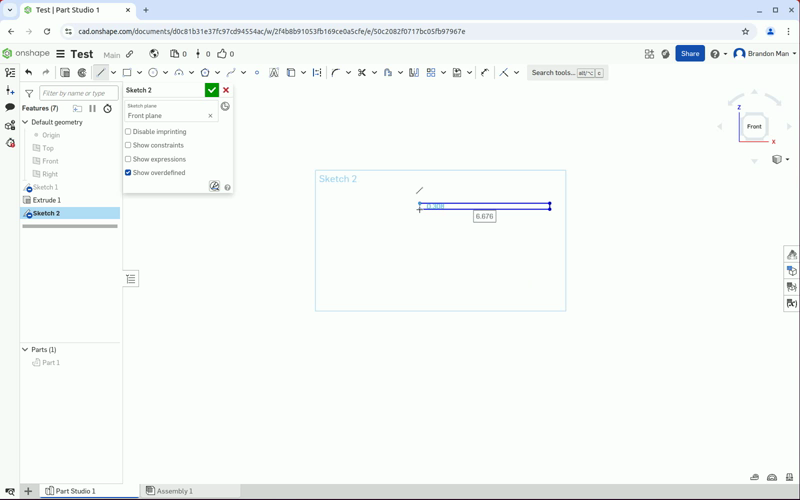
scroll(6)
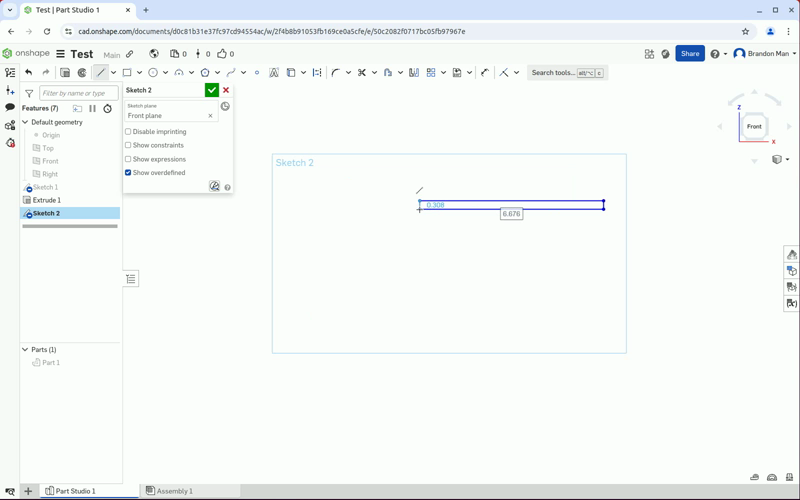
scroll(6)
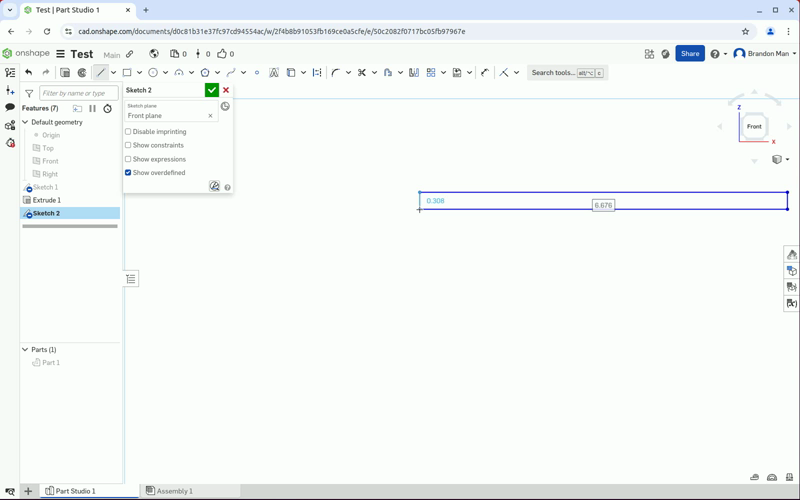
key_up(shift)
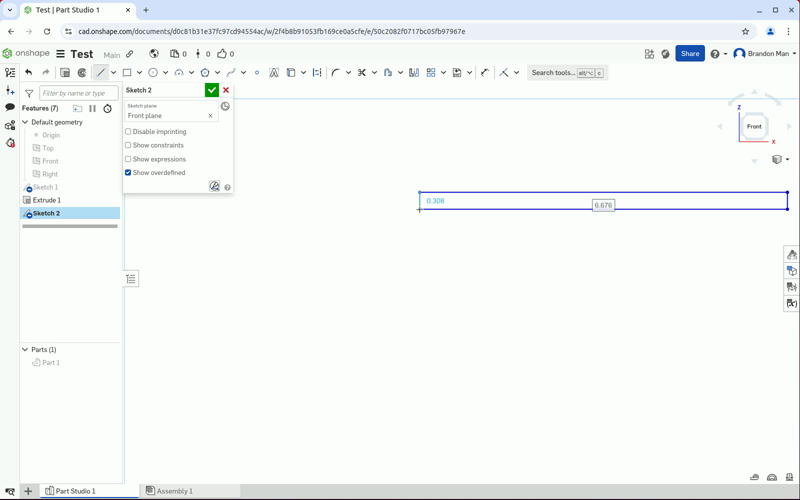
click(419, 209)
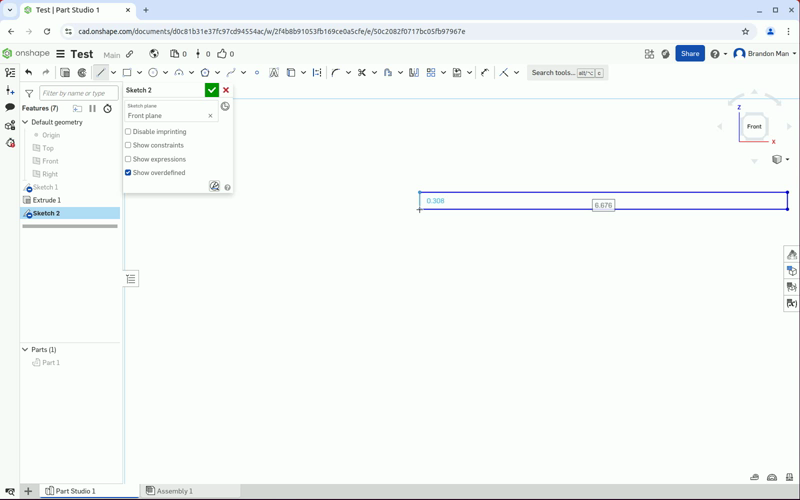
scroll(-6)
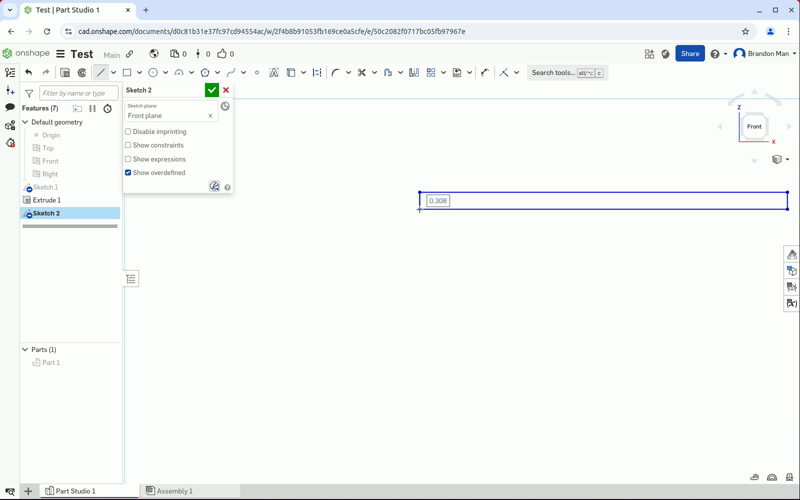
scroll(-6)
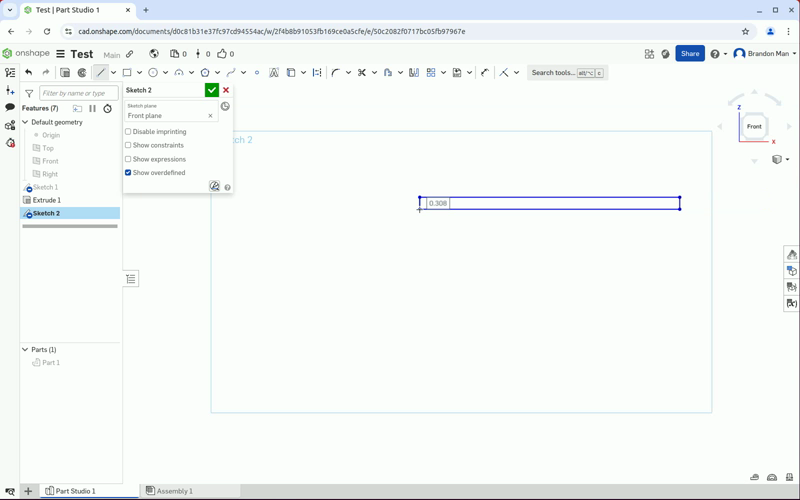
scroll(-6)
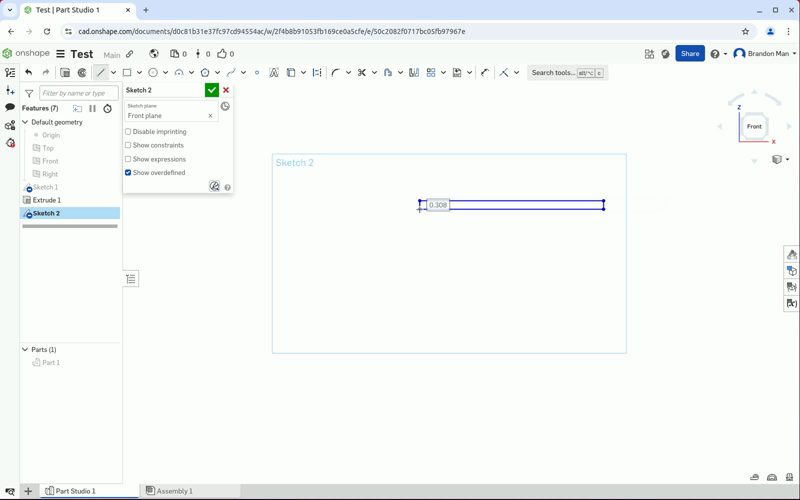
scroll(-6)
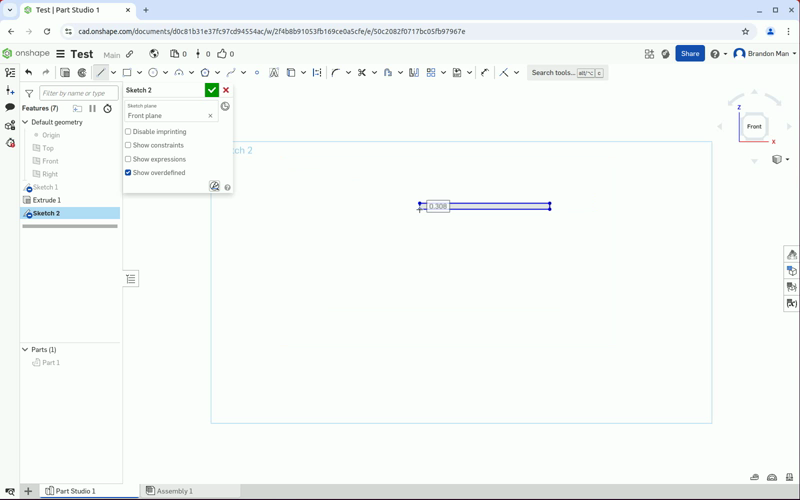
scroll(-6)
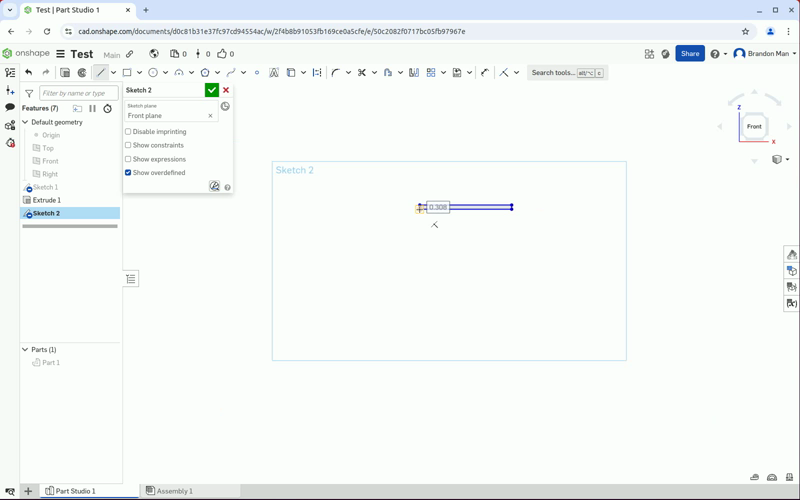
scroll(-6)
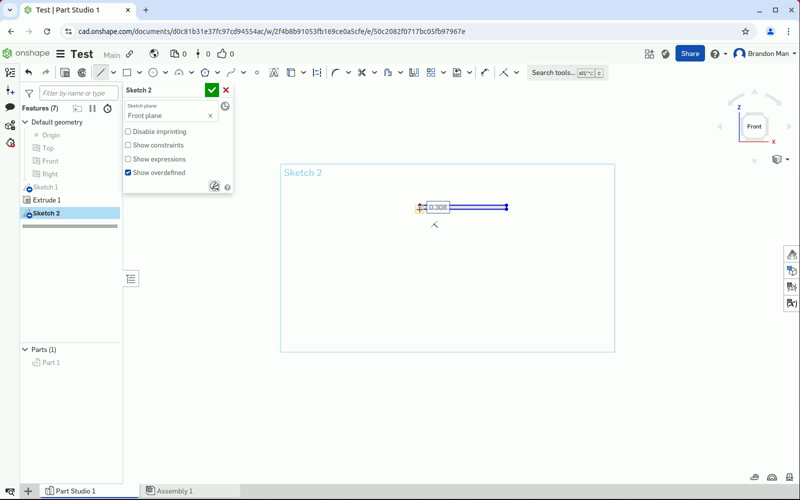
scroll(-6)
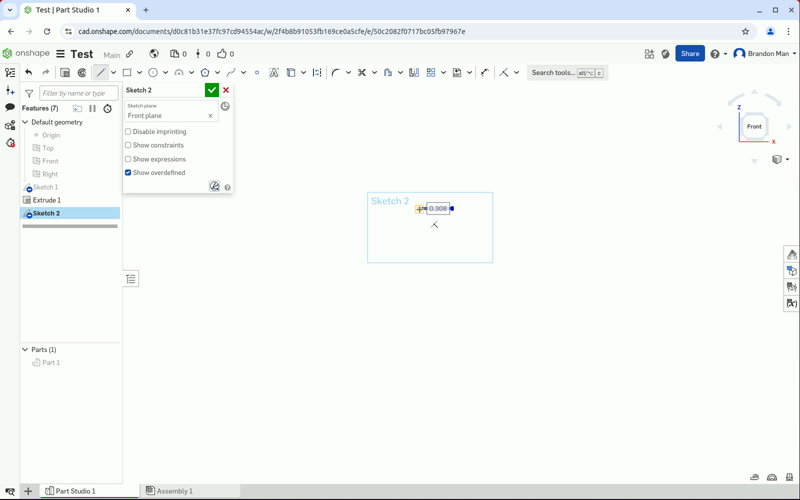
key(esc)
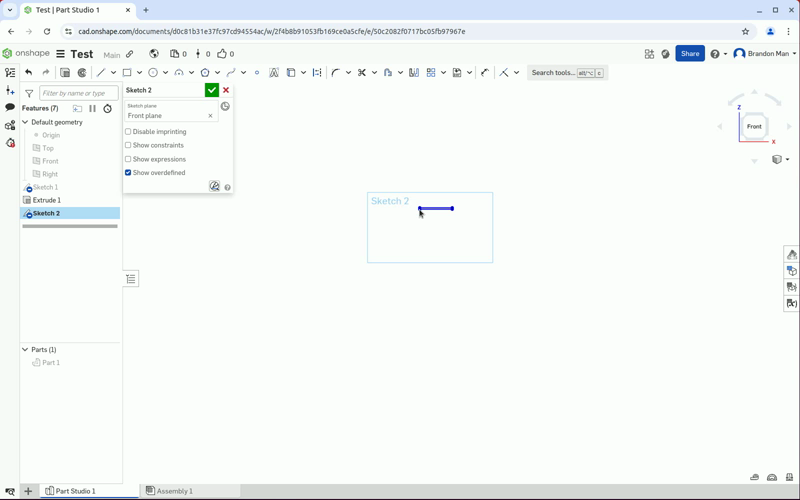
mouse_move(419, 207)
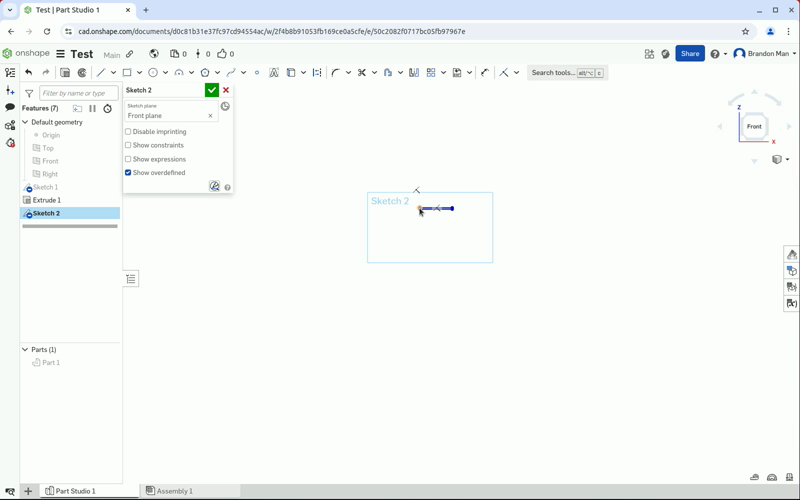
scroll(6)
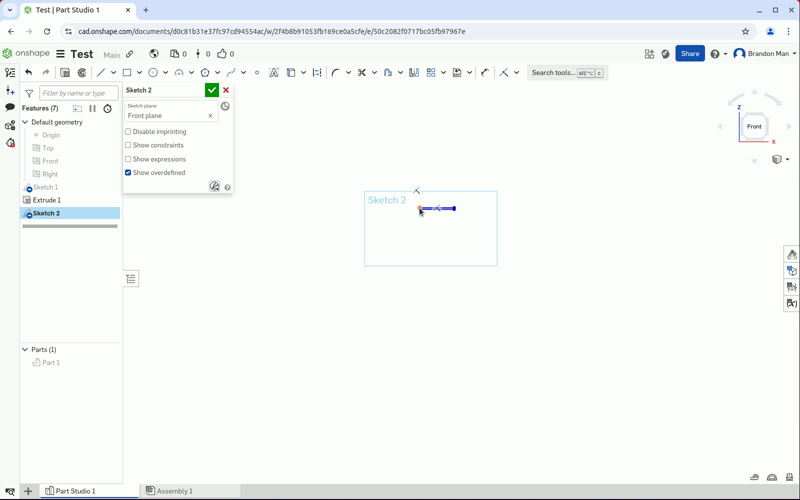
scroll(6)
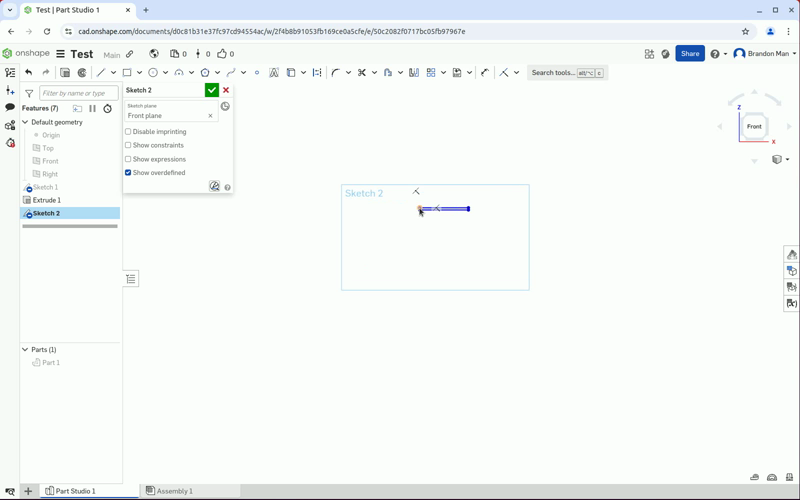
scroll(6)
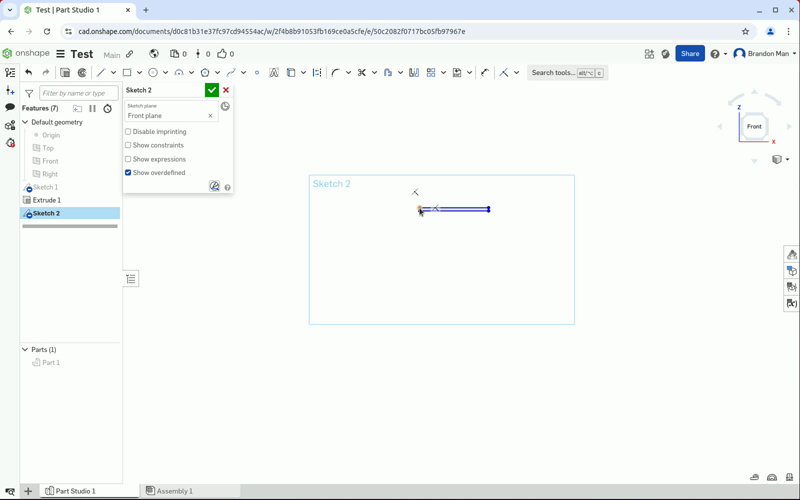
scroll(6)
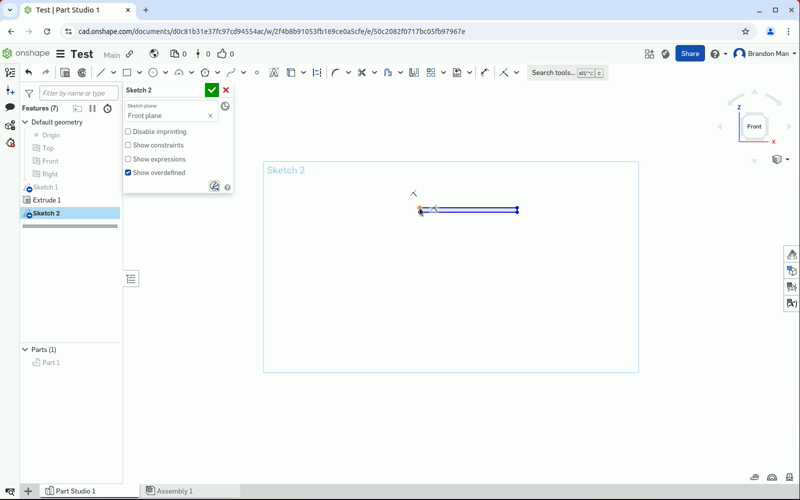
scroll(6)
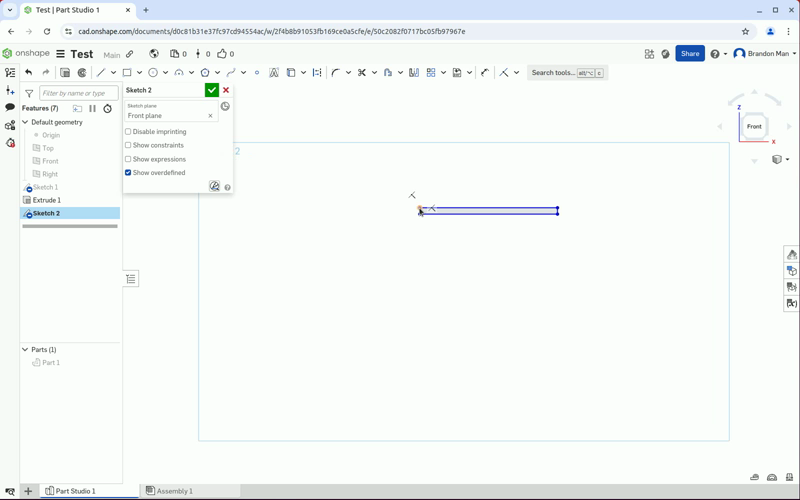
scroll(6)
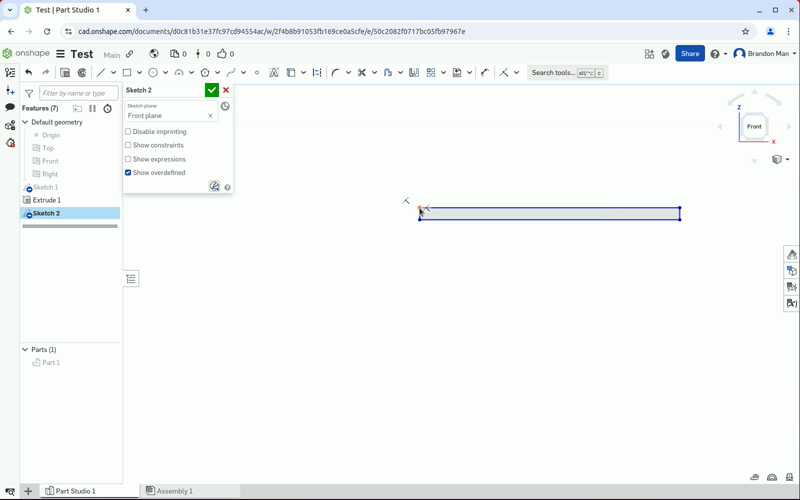
scroll(6)
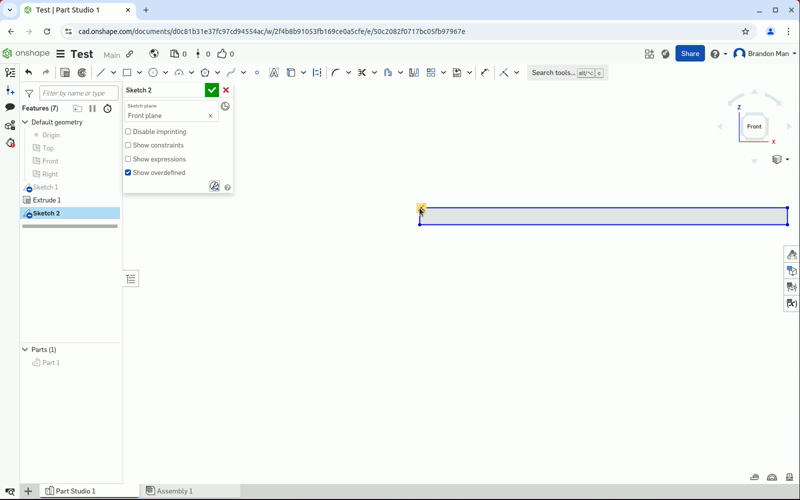
click(419, 207)
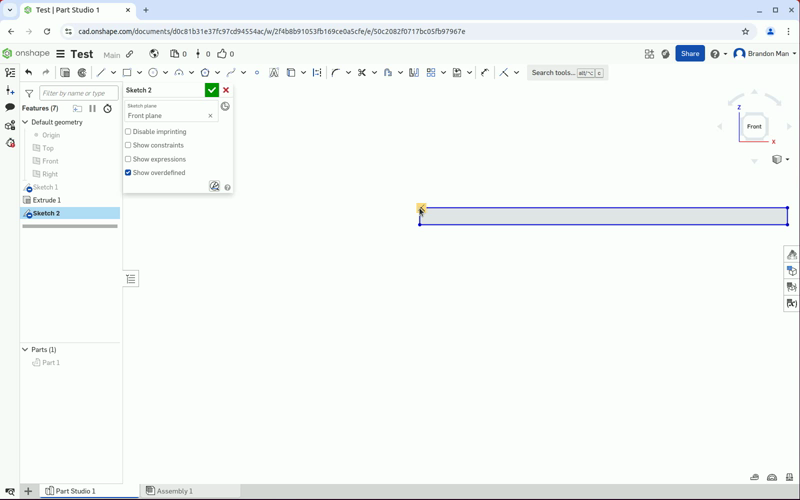
scroll(-6)
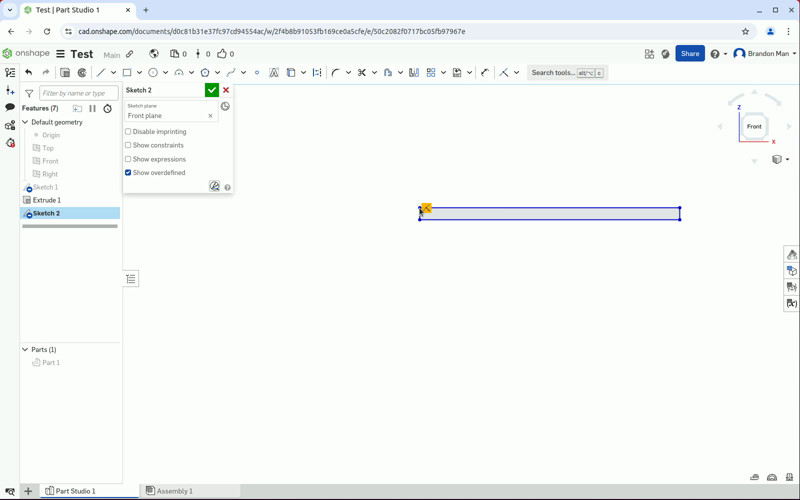
scroll(-6)
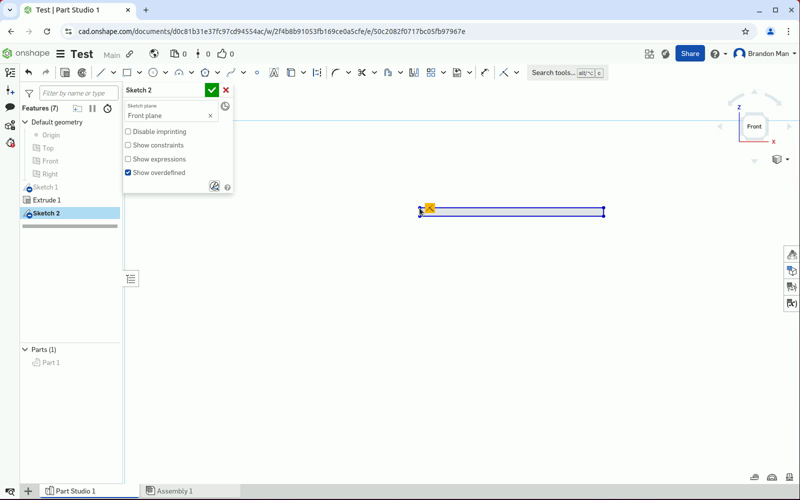
scroll(-6)
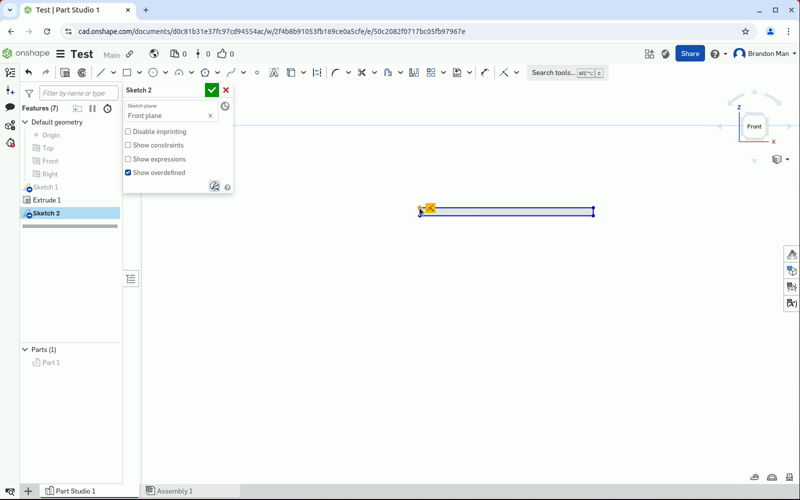
scroll(-6)
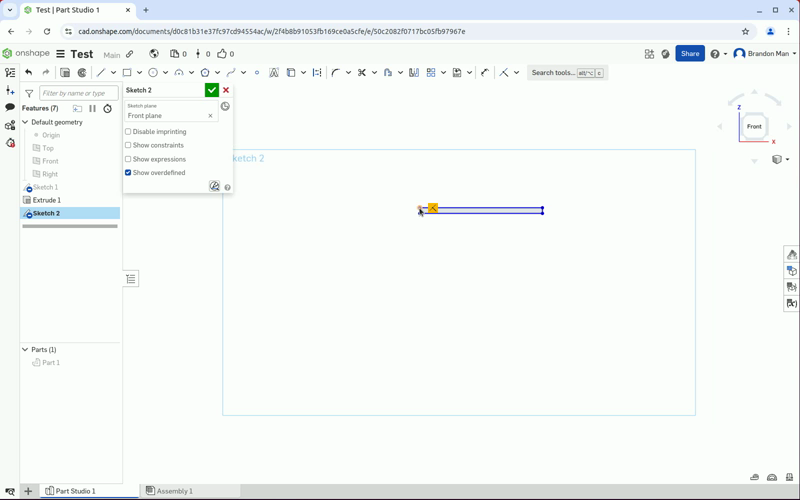
scroll(-6)
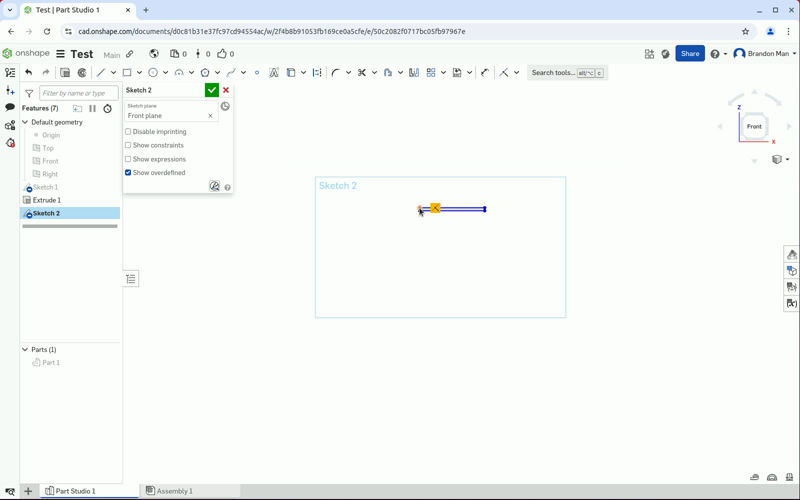
scroll(-6)
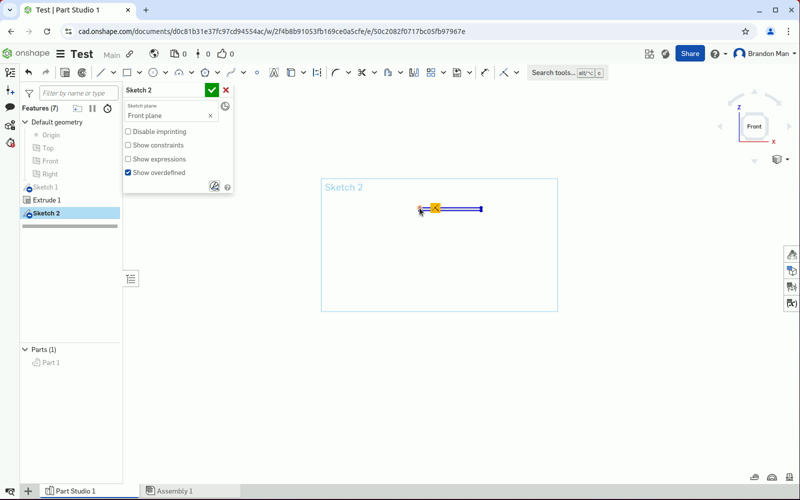
scroll(-6)
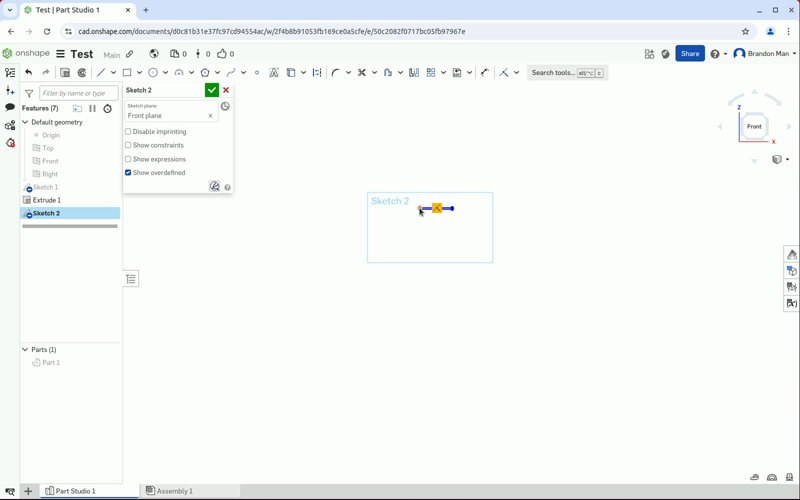
mouse_move(73, 352)
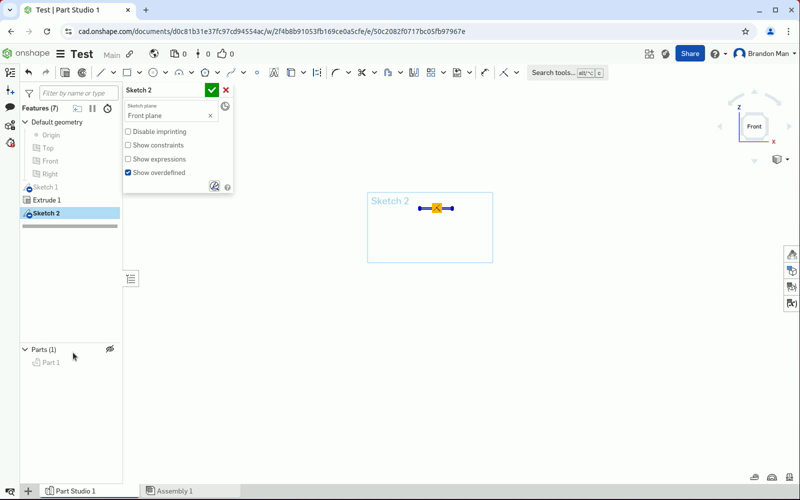
key(shift+y)
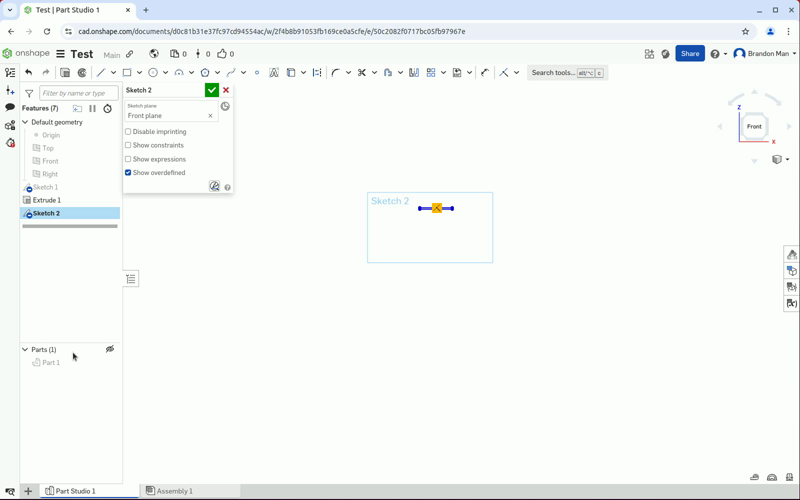
key(shift+e)
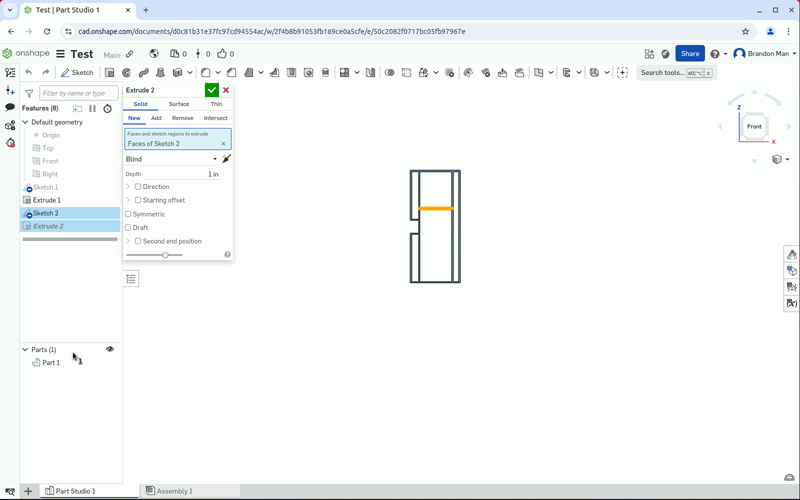
mouse_move(143, 106)
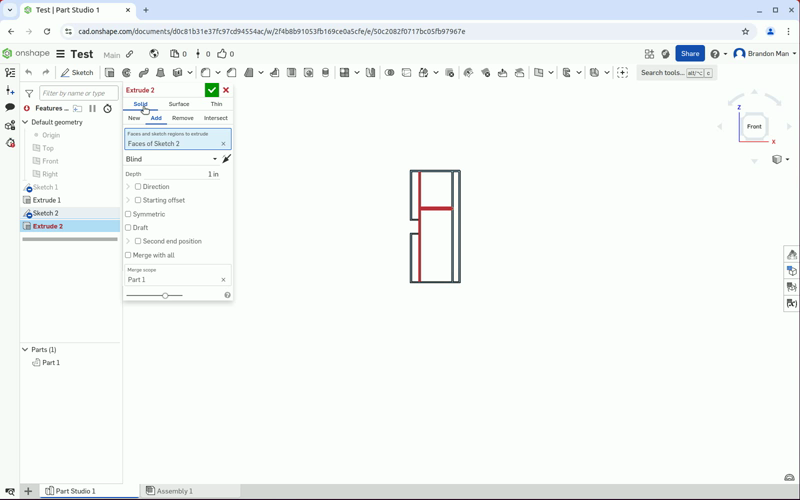
click(143, 106)
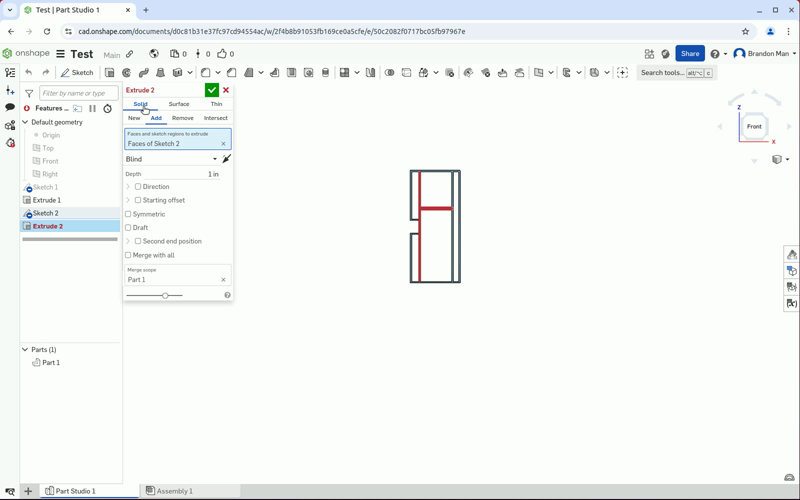
mouse_move(137, 120)
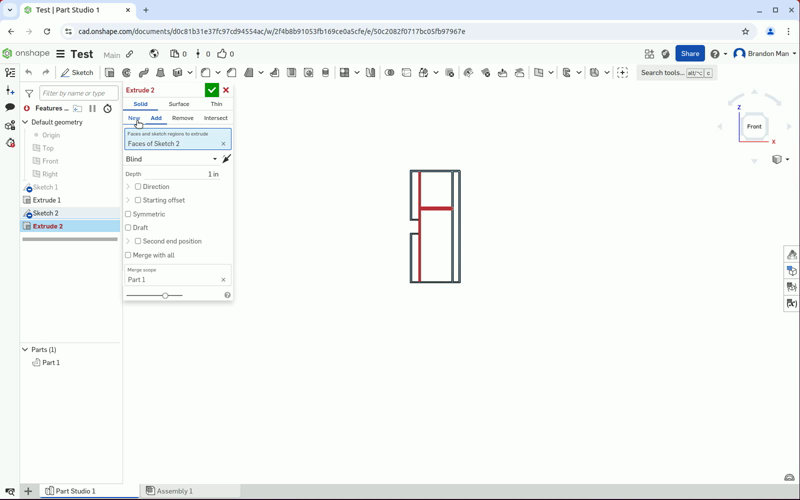
click(137, 120)
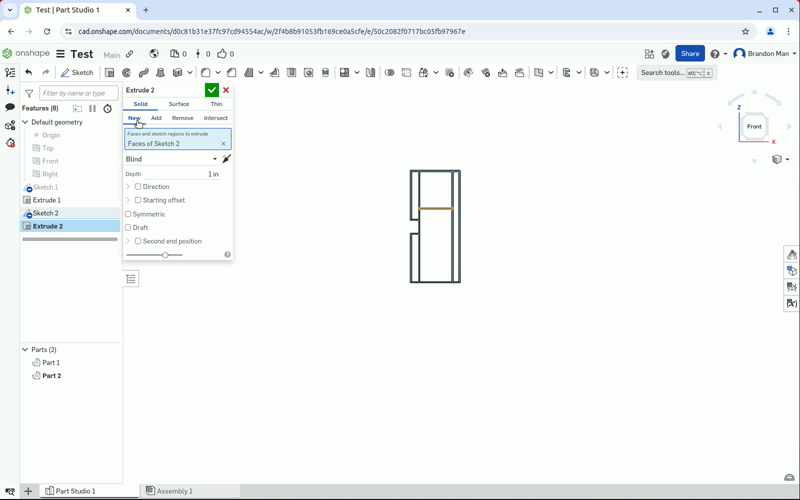
key(tab, 4)
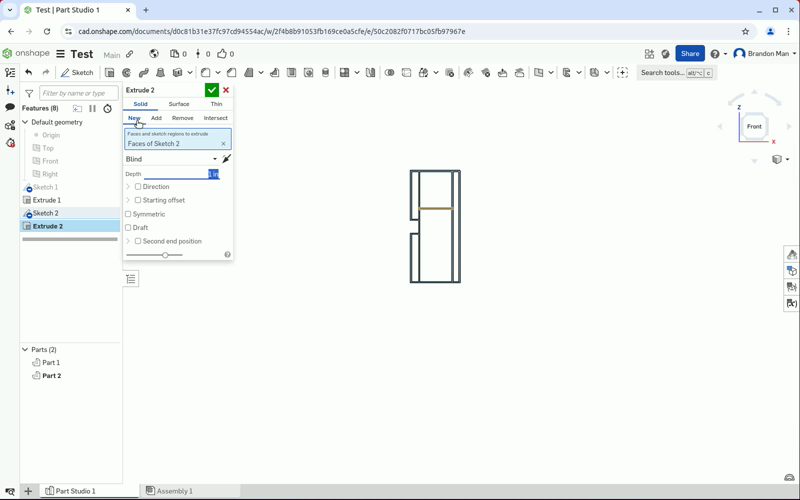
text(-0.241)
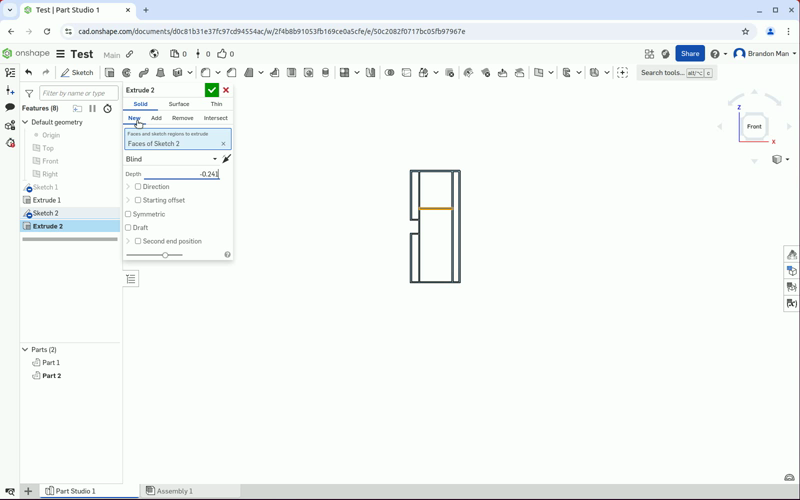
key(enter)
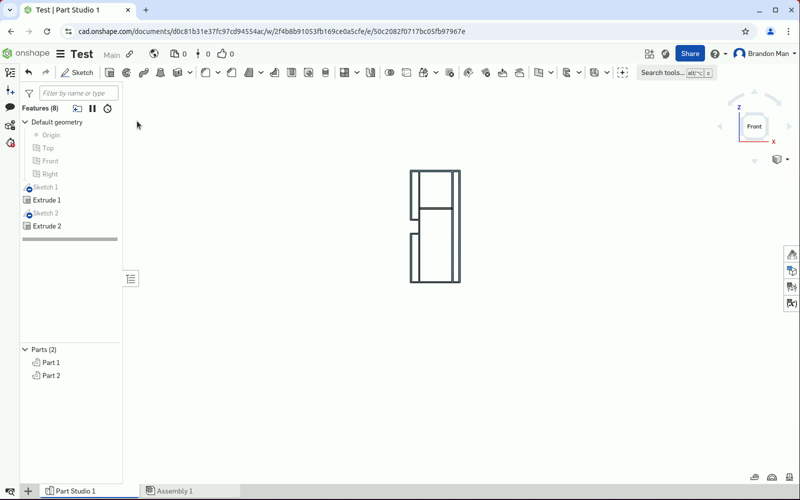
key(shift+h)
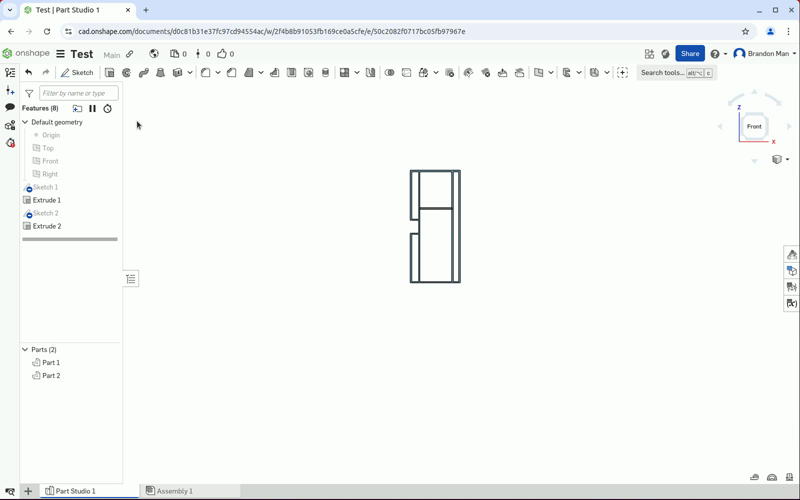
key(shift+h)
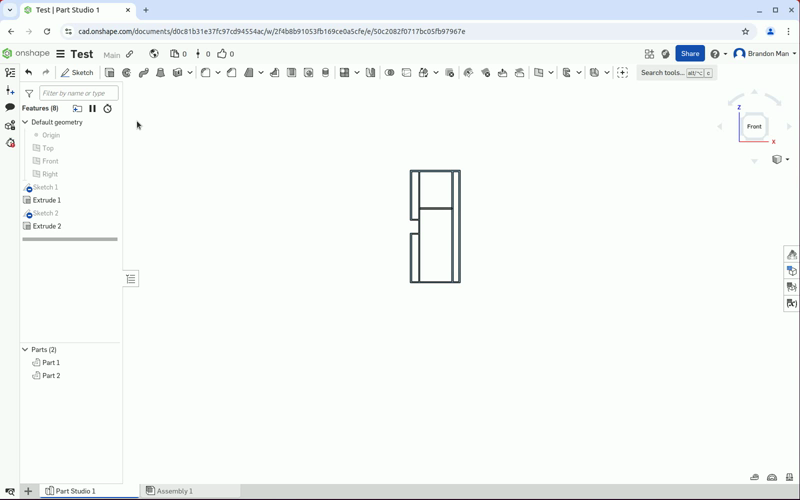
mouse_move(73, 189)
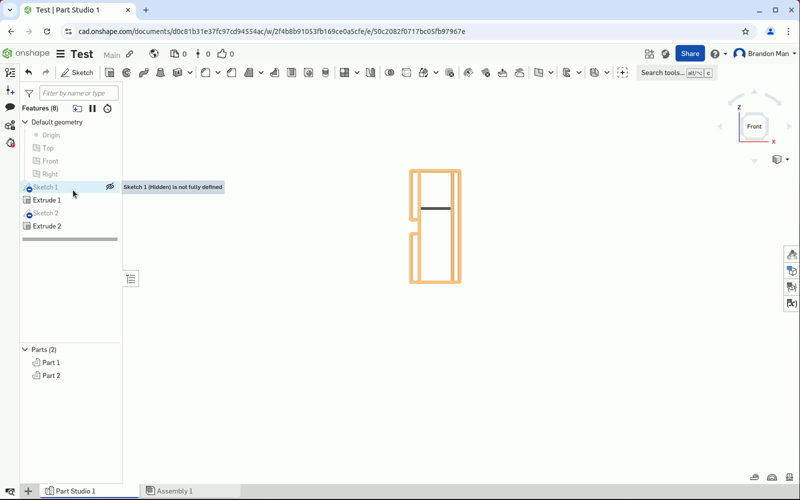
click(73, 189)
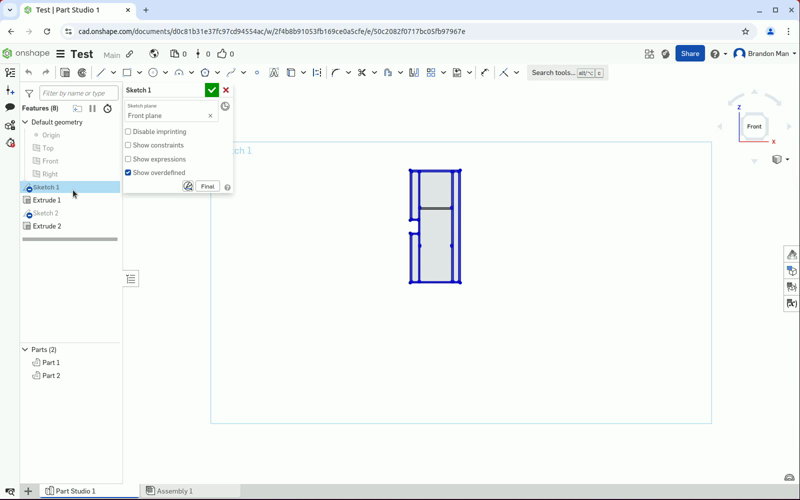
mouse_move(229, 92)
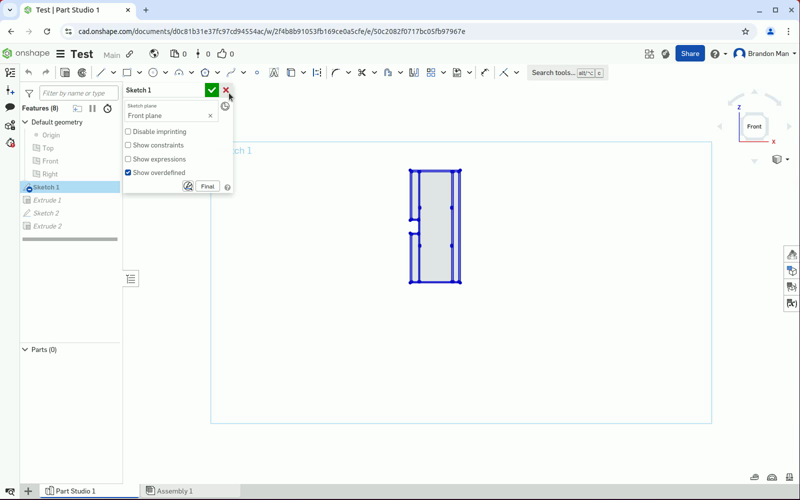
click(229, 92)
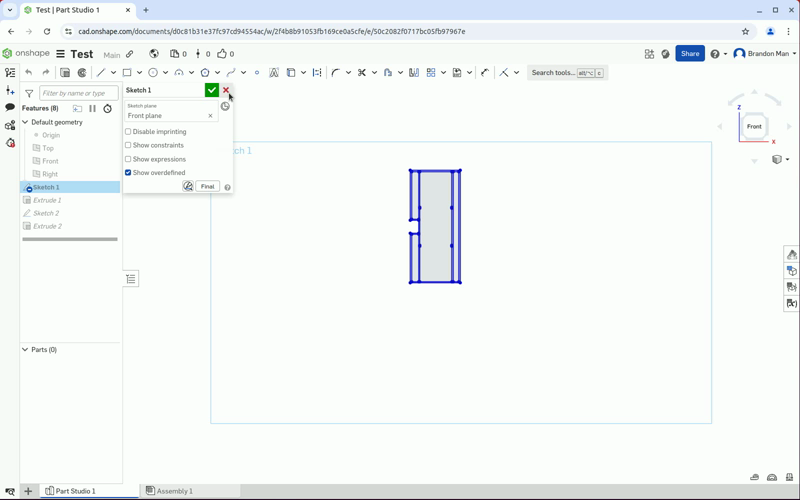
key(shift+s)
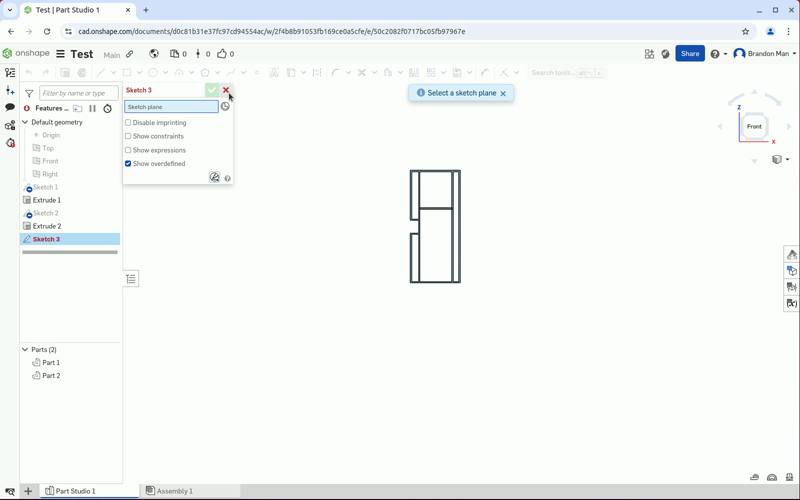
mouse_move(73, 163)
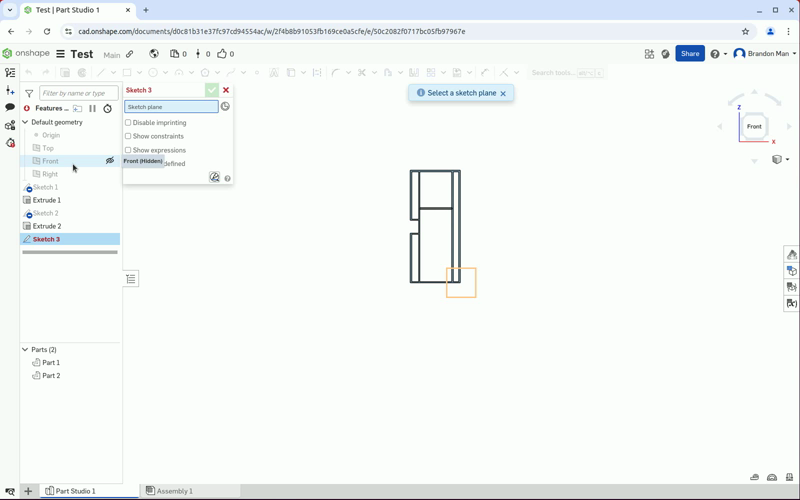
click(73, 163)
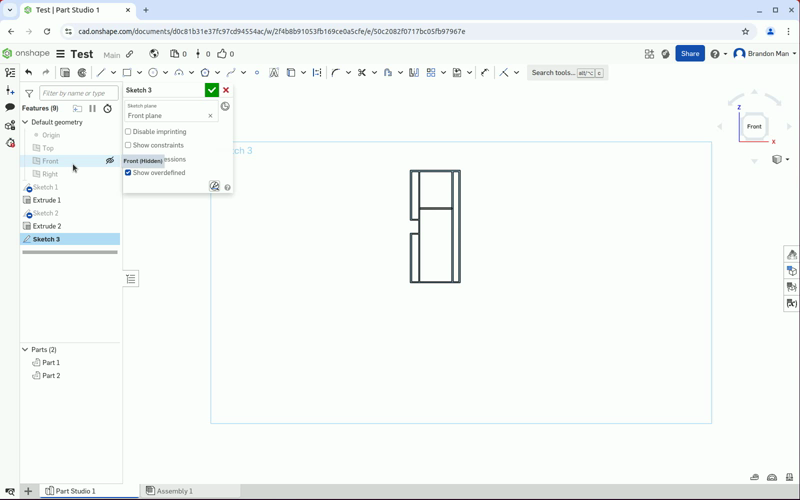
mouse_move(73, 352)
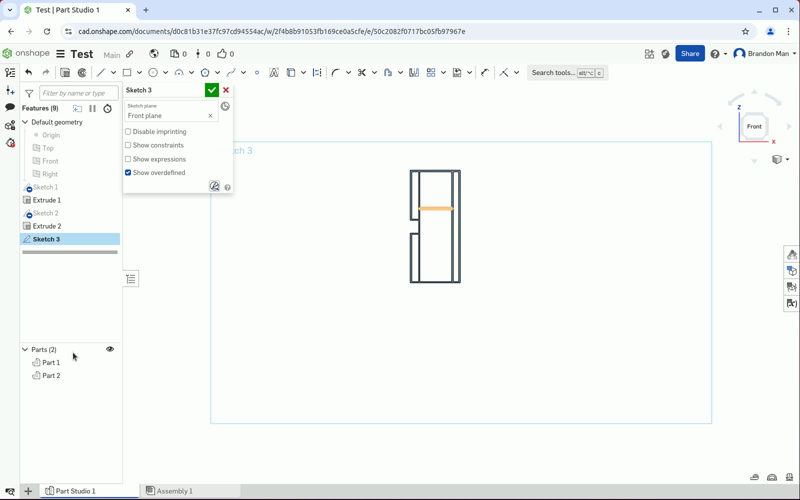
key(y)
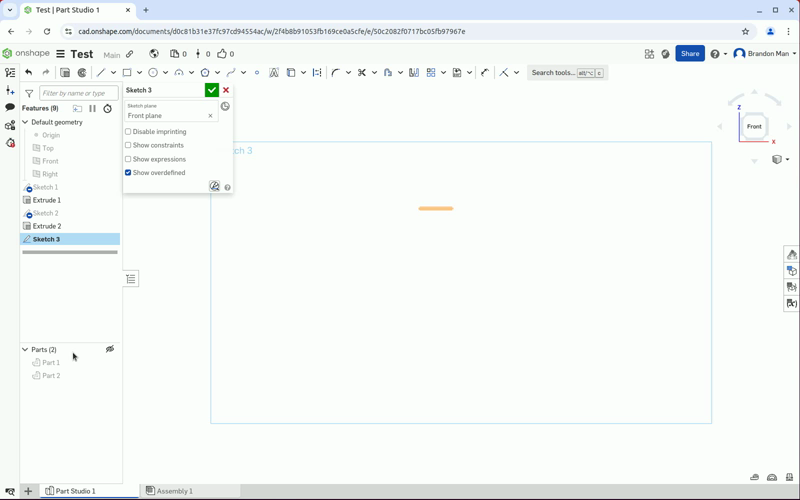
key(l)
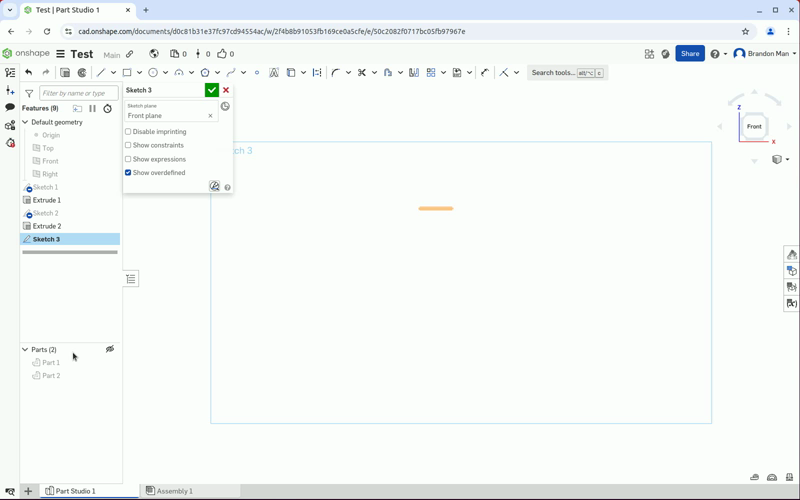
key_down(shift)
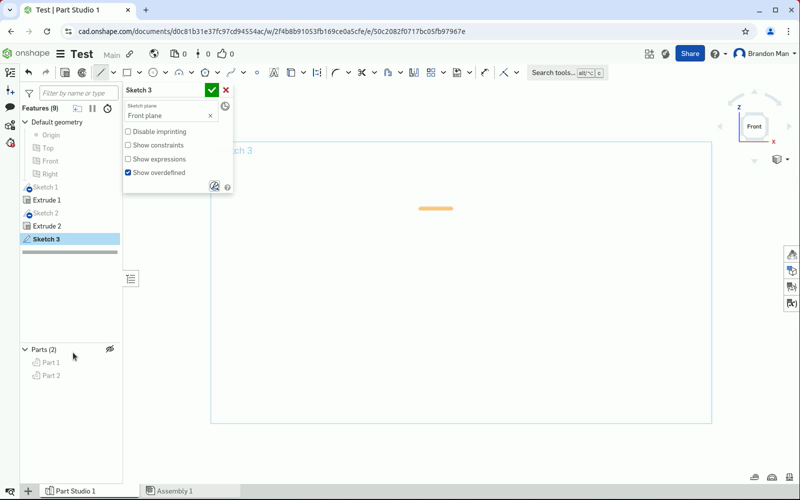
mouse_move(419, 245)
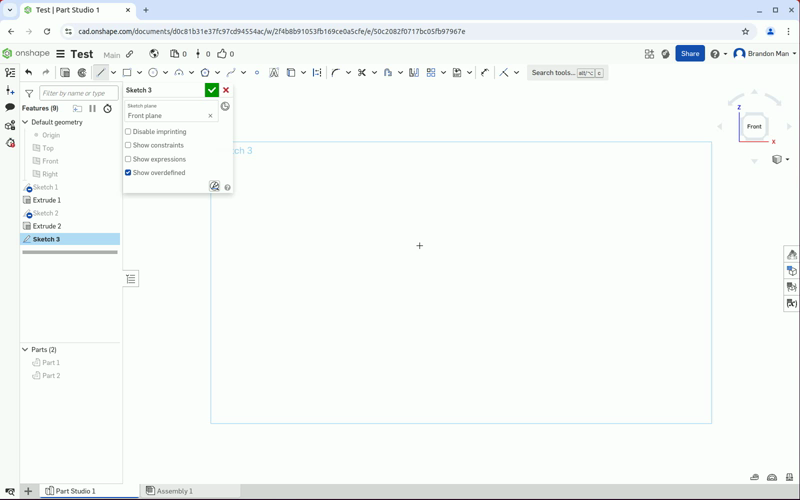
click(419, 245)
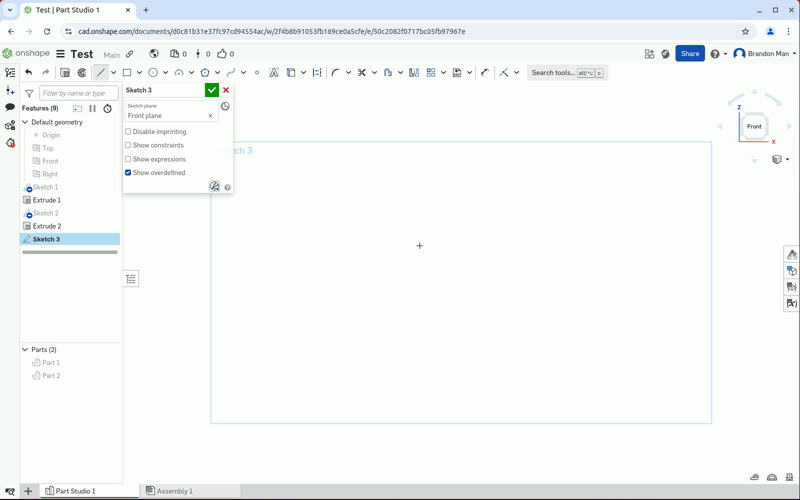
key_up(shift)
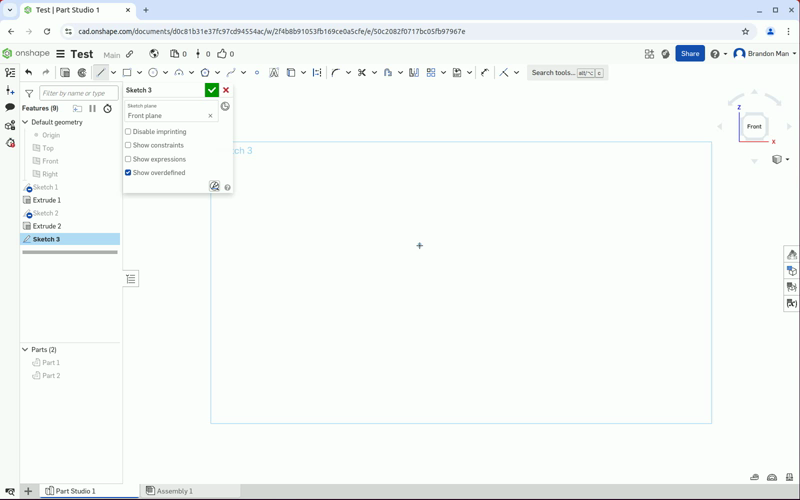
key_down(shift)
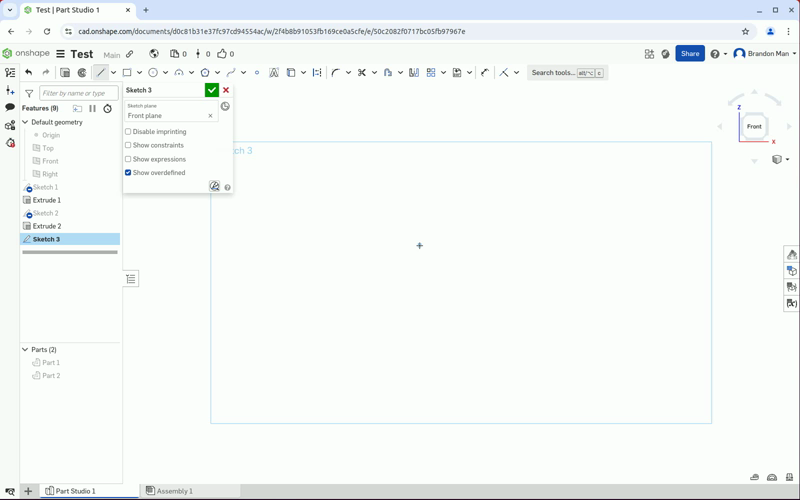
mouse_move(449, 245)
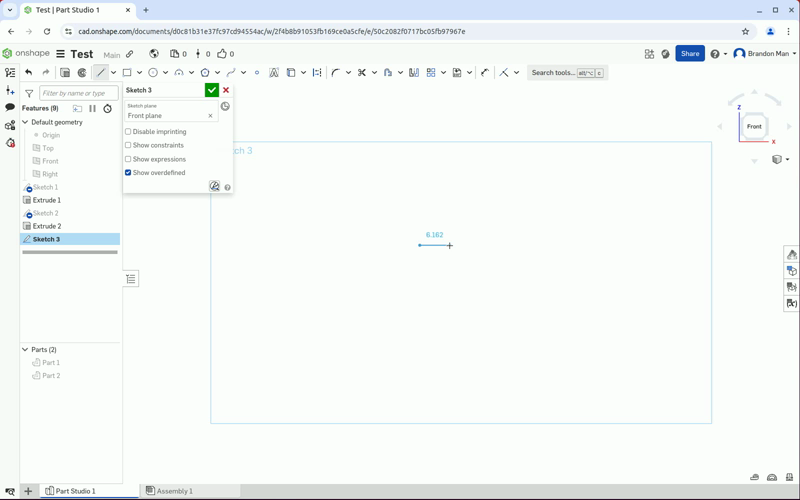
mouse_move(452, 245)
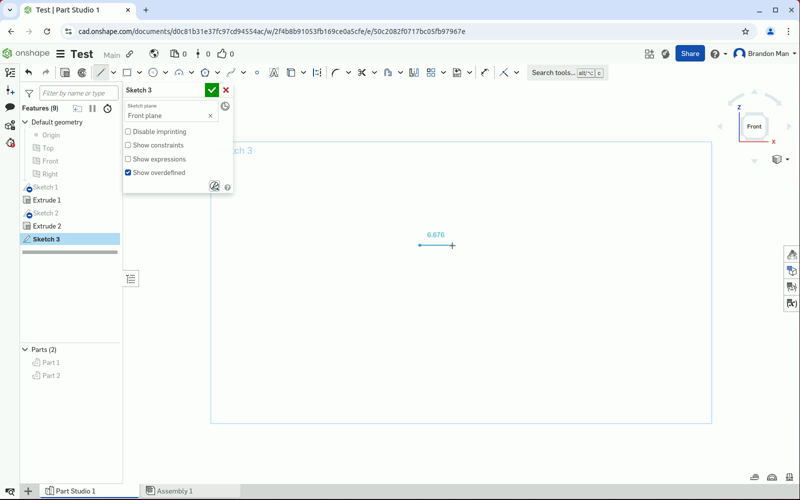
click(452, 245)
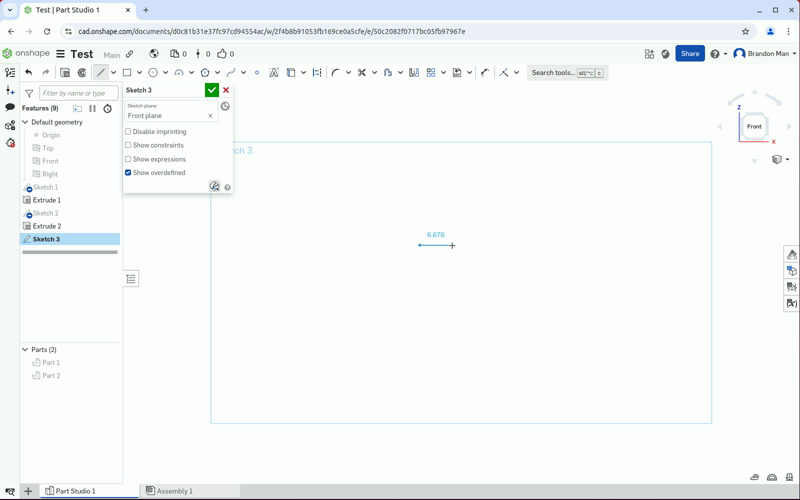
key_up(shift)
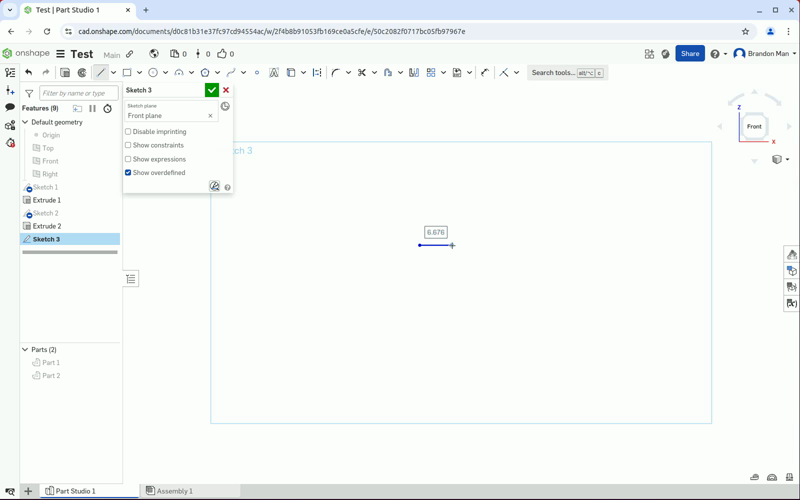
key_down(shift)
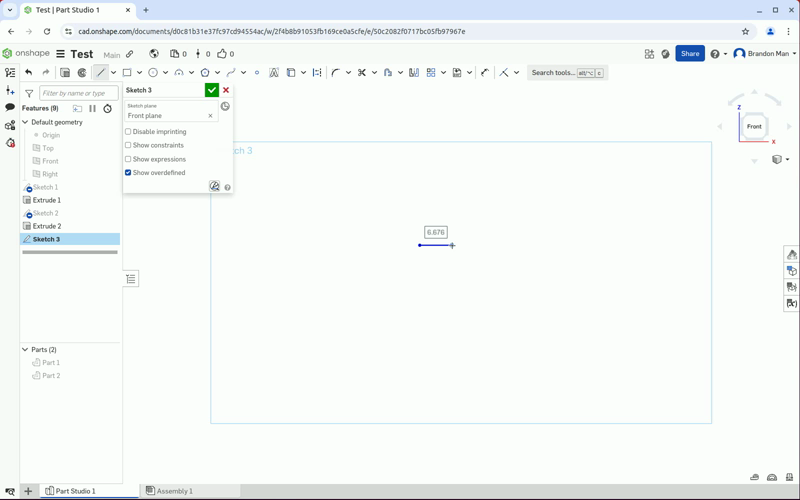
mouse_move(482, 245)
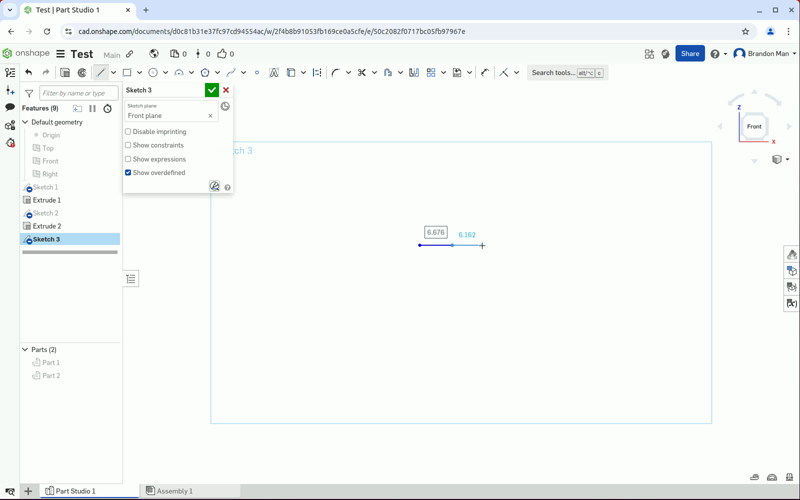
mouse_move(452, 243)
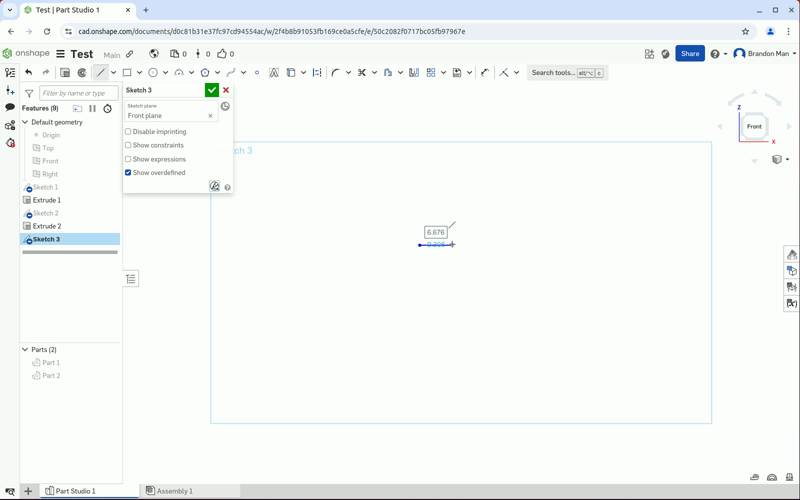
scroll(6)
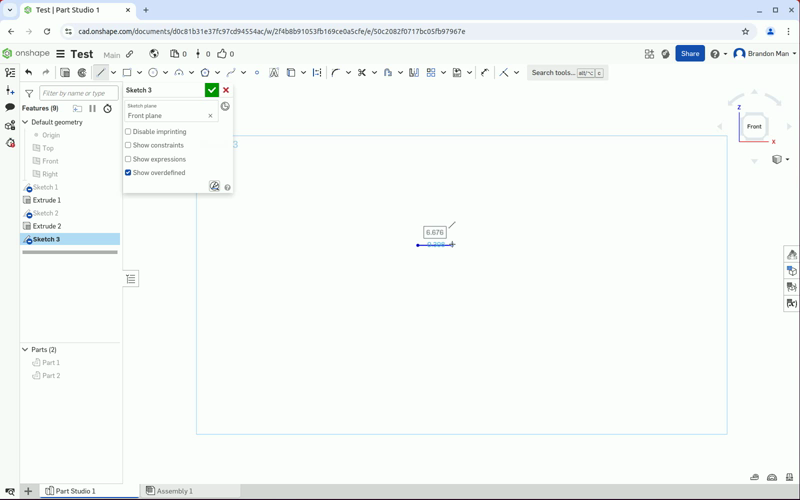
scroll(6)
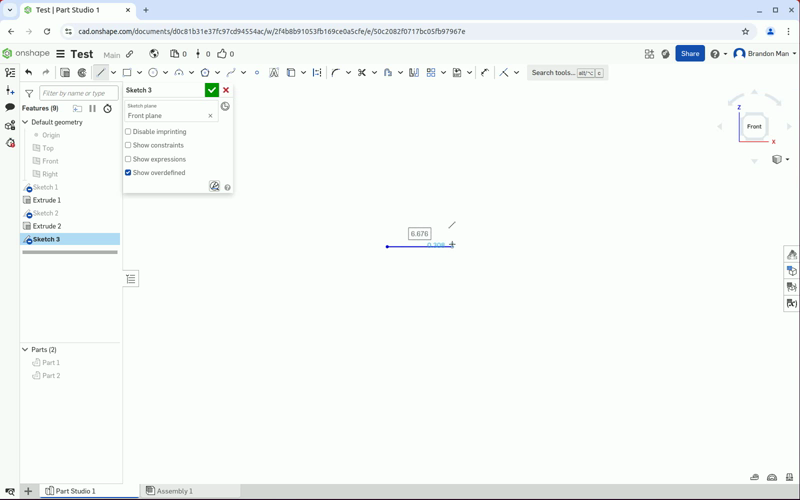
scroll(6)
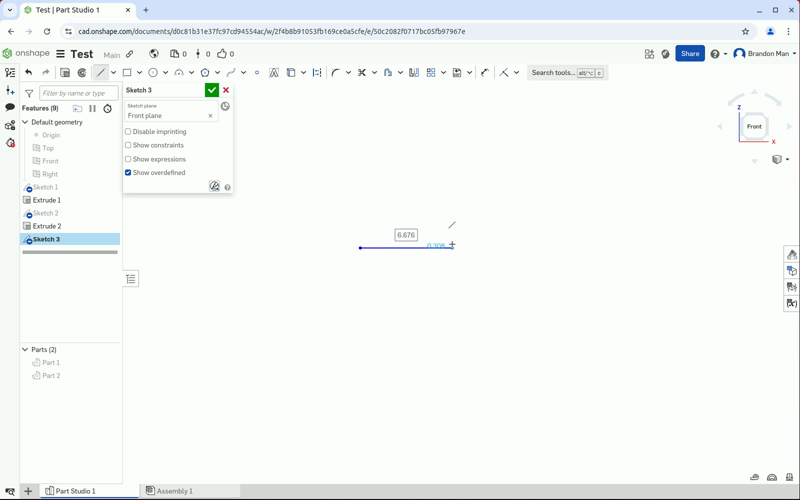
scroll(6)
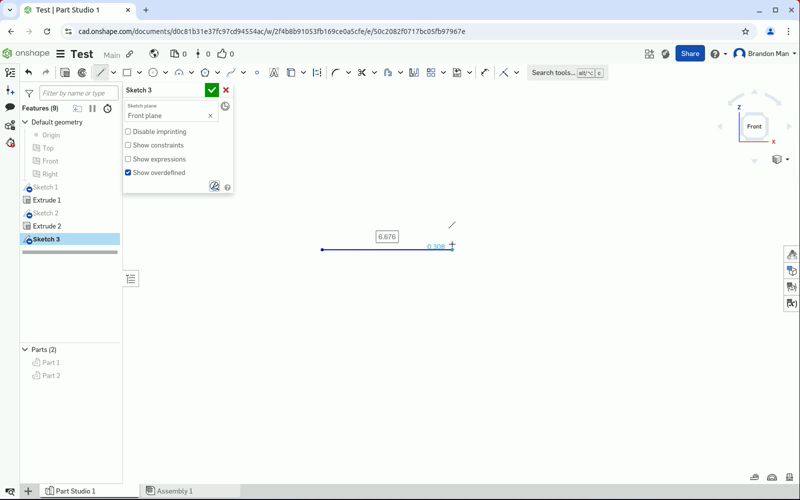
scroll(6)
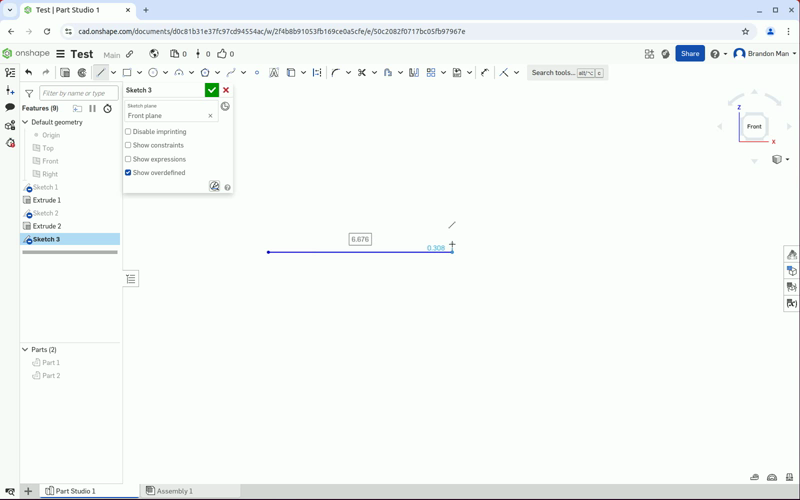
scroll(6)
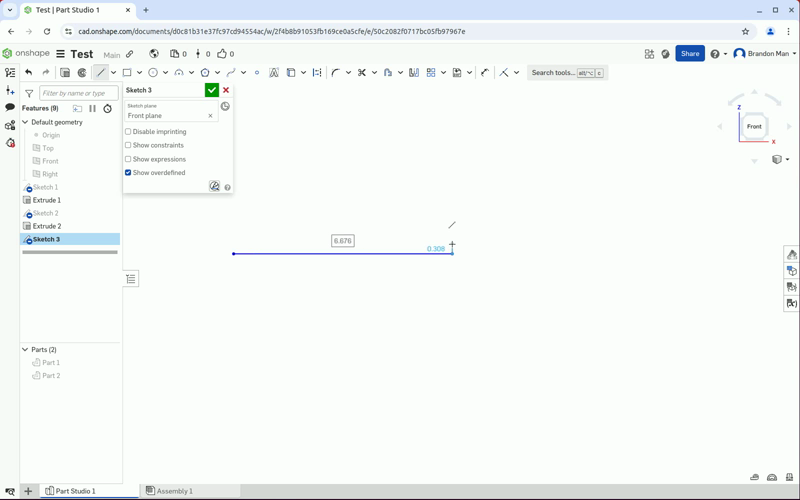
scroll(6)
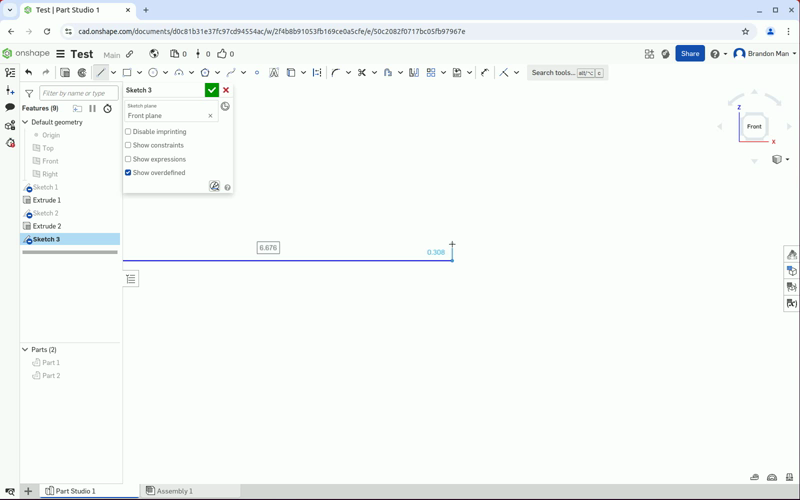
click(452, 243)
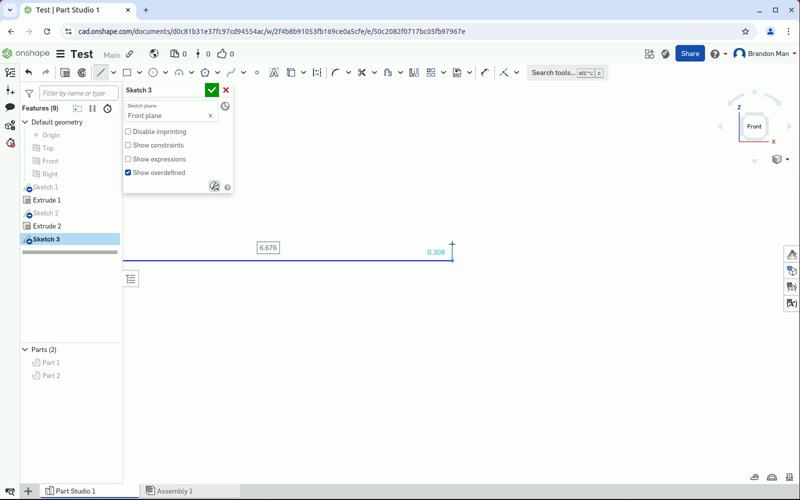
scroll(-6)
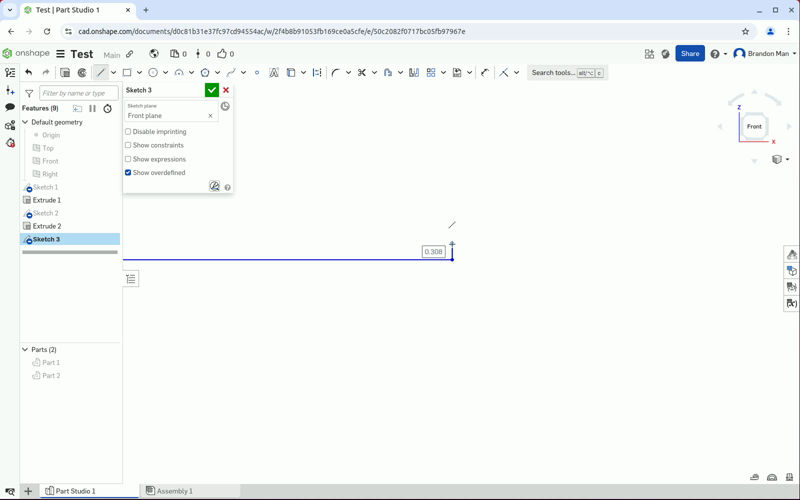
scroll(-6)
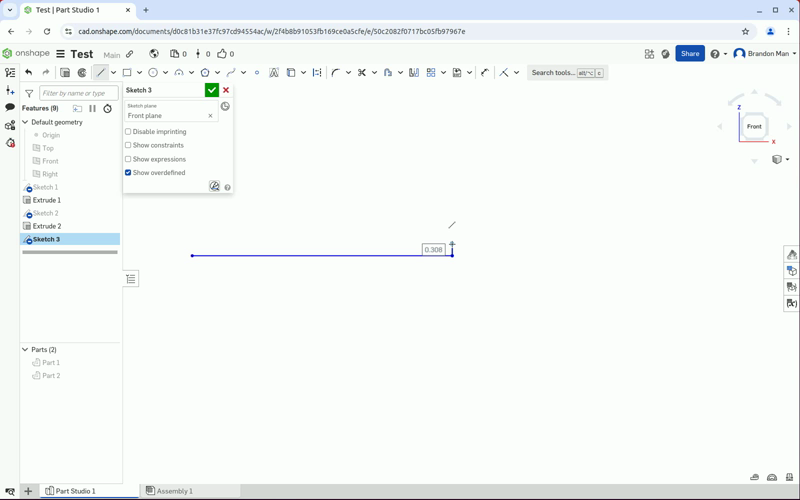
scroll(-6)
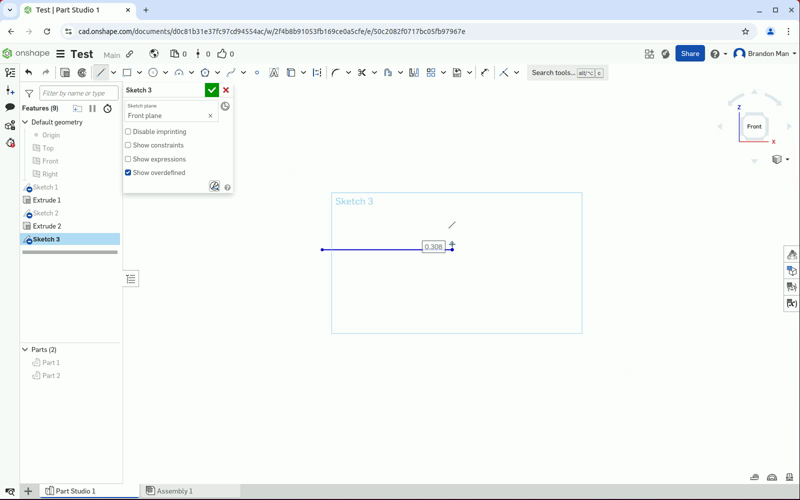
scroll(-6)
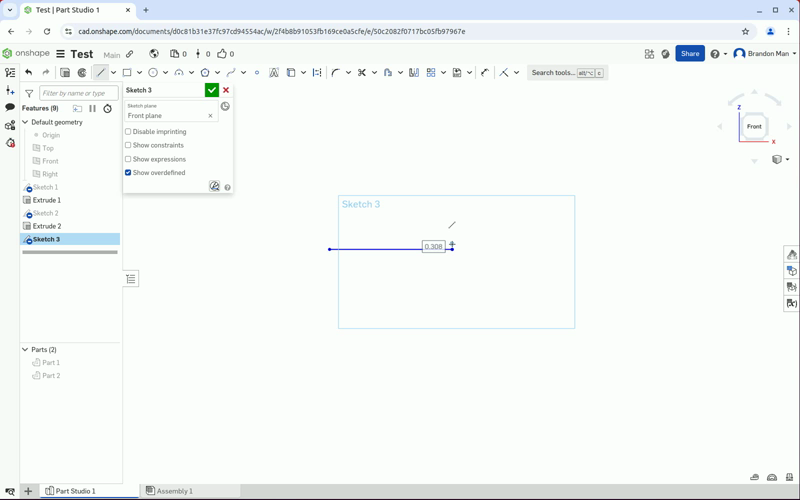
scroll(-6)
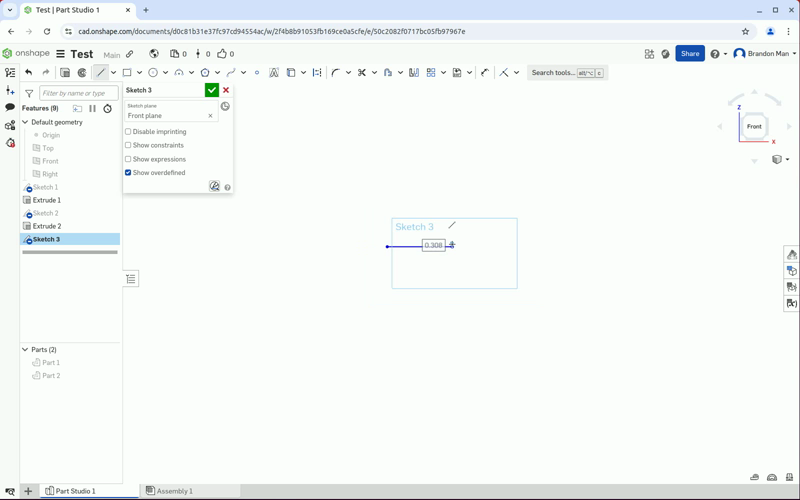
scroll(-6)
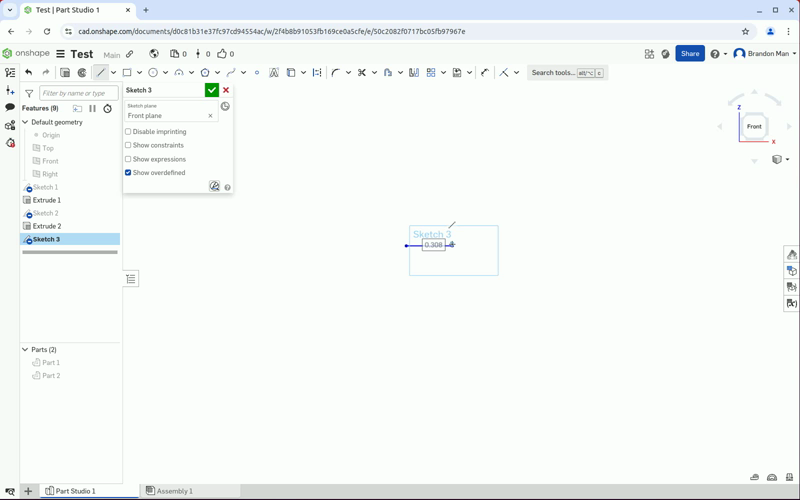
scroll(-6)
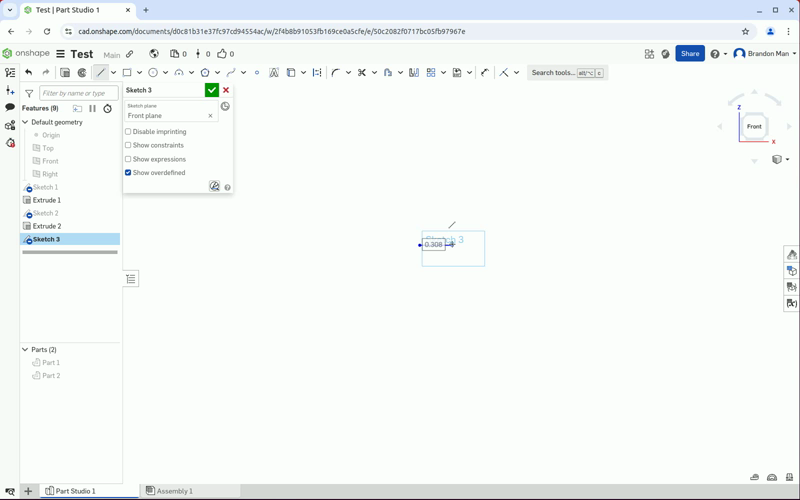
key_up(shift)
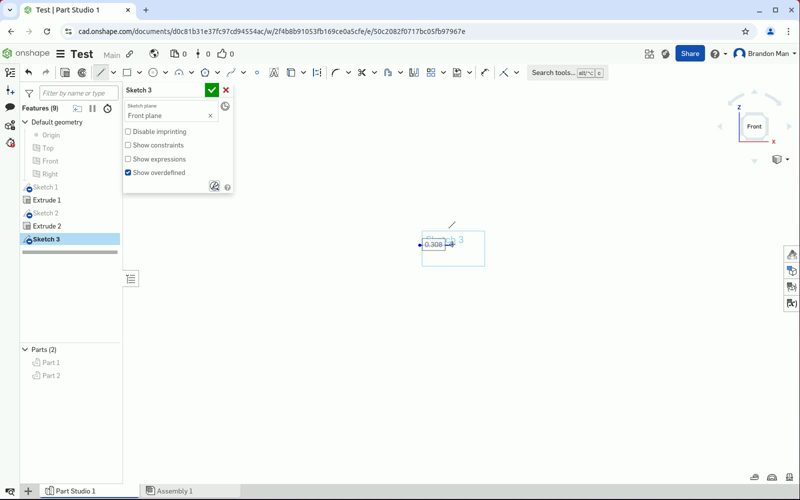
key_down(shift)
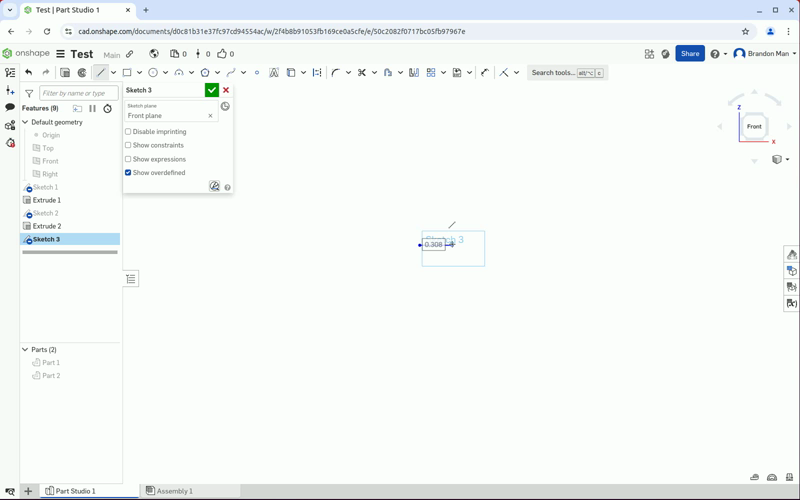
mouse_move(482, 243)
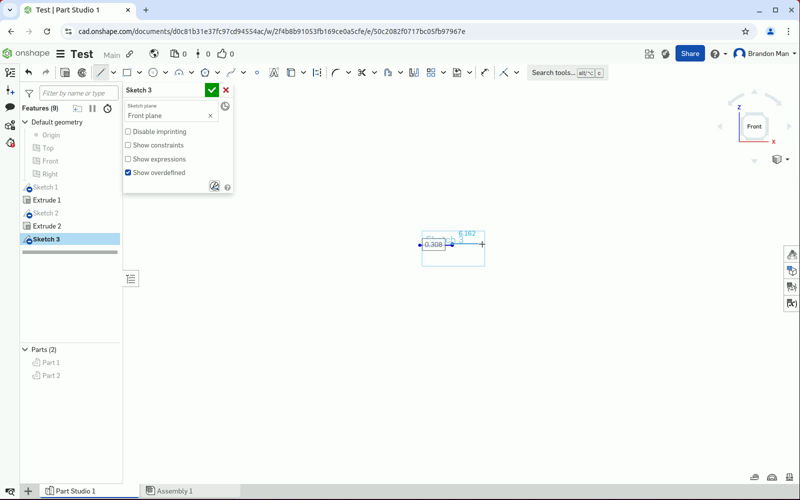
mouse_move(419, 243)
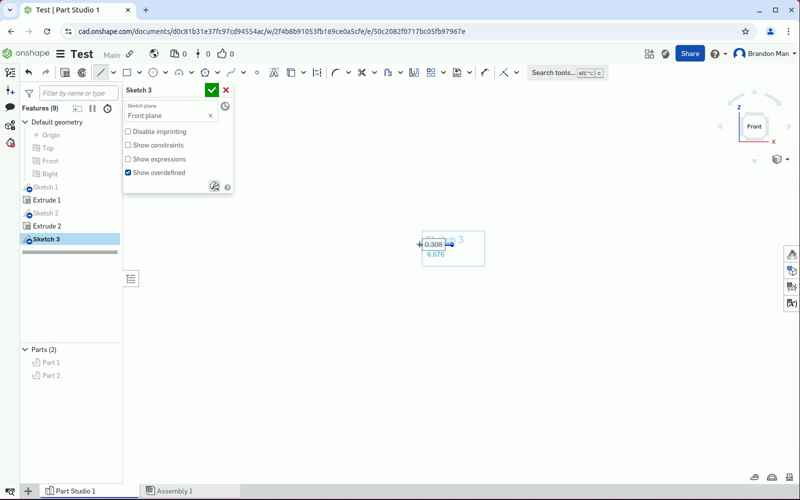
scroll(6)
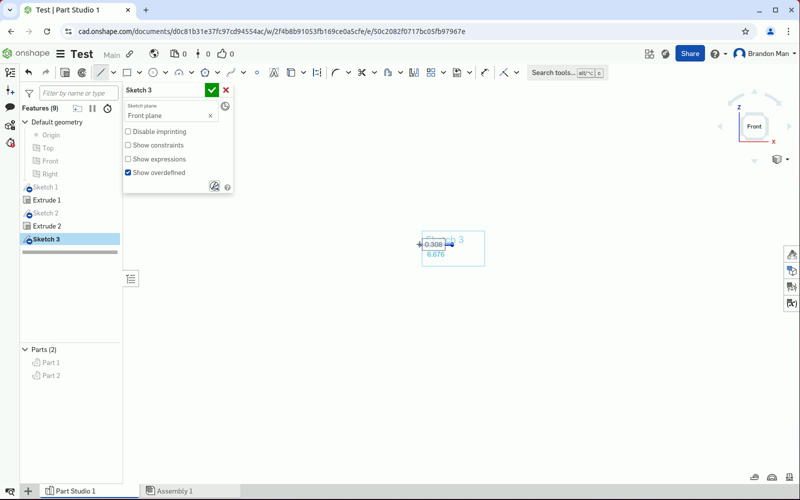
scroll(6)
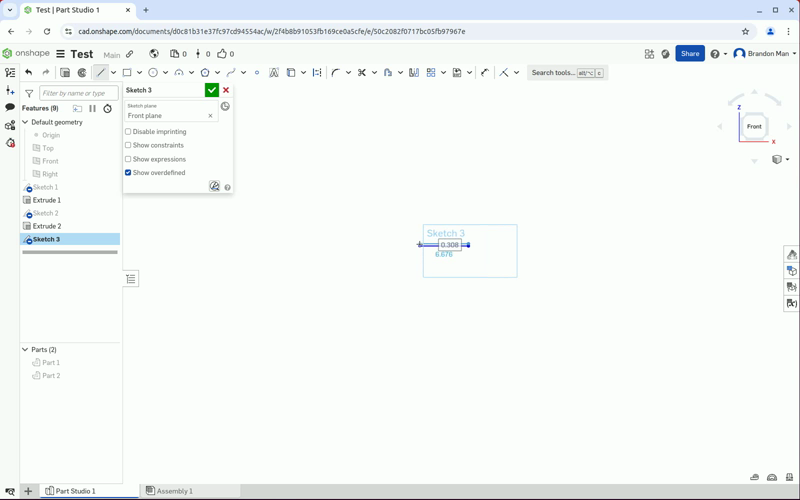
scroll(6)
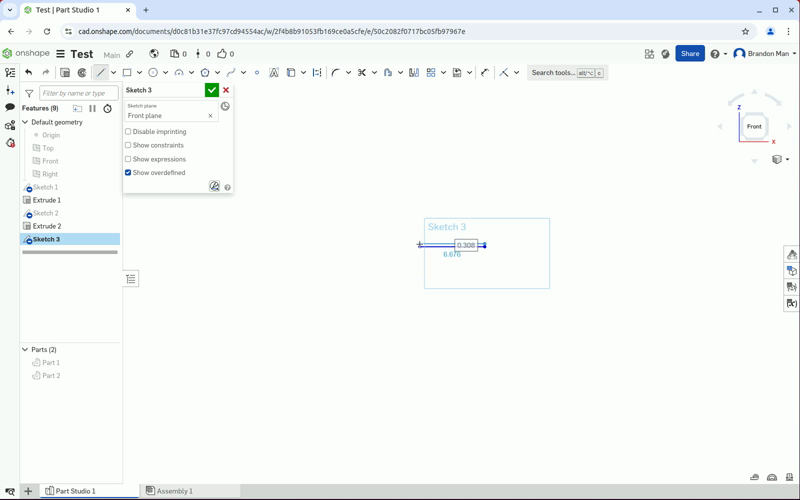
scroll(6)
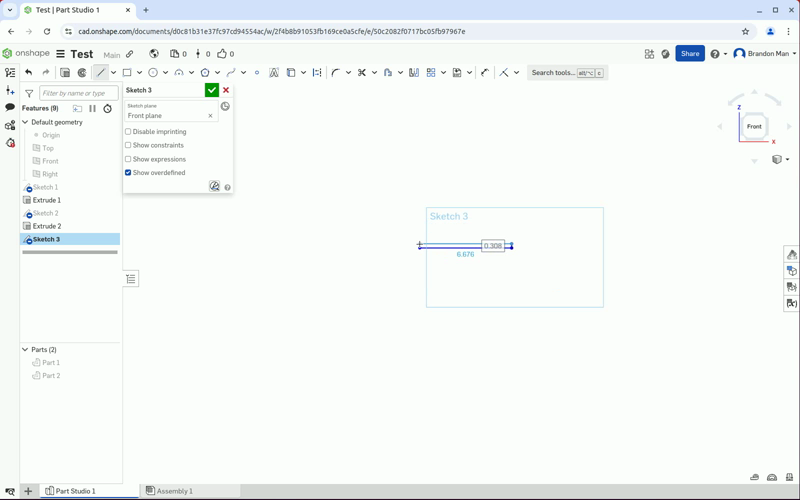
scroll(6)
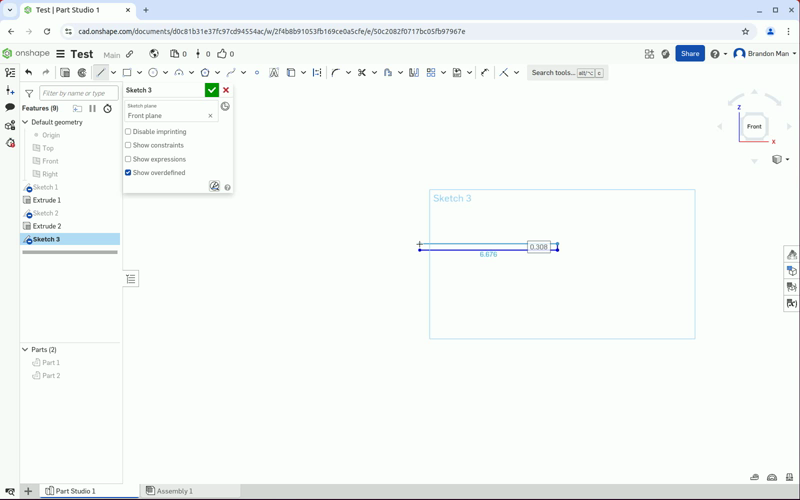
scroll(6)
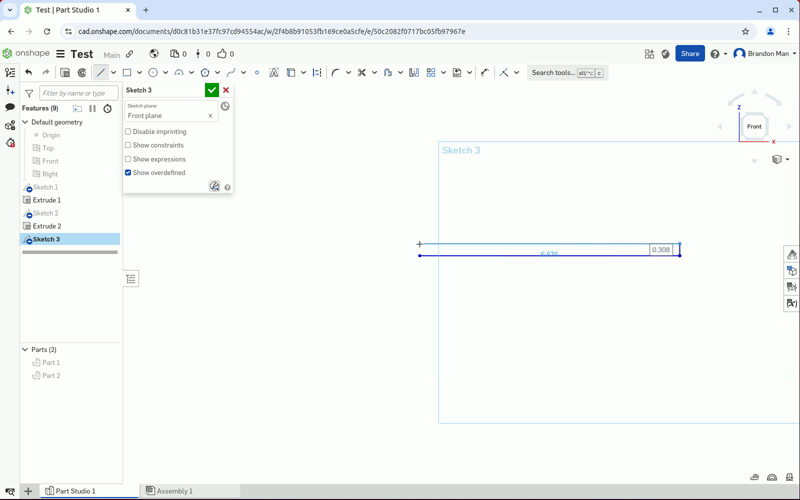
scroll(6)
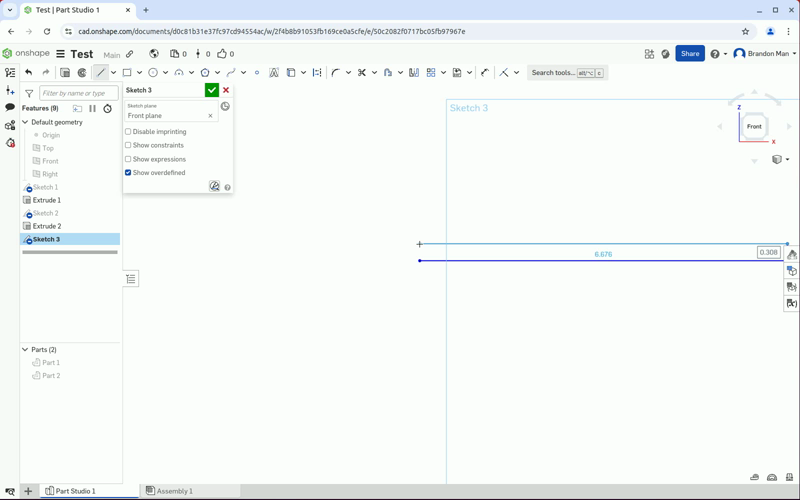
click(419, 243)
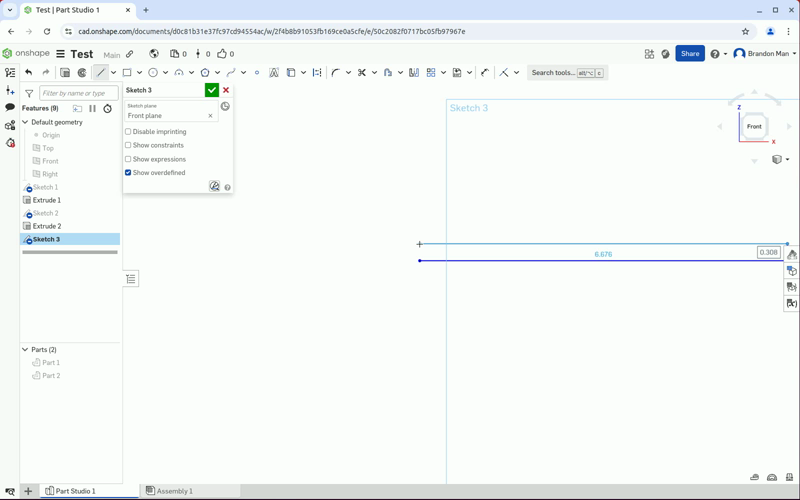
scroll(-6)
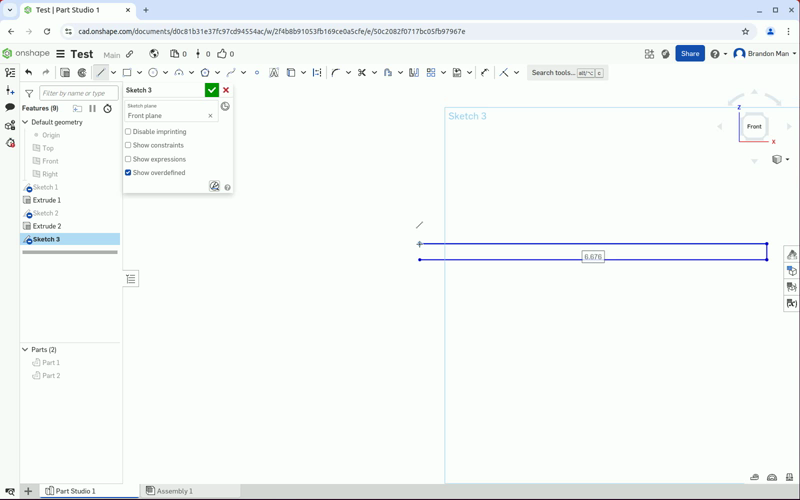
scroll(-6)
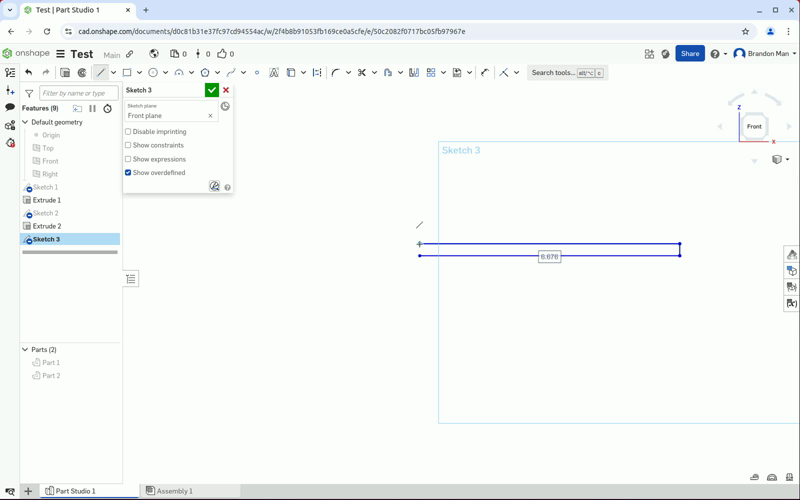
scroll(-6)
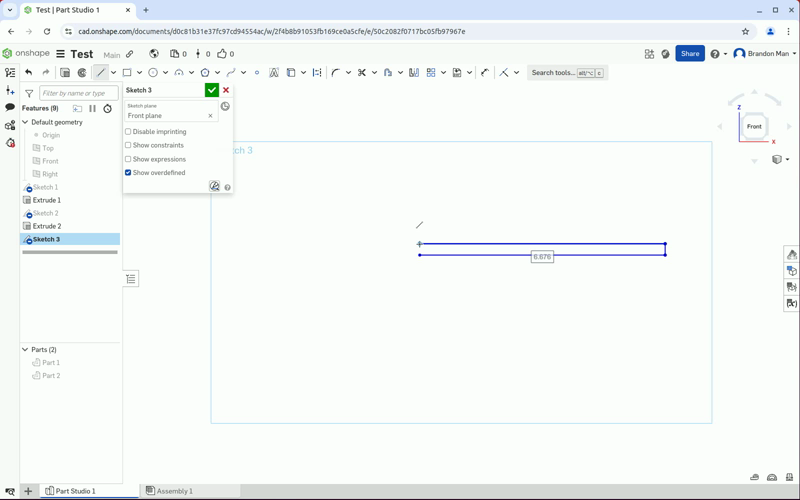
scroll(-6)
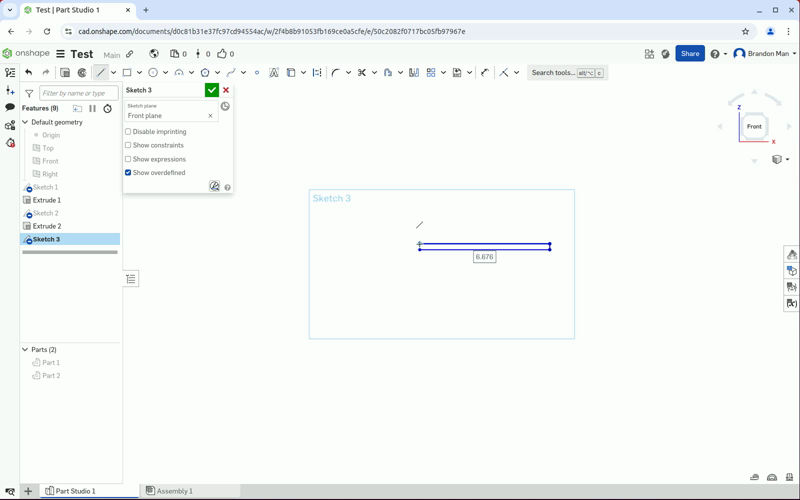
scroll(-6)
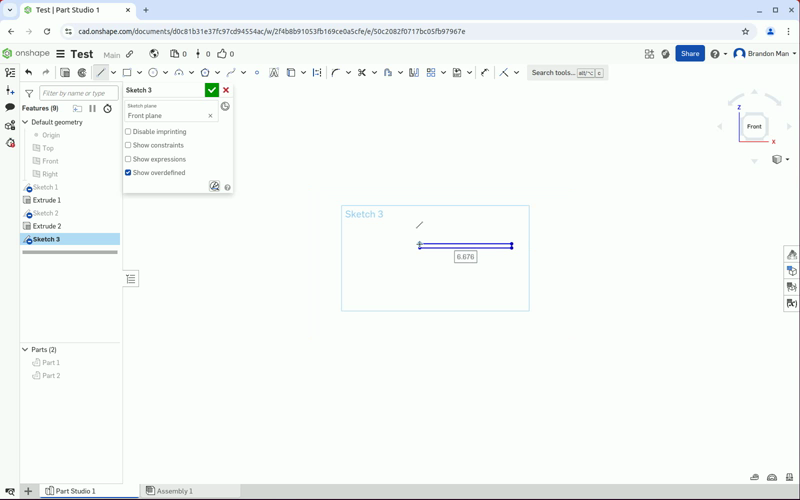
scroll(-6)
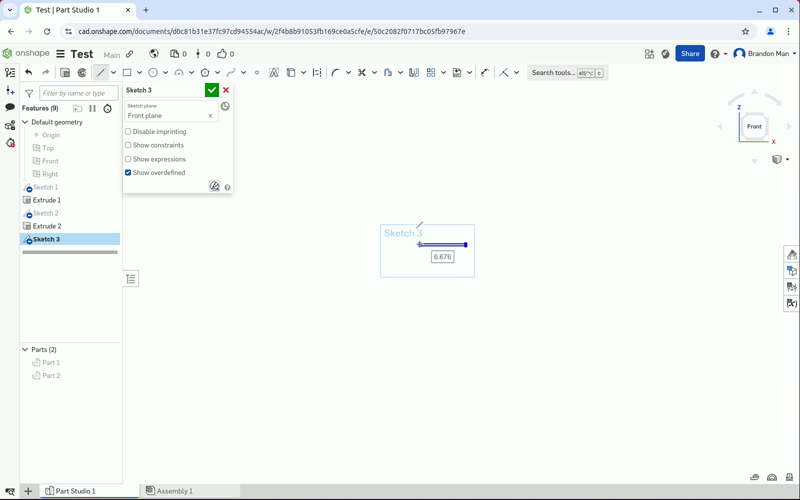
scroll(-6)
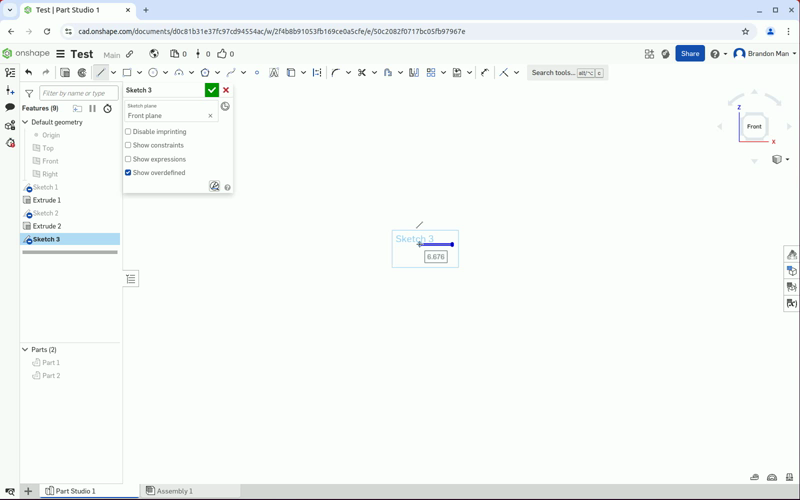
key_up(shift)
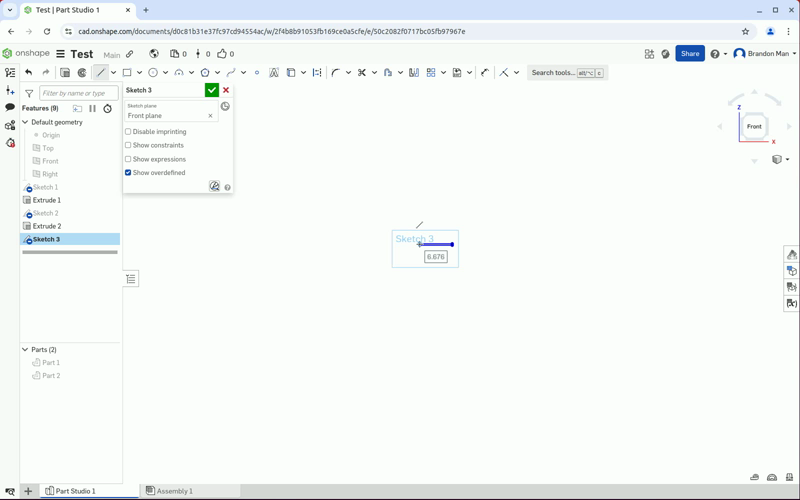
mouse_move(449, 243)
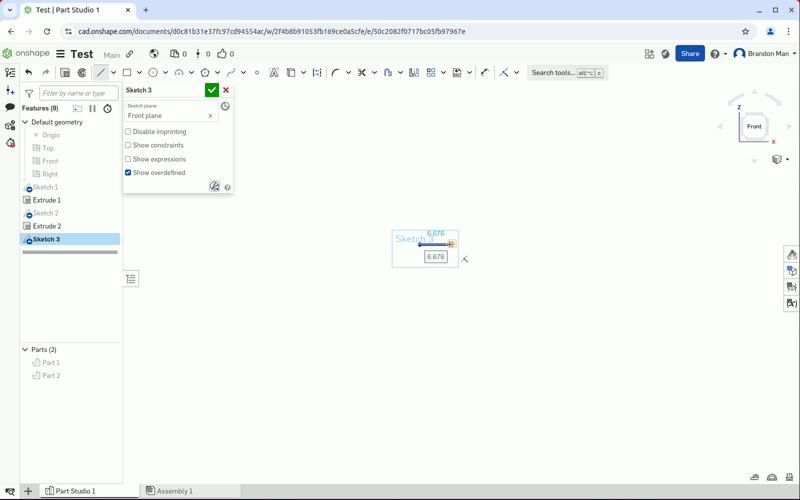
key_down(shift)
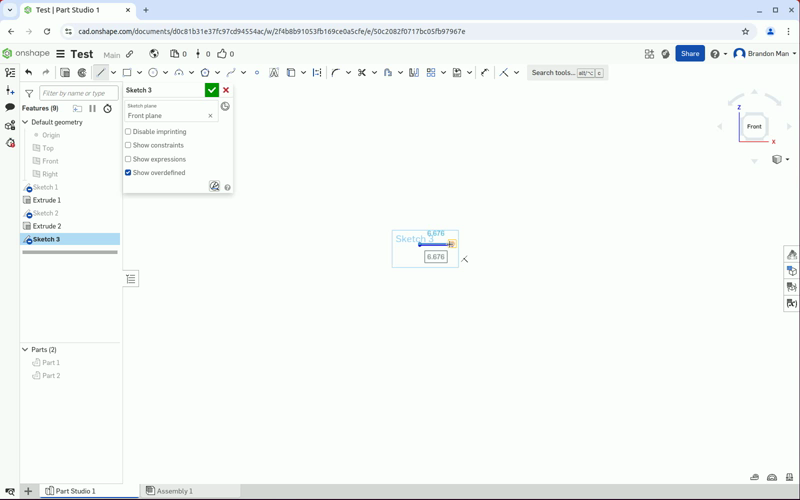
mouse_move(419, 245)
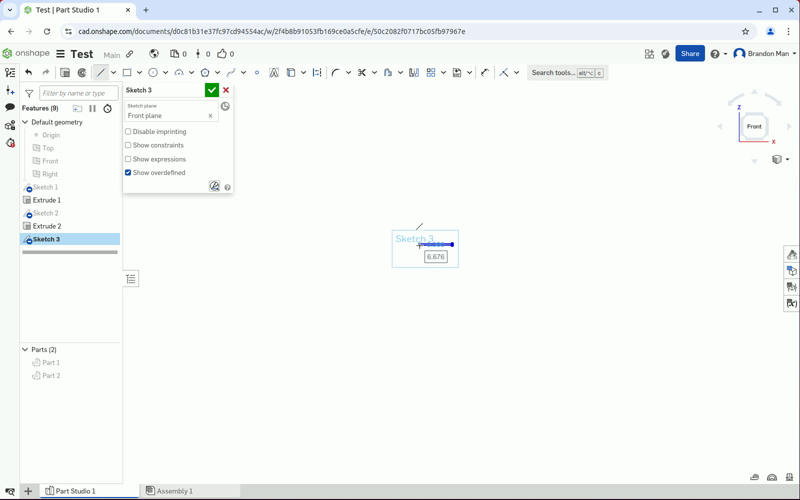
scroll(6)
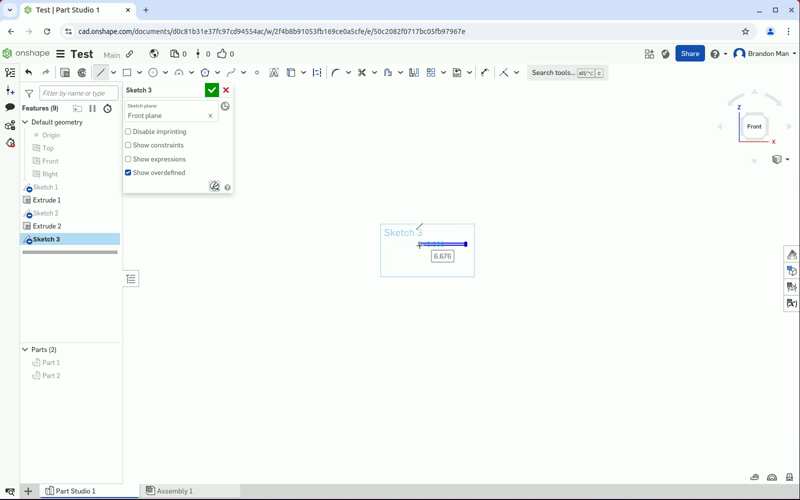
scroll(6)
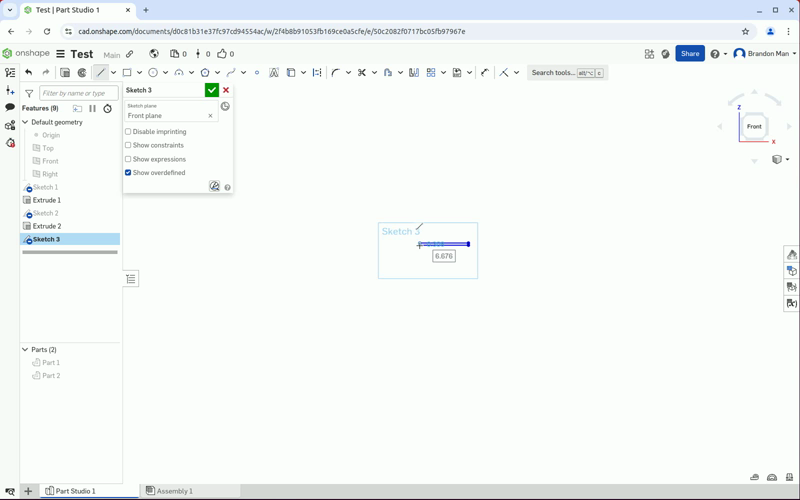
scroll(6)
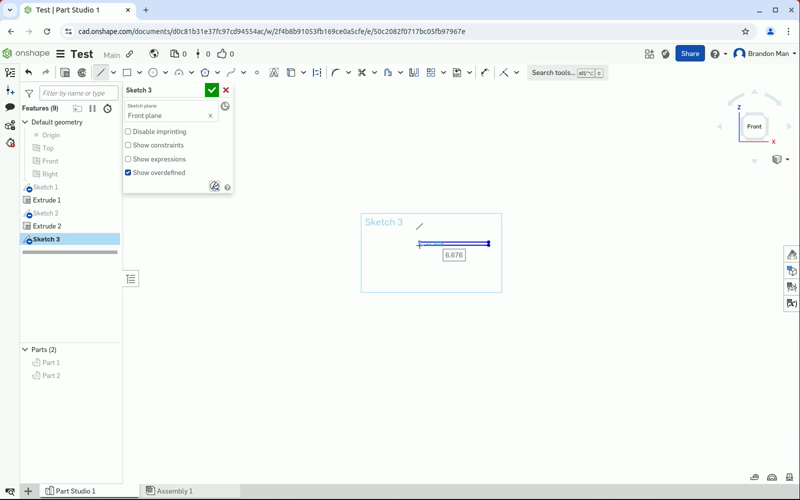
scroll(6)
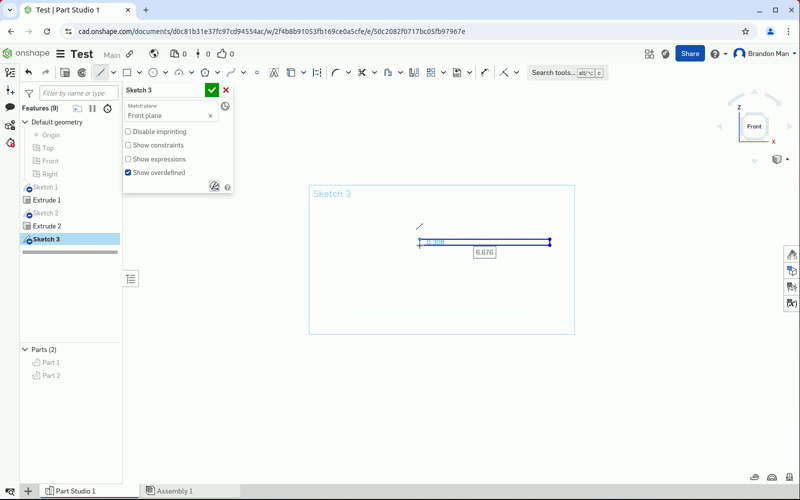
scroll(6)
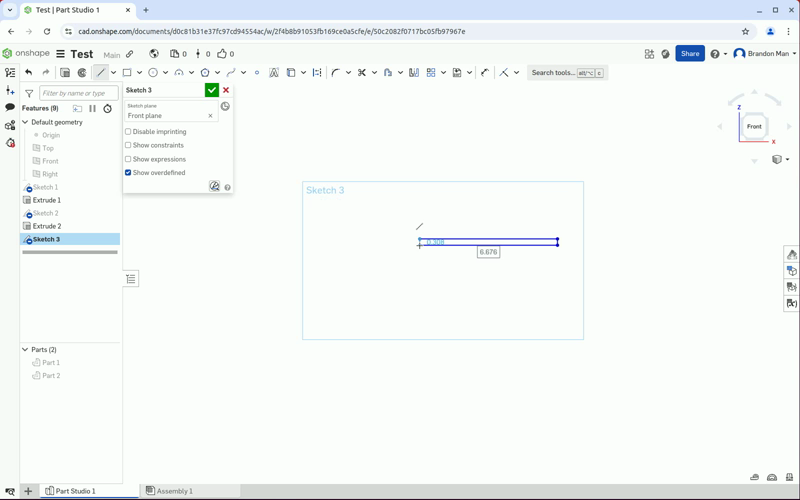
scroll(6)
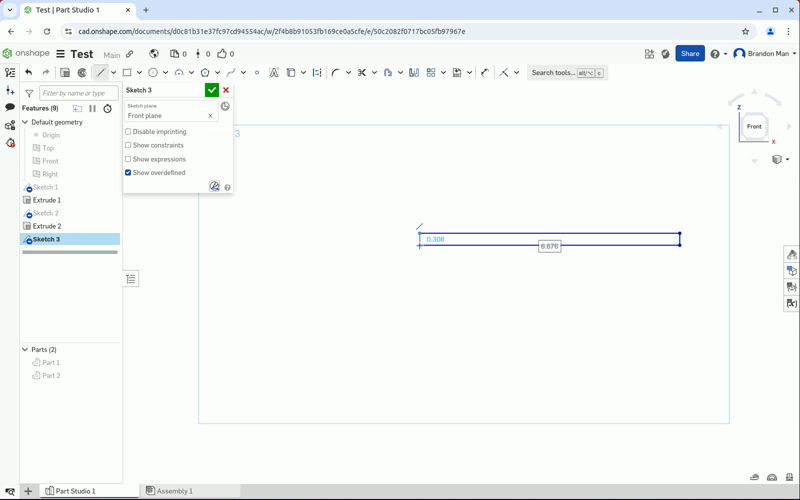
scroll(6)
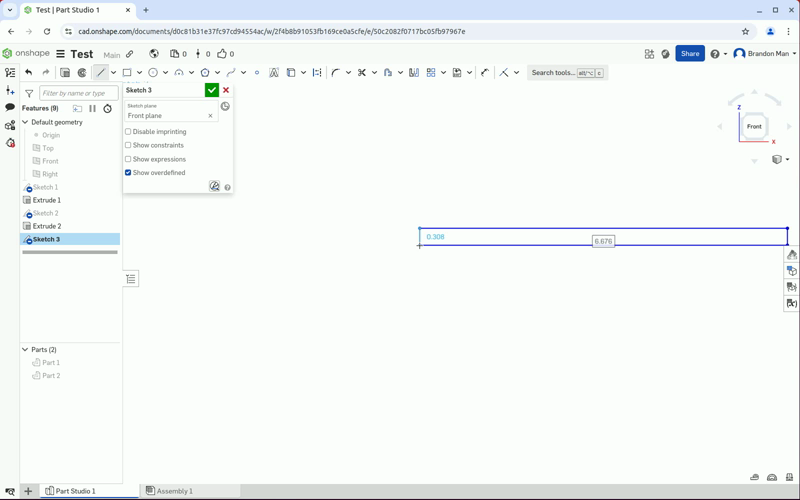
key_up(shift)
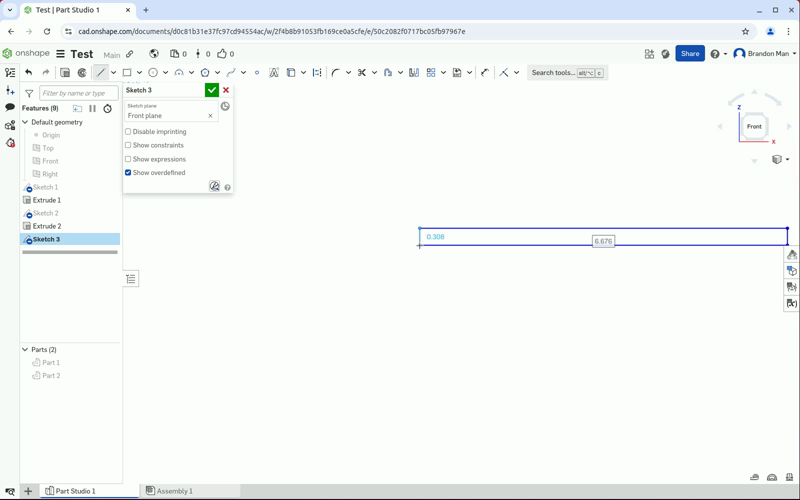
click(419, 245)
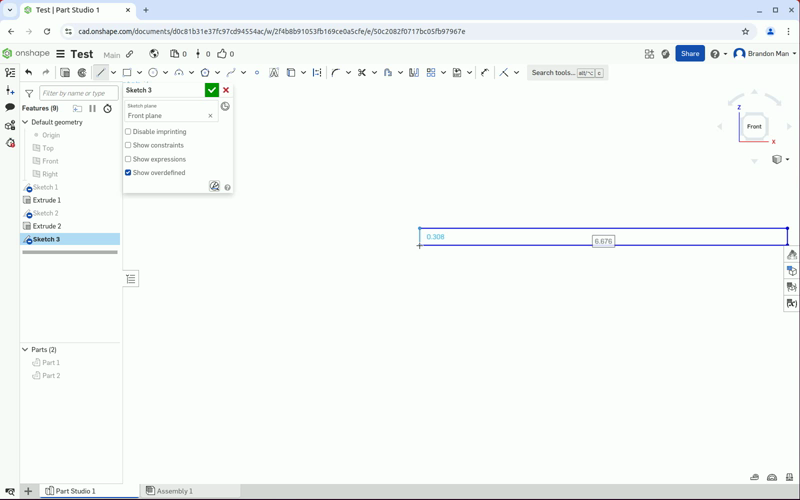
scroll(-6)
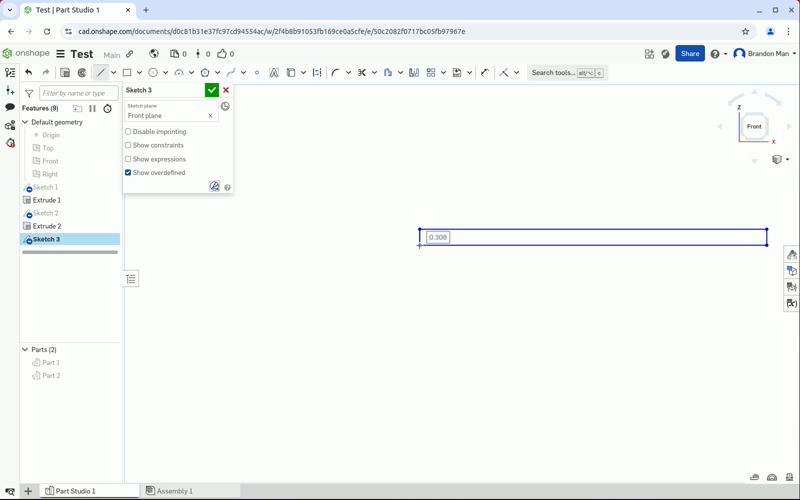
scroll(-6)
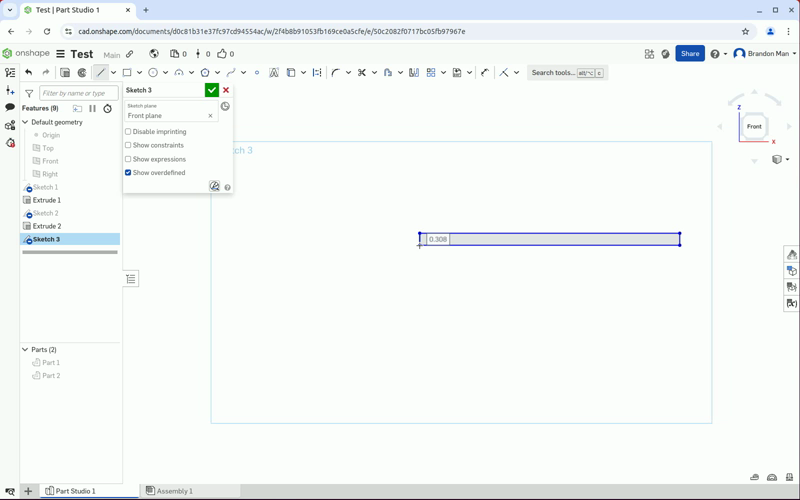
scroll(-6)
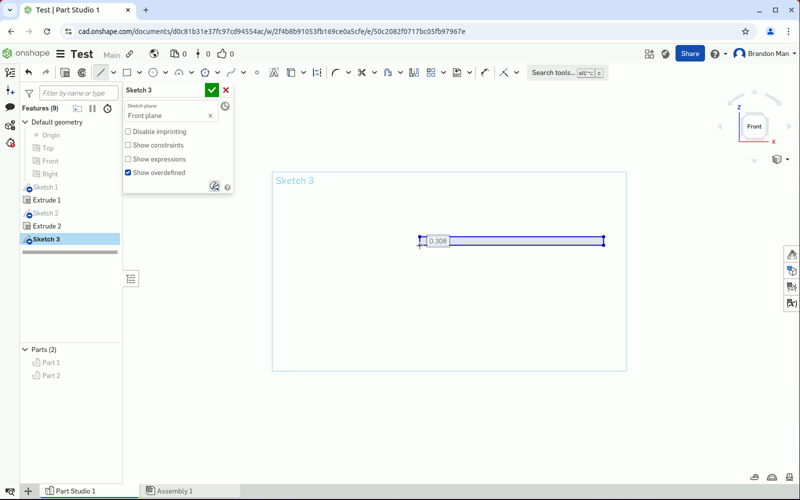
scroll(-6)
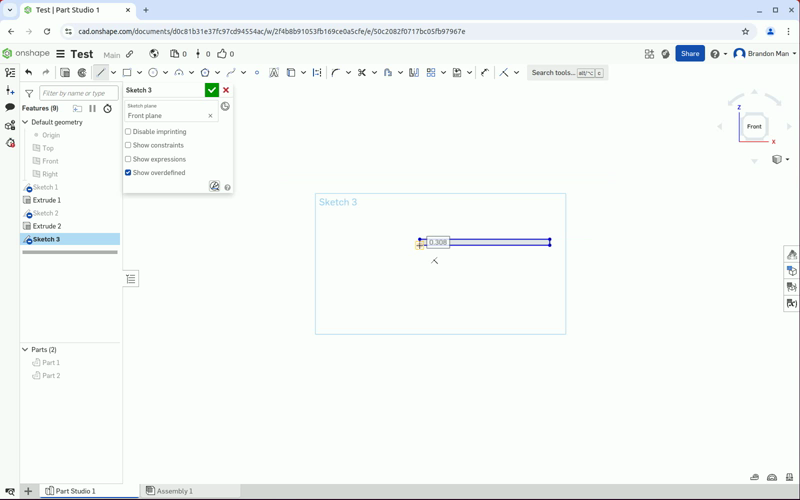
scroll(-6)
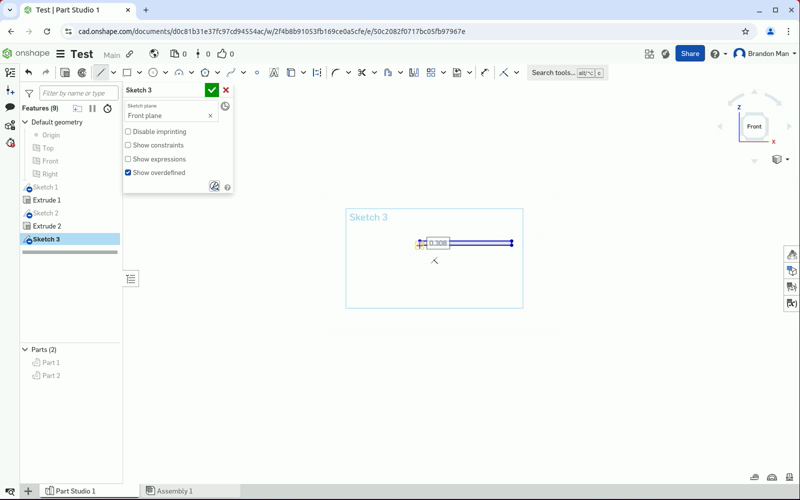
scroll(-6)
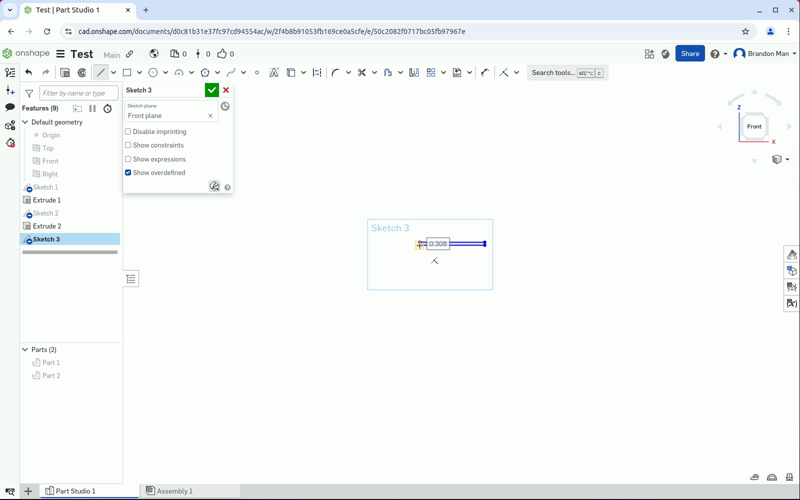
scroll(-6)
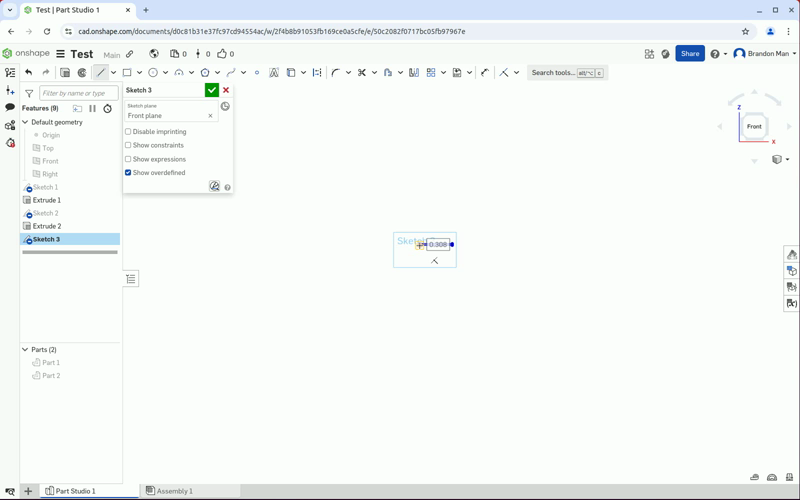
key(esc)
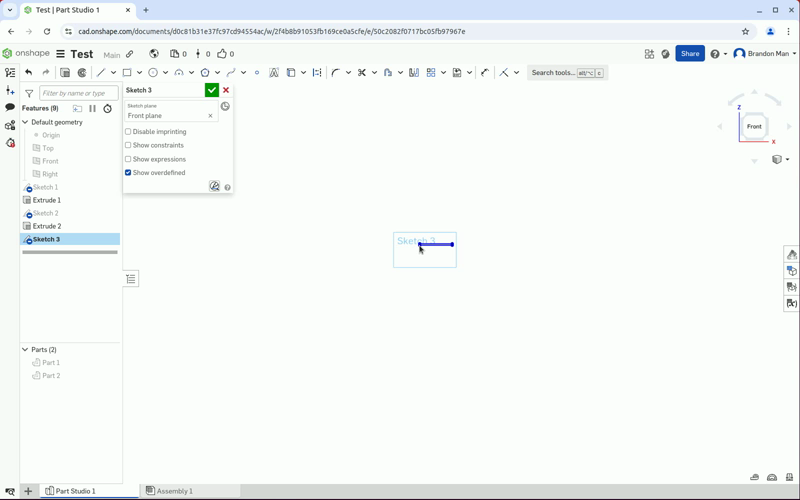
mouse_move(442, 243)
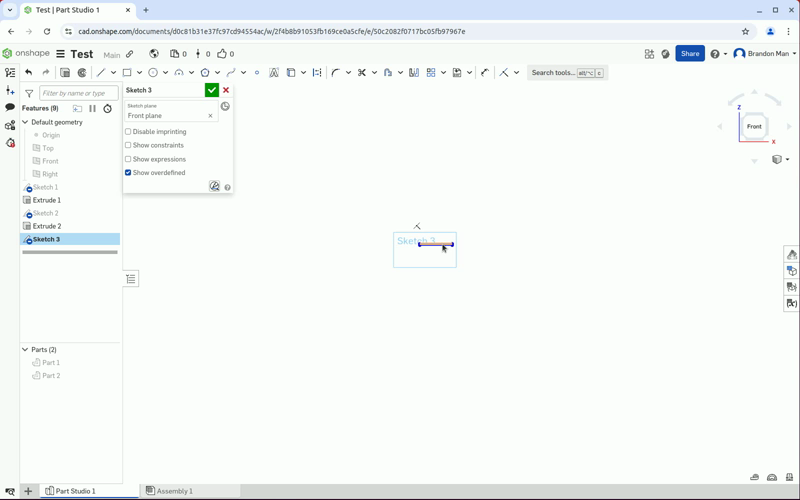
scroll(6)
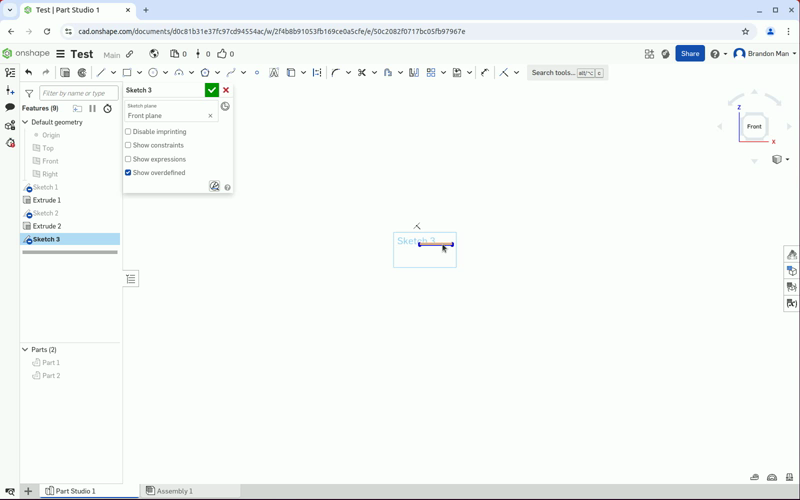
scroll(6)
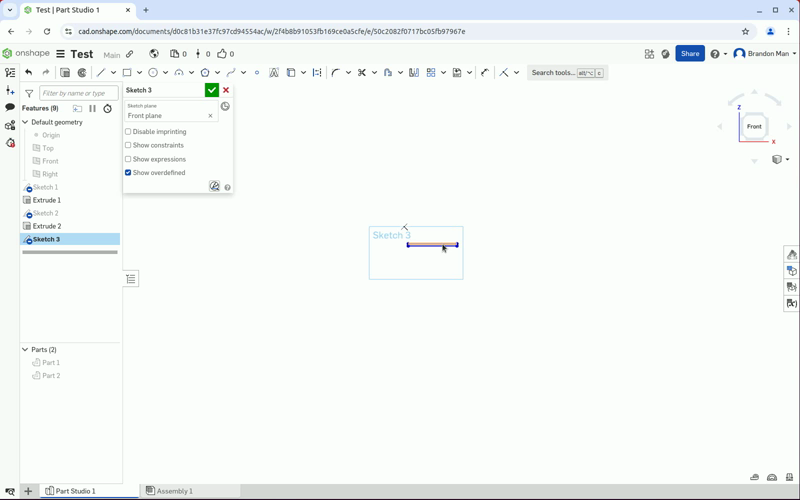
scroll(6)
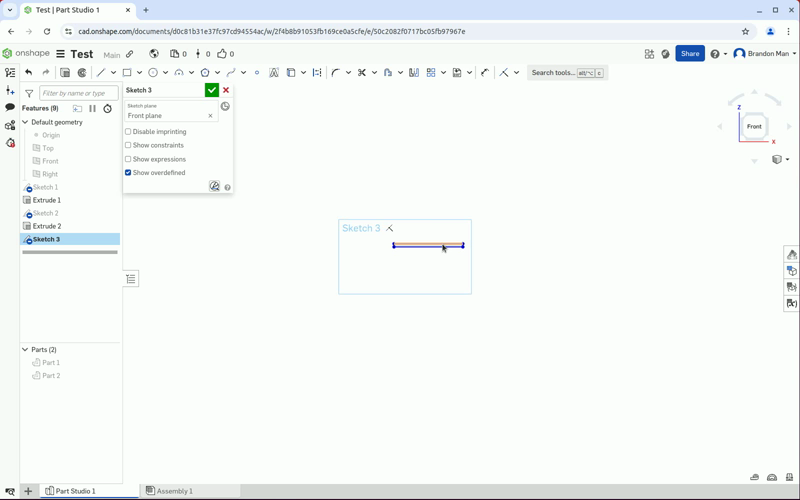
scroll(6)
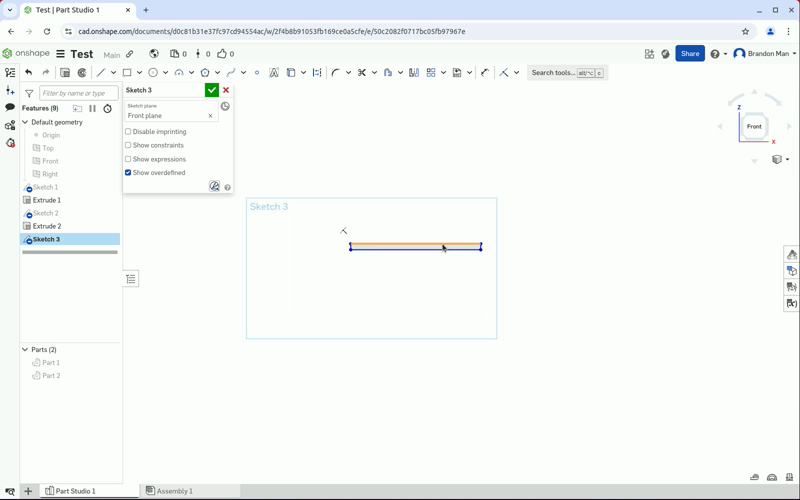
scroll(6)
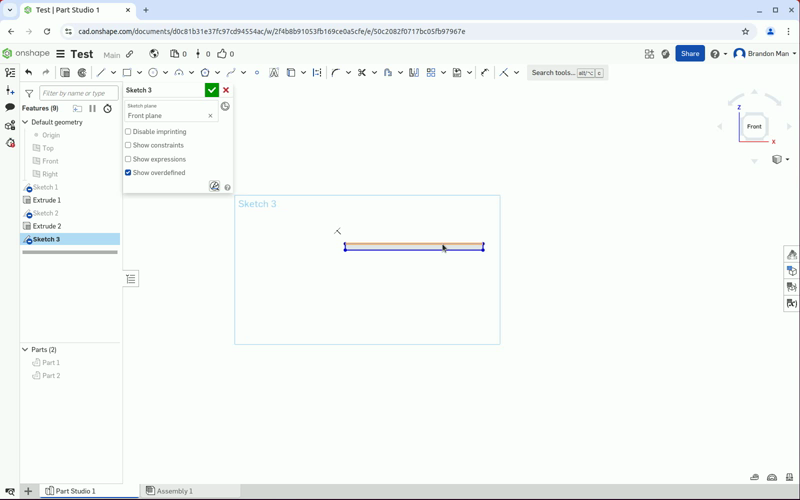
scroll(6)
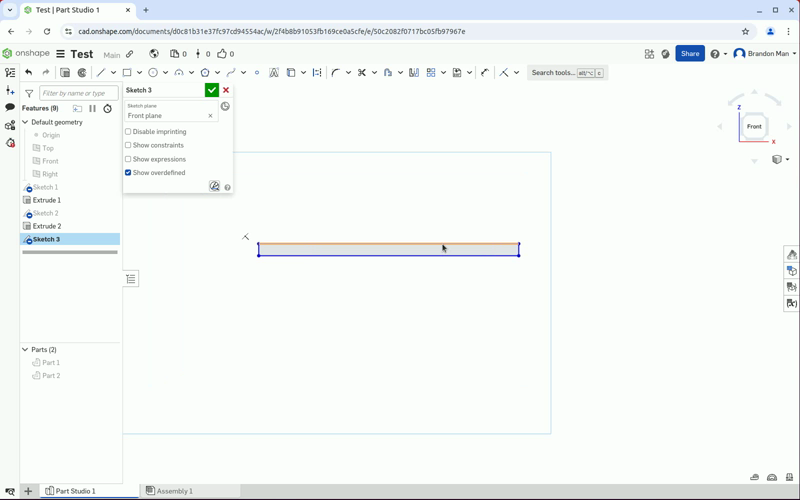
scroll(6)
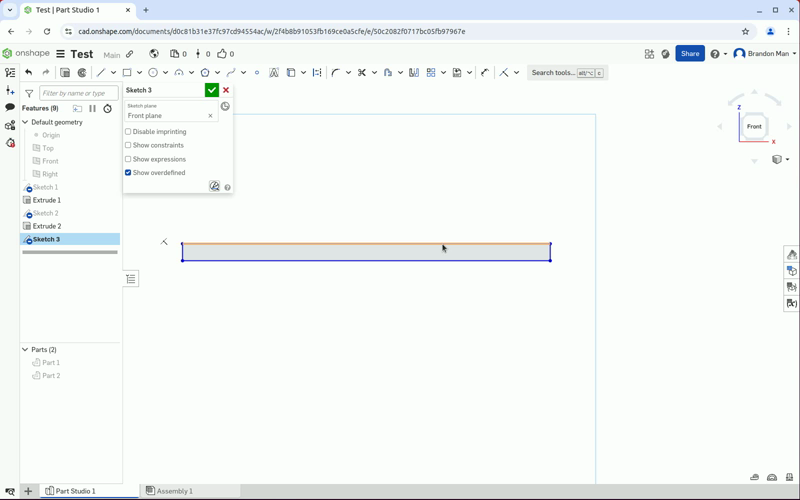
click(442, 243)
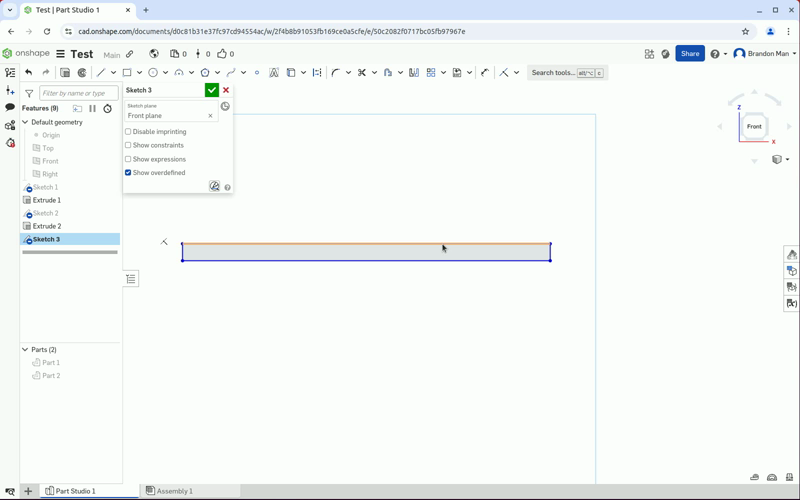
scroll(-6)
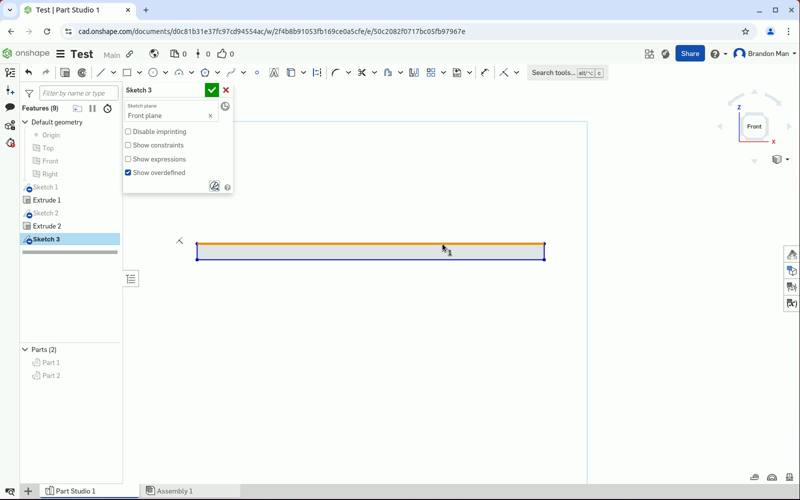
scroll(-6)
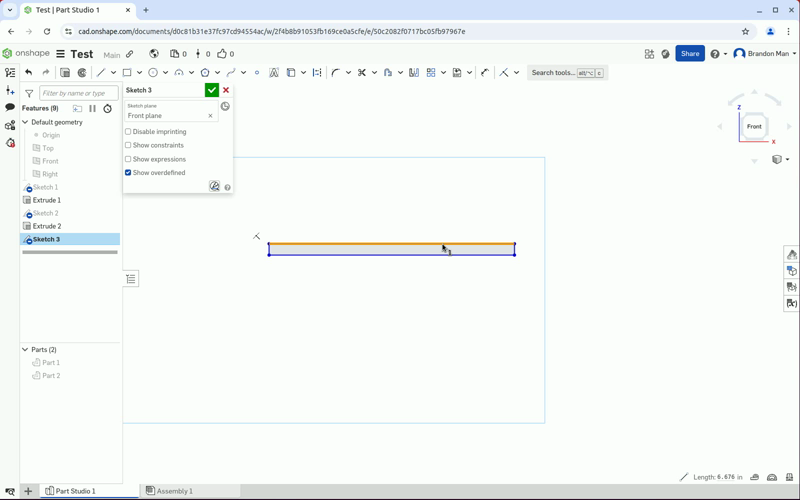
scroll(-6)
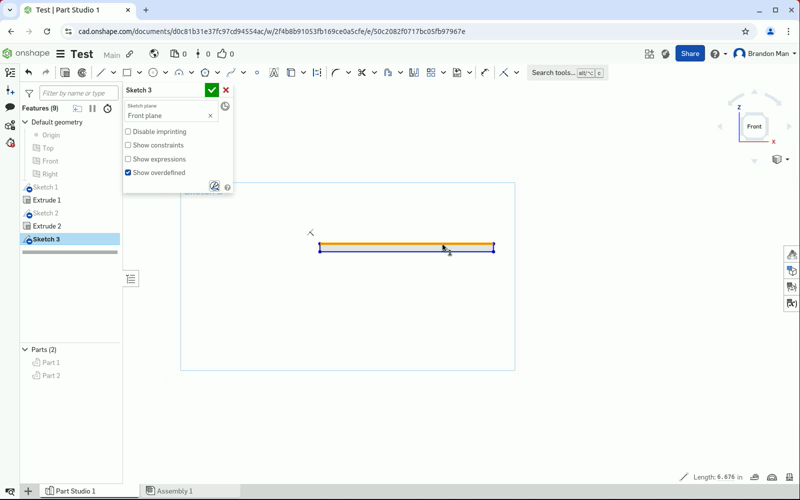
scroll(-6)
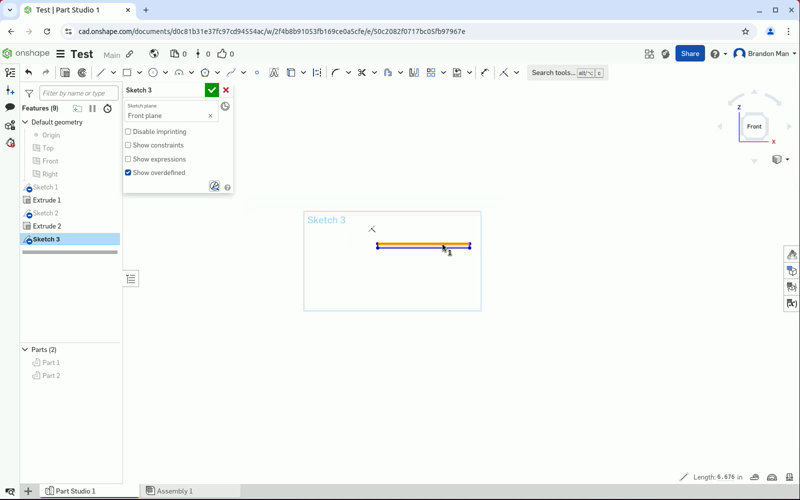
scroll(-6)
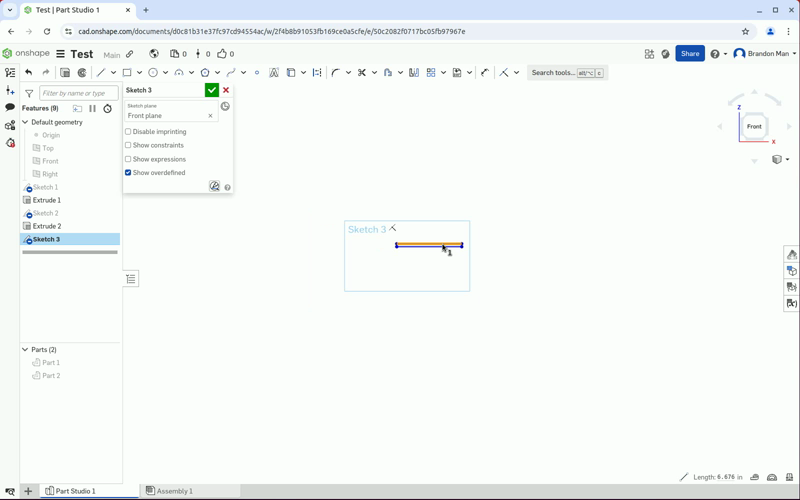
scroll(-6)
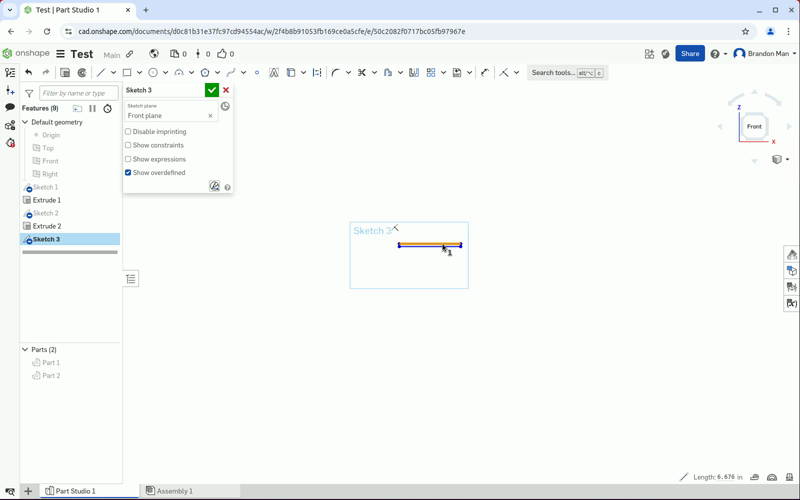
scroll(-6)
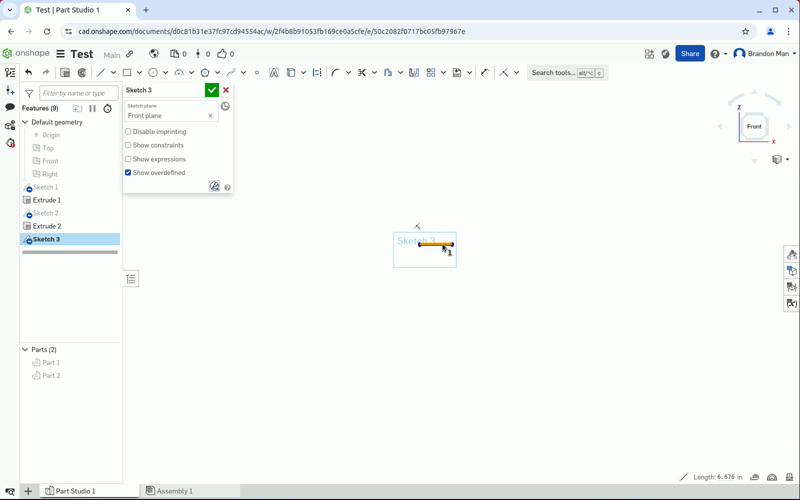
mouse_move(73, 352)
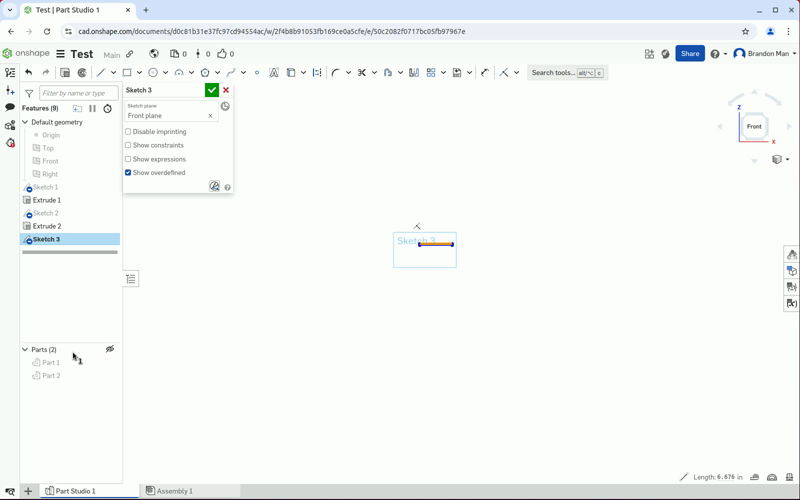
key(shift+y)
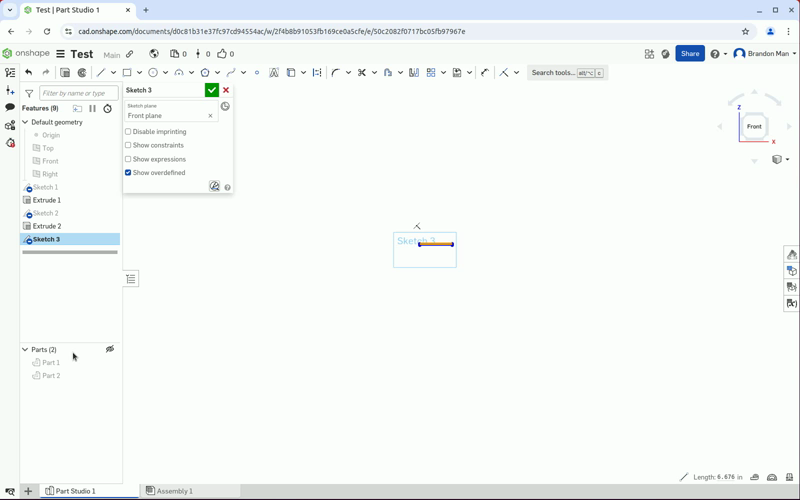
key(shift+e)
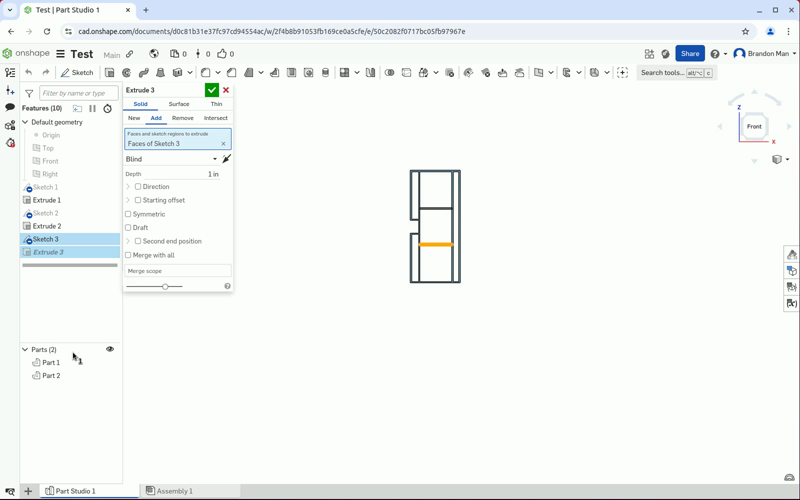
mouse_move(143, 106)
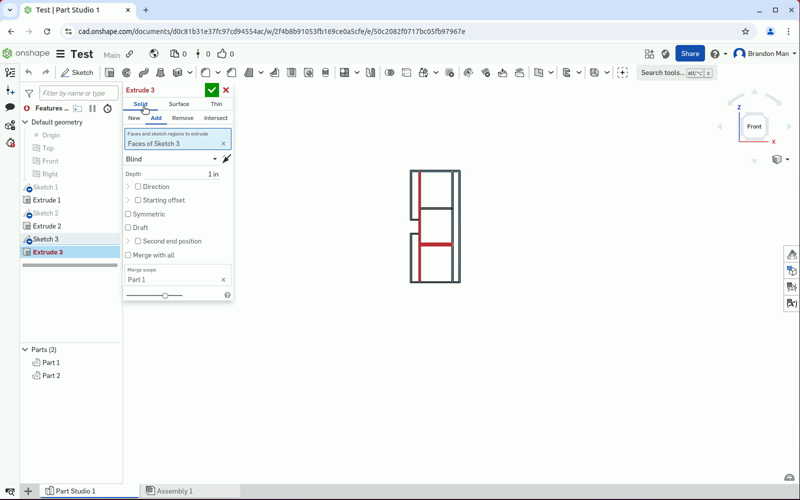
click(143, 106)
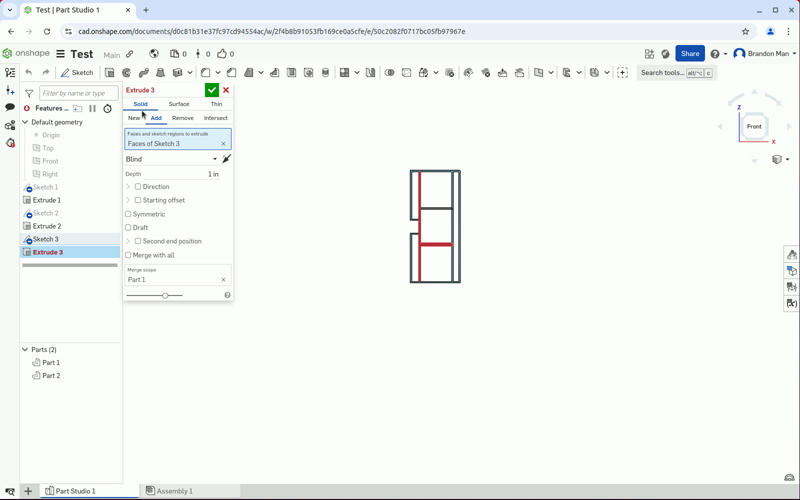
mouse_move(137, 120)
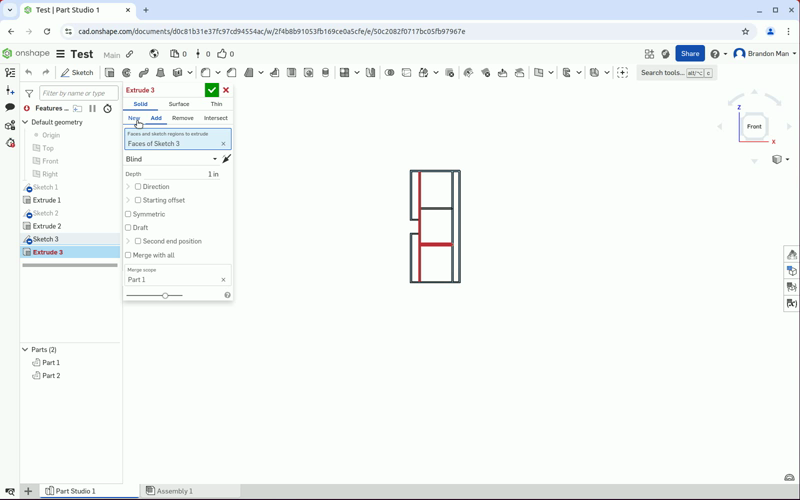
click(137, 120)
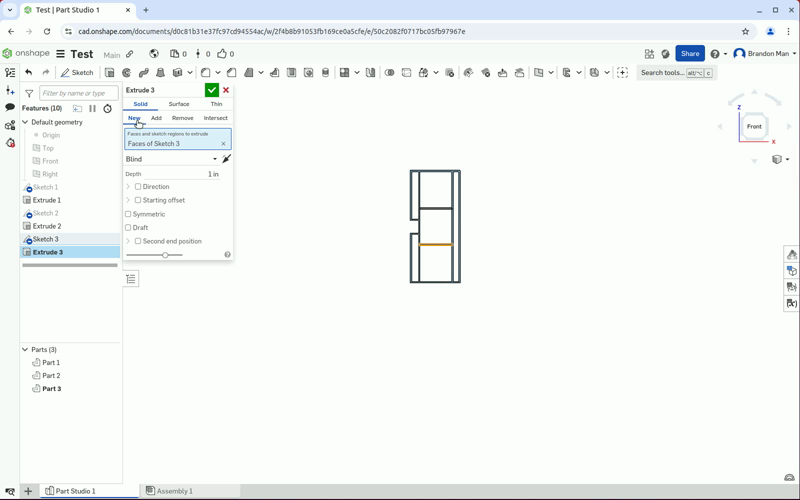
key(tab, 4)
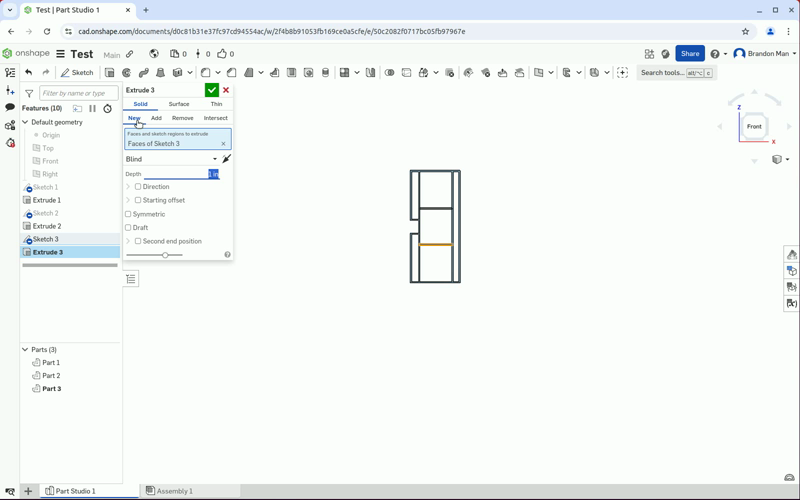
text(-0.241)
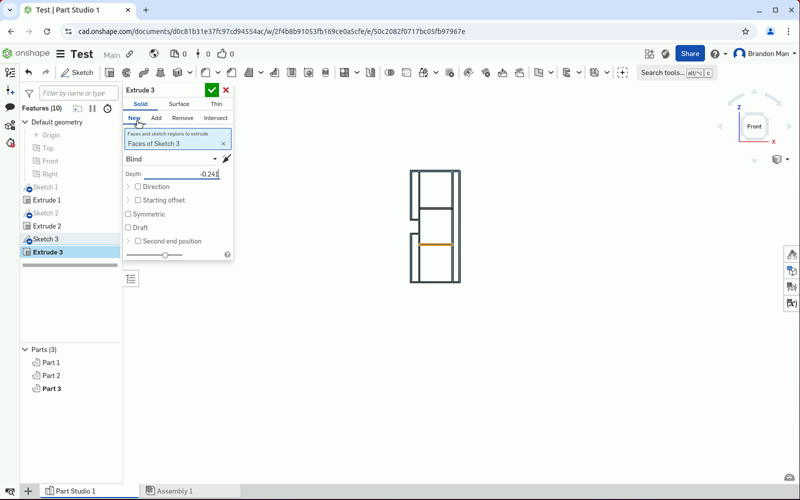
key(enter)
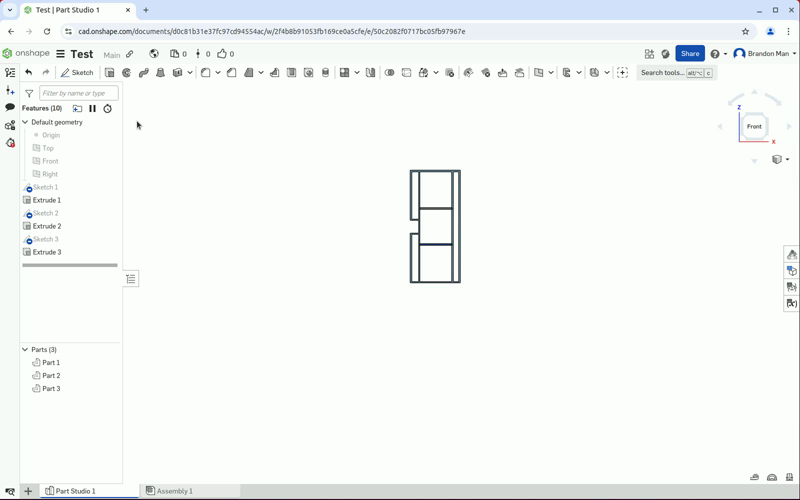
key(shift+h)
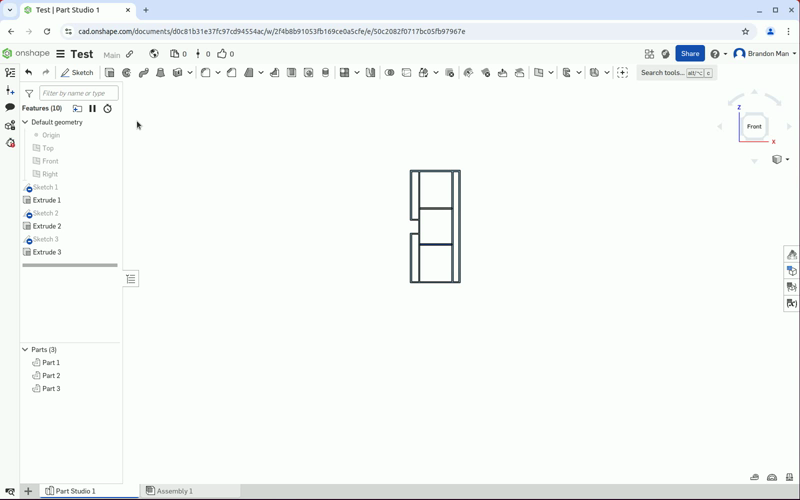
key(shift+h)
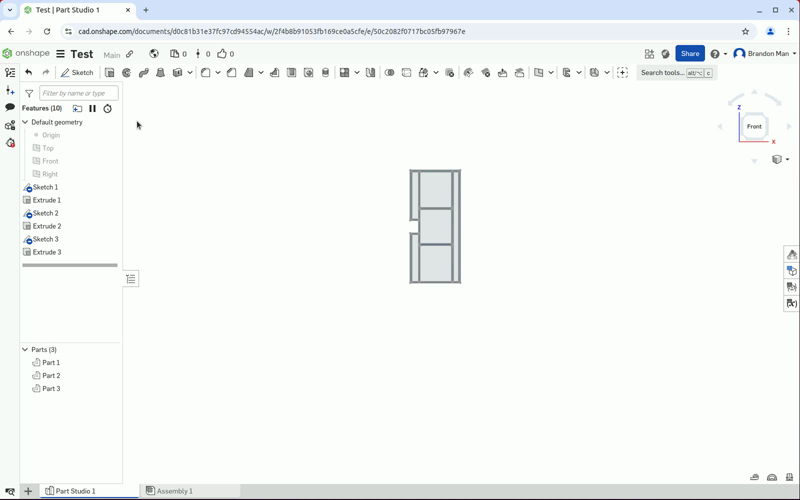
key(shift+7)
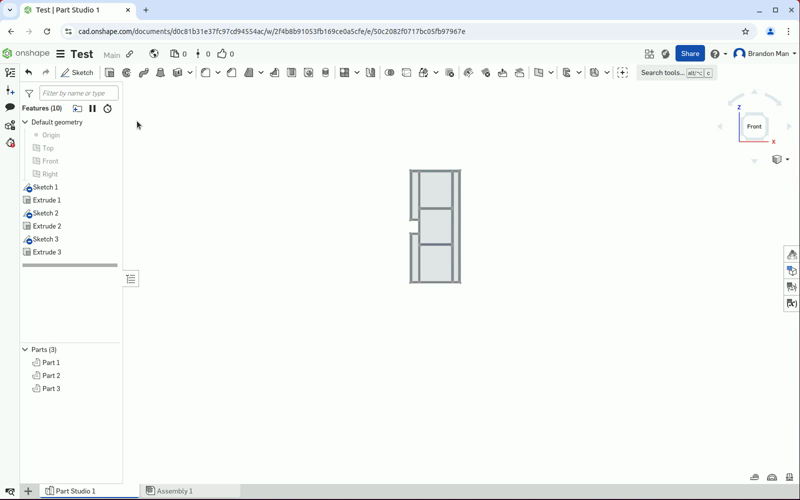
key(left, 2)
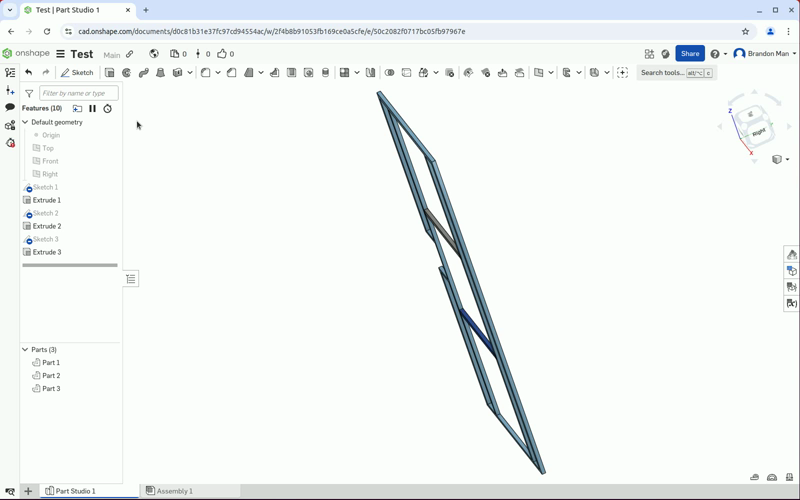
key(down, 2)
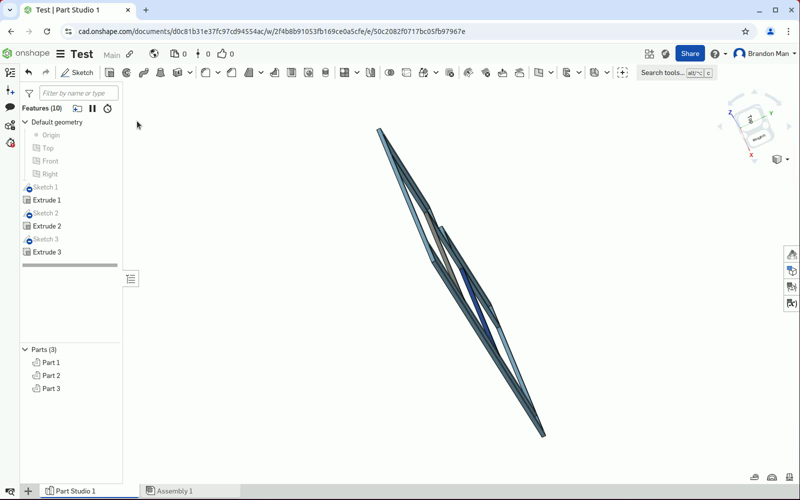
key(up, 2)
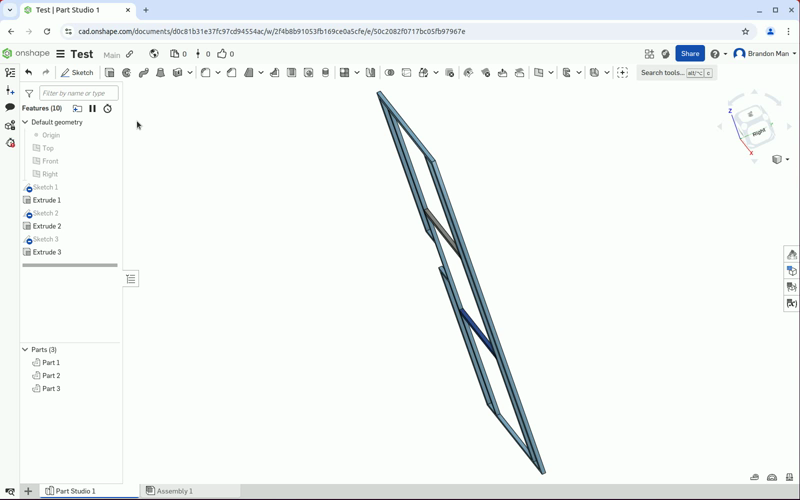
key(right, 2)
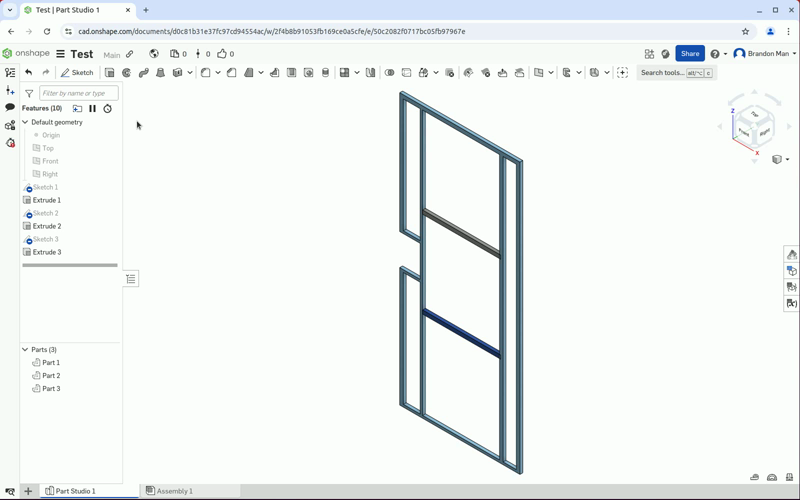
mouse_move(73, 189)
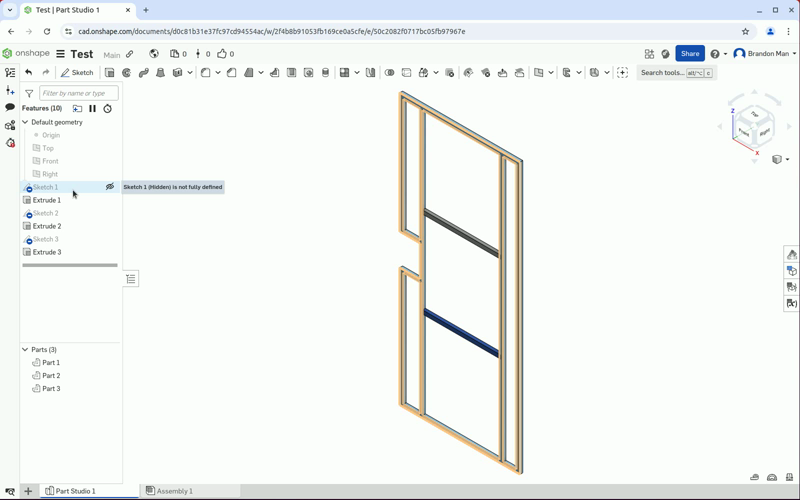
click(73, 189)